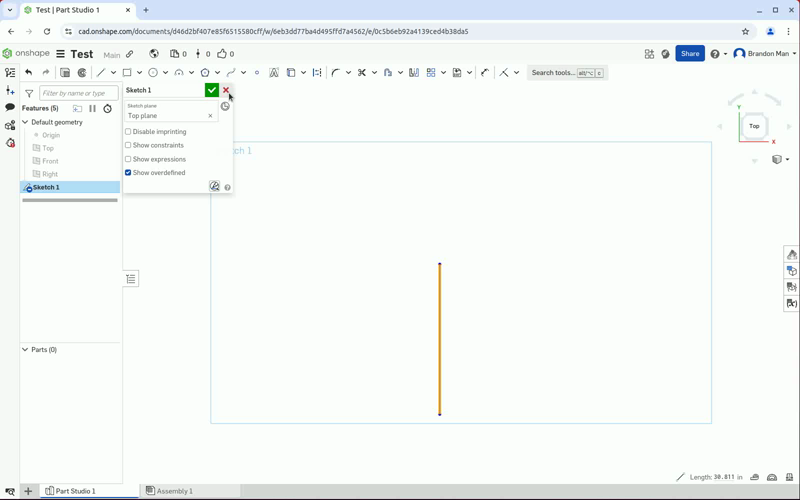
key(shift+h)
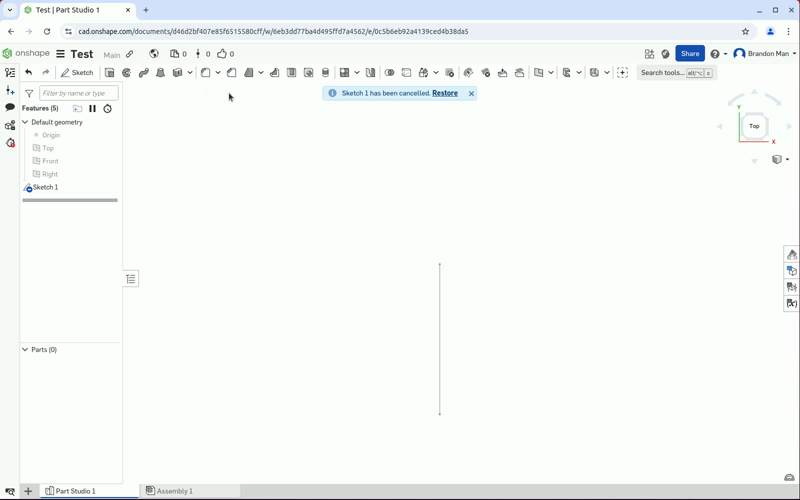
key(shift+s)
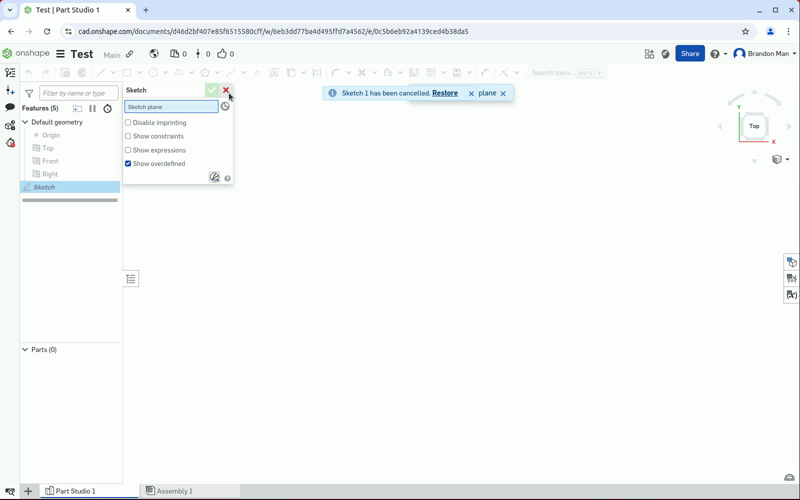
mouse_move(73, 150)
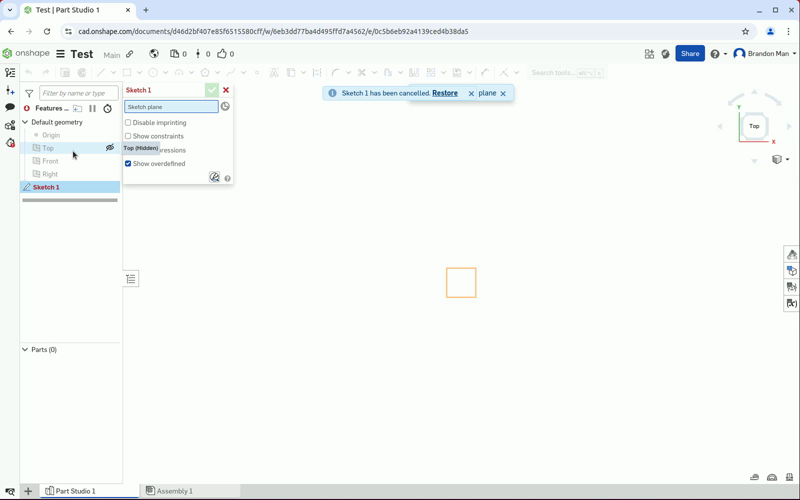
click(73, 150)
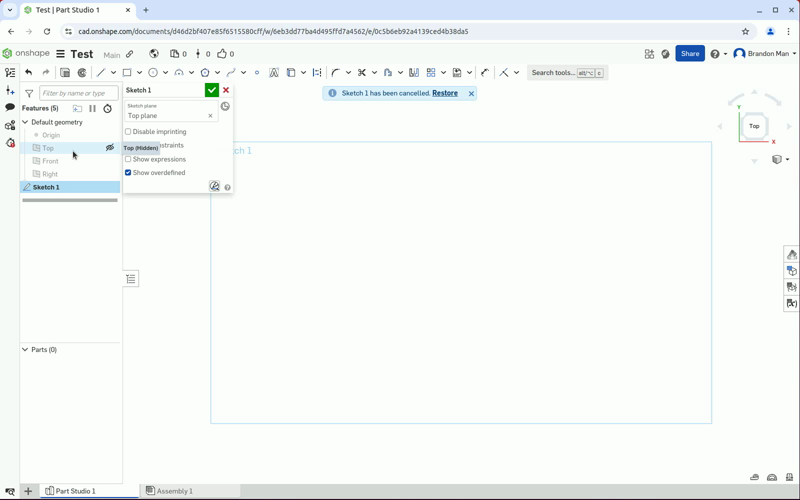
mouse_move(73, 352)
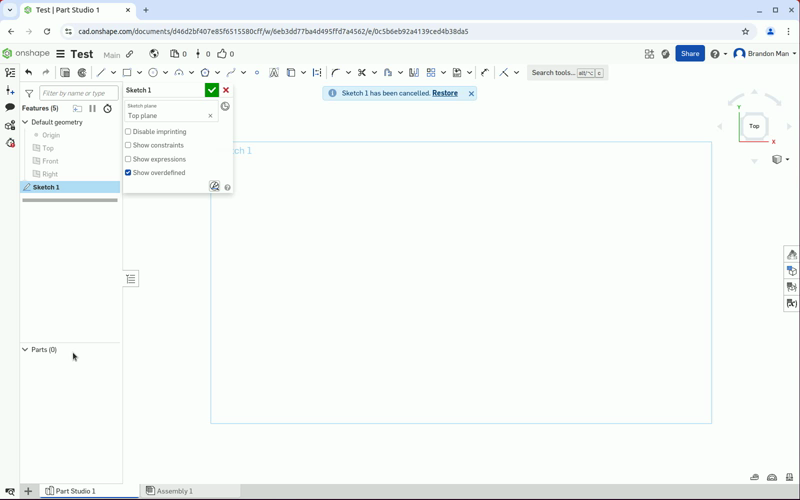
key(y)
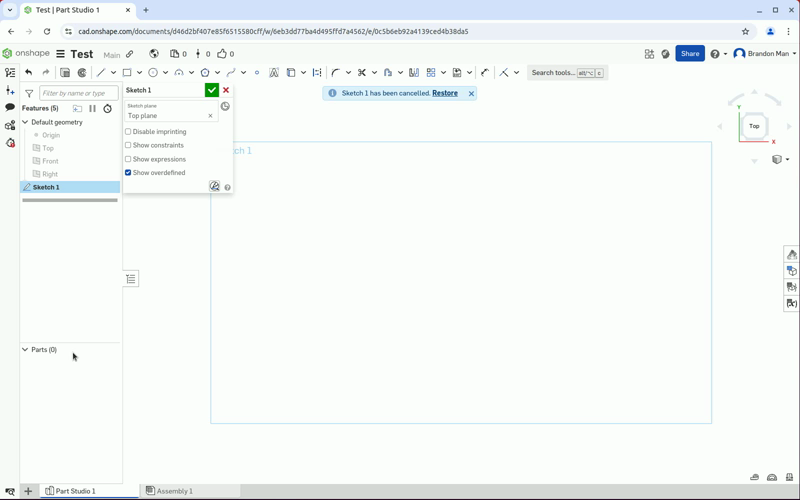
key(l)
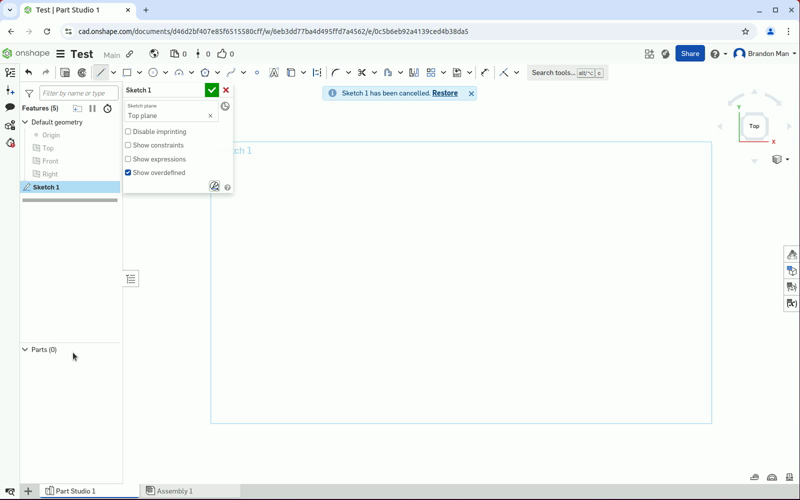
key_down(shift)
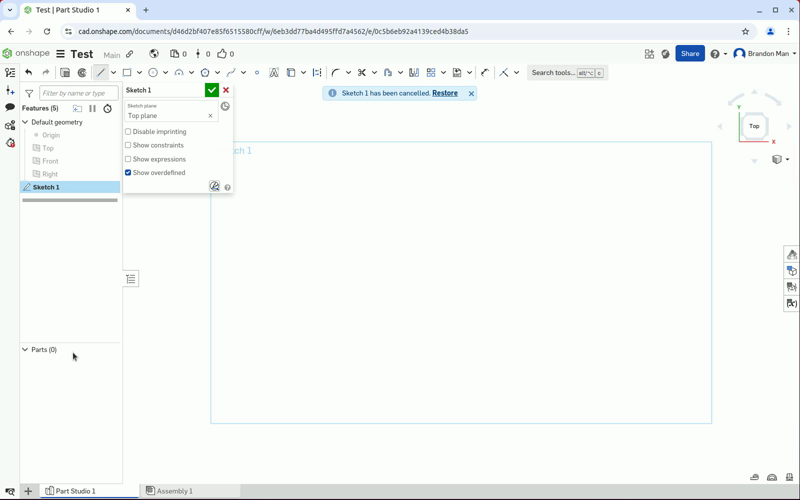
mouse_move(463, 216)
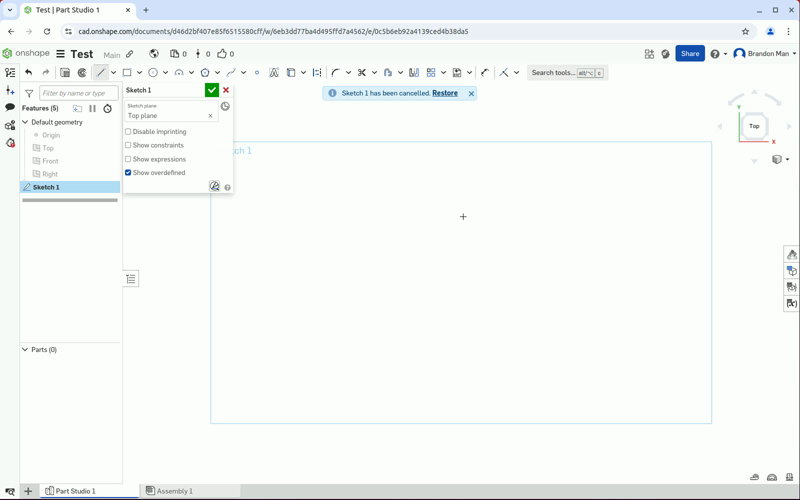
click(463, 216)
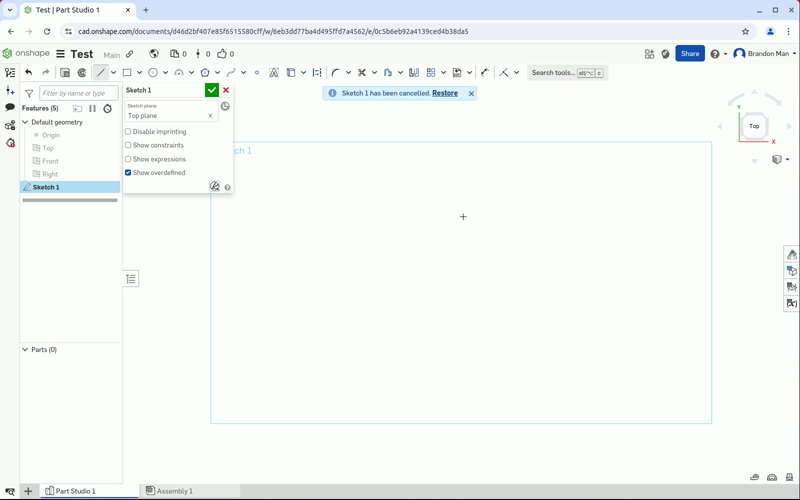
key_up(shift)
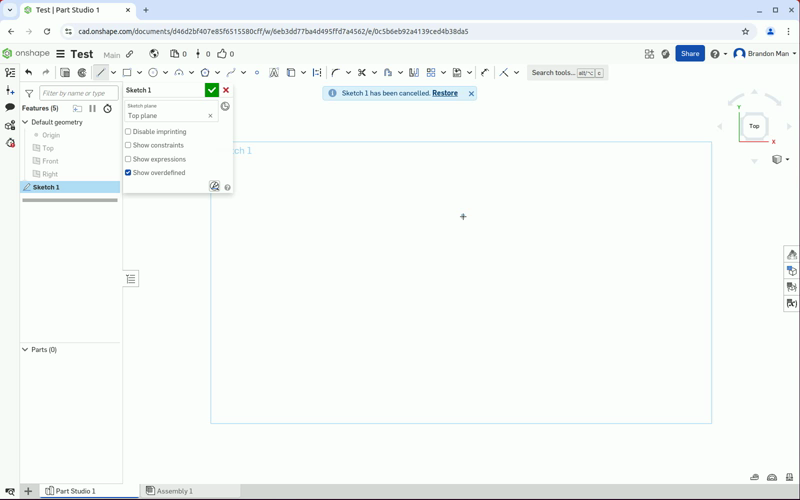
key_down(shift)
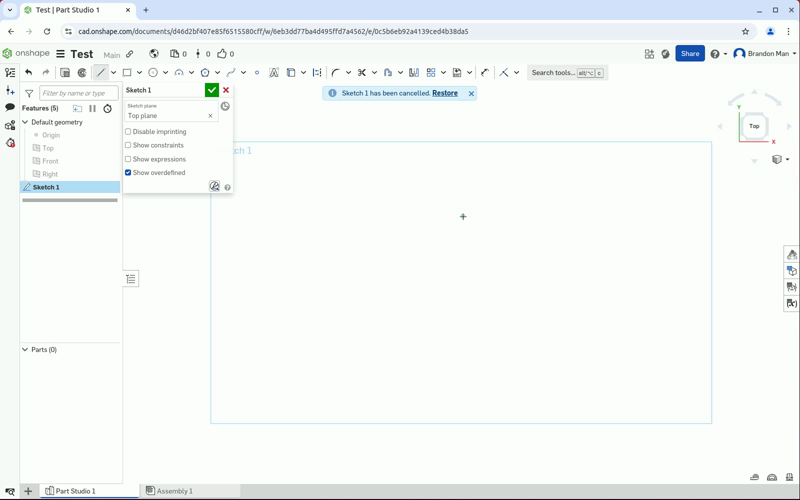
mouse_move(493, 216)
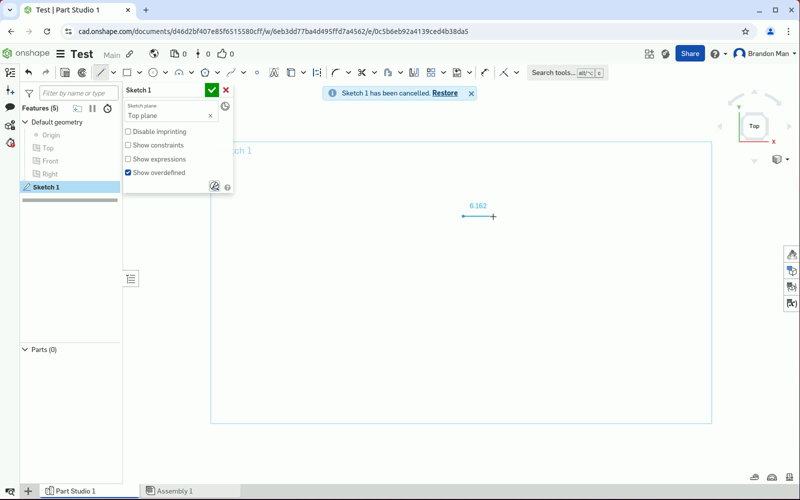
mouse_move(464, 207)
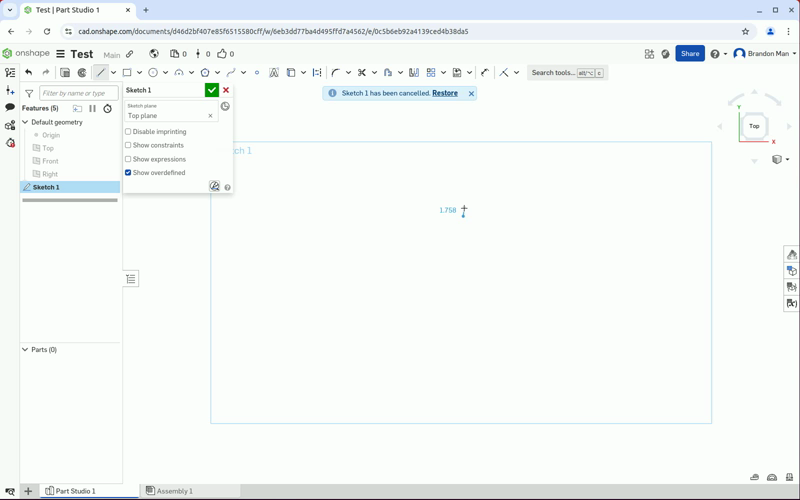
click(464, 207)
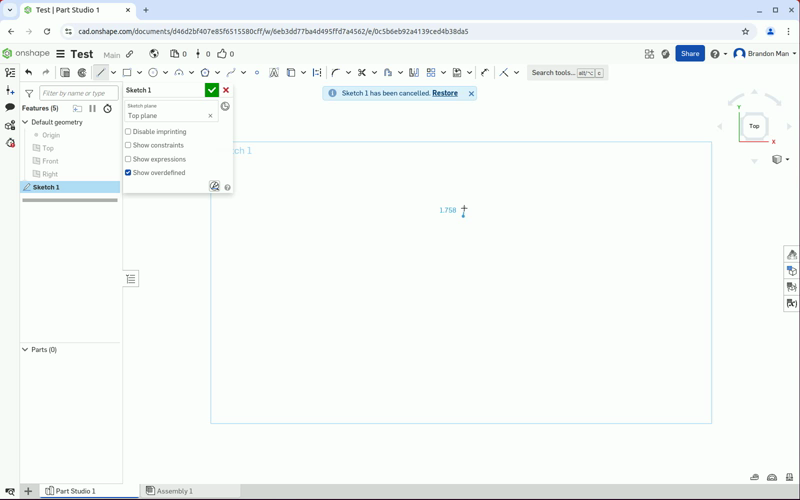
key_up(shift)
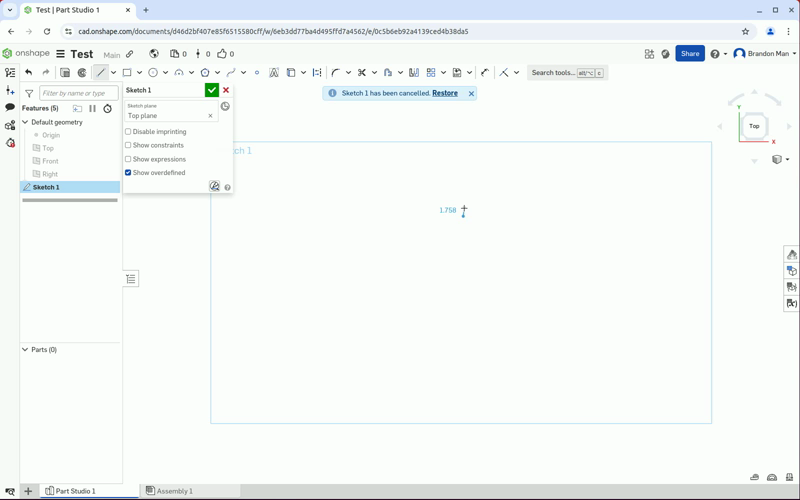
key(esc)
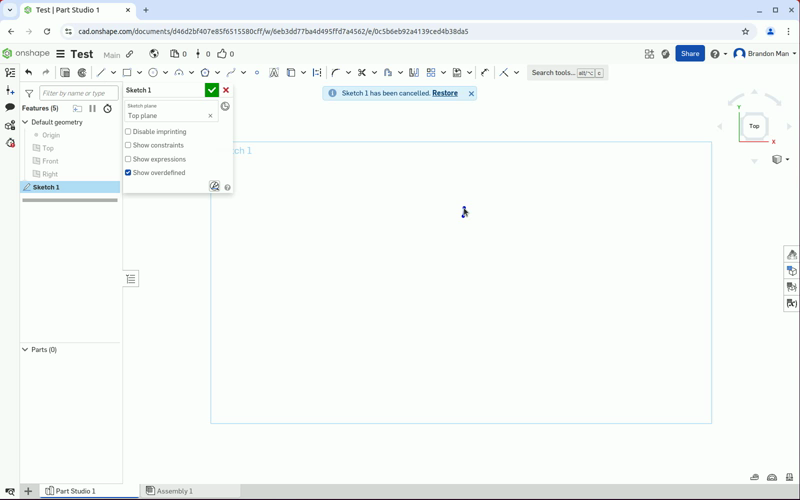
key(a)
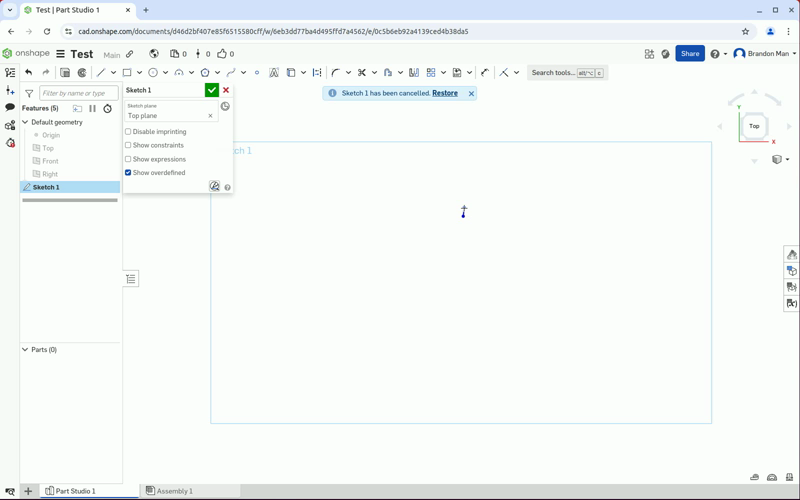
mouse_move(464, 207)
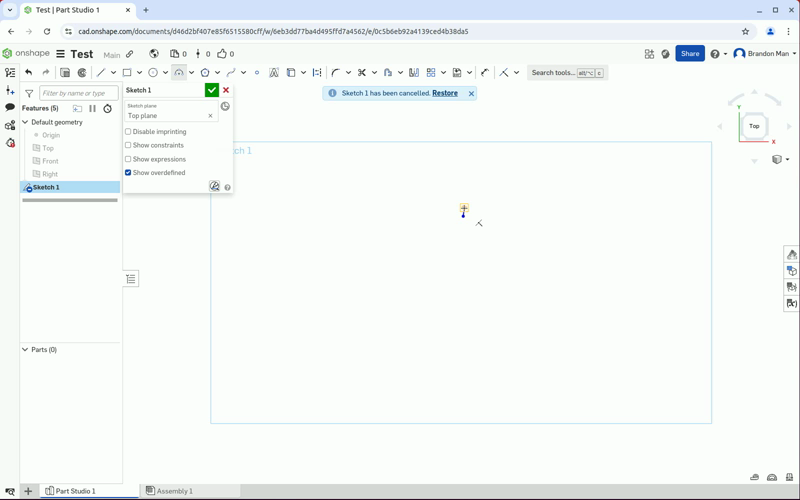
click(464, 207)
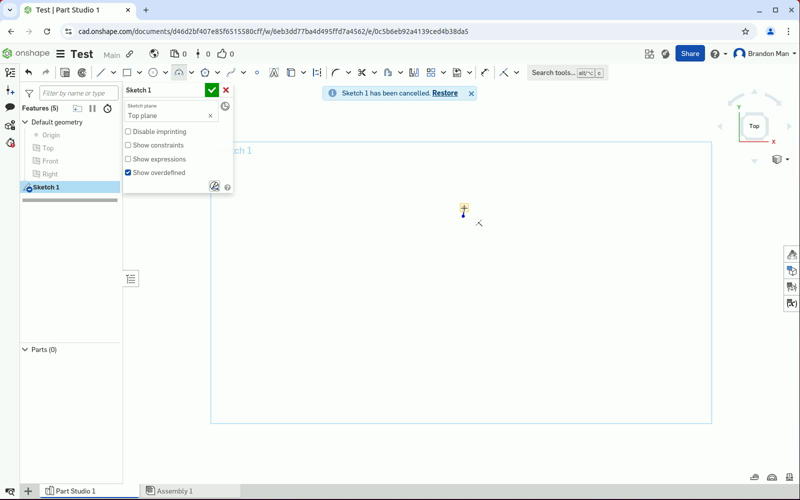
mouse_move(463, 216)
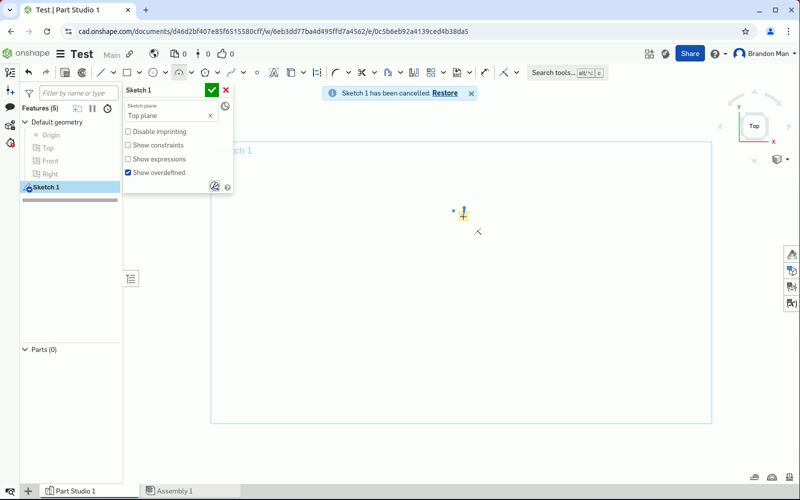
click(463, 216)
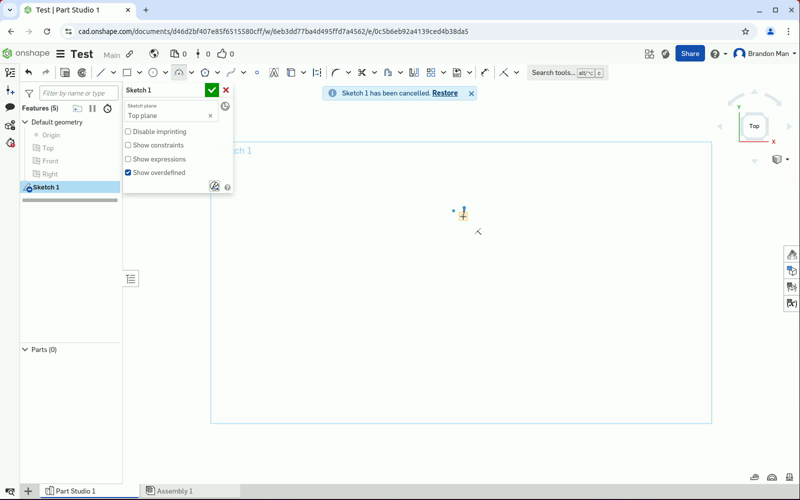
key_down(shift)
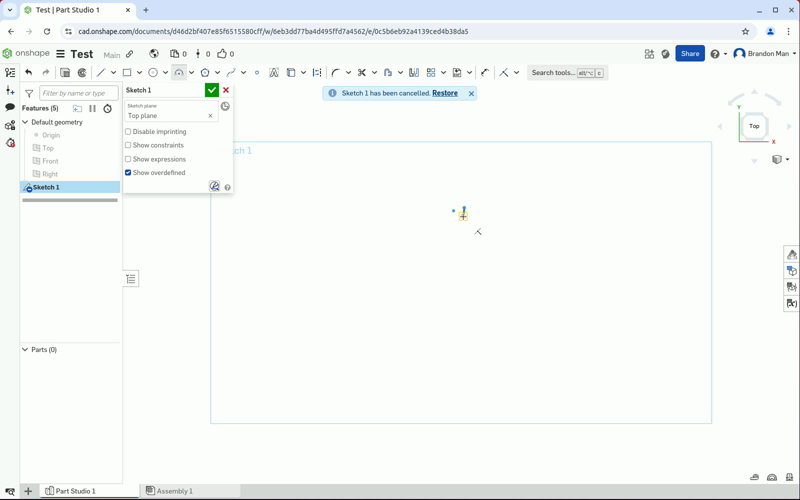
mouse_move(462, 212)
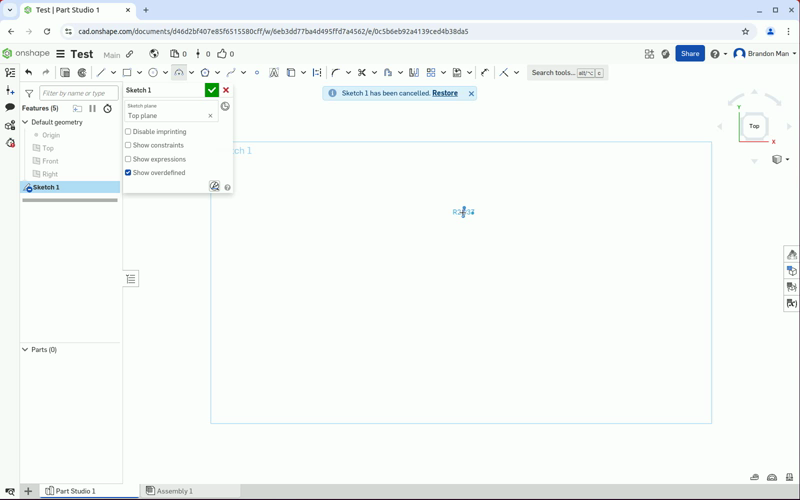
scroll(6)
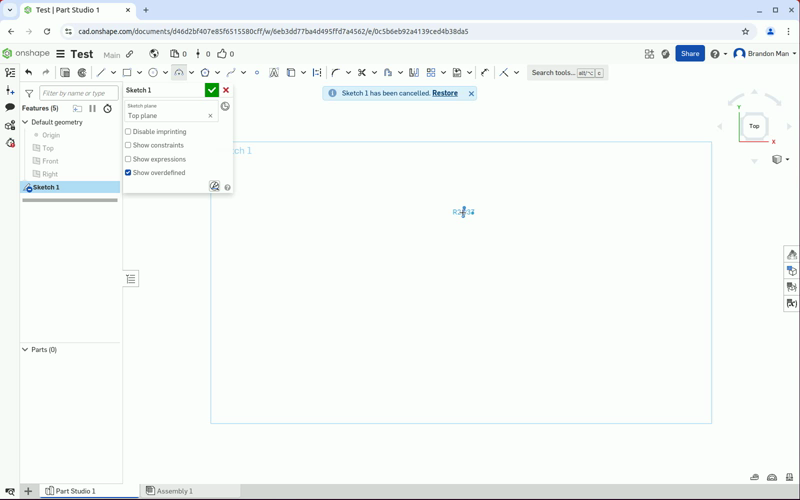
scroll(6)
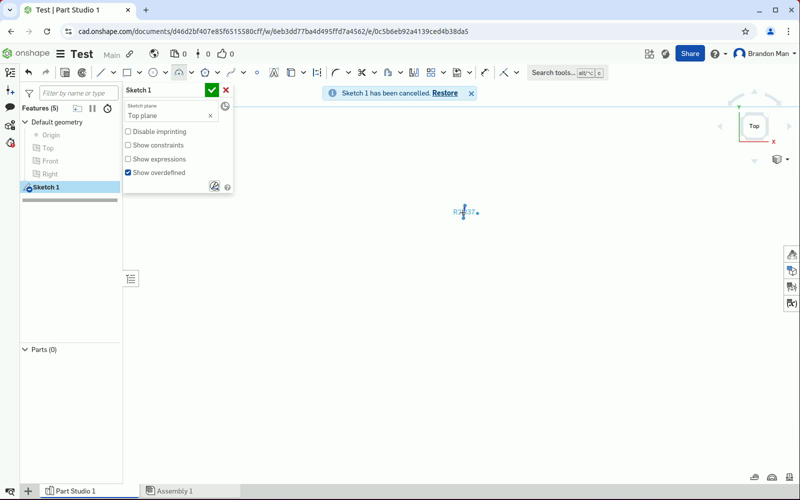
scroll(6)
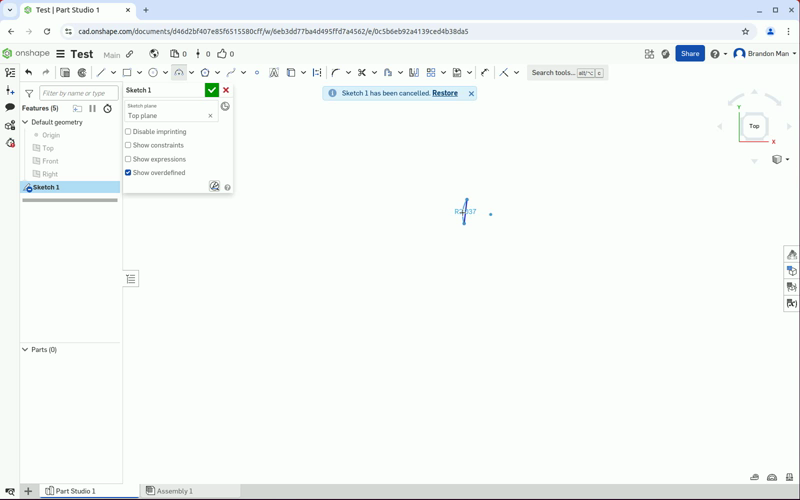
scroll(6)
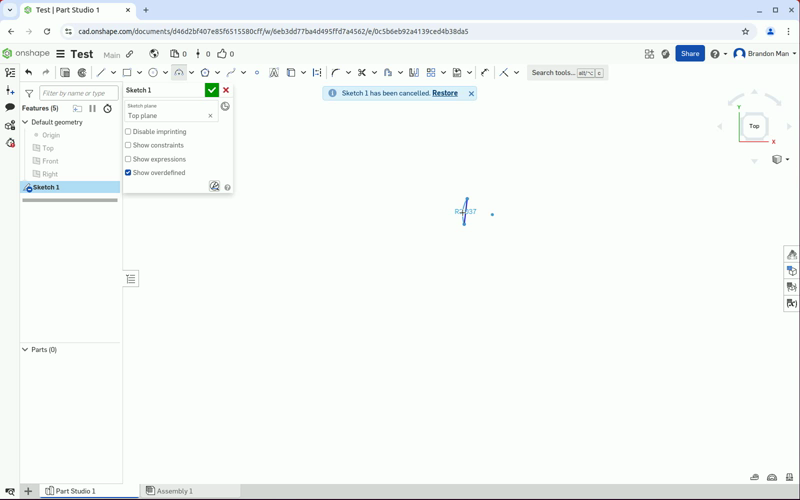
scroll(6)
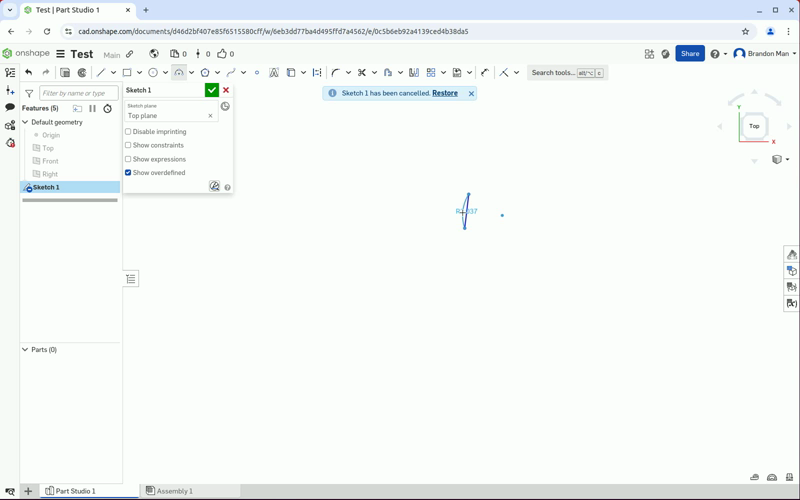
scroll(6)
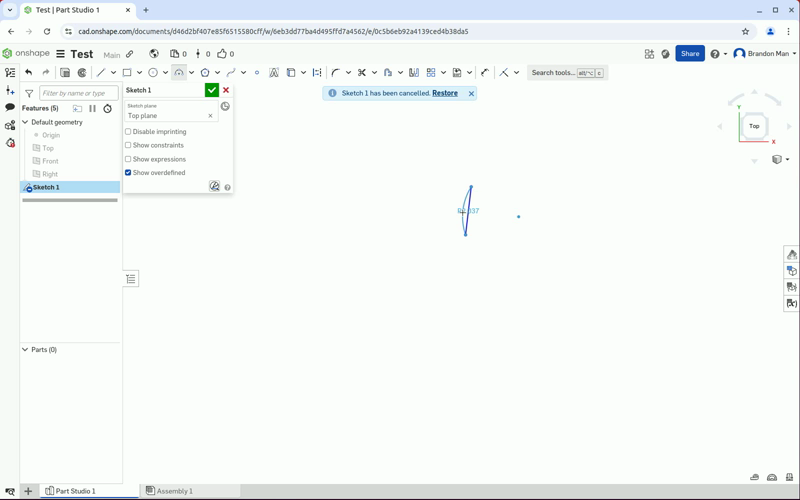
scroll(6)
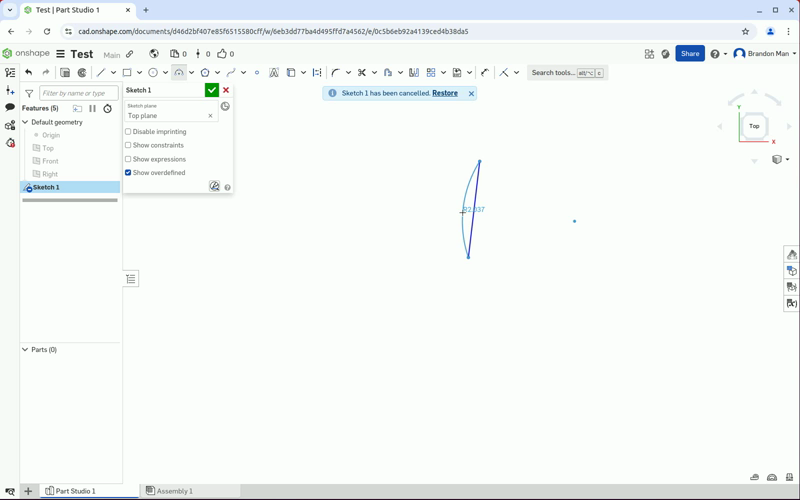
click(462, 212)
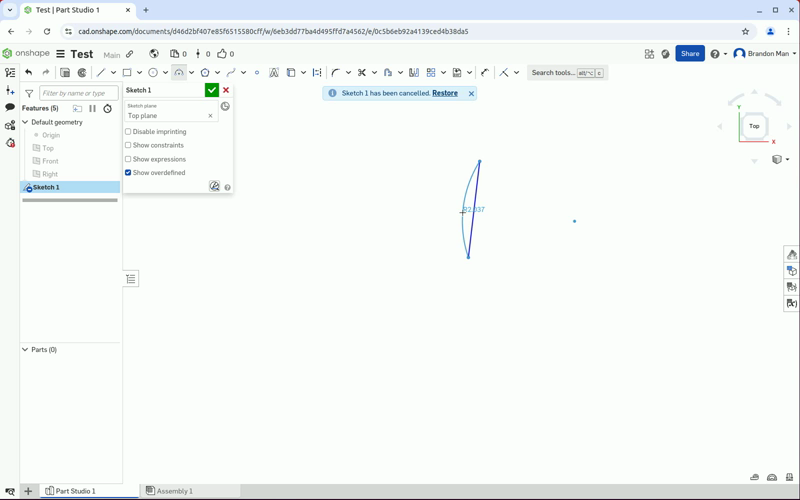
scroll(-6)
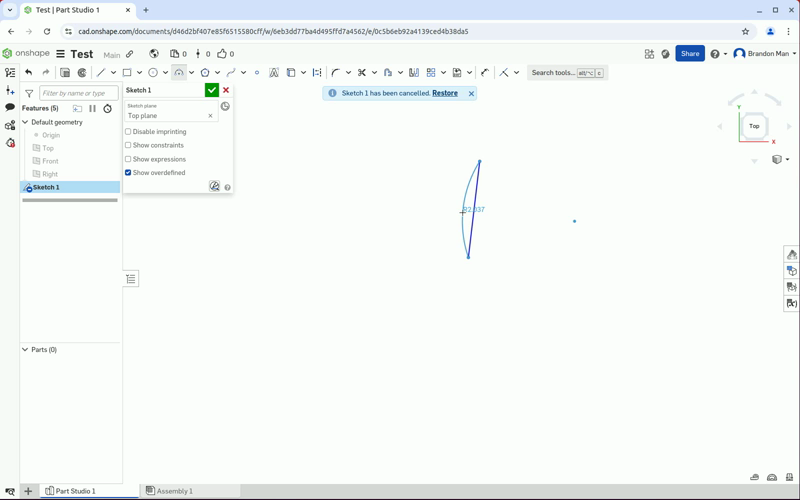
scroll(-6)
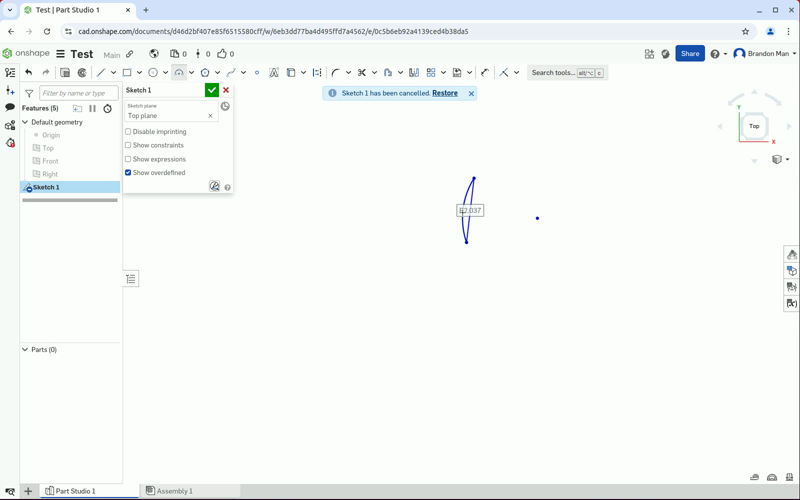
scroll(-6)
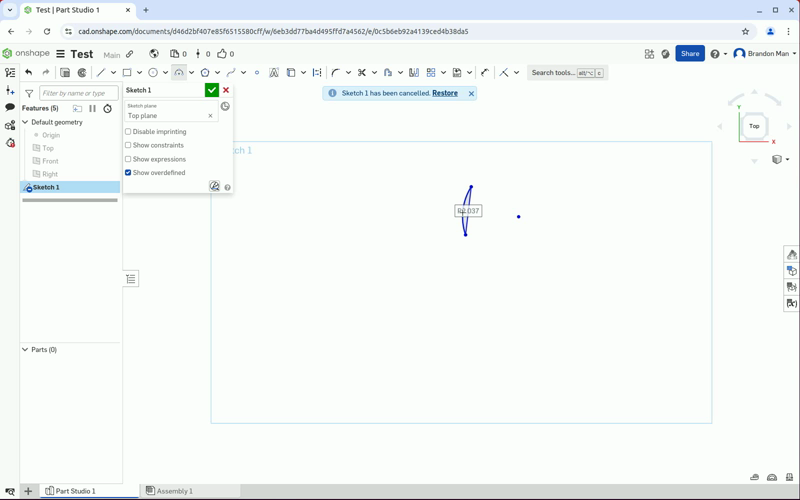
scroll(-6)
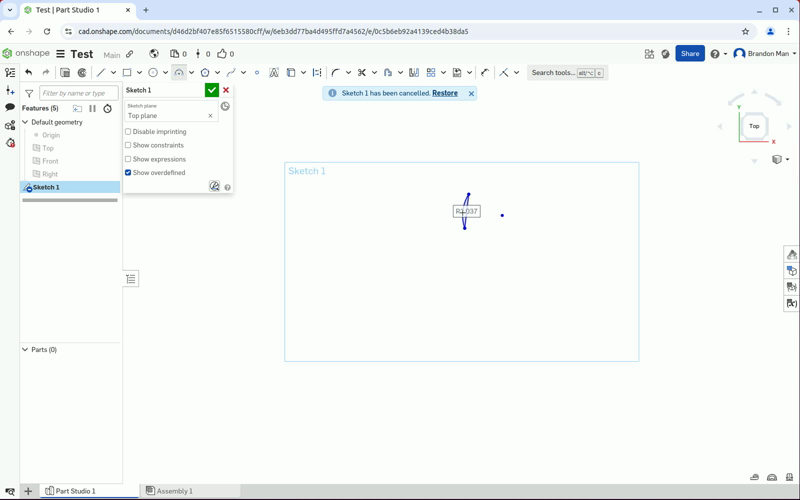
scroll(-6)
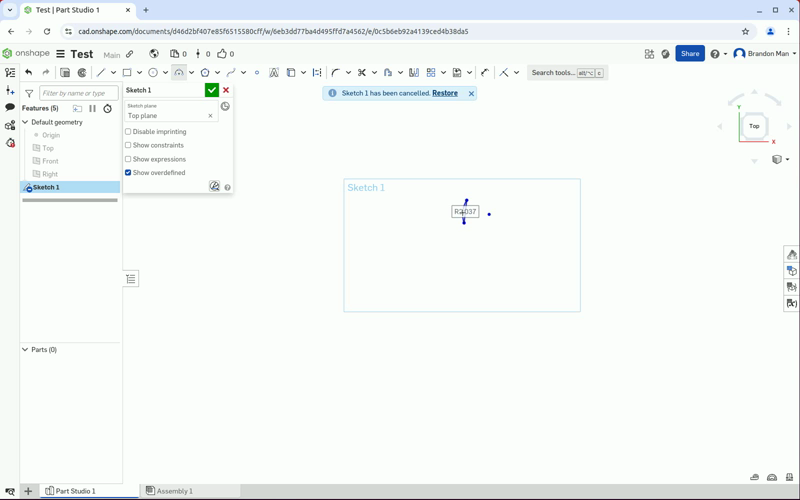
scroll(-6)
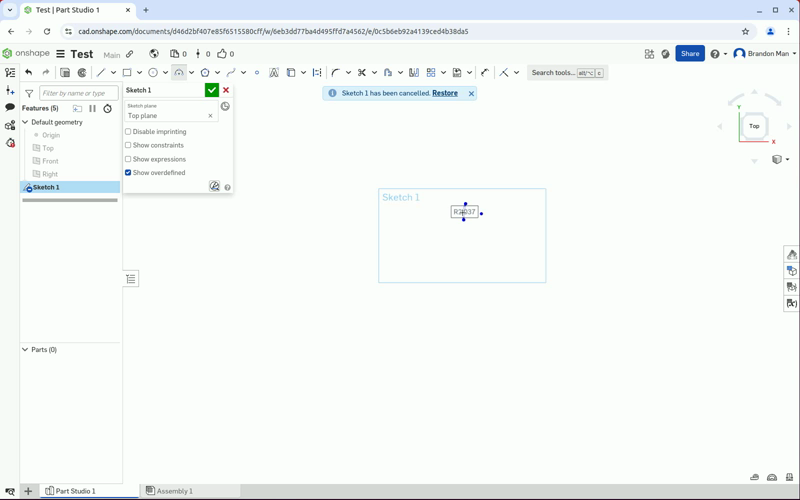
scroll(-6)
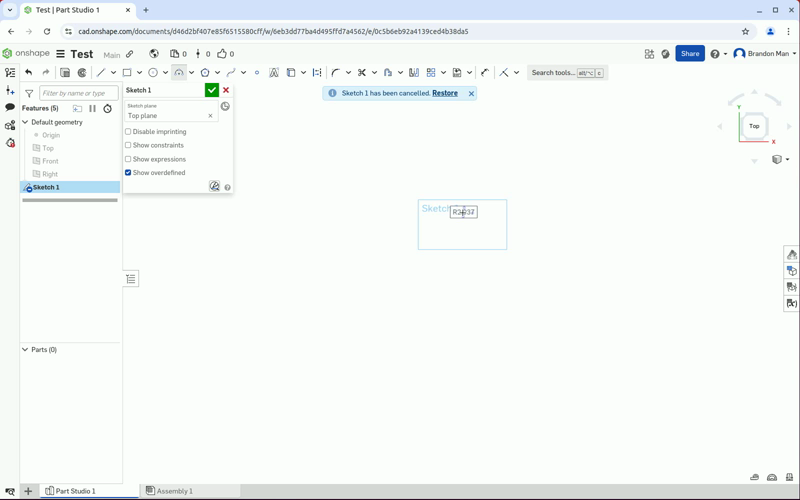
key_up(shift)
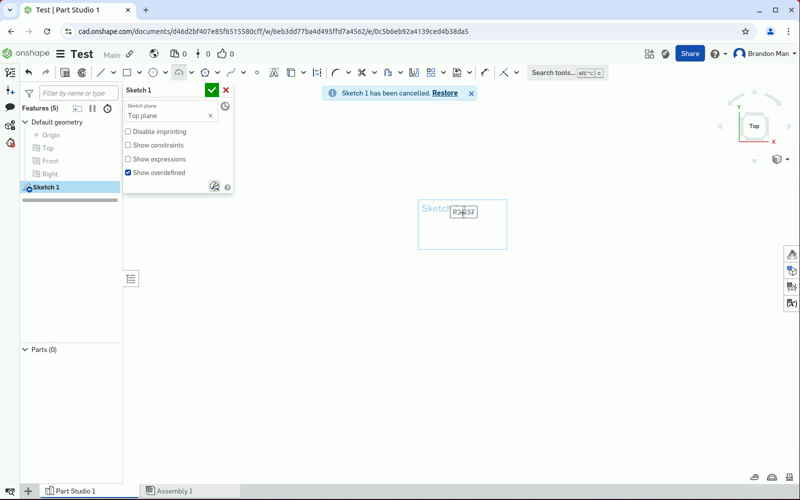
key(esc)
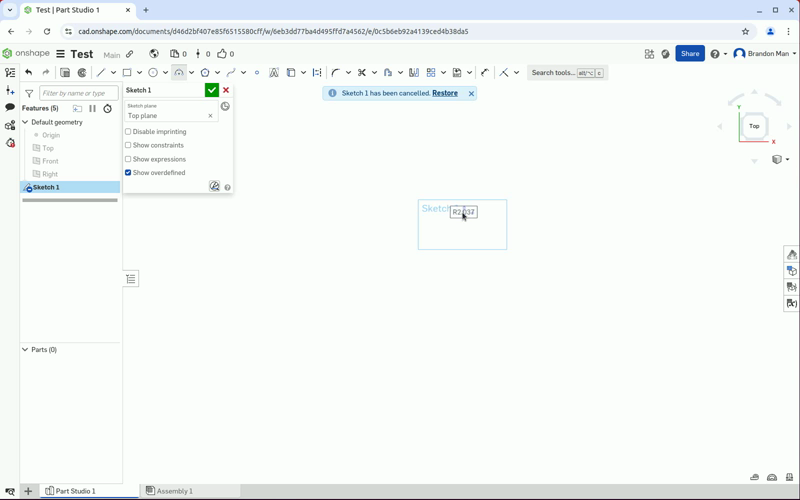
mouse_move(463, 210)
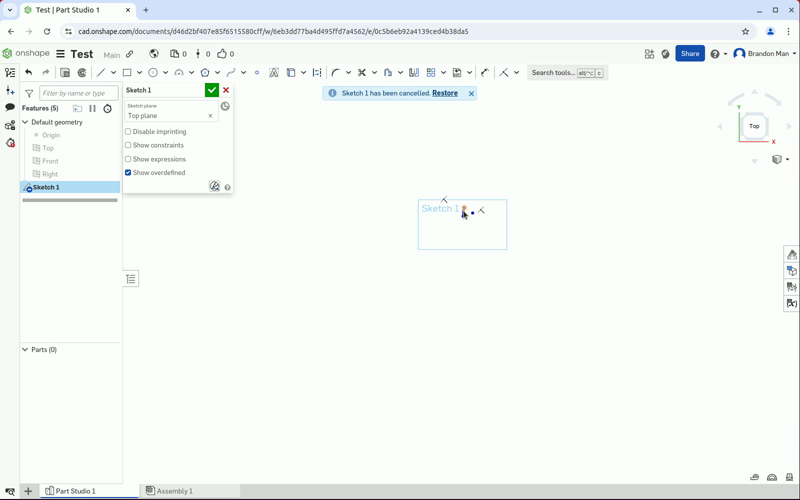
scroll(6)
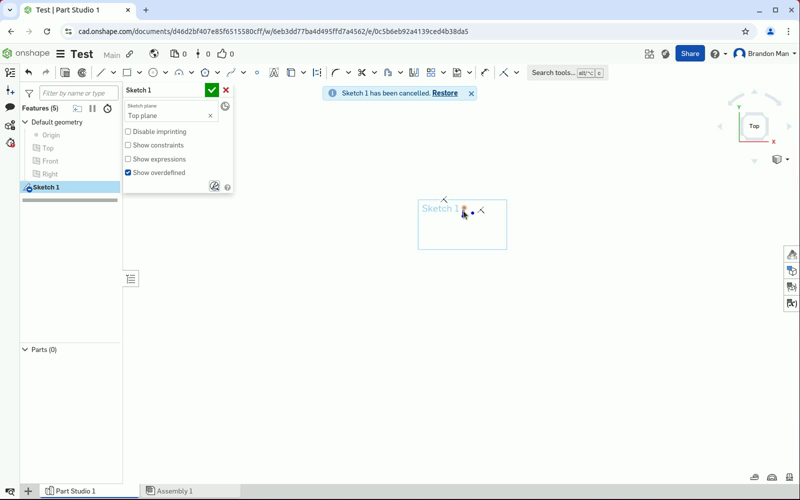
scroll(6)
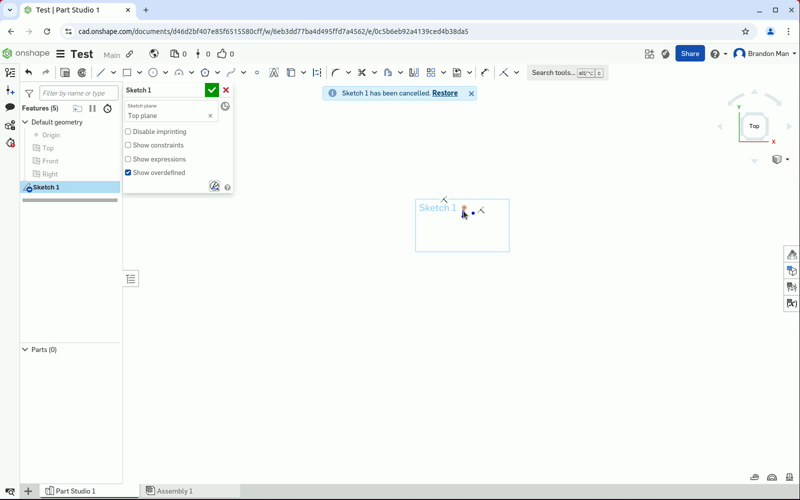
scroll(6)
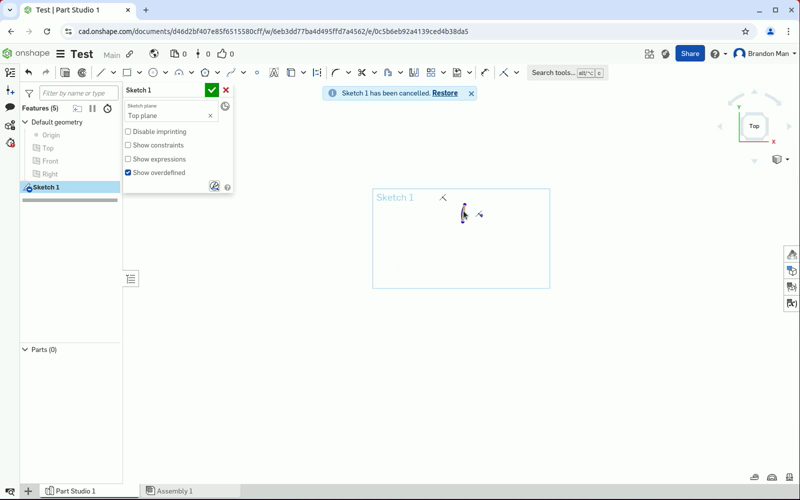
scroll(6)
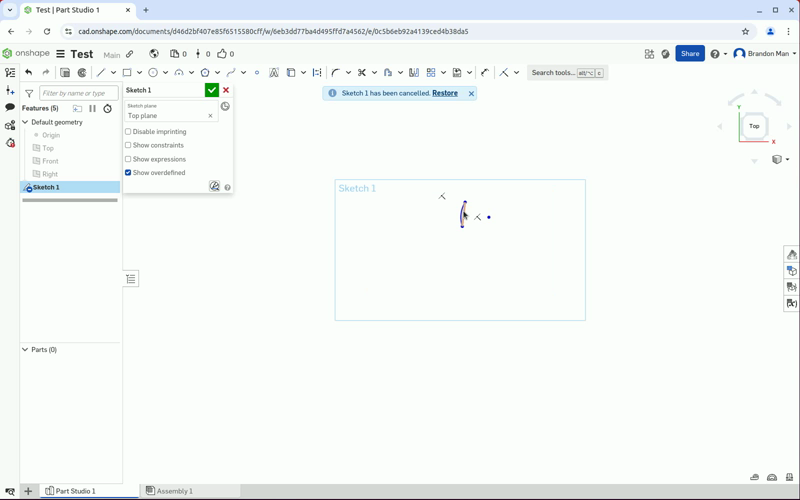
scroll(6)
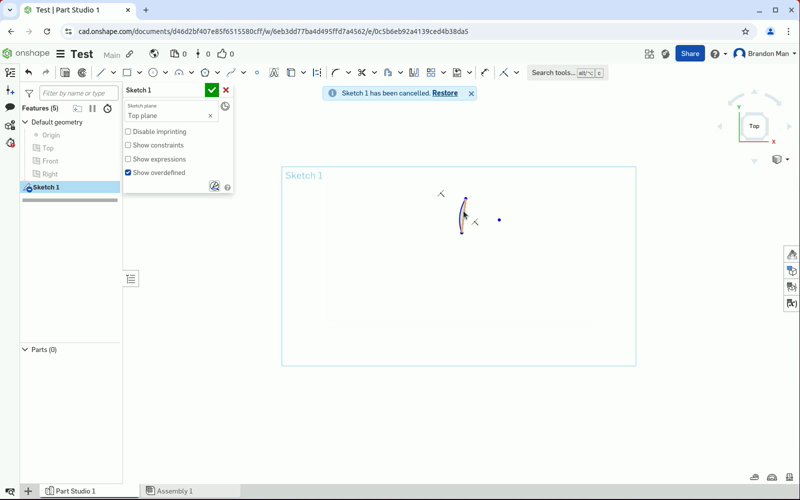
scroll(6)
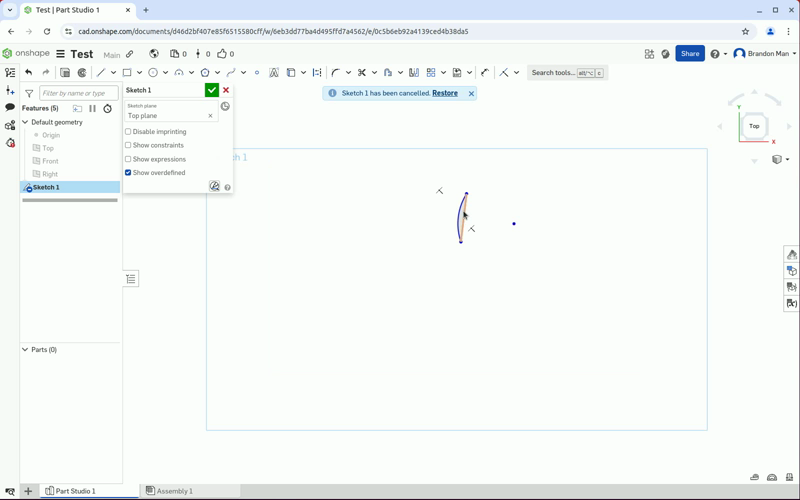
scroll(6)
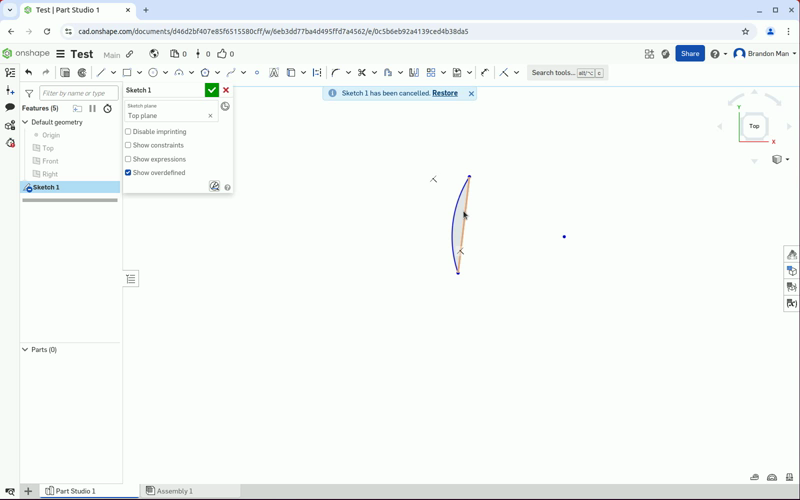
click(463, 210)
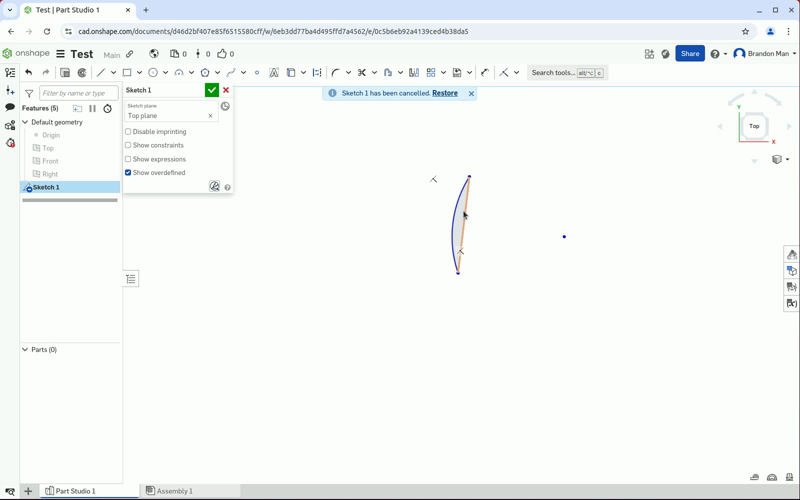
scroll(-6)
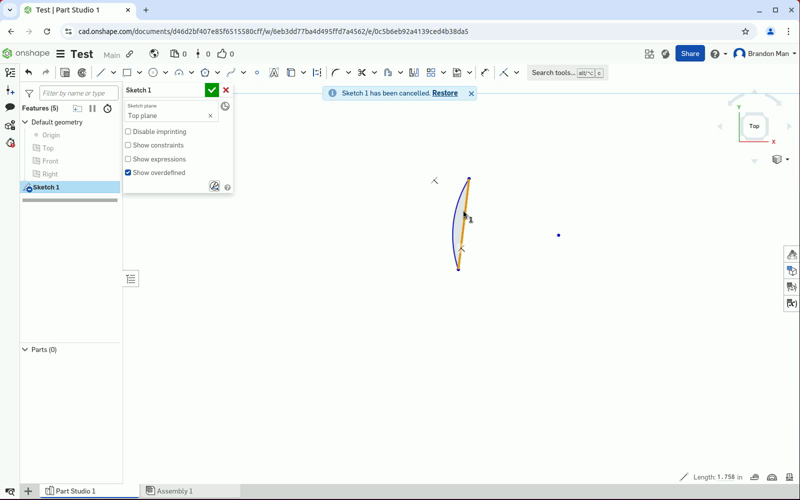
scroll(-6)
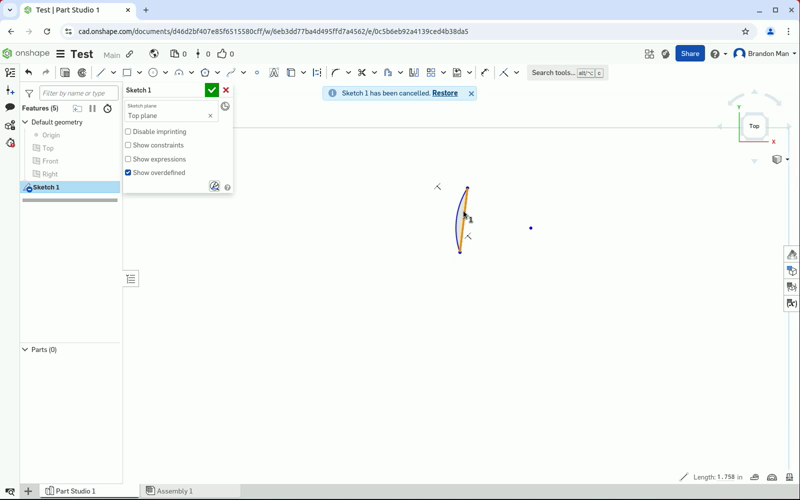
scroll(-6)
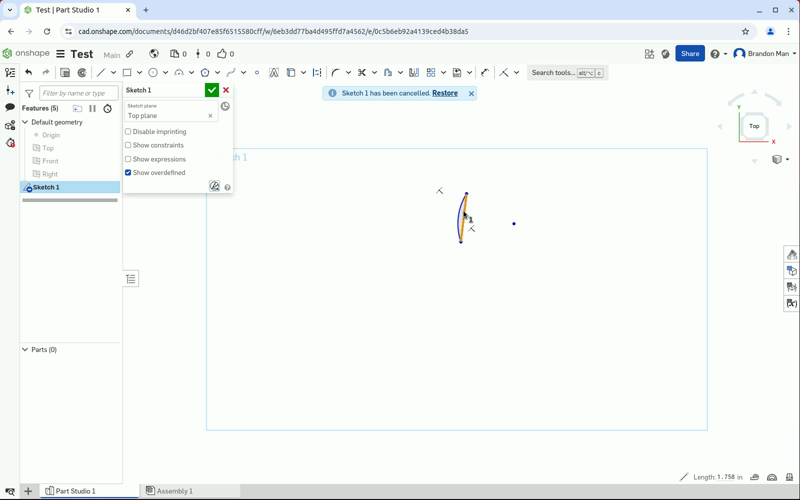
scroll(-6)
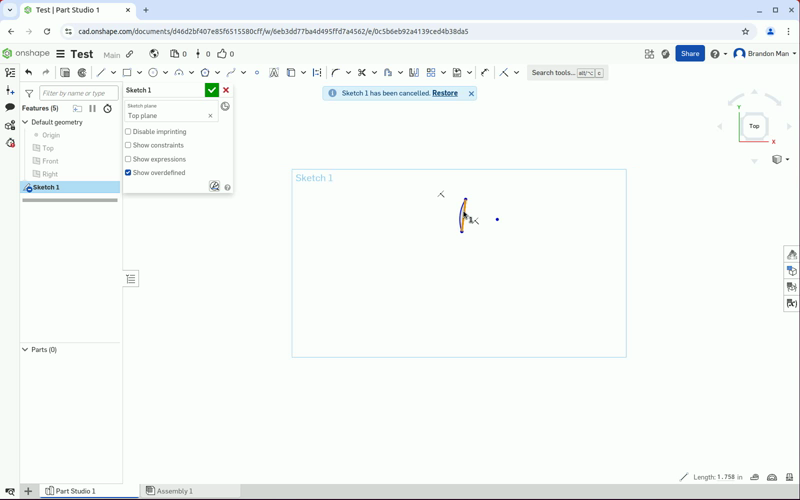
scroll(-6)
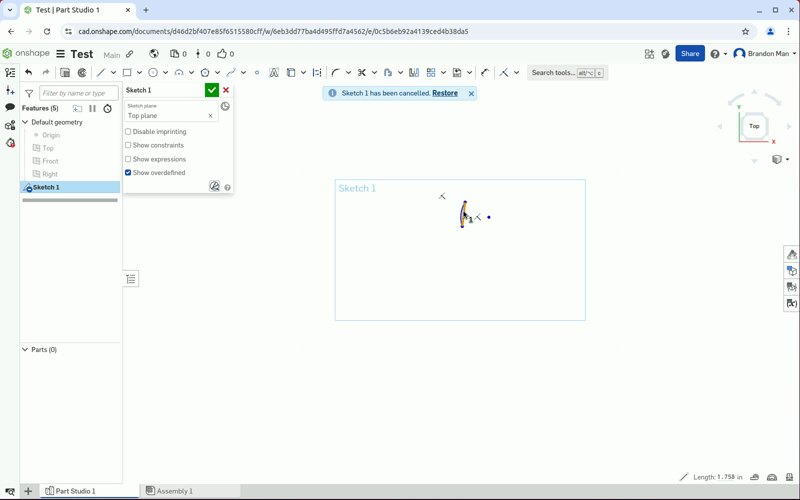
scroll(-6)
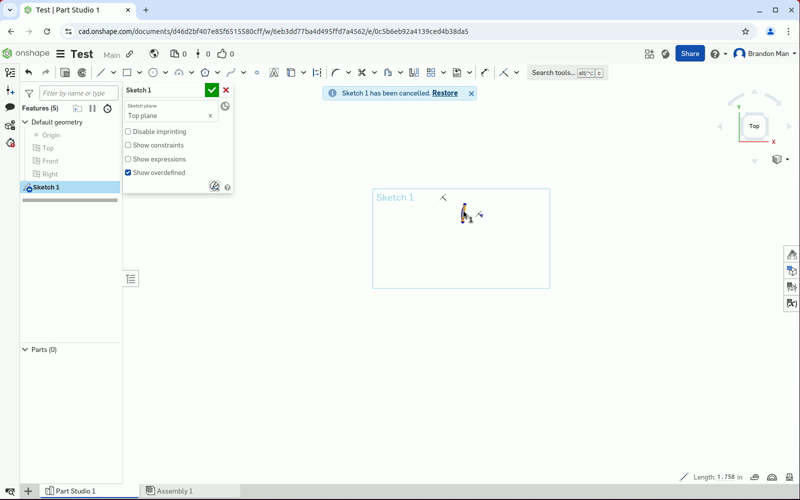
scroll(-6)
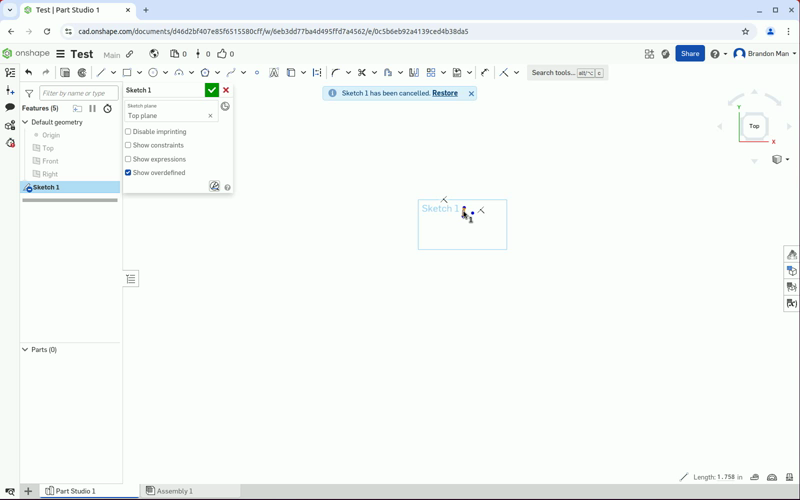
mouse_move(73, 352)
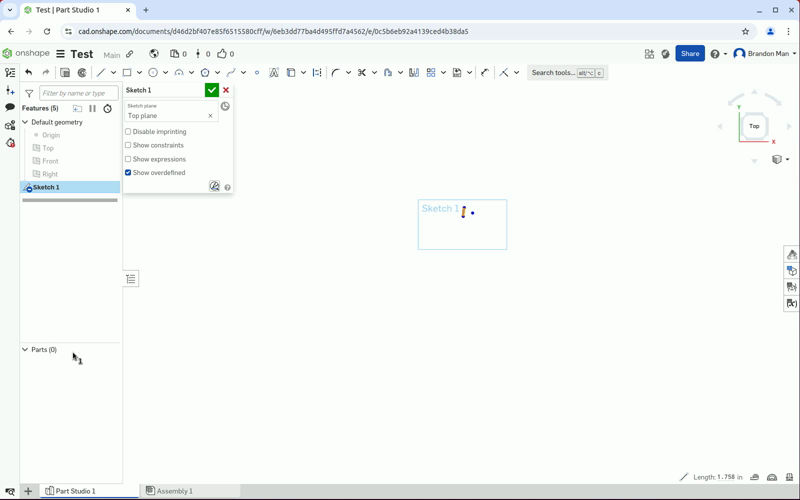
key(shift+y)
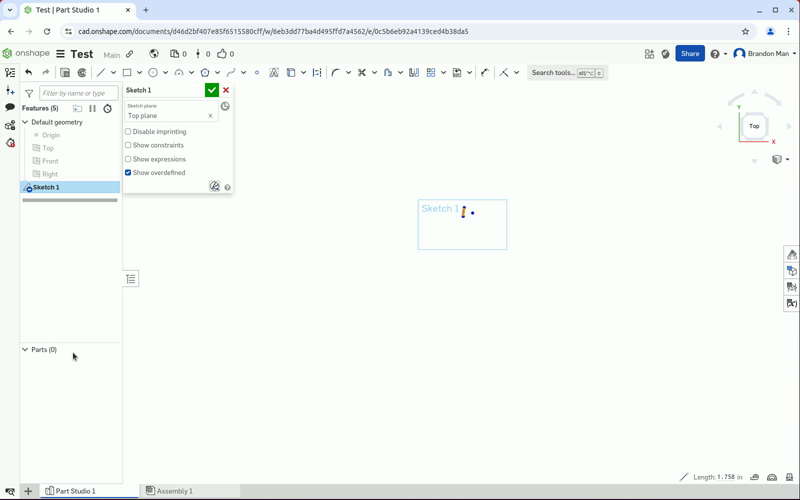
key(shift+e)
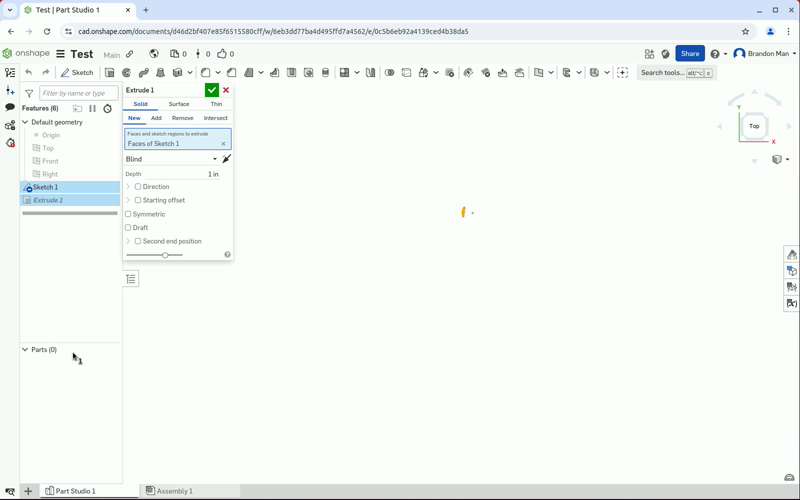
mouse_move(143, 106)
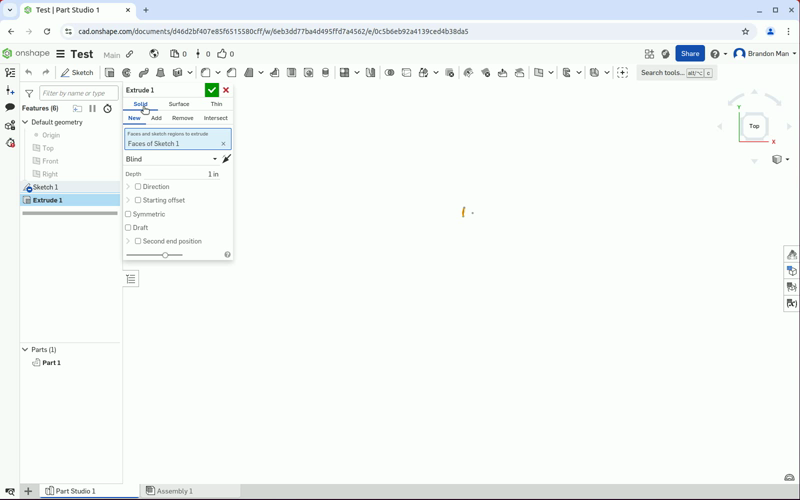
click(143, 106)
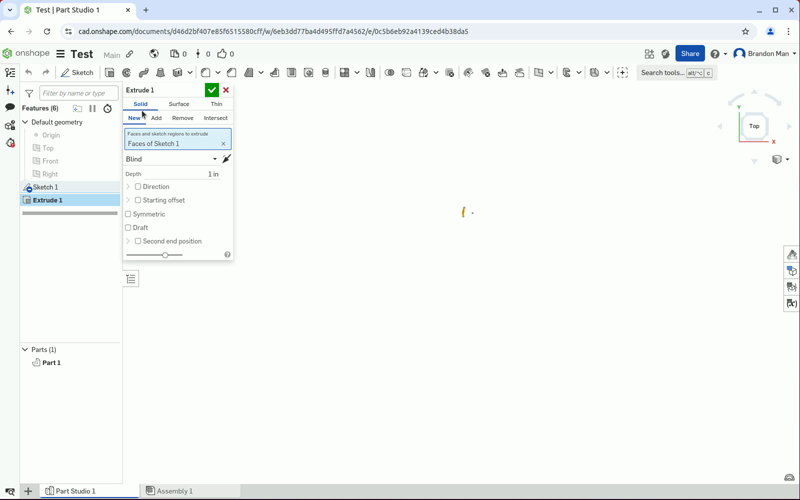
mouse_move(137, 120)
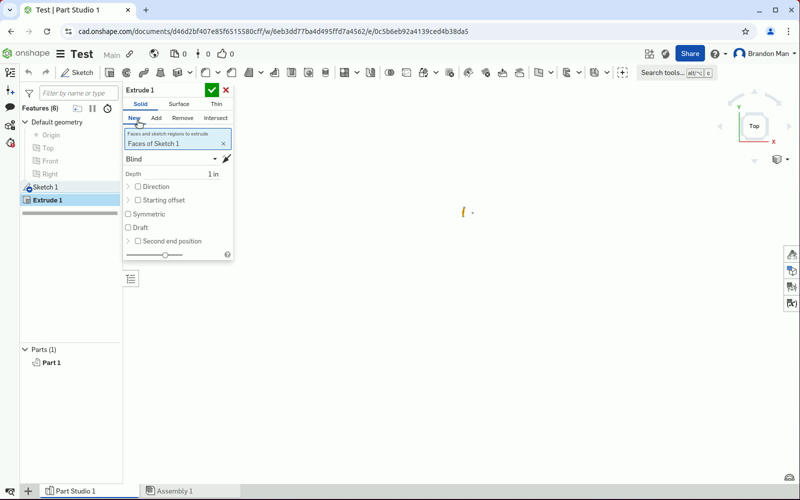
click(137, 120)
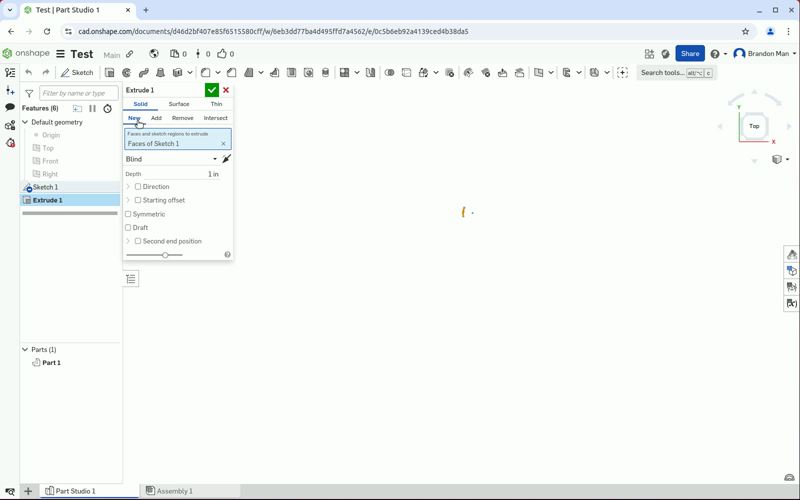
key(tab, 4)
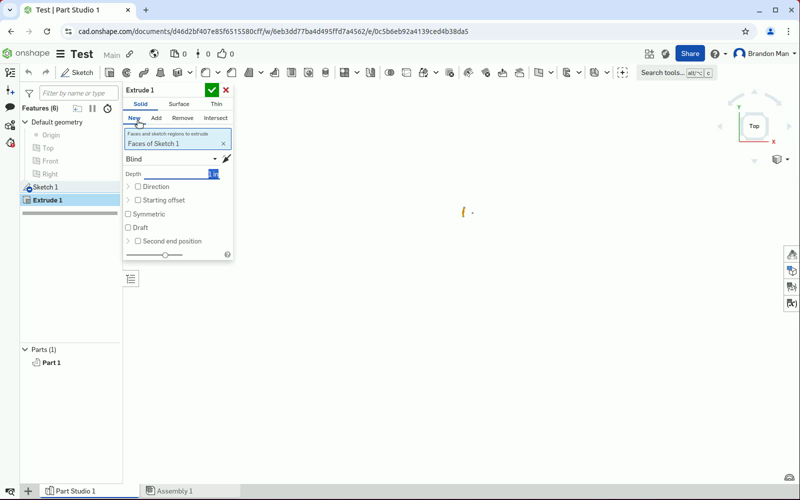
text(0.963)
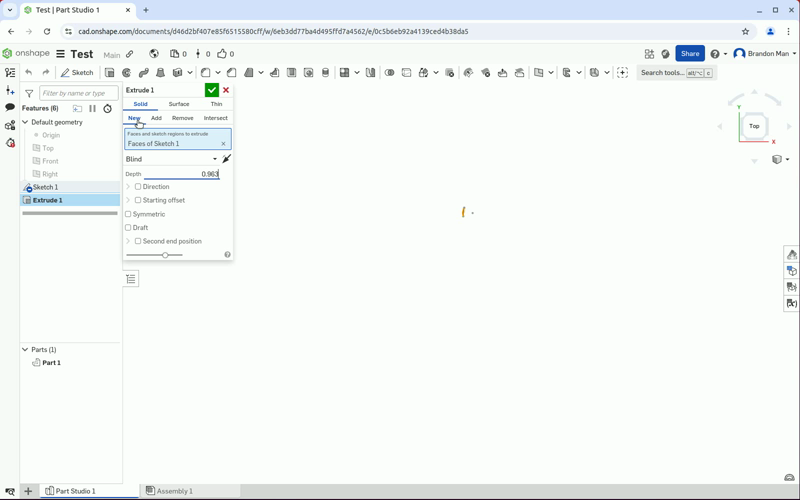
key(enter)
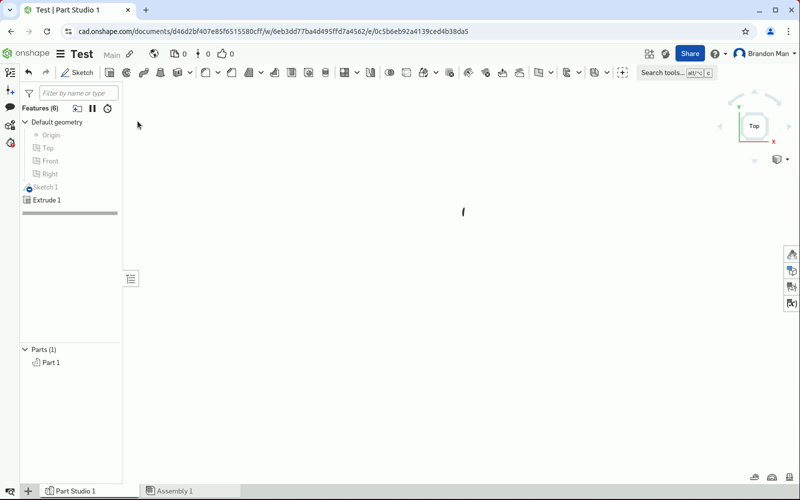
key(shift+h)
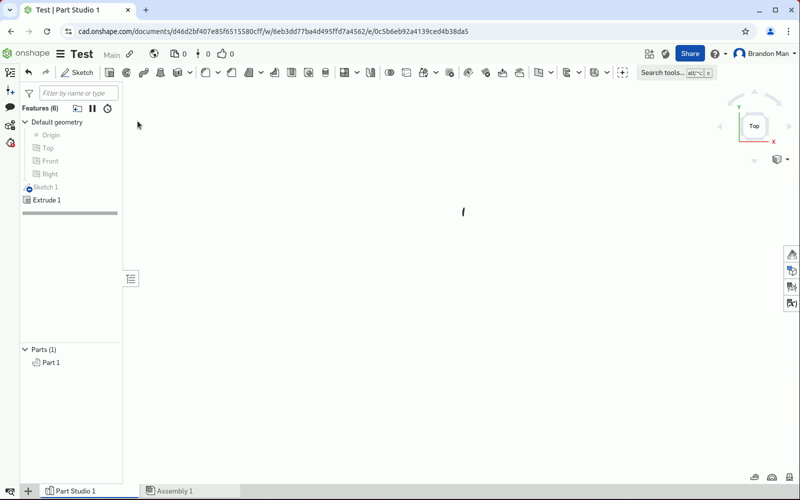
key(shift+h)
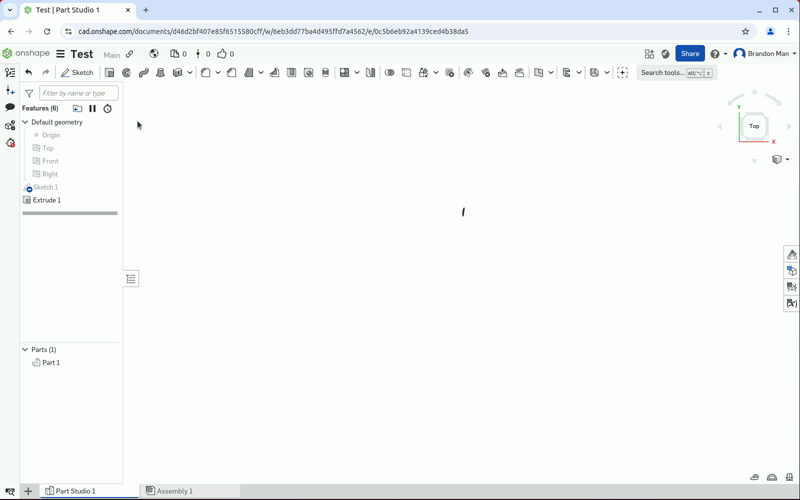
mouse_move(73, 189)
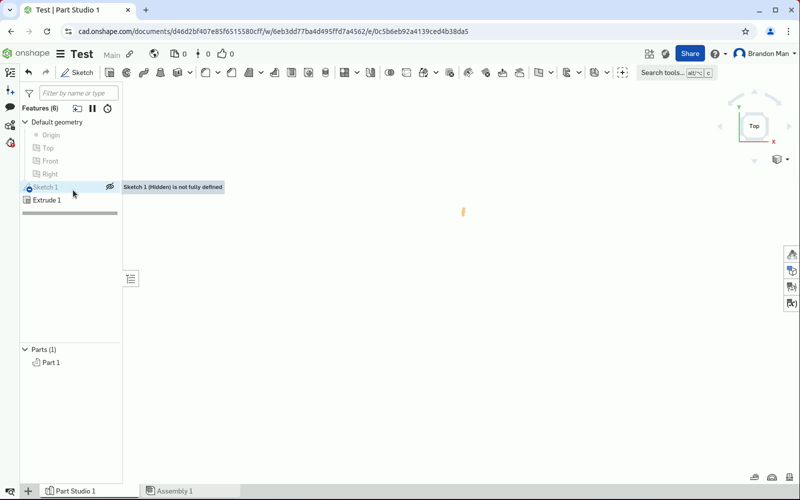
click(73, 189)
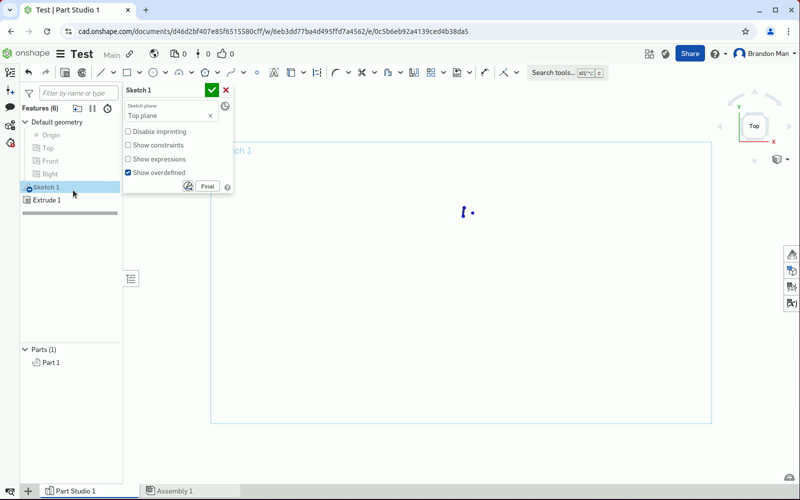
mouse_move(229, 92)
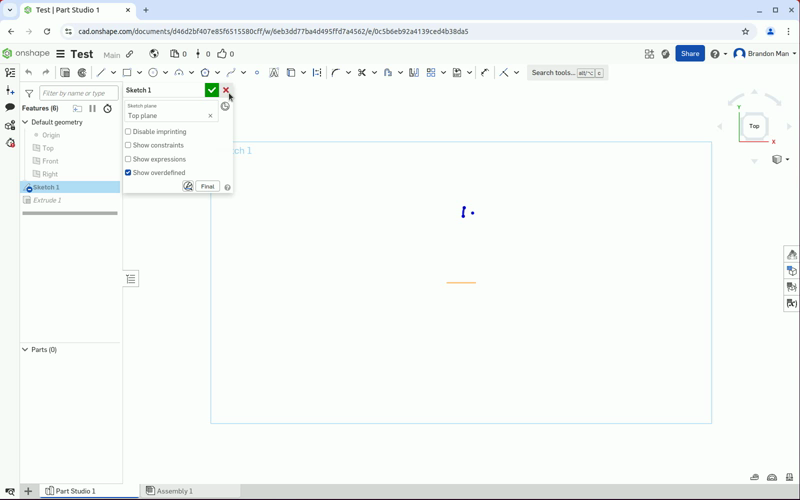
click(229, 92)
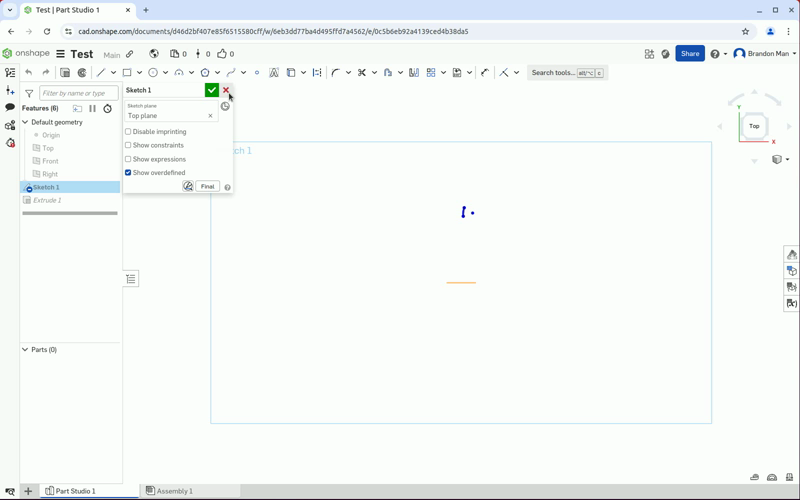
key(shift+s)
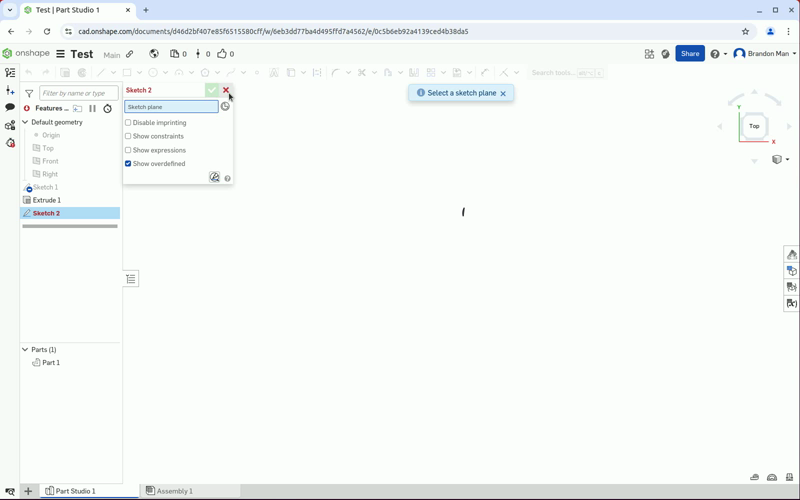
mouse_move(73, 150)
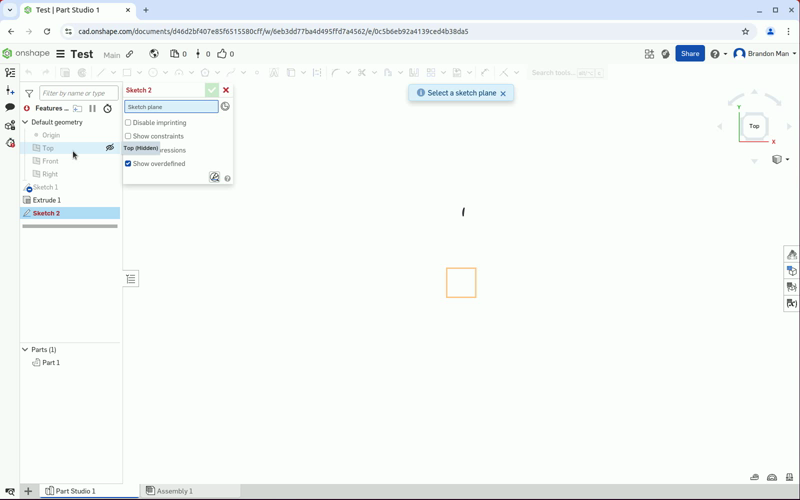
click(73, 150)
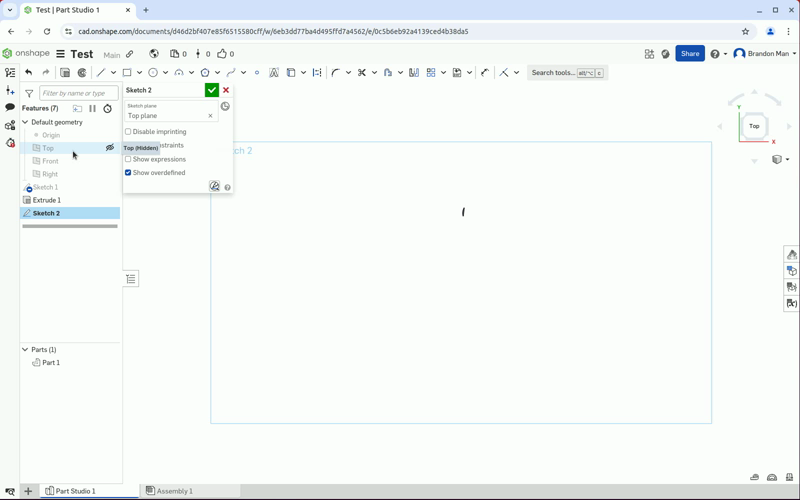
mouse_move(73, 352)
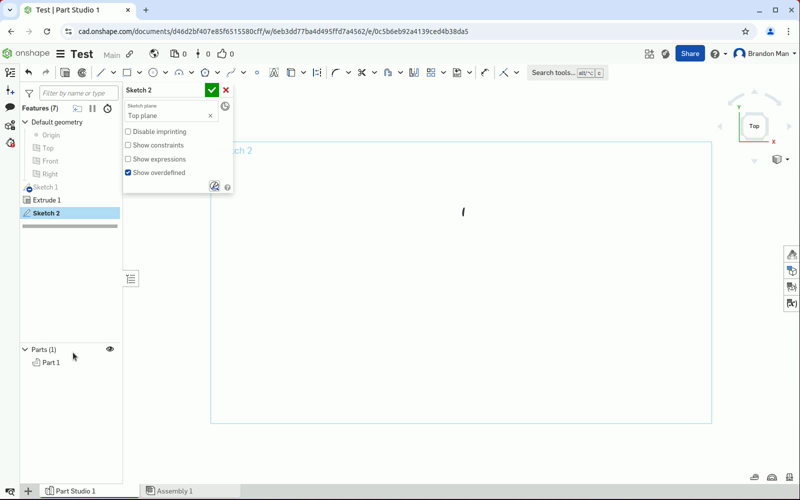
key(y)
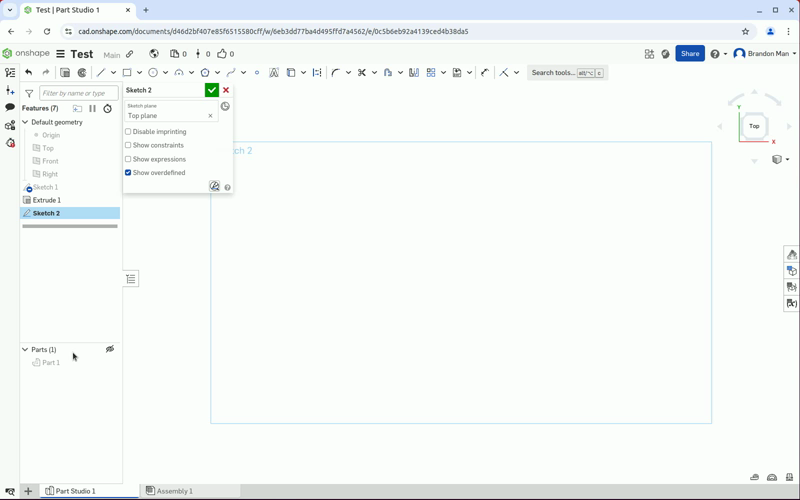
key(l)
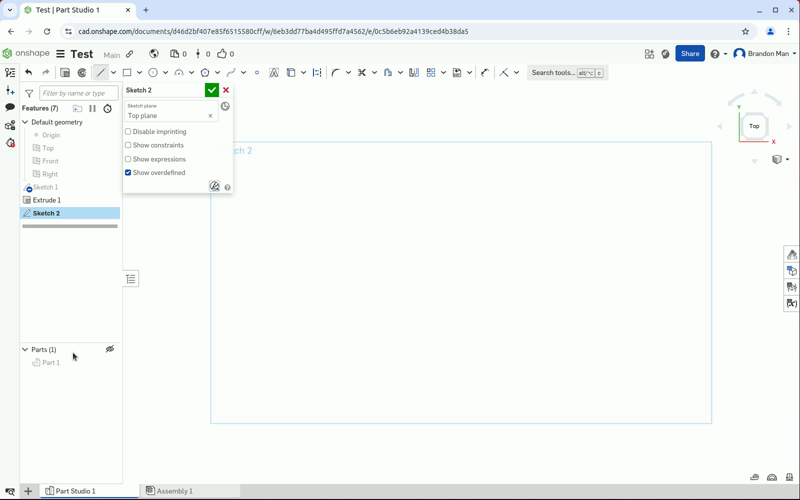
key_down(shift)
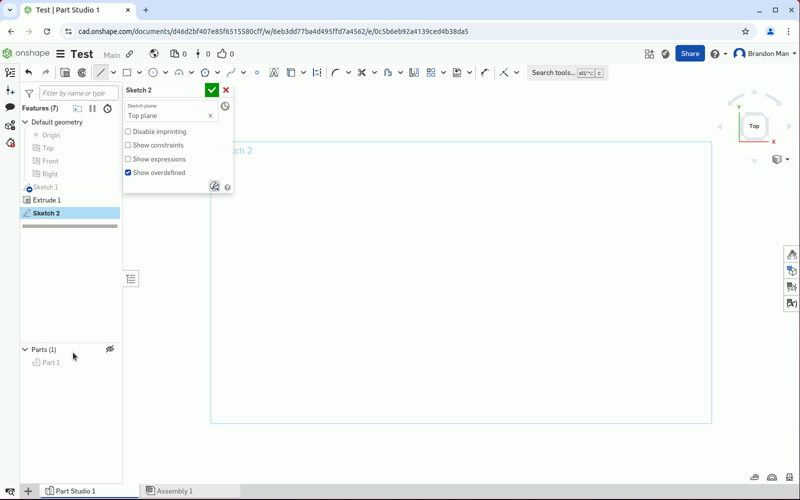
mouse_move(492, 210)
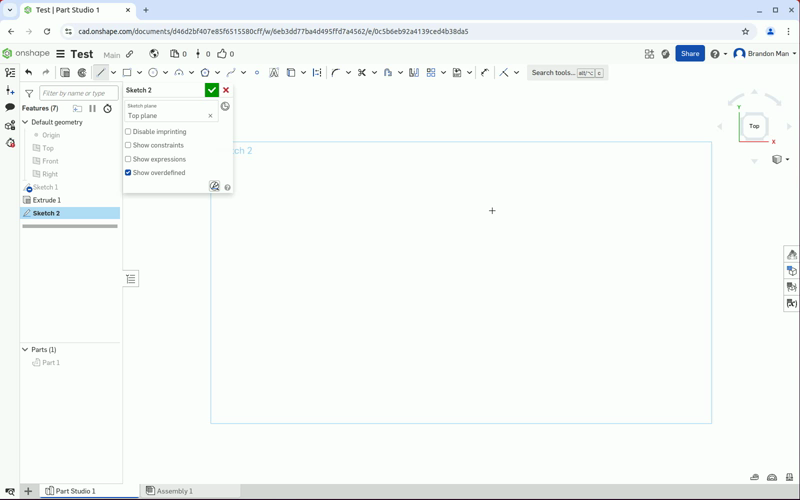
click(492, 210)
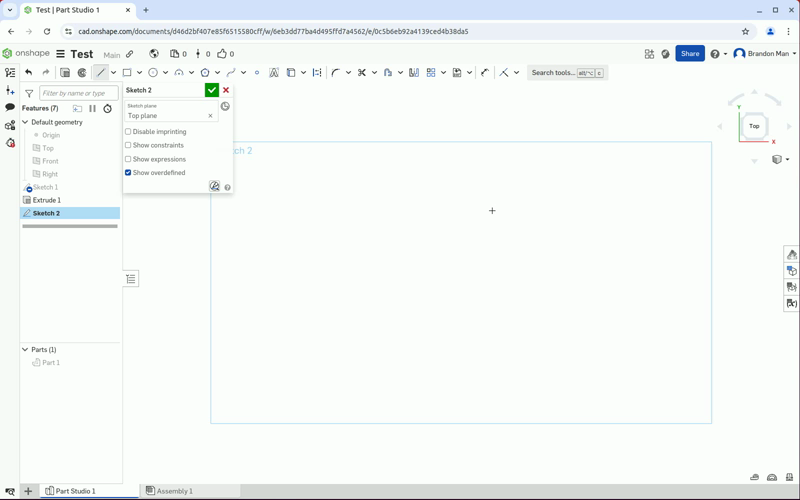
key_up(shift)
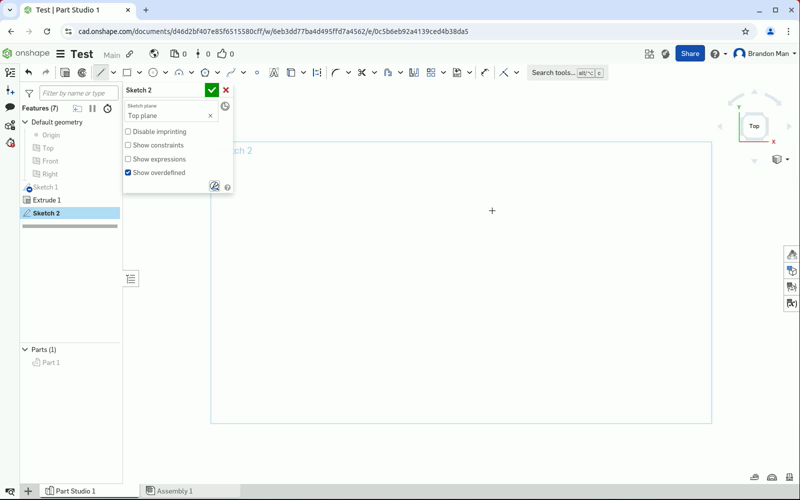
key_down(shift)
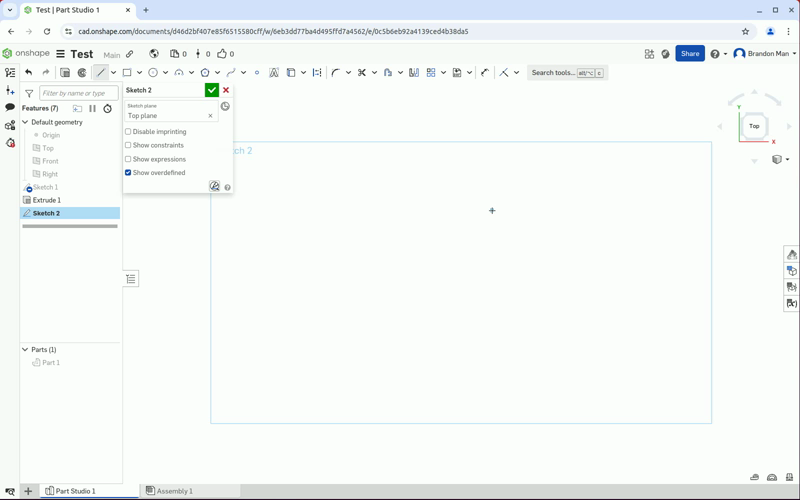
mouse_move(522, 210)
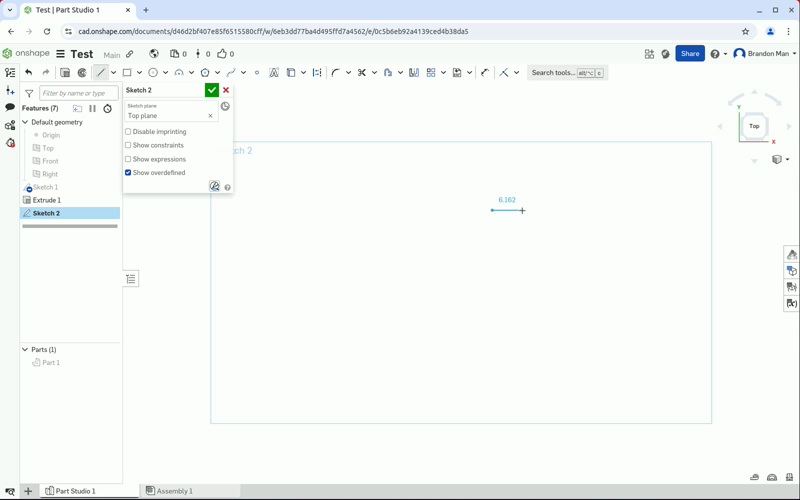
mouse_move(493, 217)
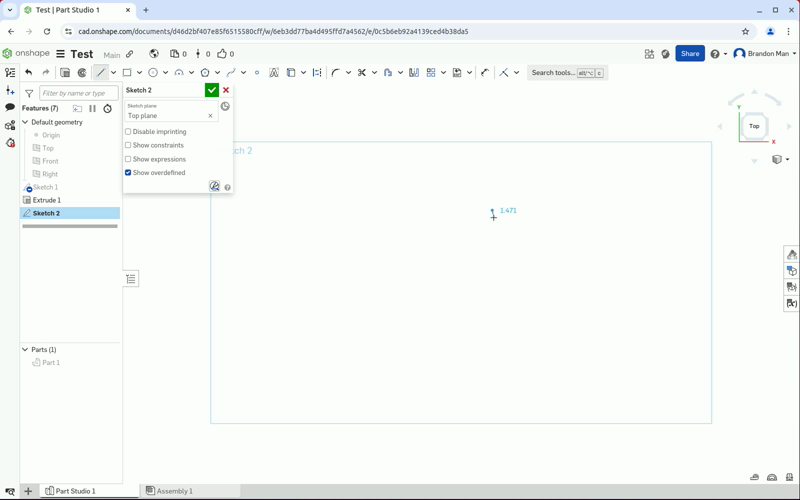
scroll(6)
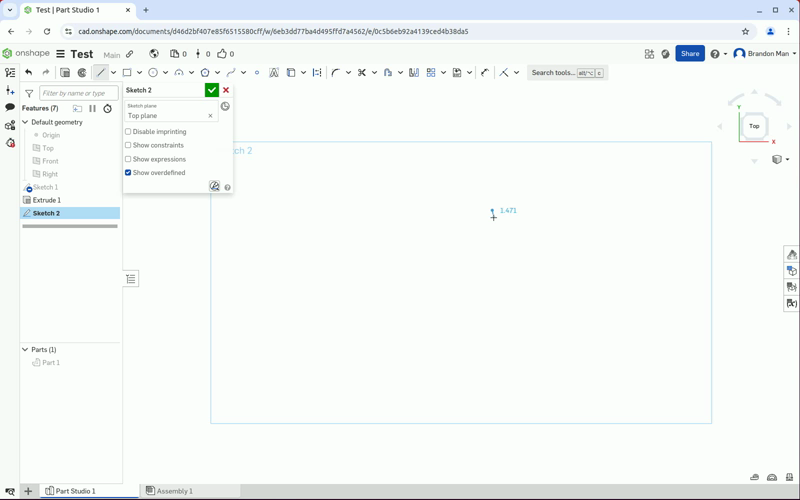
scroll(6)
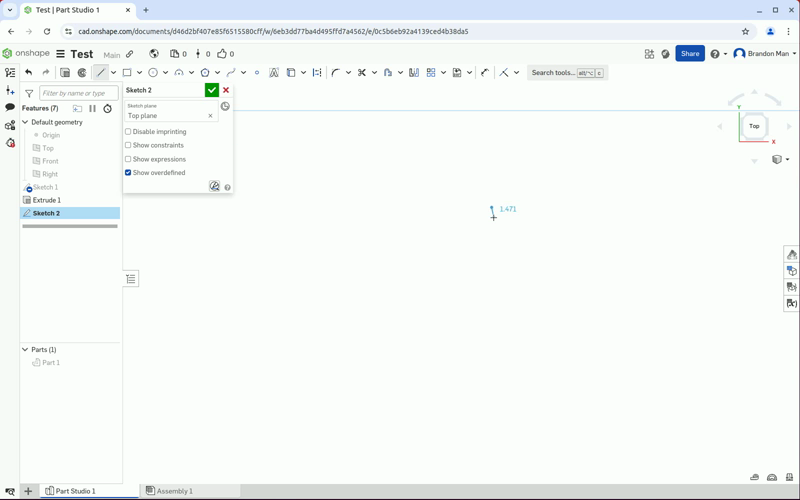
scroll(6)
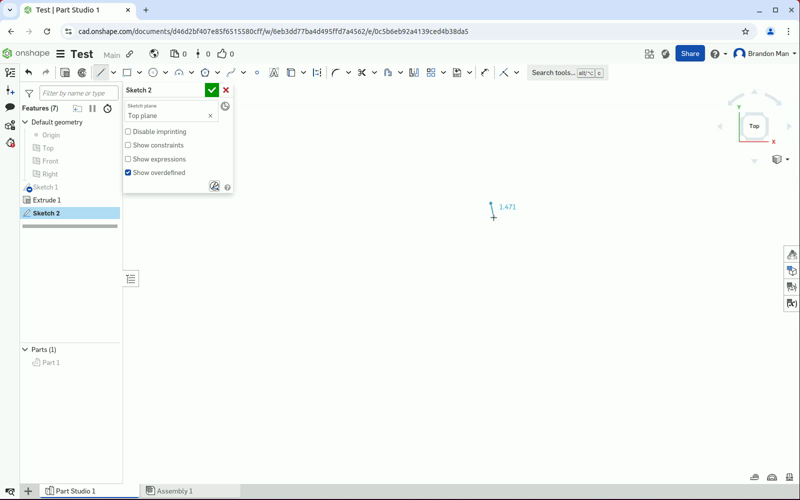
scroll(6)
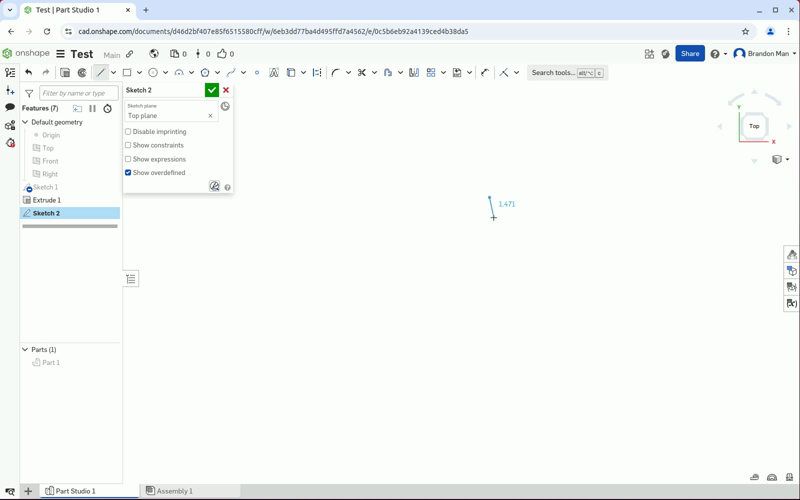
scroll(6)
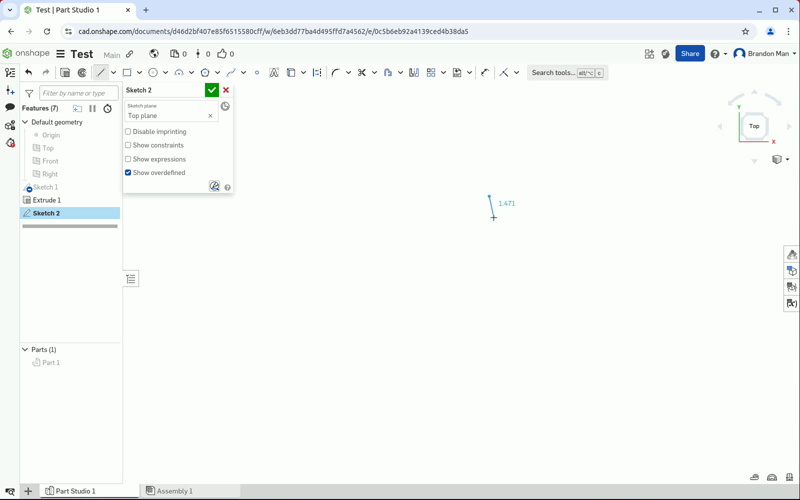
scroll(6)
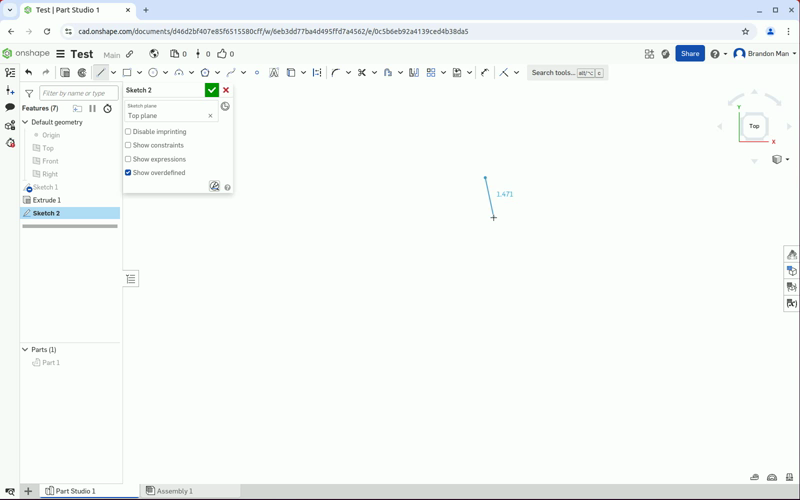
scroll(6)
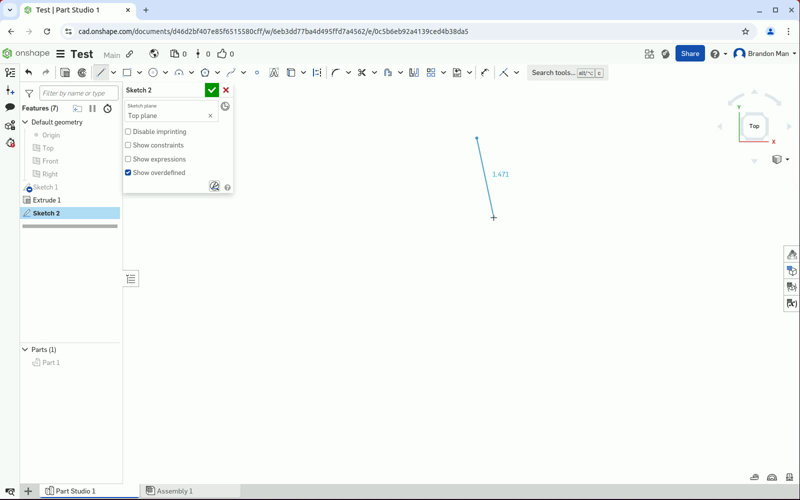
click(493, 217)
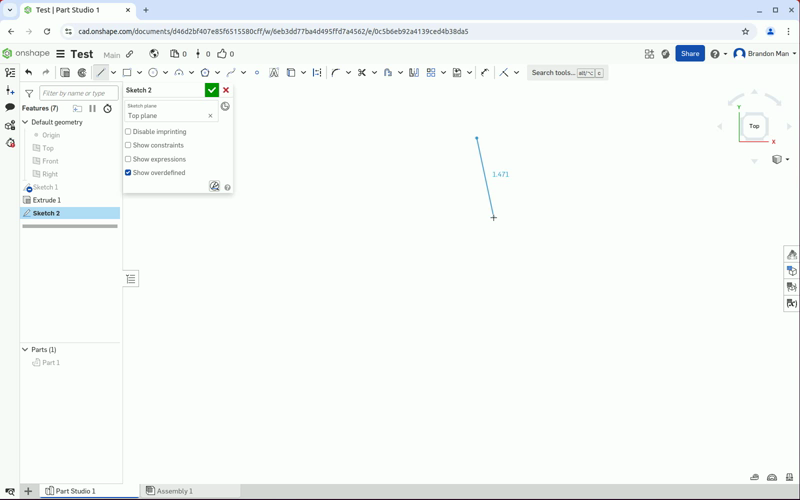
scroll(-6)
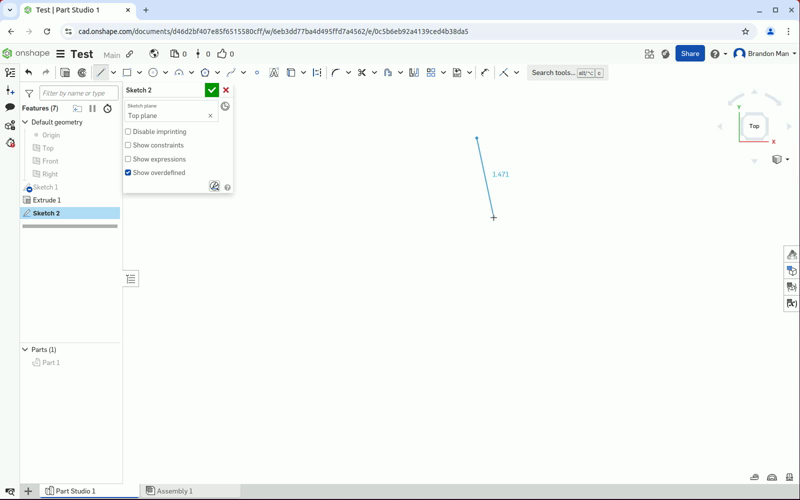
scroll(-6)
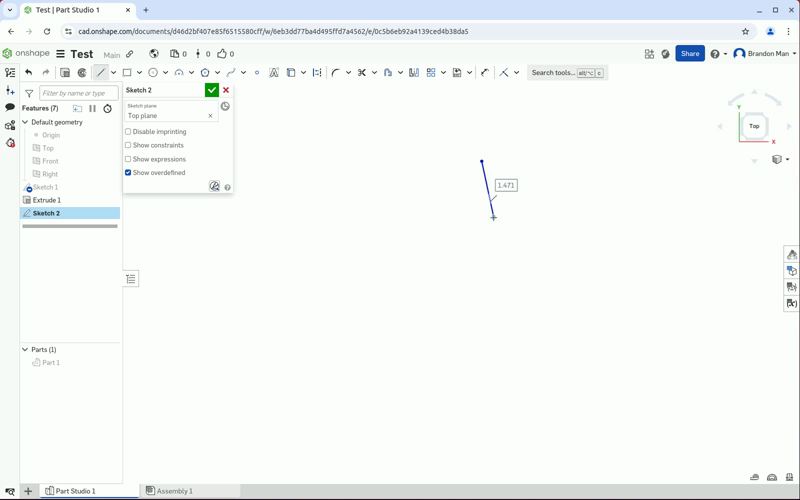
scroll(-6)
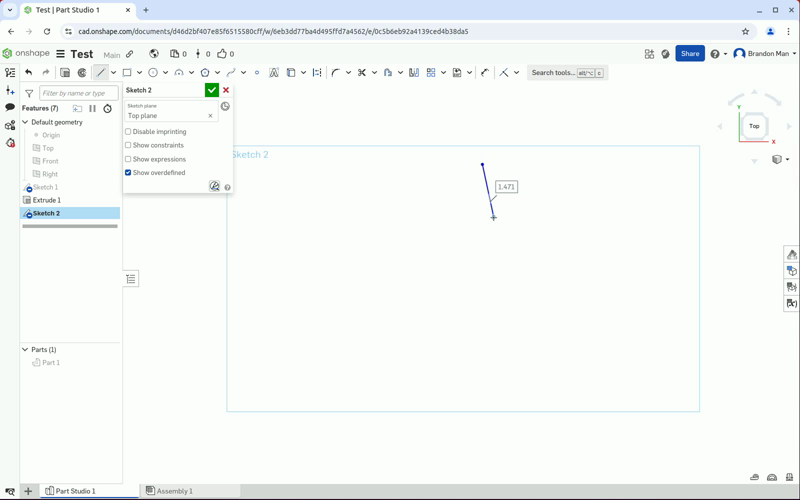
scroll(-6)
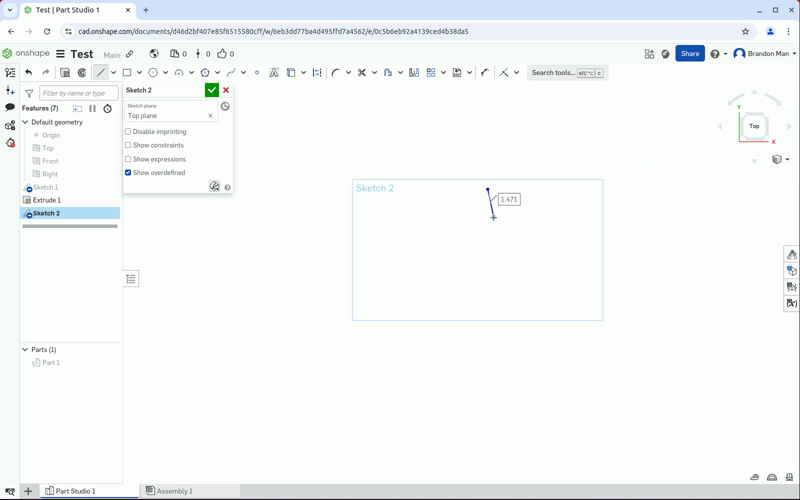
scroll(-6)
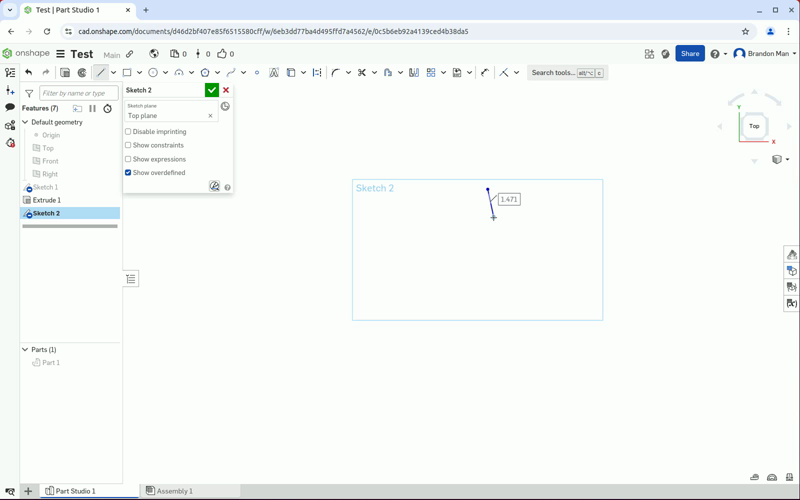
scroll(-6)
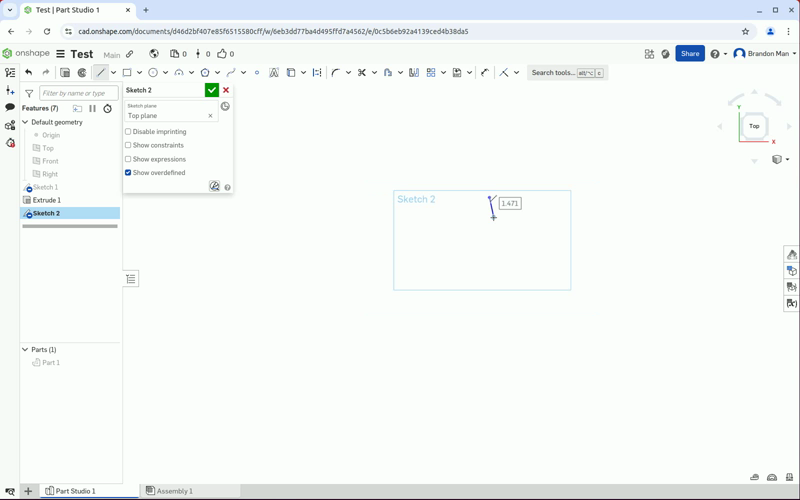
scroll(-6)
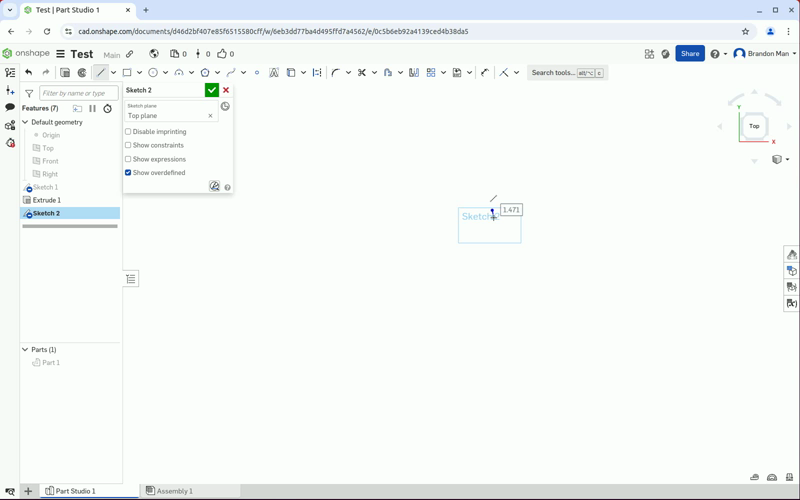
key_up(shift)
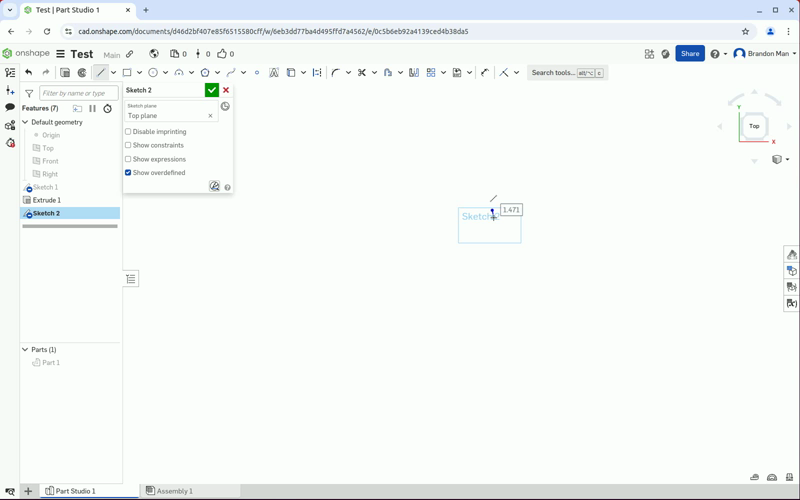
key(esc)
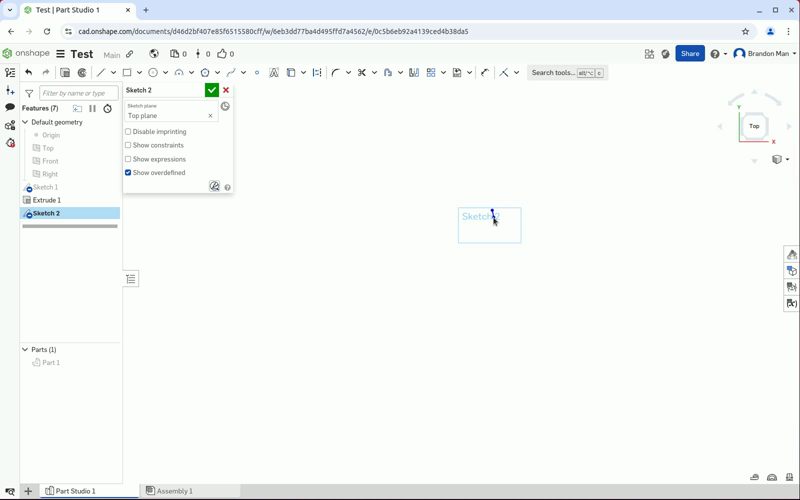
key(a)
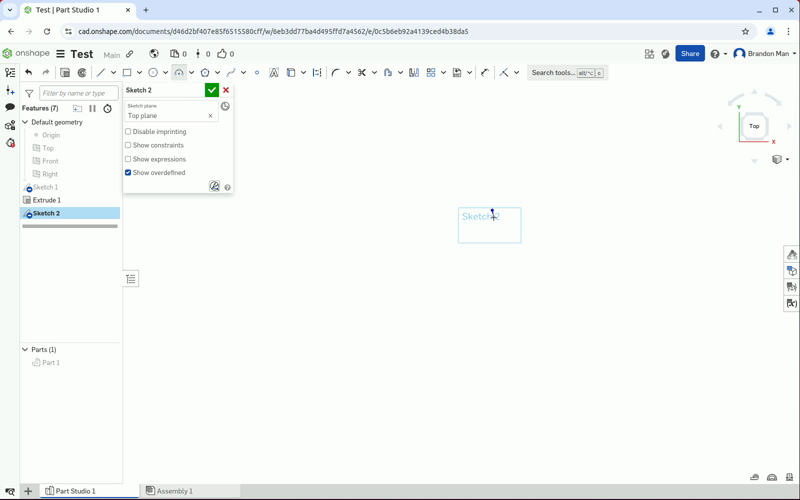
mouse_move(493, 217)
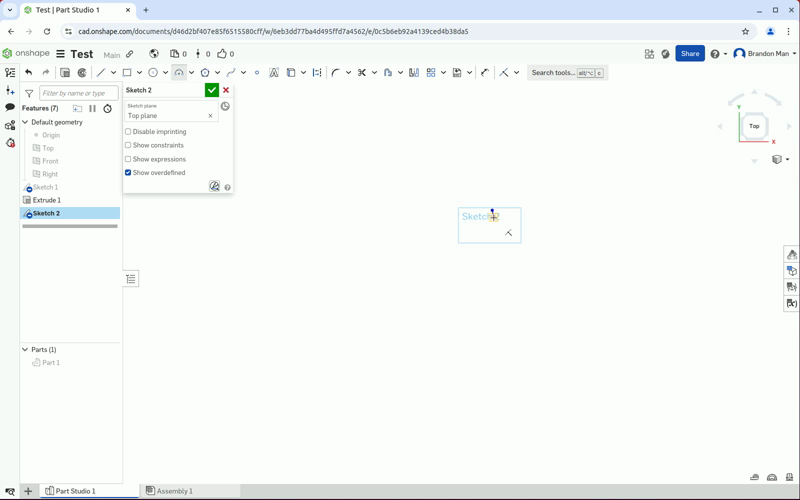
click(493, 217)
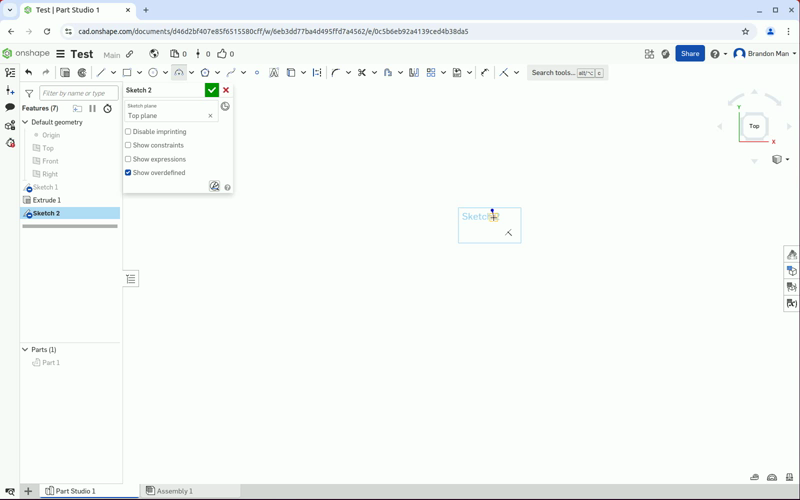
mouse_move(492, 210)
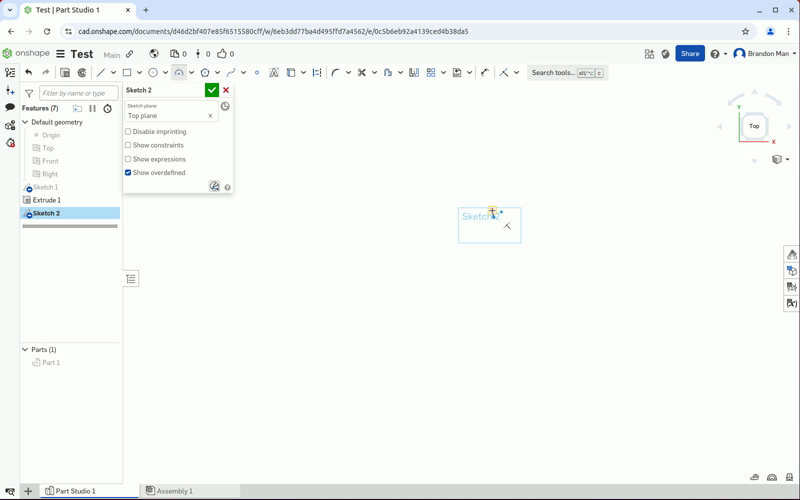
scroll(6)
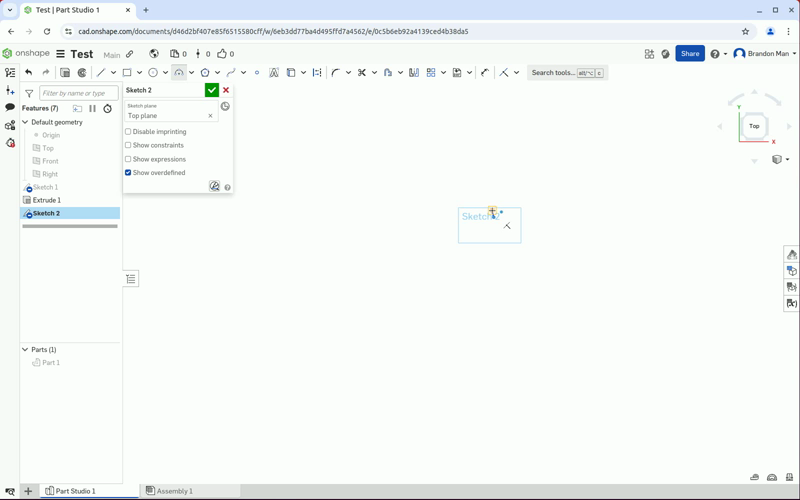
scroll(6)
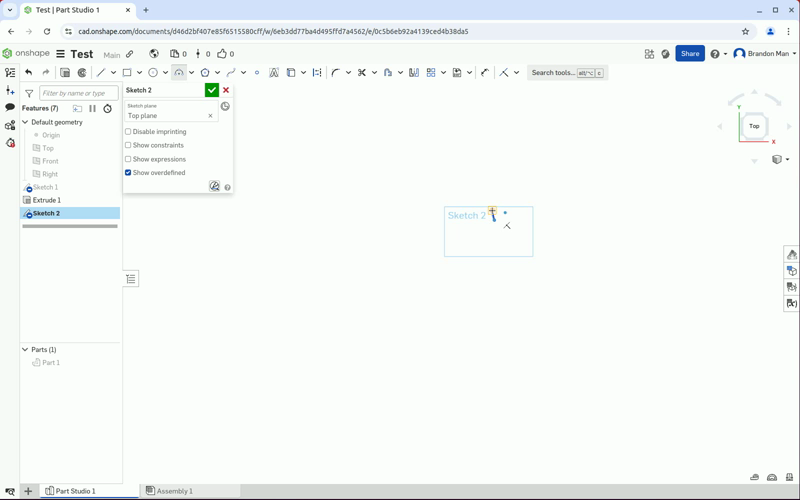
scroll(6)
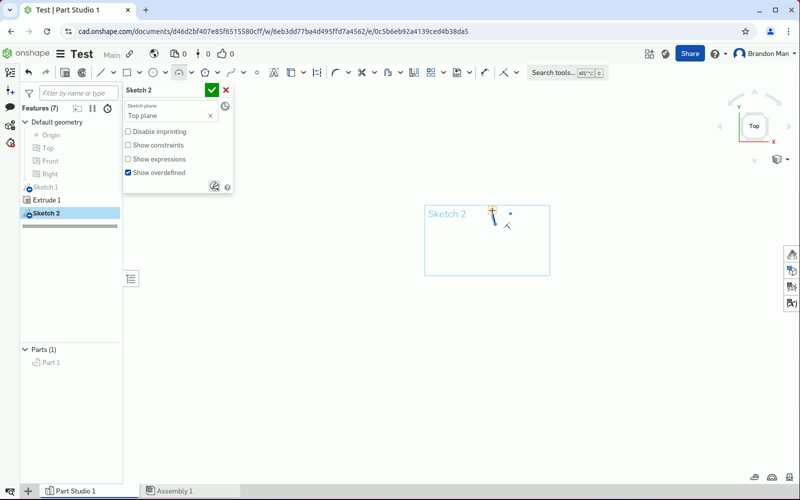
scroll(6)
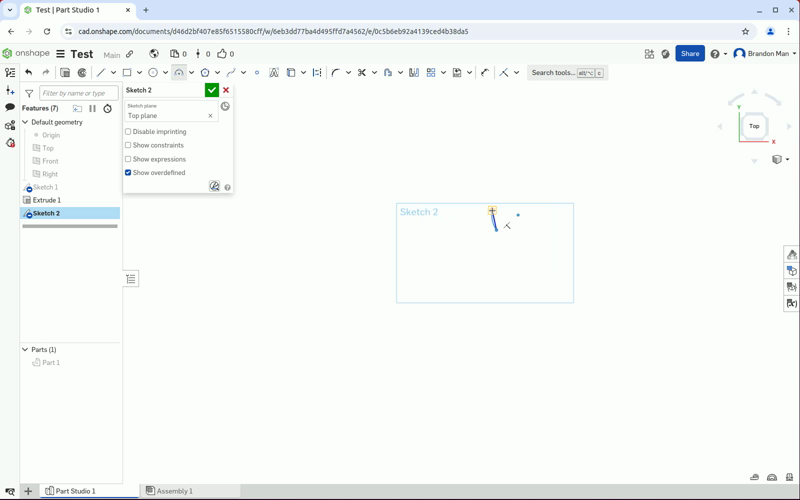
scroll(6)
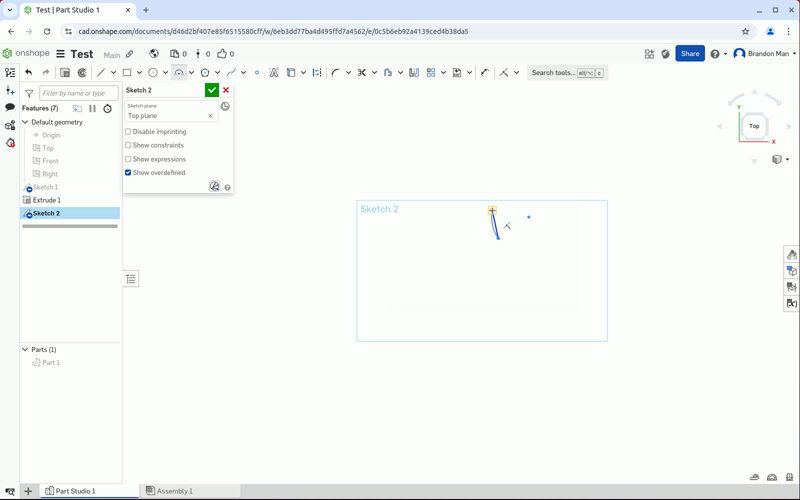
scroll(6)
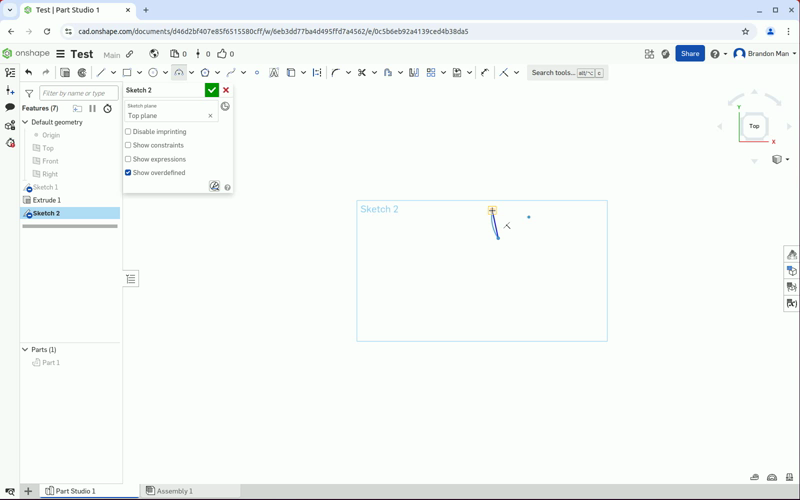
scroll(6)
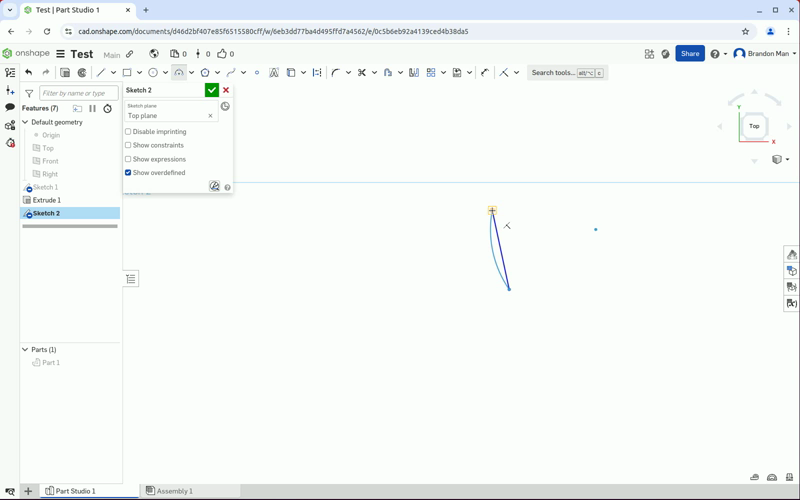
click(492, 210)
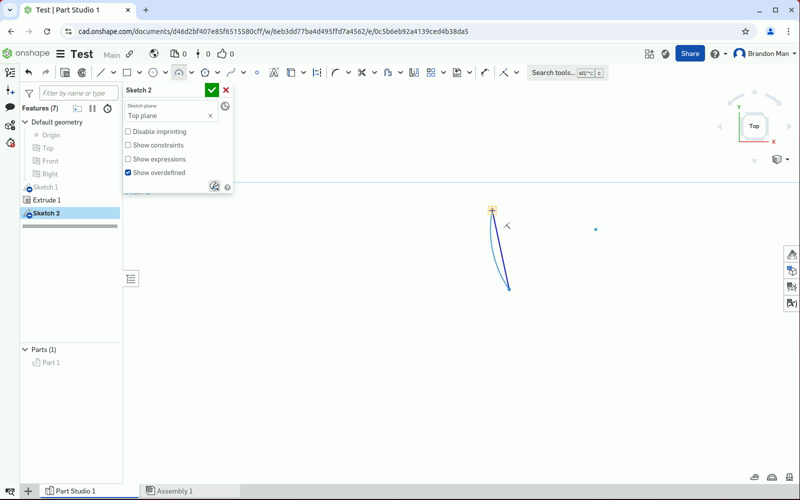
scroll(-6)
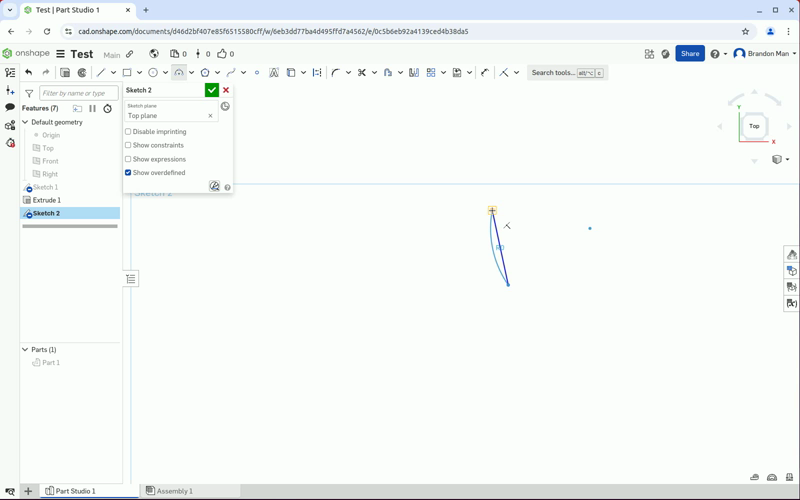
scroll(-6)
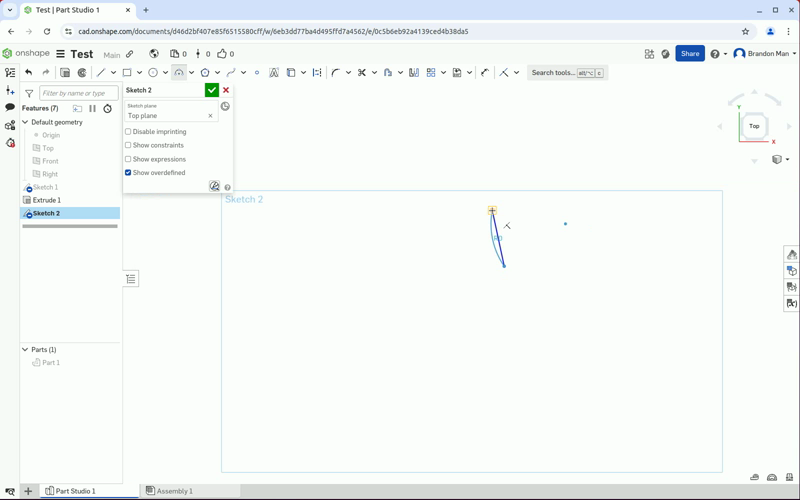
scroll(-6)
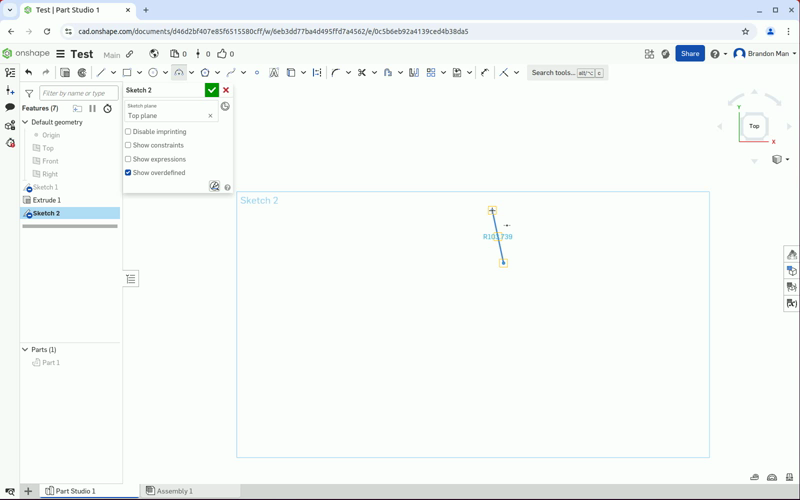
scroll(-6)
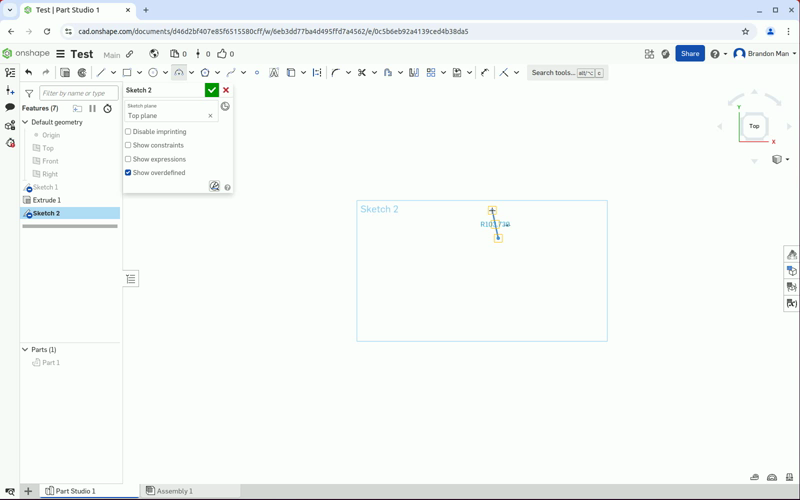
scroll(-6)
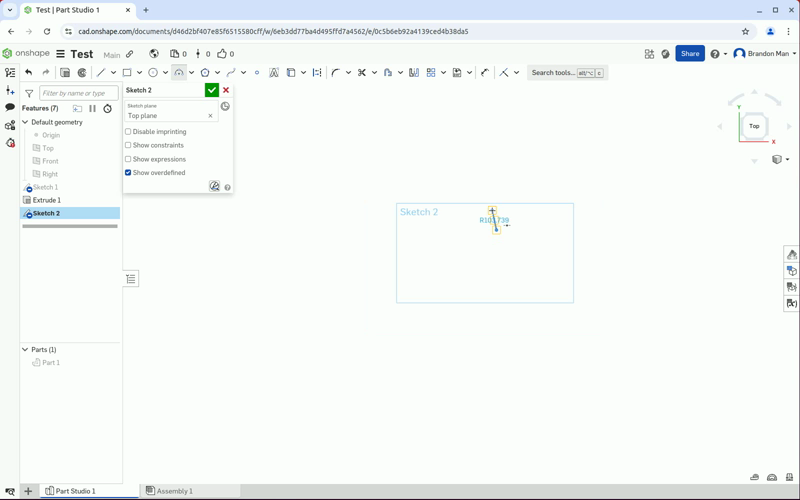
scroll(-6)
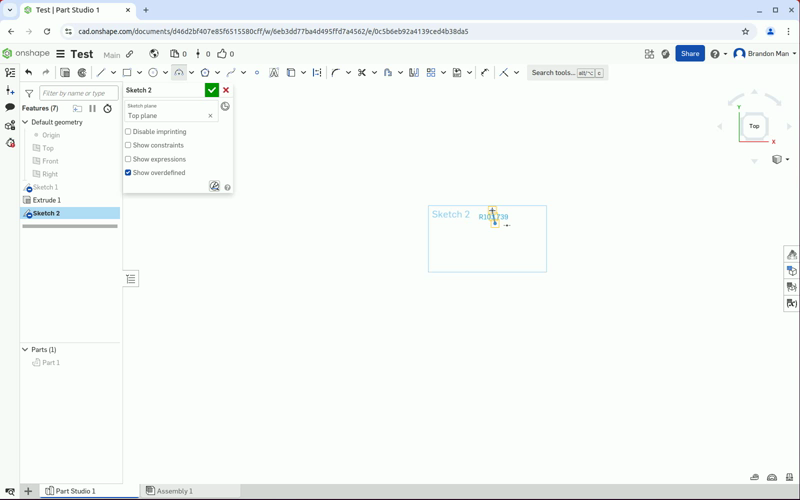
scroll(-6)
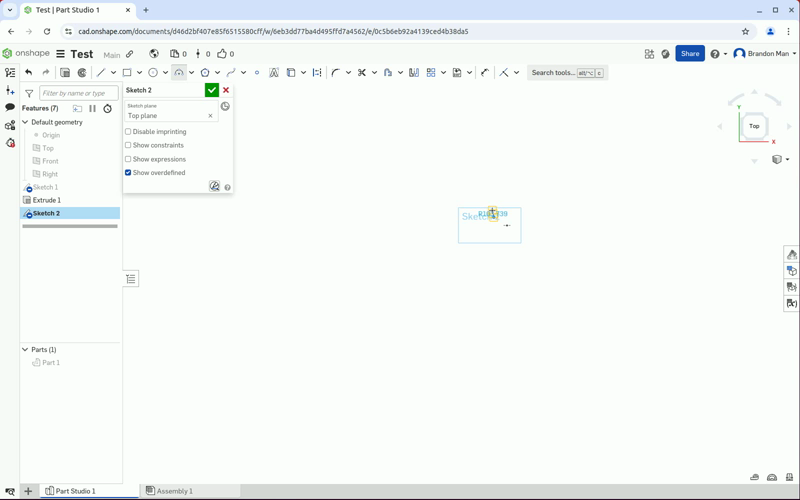
key_down(shift)
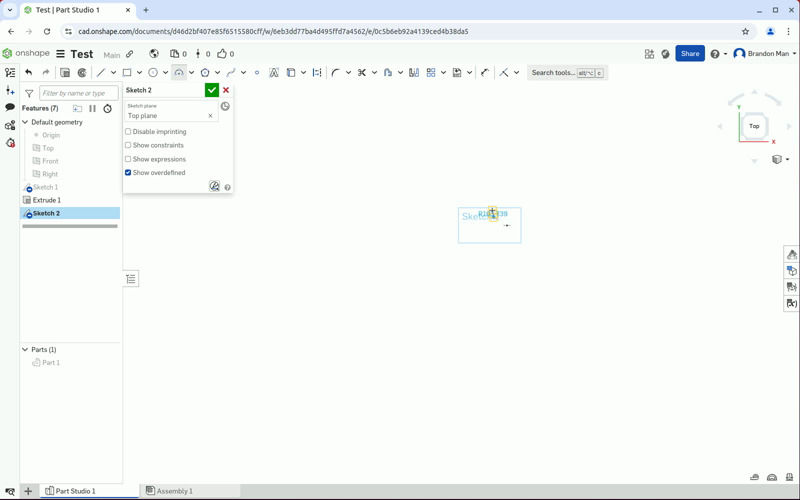
mouse_move(493, 213)
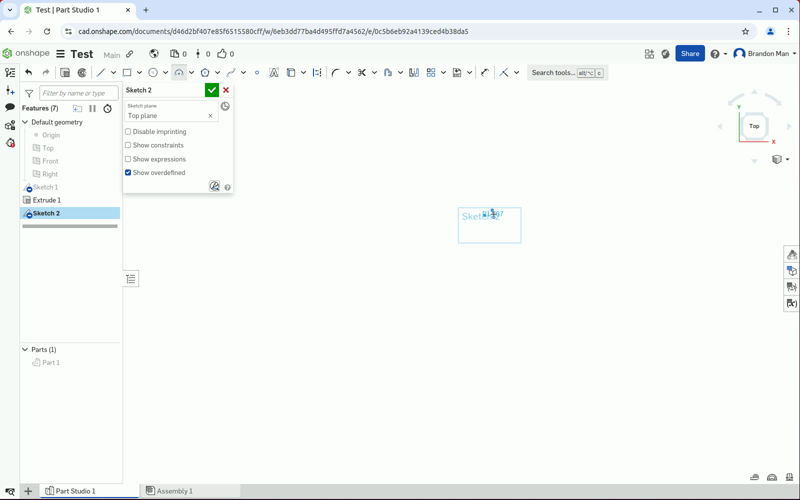
scroll(6)
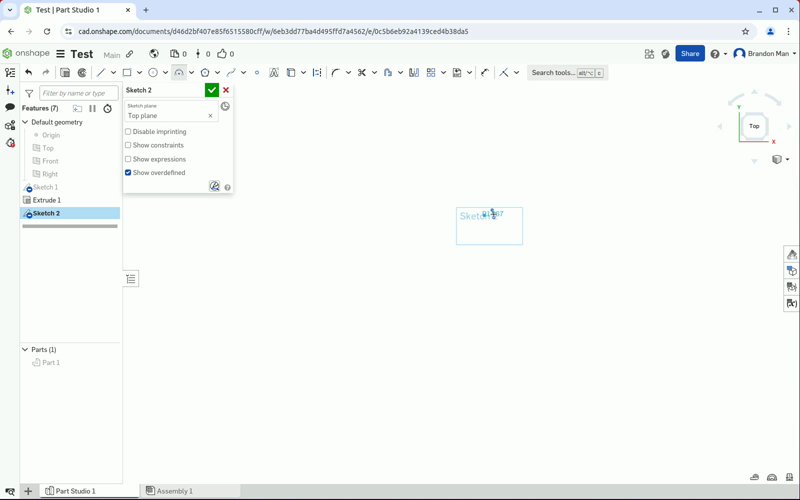
scroll(6)
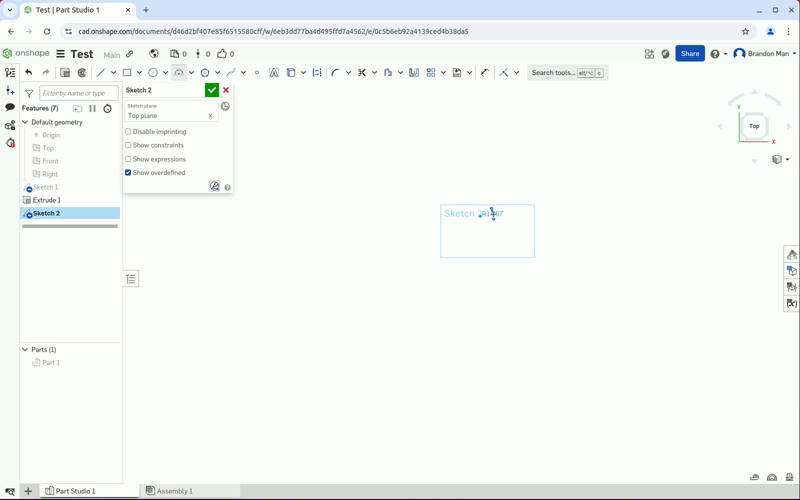
scroll(6)
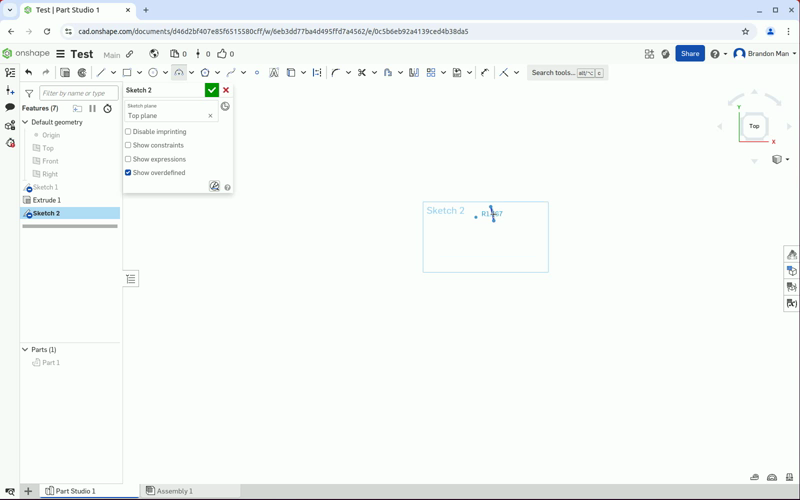
scroll(6)
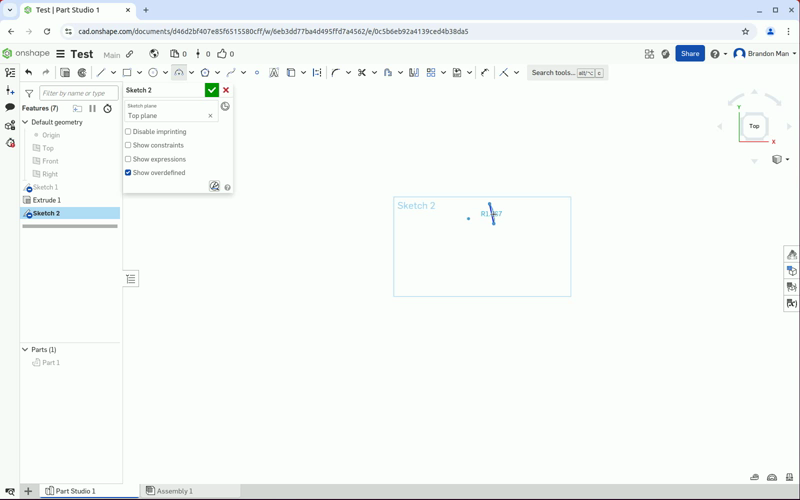
scroll(6)
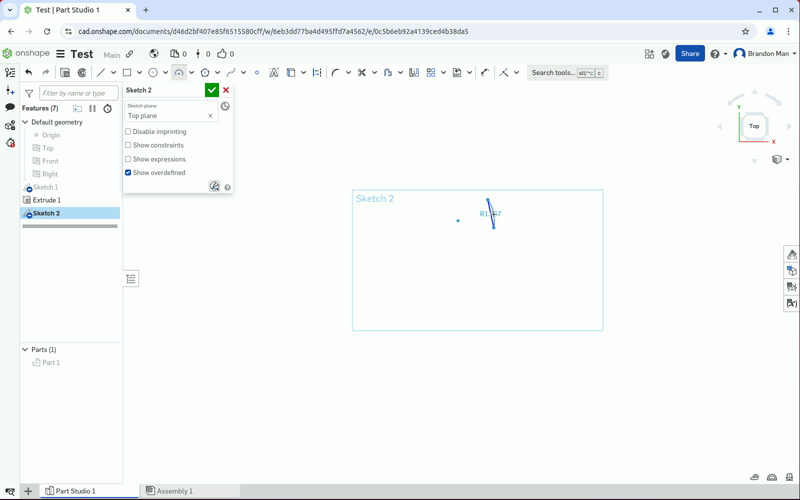
scroll(6)
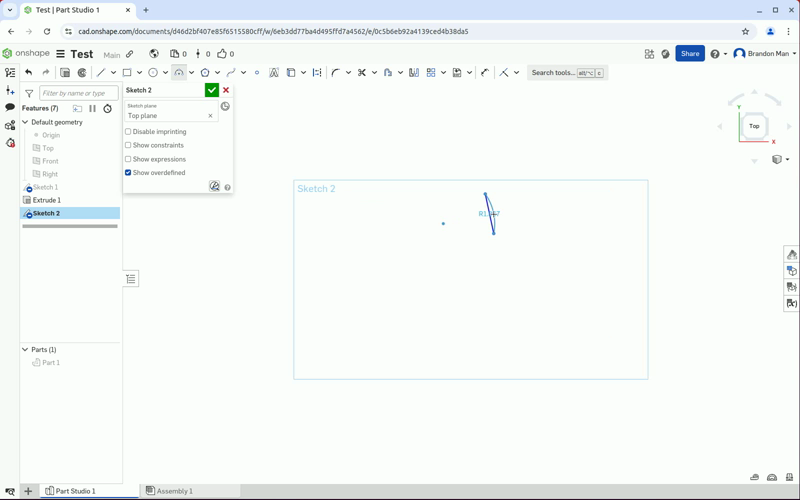
scroll(6)
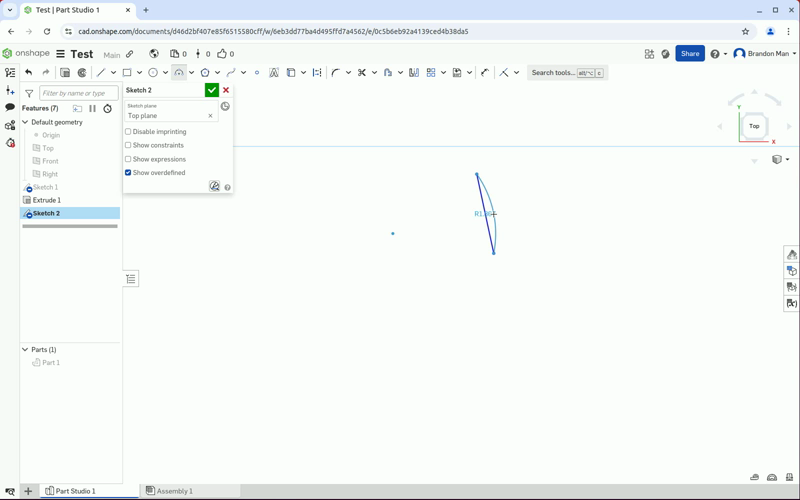
click(493, 213)
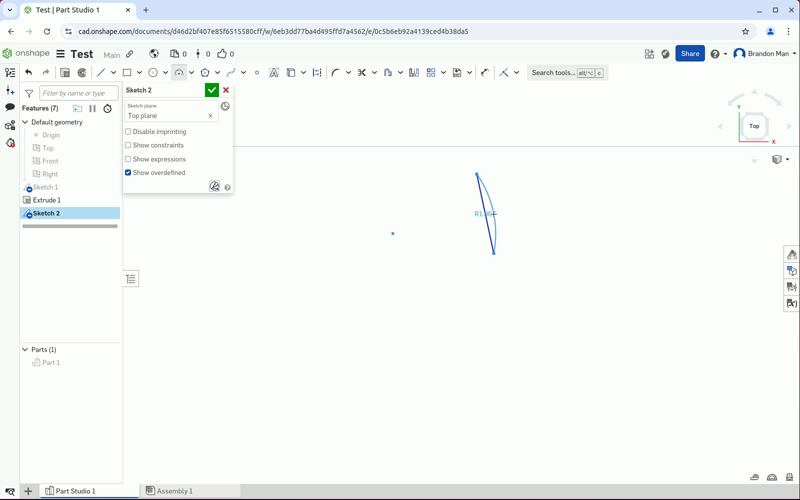
scroll(-6)
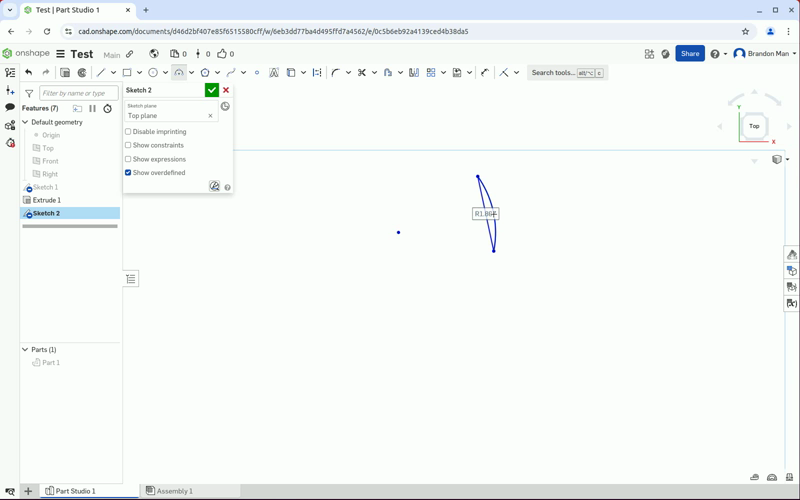
scroll(-6)
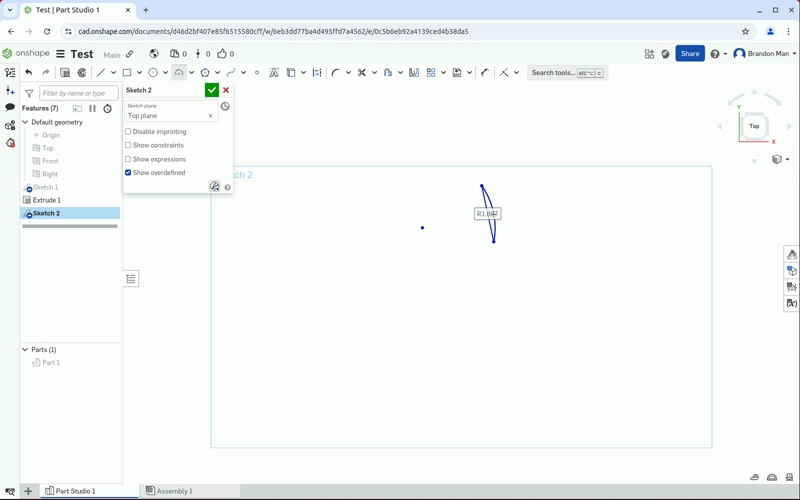
scroll(-6)
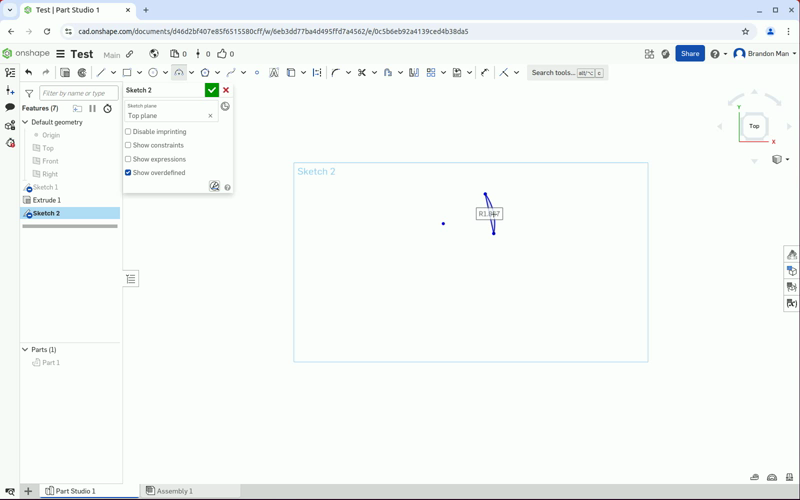
scroll(-6)
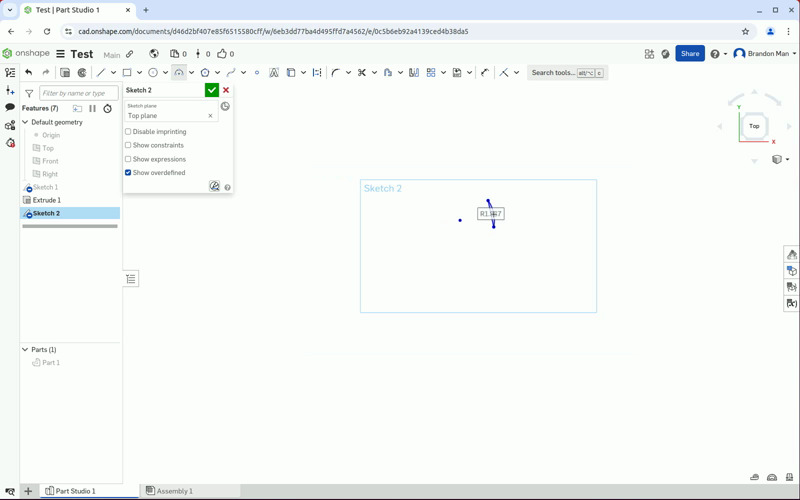
scroll(-6)
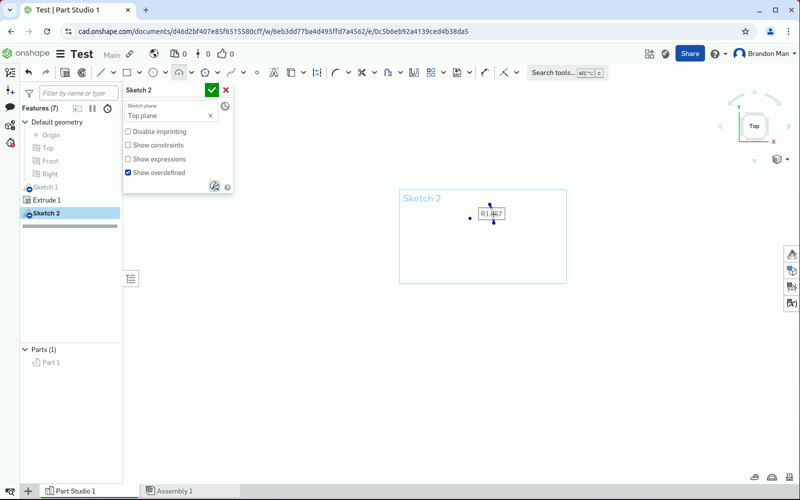
scroll(-6)
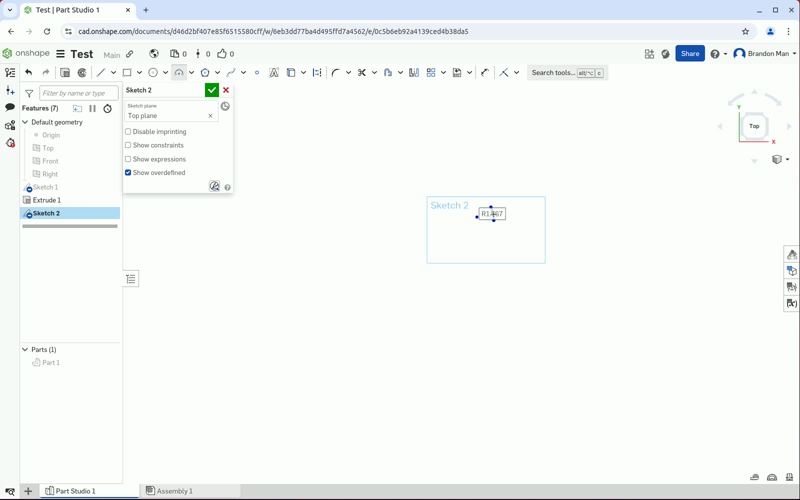
scroll(-6)
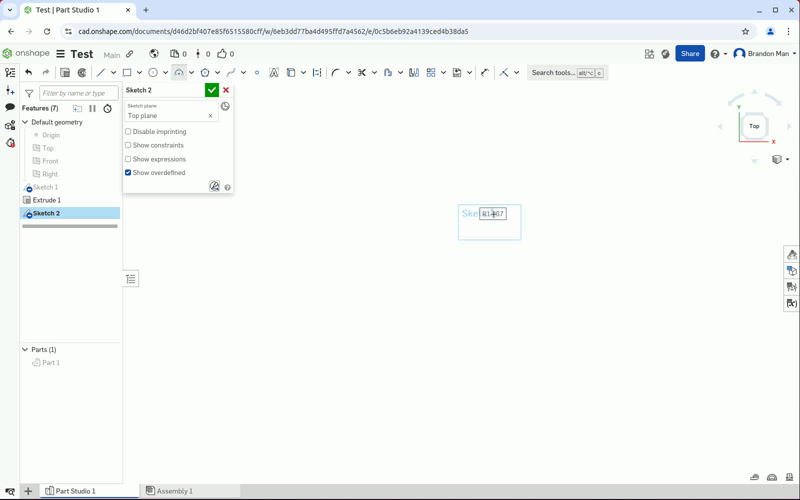
key_up(shift)
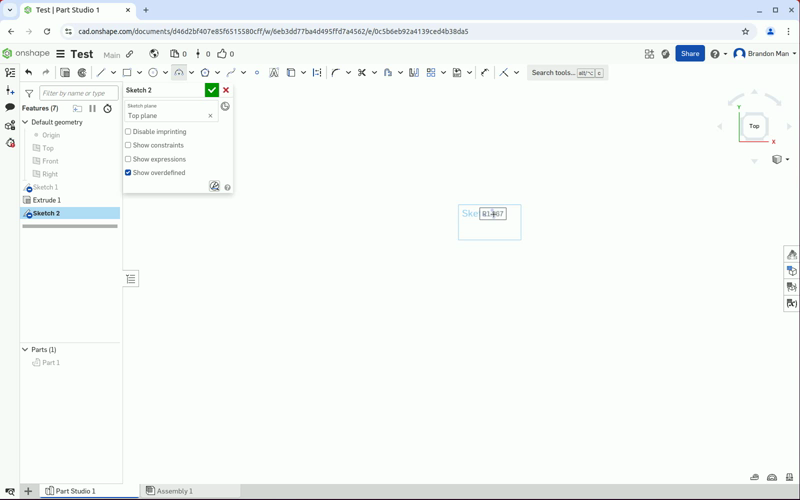
key(esc)
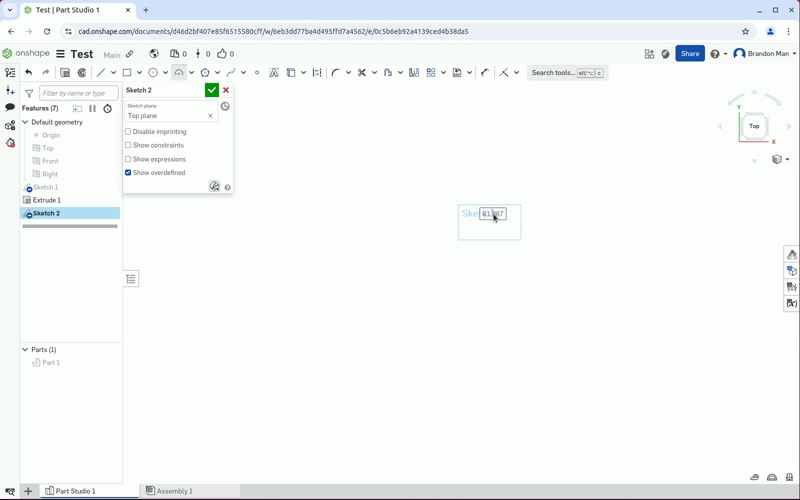
mouse_move(493, 213)
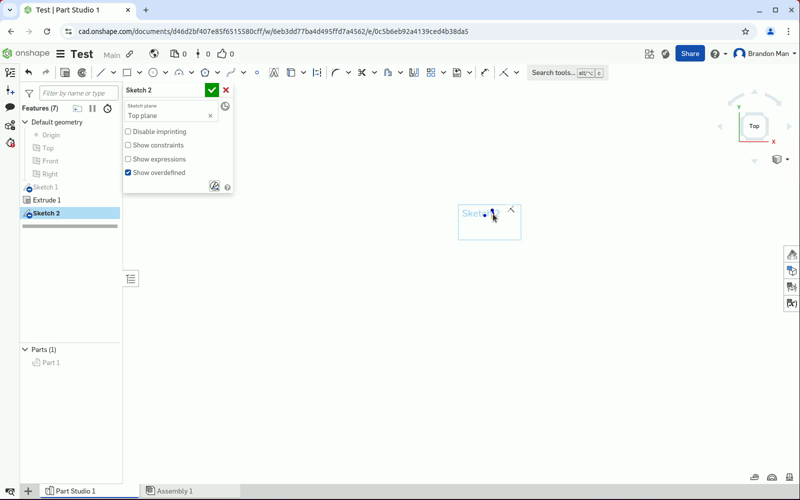
scroll(6)
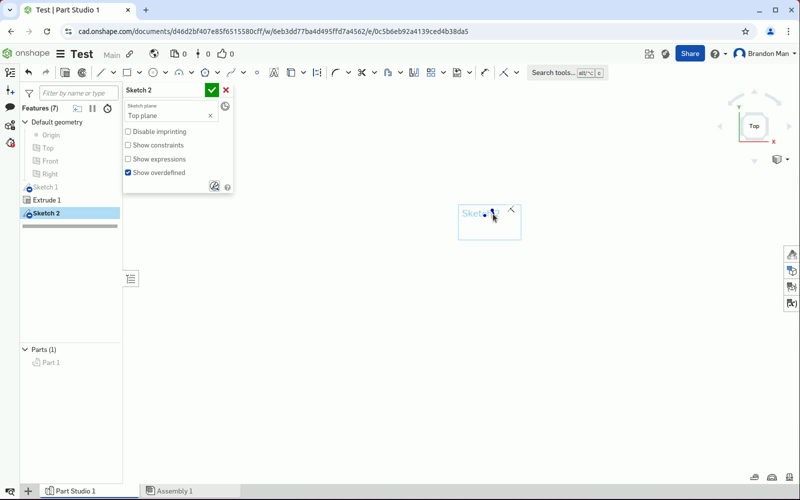
scroll(6)
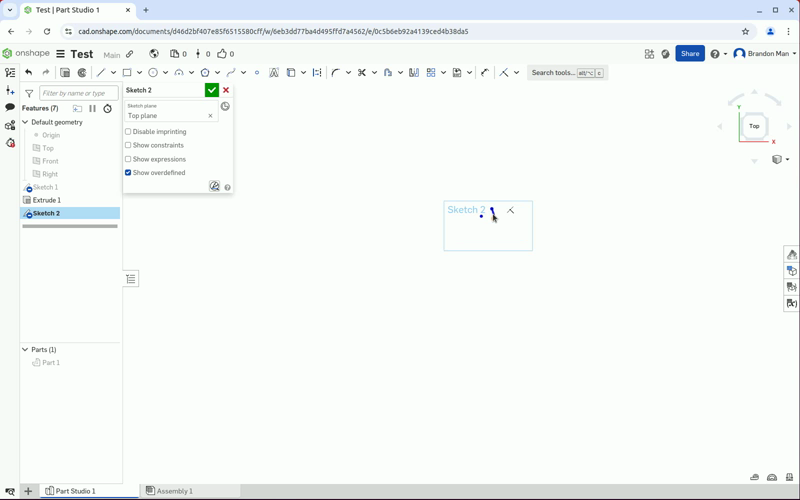
scroll(6)
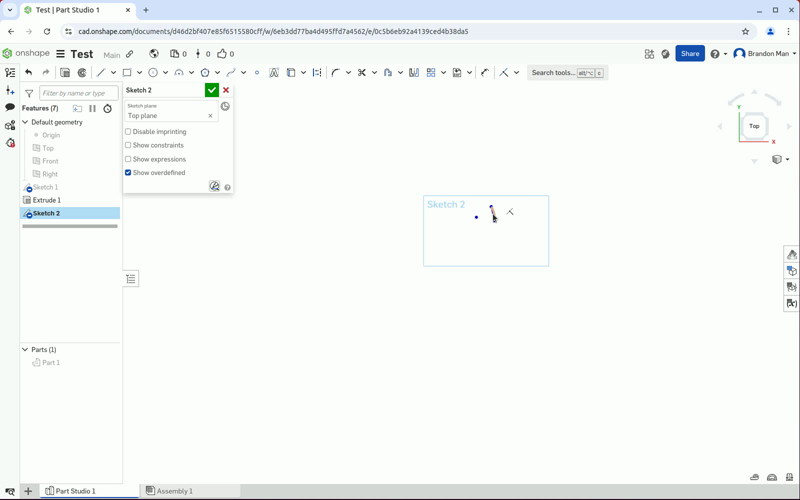
scroll(6)
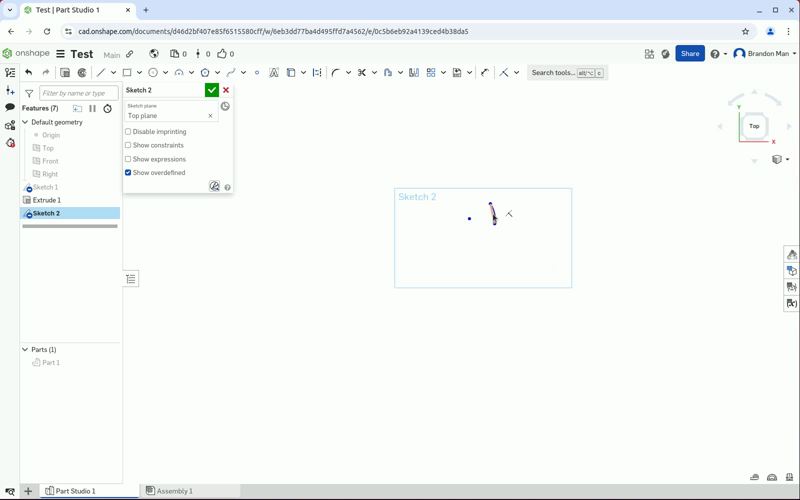
scroll(6)
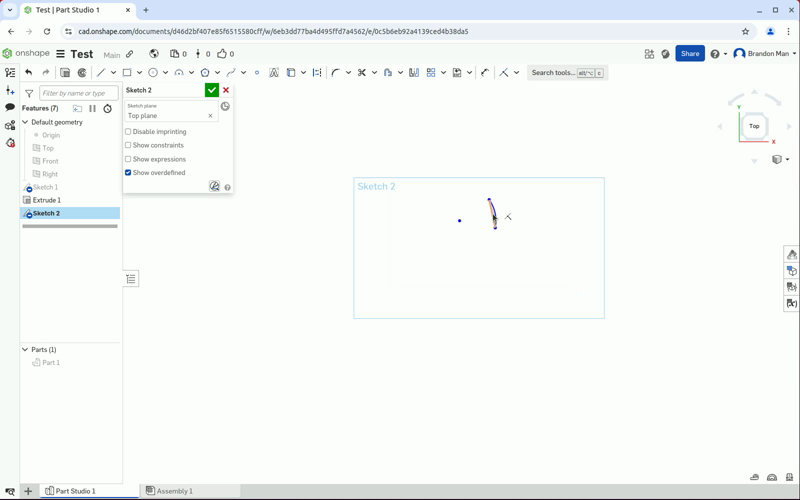
scroll(6)
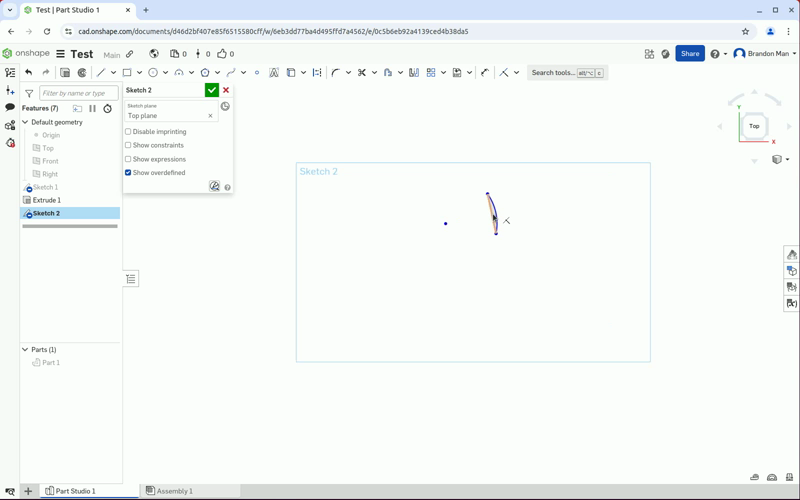
scroll(6)
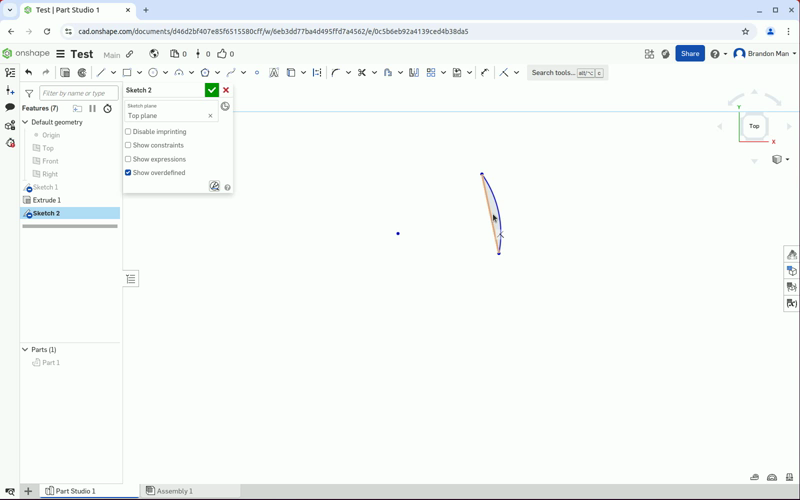
click(493, 213)
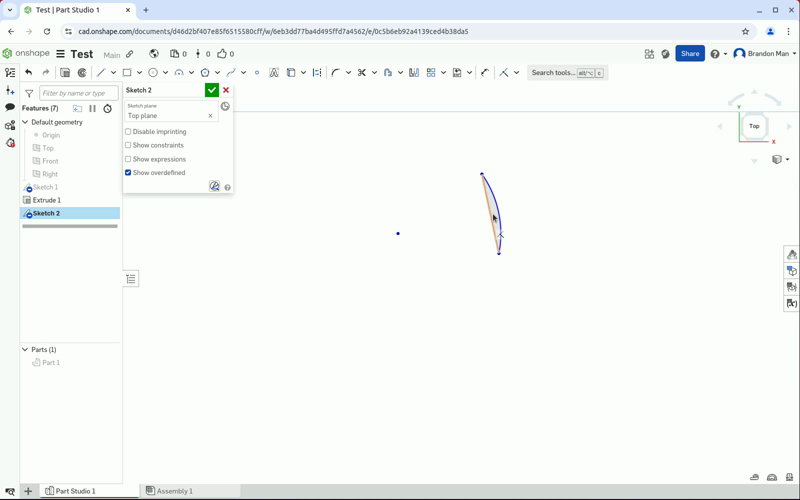
scroll(-6)
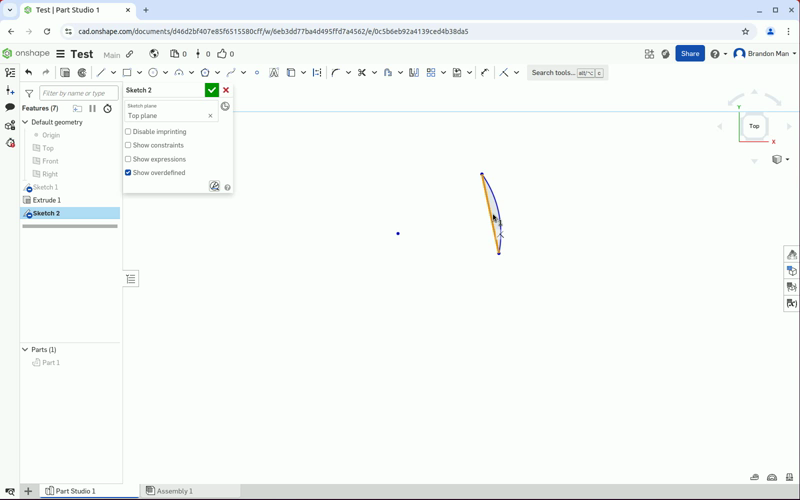
scroll(-6)
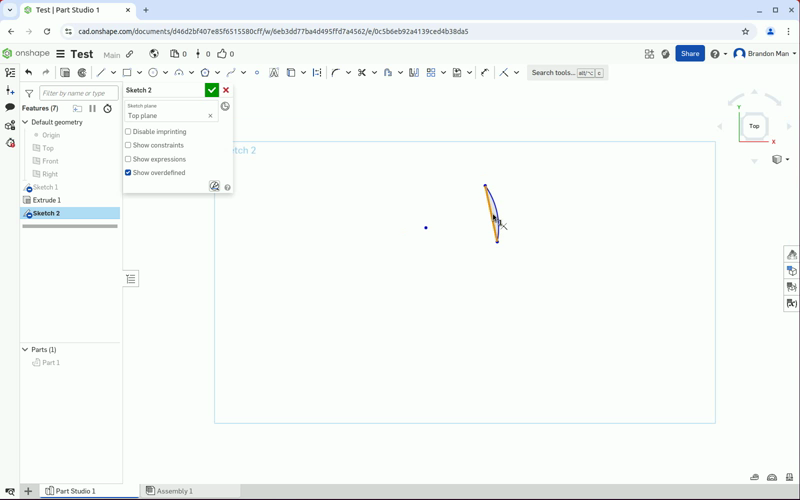
scroll(-6)
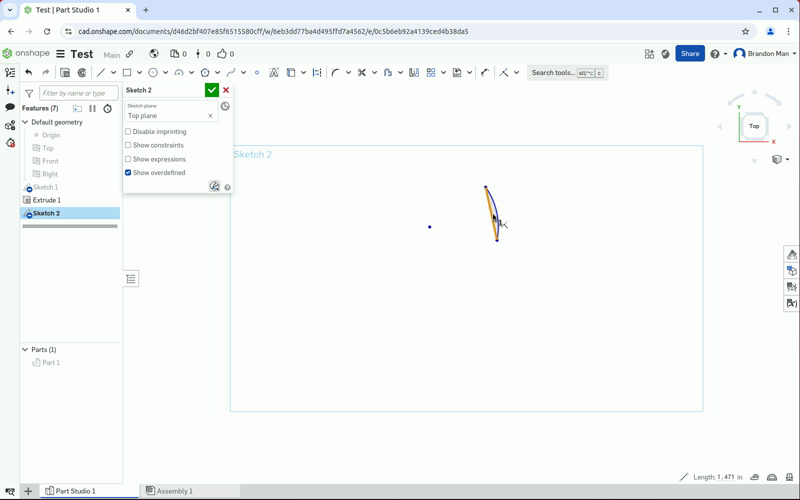
scroll(-6)
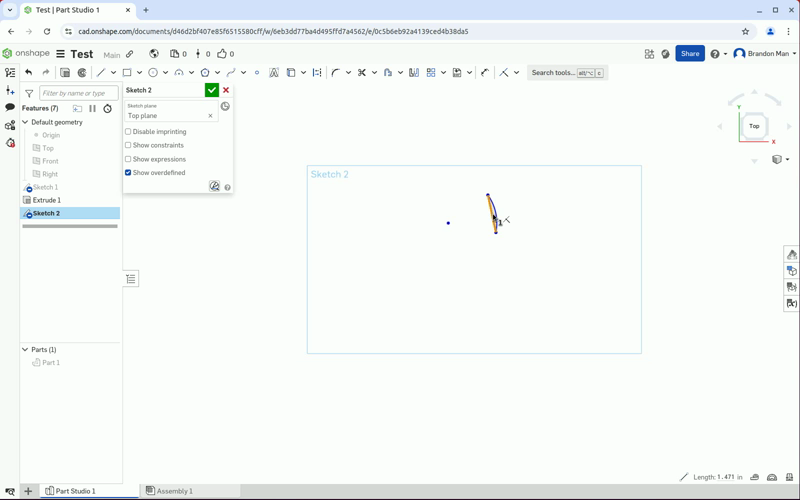
scroll(-6)
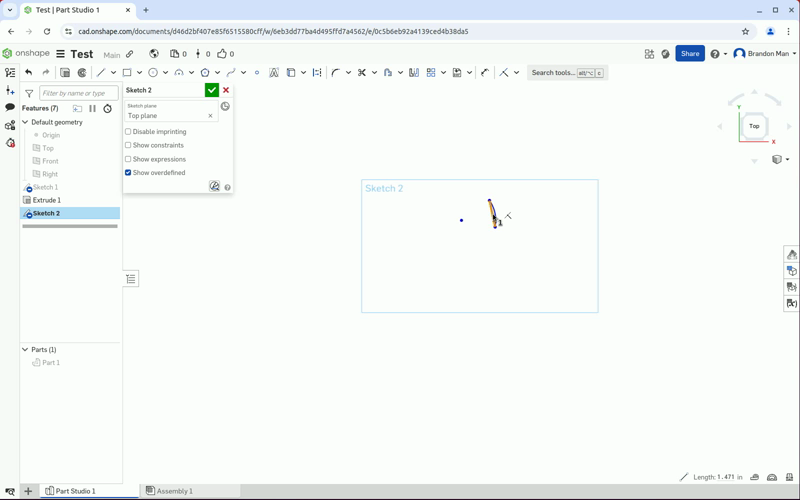
scroll(-6)
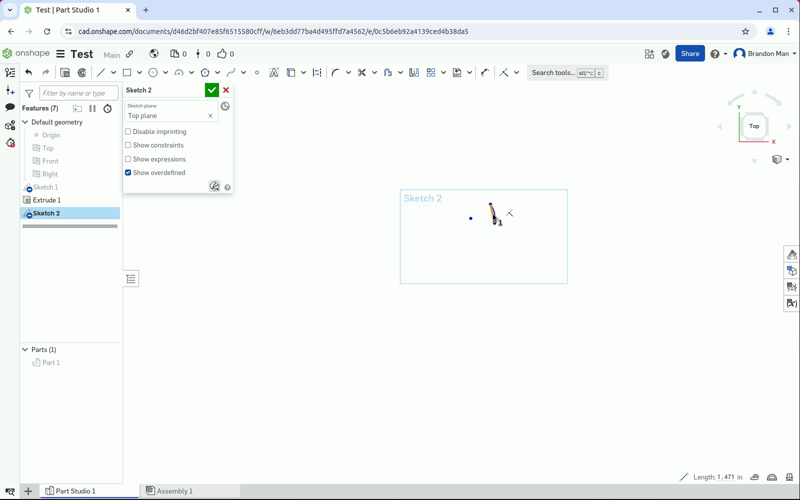
scroll(-6)
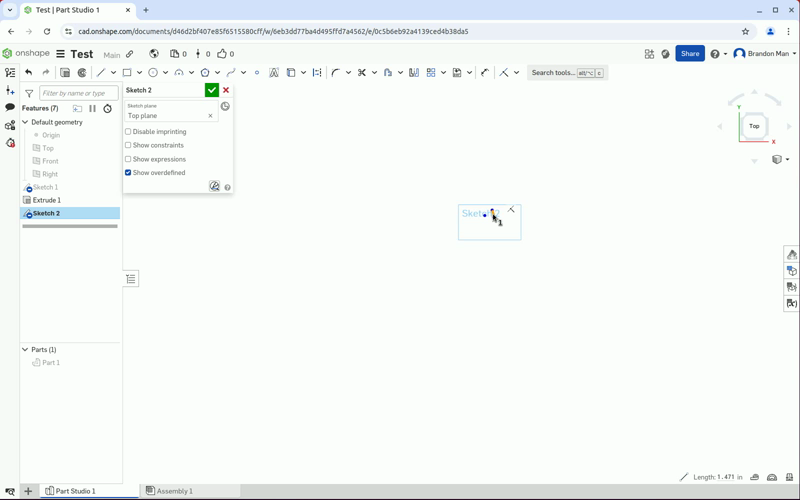
mouse_move(73, 352)
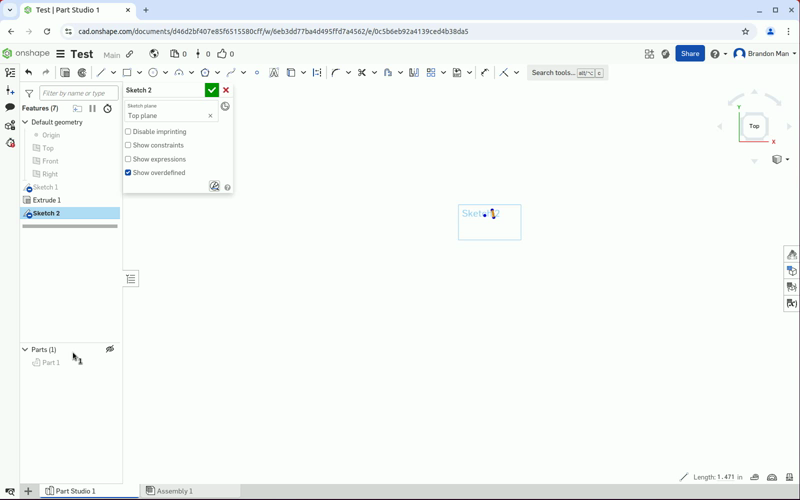
key(shift+y)
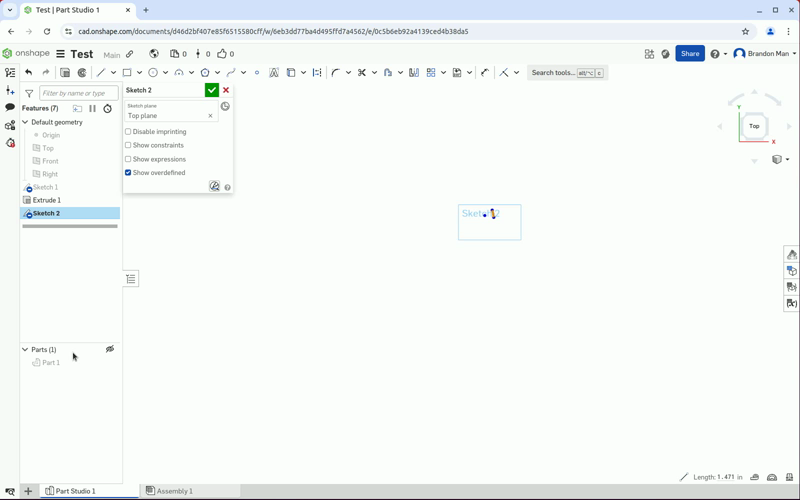
key(shift+e)
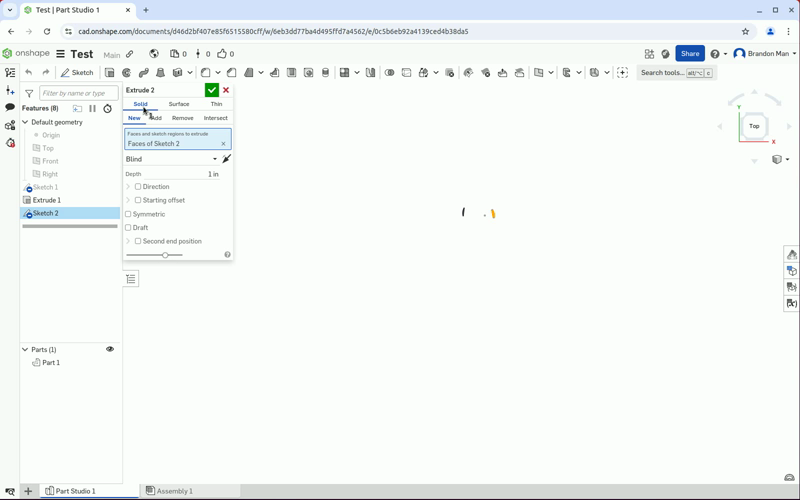
mouse_move(143, 106)
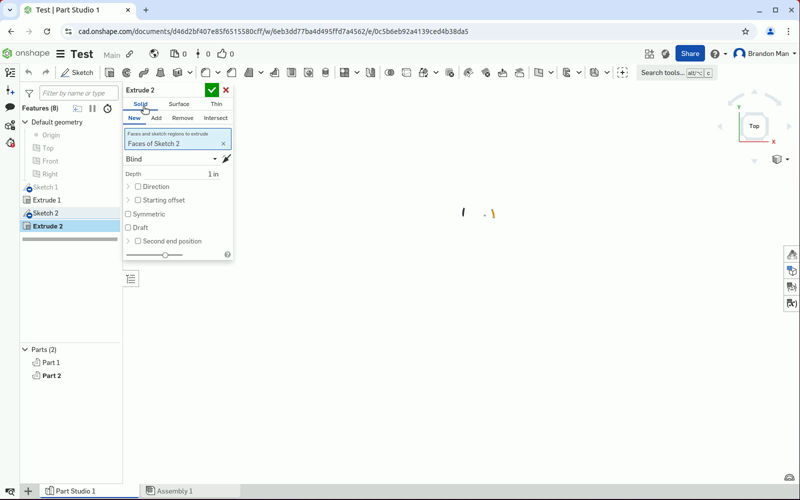
click(143, 106)
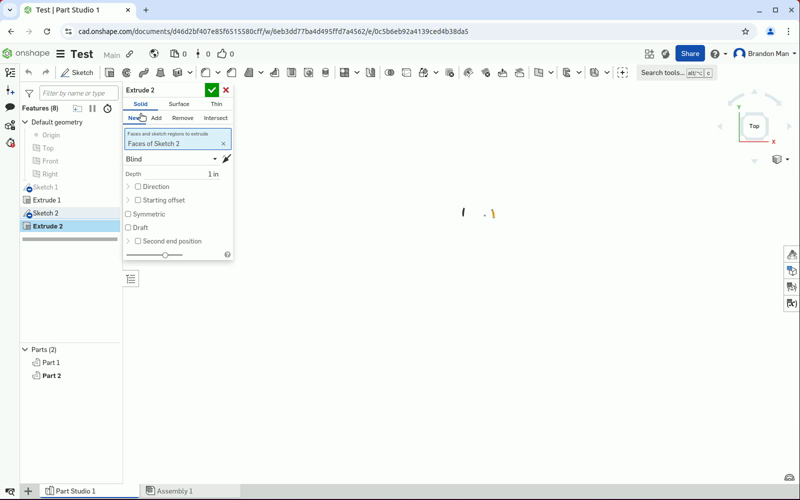
mouse_move(137, 120)
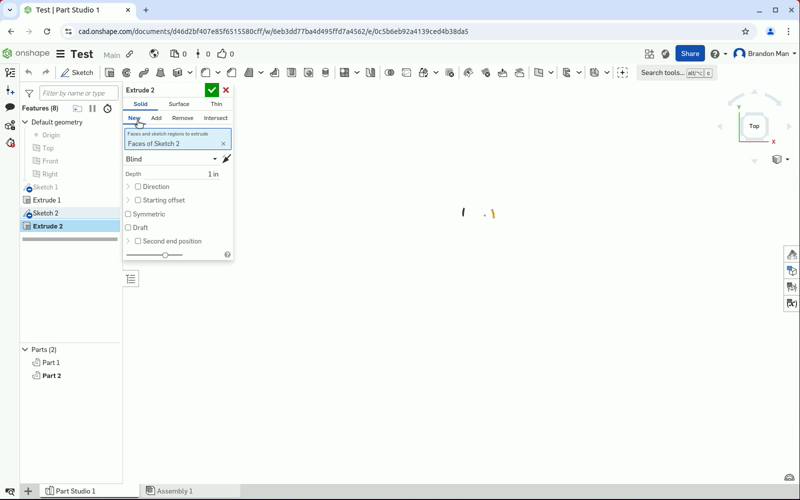
click(137, 120)
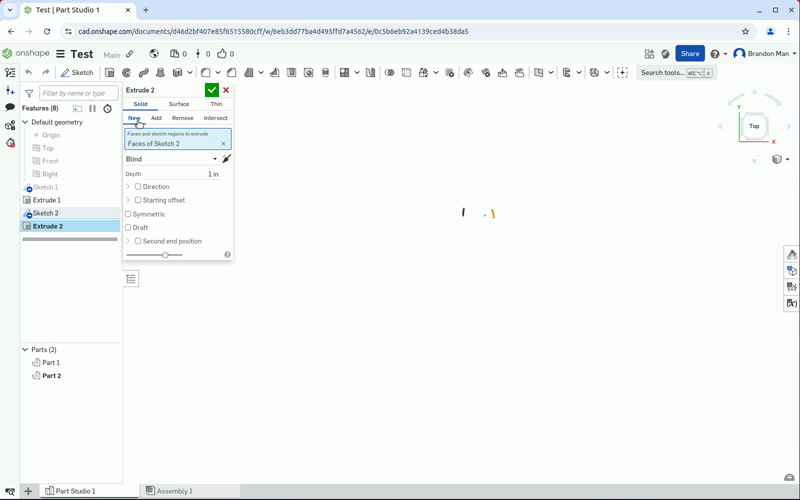
key(tab, 4)
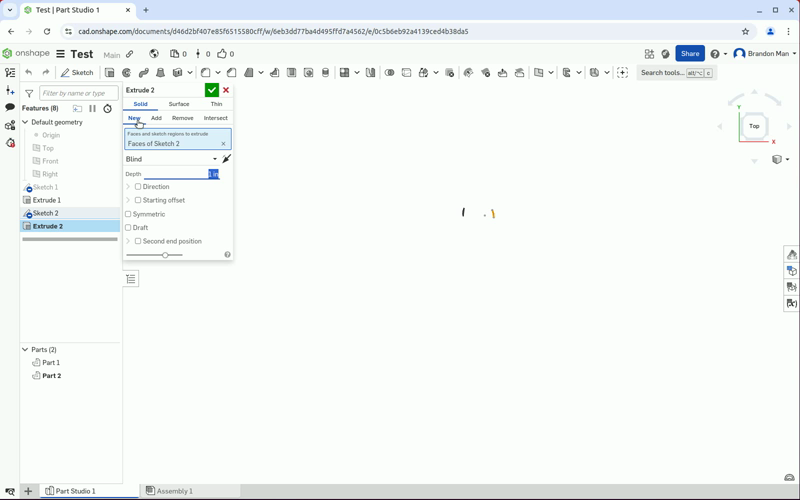
text(0.963)
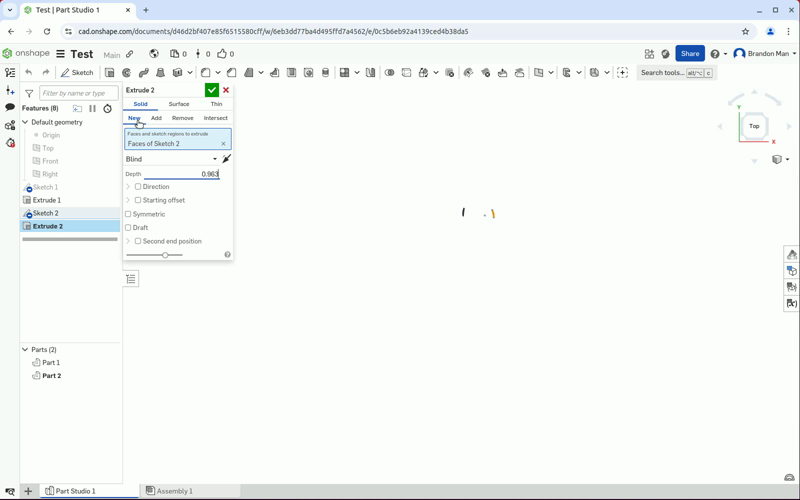
key(enter)
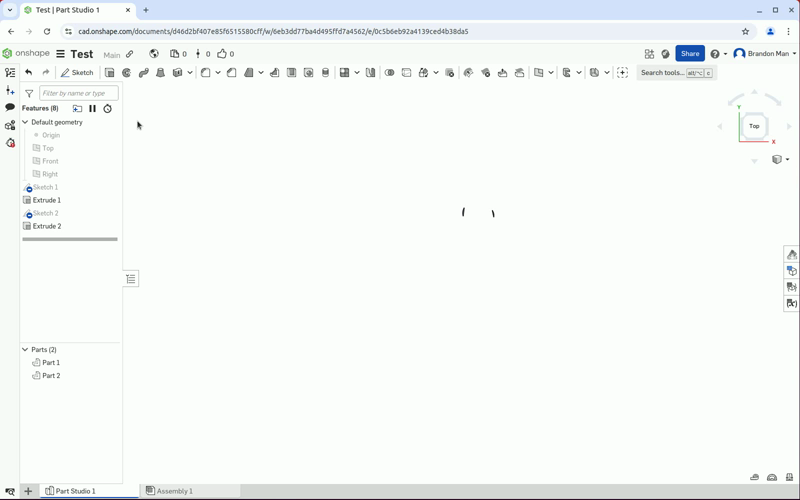
key(shift+h)
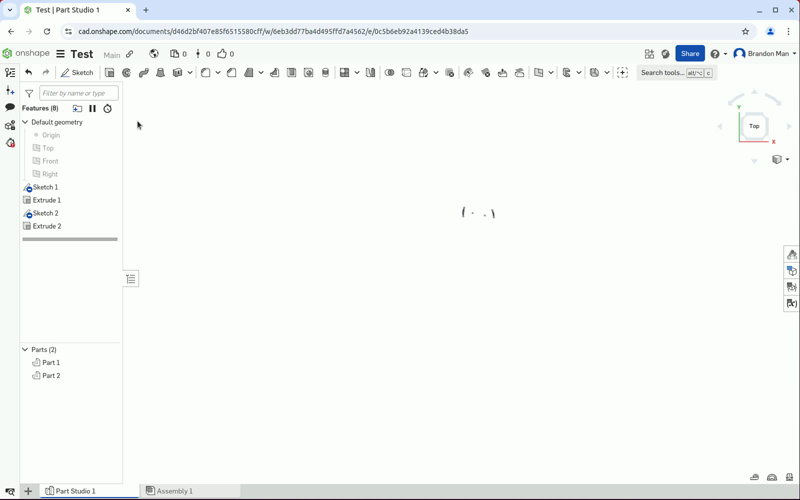
key(shift+h)
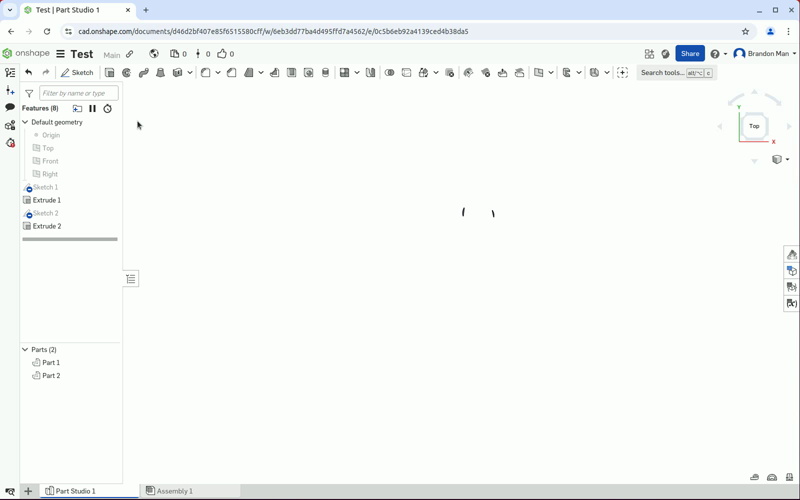
mouse_move(73, 189)
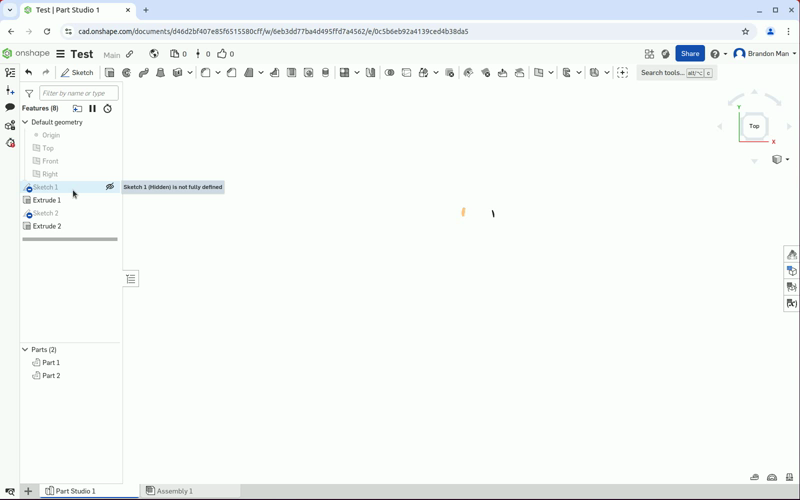
click(73, 189)
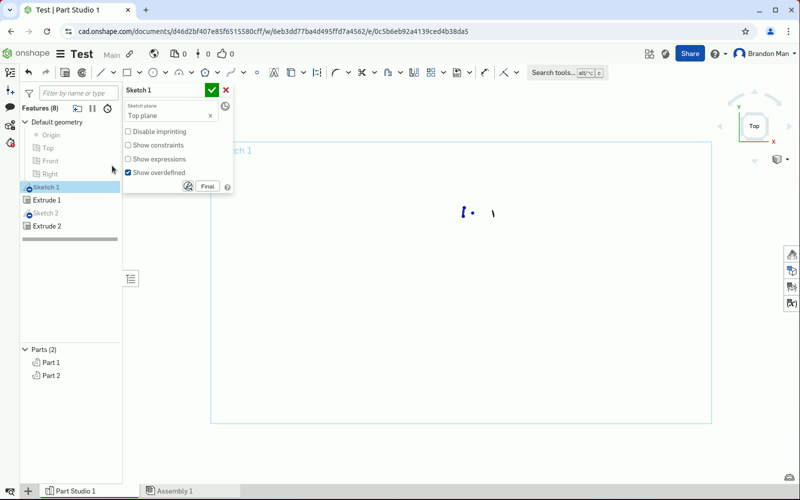
mouse_move(229, 92)
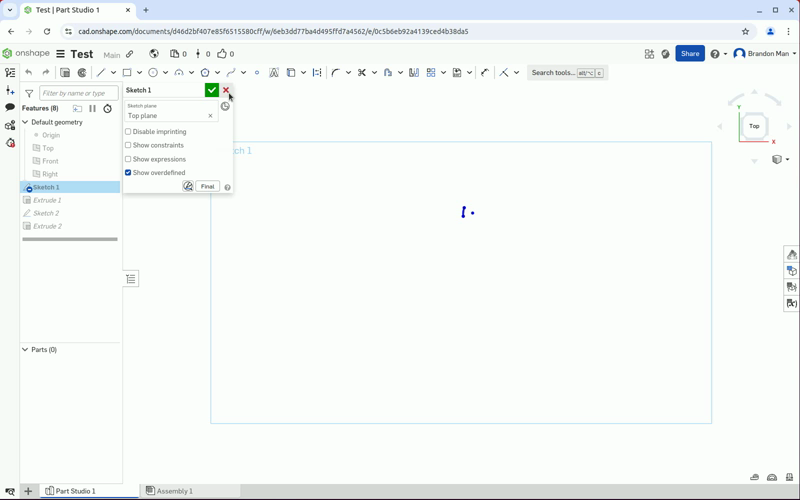
click(229, 92)
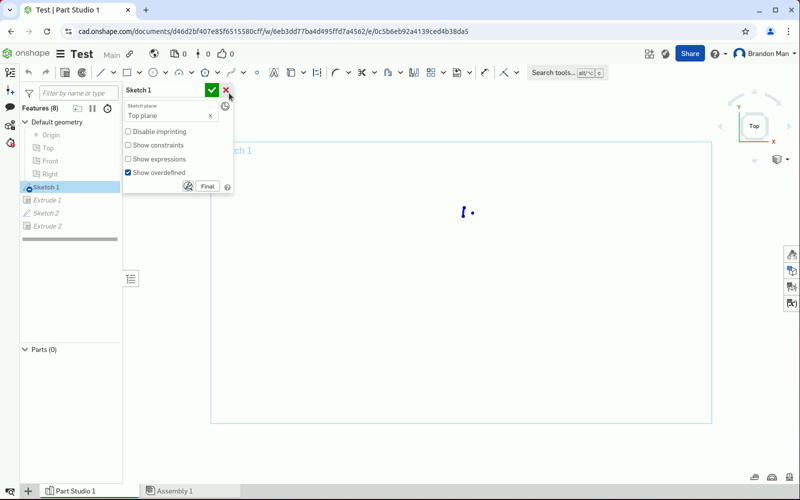
key(shift+s)
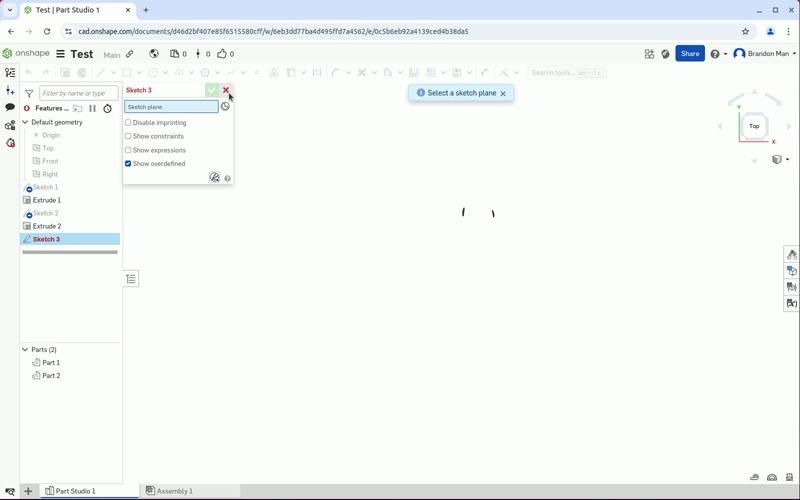
mouse_move(73, 150)
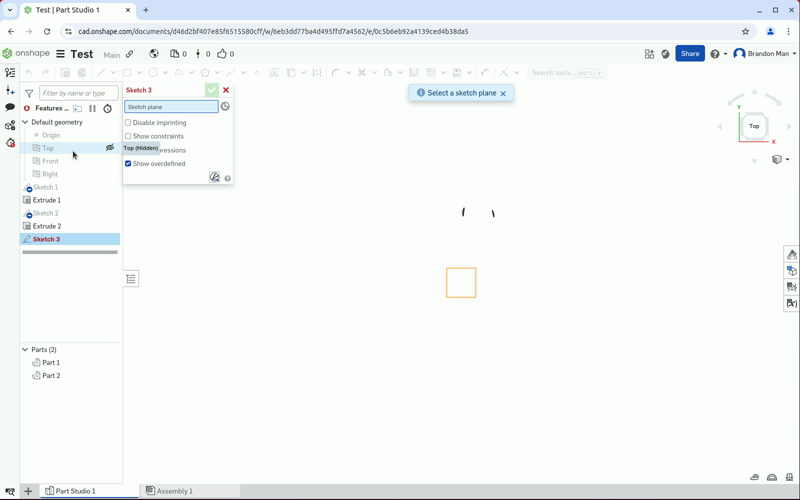
click(73, 150)
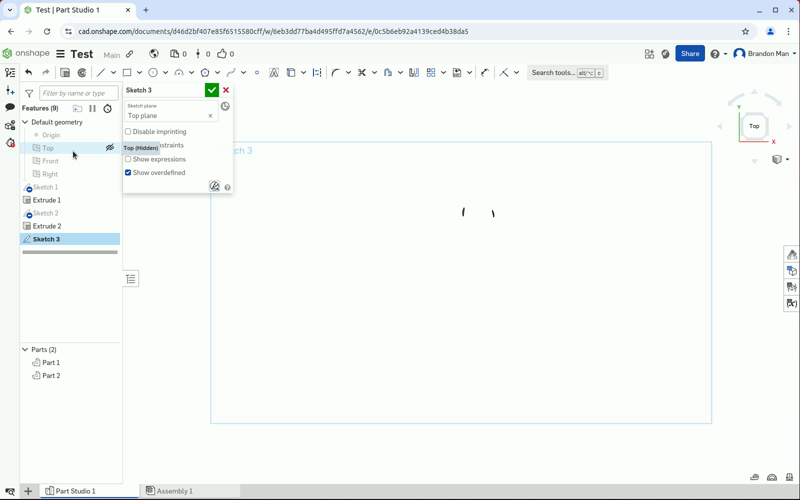
mouse_move(73, 352)
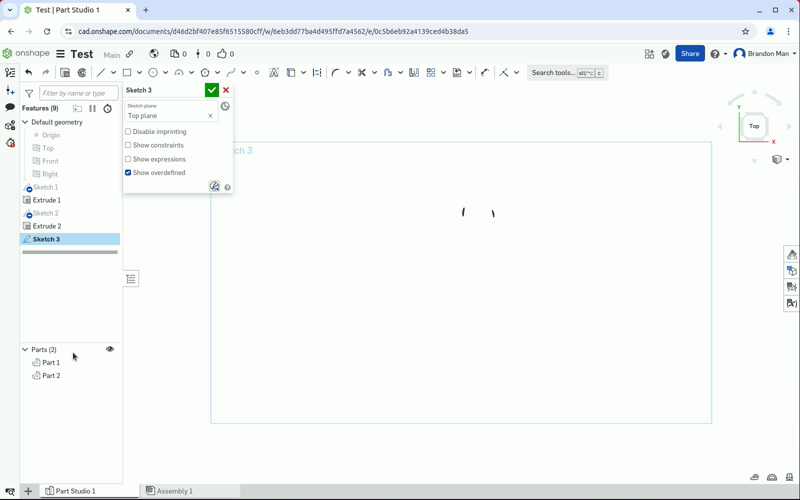
key(y)
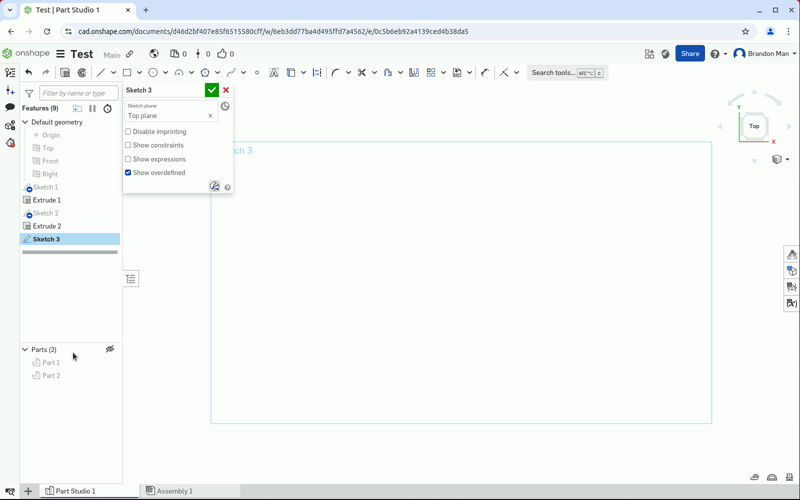
key(c)
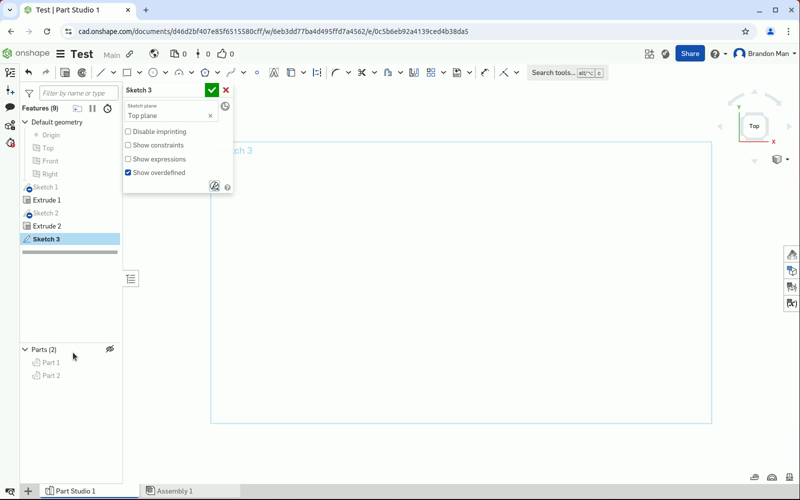
key_down(shift)
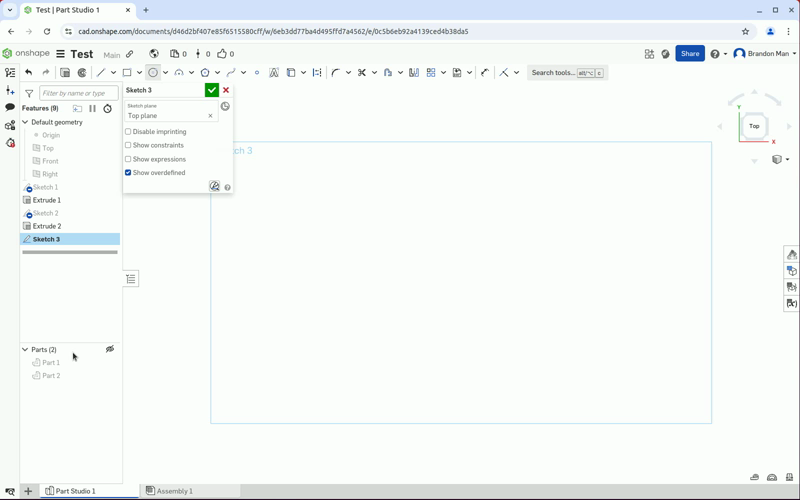
mouse_move(478, 380)
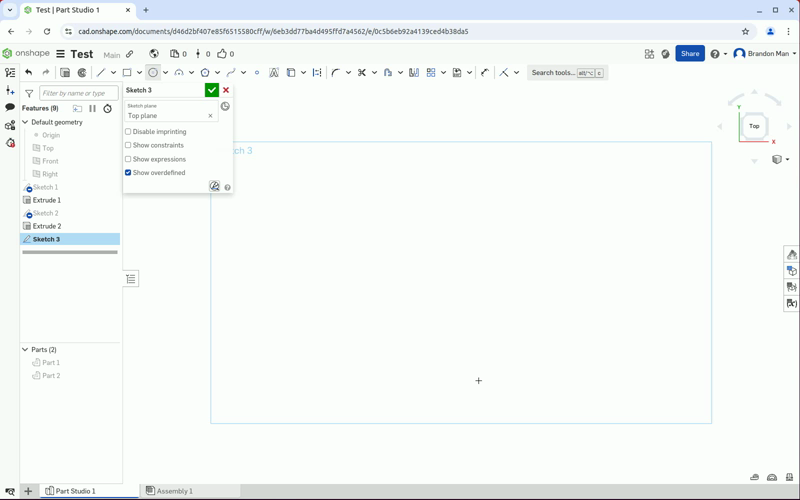
click(478, 380)
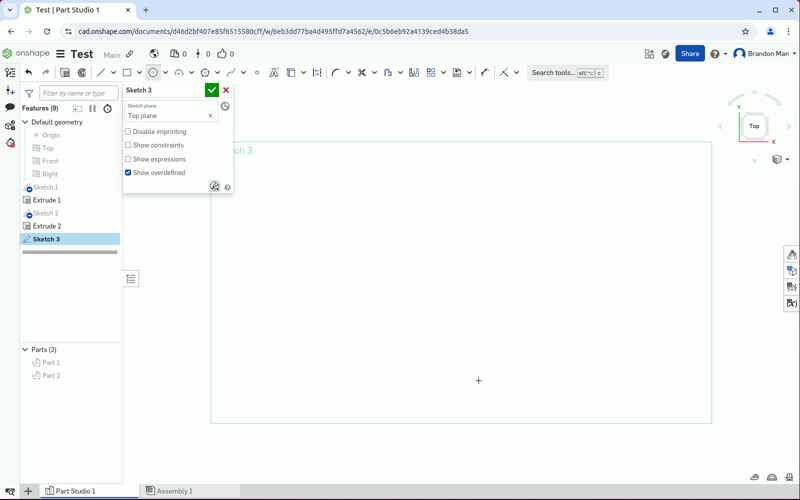
key_up(shift)
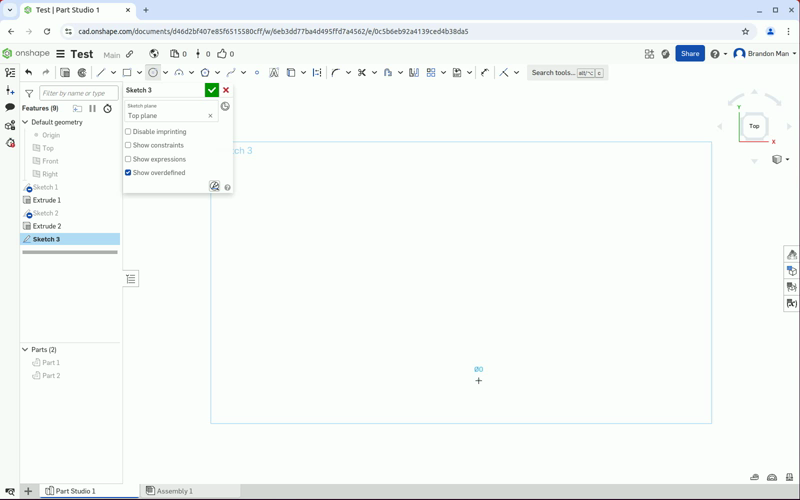
mouse_move(493, 380)
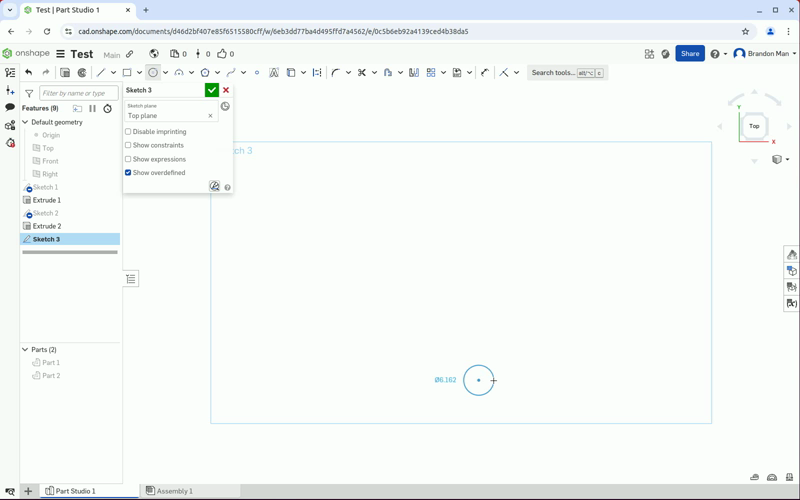
click(493, 380)
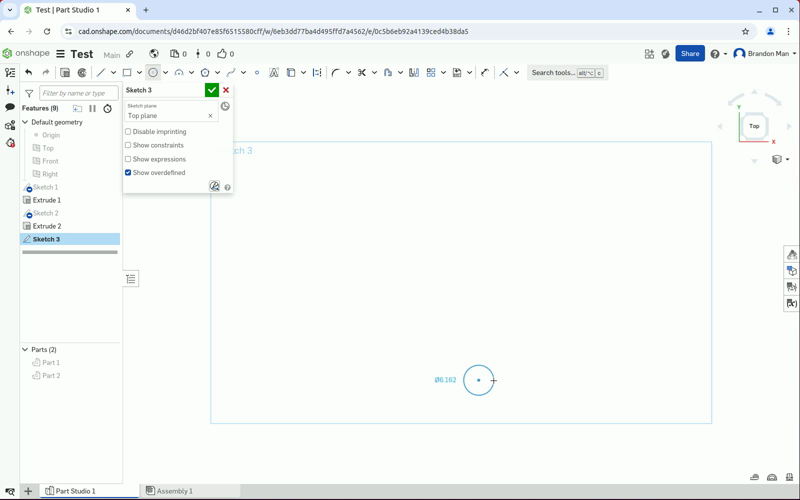
key(esc)
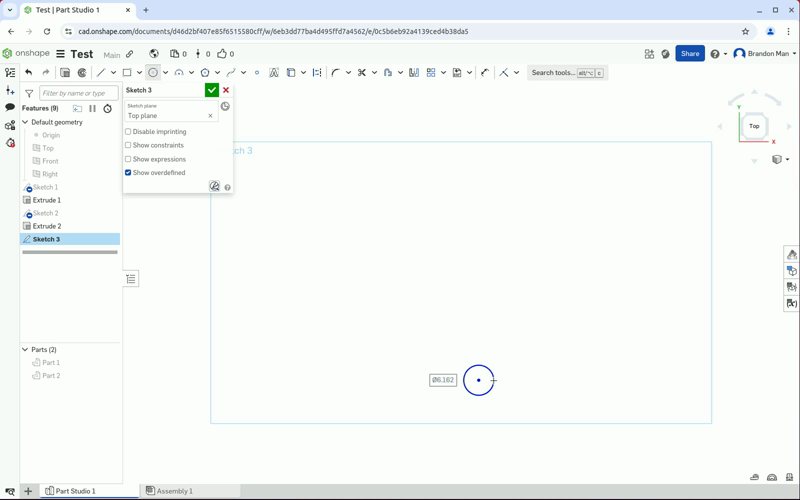
key(c)
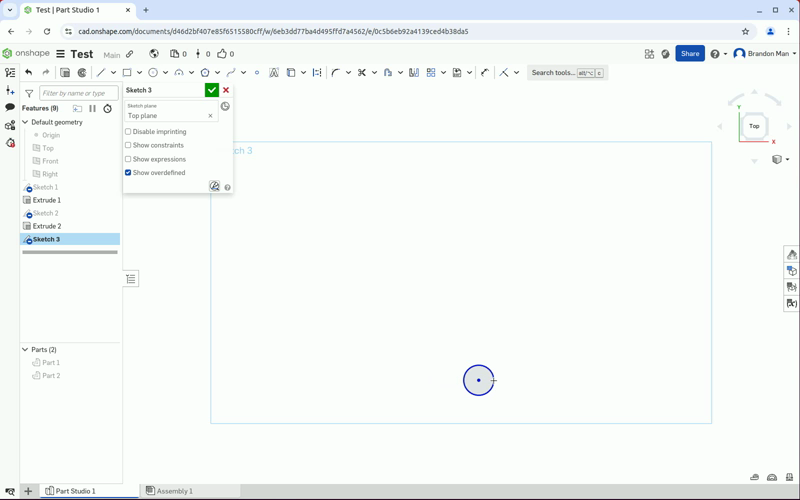
key_down(shift)
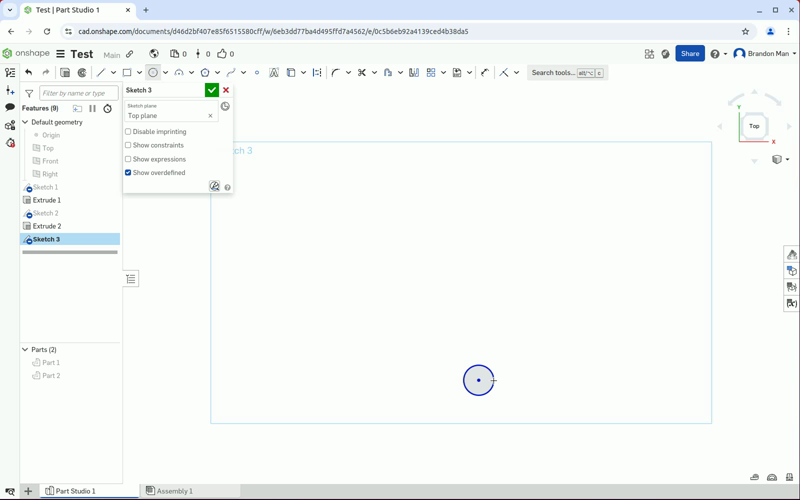
mouse_move(478, 380)
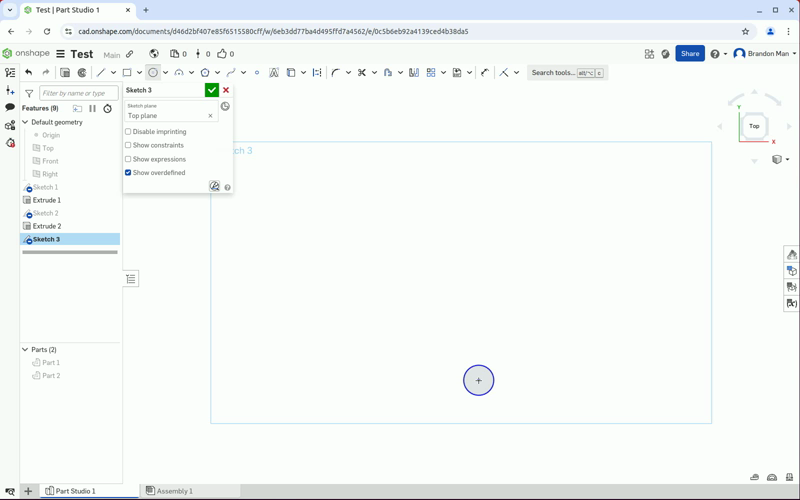
click(478, 380)
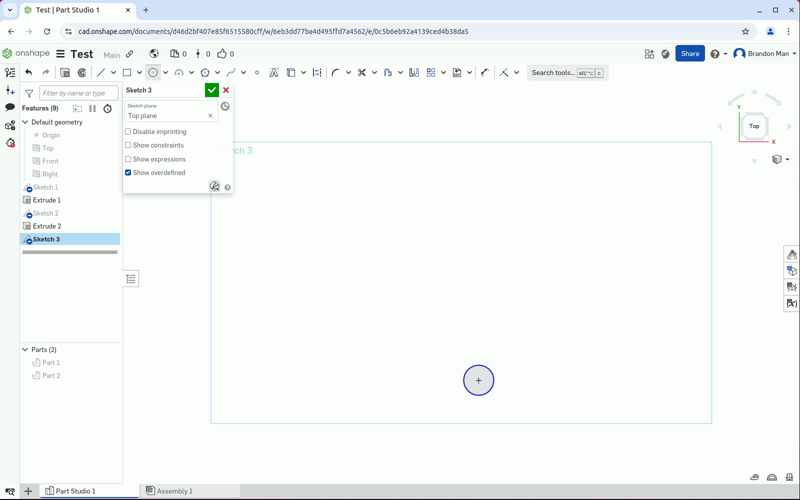
key_up(shift)
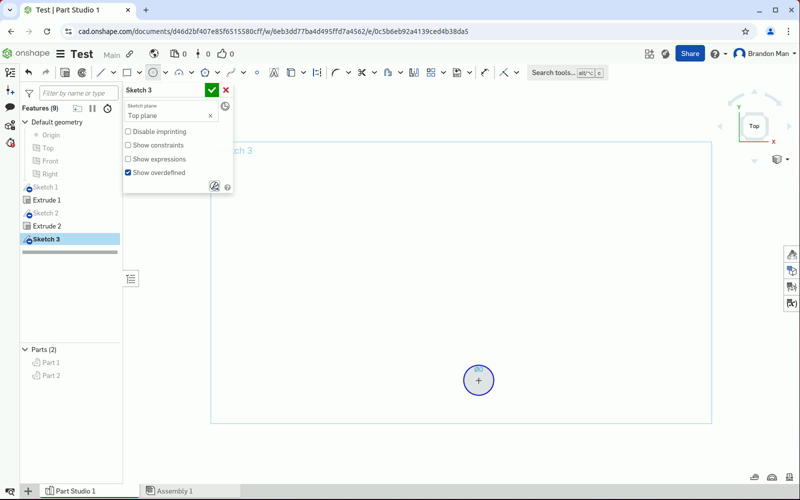
mouse_move(483, 380)
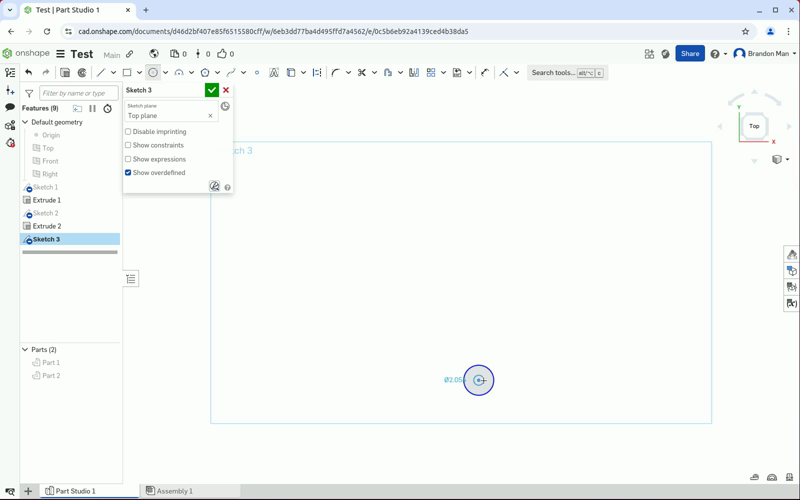
click(483, 380)
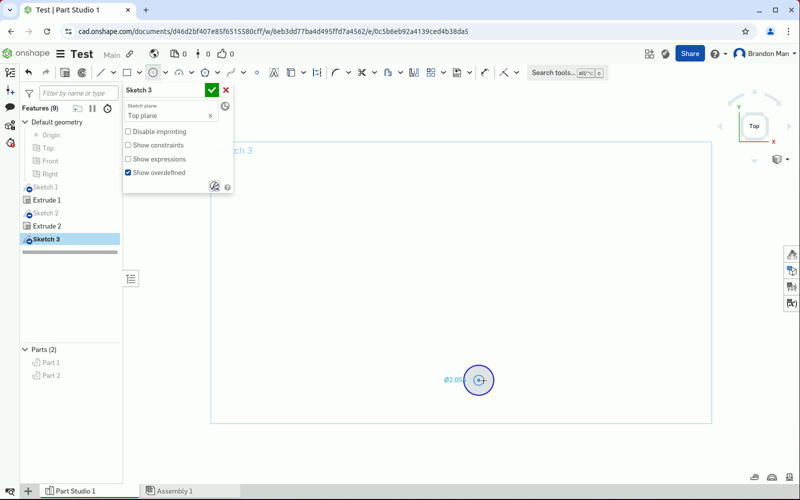
key(esc)
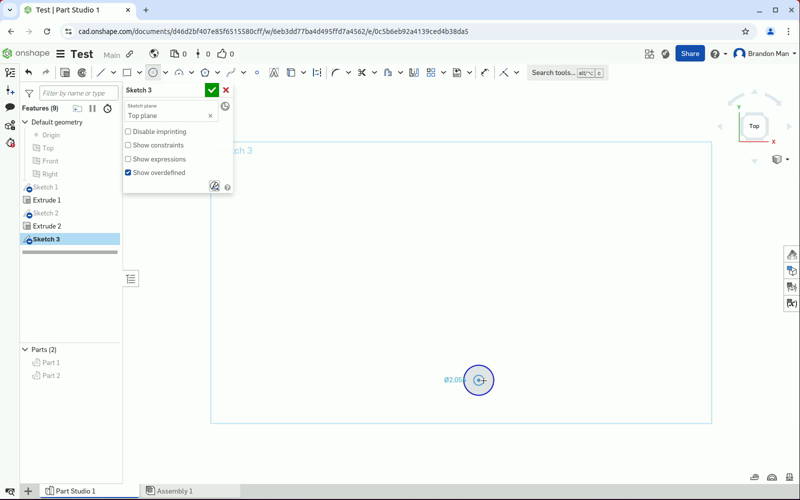
mouse_move(484, 373)
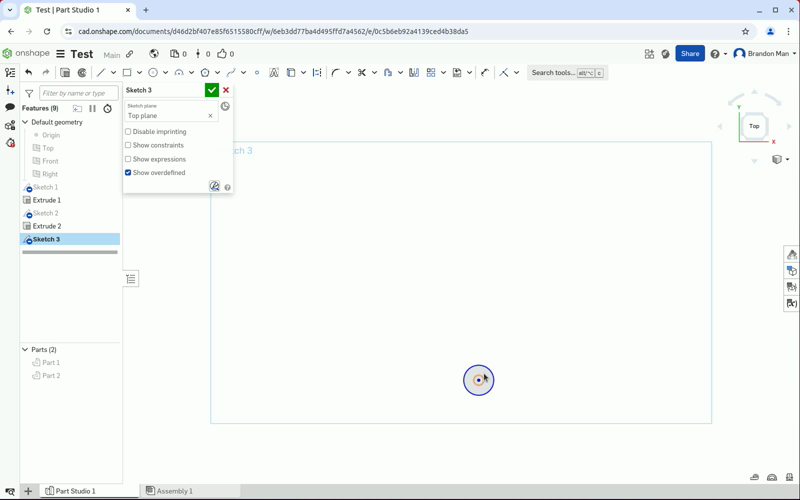
scroll(6)
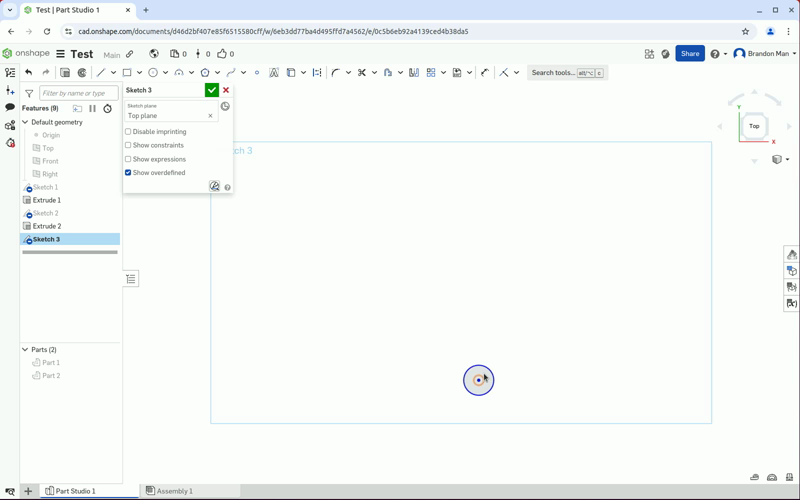
scroll(6)
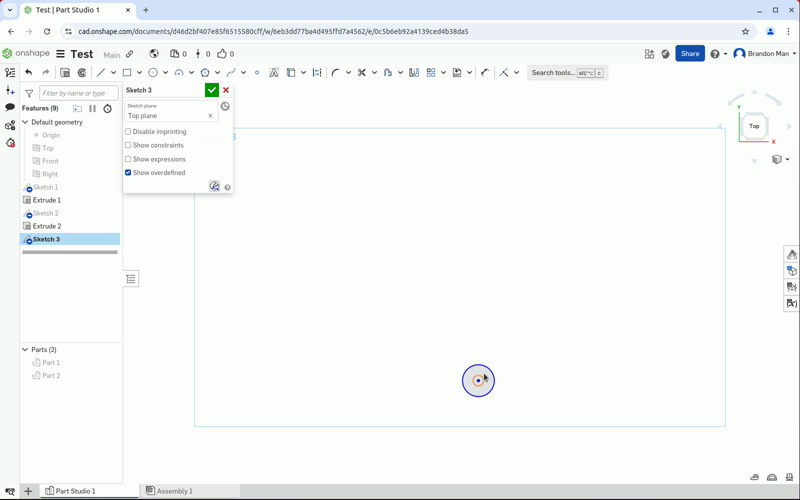
scroll(6)
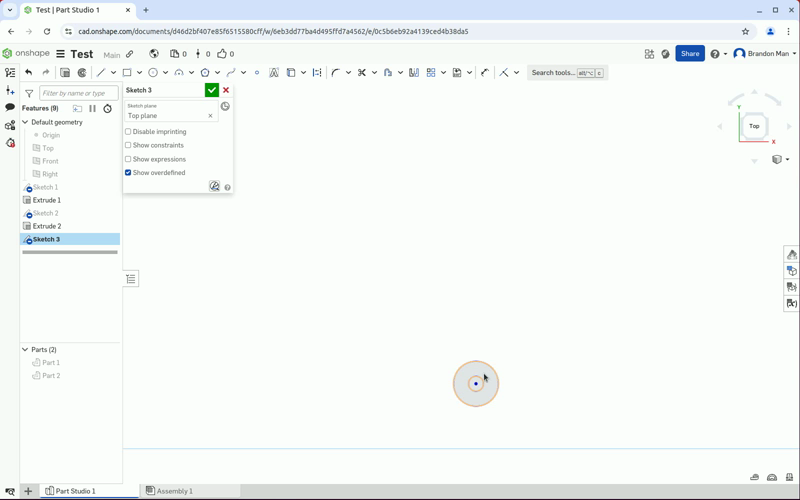
scroll(6)
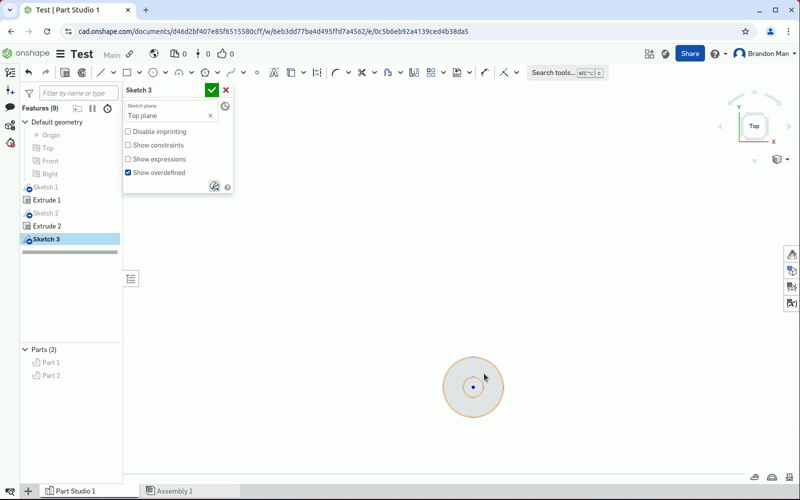
scroll(6)
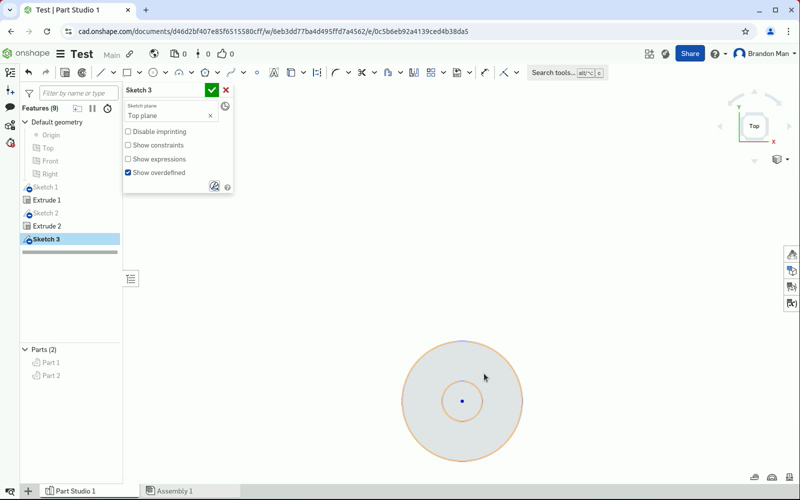
scroll(6)
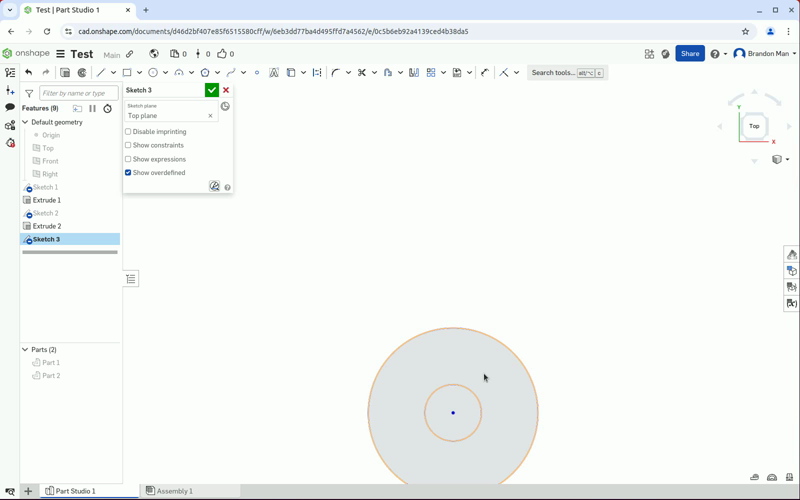
scroll(6)
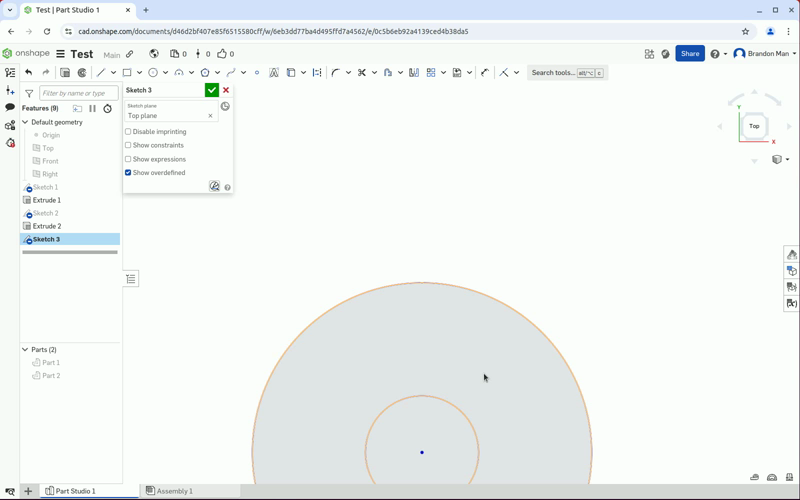
click(484, 373)
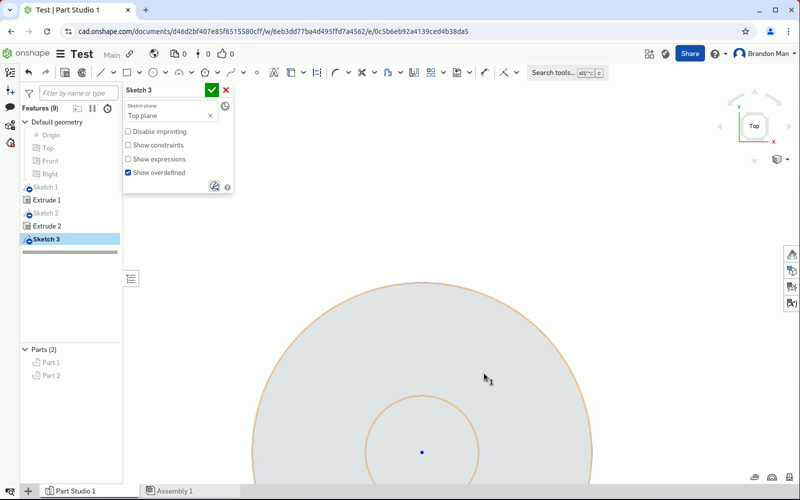
scroll(-6)
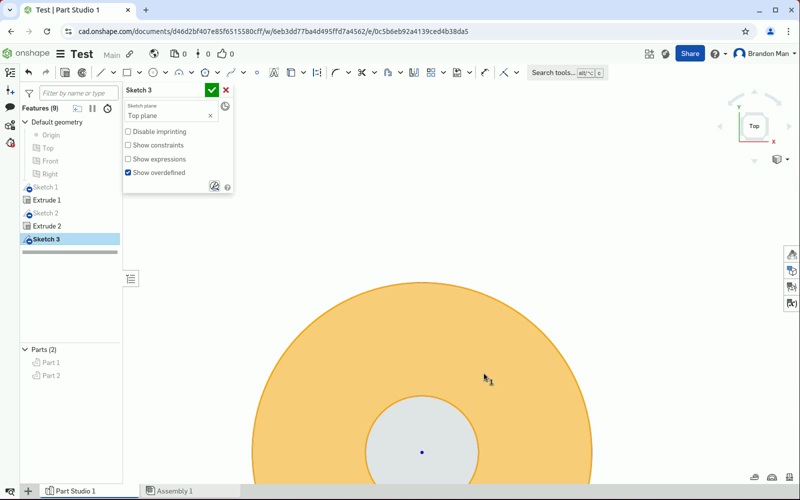
scroll(-6)
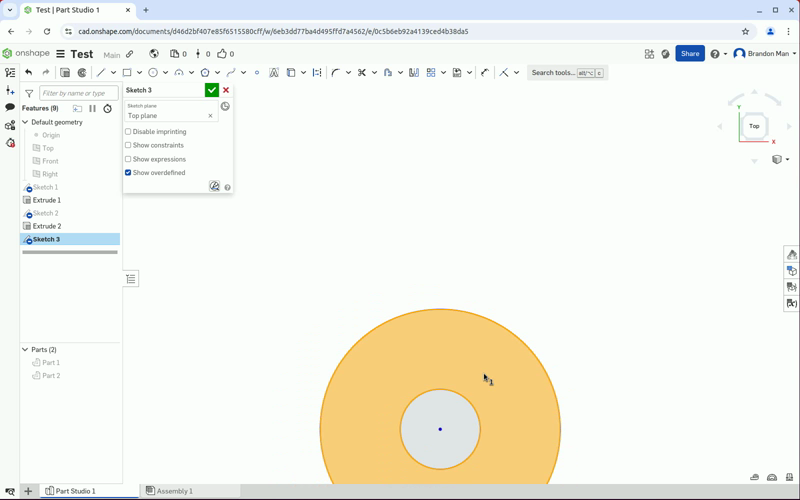
scroll(-6)
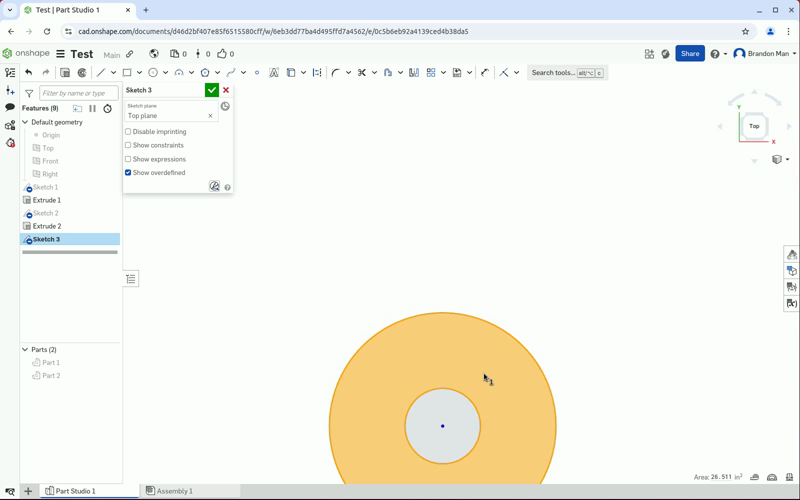
scroll(-6)
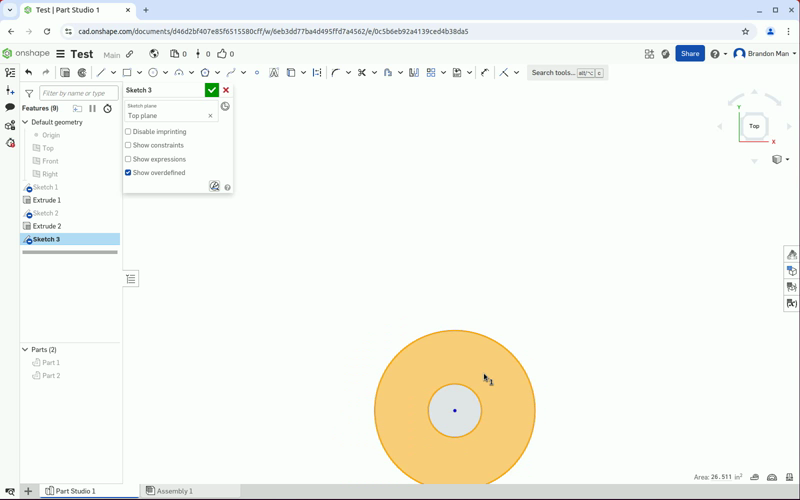
scroll(-6)
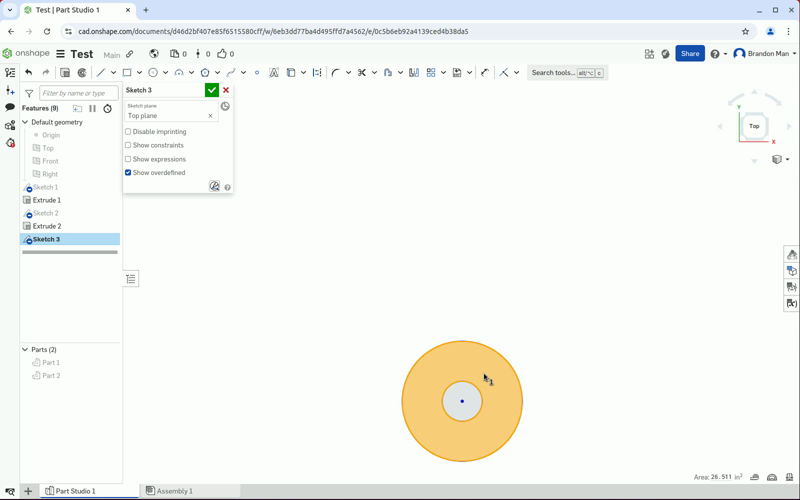
scroll(-6)
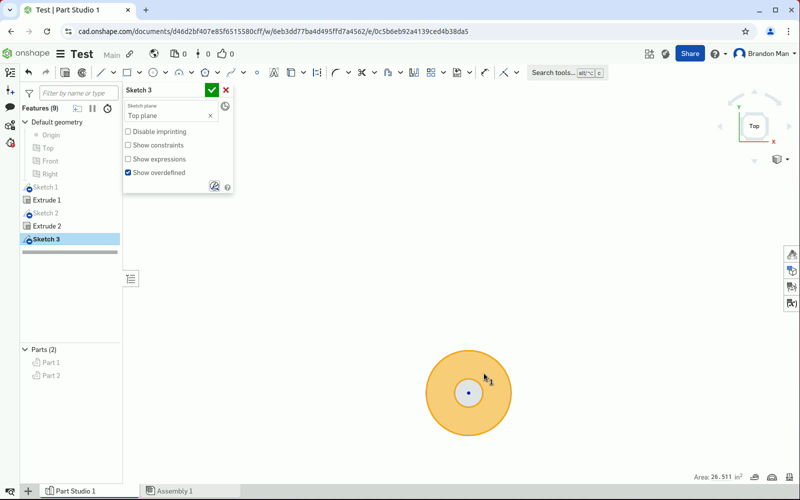
scroll(-6)
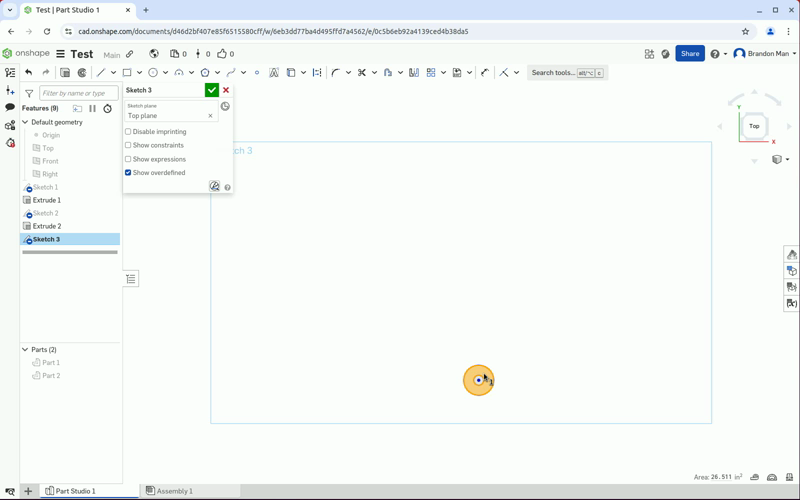
mouse_move(73, 352)
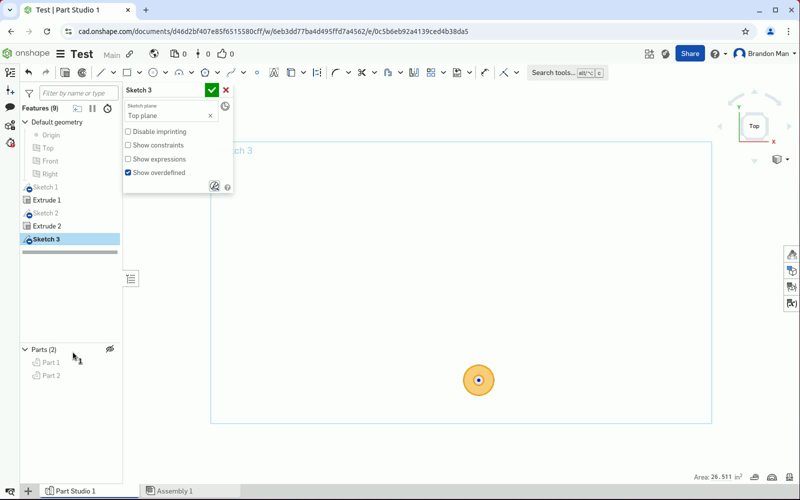
key(shift+y)
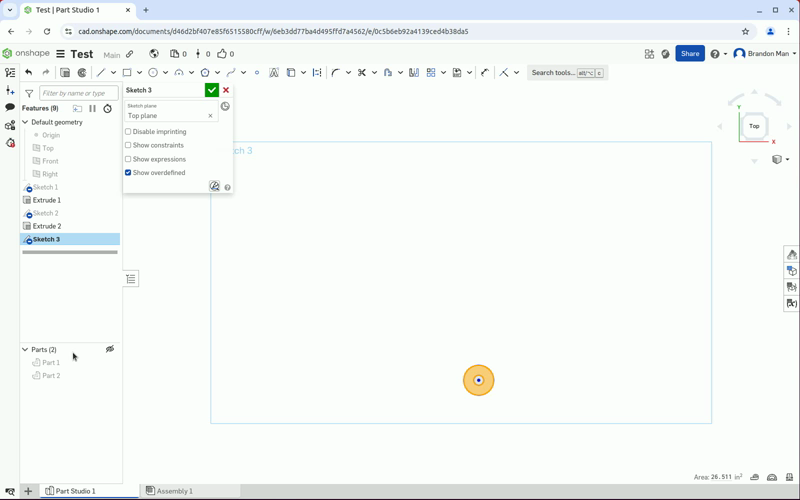
key(shift+e)
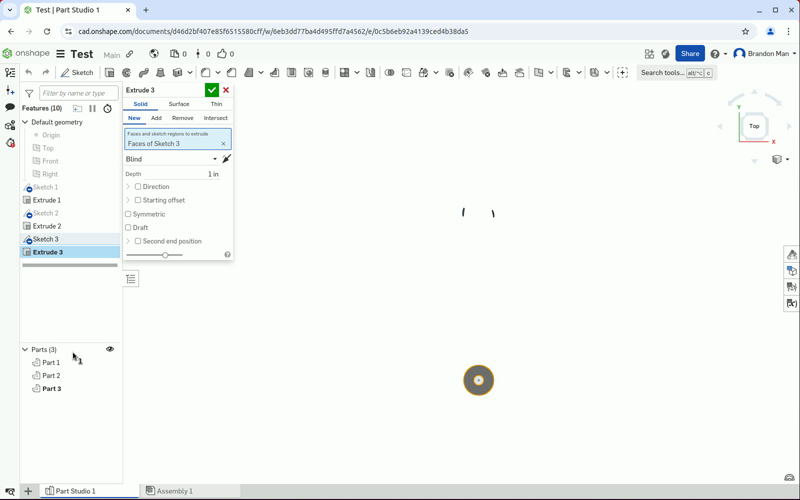
mouse_move(143, 106)
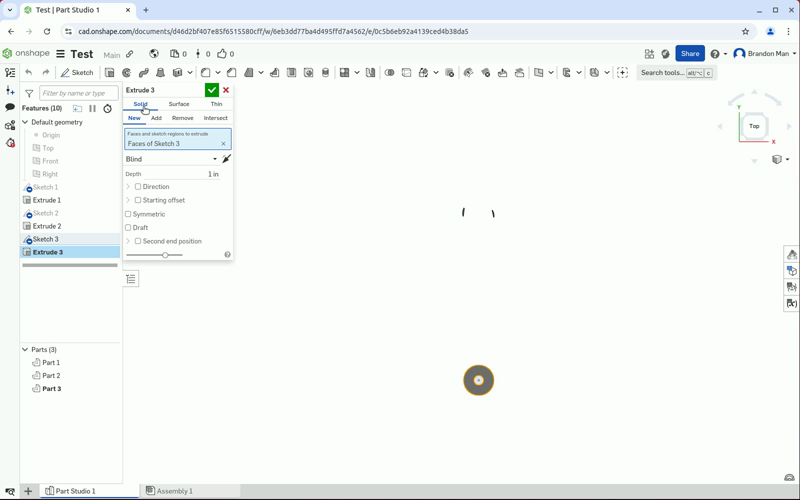
click(143, 106)
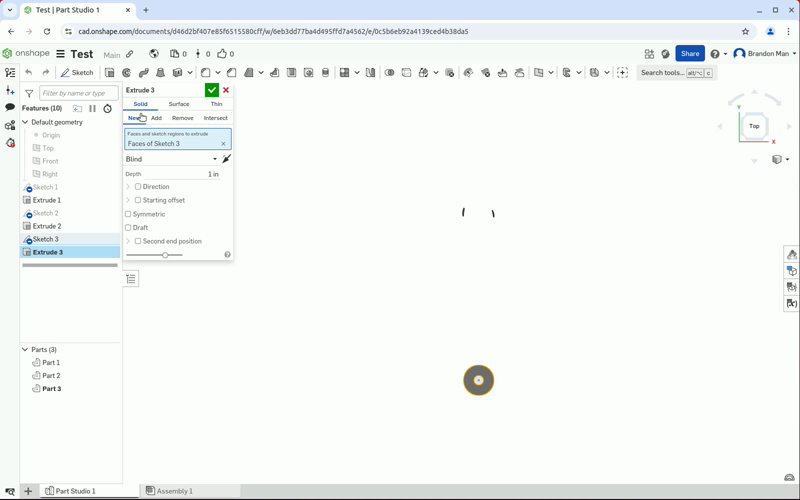
mouse_move(137, 120)
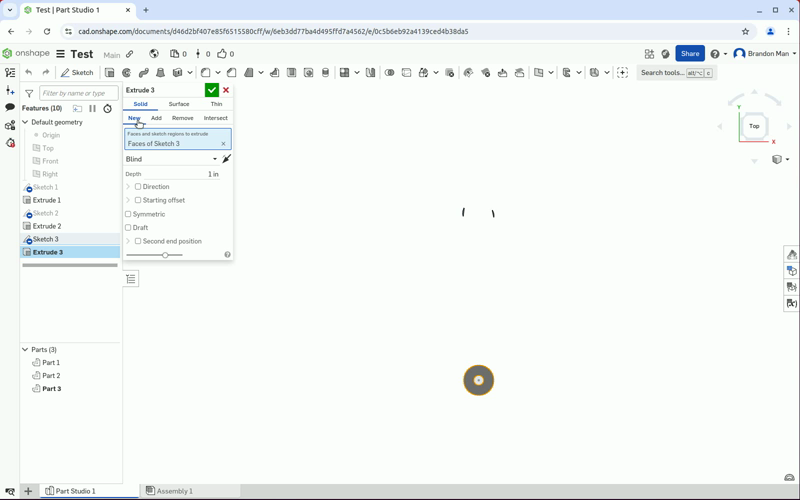
click(137, 120)
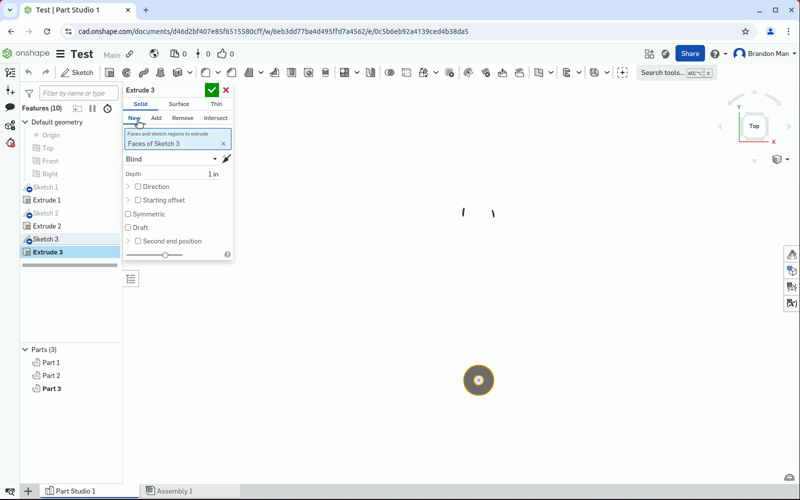
key(tab, 4)
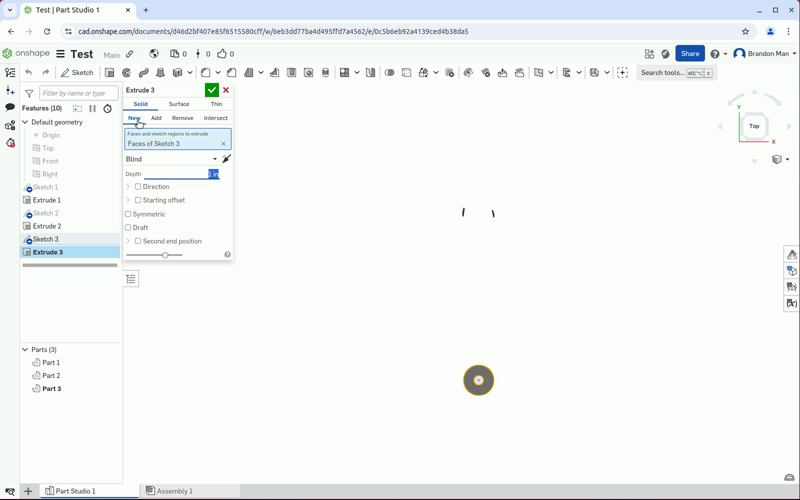
text(0.963)
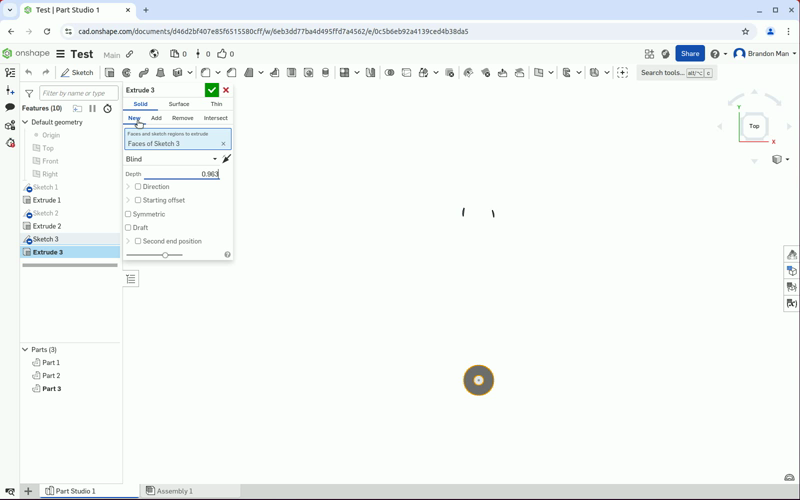
key(enter)
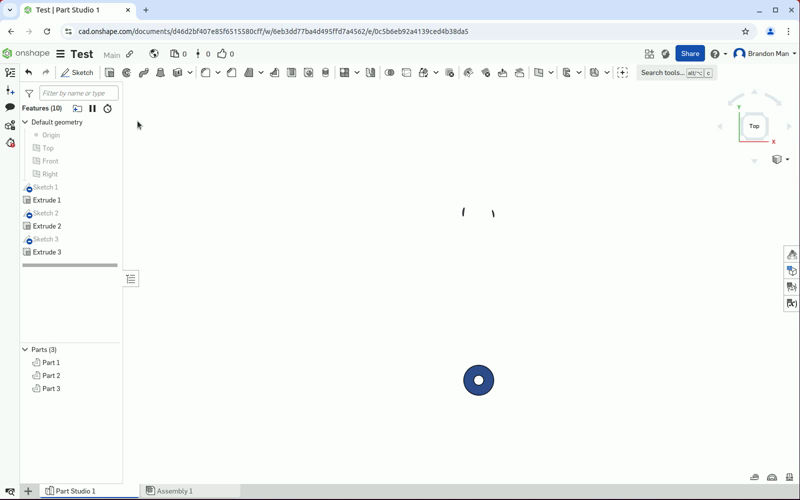
key(shift+h)
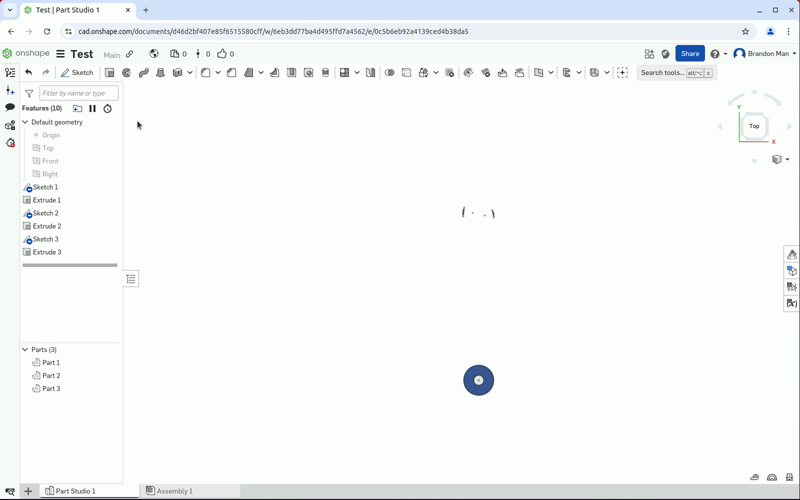
key(shift+h)
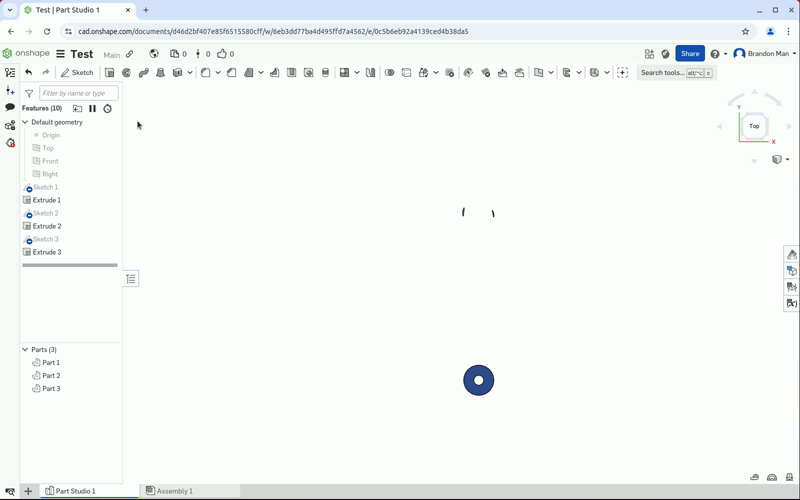
mouse_move(73, 189)
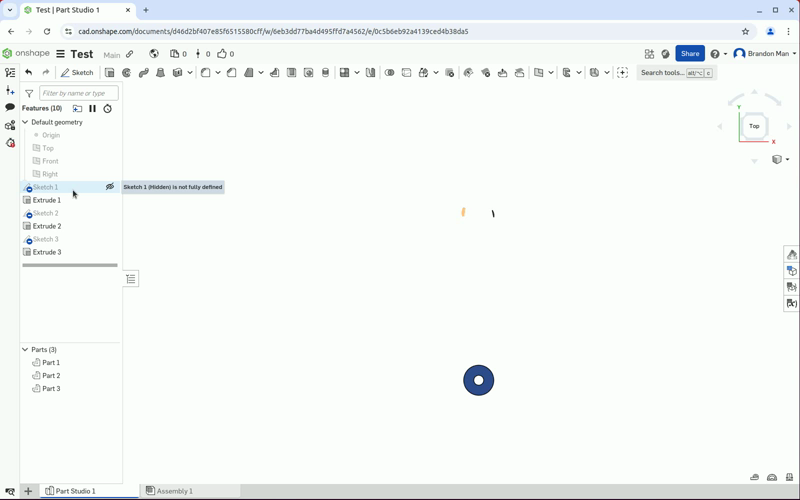
click(73, 189)
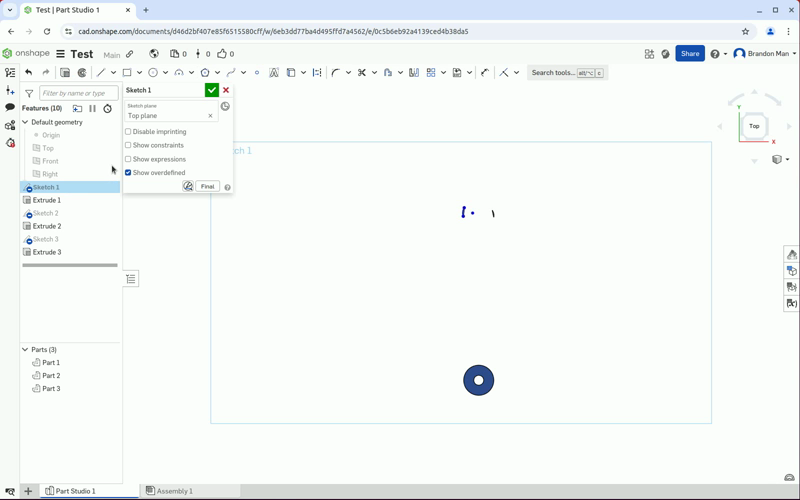
mouse_move(229, 92)
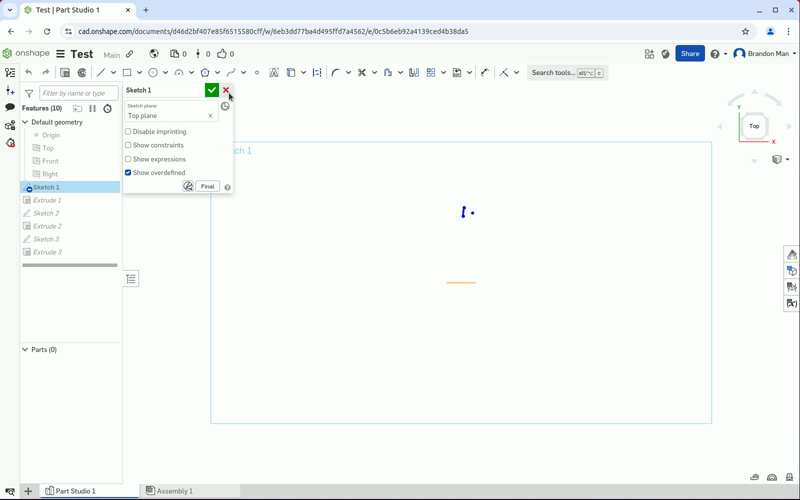
click(229, 92)
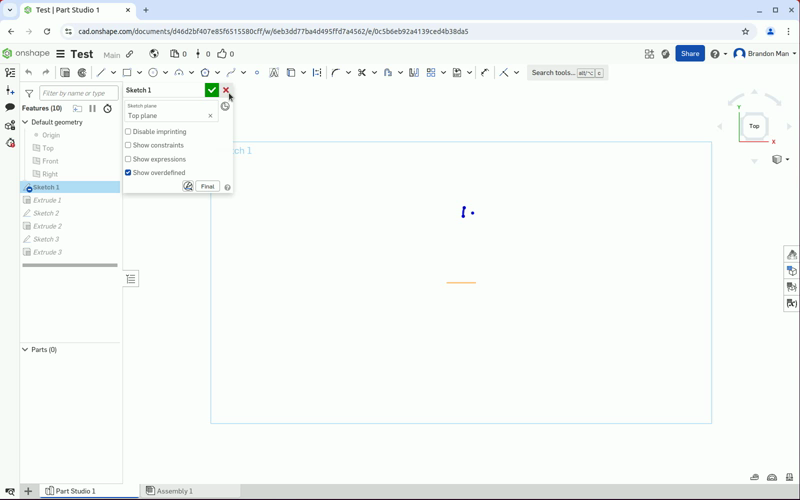
key(shift+s)
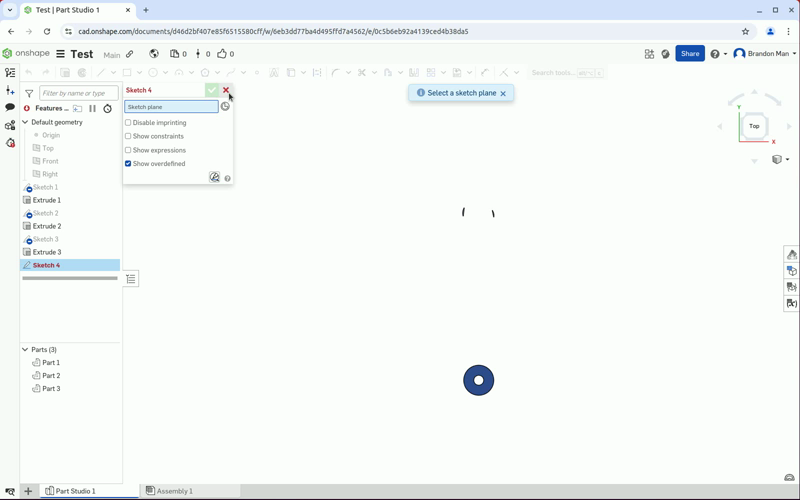
mouse_move(73, 150)
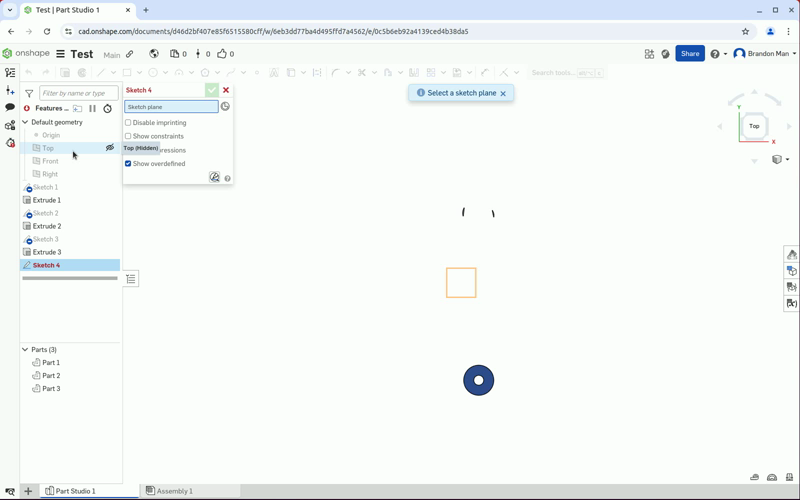
click(73, 150)
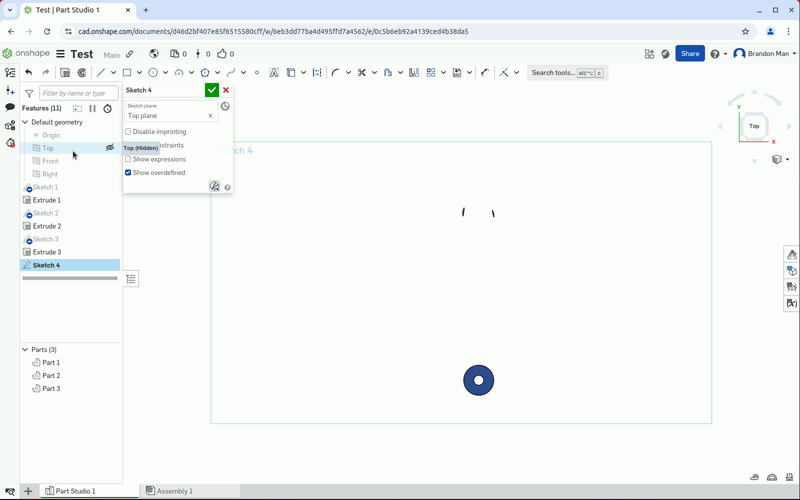
mouse_move(73, 352)
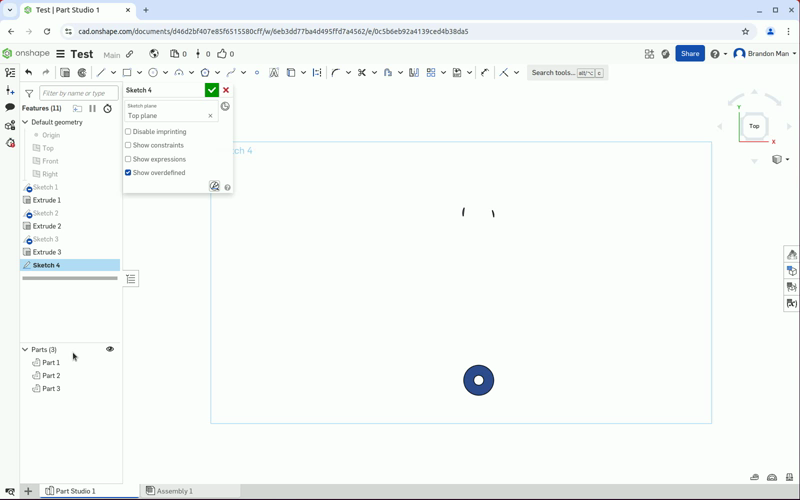
key(y)
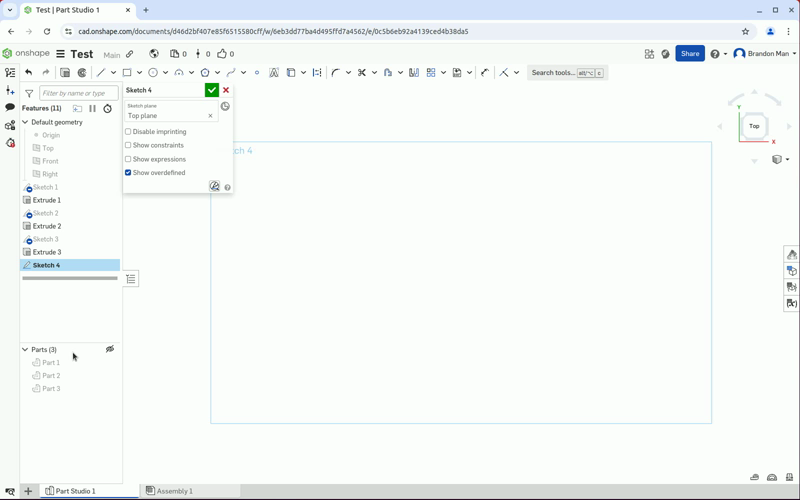
key(c)
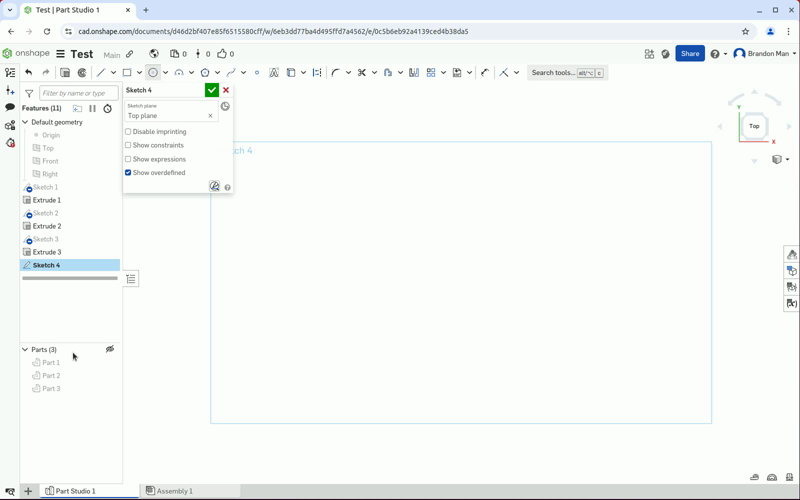
key_down(shift)
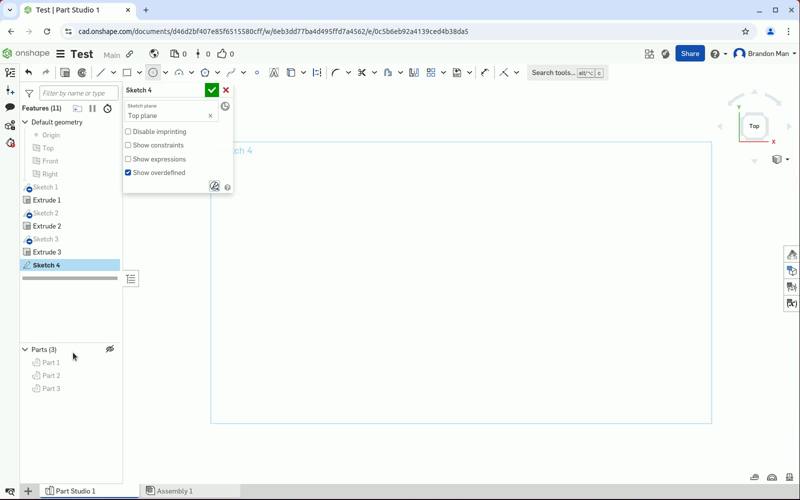
mouse_move(547, 380)
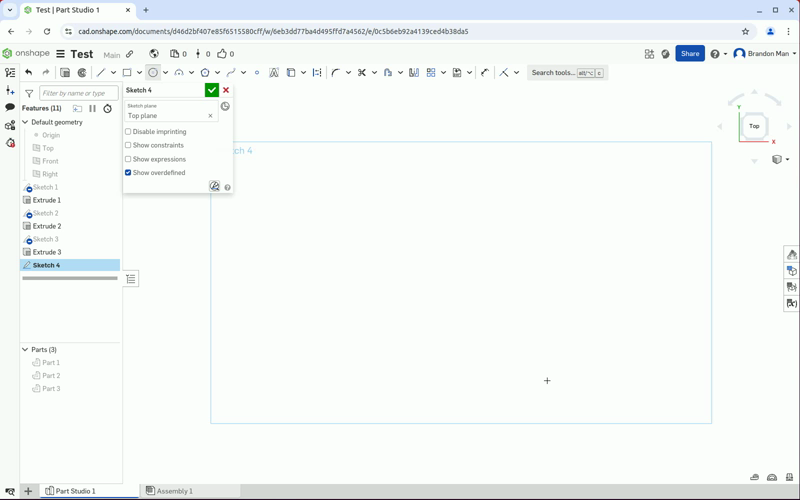
click(547, 380)
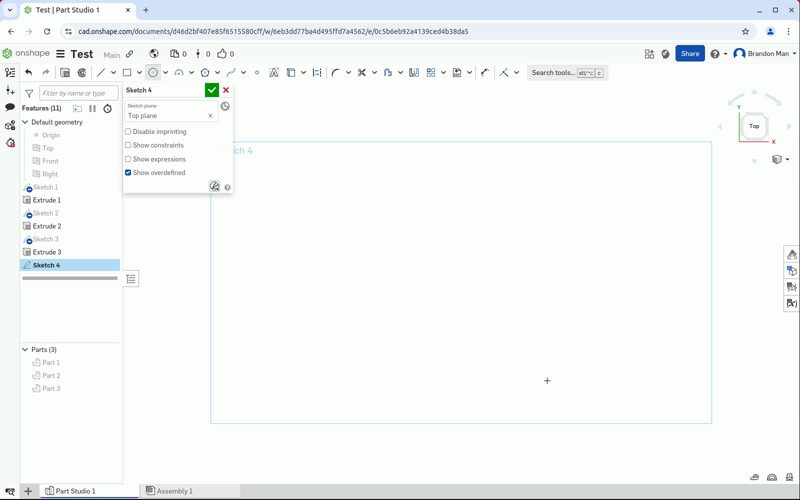
key_up(shift)
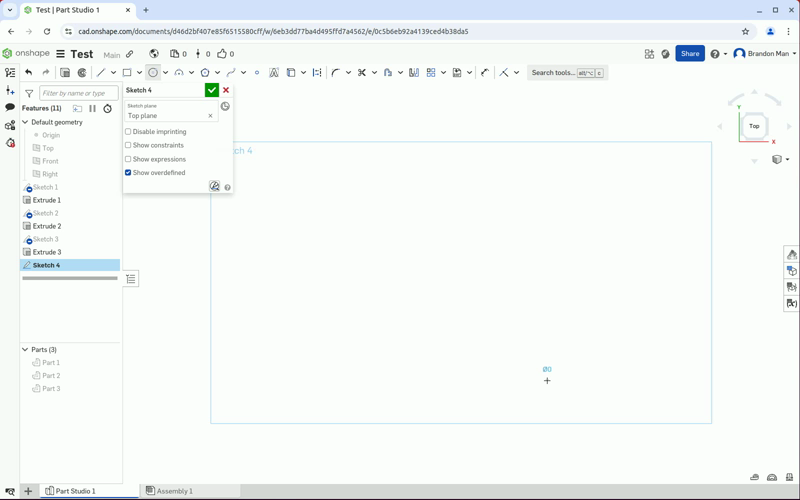
mouse_move(559, 380)
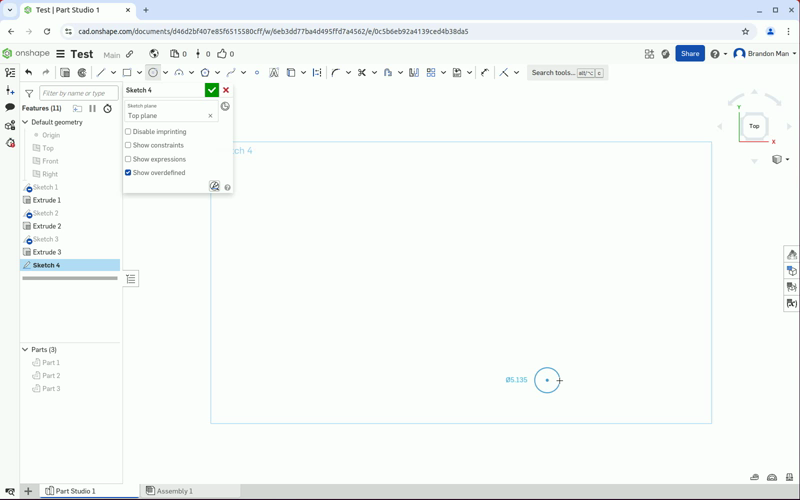
click(559, 380)
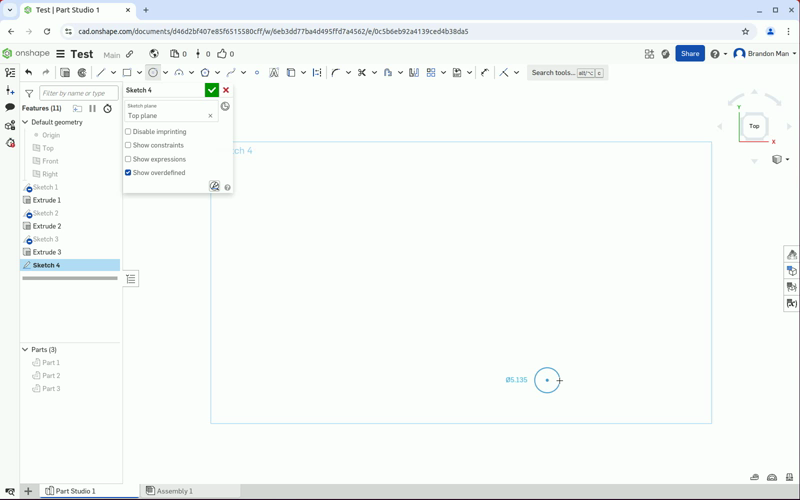
key(esc)
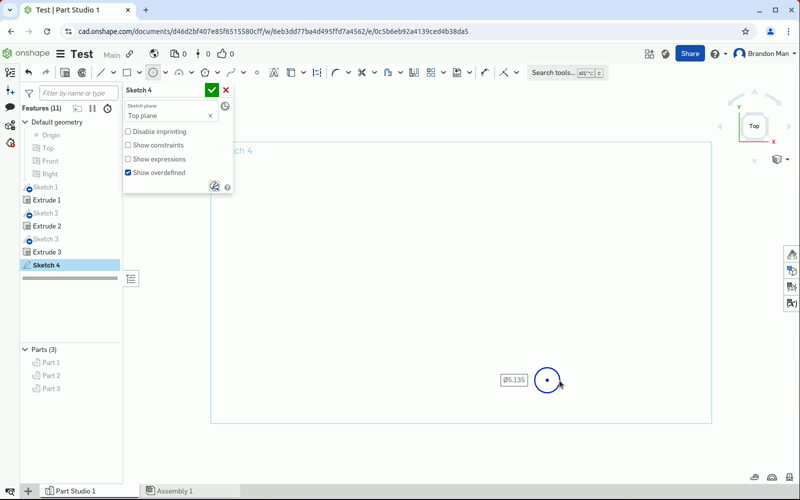
key(c)
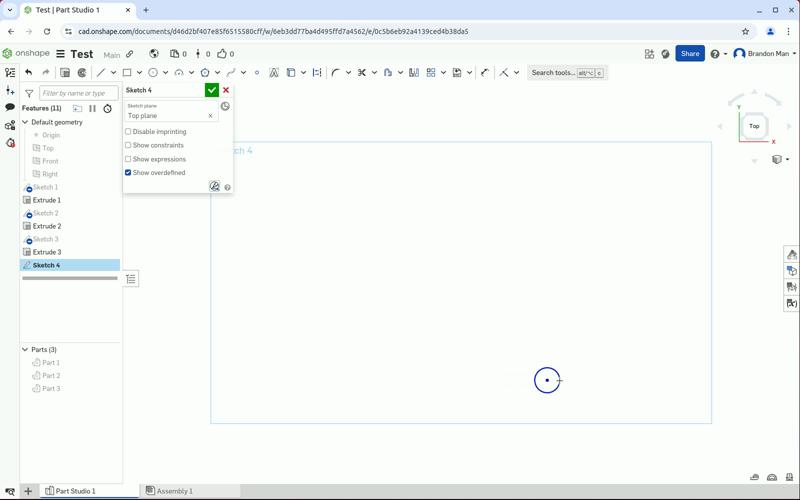
key_down(shift)
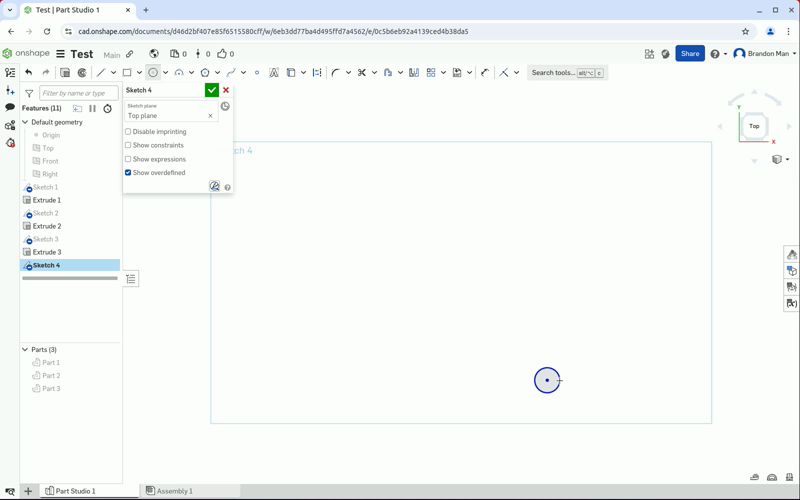
mouse_move(547, 380)
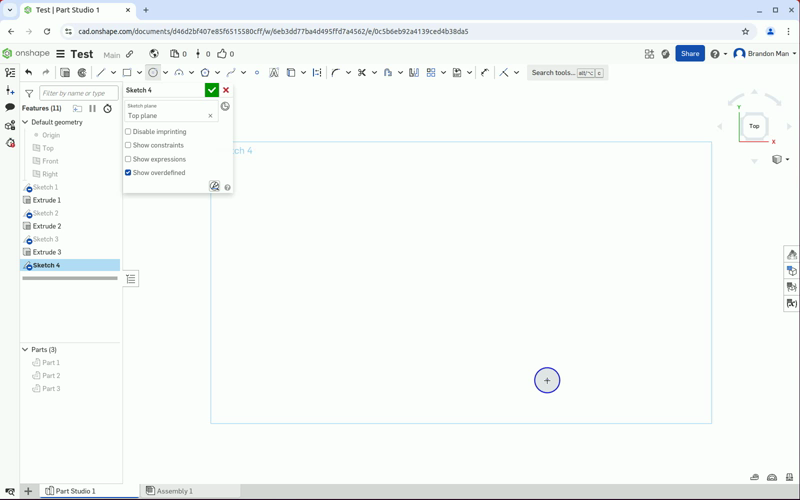
click(547, 380)
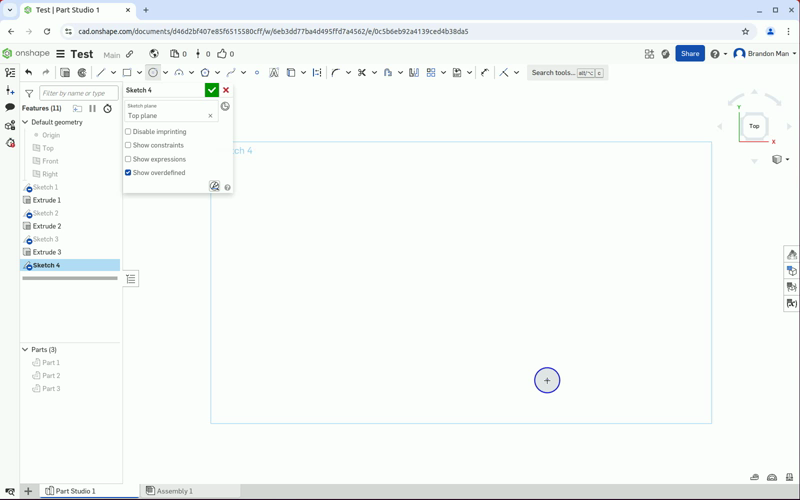
key_up(shift)
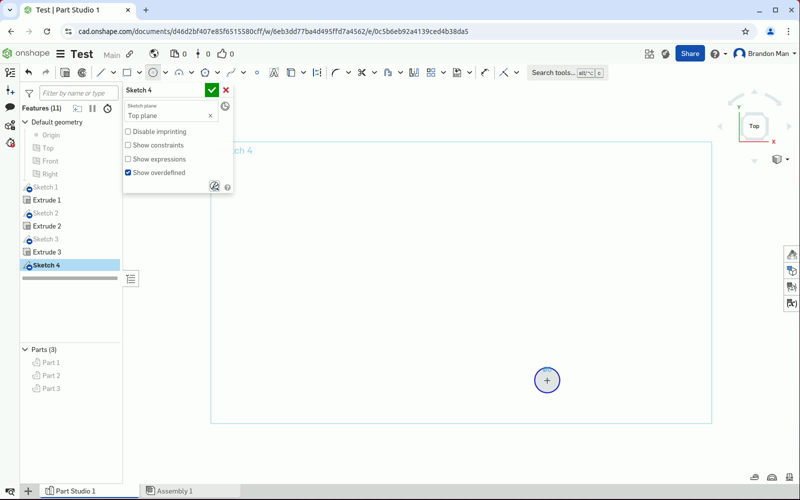
mouse_move(552, 380)
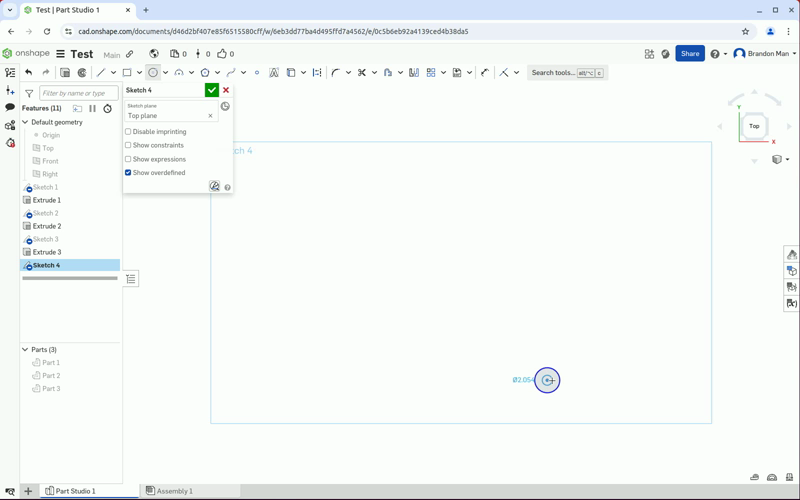
click(552, 380)
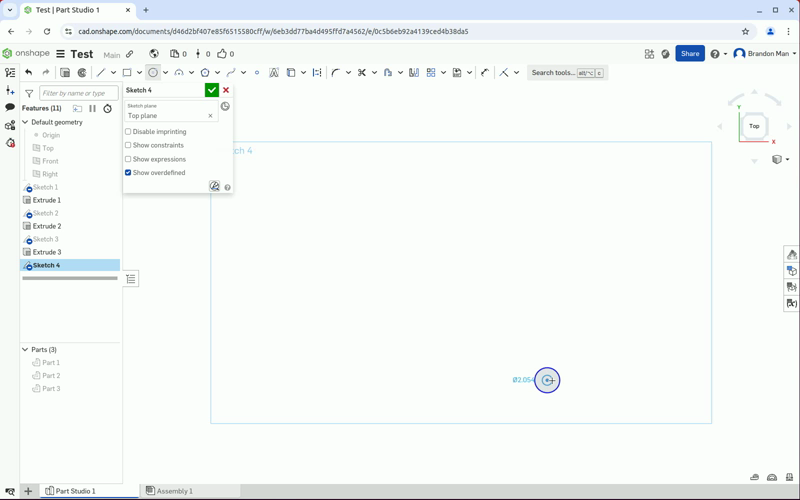
key(esc)
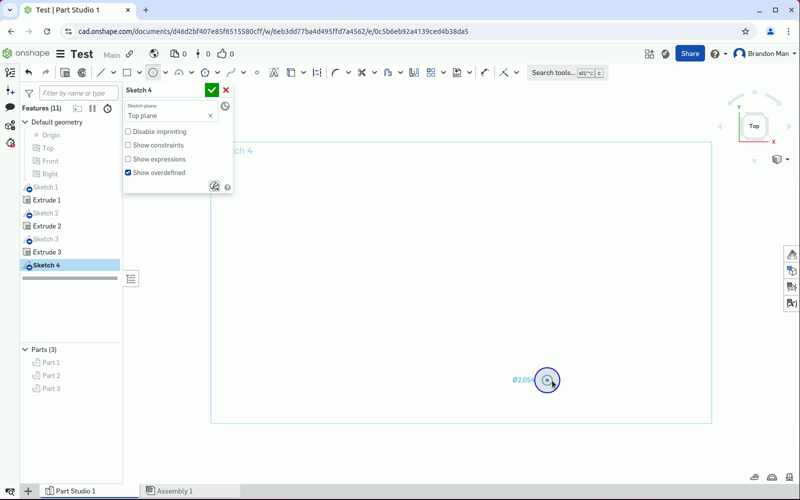
mouse_move(539, 383)
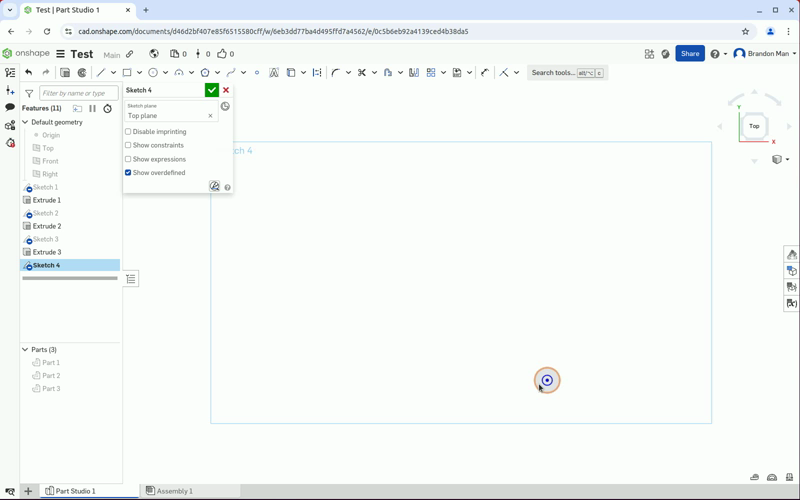
scroll(6)
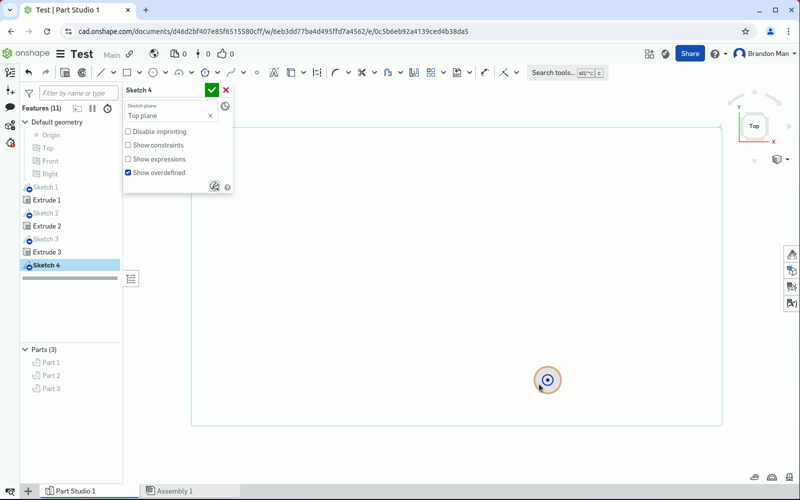
scroll(6)
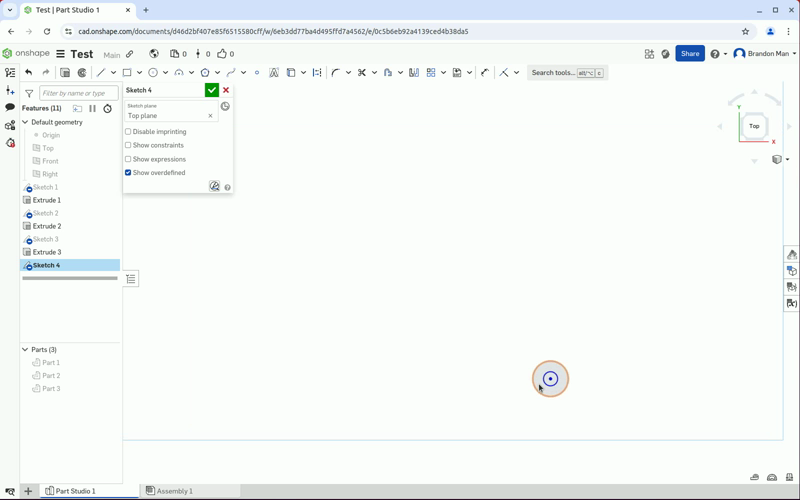
scroll(6)
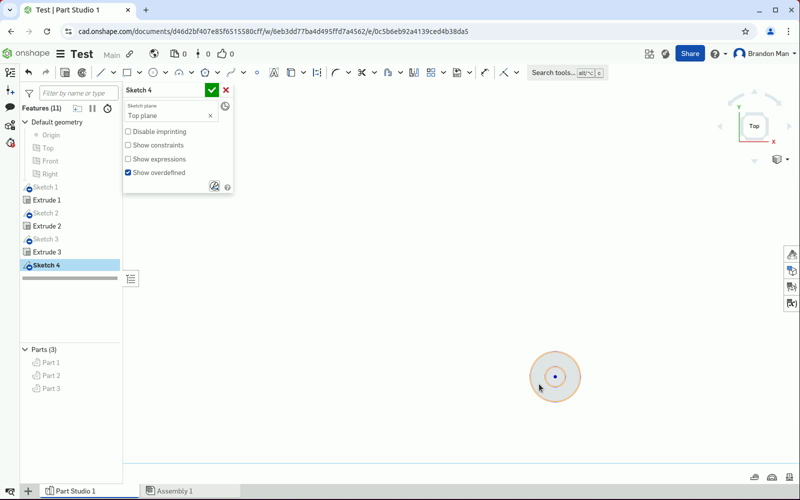
scroll(6)
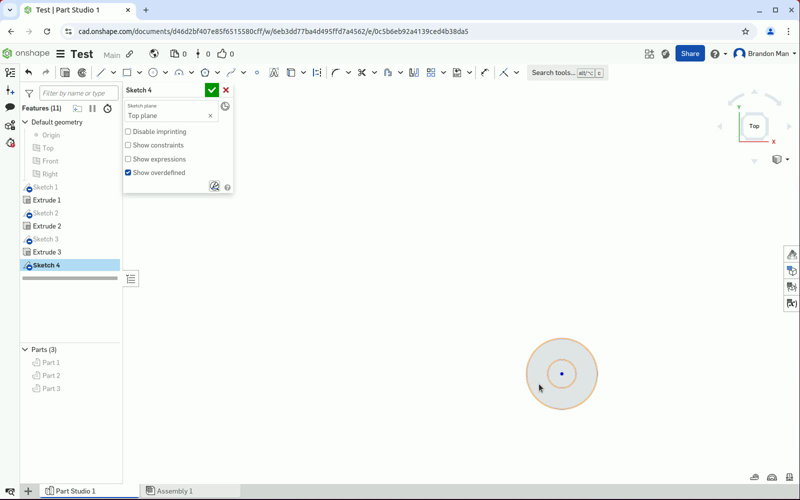
scroll(6)
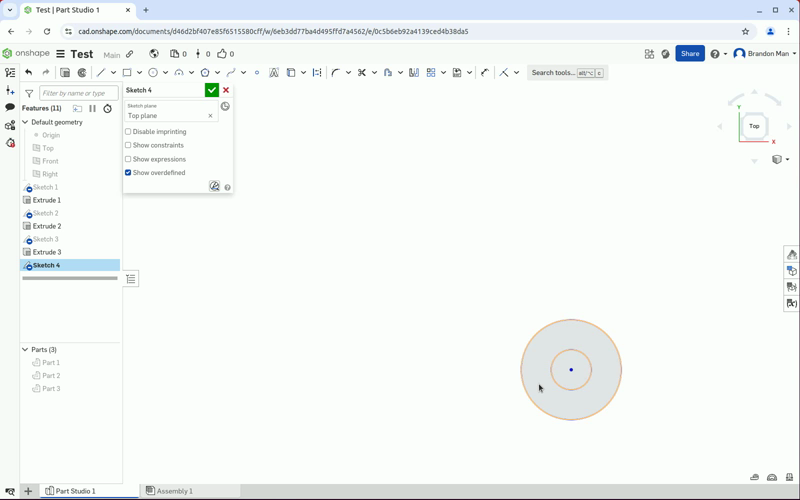
scroll(6)
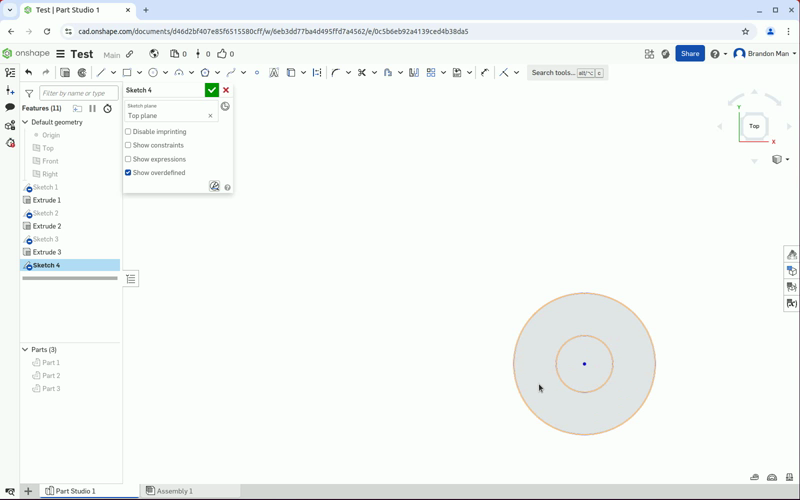
scroll(6)
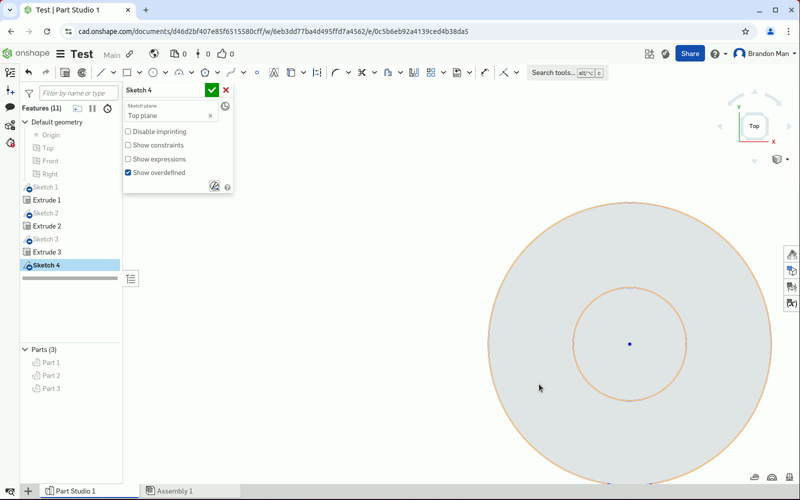
click(539, 383)
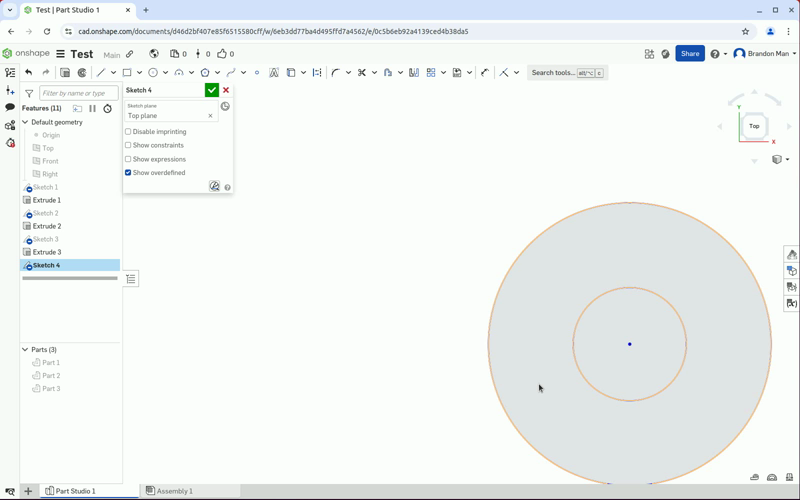
scroll(-6)
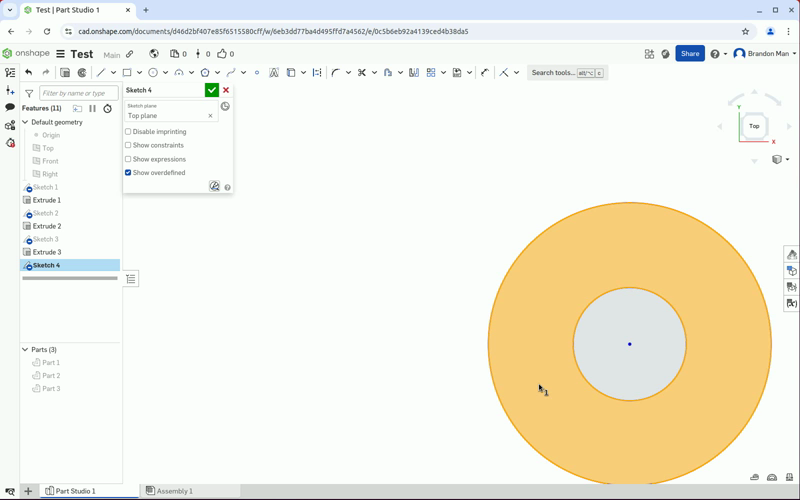
scroll(-6)
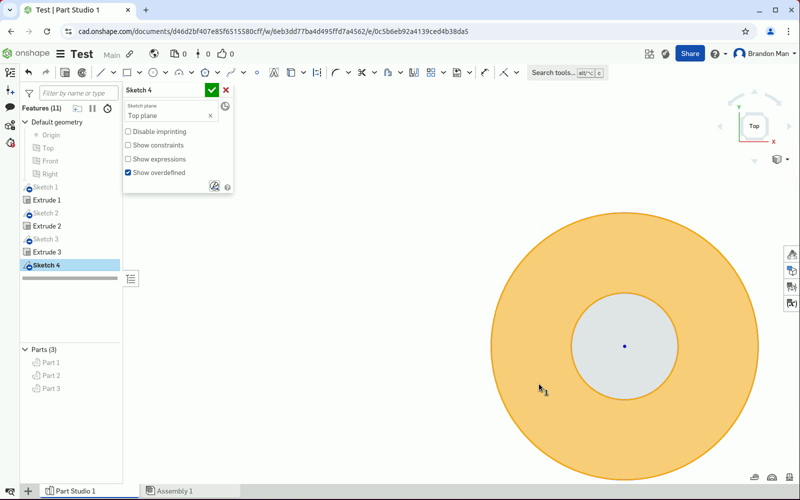
scroll(-6)
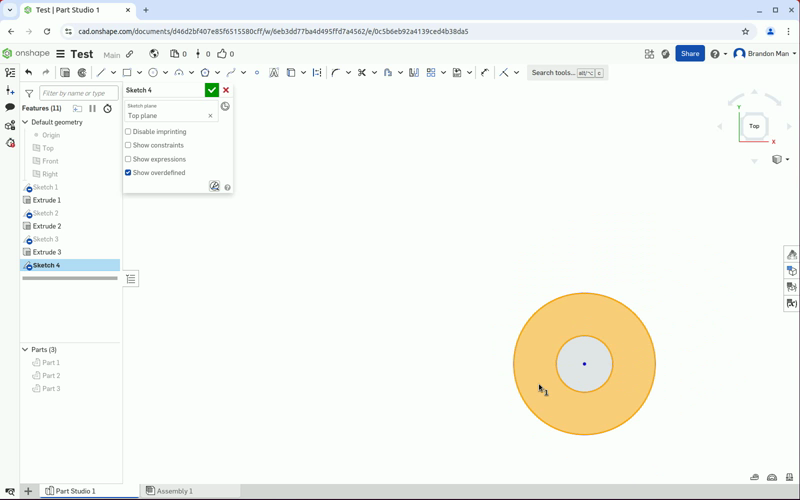
scroll(-6)
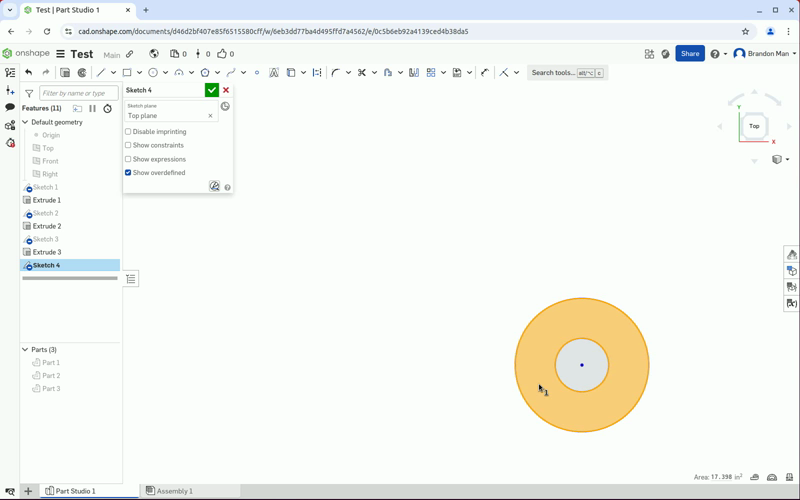
scroll(-6)
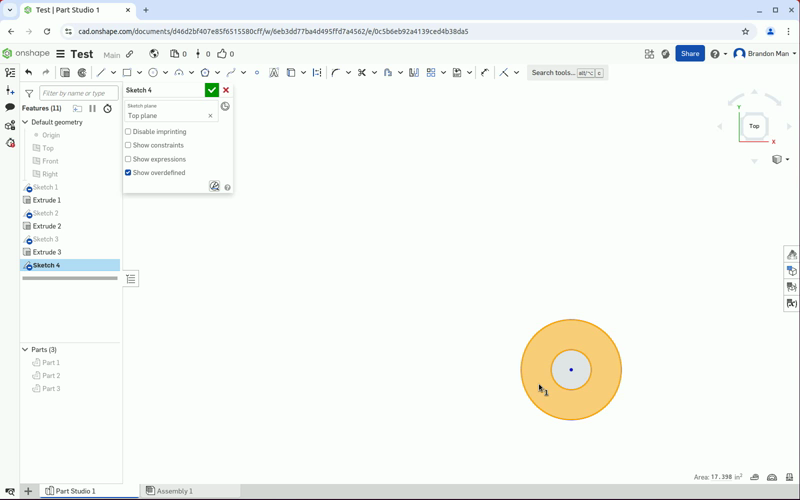
scroll(-6)
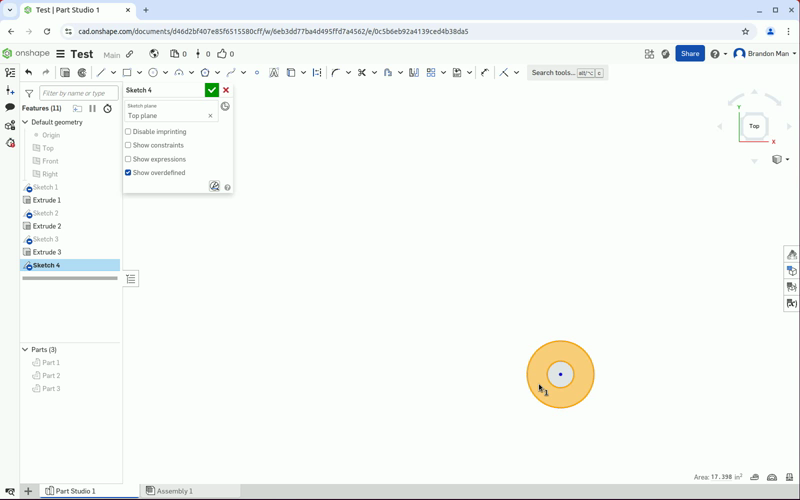
scroll(-6)
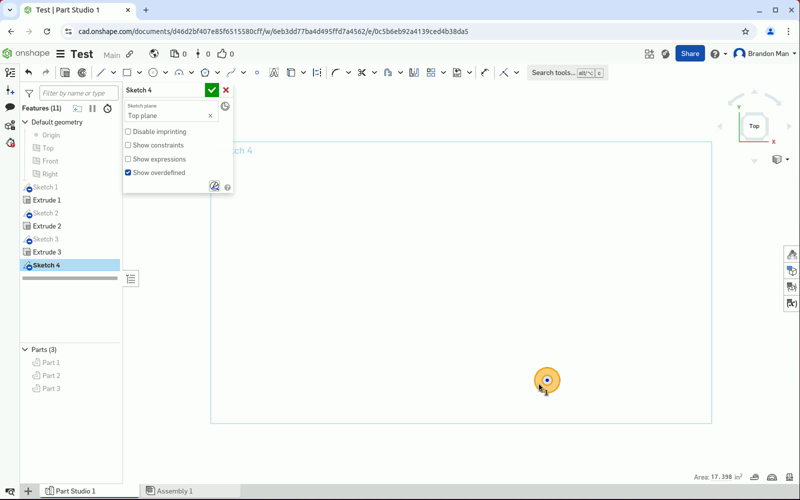
mouse_move(73, 352)
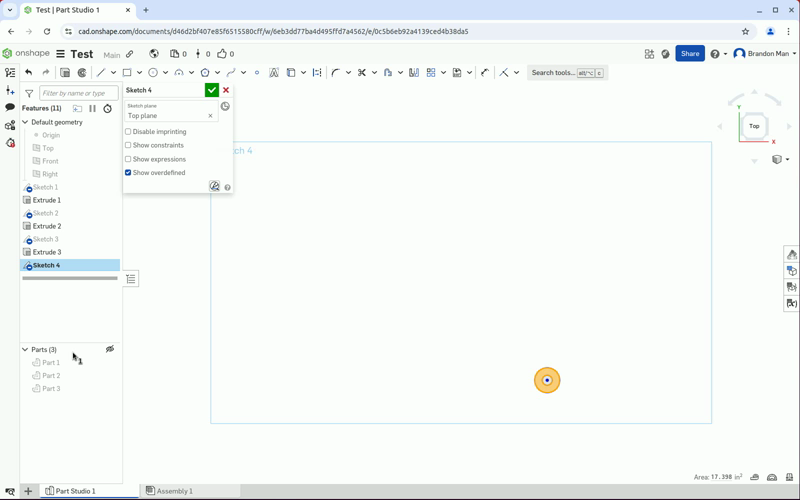
key(shift+y)
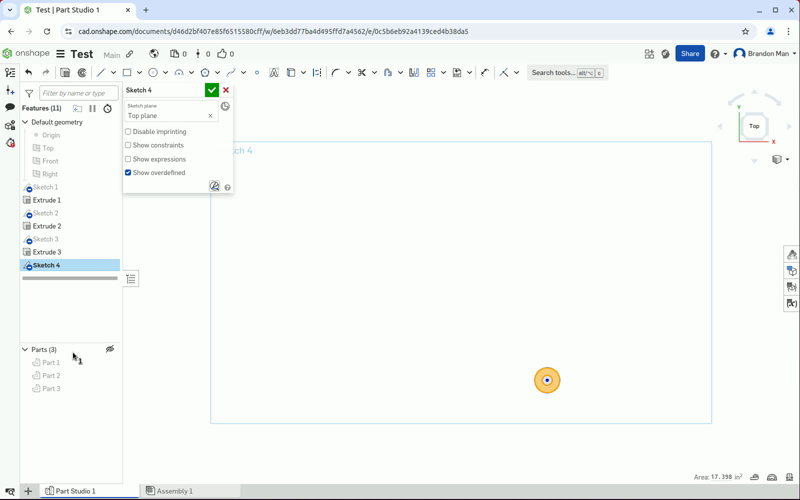
key(shift+e)
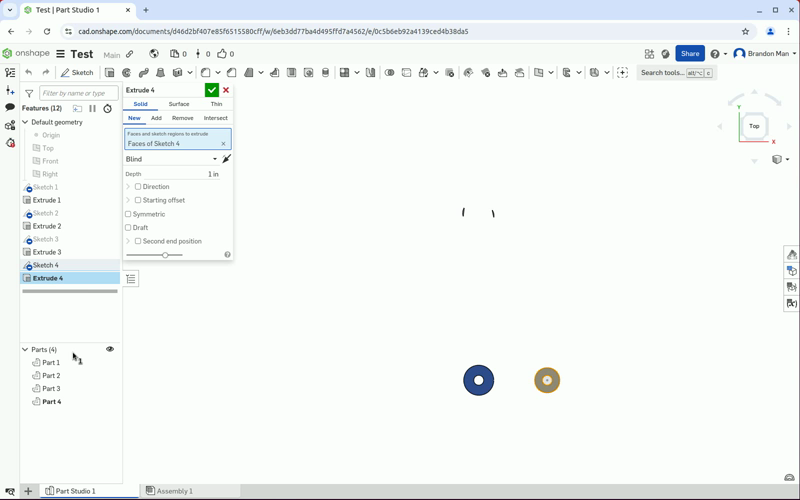
mouse_move(143, 106)
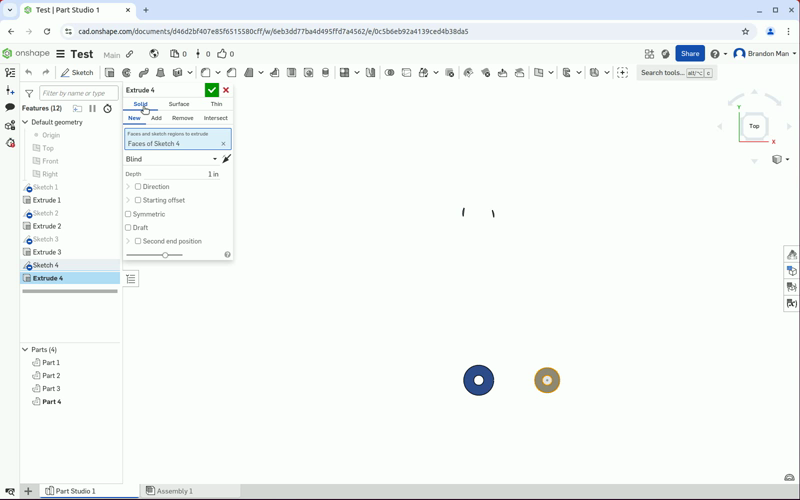
click(143, 106)
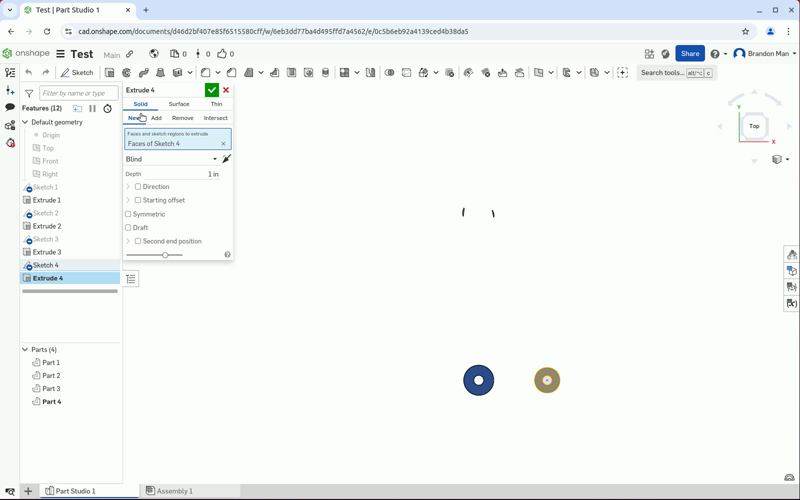
mouse_move(137, 120)
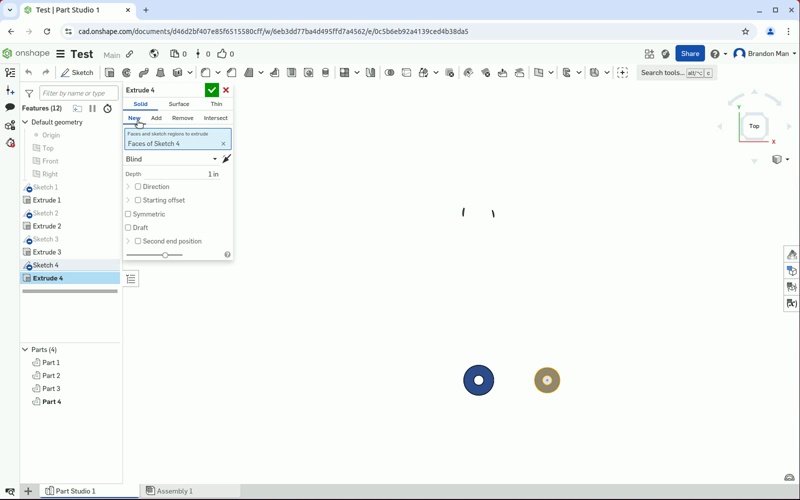
click(137, 120)
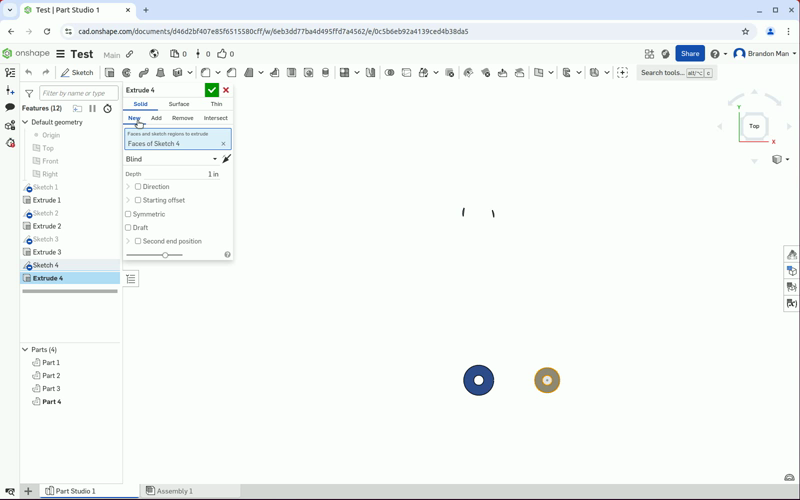
key(tab, 4)
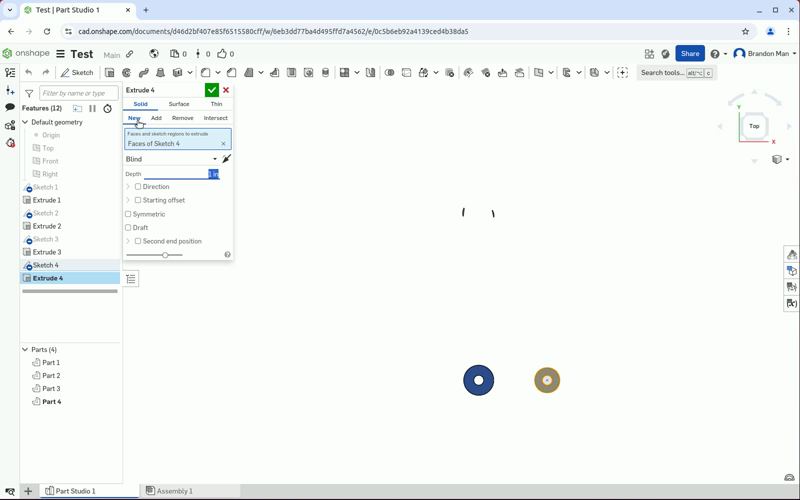
text(0.963)
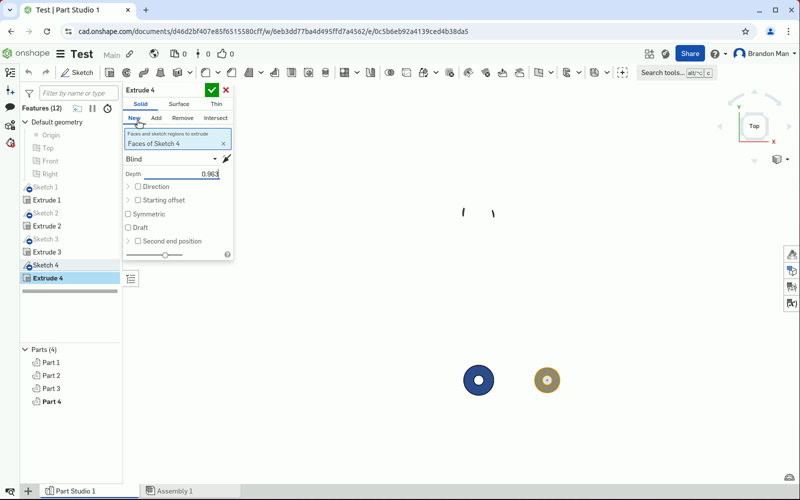
key(enter)
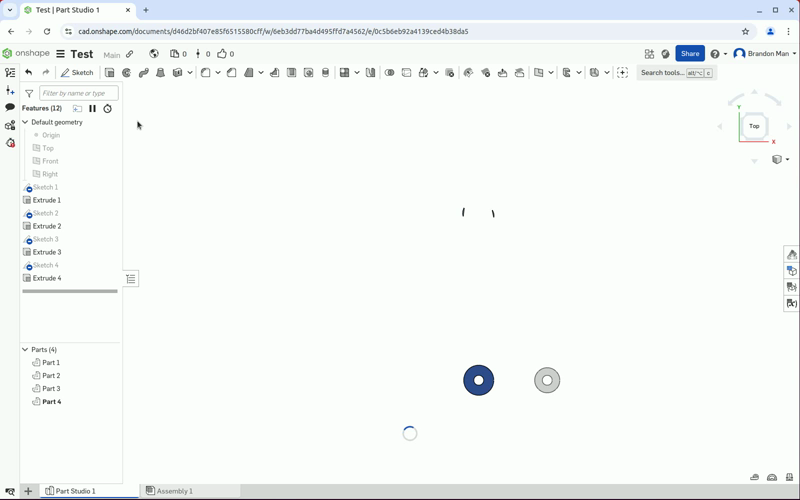
key(shift+h)
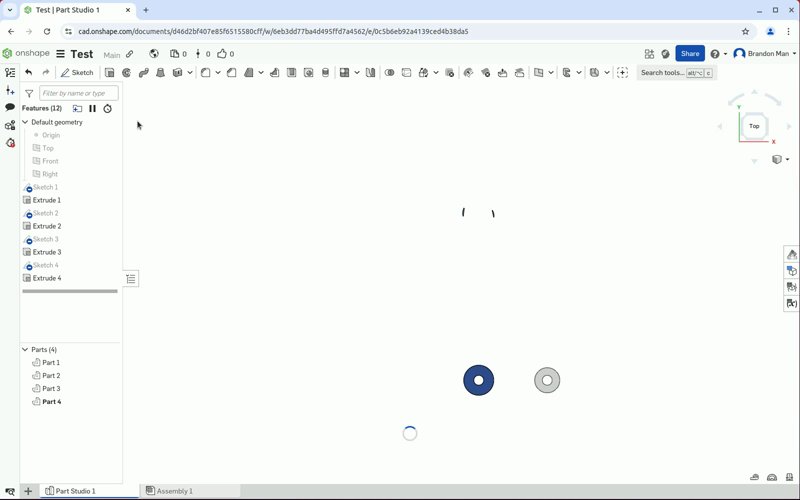
key(shift+h)
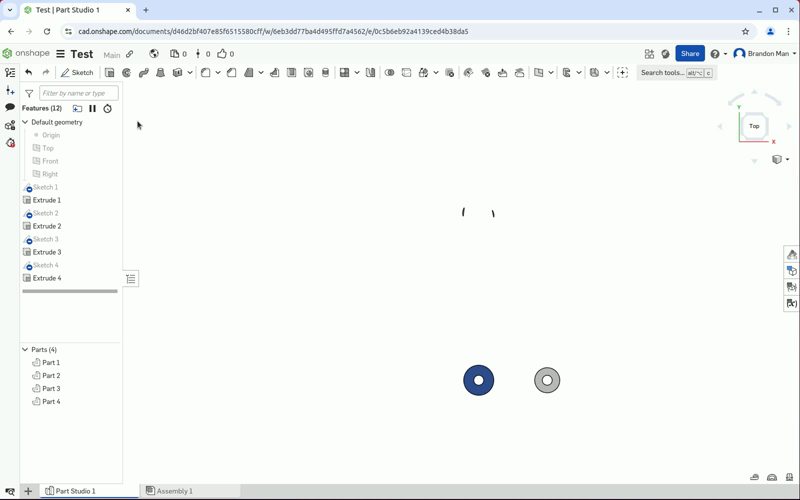
mouse_move(73, 189)
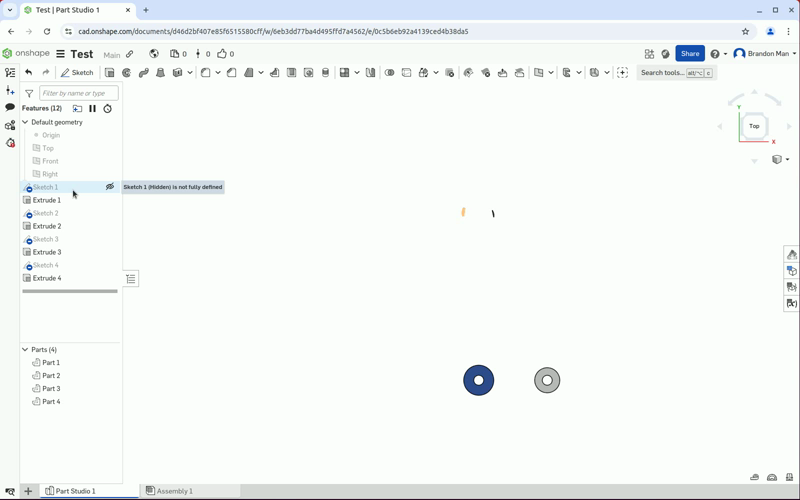
click(73, 189)
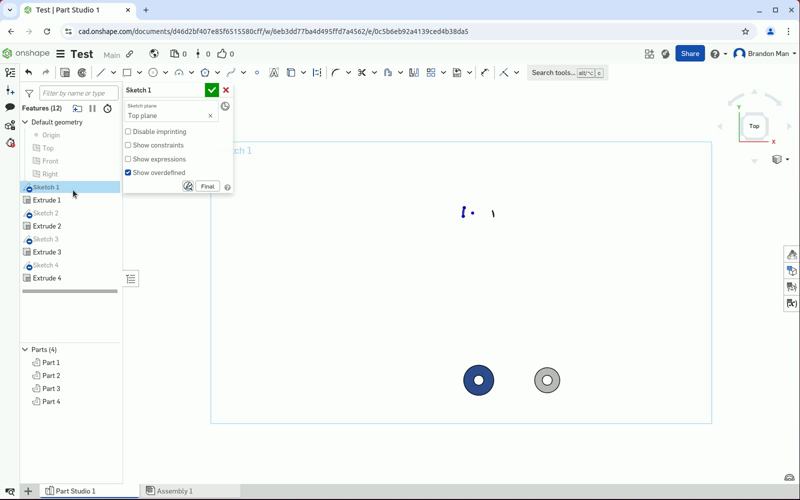
mouse_move(229, 92)
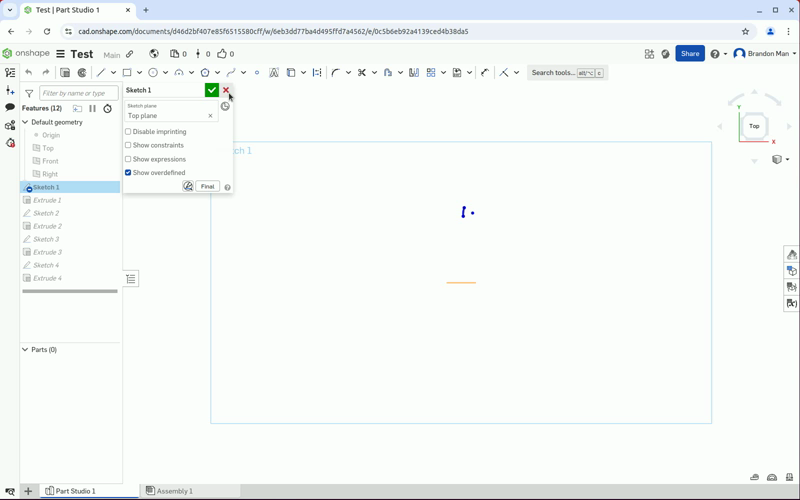
click(229, 92)
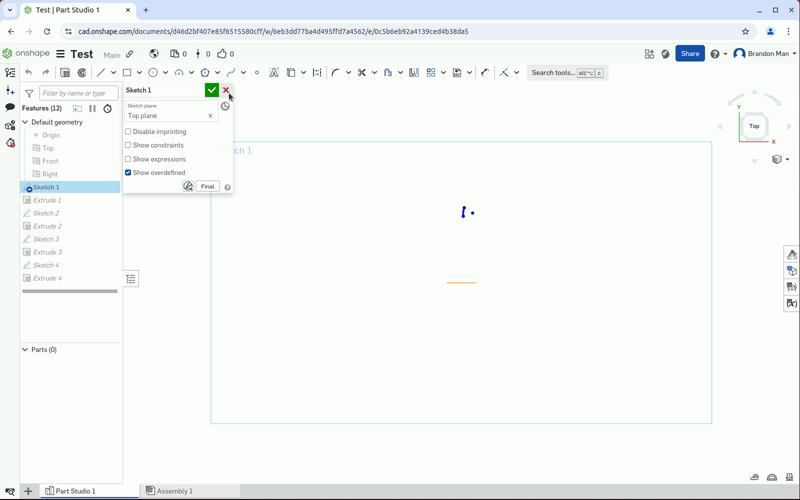
key(shift+s)
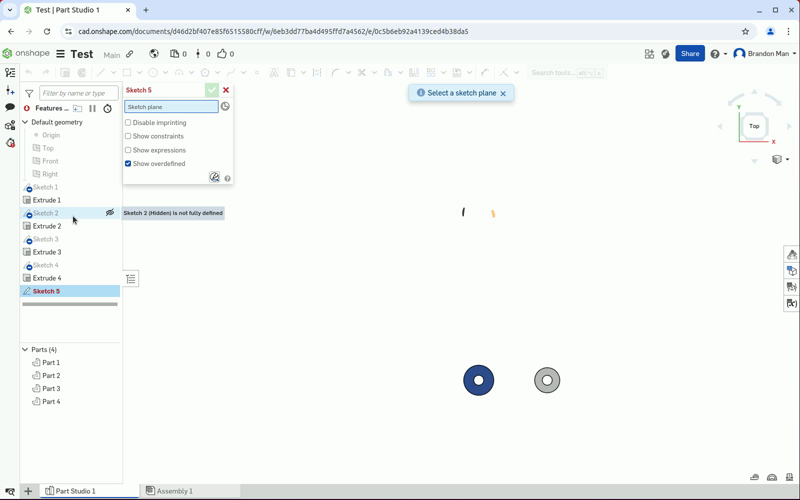
scroll(3)
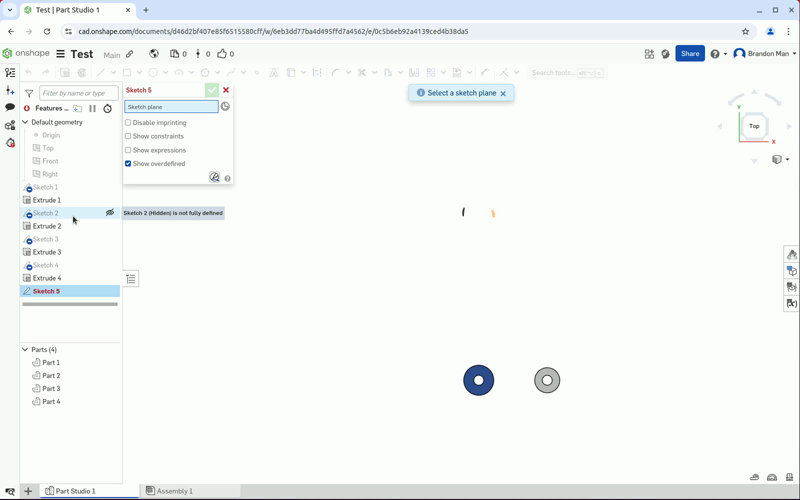
mouse_move(73, 150)
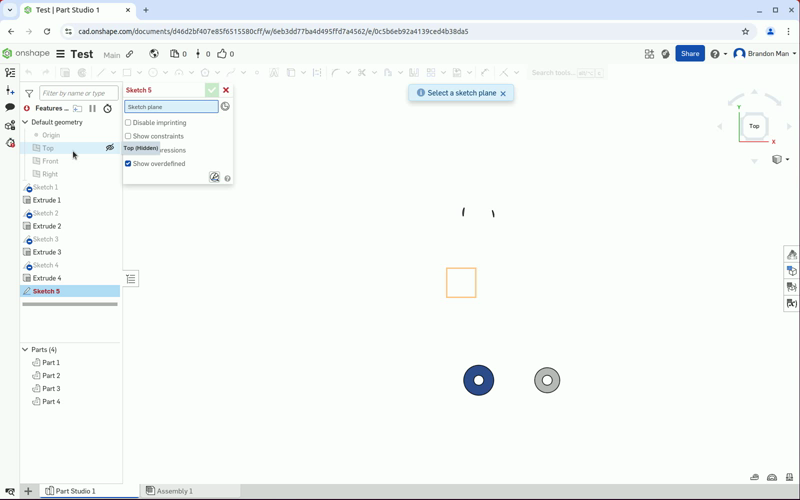
click(73, 150)
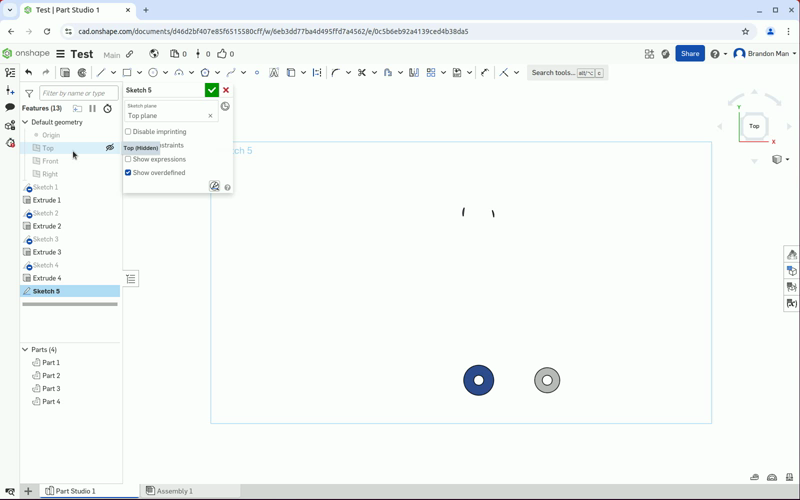
mouse_move(73, 352)
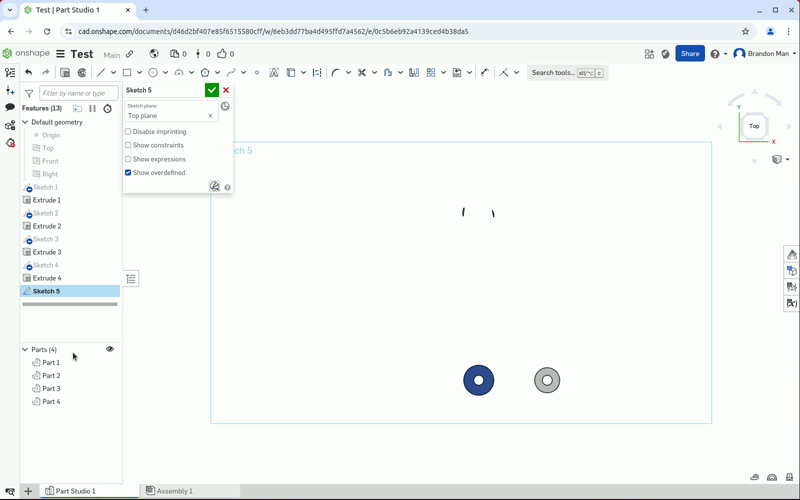
key(y)
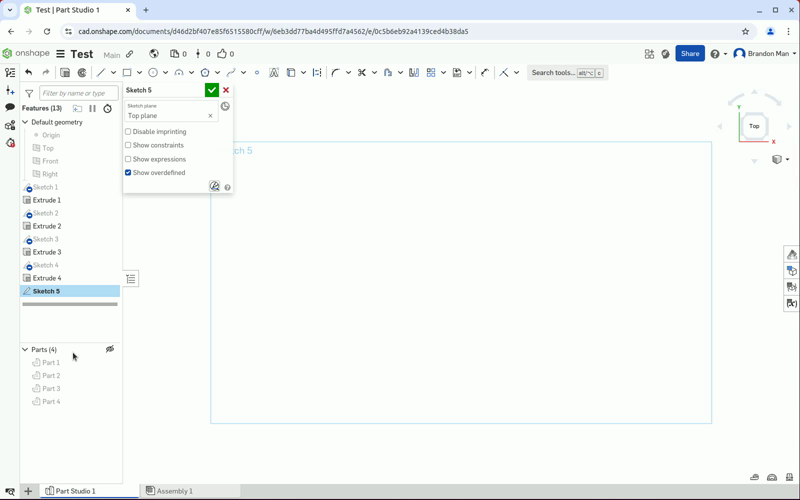
key(a)
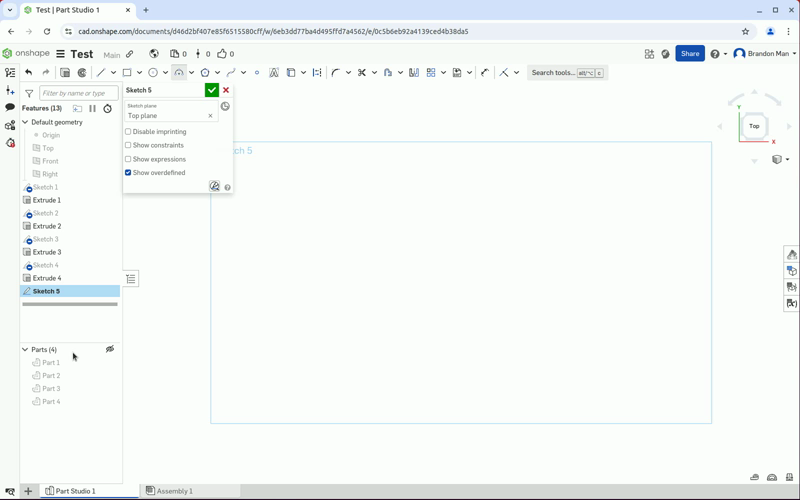
key_down(shift)
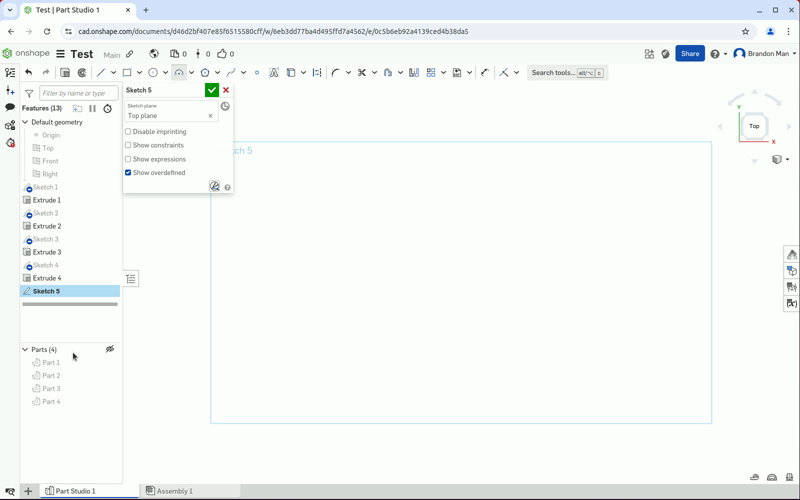
mouse_move(453, 279)
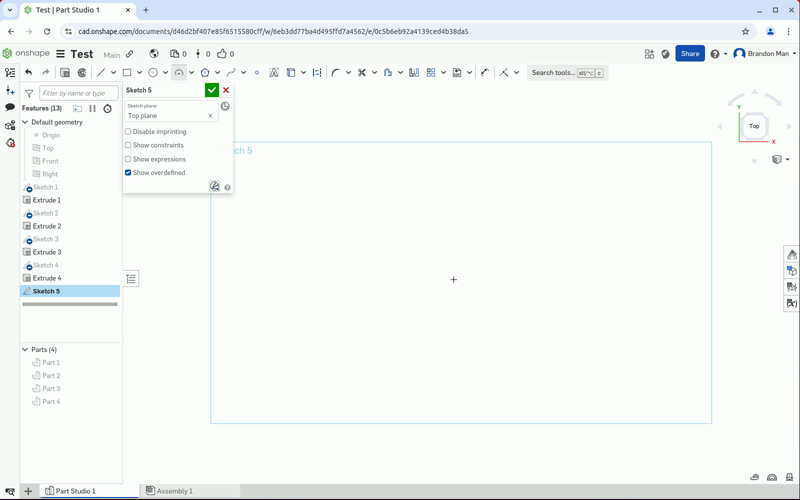
click(453, 279)
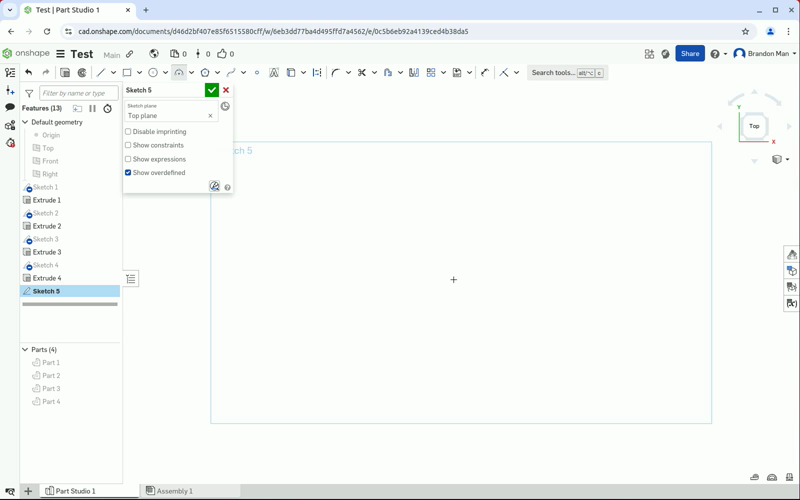
key_up(shift)
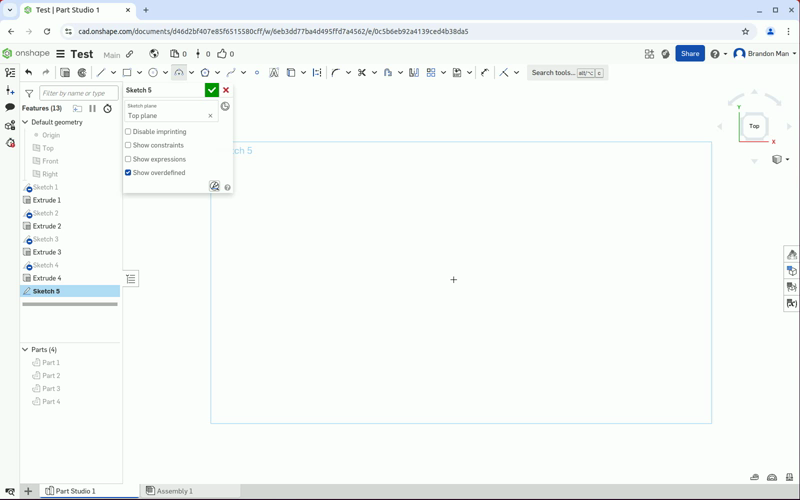
key_down(shift)
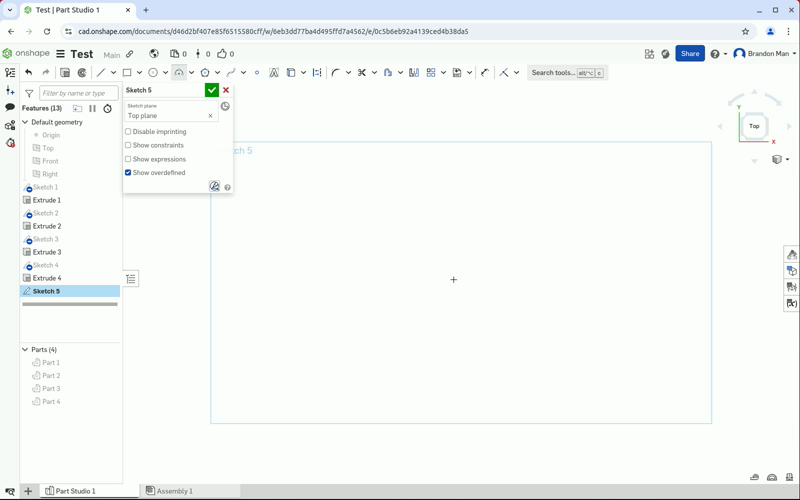
mouse_move(502, 279)
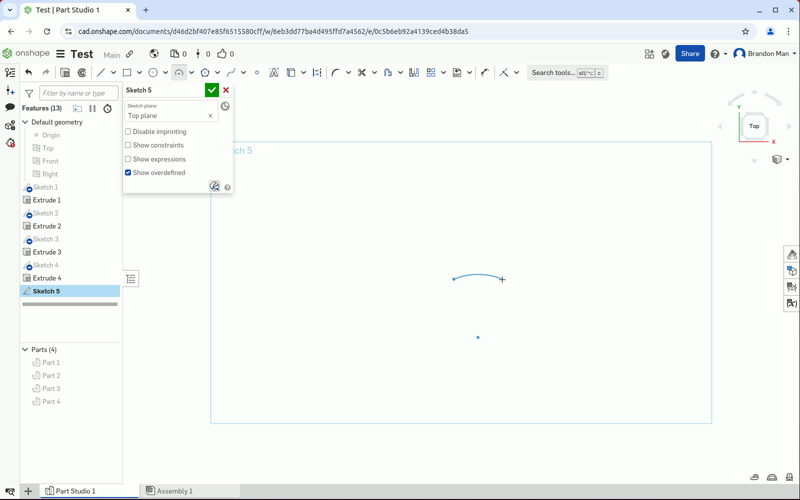
click(502, 279)
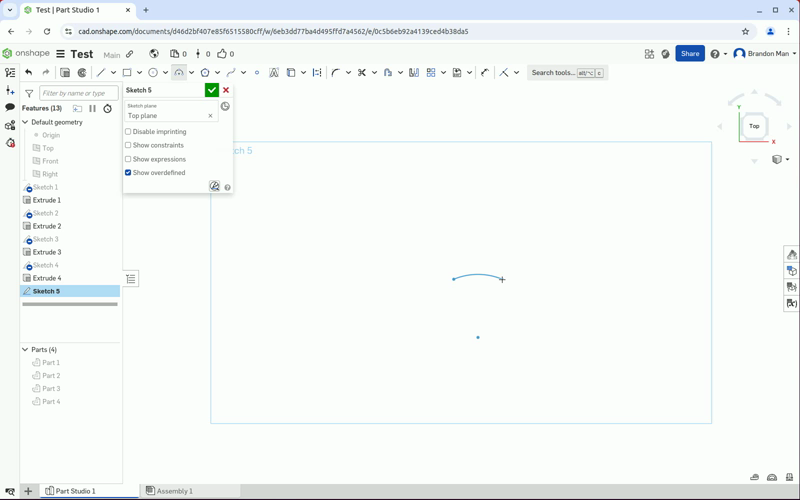
mouse_move(477, 258)
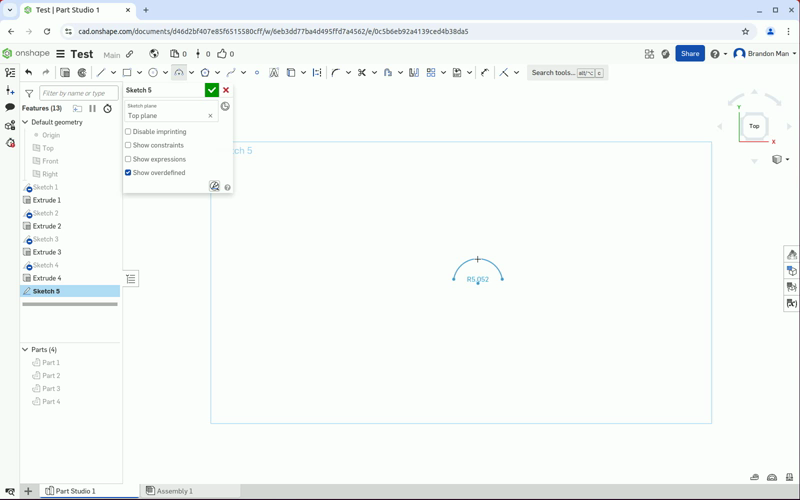
click(477, 258)
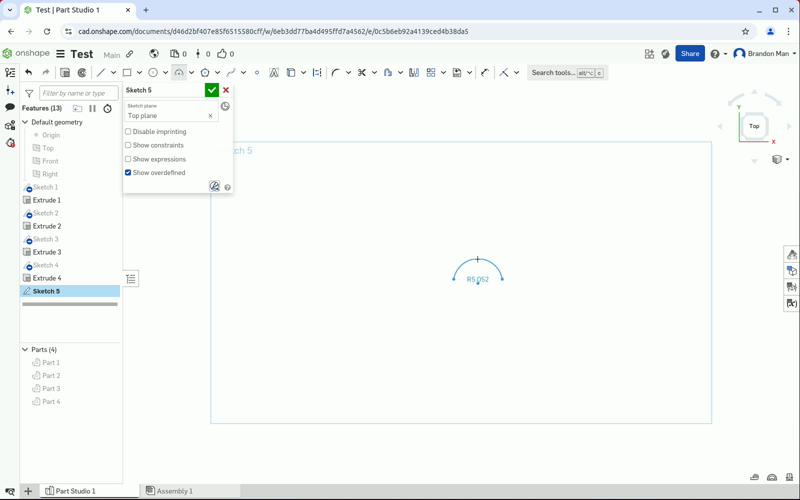
key_up(shift)
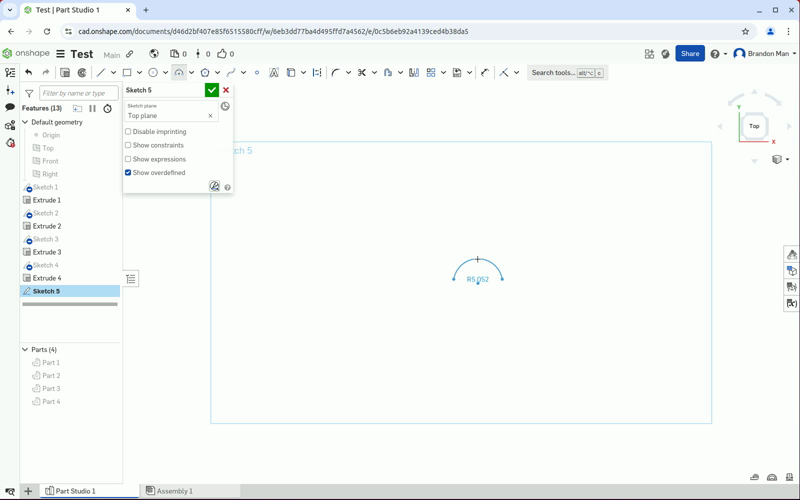
key(esc)
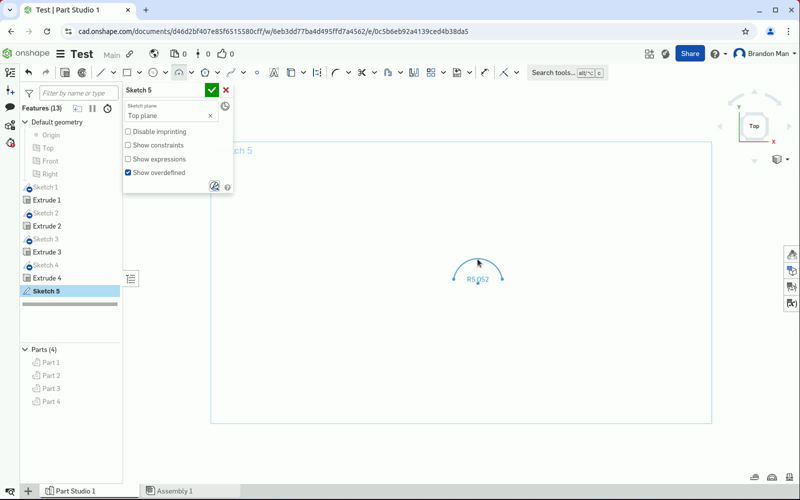
key(l)
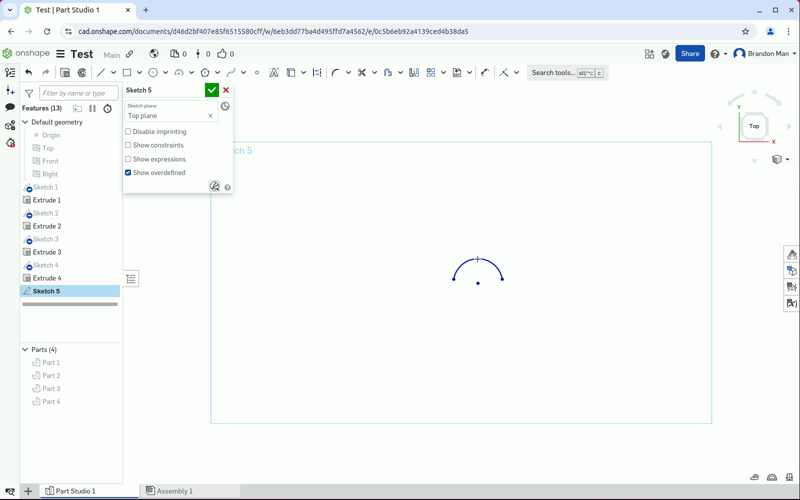
mouse_move(502, 279)
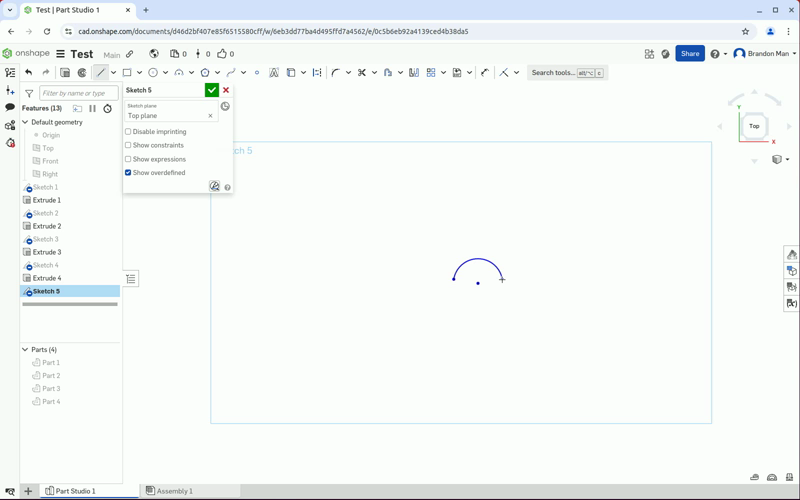
click(502, 279)
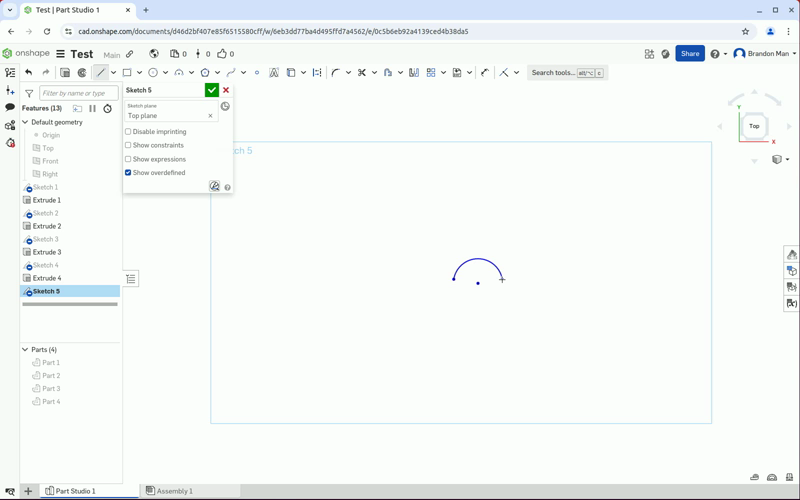
key_down(shift)
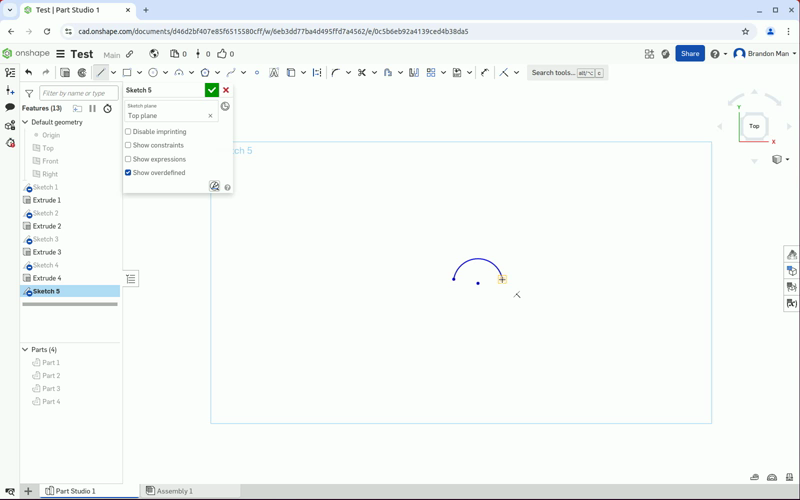
mouse_move(492, 215)
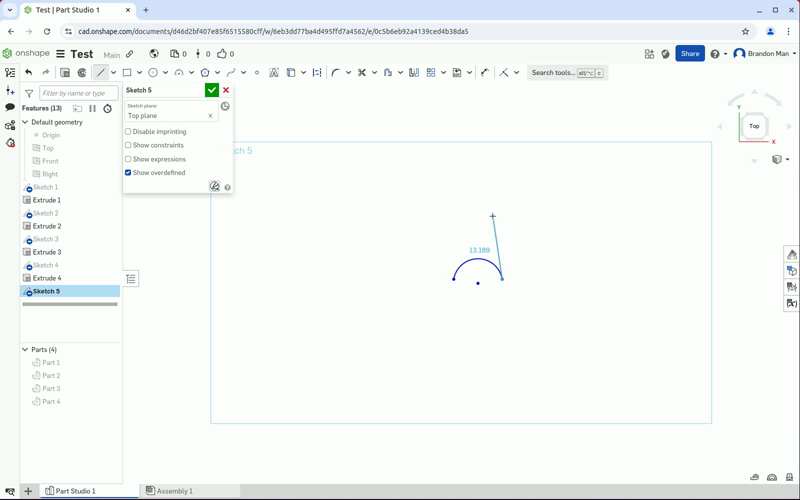
click(492, 215)
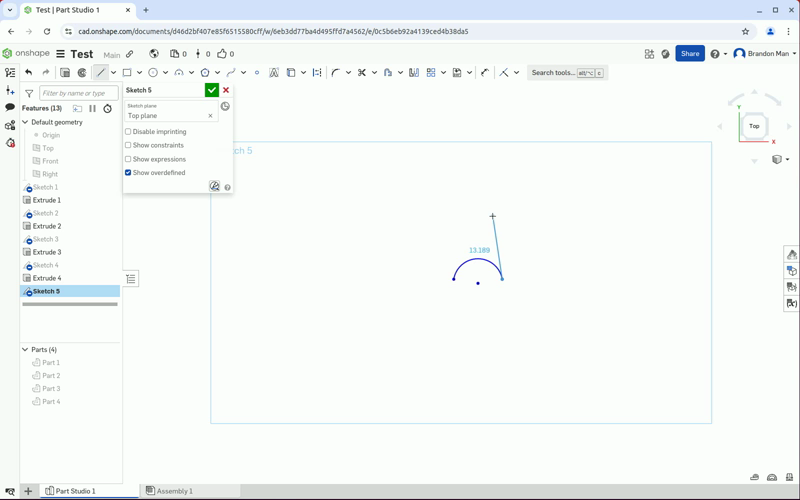
key_up(shift)
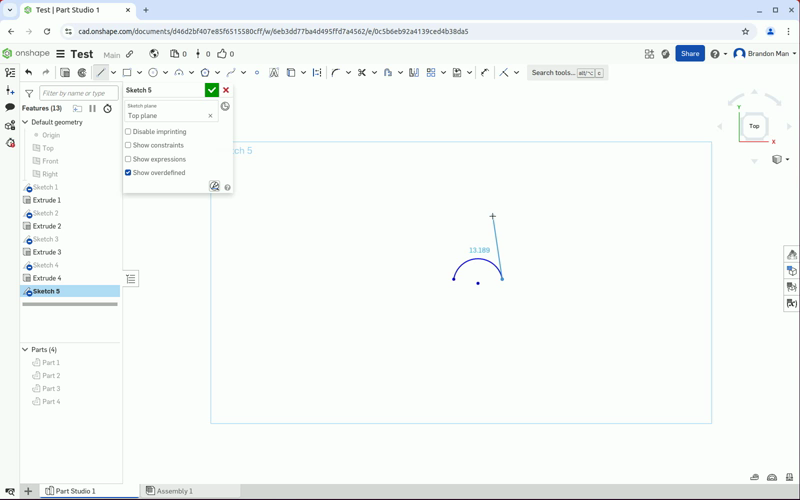
key(esc)
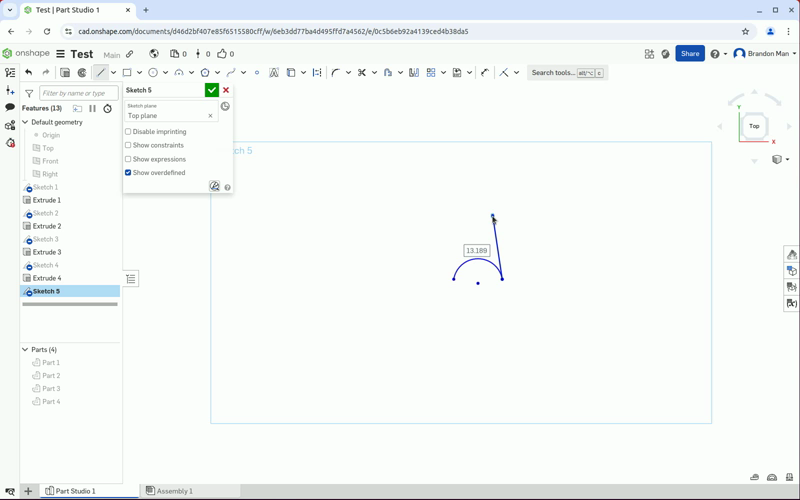
key(a)
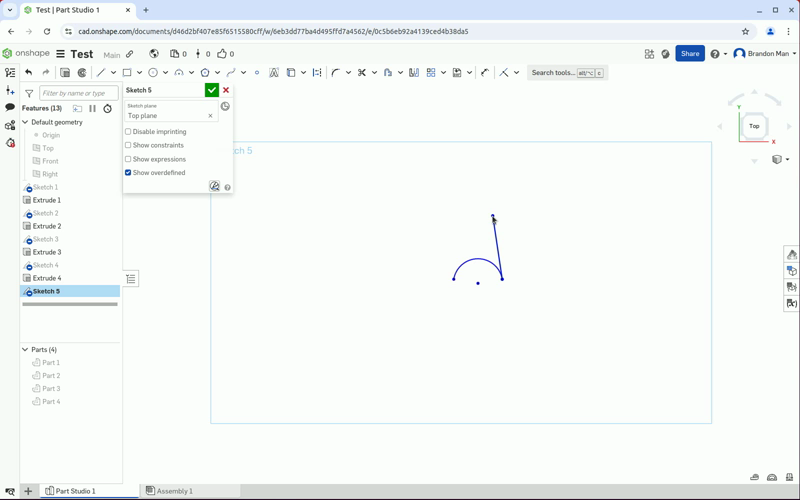
mouse_move(492, 215)
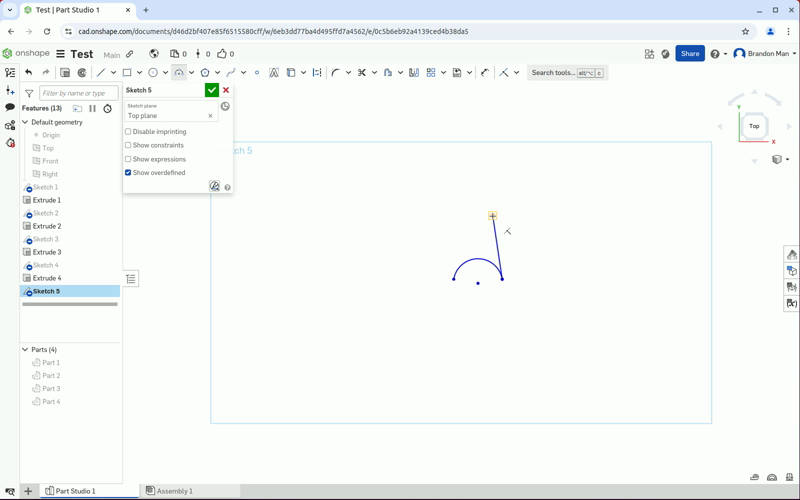
click(492, 215)
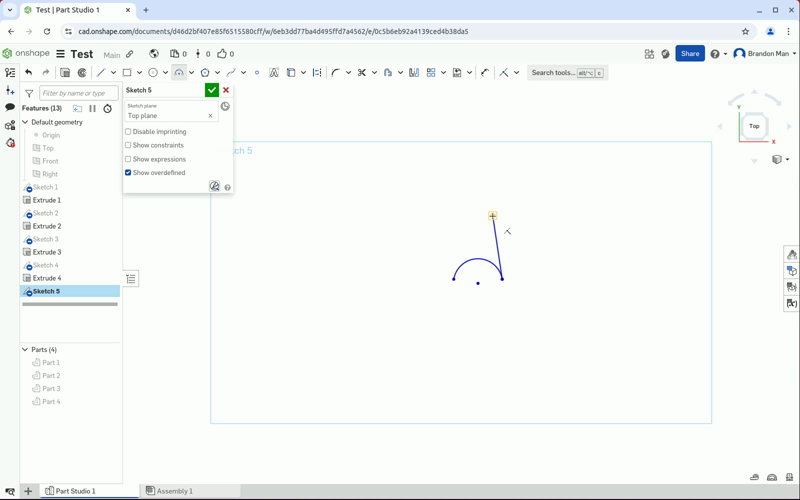
key_down(shift)
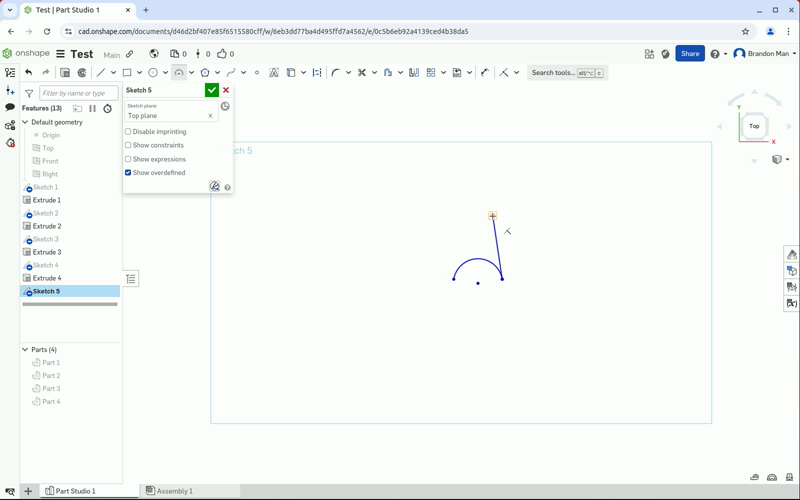
mouse_move(463, 216)
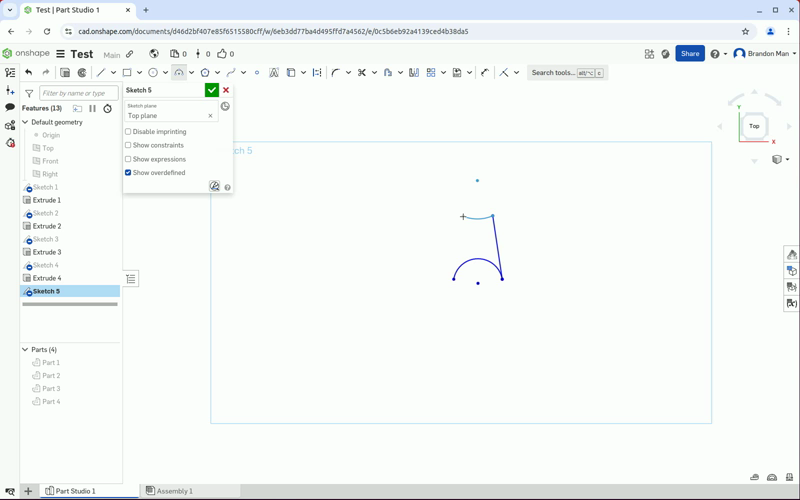
click(463, 216)
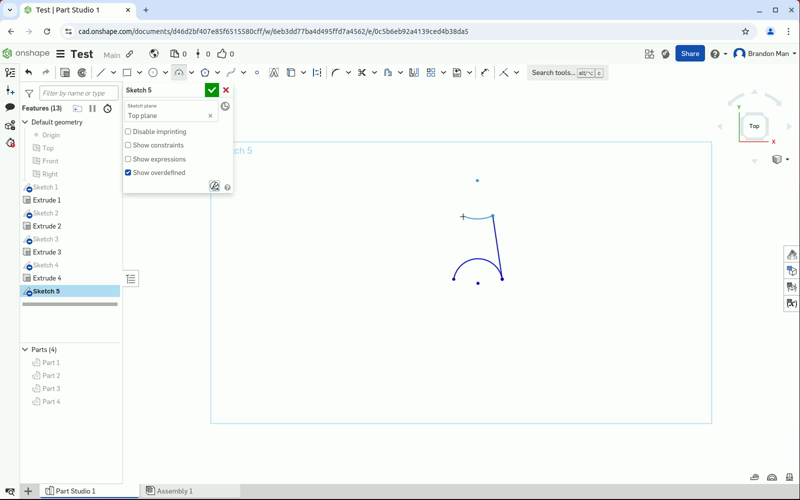
mouse_move(478, 229)
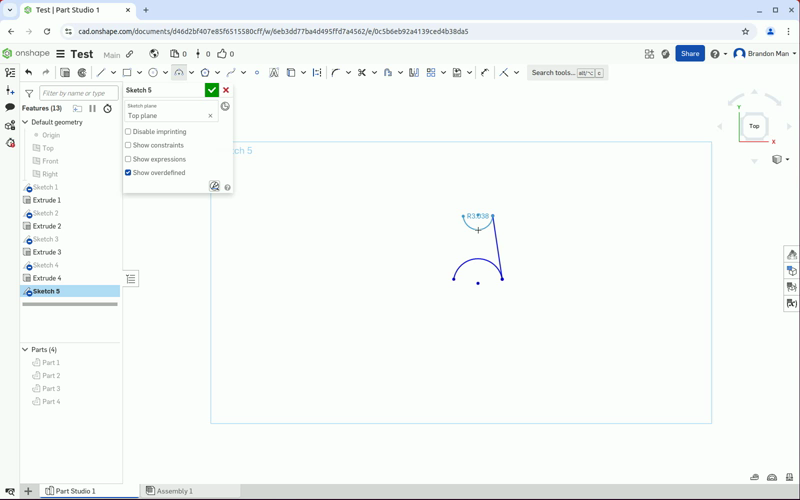
click(478, 229)
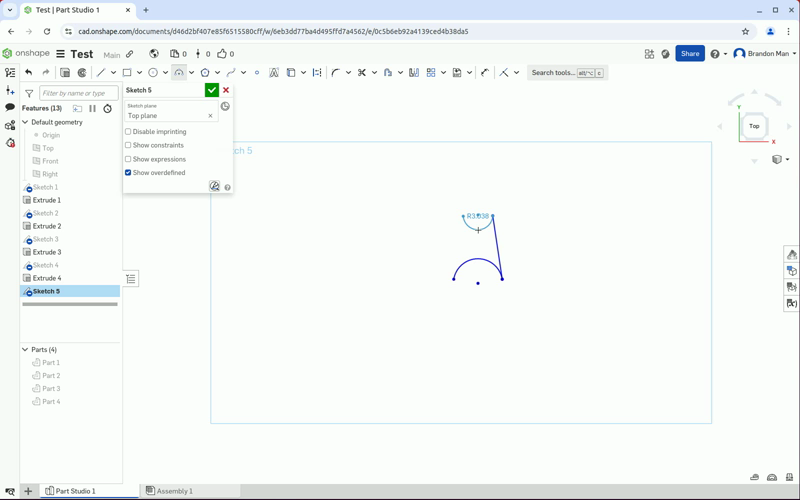
key_up(shift)
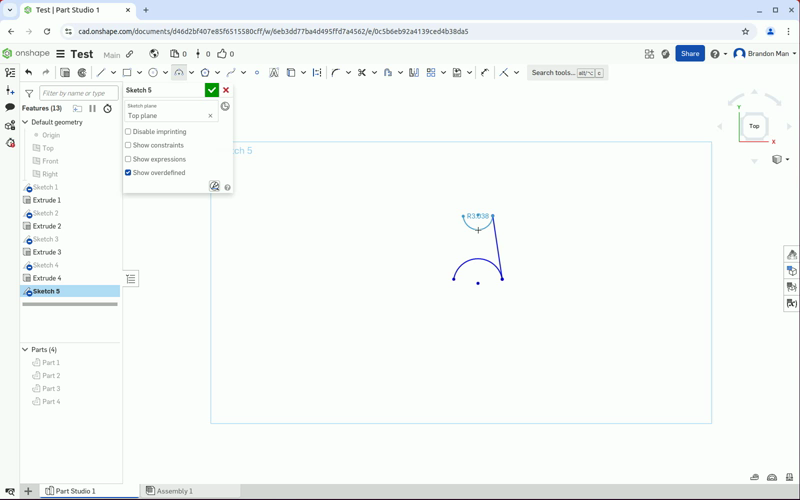
key(esc)
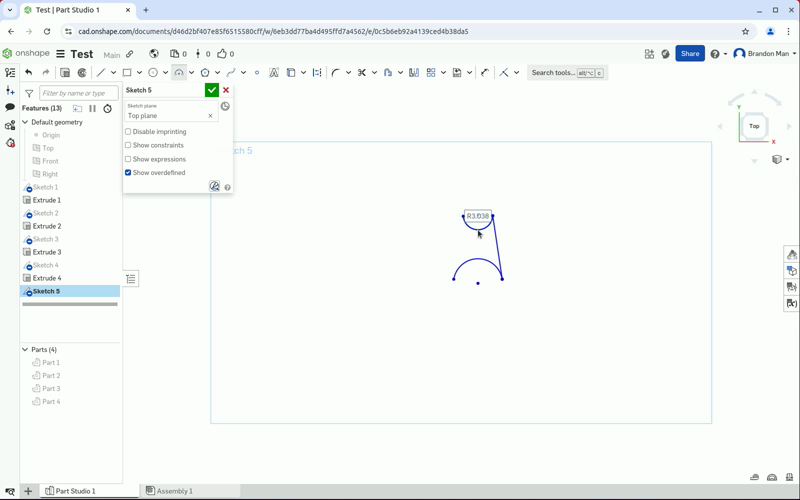
key(l)
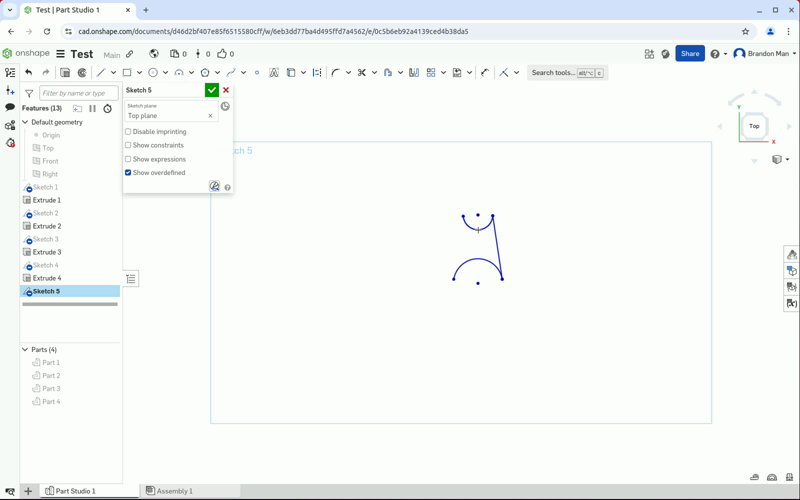
mouse_move(463, 216)
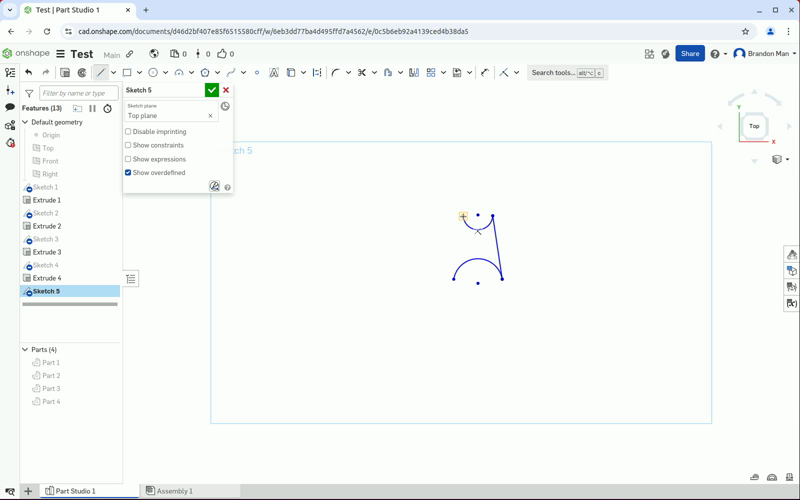
click(463, 216)
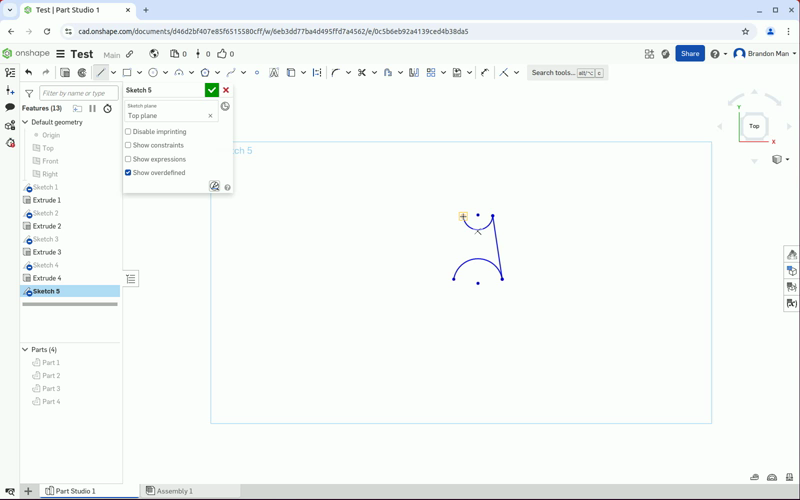
key_down(shift)
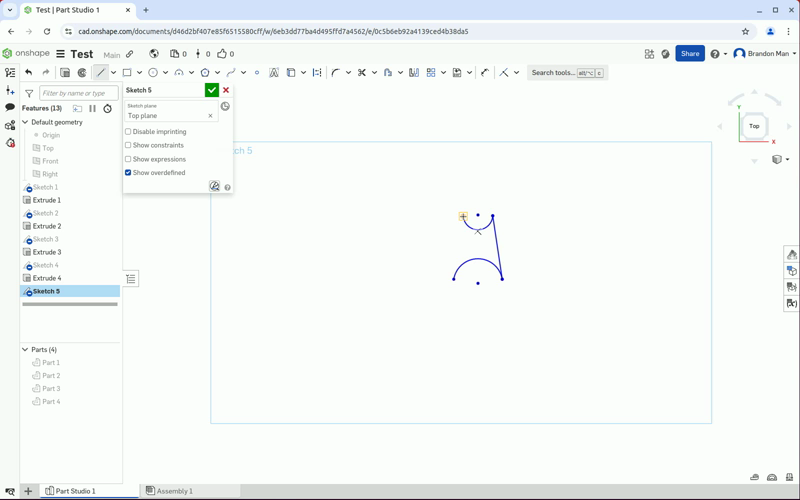
mouse_move(453, 279)
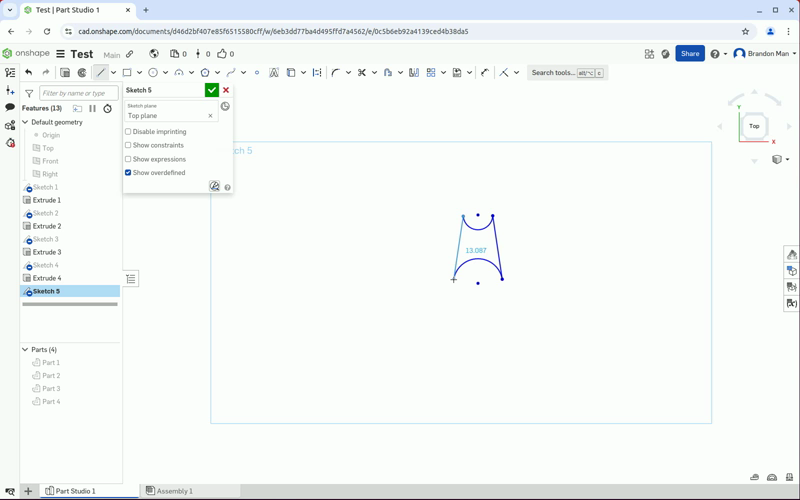
key_up(shift)
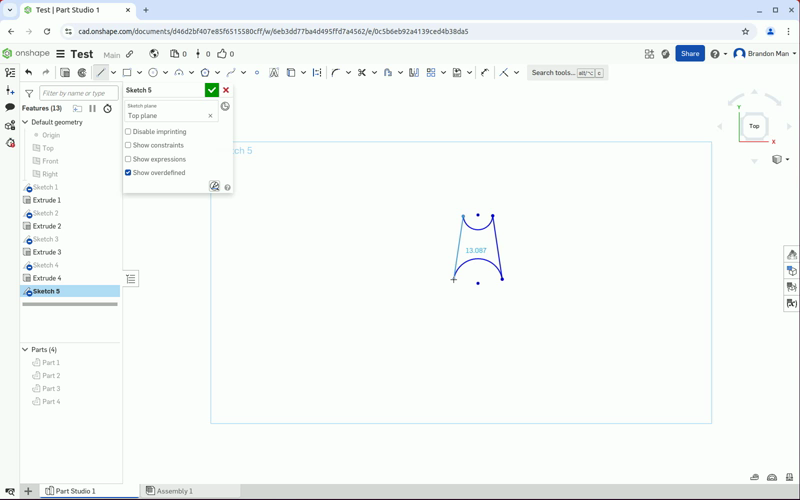
click(453, 279)
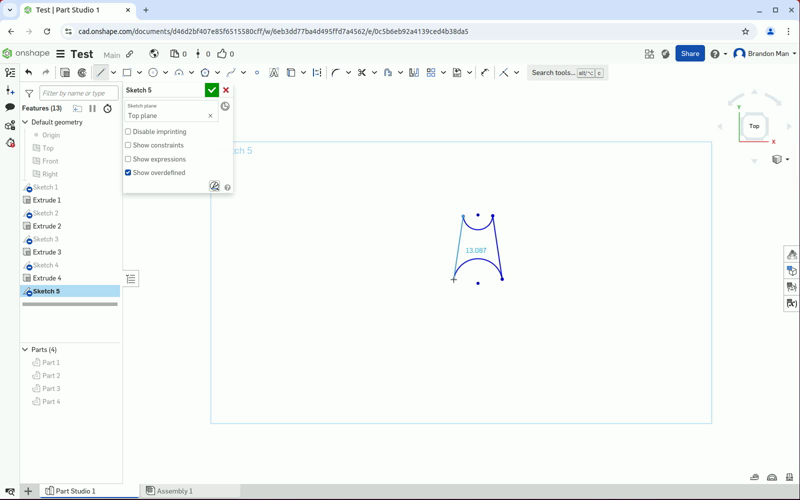
key(esc)
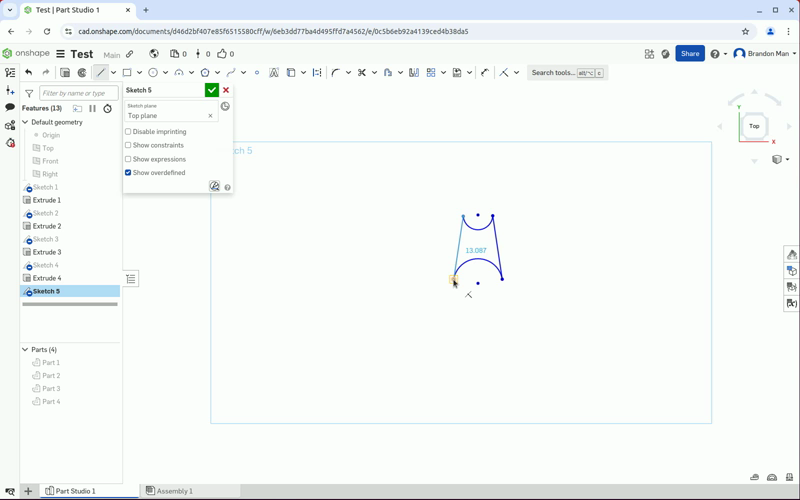
key(c)
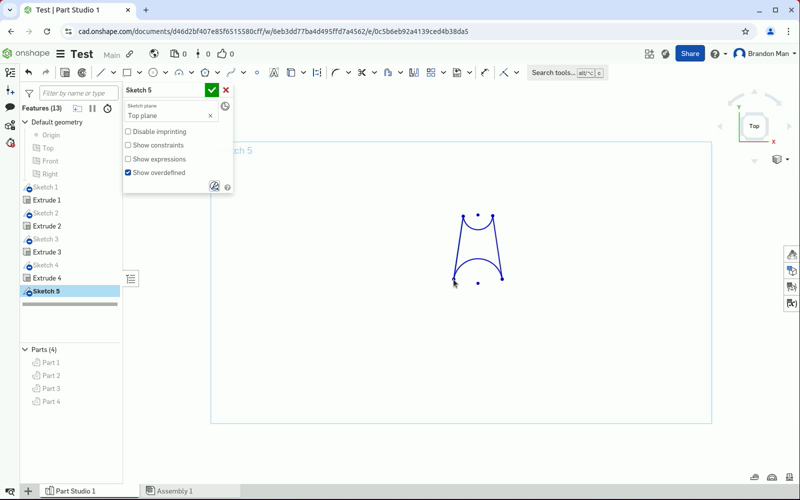
key_down(shift)
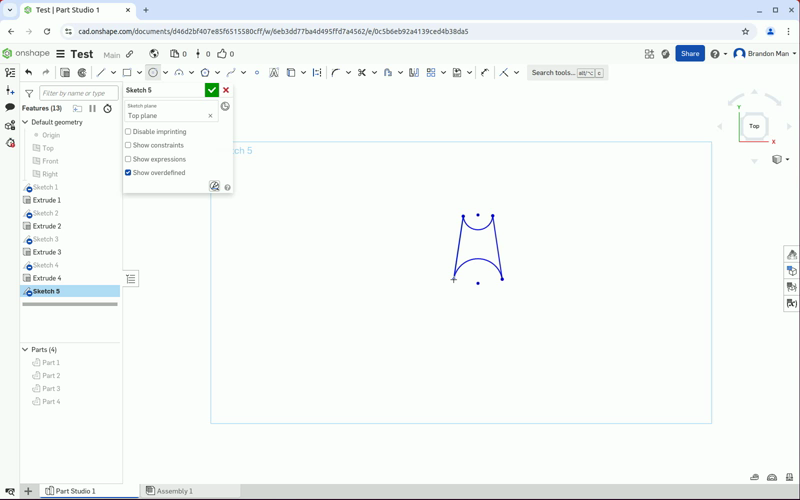
mouse_move(473, 236)
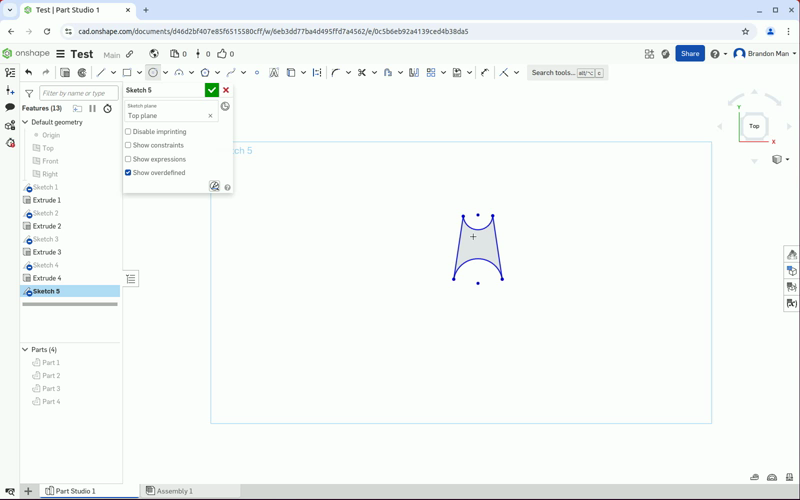
click(473, 236)
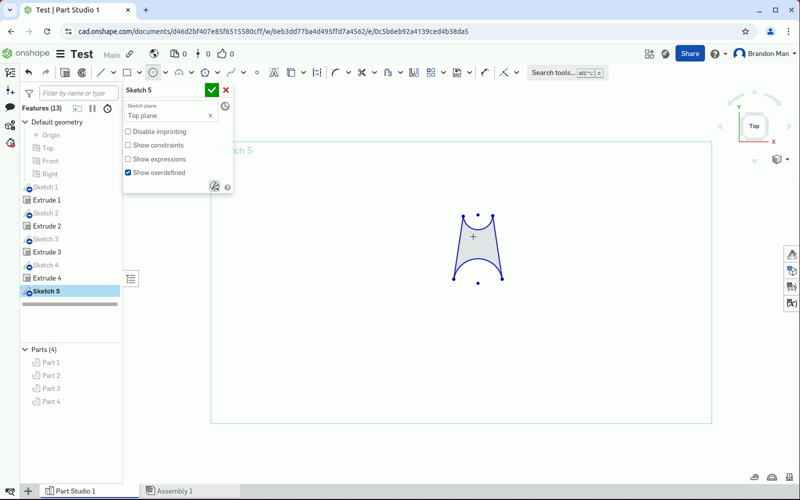
key_up(shift)
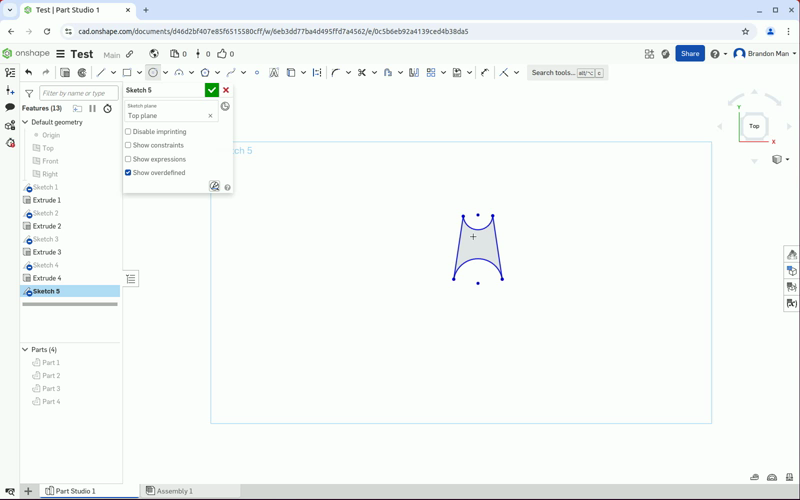
mouse_move(477, 236)
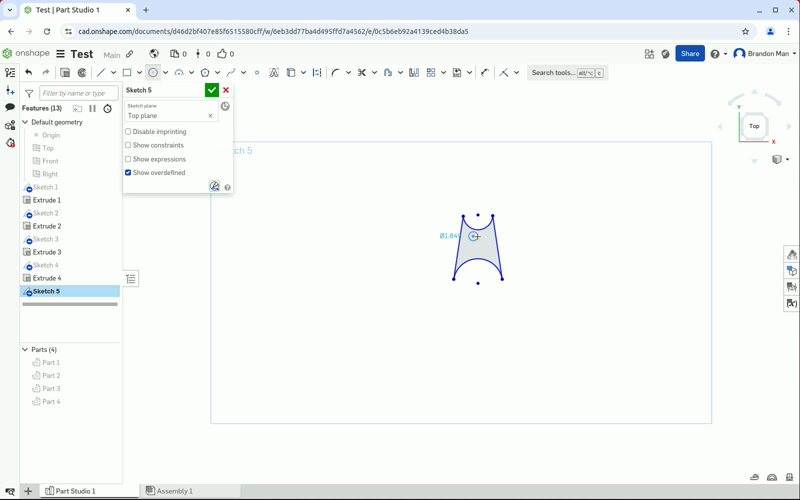
click(477, 236)
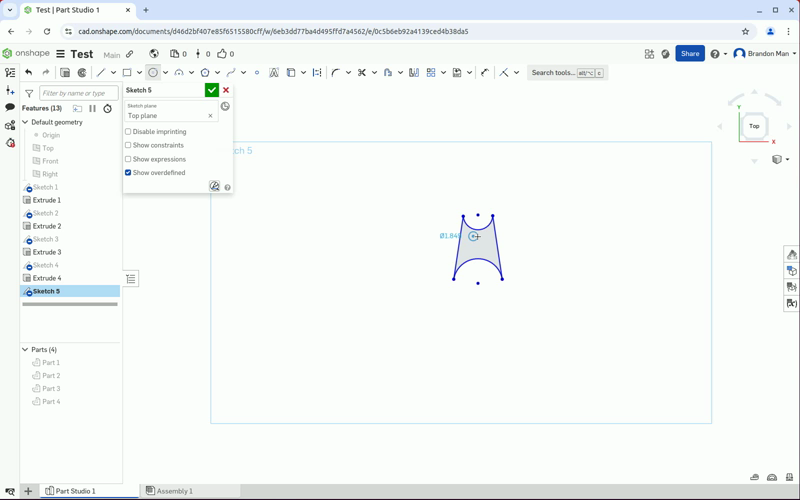
key(esc)
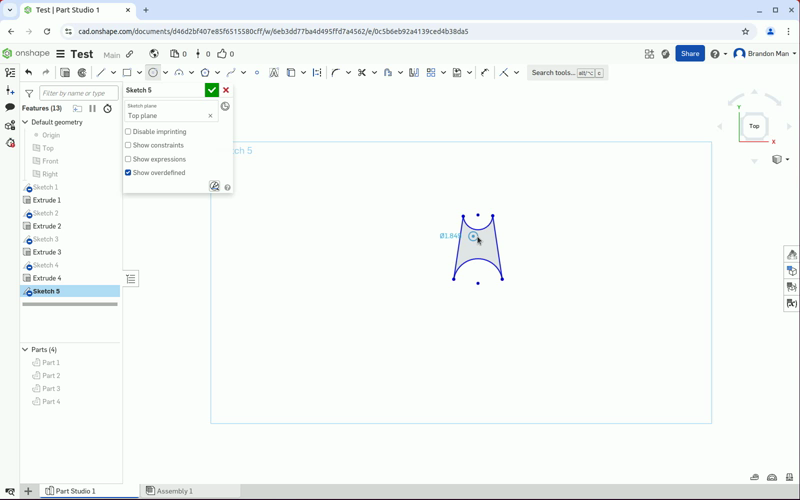
mouse_move(489, 231)
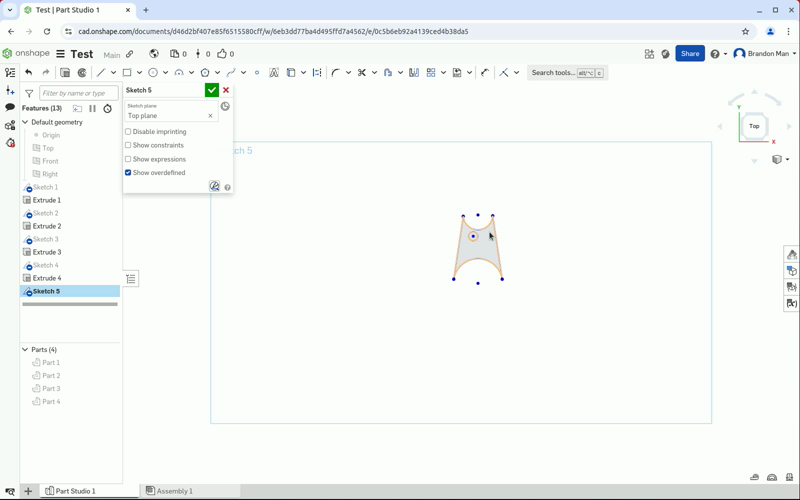
scroll(6)
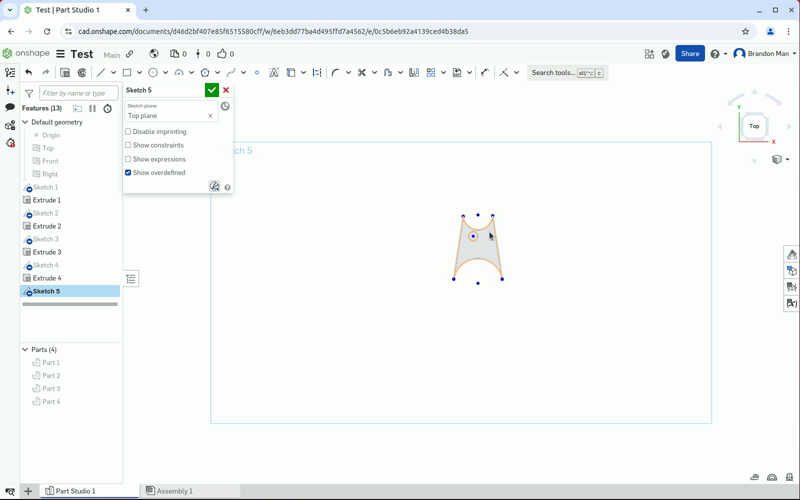
scroll(6)
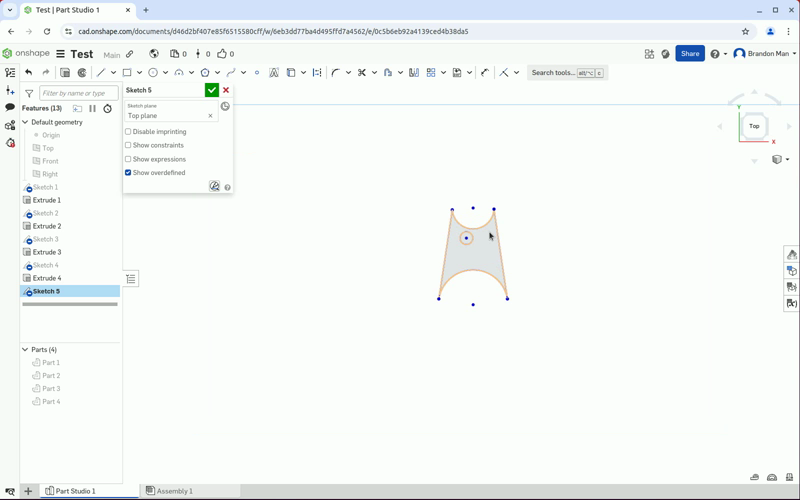
scroll(6)
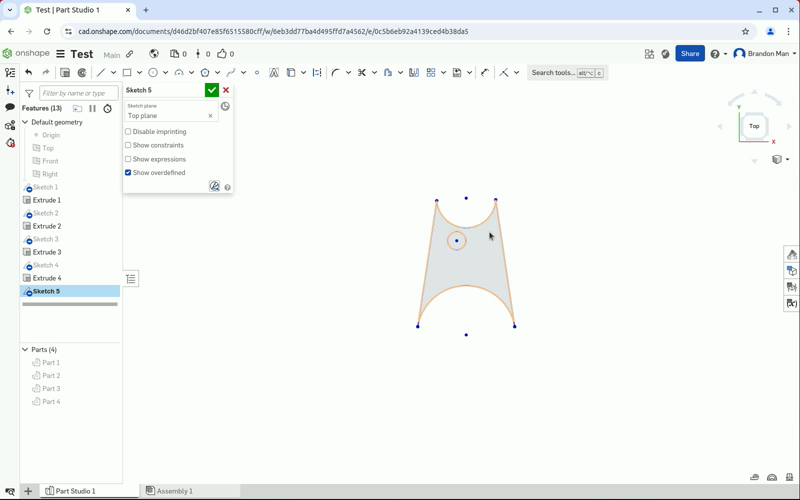
scroll(6)
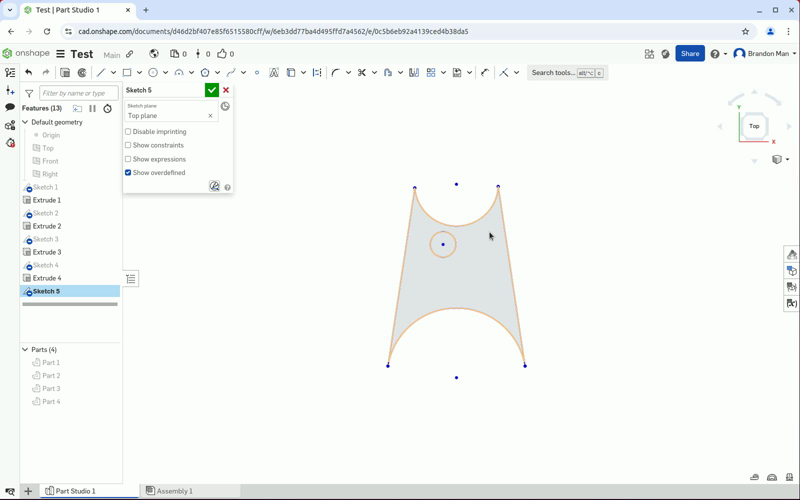
scroll(6)
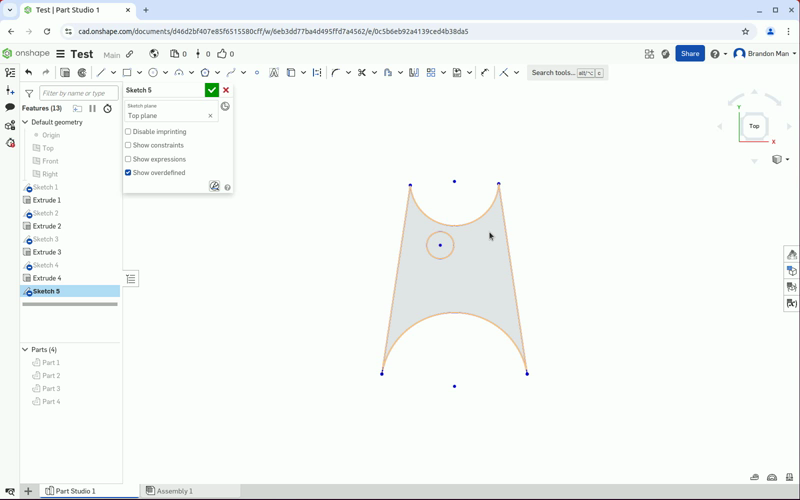
scroll(6)
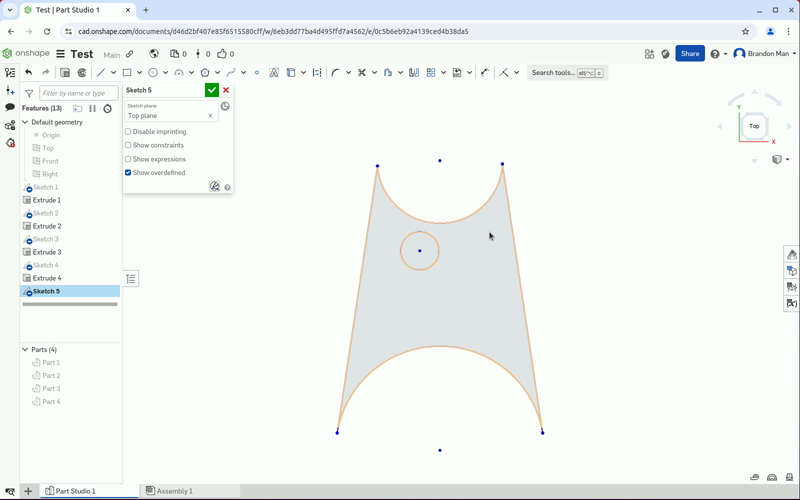
scroll(6)
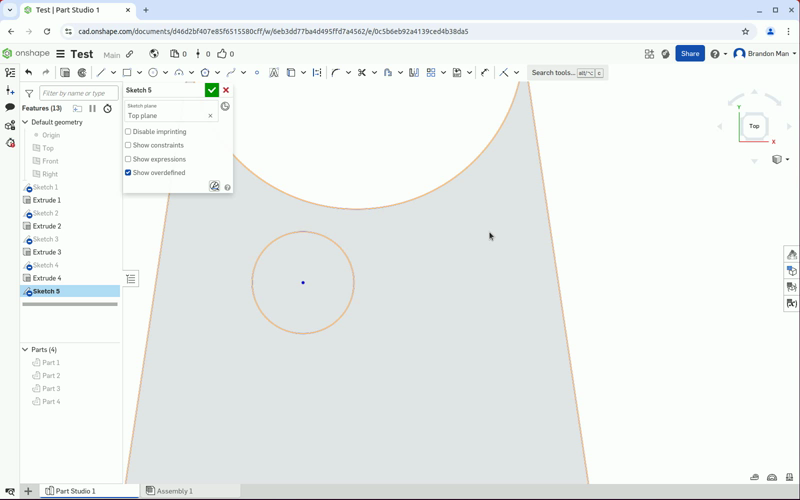
click(489, 231)
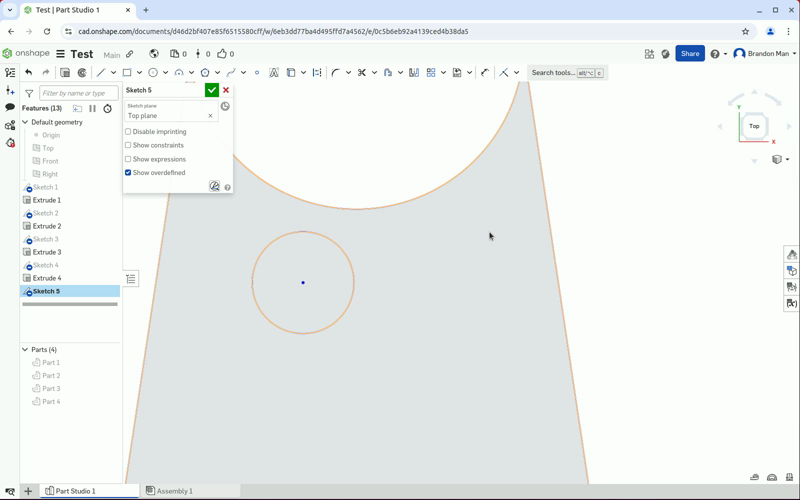
scroll(-6)
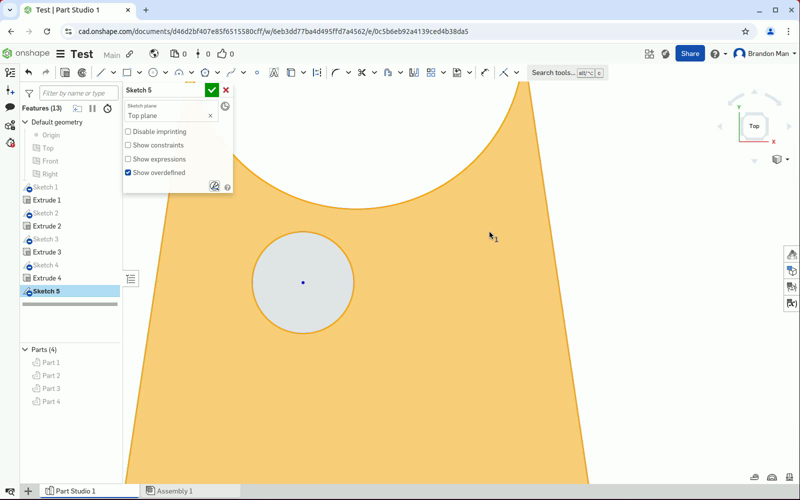
scroll(-6)
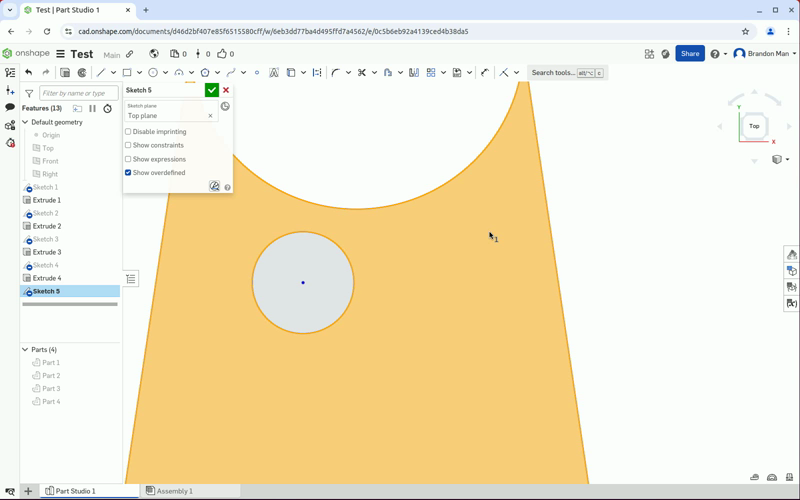
scroll(-6)
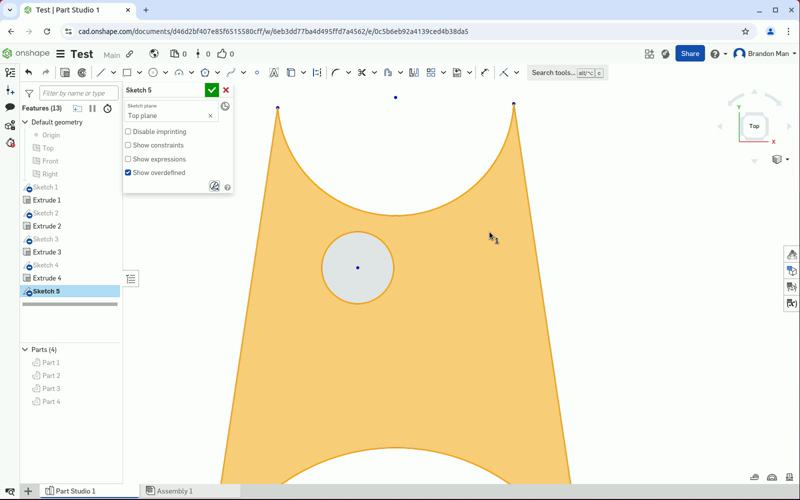
scroll(-6)
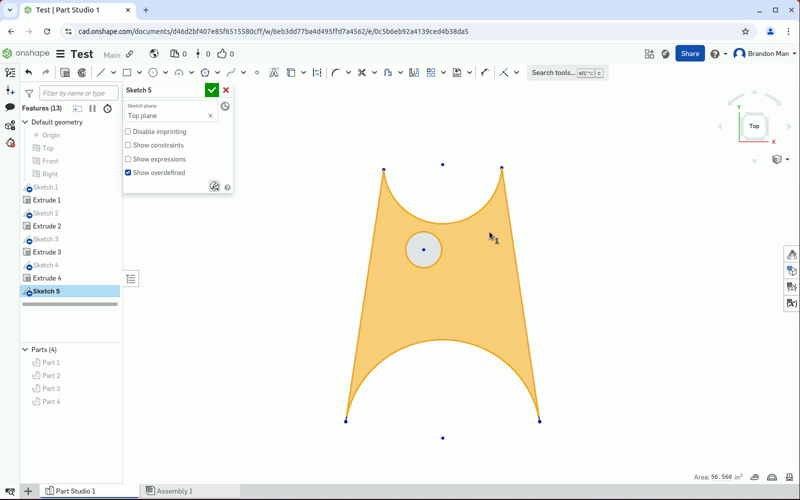
scroll(-6)
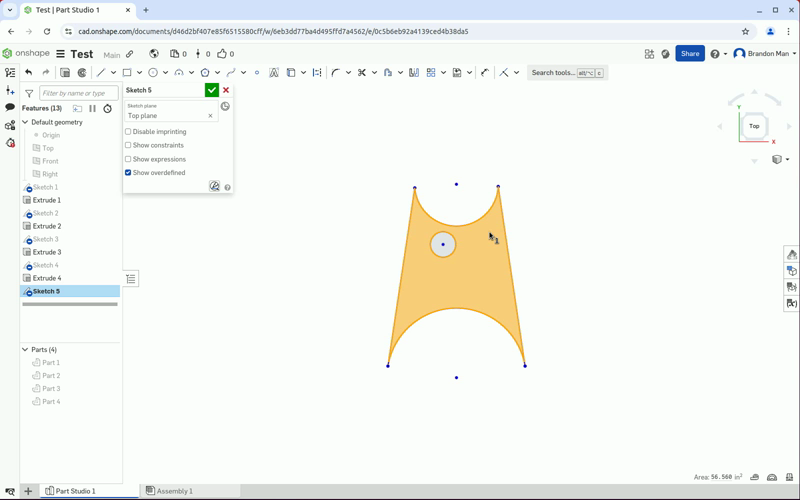
scroll(-6)
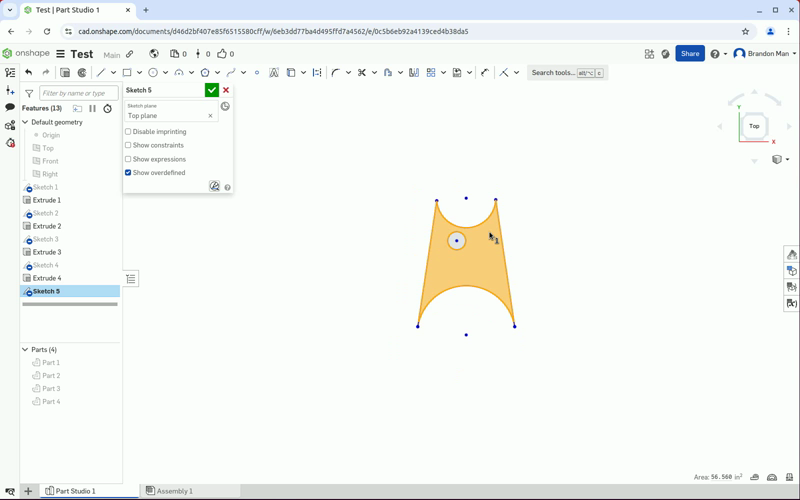
scroll(-6)
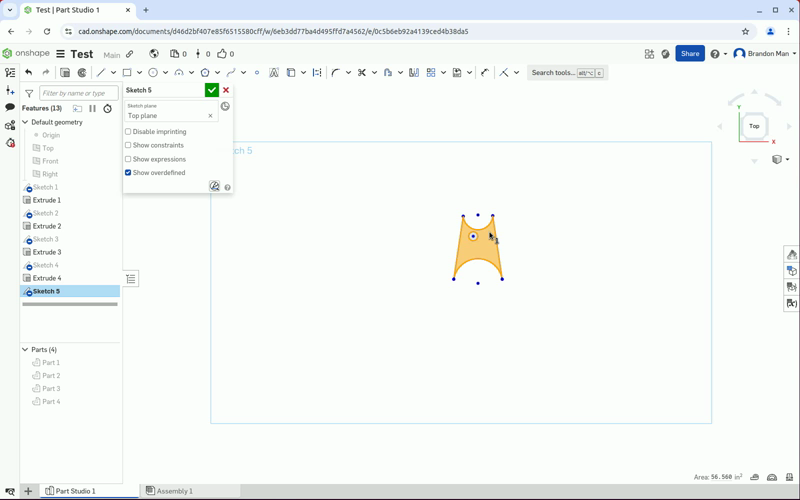
mouse_move(73, 352)
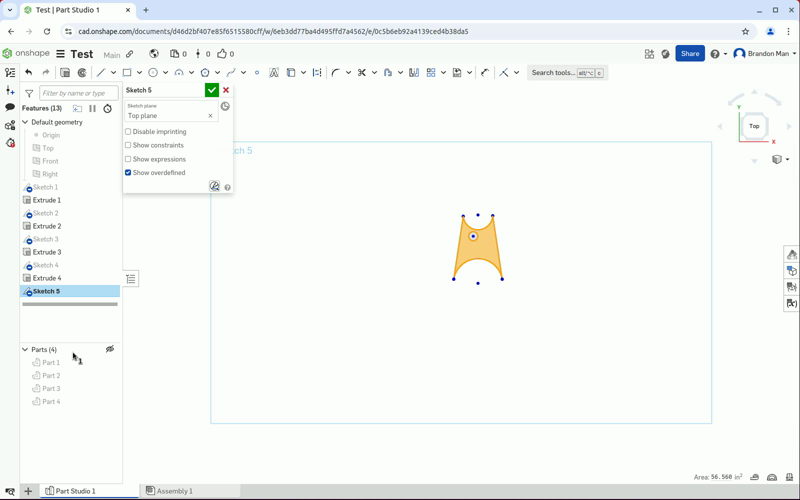
key(shift+y)
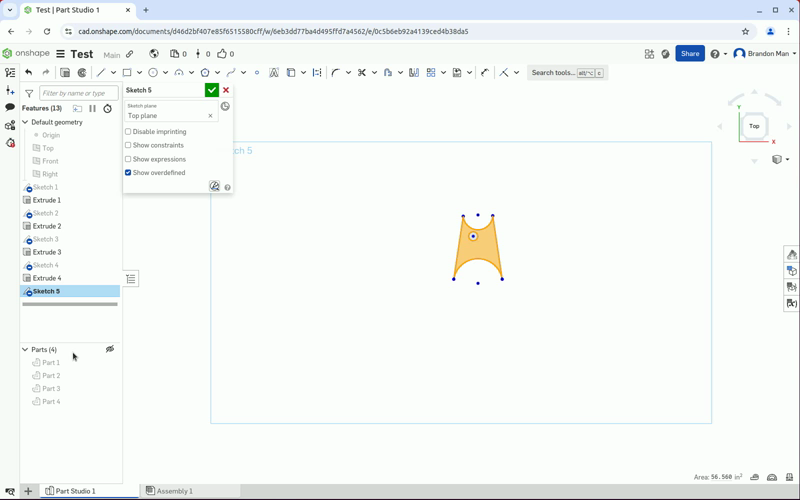
key(shift+e)
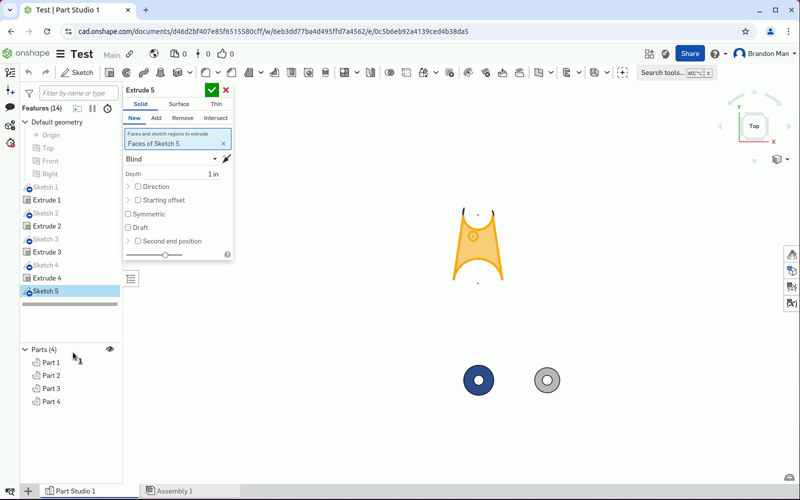
mouse_move(143, 106)
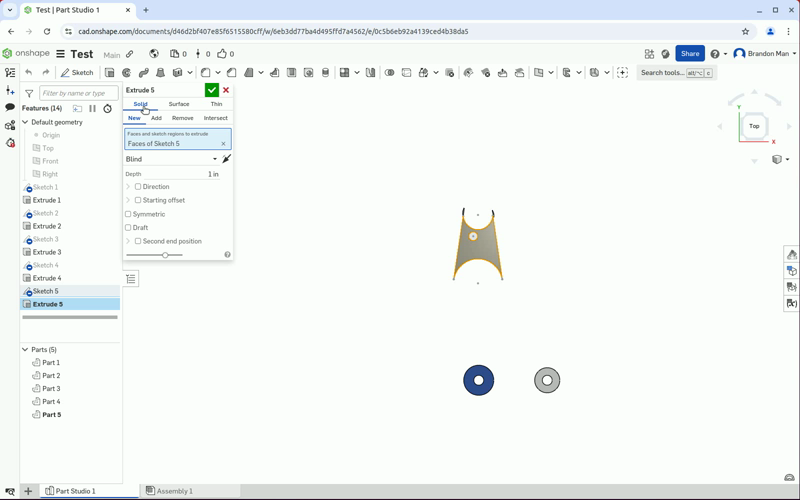
click(143, 106)
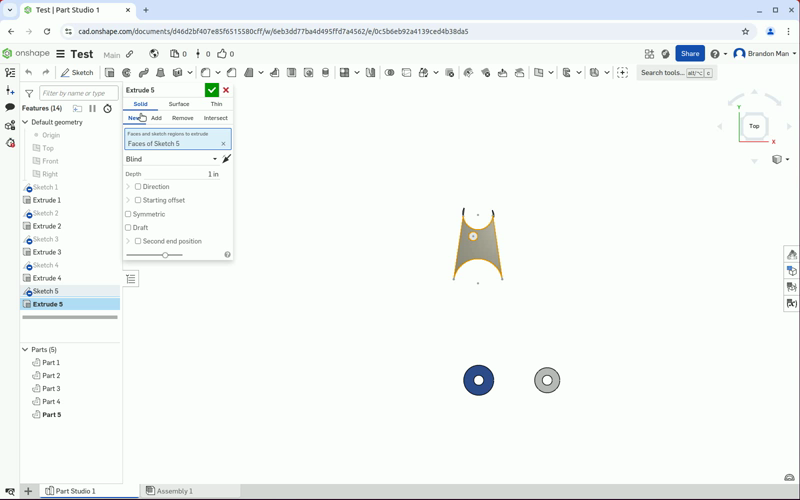
mouse_move(137, 120)
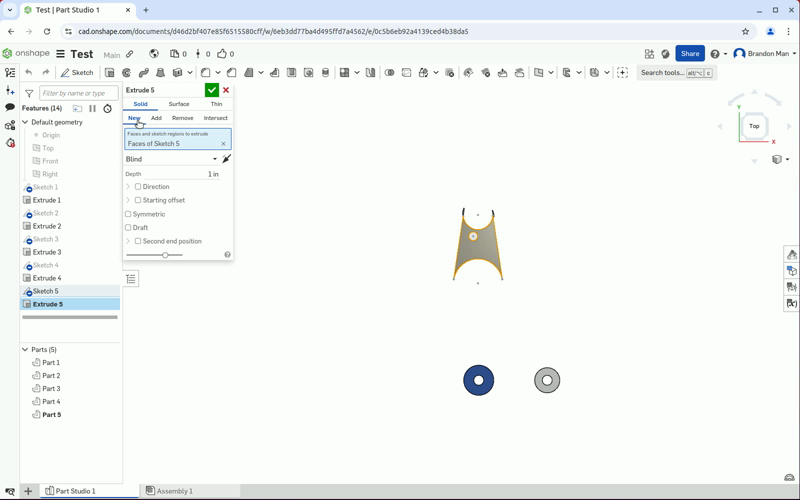
click(137, 120)
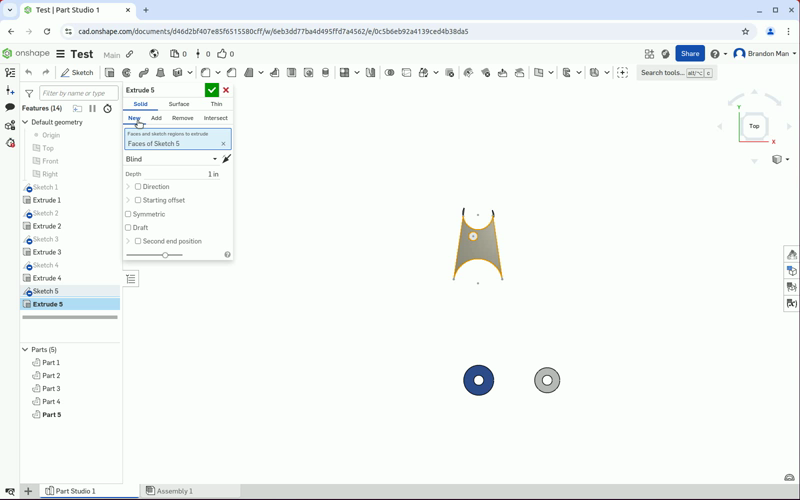
key(tab, 4)
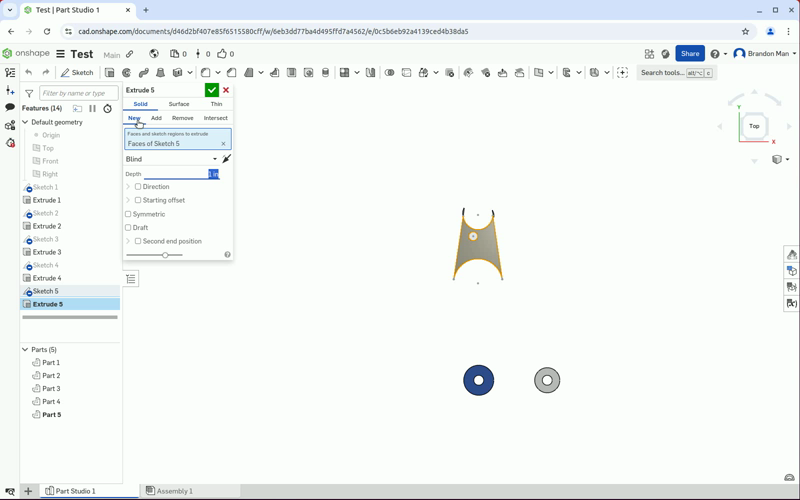
text(0.963)
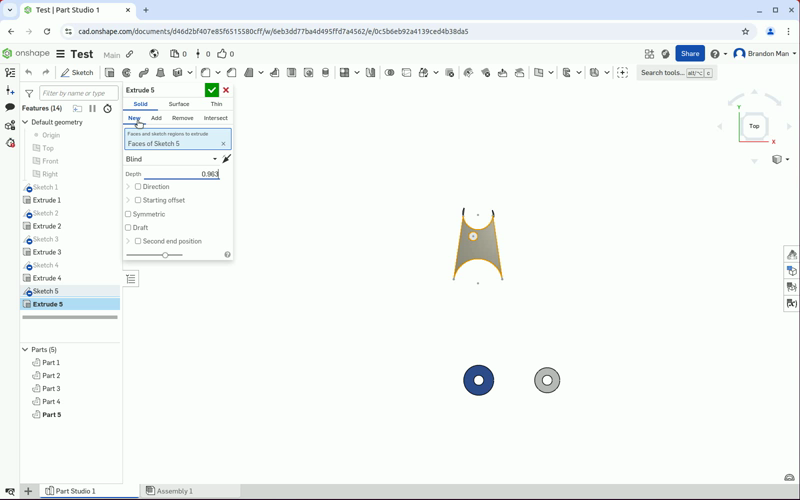
key(enter)
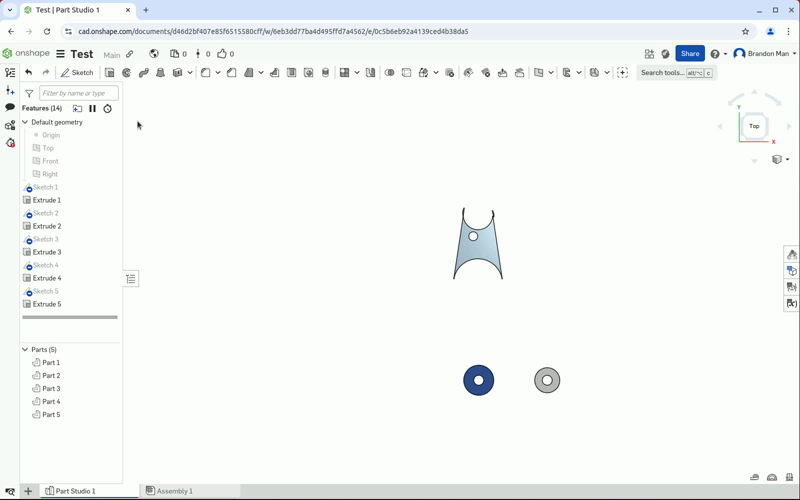
key(shift+h)
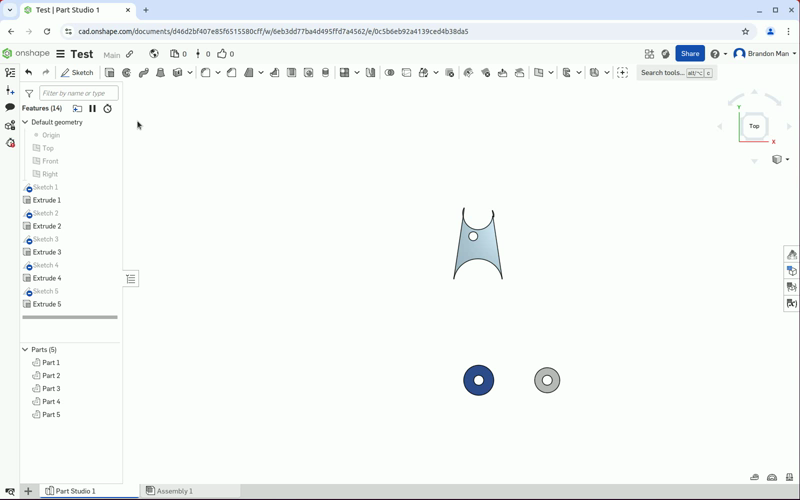
key(shift+h)
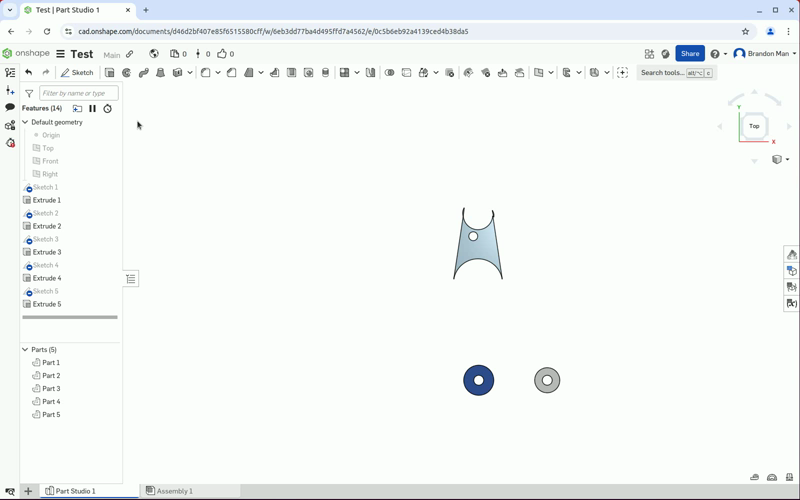
mouse_move(73, 189)
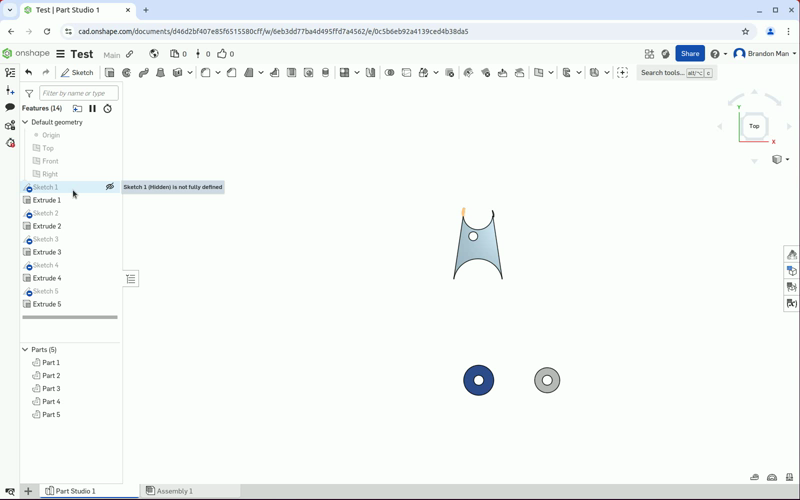
click(73, 189)
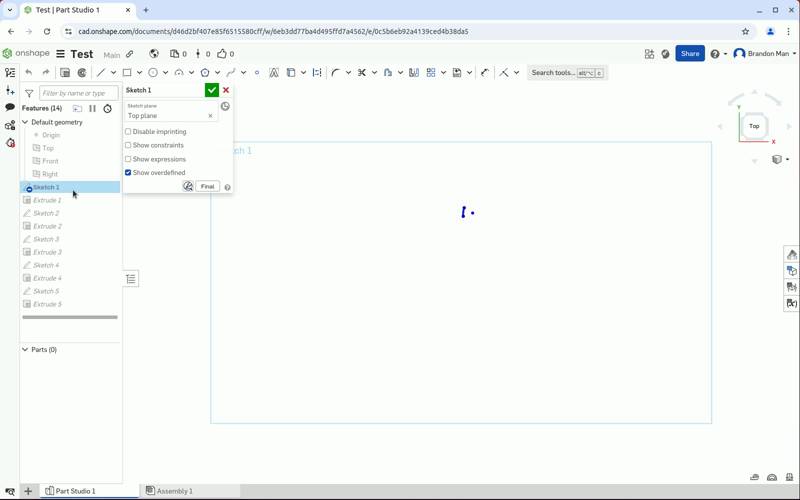
mouse_move(229, 92)
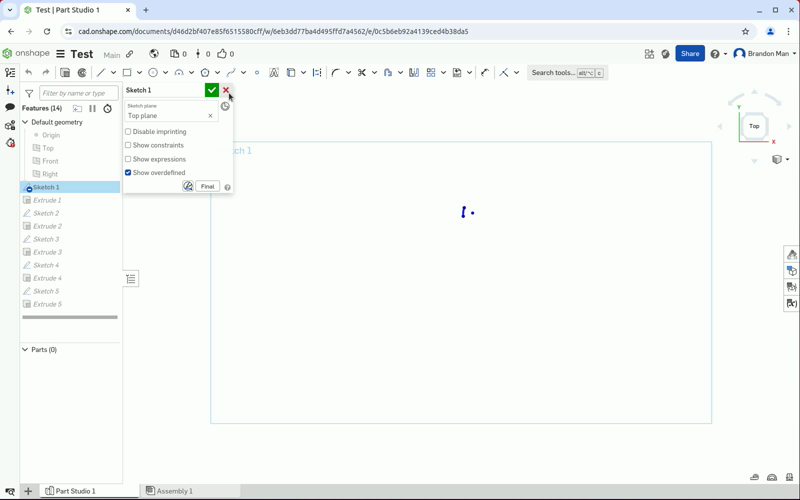
click(229, 92)
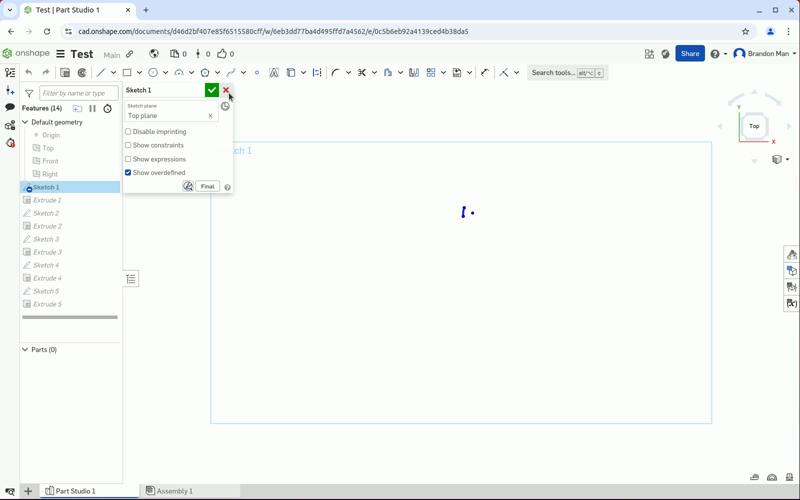
key(shift+s)
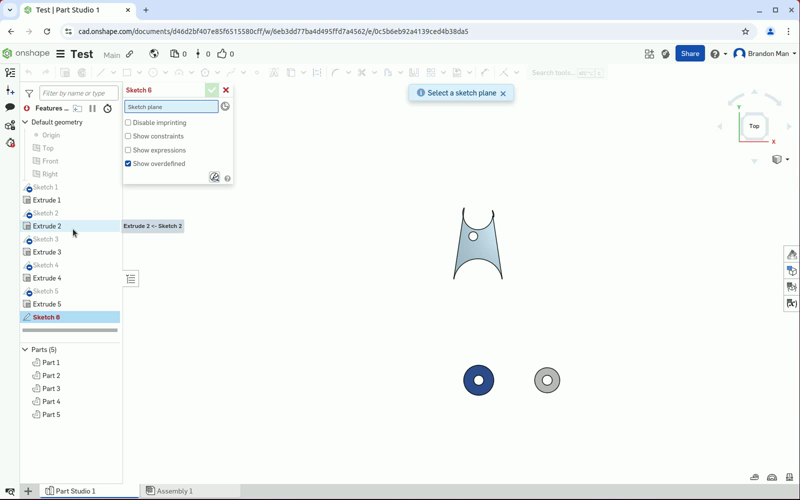
scroll(3)
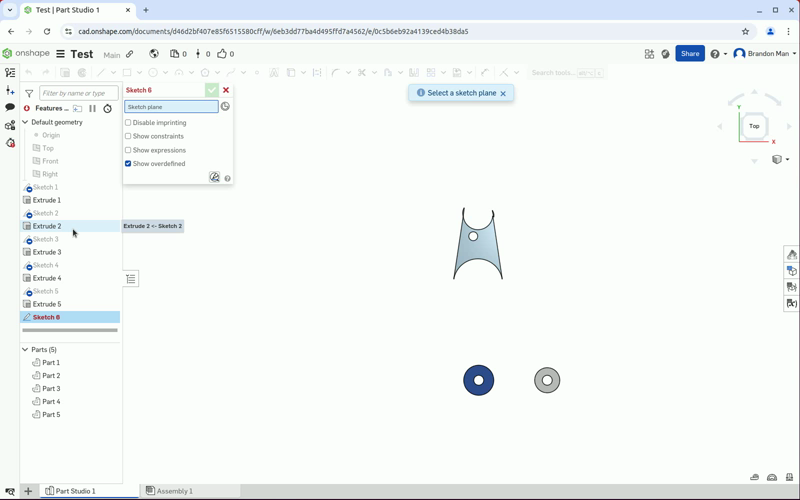
mouse_move(73, 150)
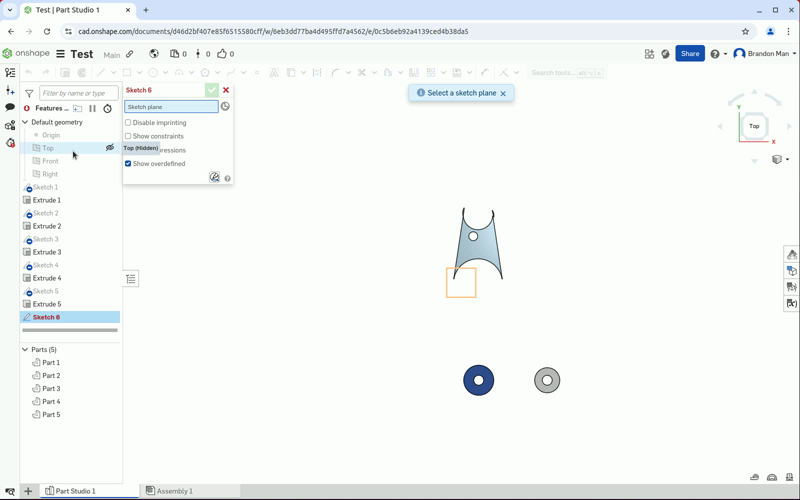
click(73, 150)
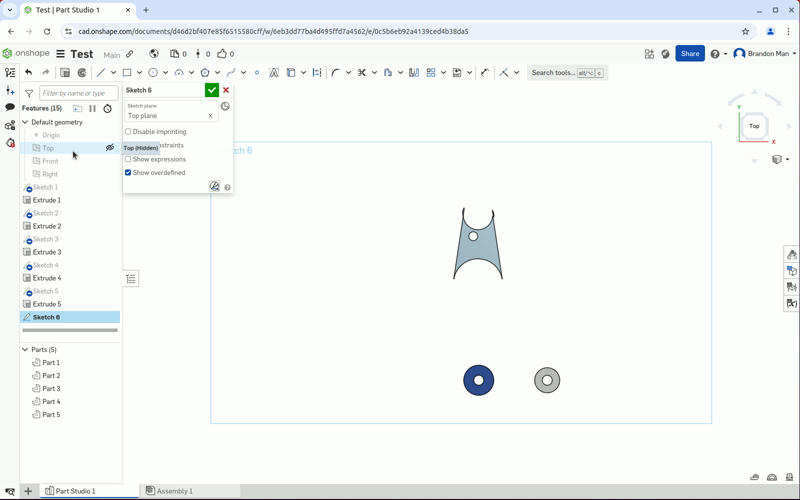
mouse_move(73, 352)
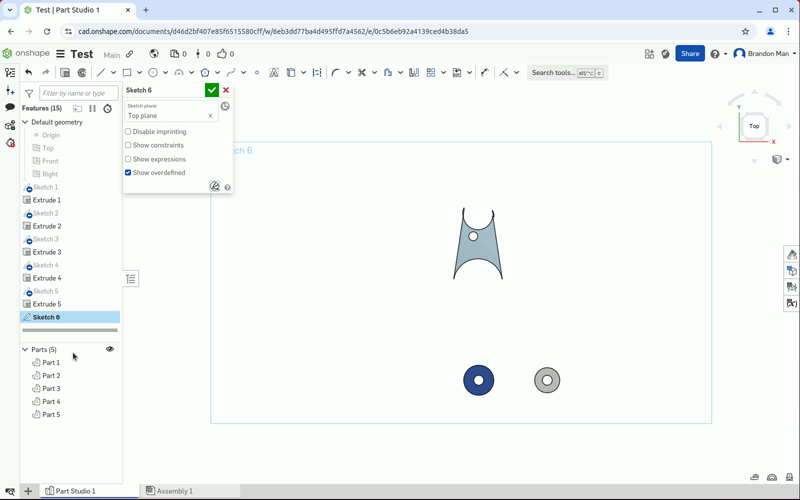
key(y)
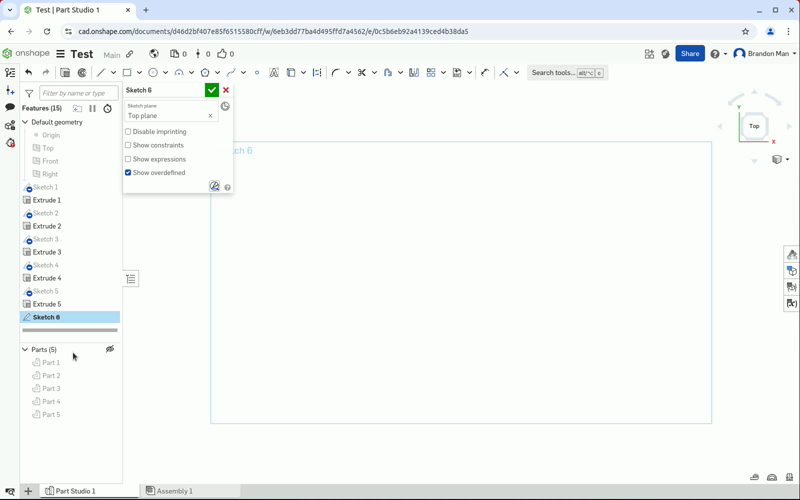
key(c)
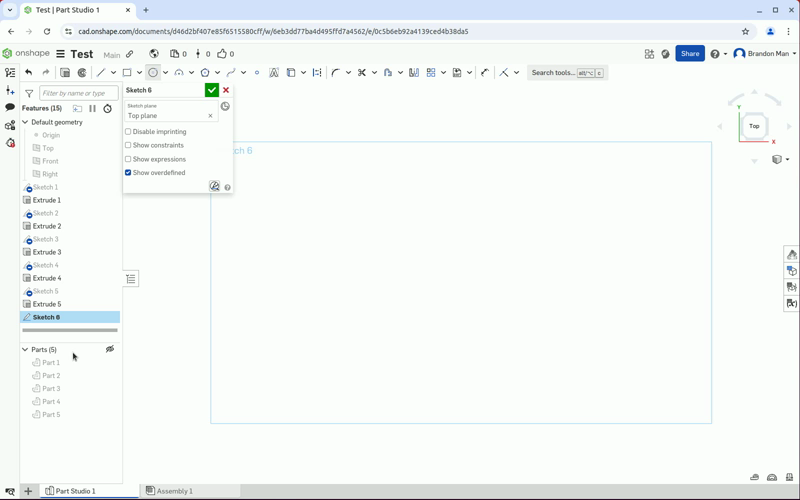
key_down(shift)
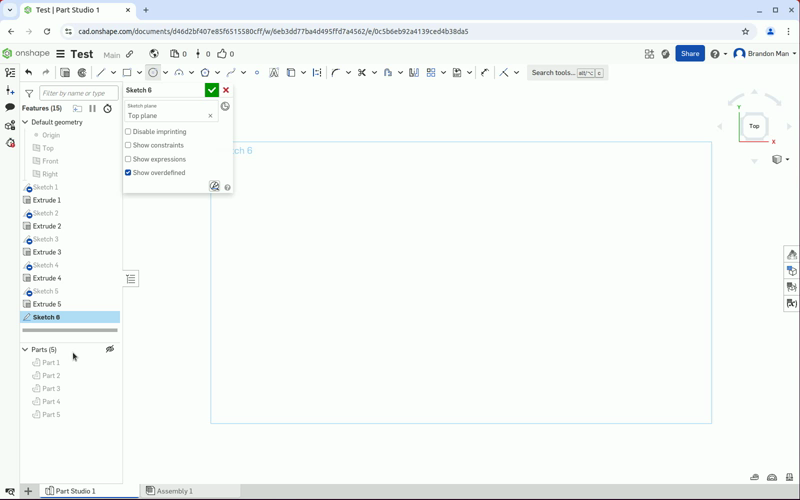
mouse_move(478, 282)
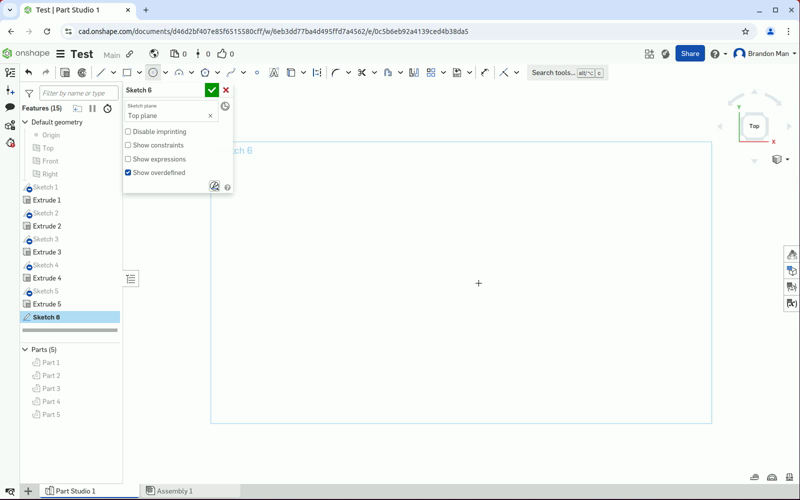
click(478, 282)
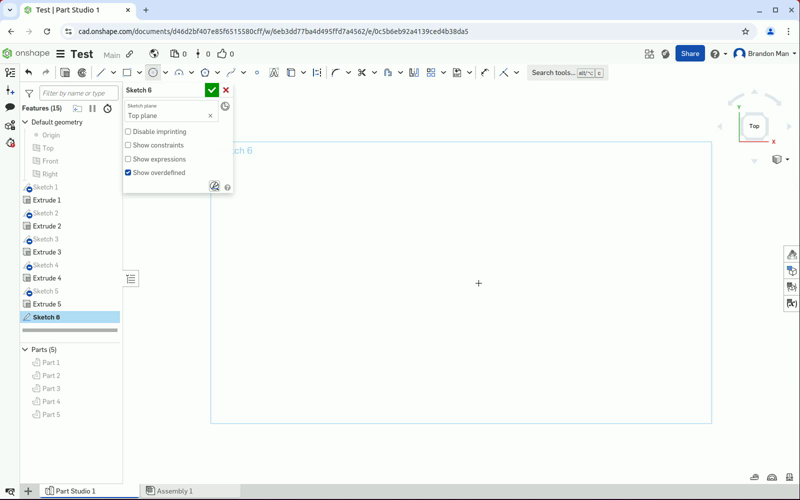
key_up(shift)
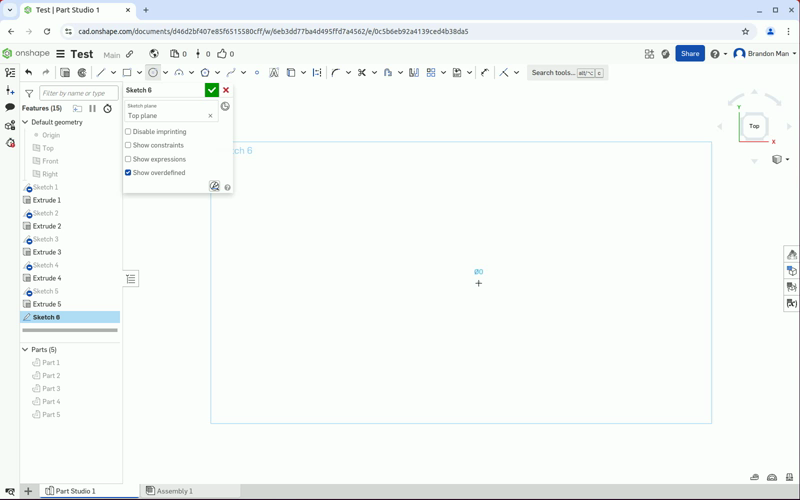
mouse_move(504, 282)
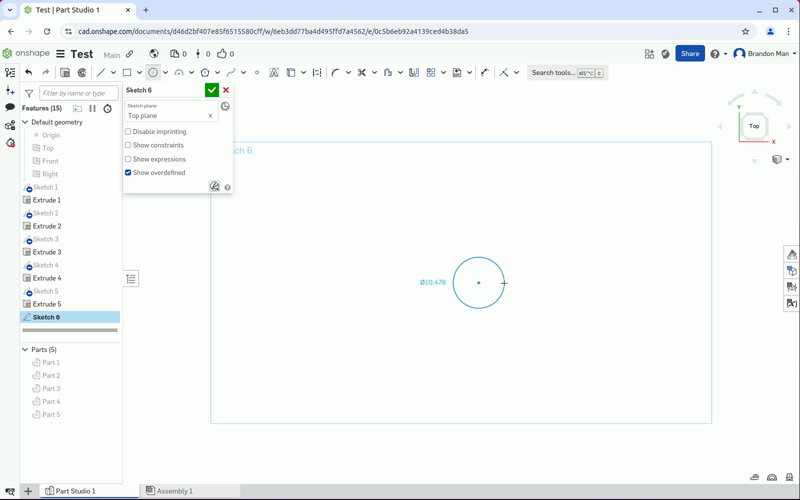
click(504, 282)
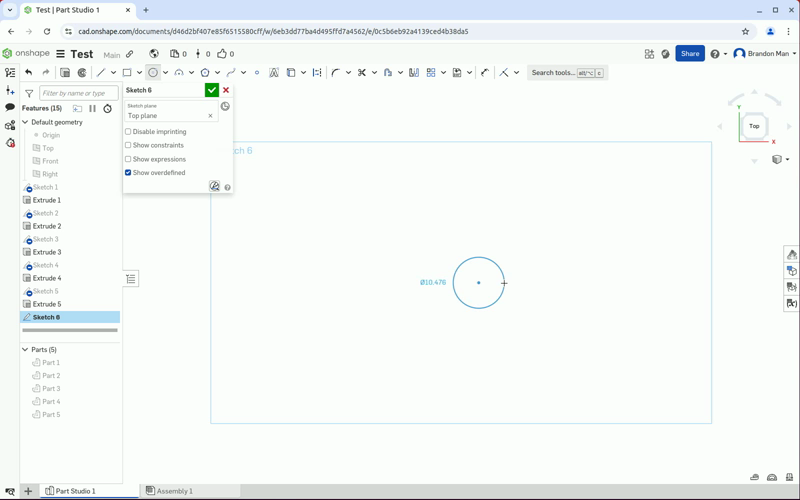
key(esc)
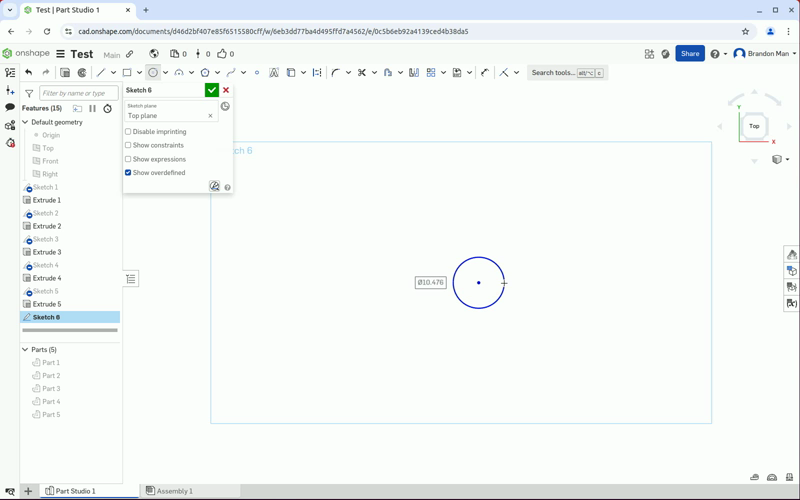
key(c)
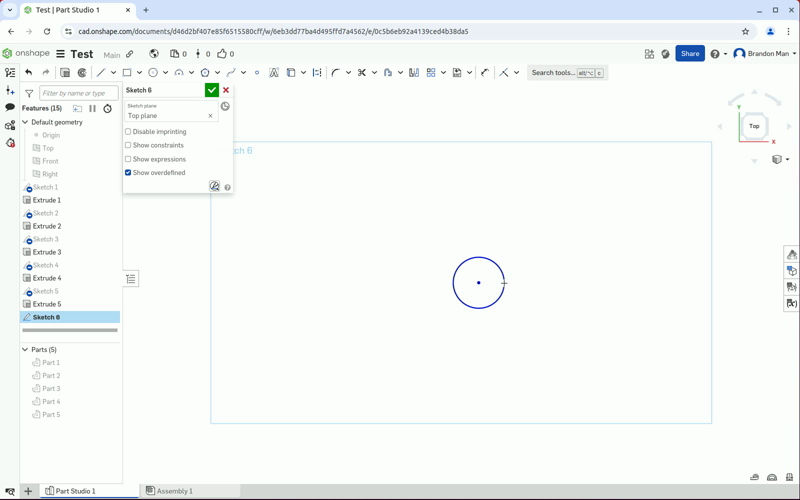
key_down(shift)
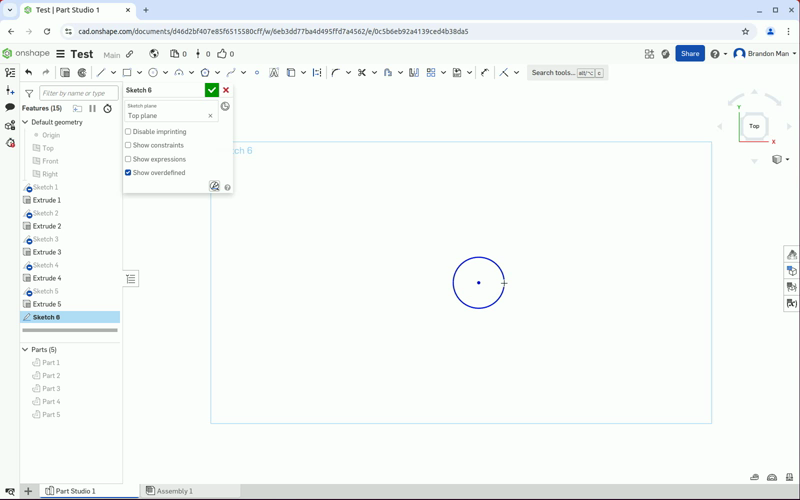
mouse_move(478, 282)
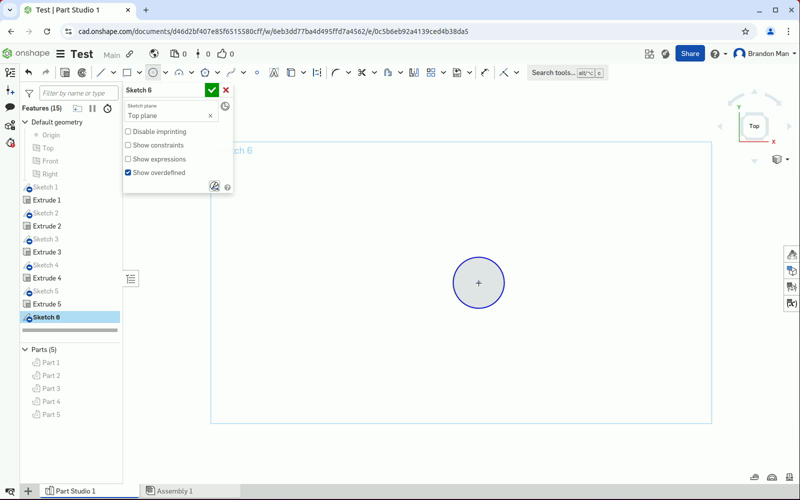
click(478, 282)
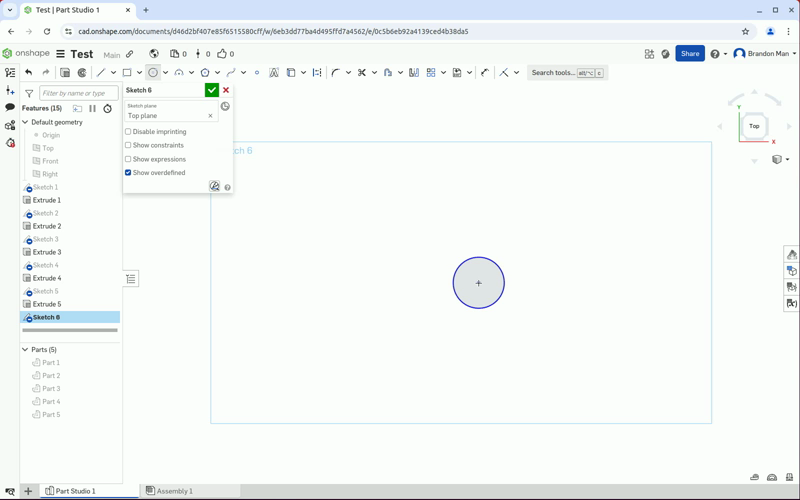
key_up(shift)
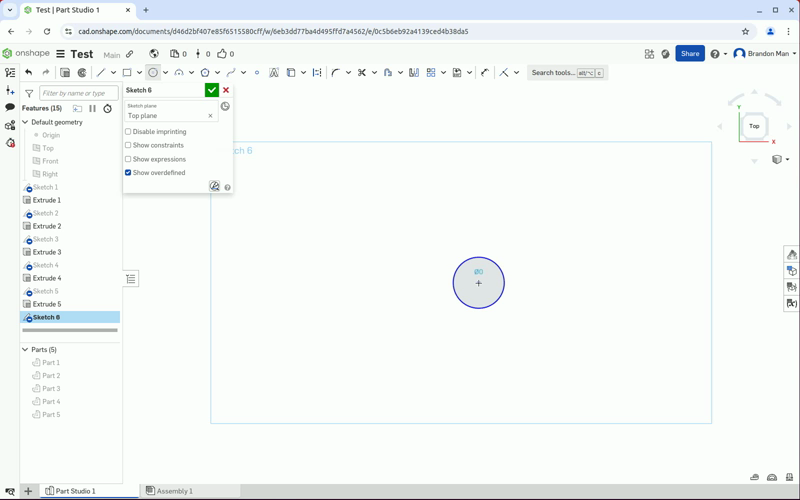
mouse_move(483, 282)
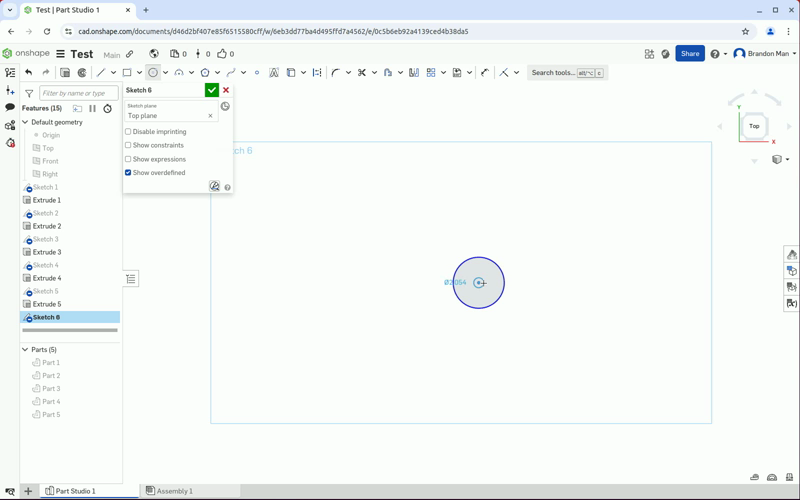
click(483, 282)
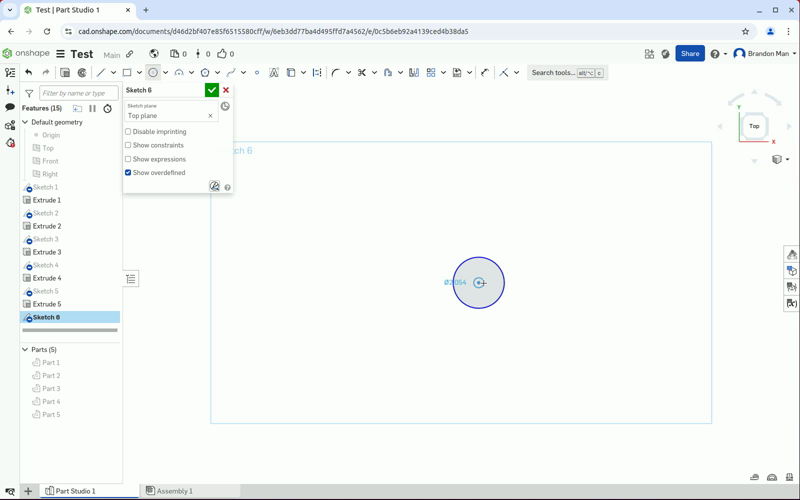
key(esc)
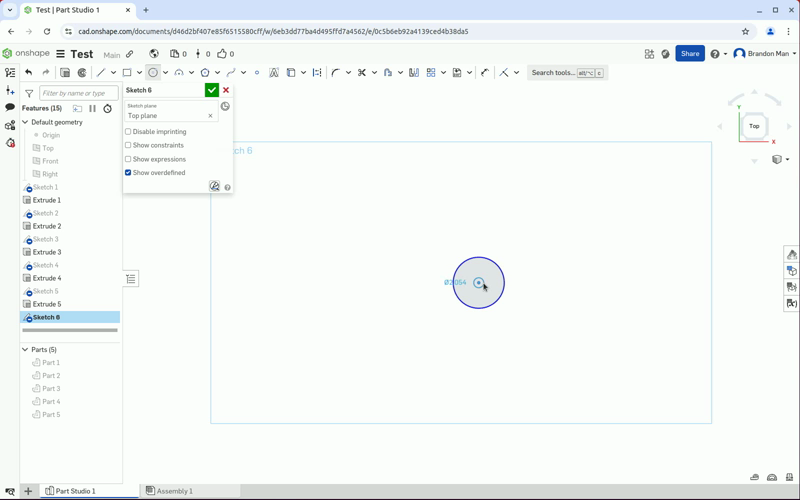
mouse_move(484, 277)
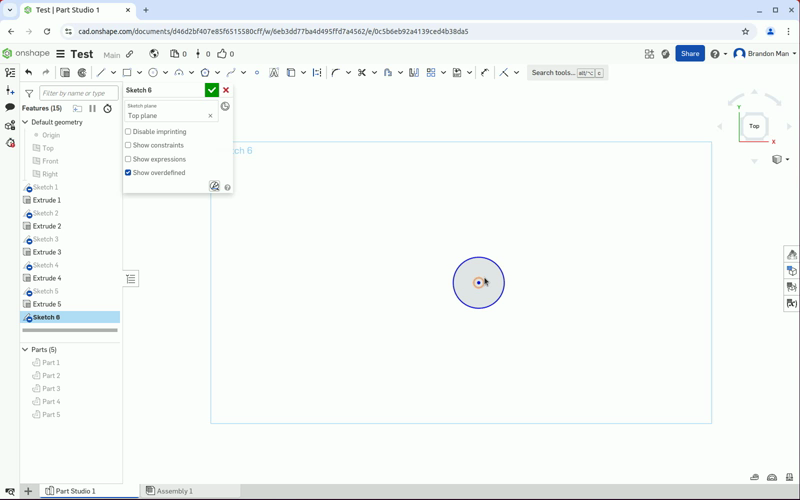
click(484, 277)
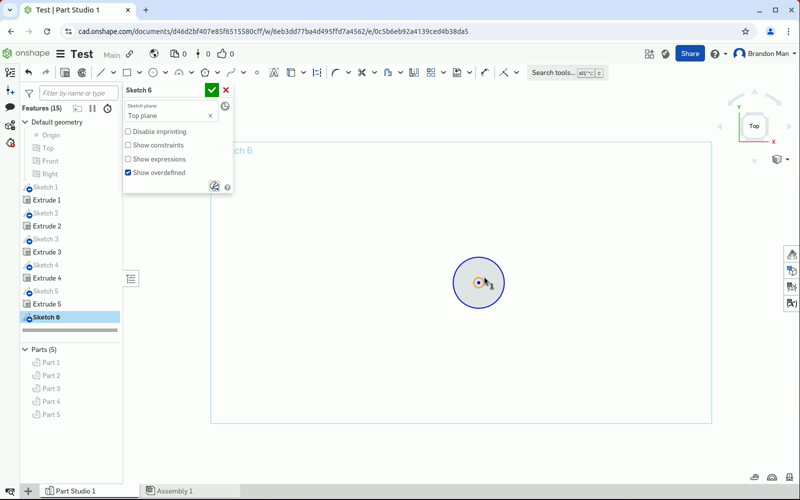
mouse_move(73, 352)
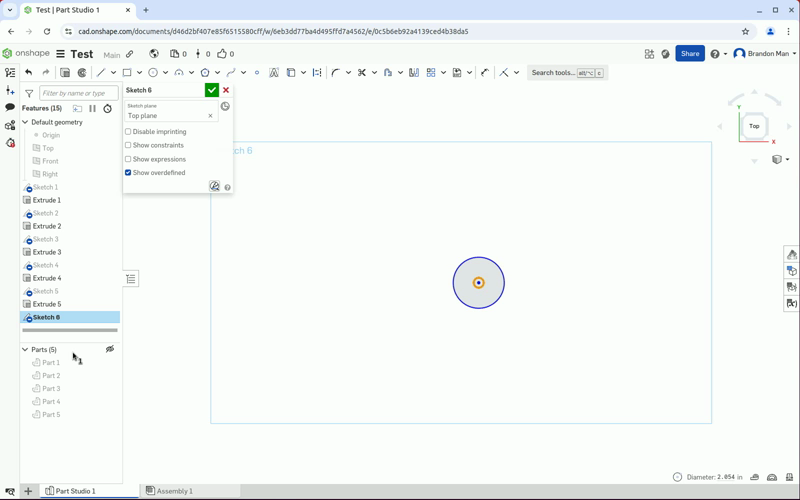
key(shift+y)
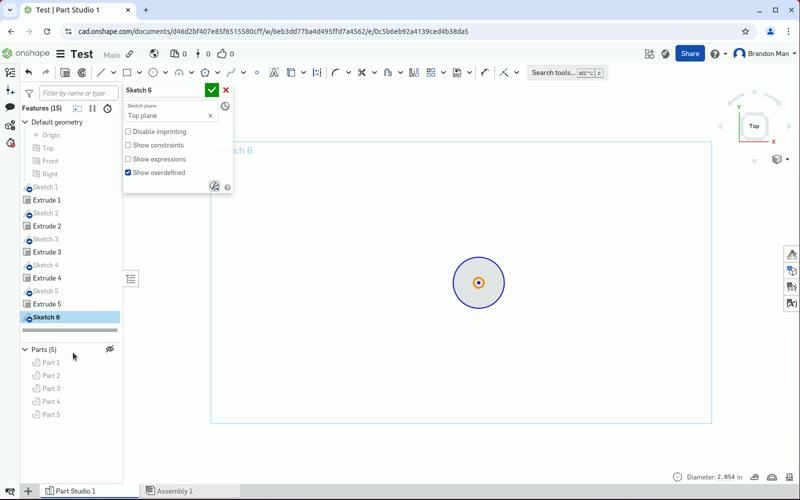
key(shift+e)
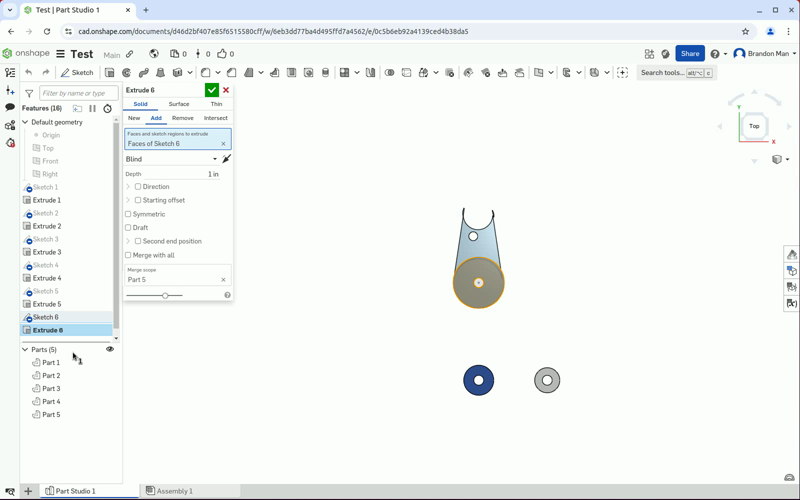
mouse_move(143, 106)
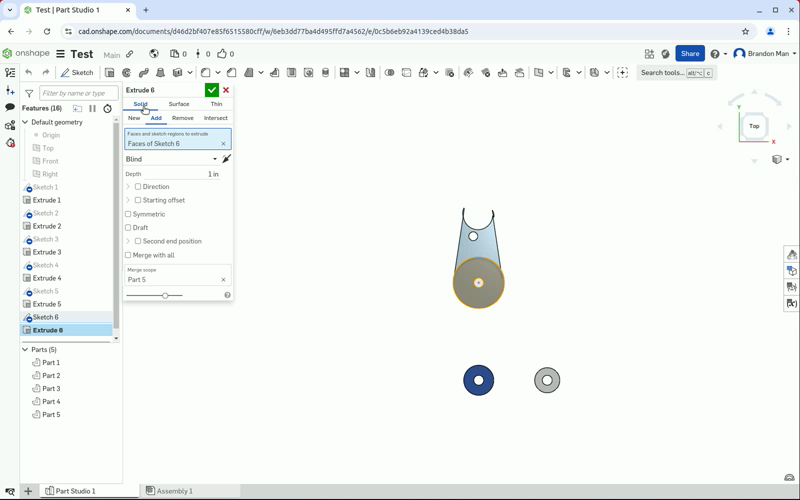
click(143, 106)
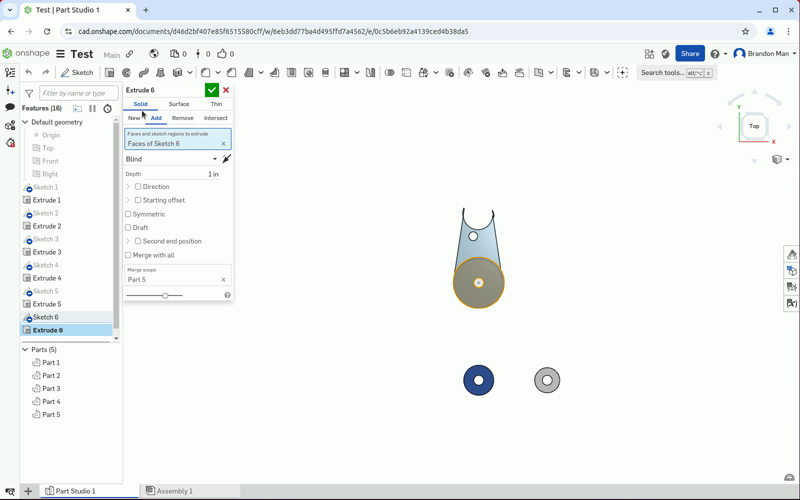
mouse_move(137, 120)
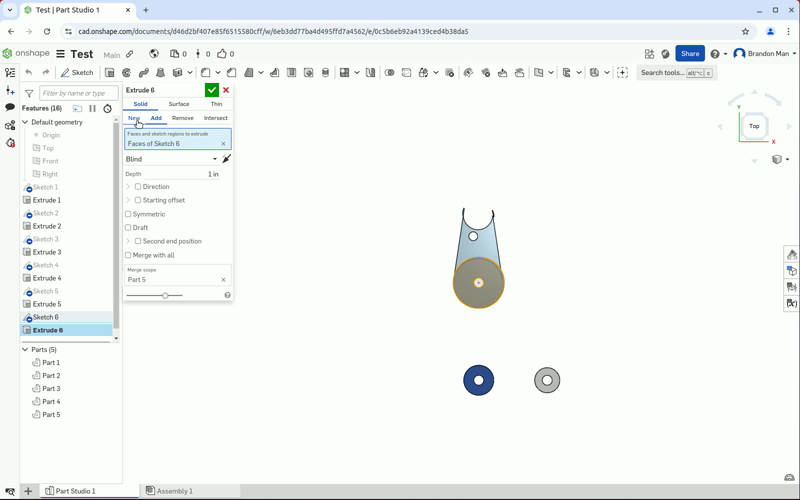
click(137, 120)
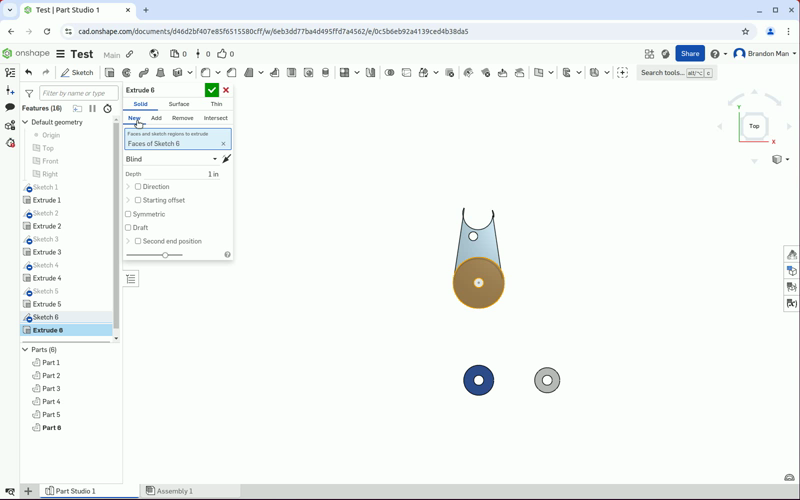
key(tab, 4)
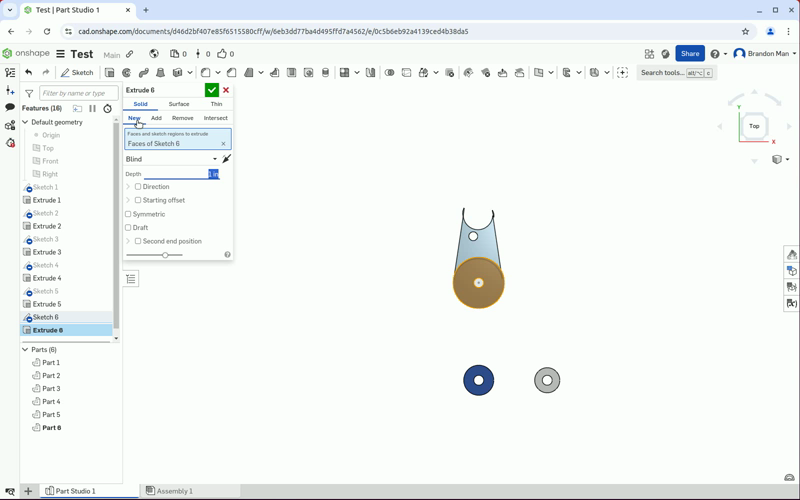
text(0.963)
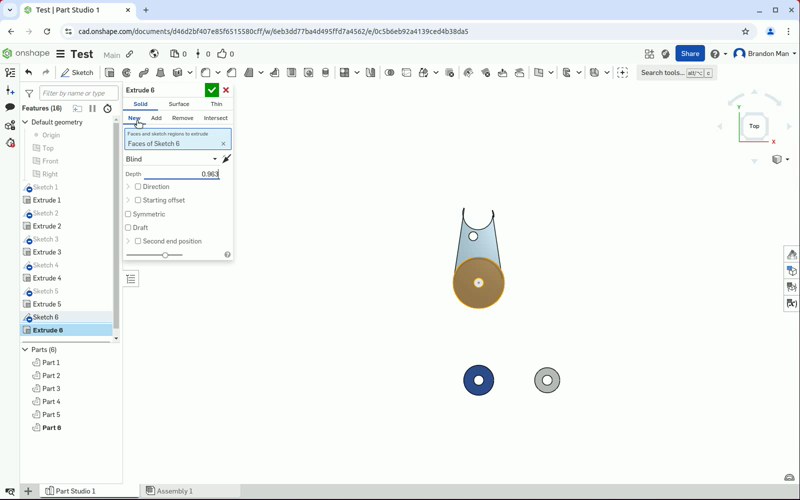
key(enter)
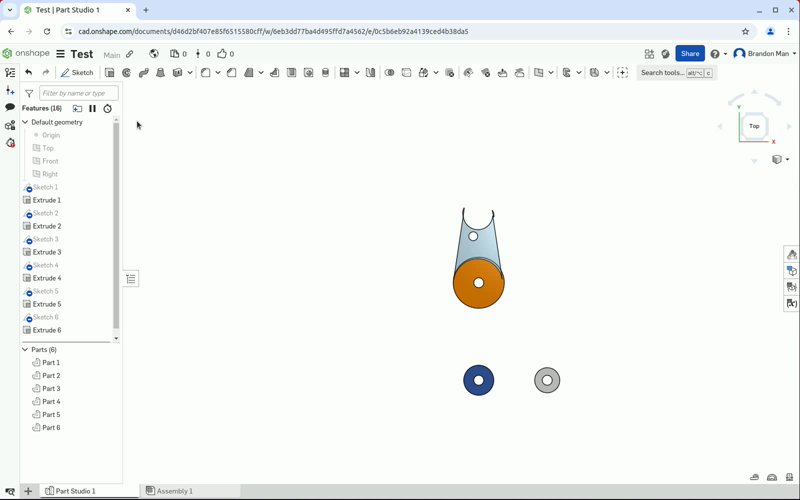
key(shift+h)
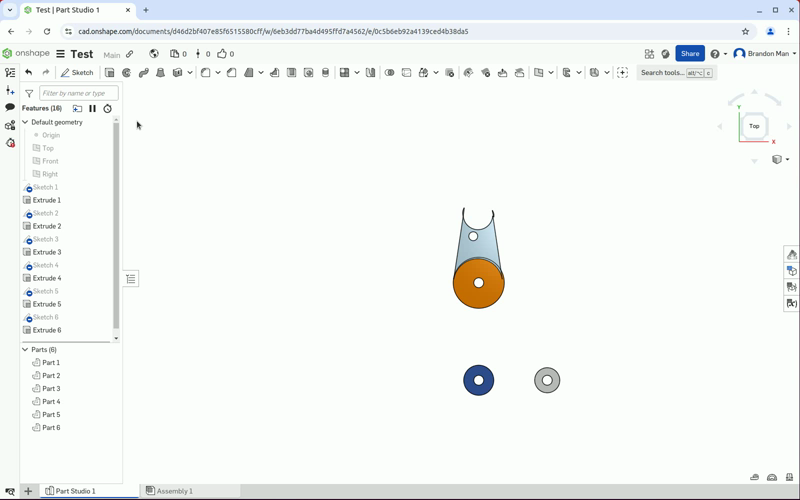
key(shift+h)
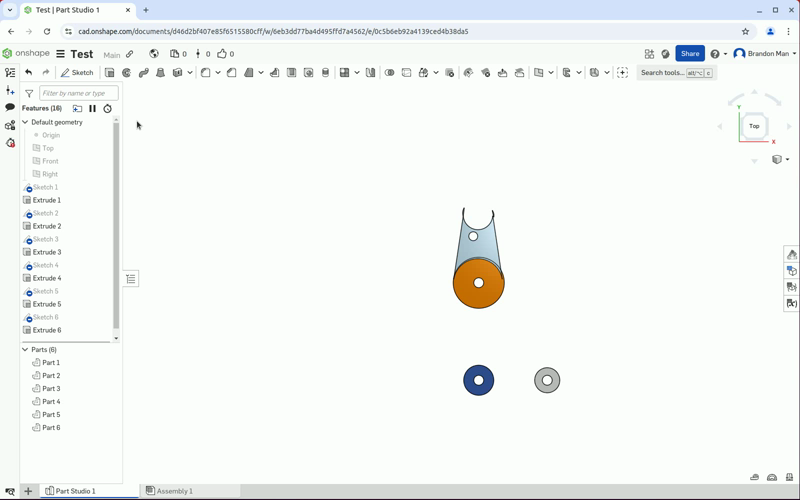
mouse_move(69, 189)
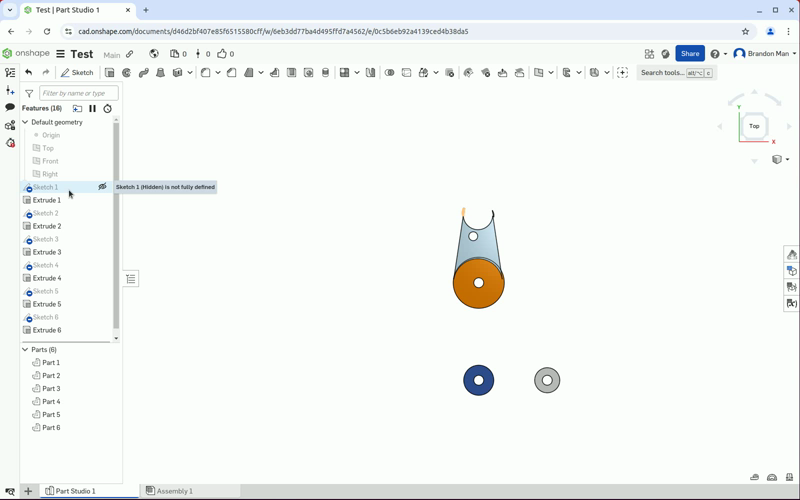
click(69, 189)
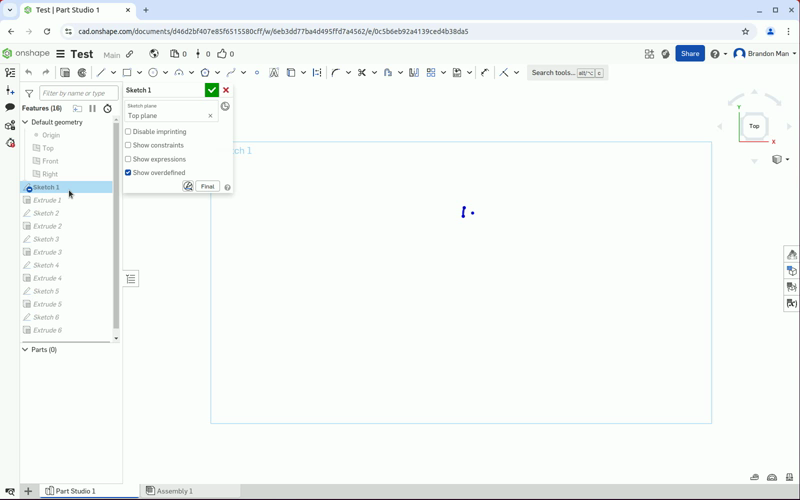
mouse_move(229, 92)
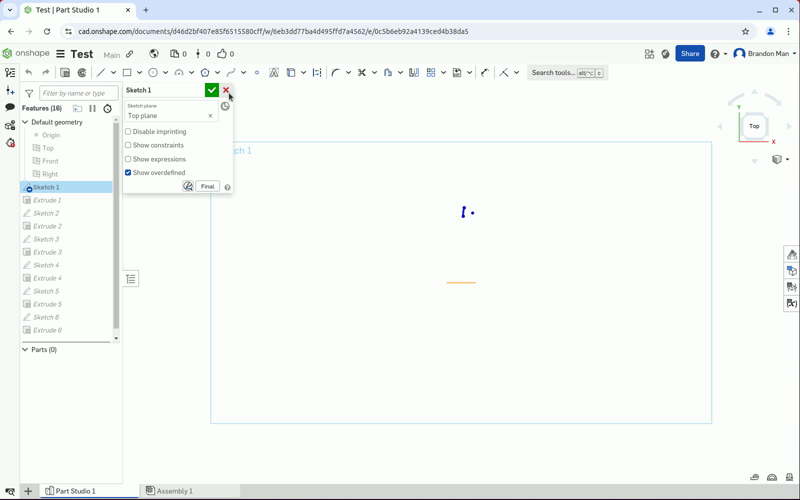
click(229, 92)
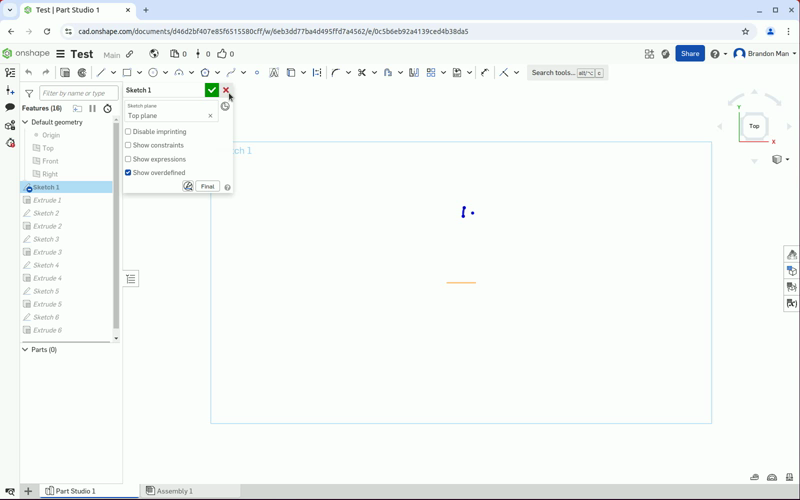
key(shift+s)
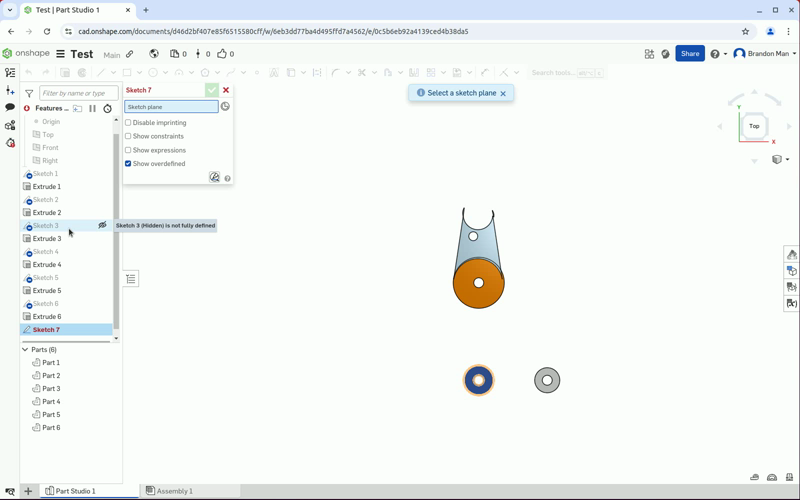
scroll(3)
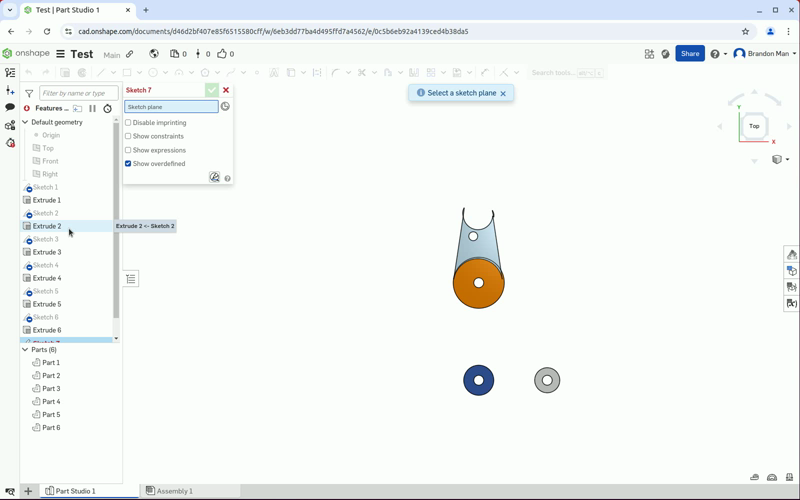
mouse_move(69, 150)
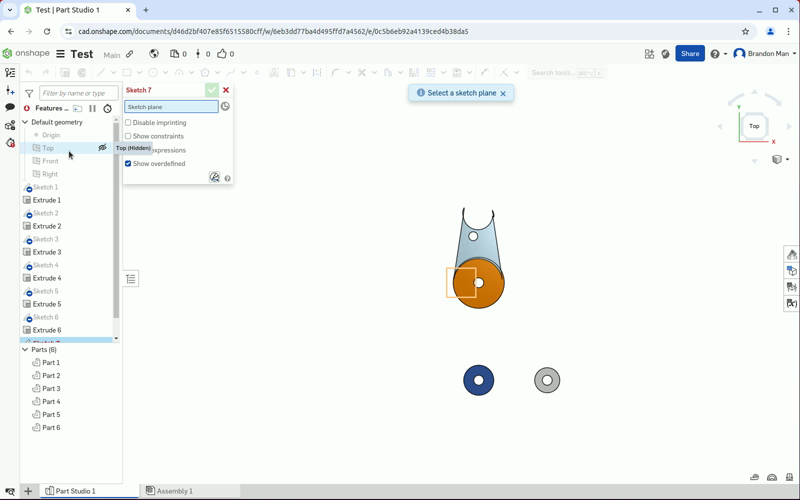
click(69, 150)
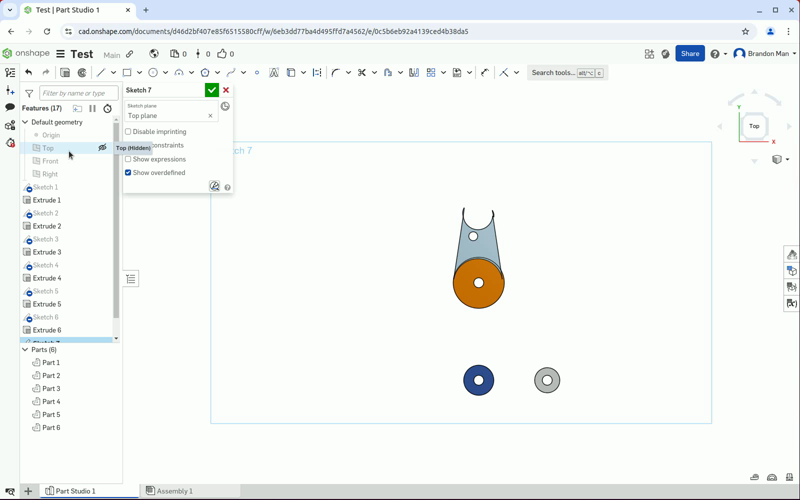
mouse_move(73, 352)
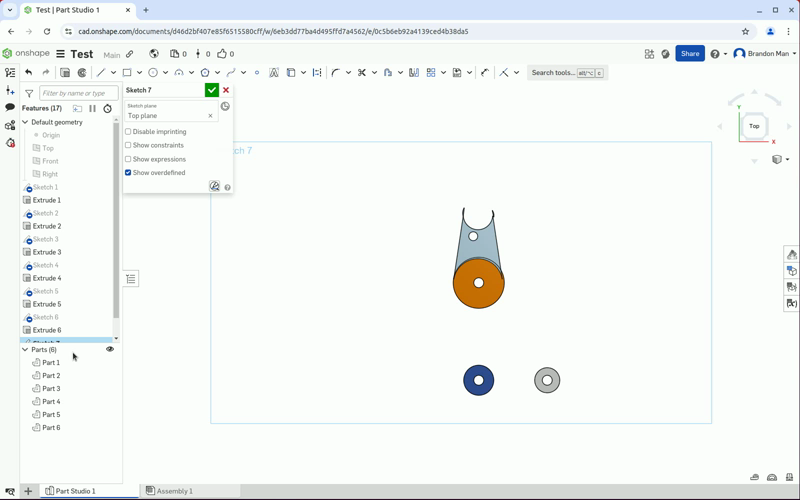
key(y)
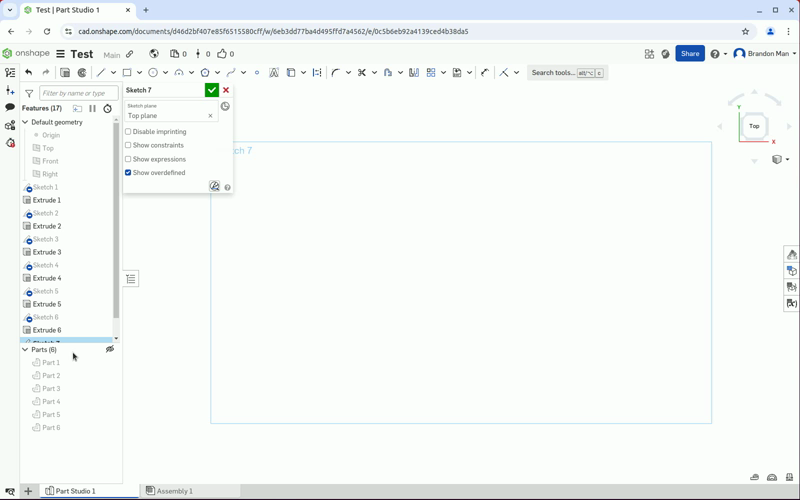
key(l)
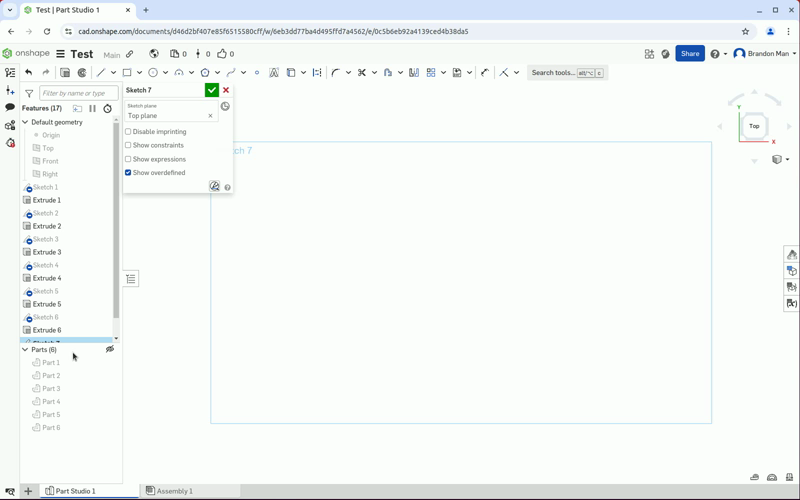
key_down(shift)
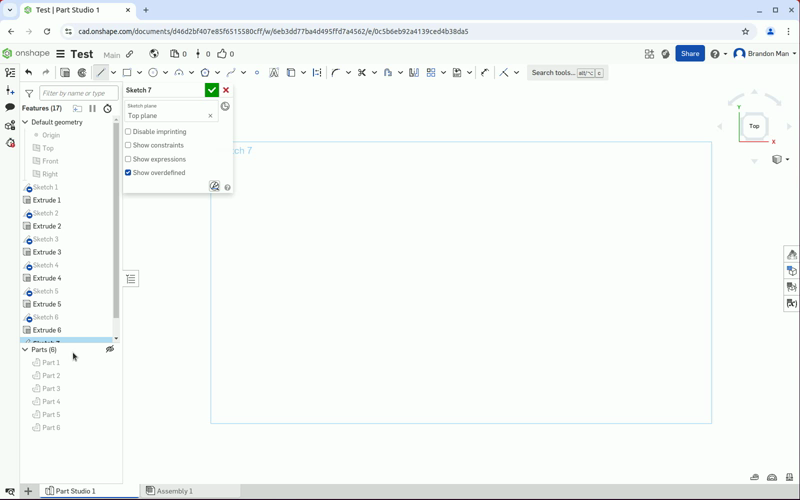
mouse_move(453, 282)
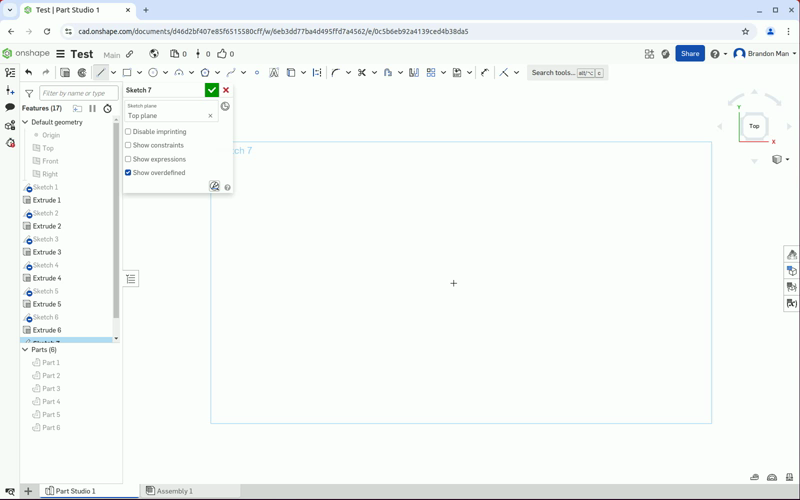
click(453, 282)
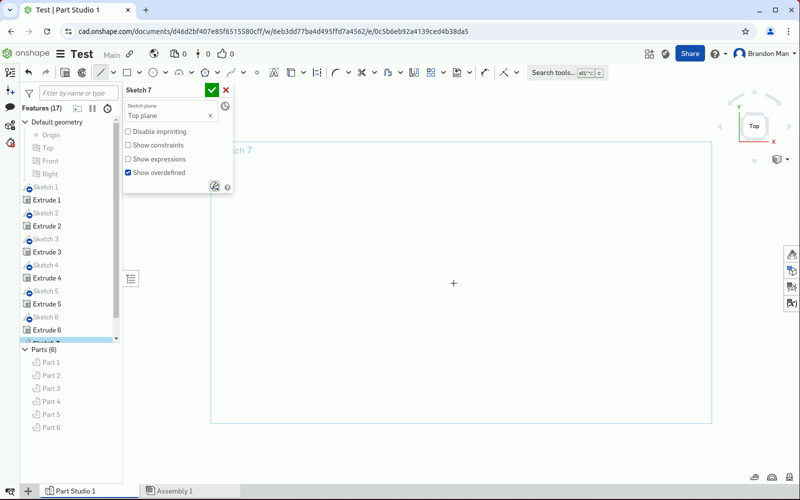
key_up(shift)
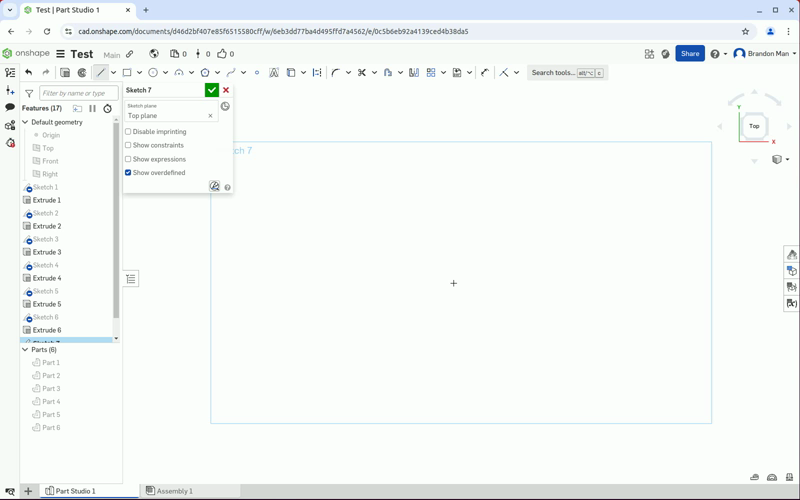
key_down(shift)
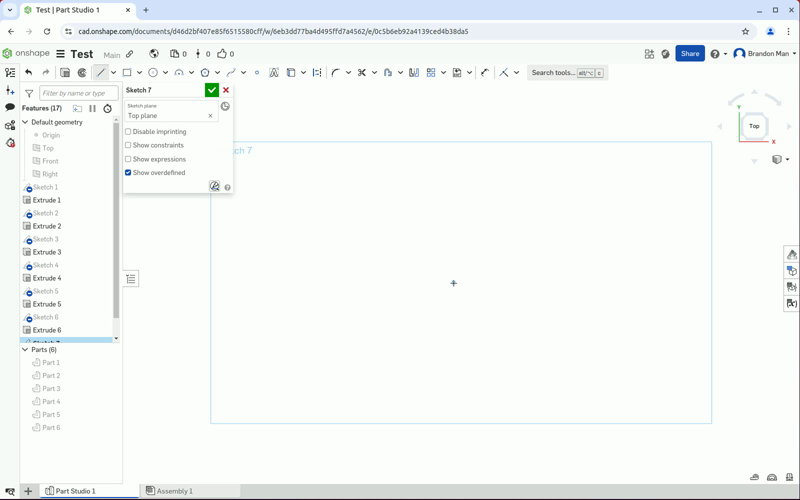
mouse_move(464, 382)
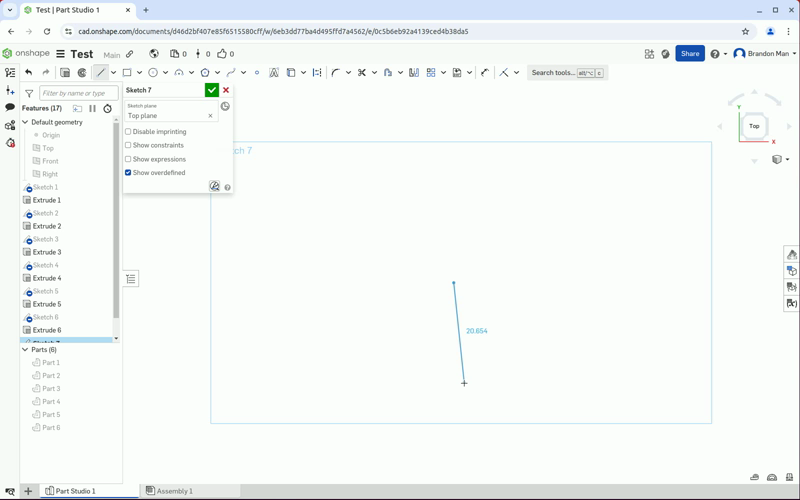
click(464, 382)
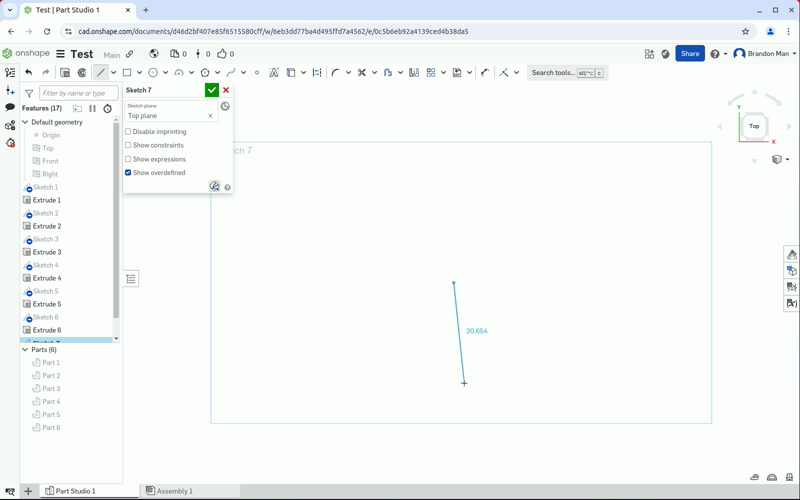
key_up(shift)
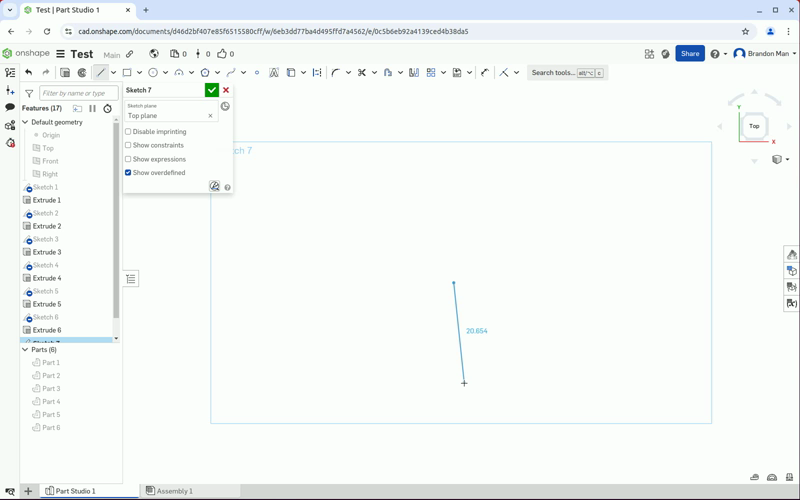
key(esc)
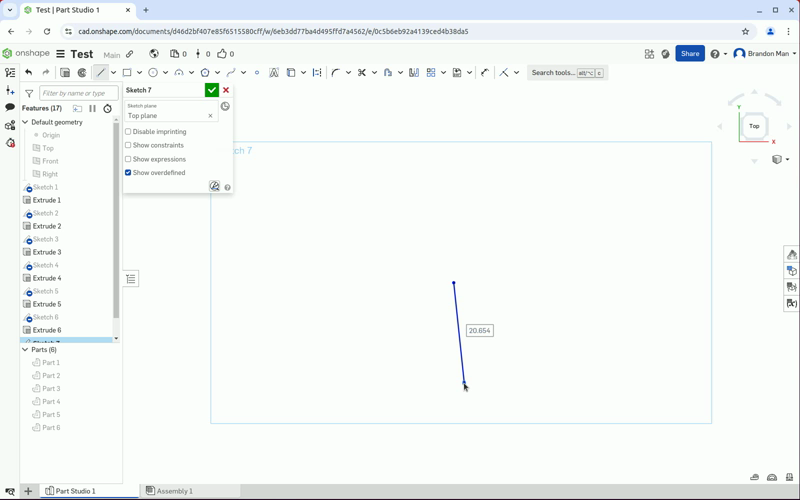
key(a)
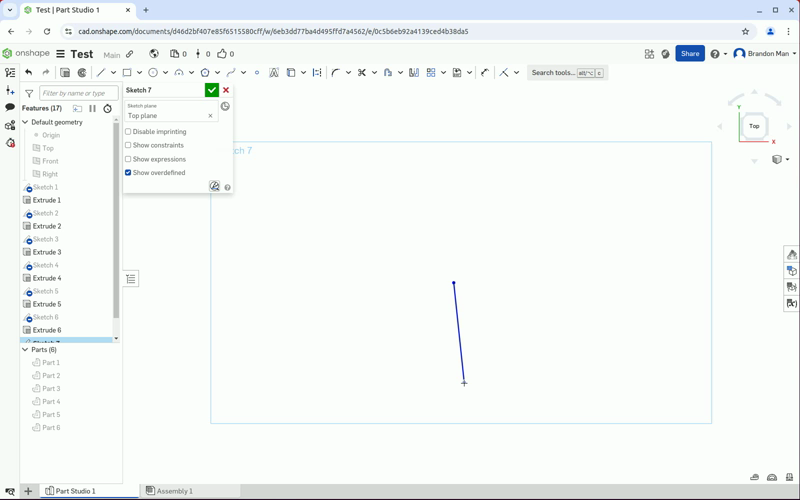
mouse_move(464, 382)
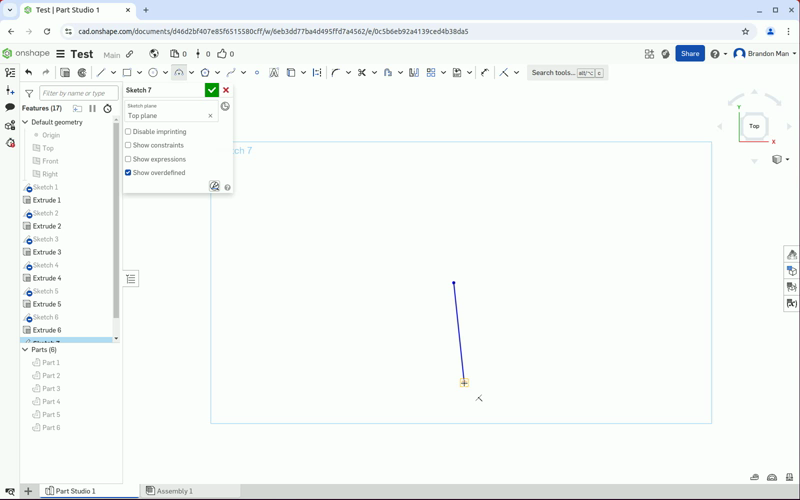
click(464, 382)
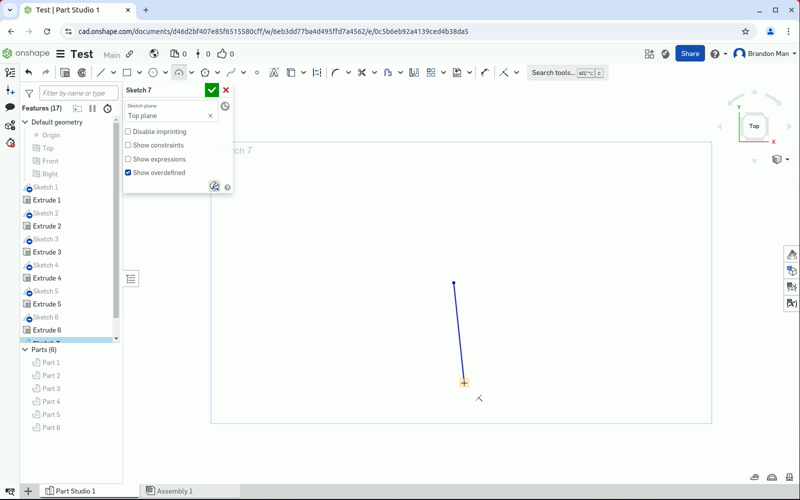
key_down(shift)
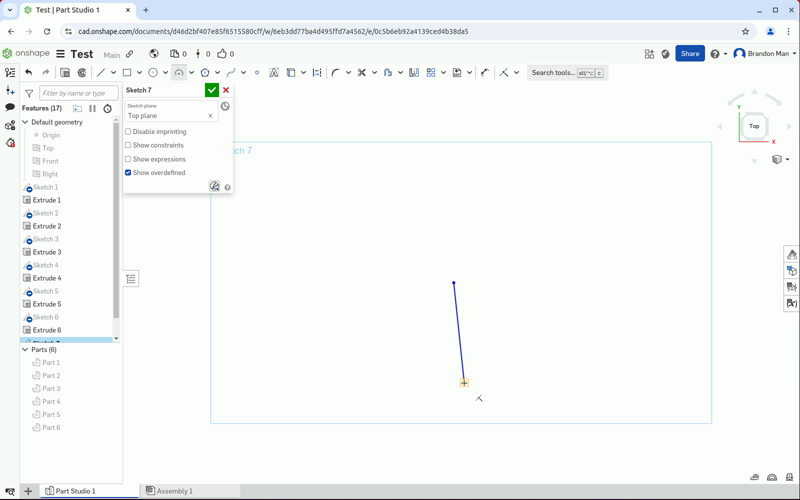
mouse_move(479, 395)
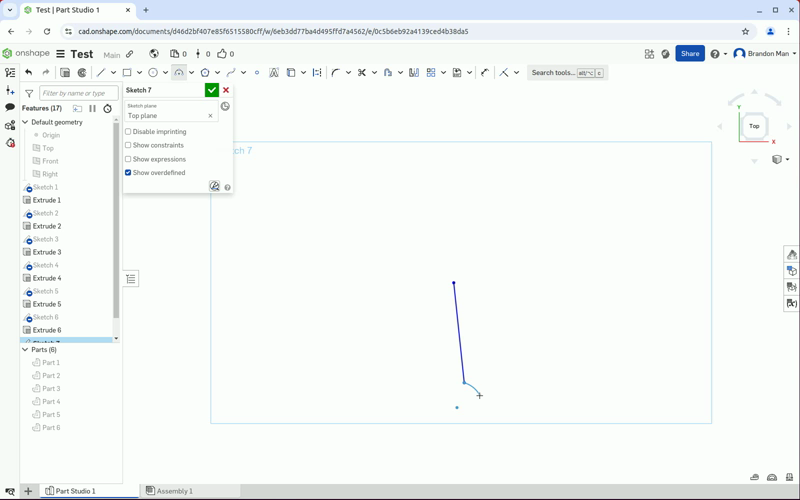
click(479, 395)
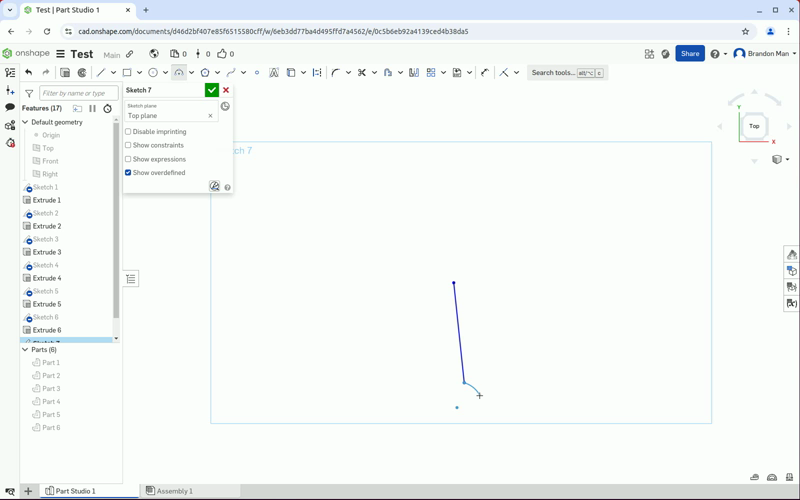
mouse_move(487, 370)
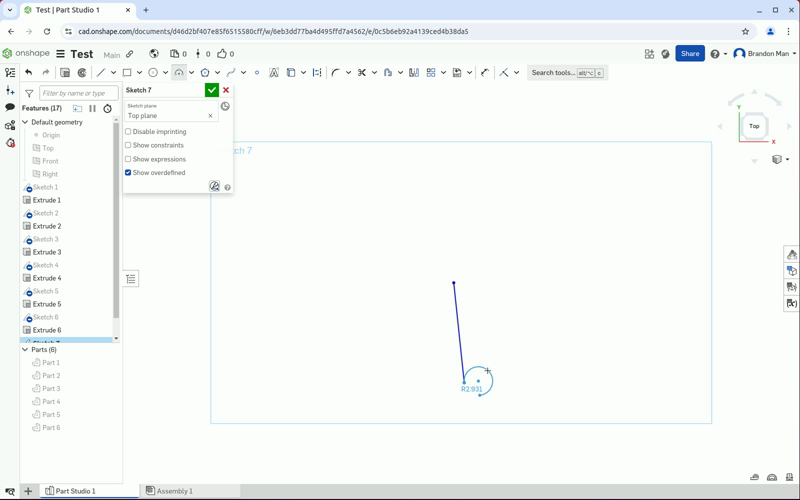
click(487, 370)
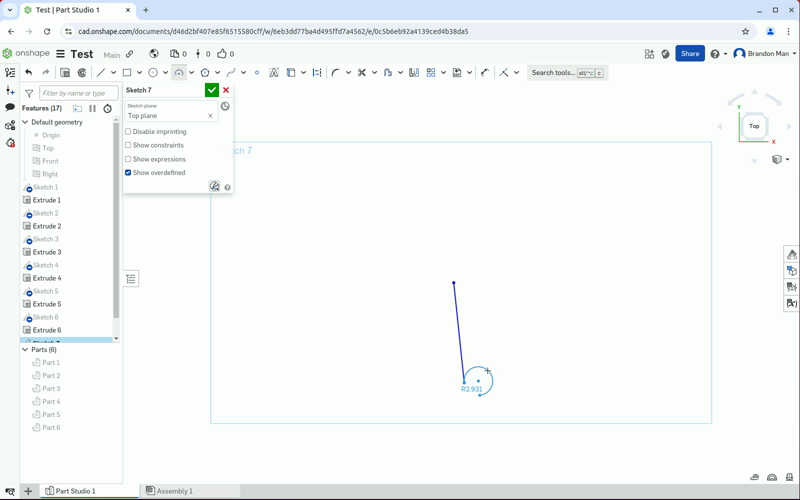
key_up(shift)
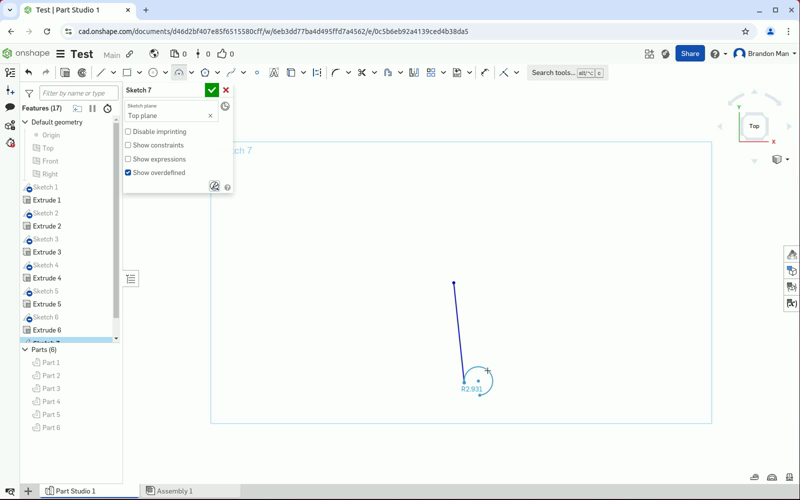
key(esc)
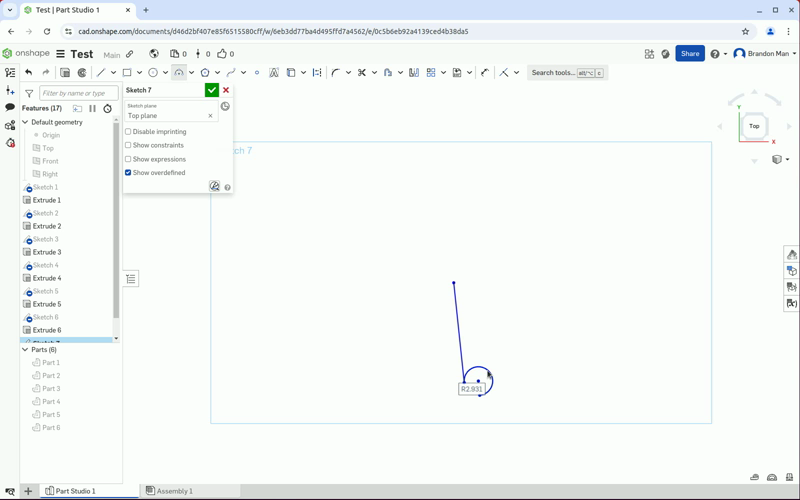
key(l)
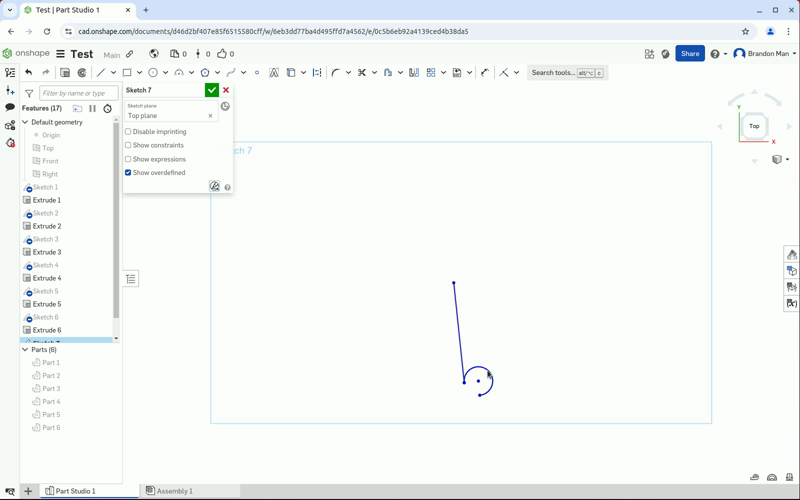
mouse_move(479, 395)
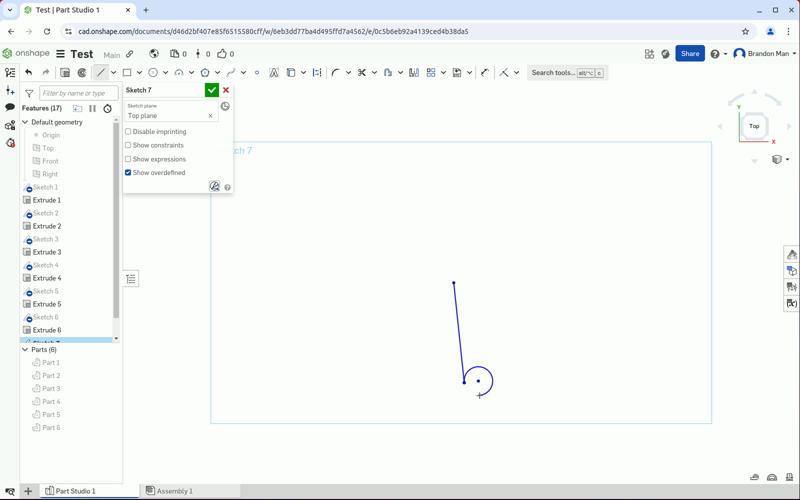
click(479, 395)
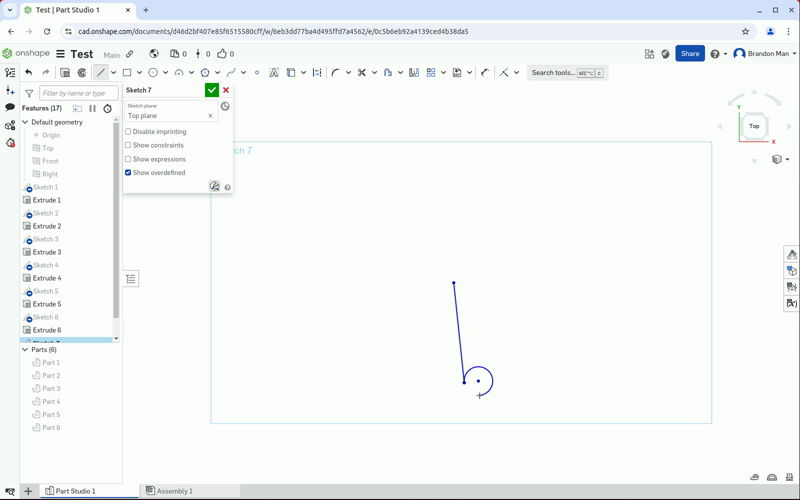
key_down(shift)
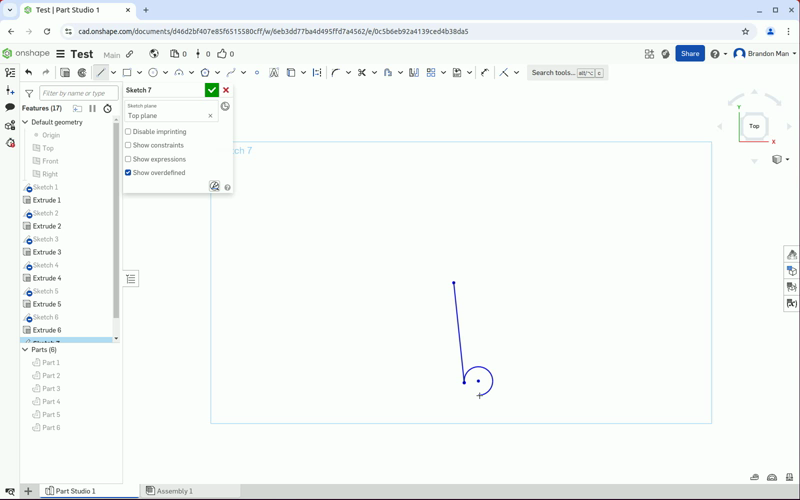
mouse_move(547, 393)
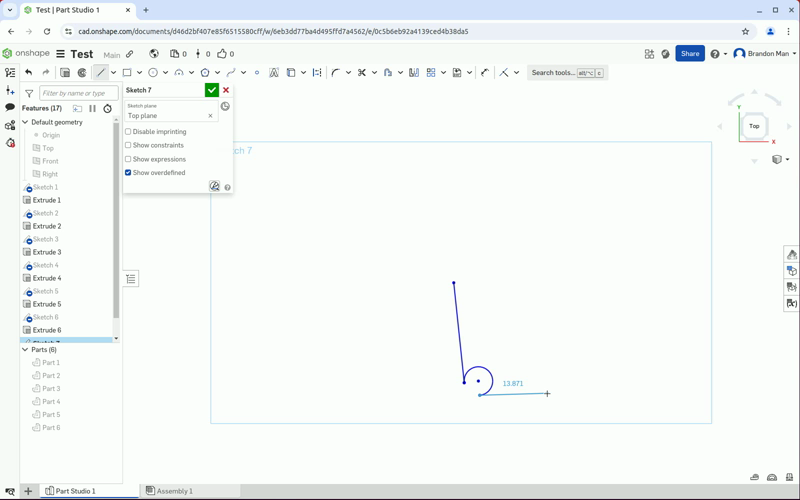
click(547, 393)
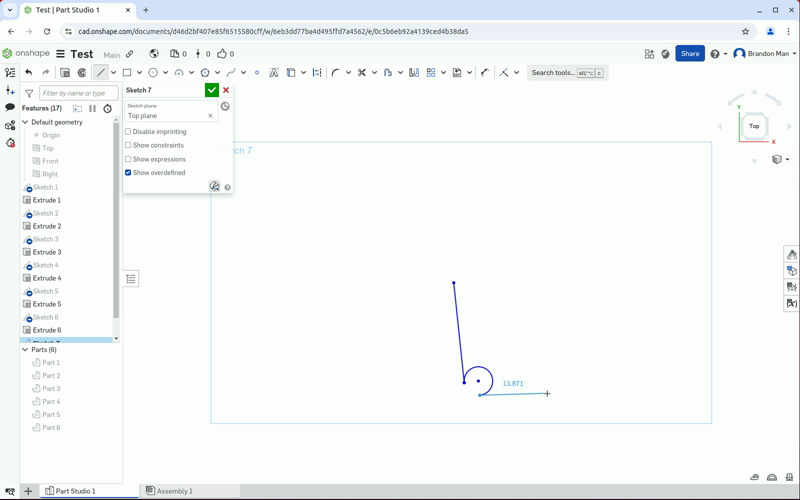
key_up(shift)
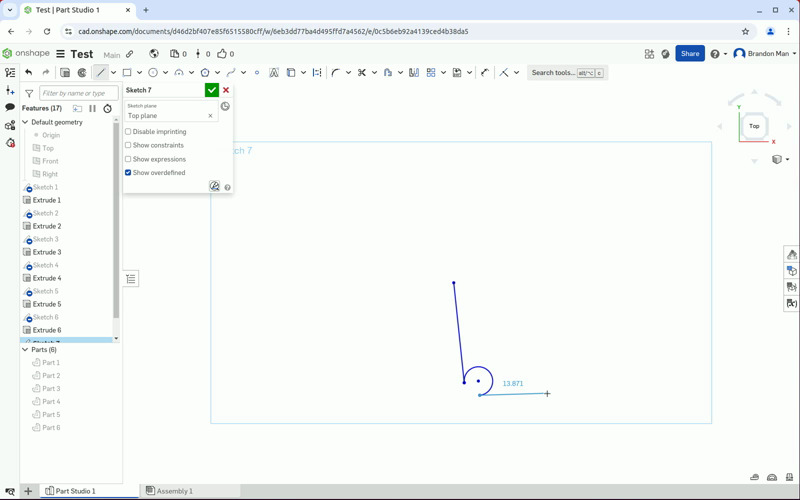
key(esc)
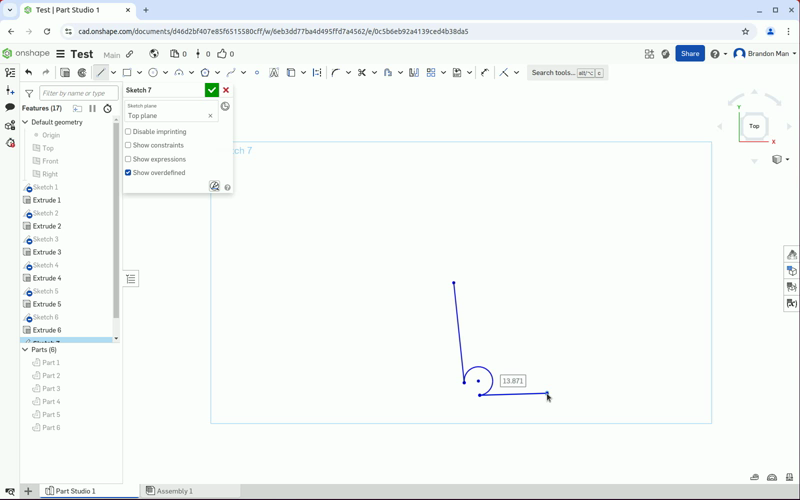
key(a)
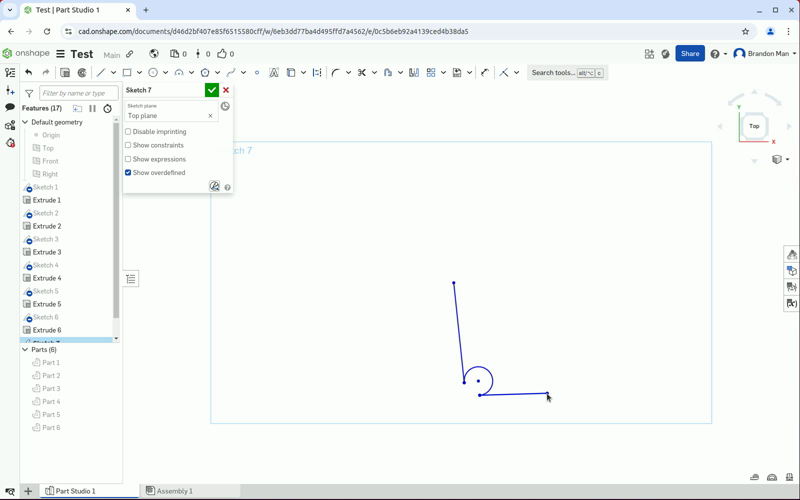
mouse_move(547, 393)
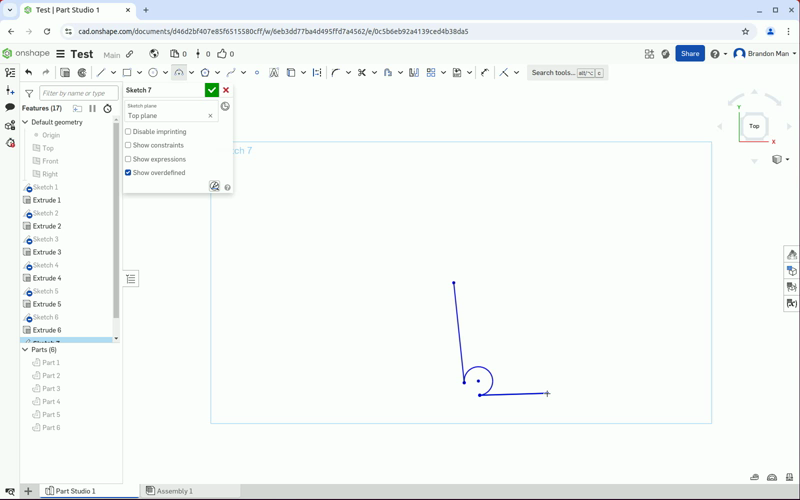
click(547, 393)
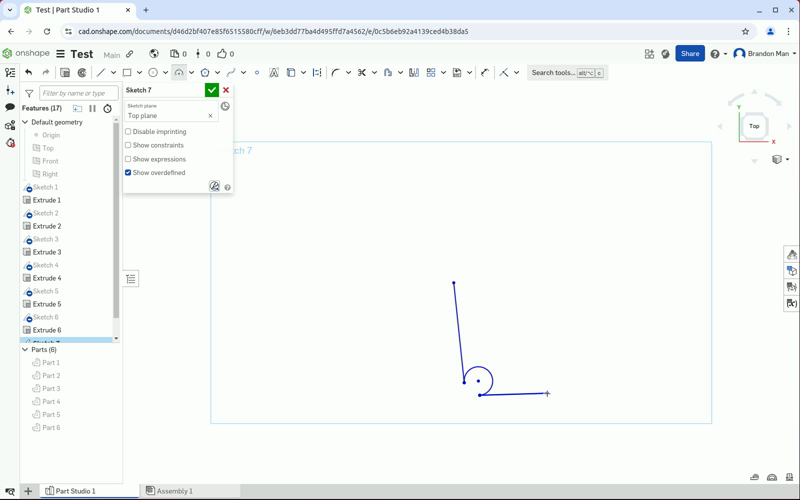
key_down(shift)
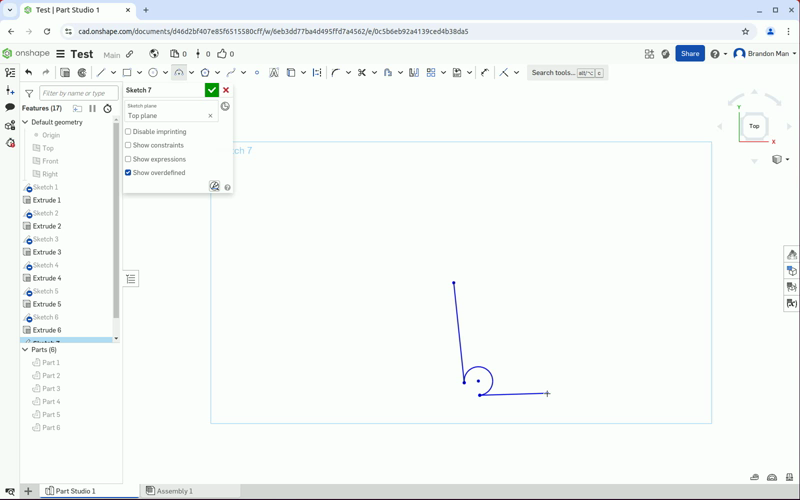
mouse_move(547, 368)
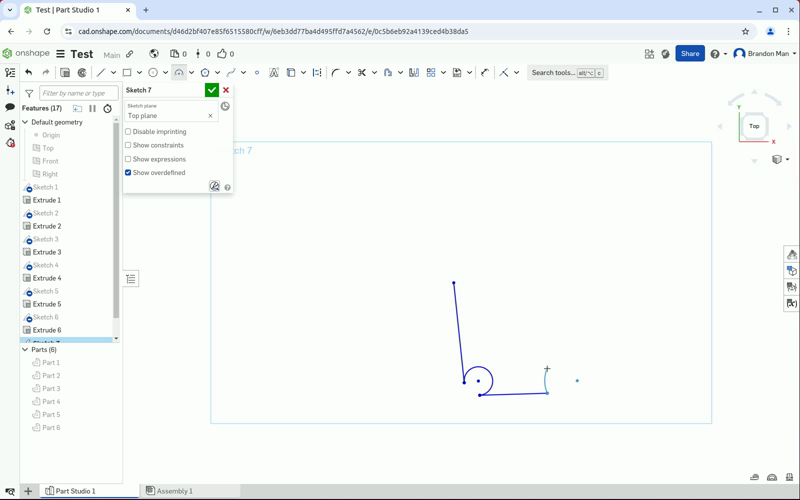
click(547, 368)
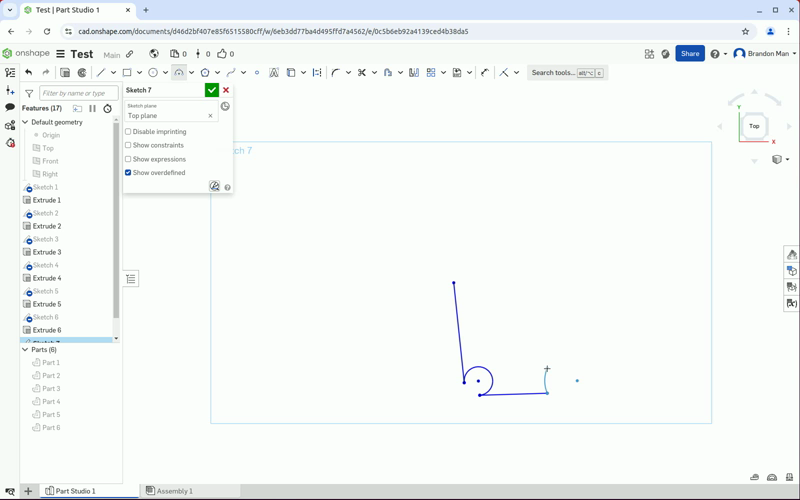
mouse_move(534, 380)
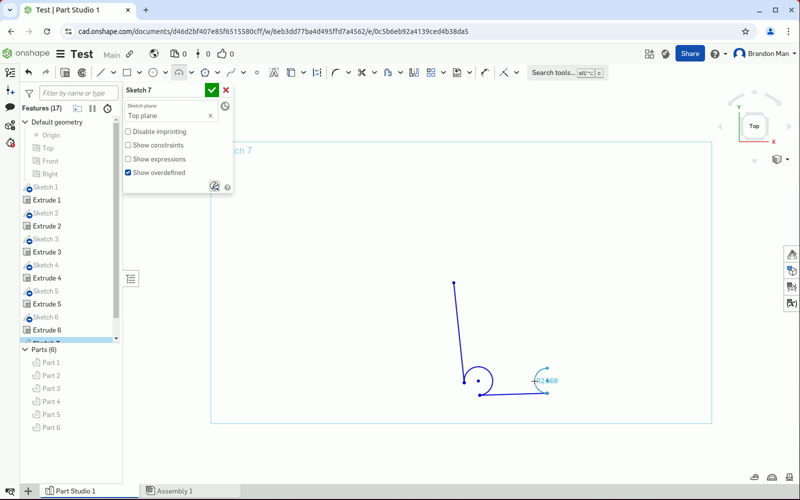
click(534, 380)
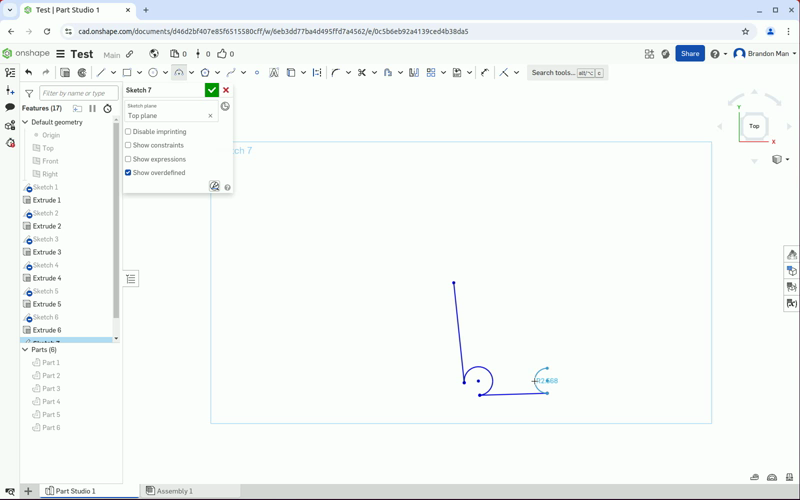
key_up(shift)
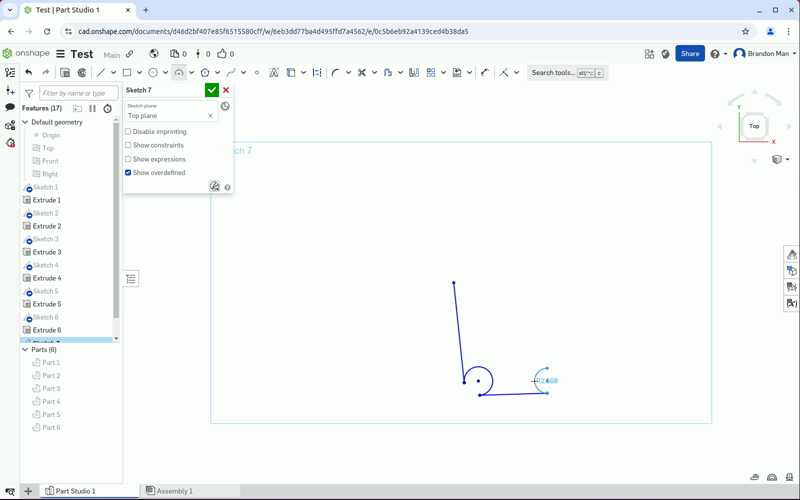
key(esc)
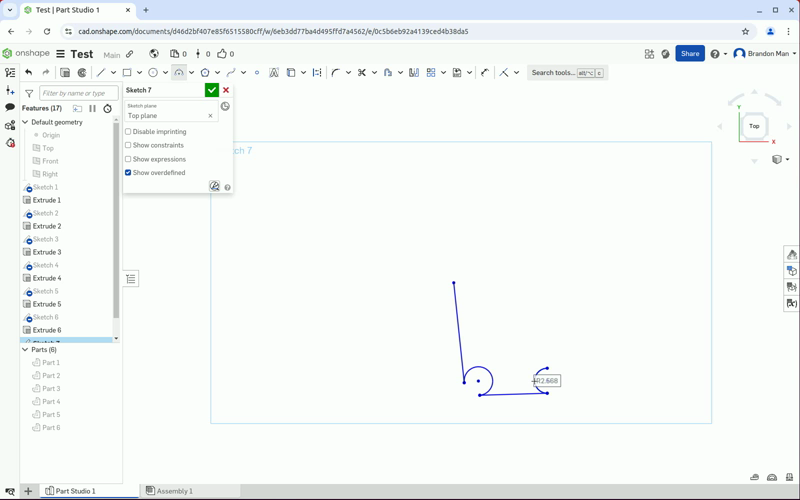
key(l)
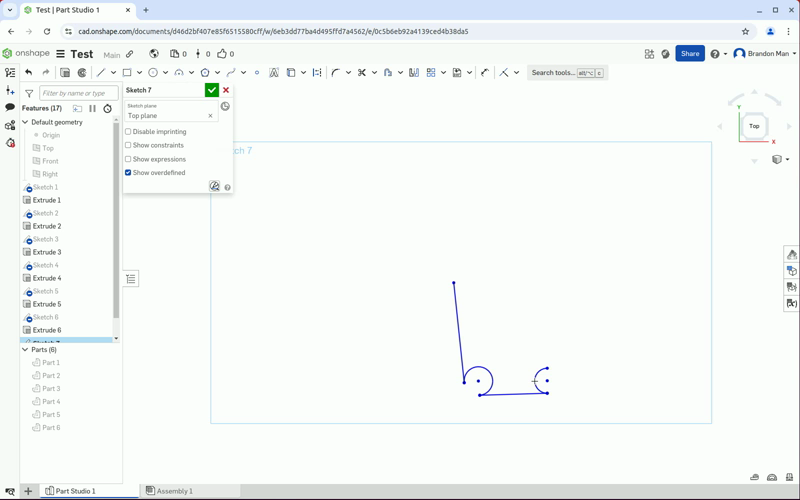
mouse_move(547, 368)
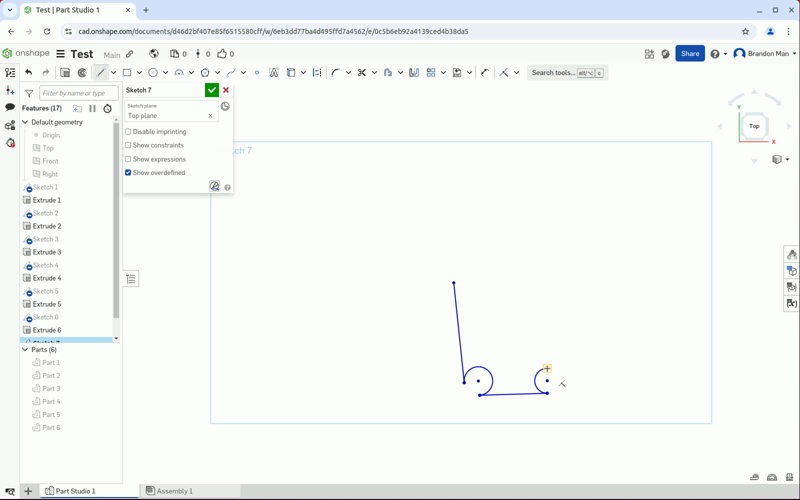
click(547, 368)
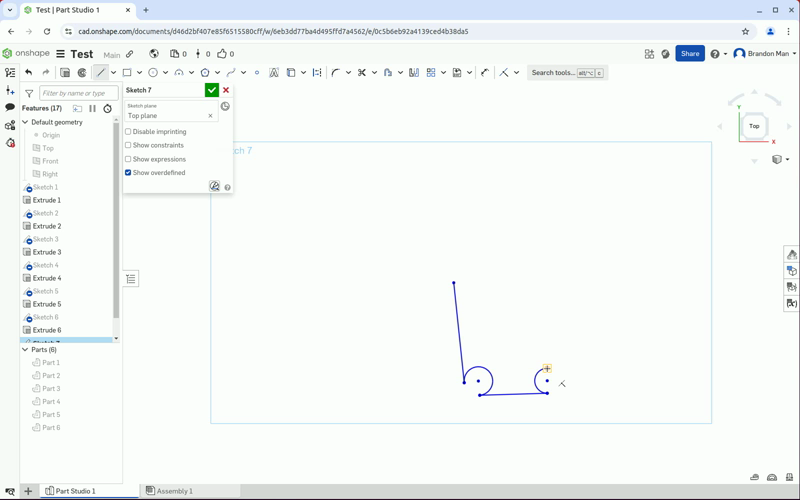
key_down(shift)
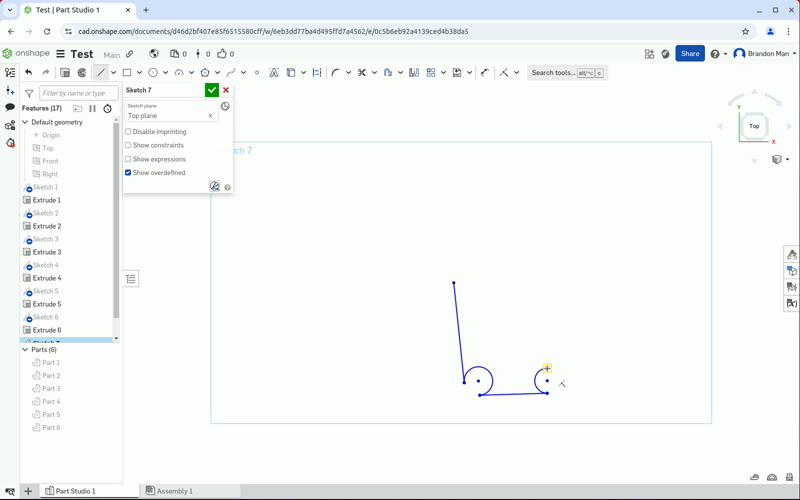
mouse_move(577, 368)
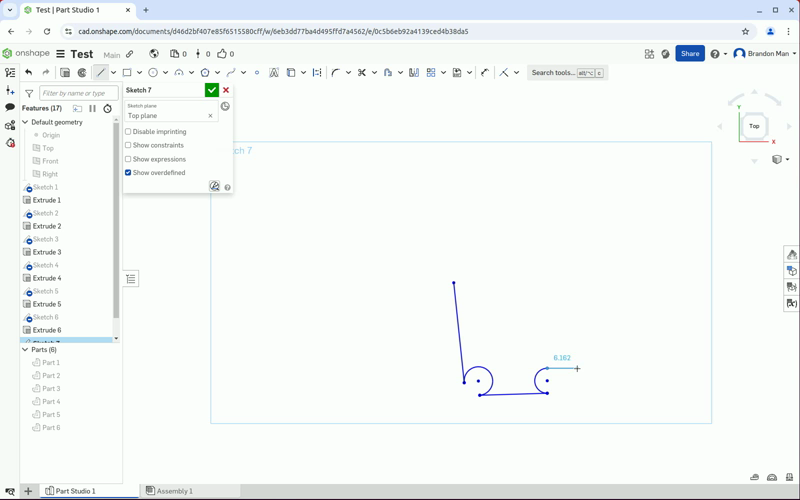
mouse_move(508, 366)
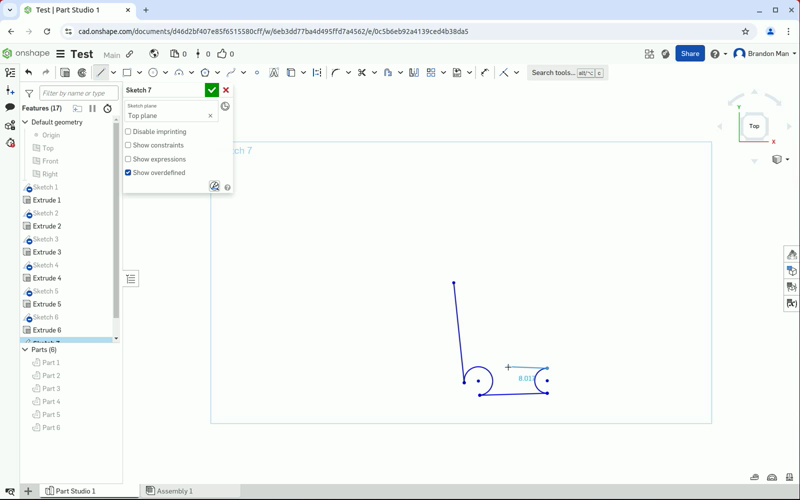
click(508, 366)
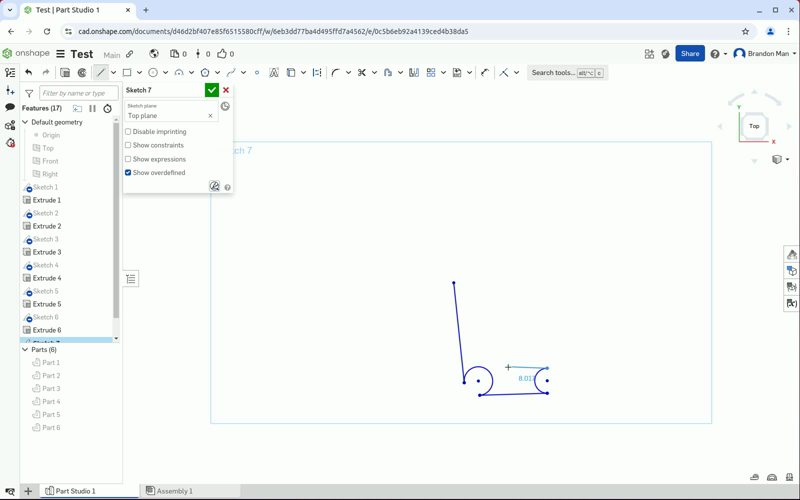
key_up(shift)
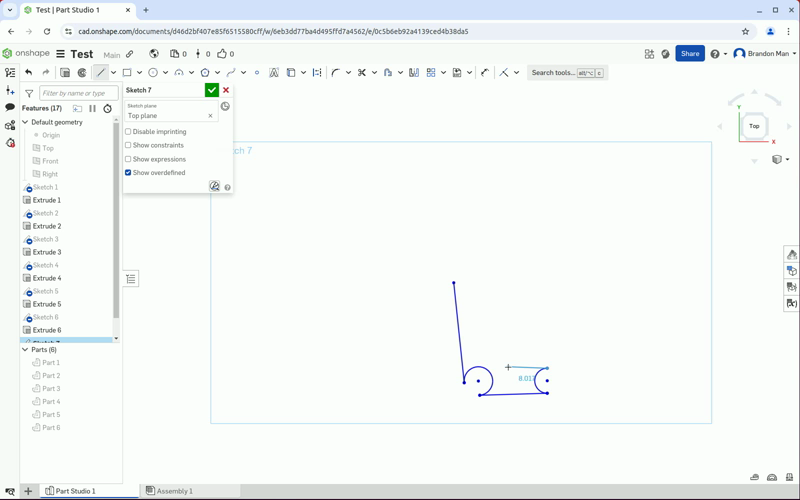
key(esc)
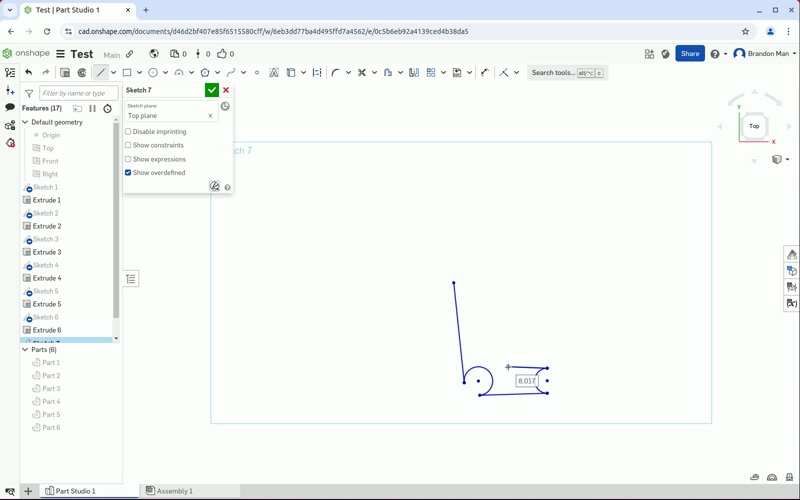
key(a)
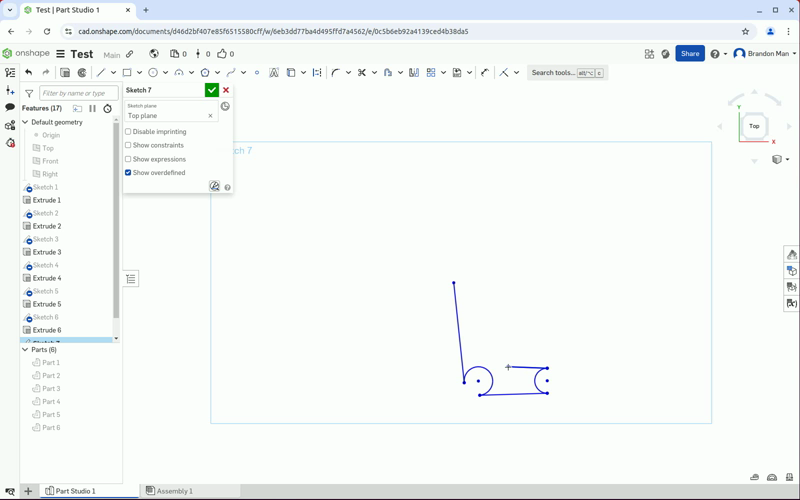
mouse_move(508, 366)
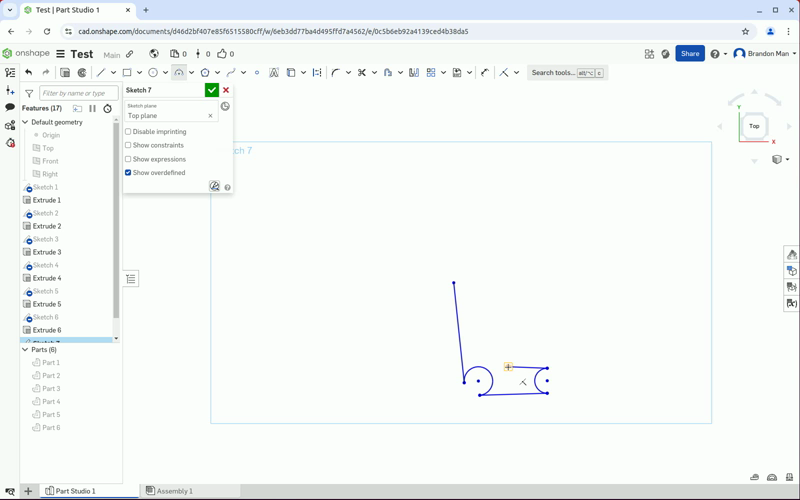
click(508, 366)
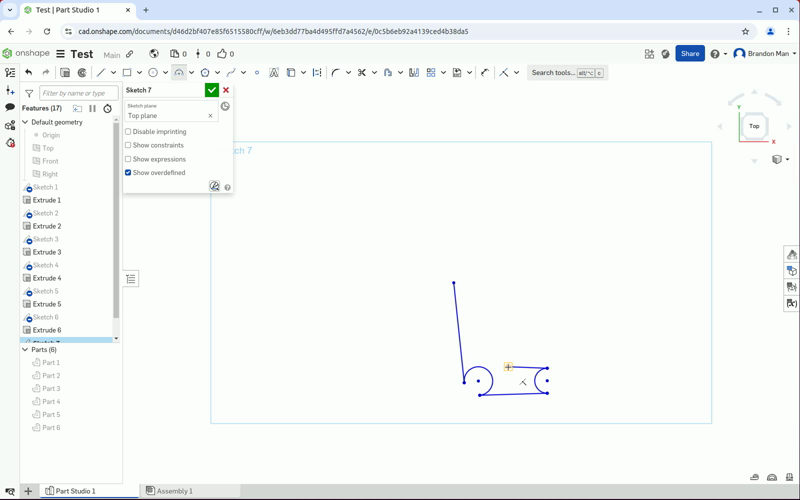
key_down(shift)
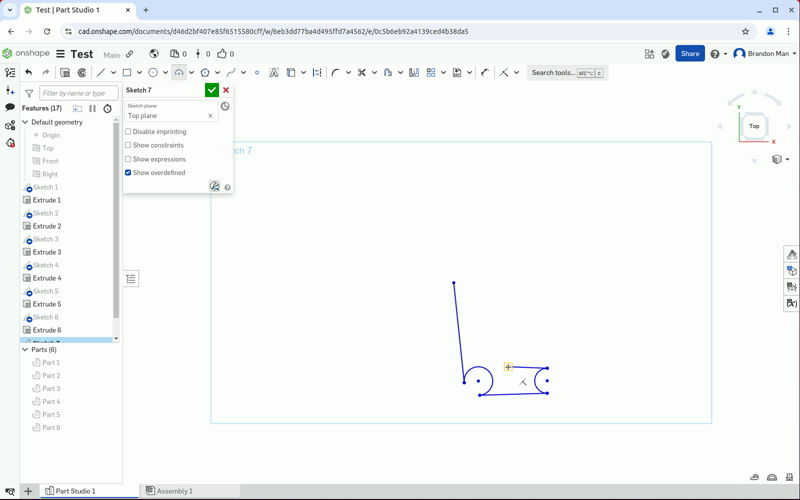
mouse_move(496, 354)
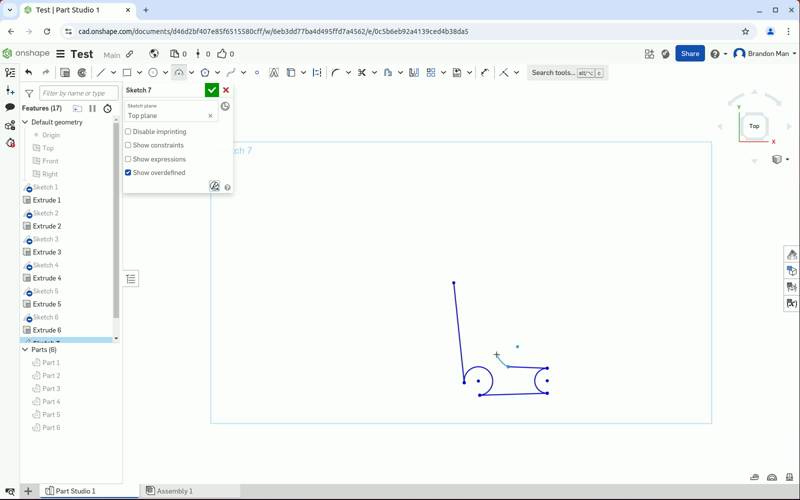
click(496, 354)
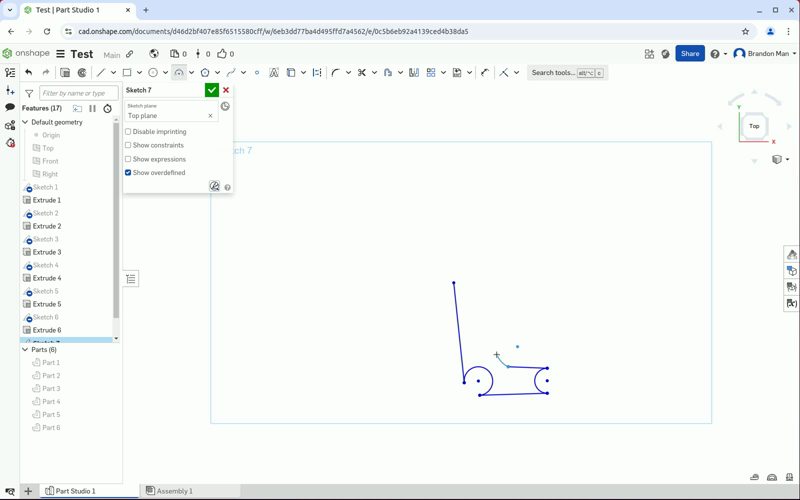
mouse_move(499, 363)
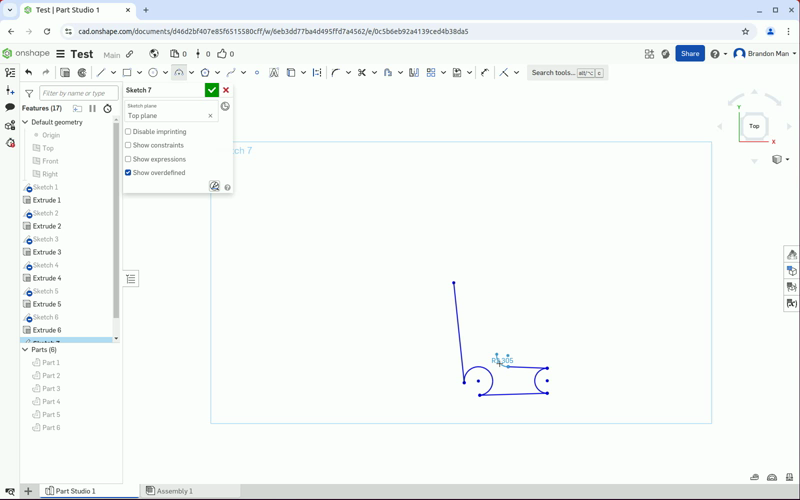
click(499, 363)
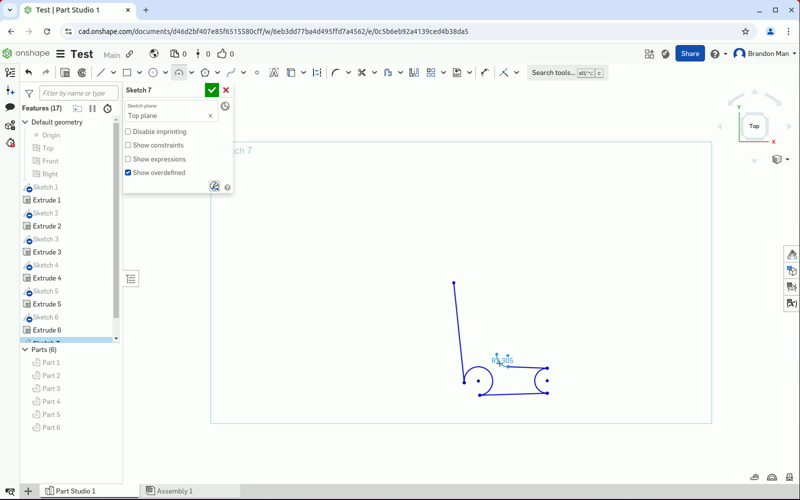
key_up(shift)
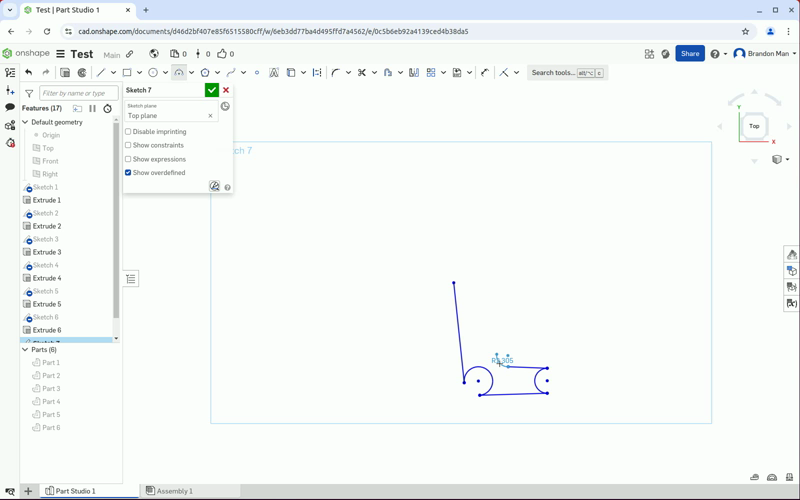
key(esc)
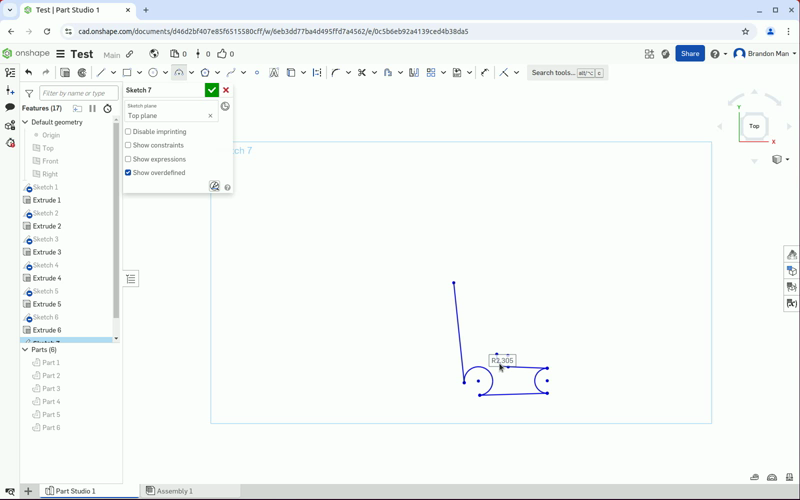
key(l)
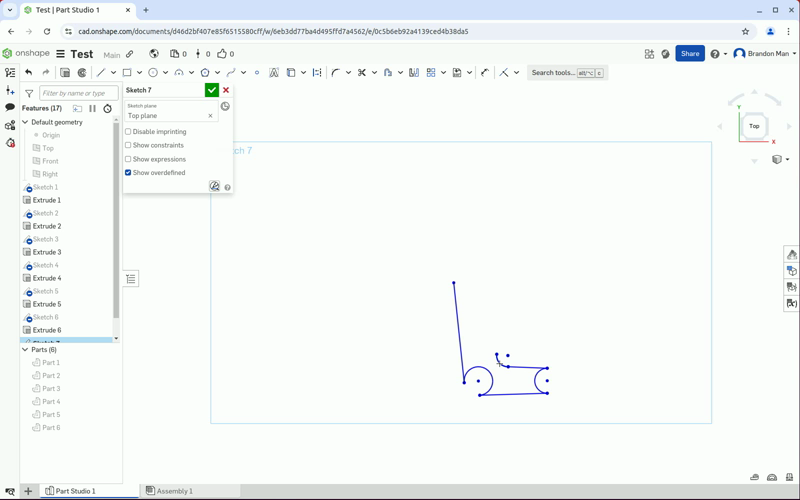
mouse_move(496, 354)
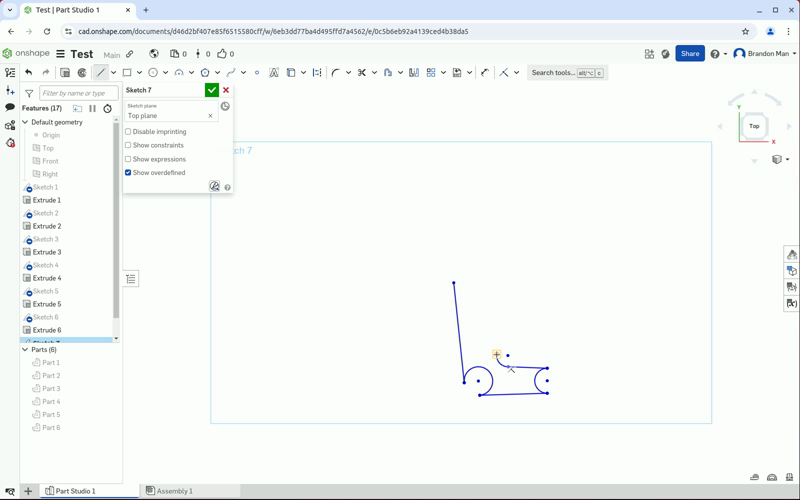
click(496, 354)
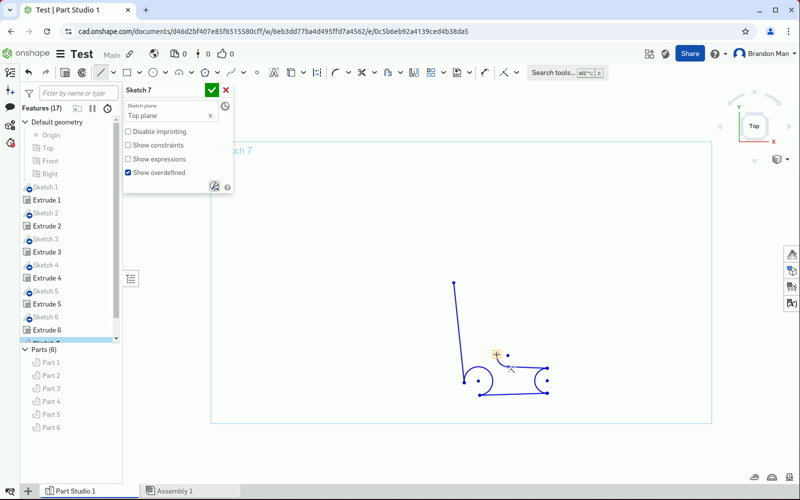
key_down(shift)
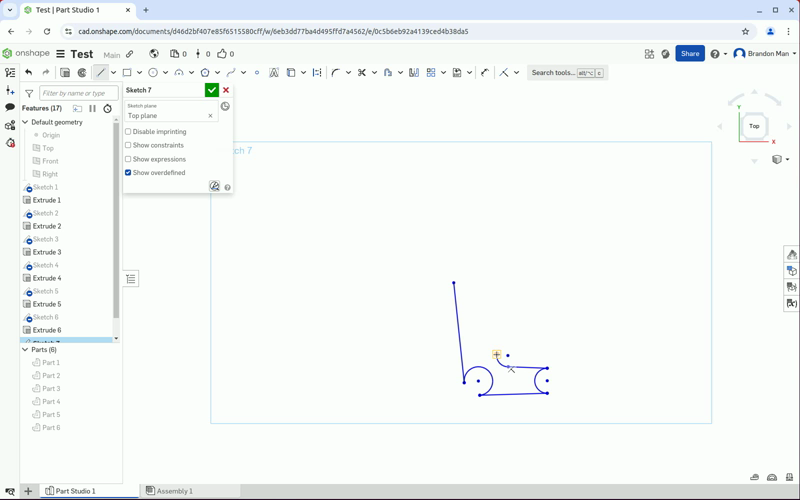
mouse_move(503, 282)
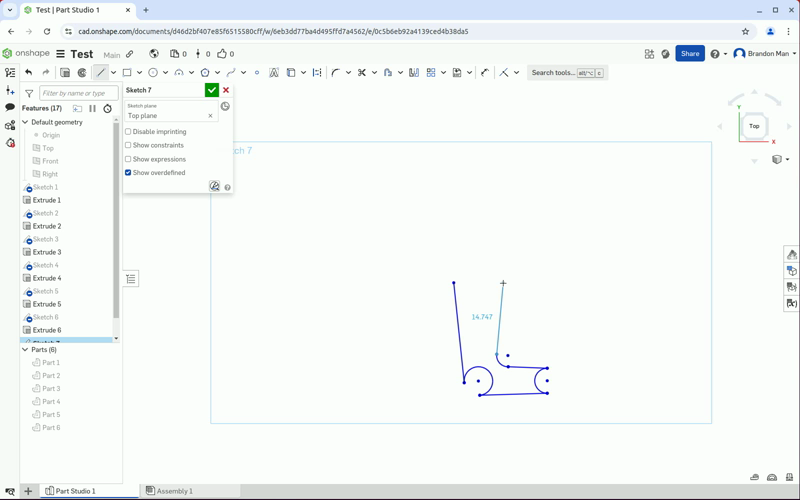
click(503, 282)
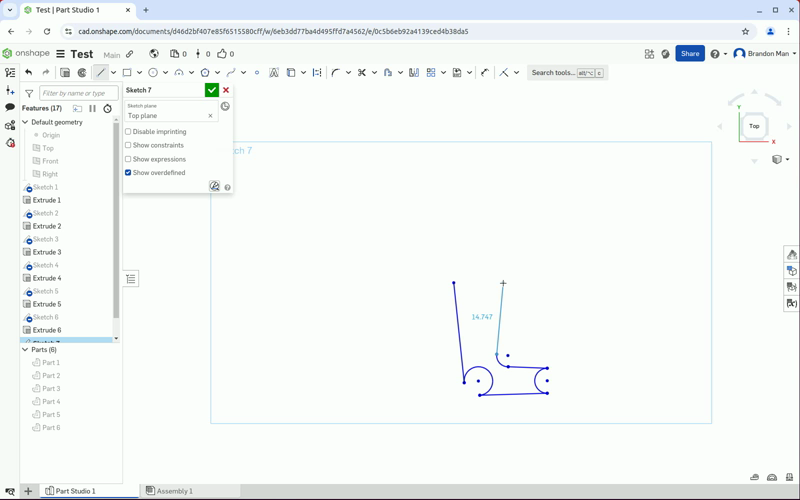
key_up(shift)
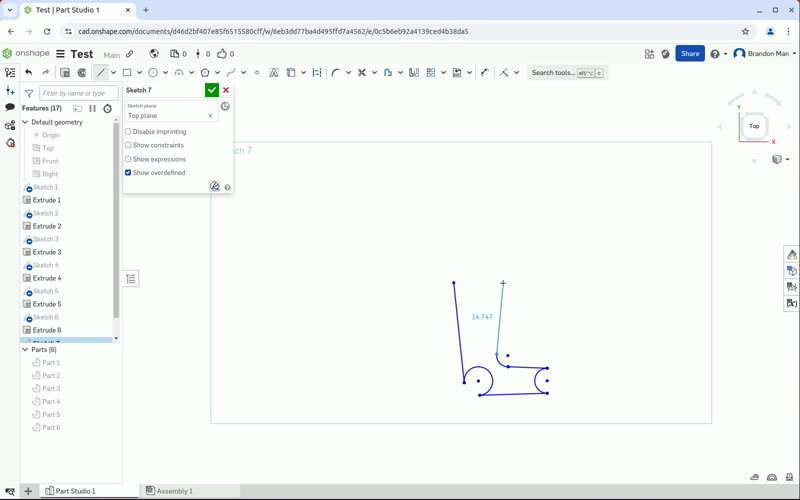
key_down(shift)
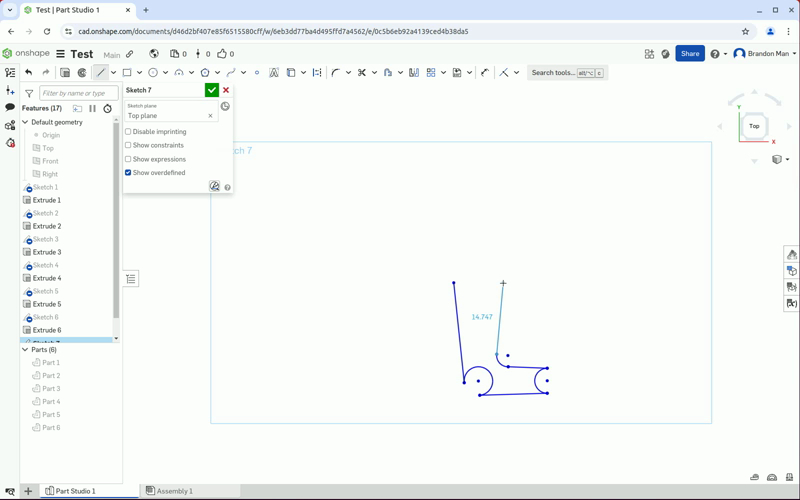
mouse_move(533, 282)
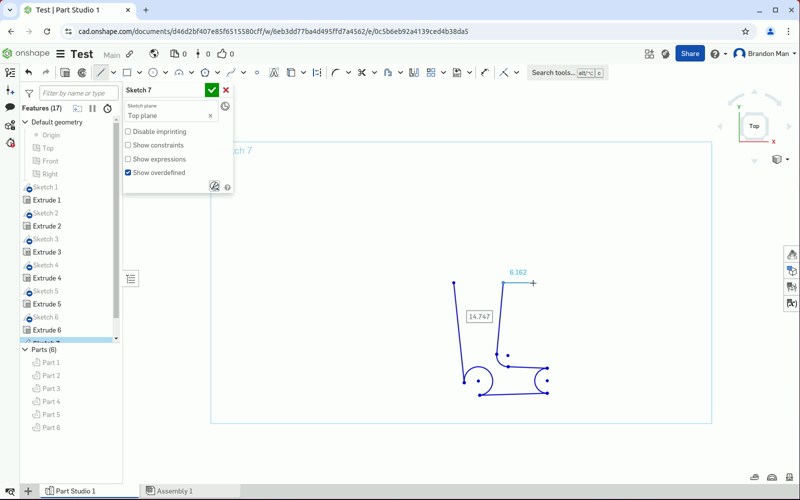
mouse_move(502, 279)
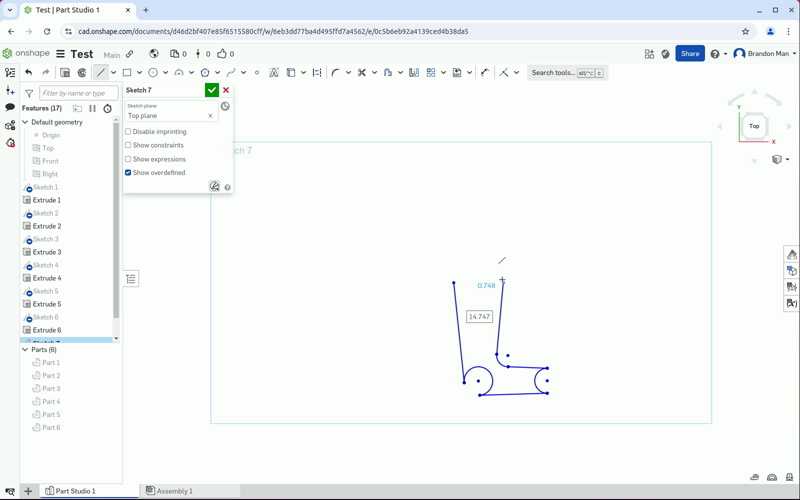
scroll(6)
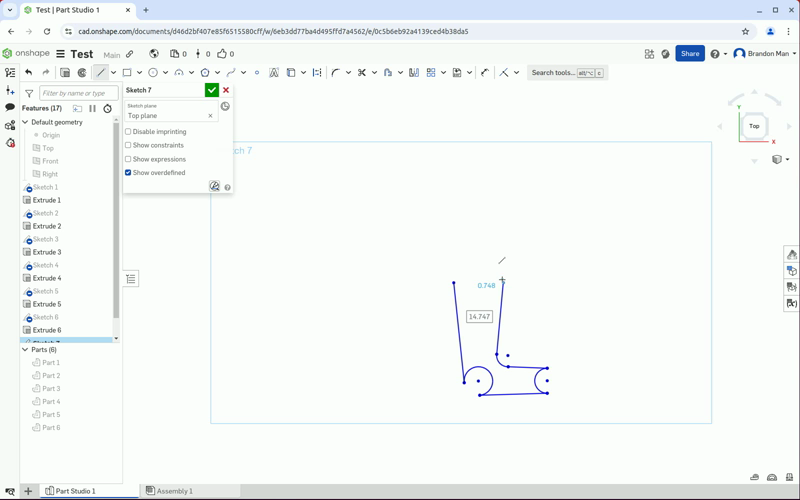
scroll(6)
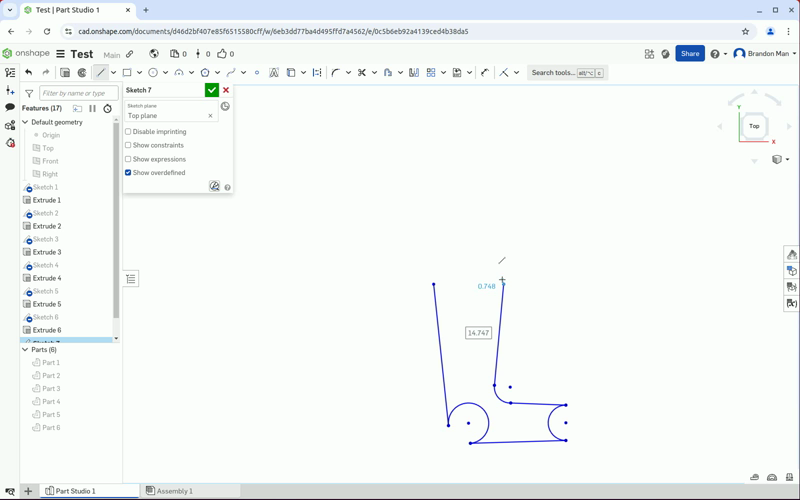
scroll(6)
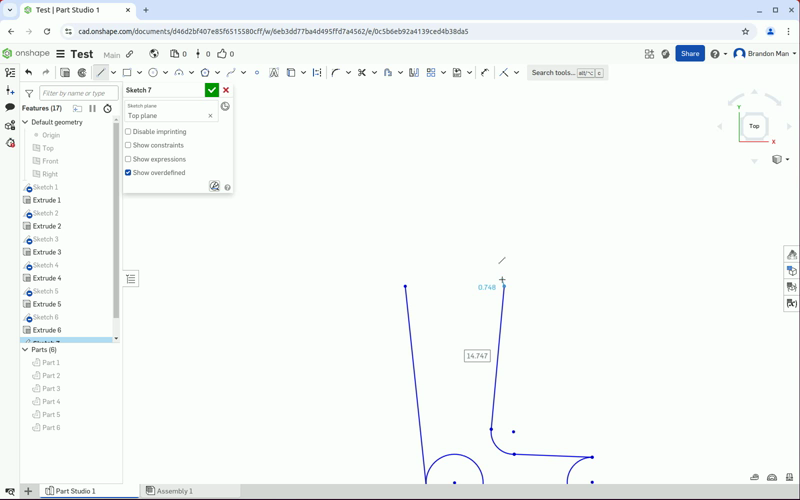
scroll(6)
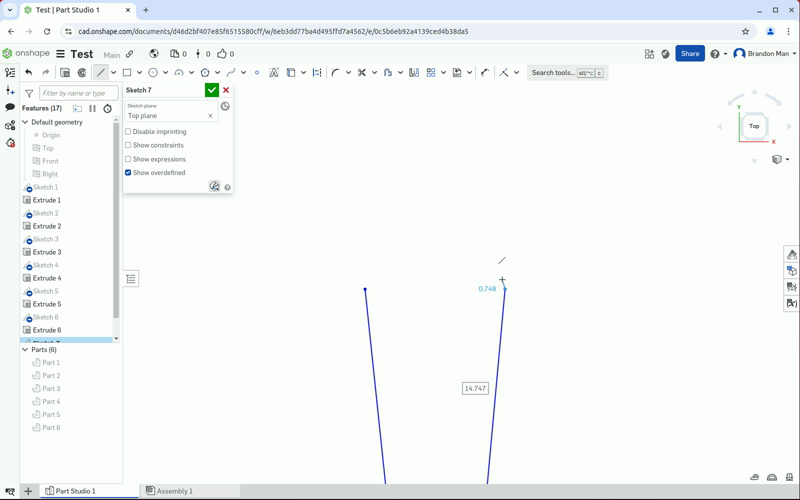
scroll(6)
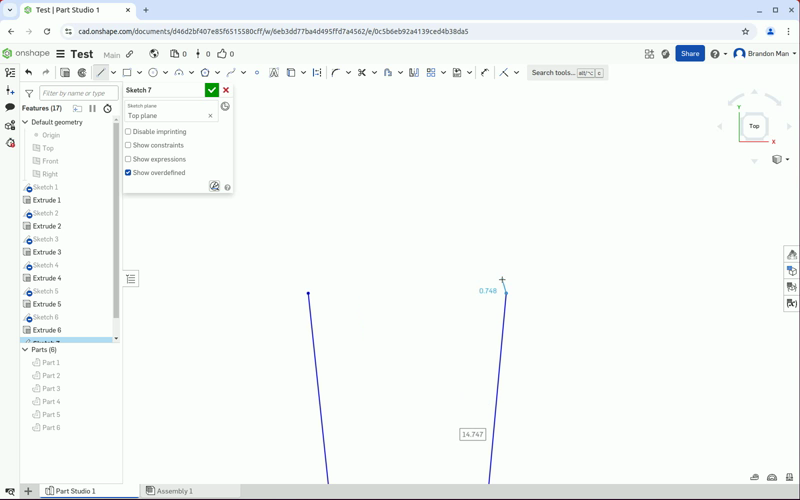
scroll(6)
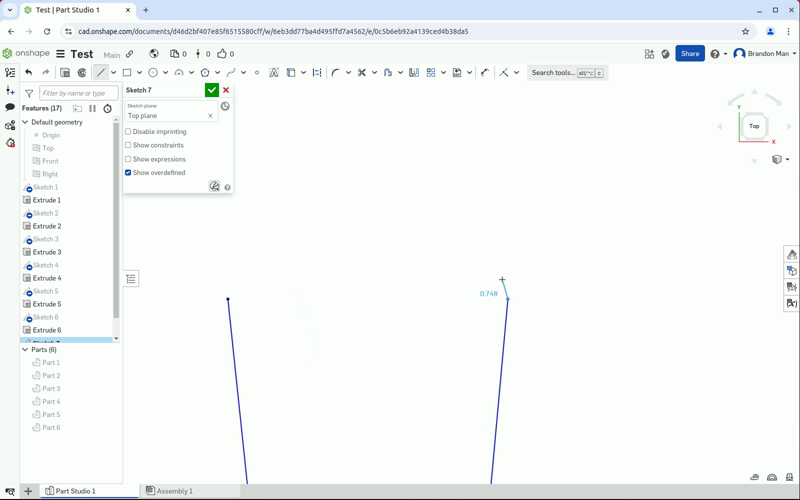
scroll(6)
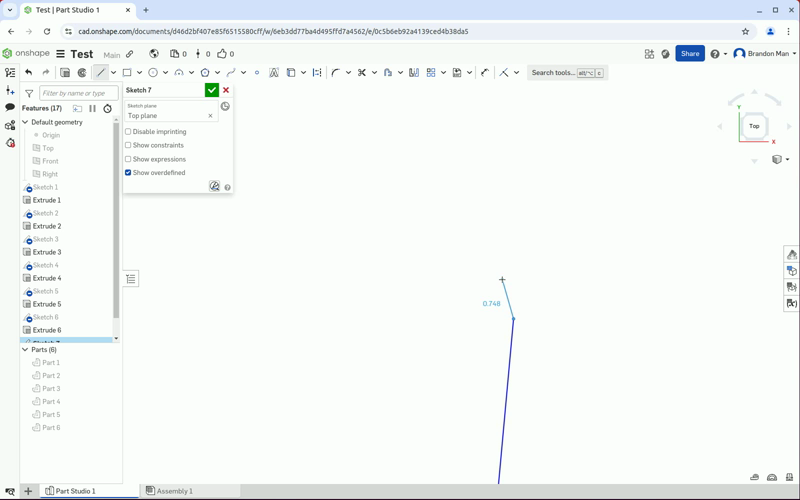
click(502, 279)
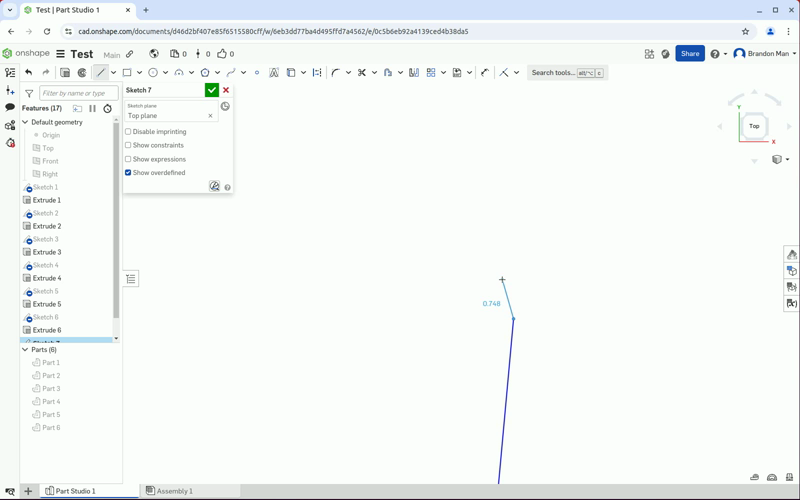
scroll(-6)
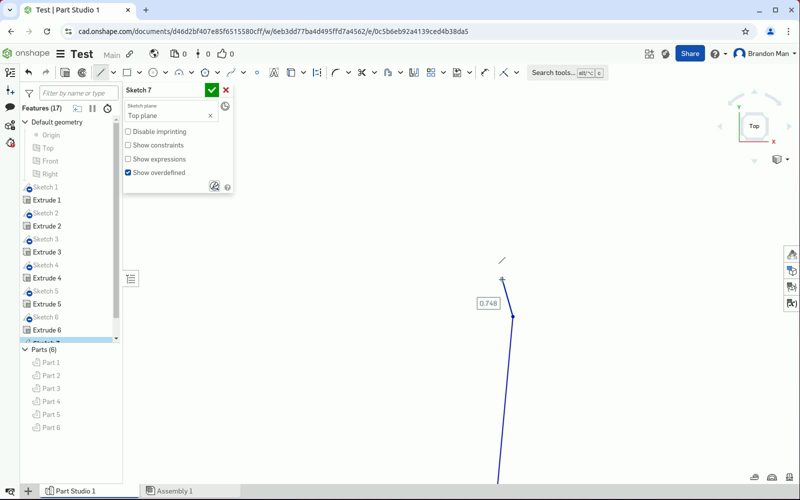
scroll(-6)
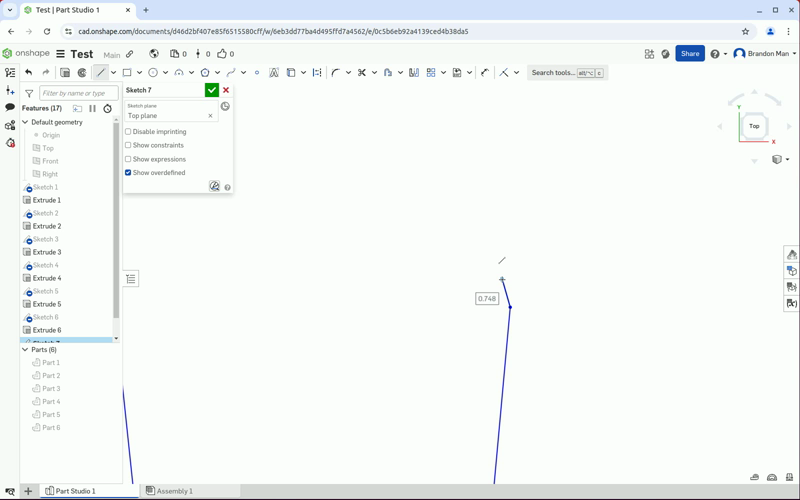
scroll(-6)
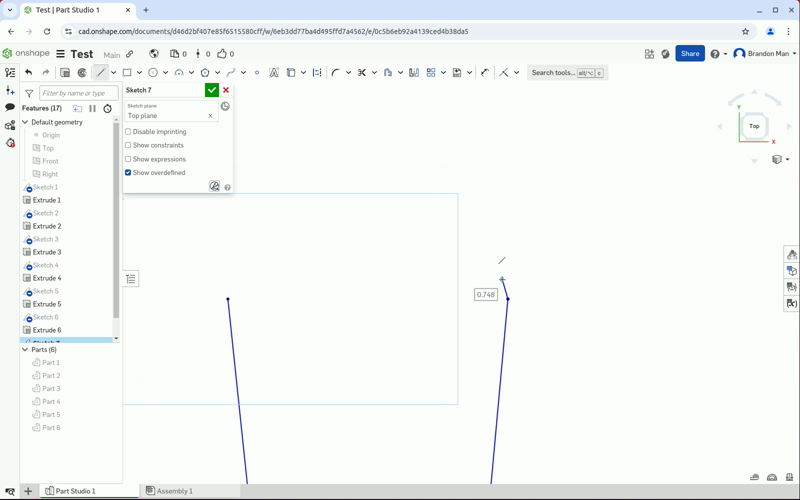
scroll(-6)
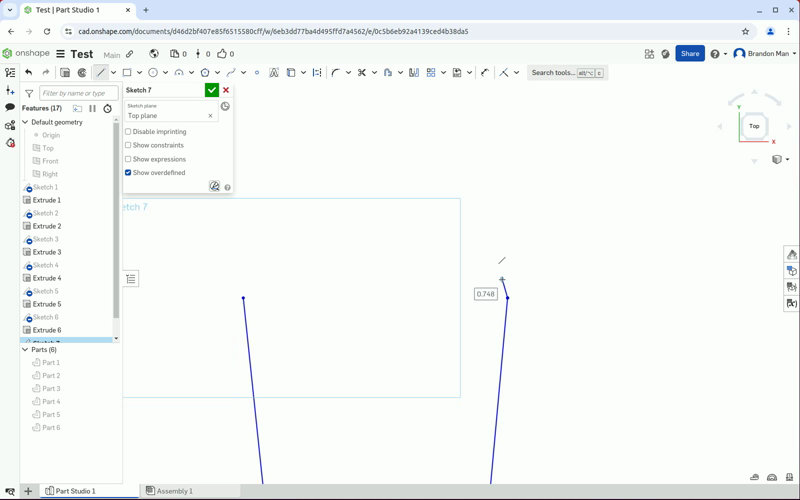
scroll(-6)
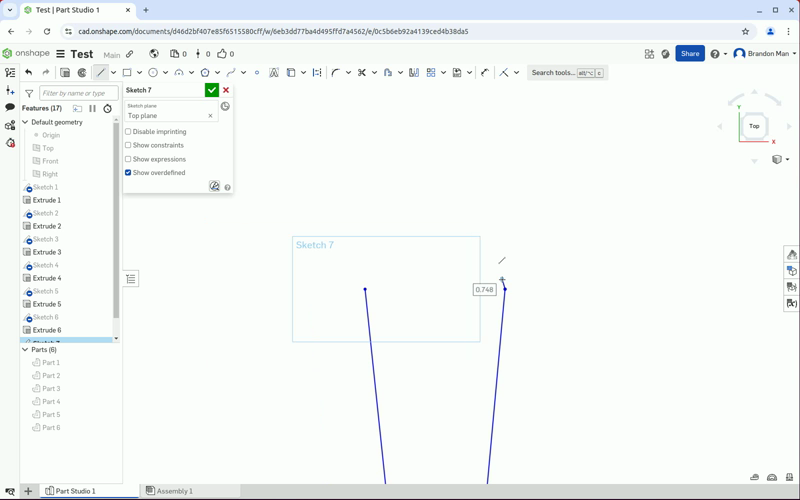
scroll(-6)
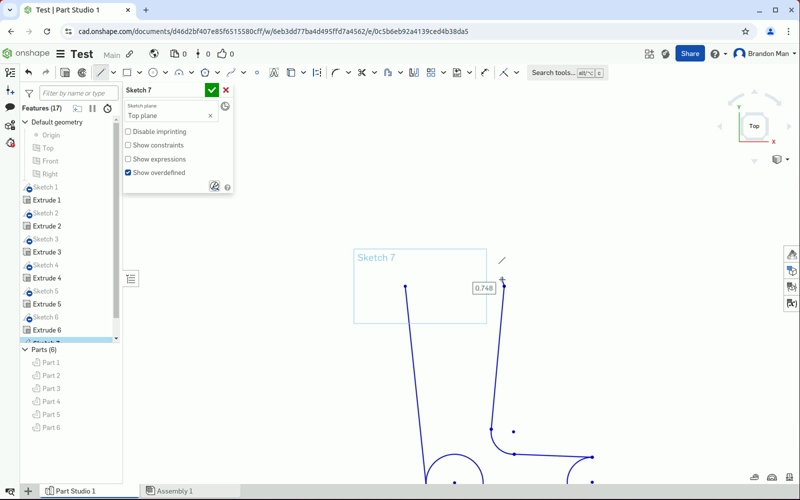
scroll(-6)
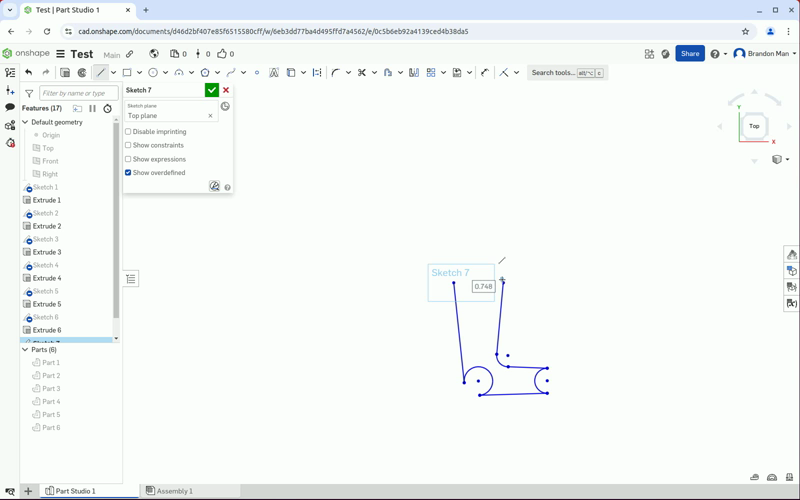
key_up(shift)
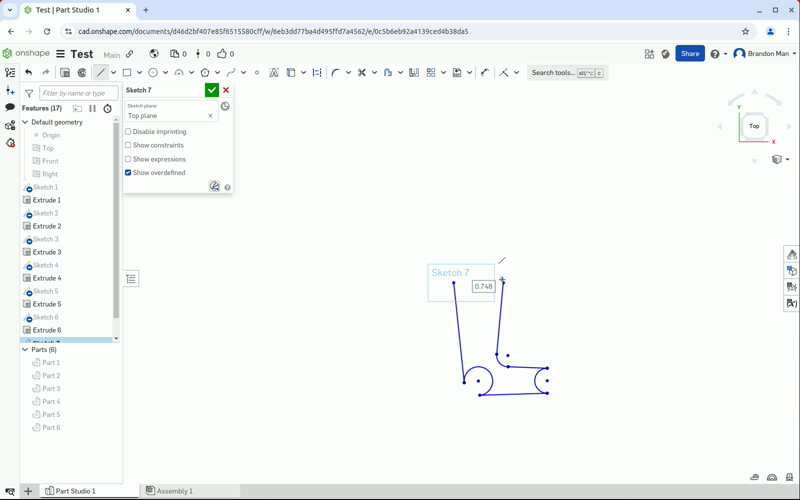
key(esc)
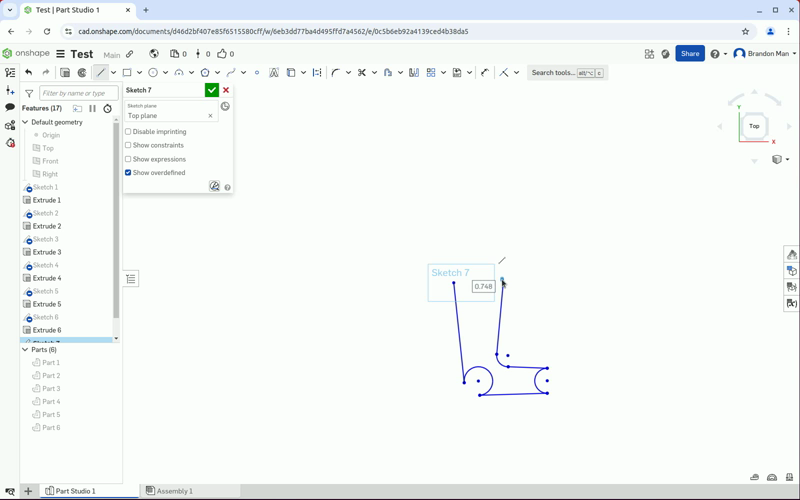
key(a)
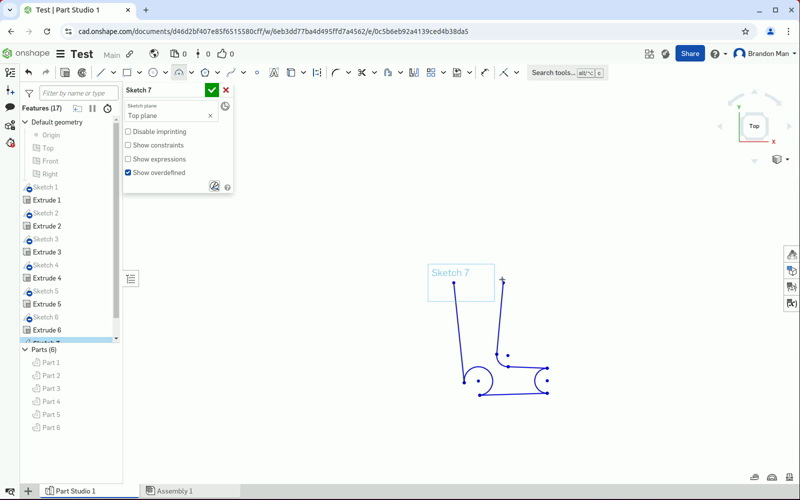
mouse_move(502, 279)
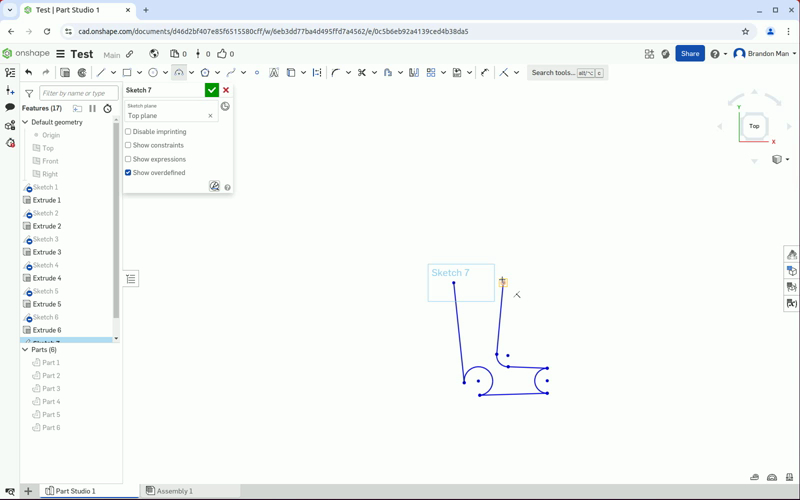
scroll(6)
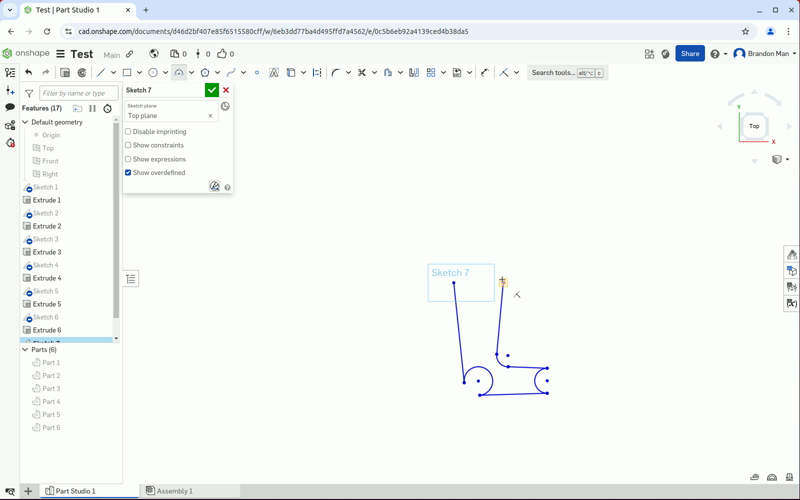
scroll(6)
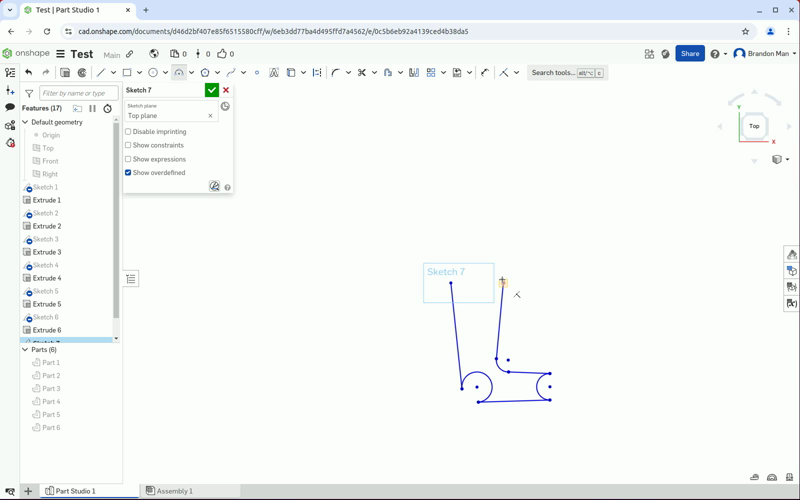
scroll(6)
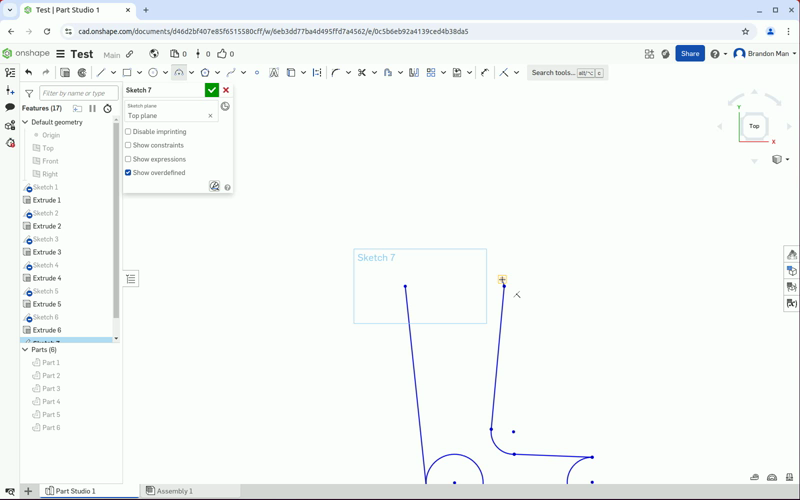
scroll(6)
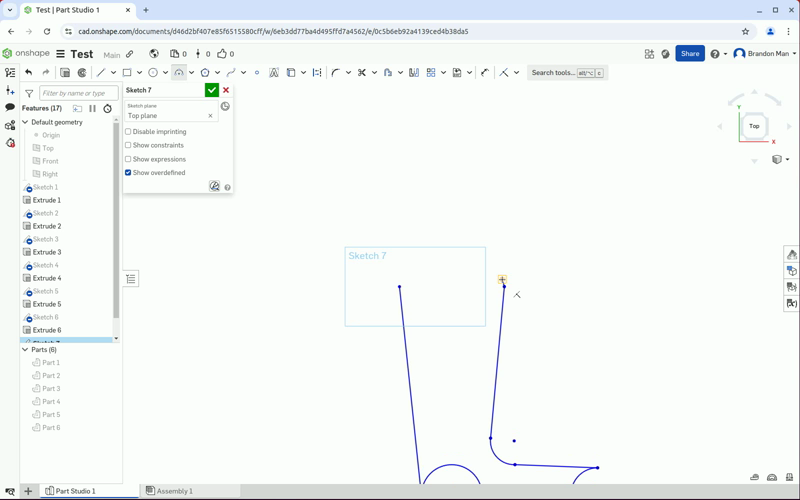
scroll(6)
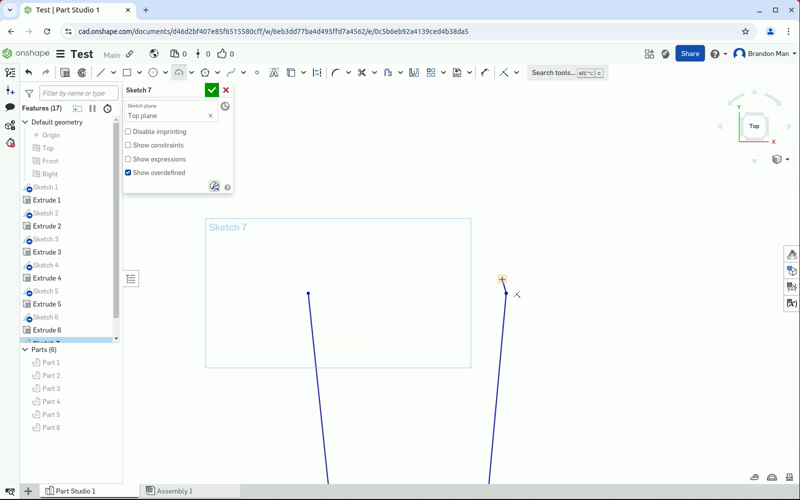
scroll(6)
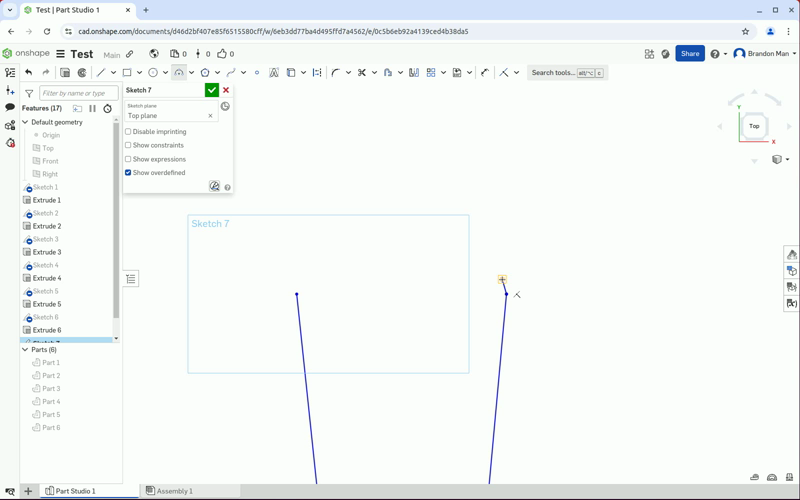
scroll(6)
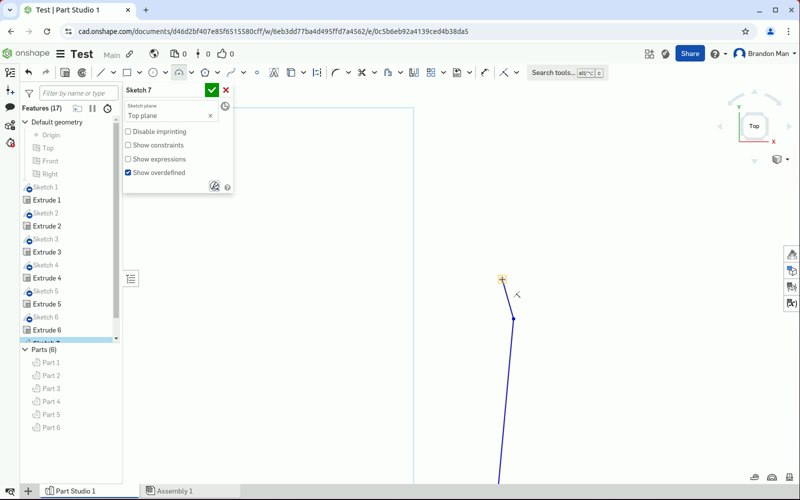
click(502, 279)
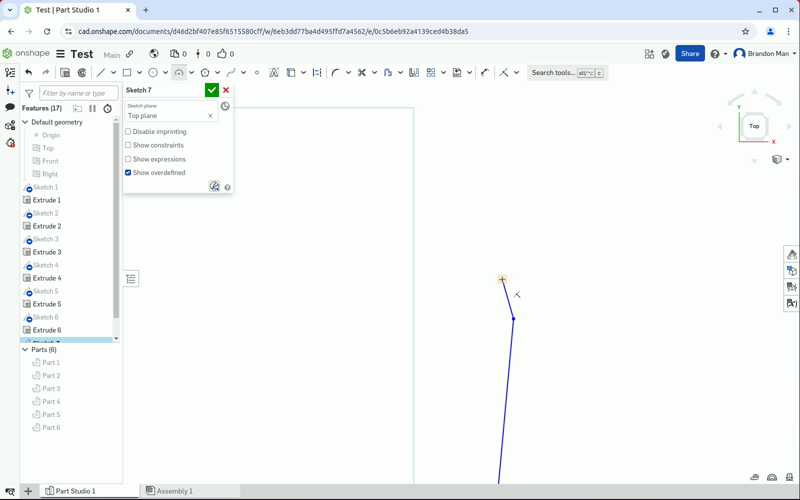
scroll(-6)
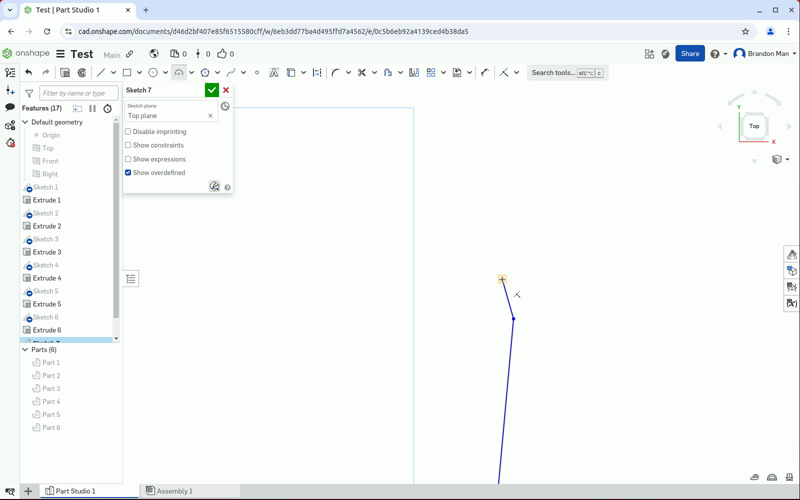
scroll(-6)
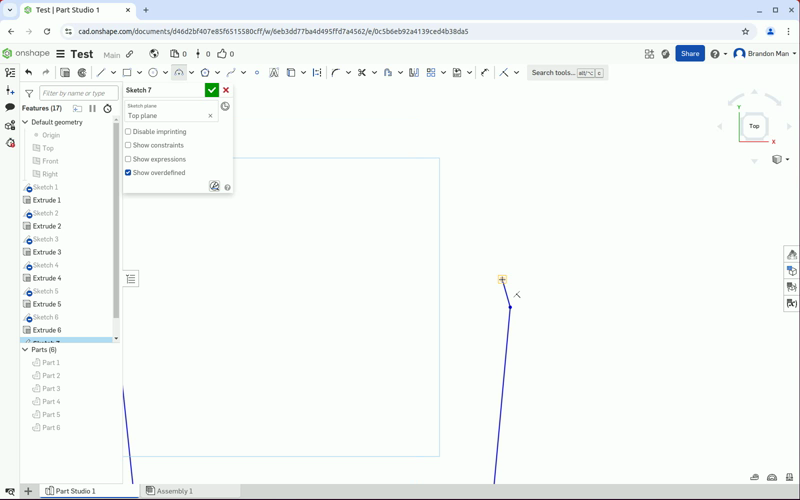
scroll(-6)
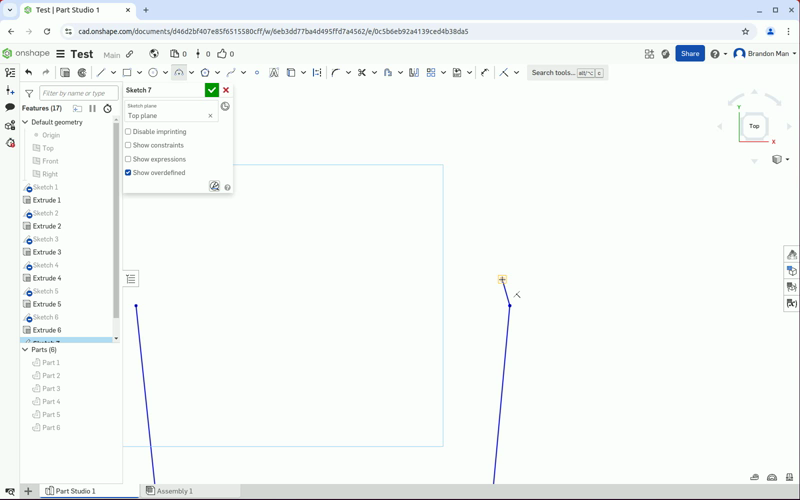
scroll(-6)
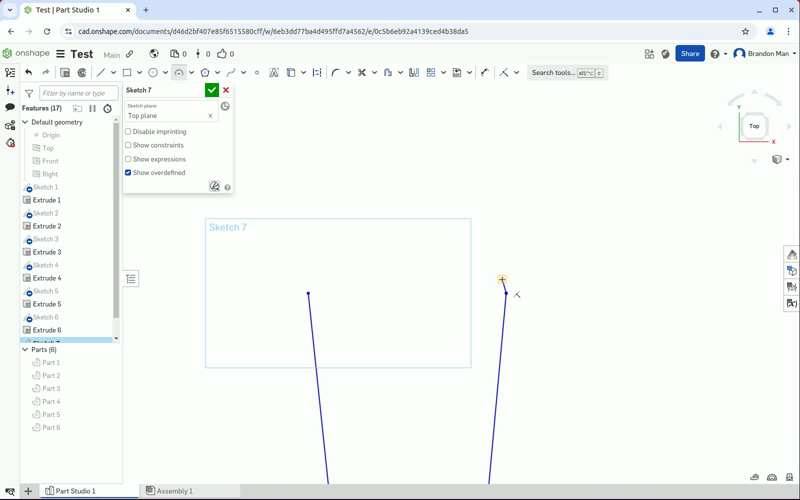
scroll(-6)
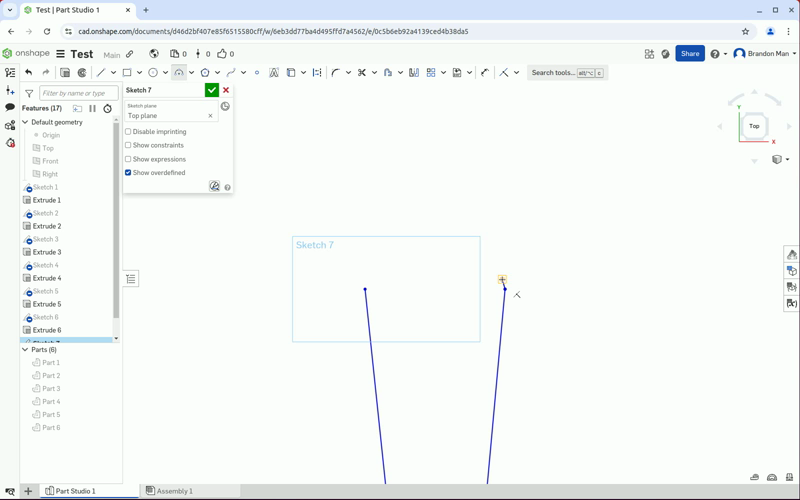
scroll(-6)
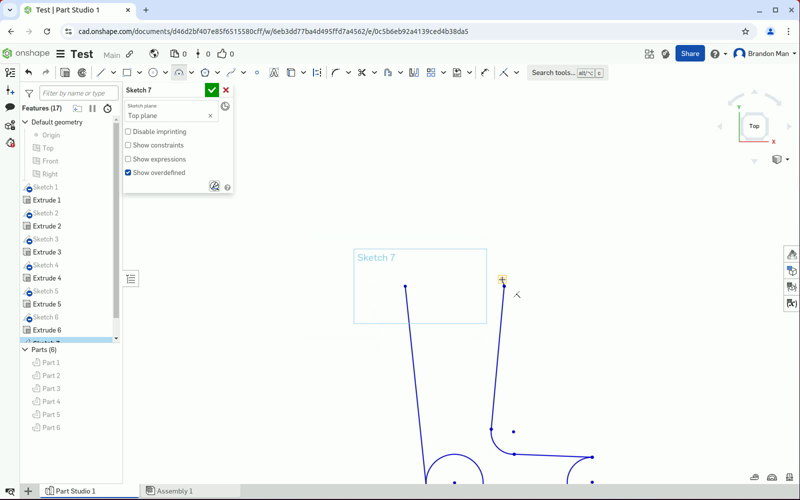
scroll(-6)
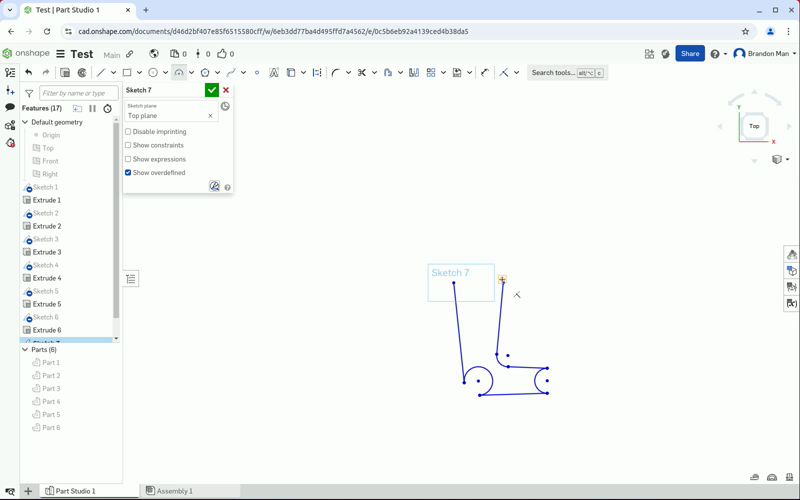
key_down(shift)
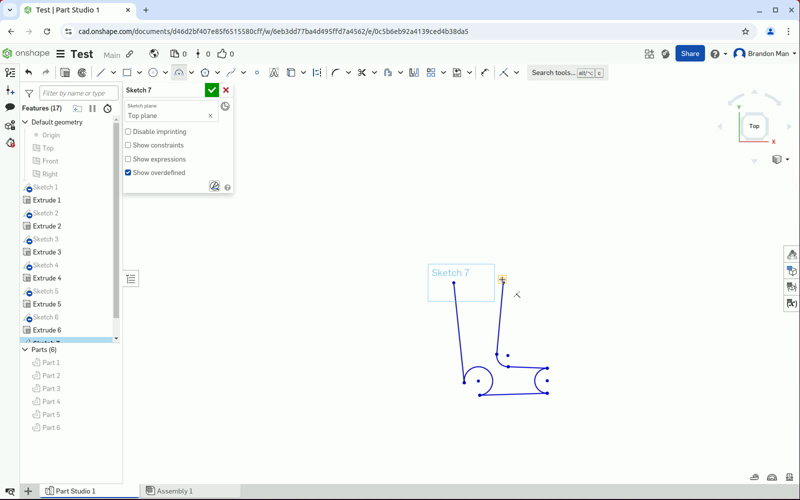
mouse_move(453, 279)
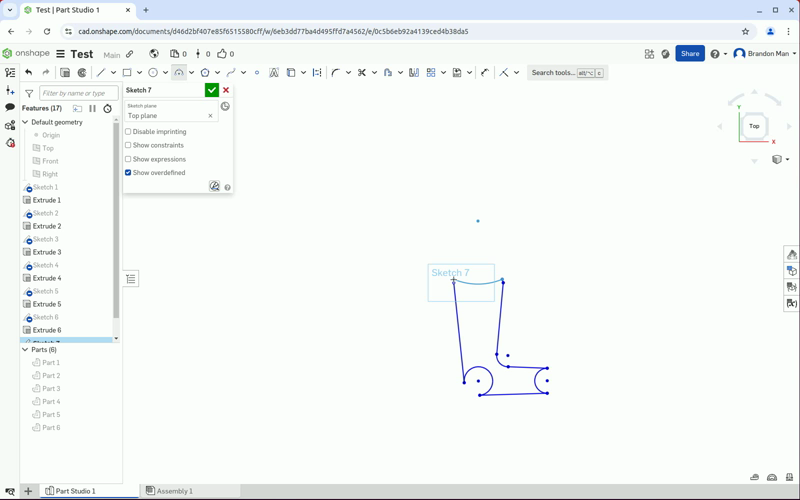
scroll(6)
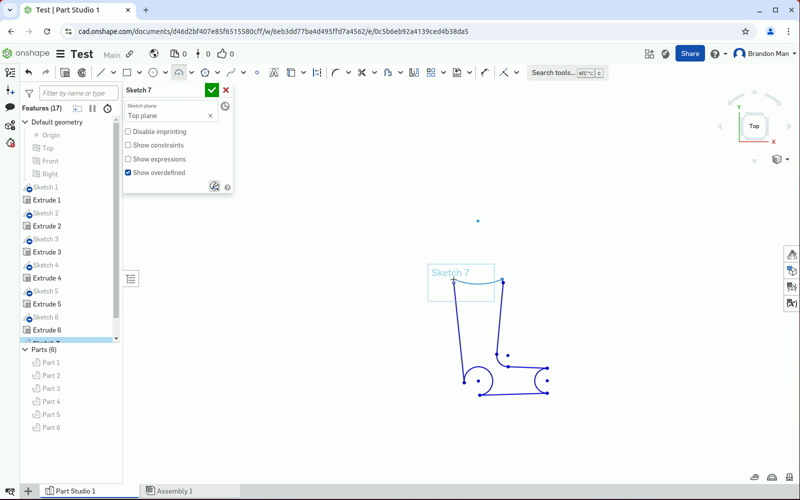
scroll(6)
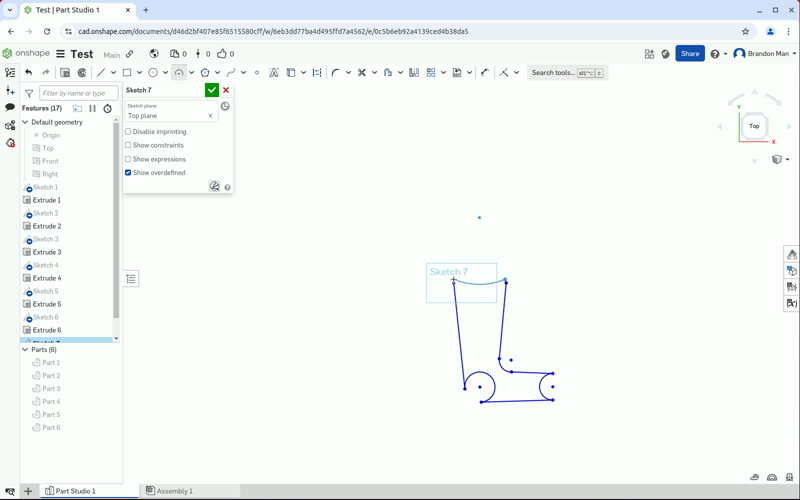
scroll(6)
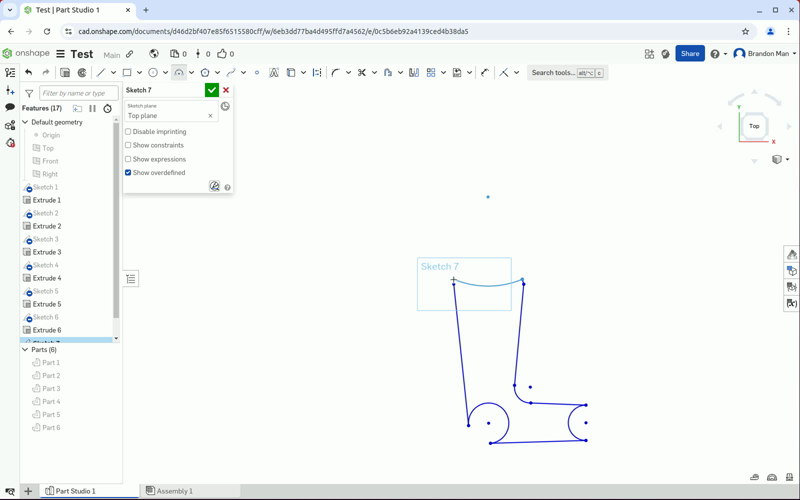
scroll(6)
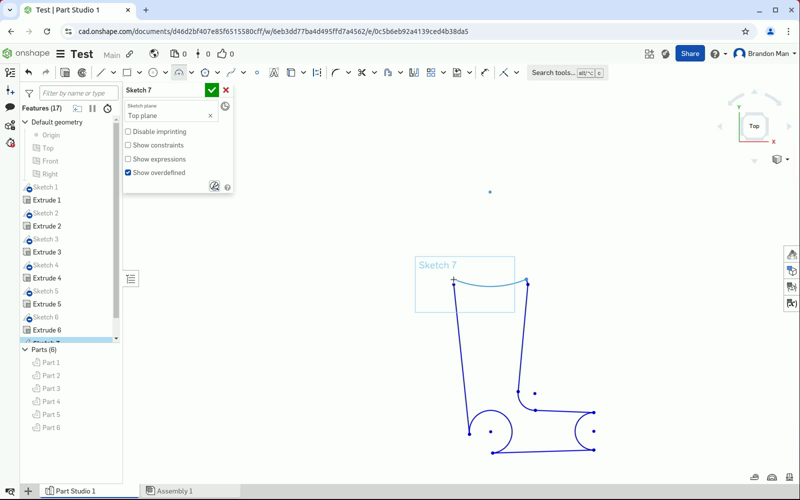
scroll(6)
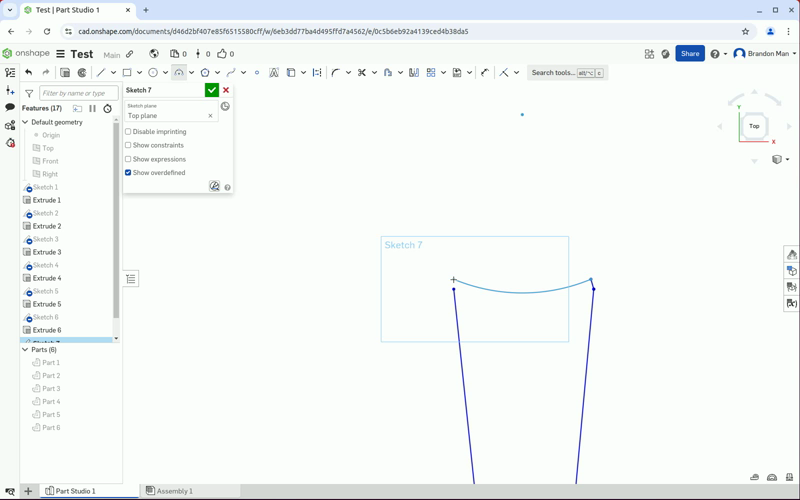
scroll(6)
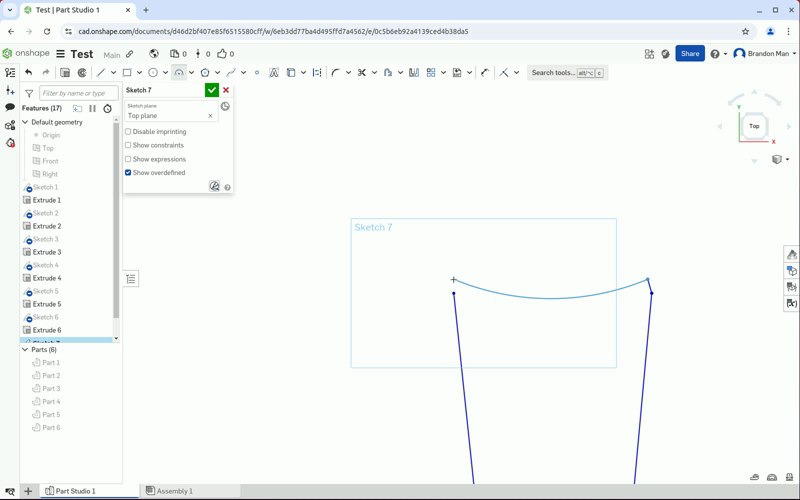
scroll(6)
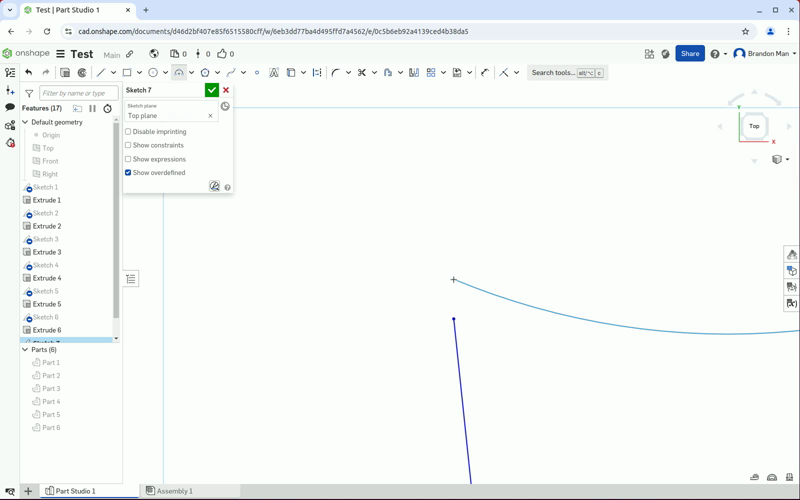
click(453, 279)
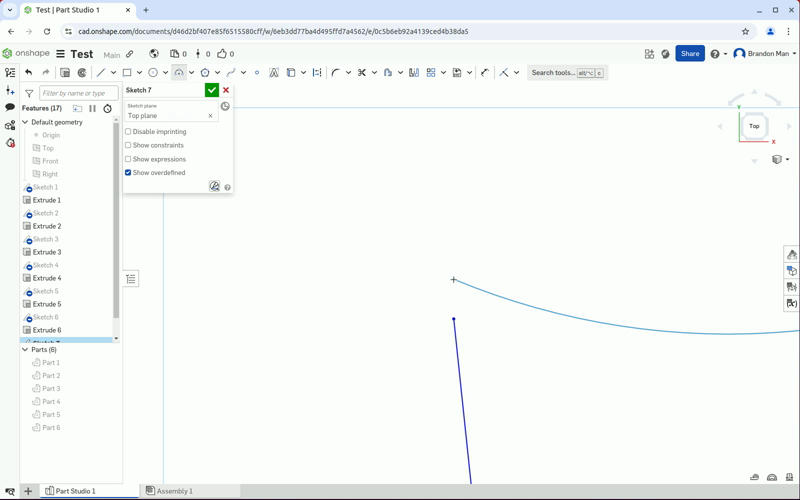
scroll(-6)
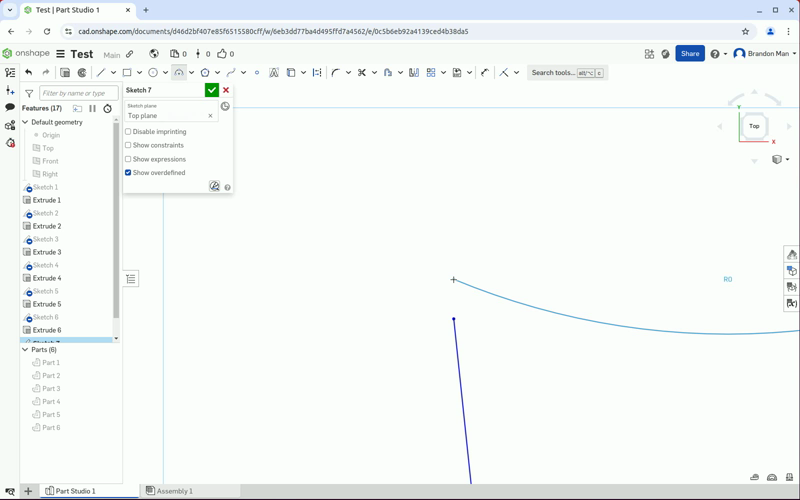
scroll(-6)
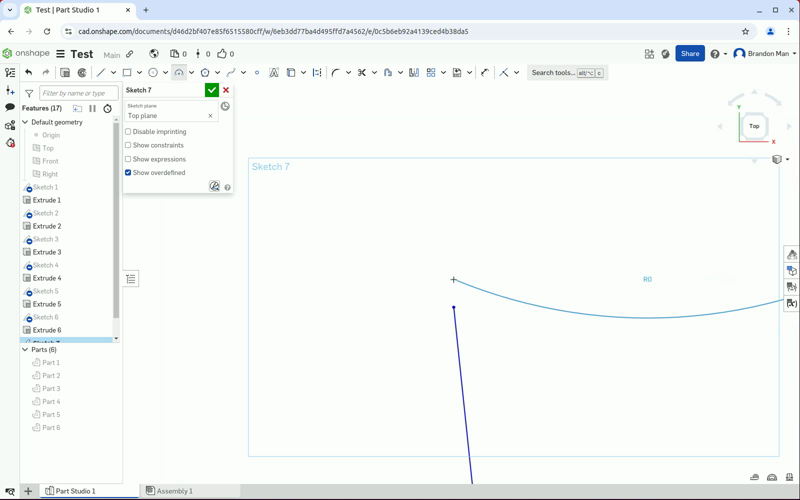
scroll(-6)
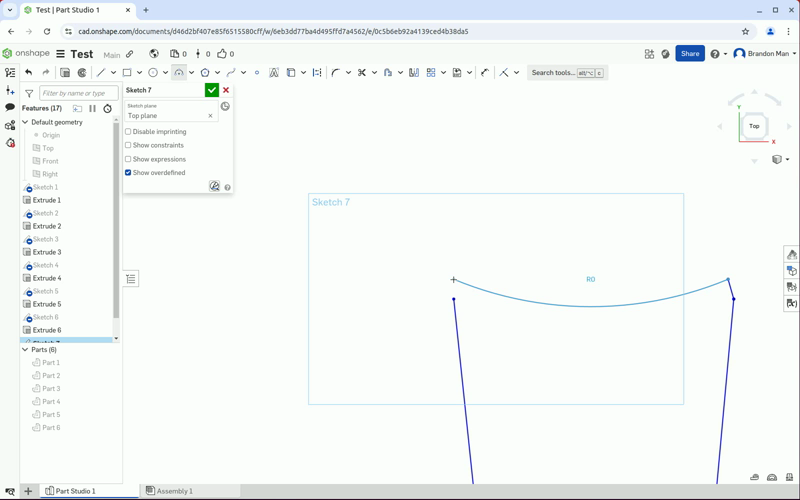
scroll(-6)
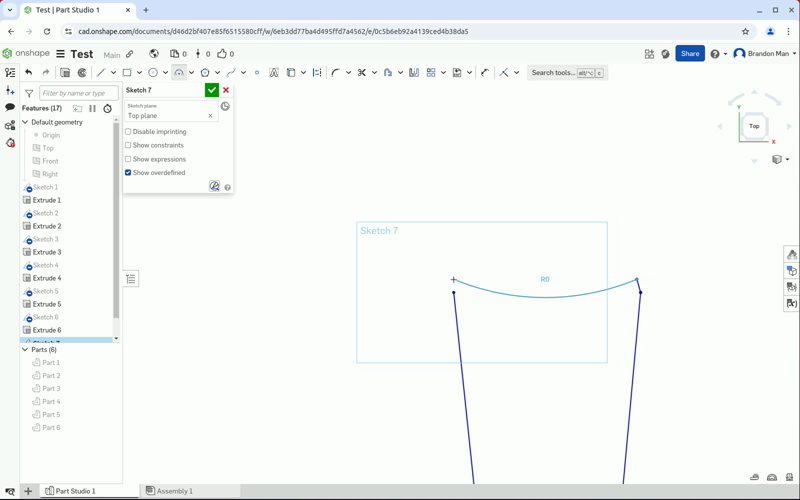
scroll(-6)
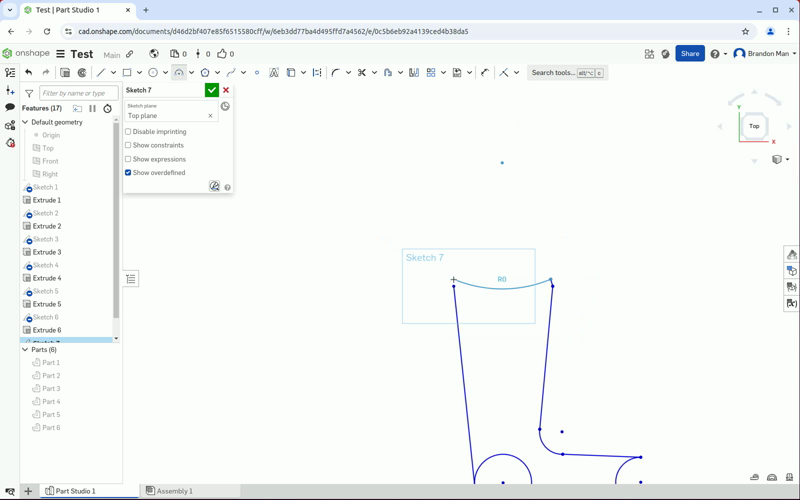
scroll(-6)
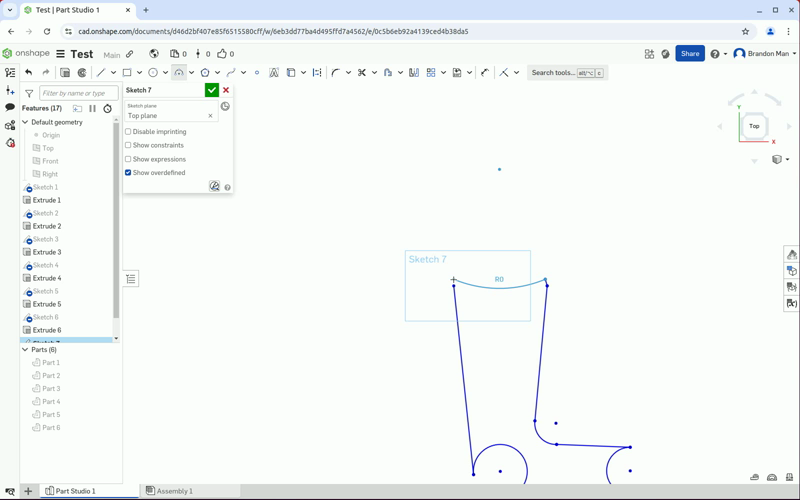
scroll(-6)
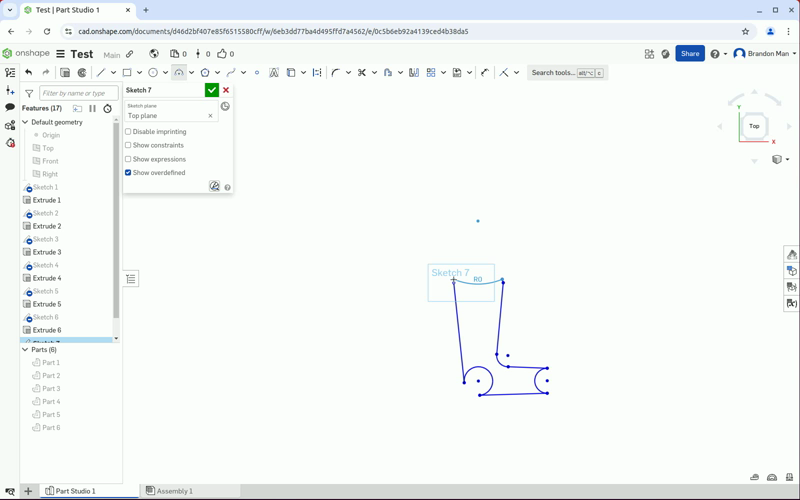
mouse_move(477, 307)
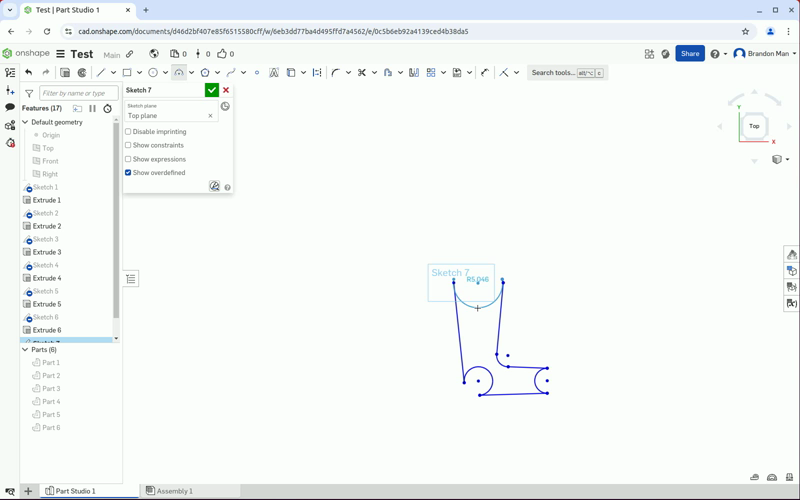
click(477, 307)
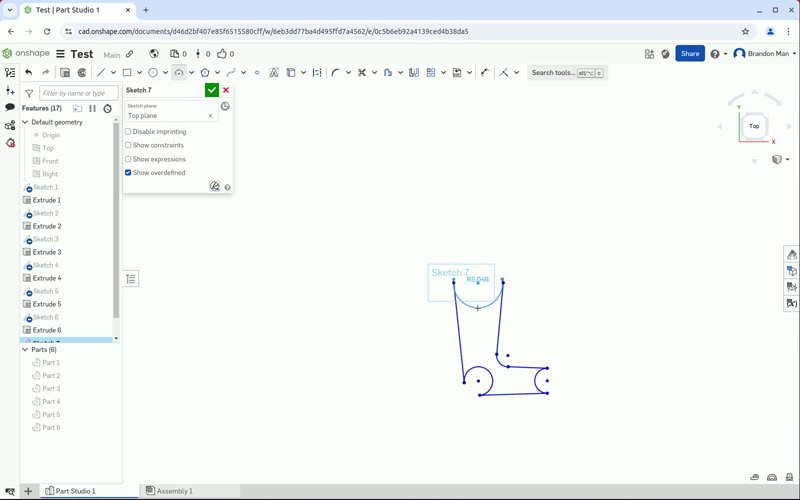
key_up(shift)
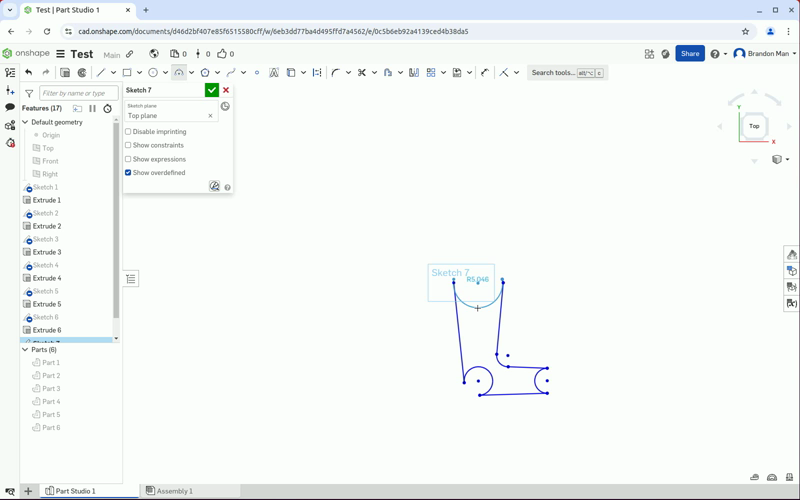
key(esc)
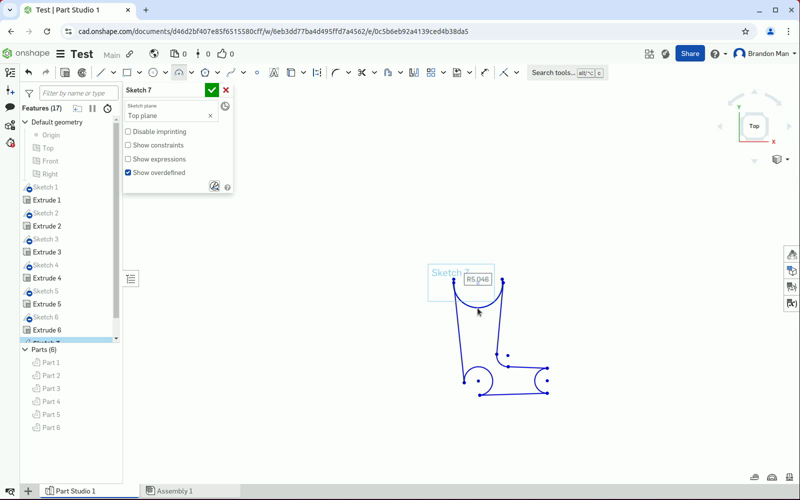
key(l)
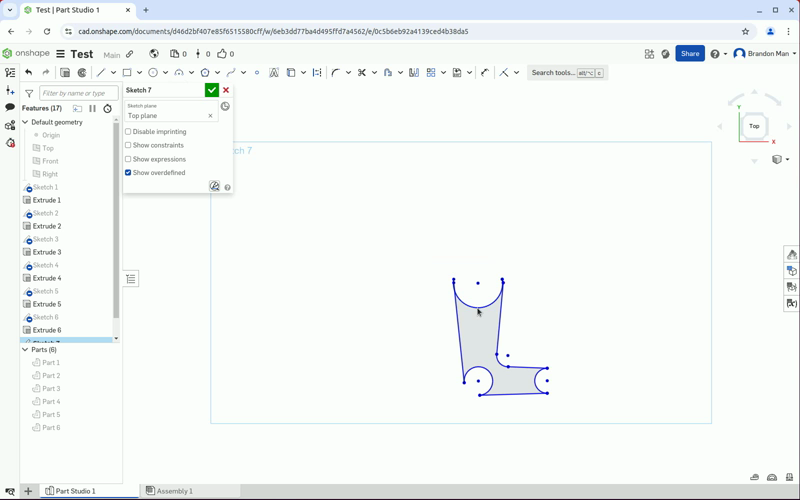
mouse_move(453, 279)
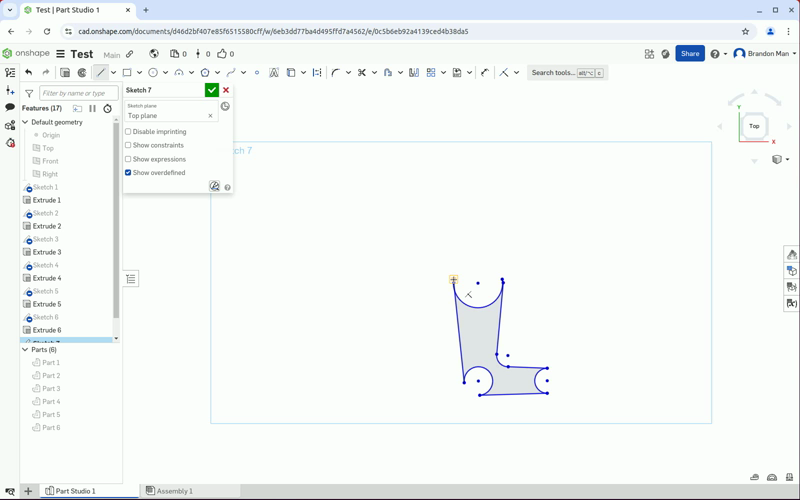
scroll(6)
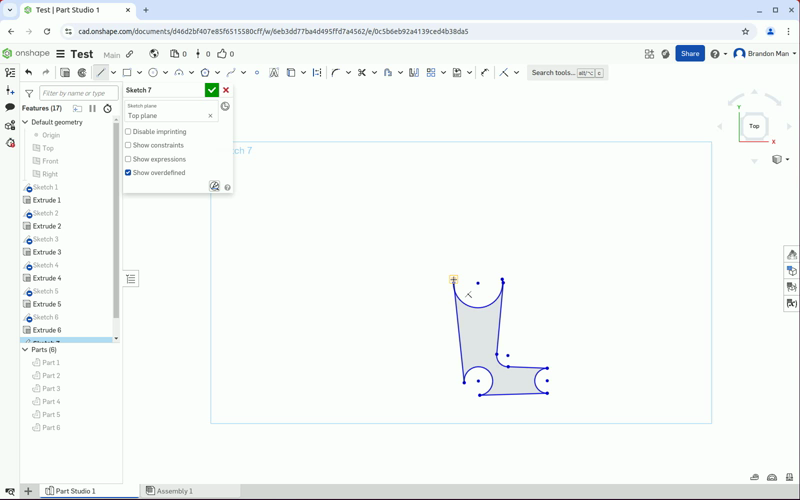
scroll(6)
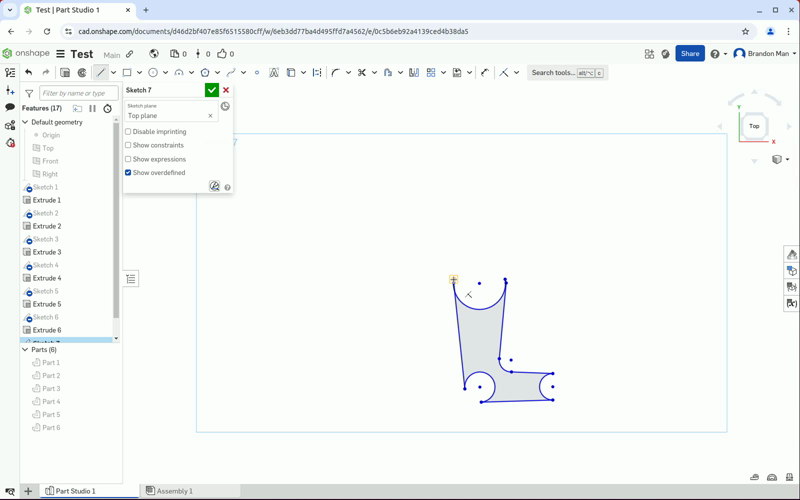
scroll(6)
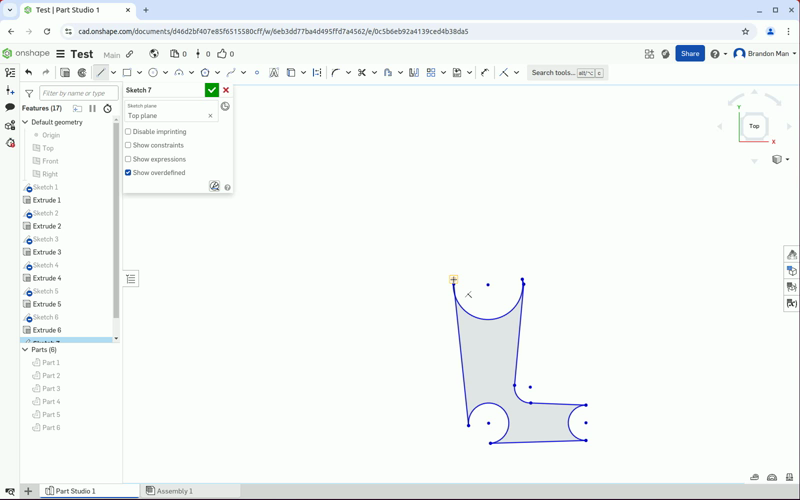
scroll(6)
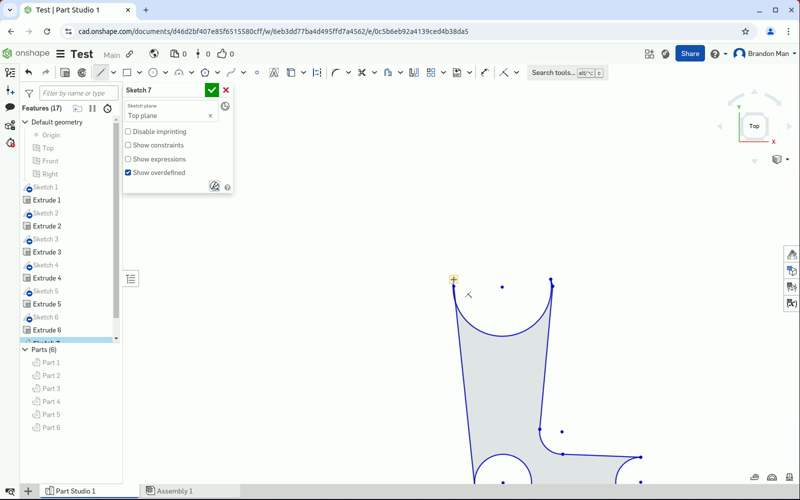
scroll(6)
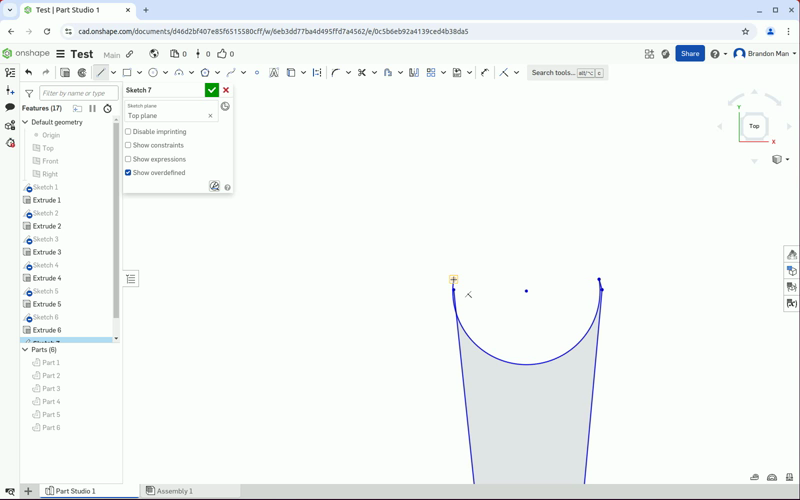
scroll(6)
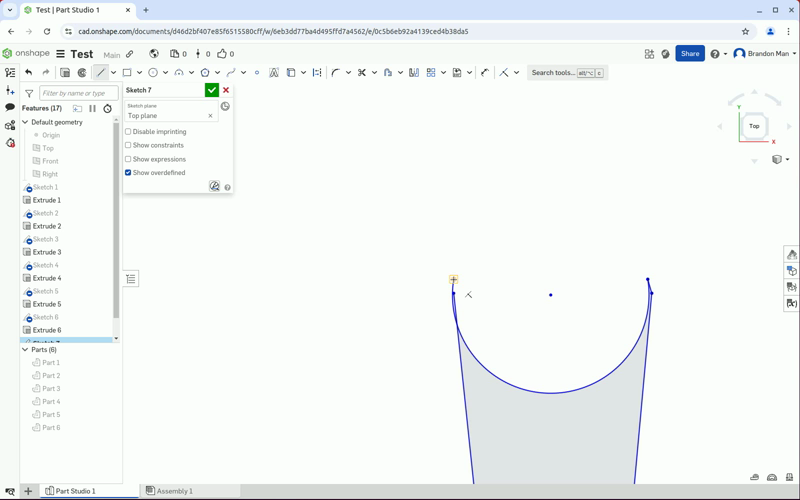
scroll(6)
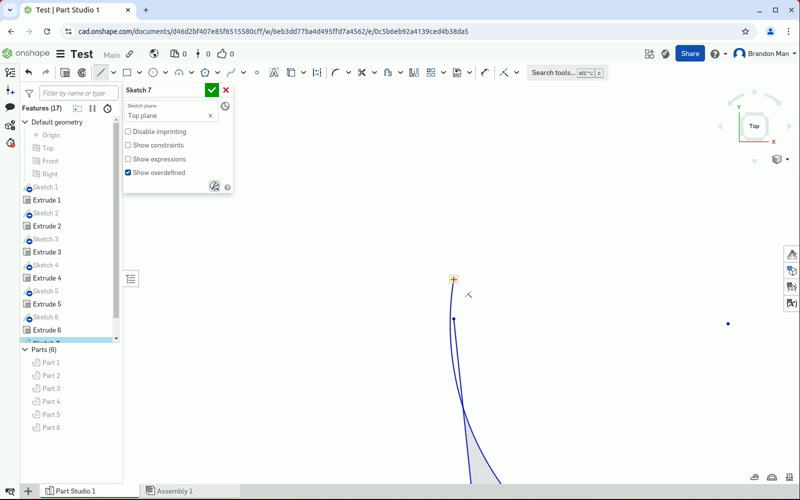
click(453, 279)
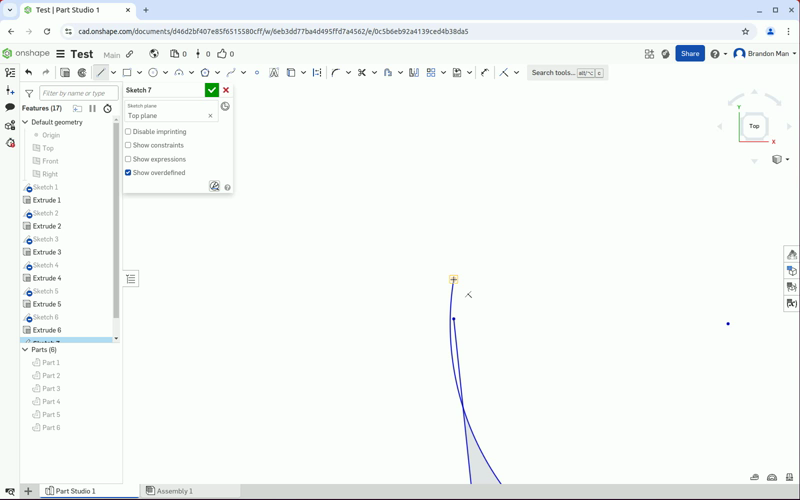
scroll(-6)
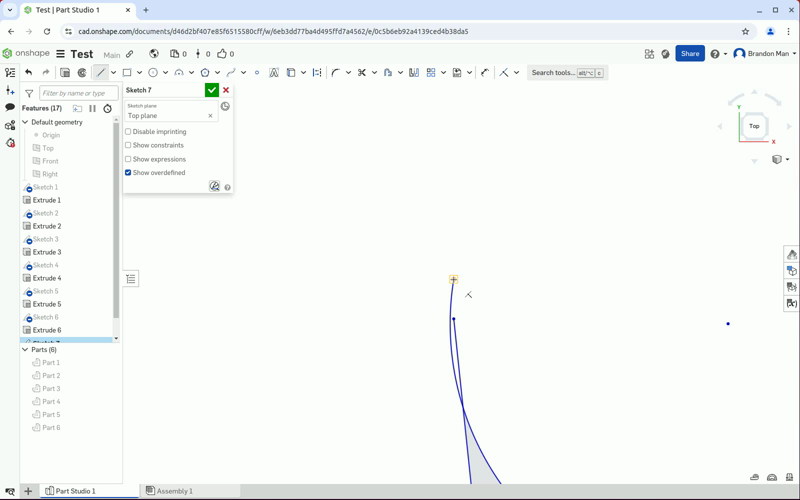
scroll(-6)
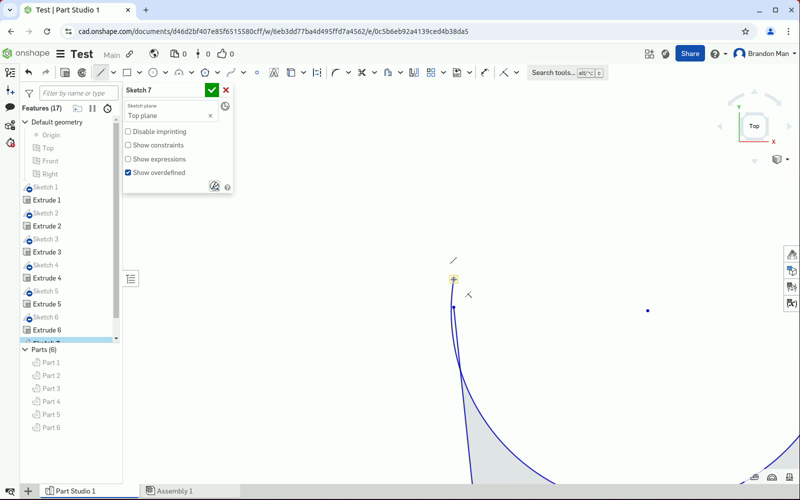
scroll(-6)
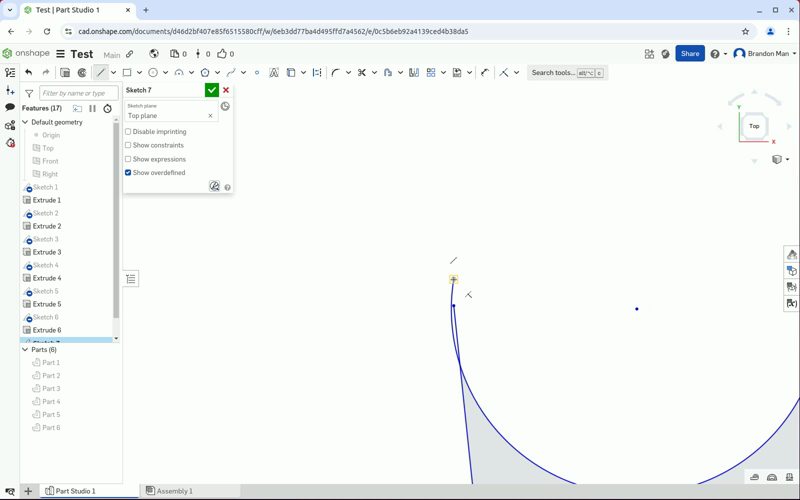
scroll(-6)
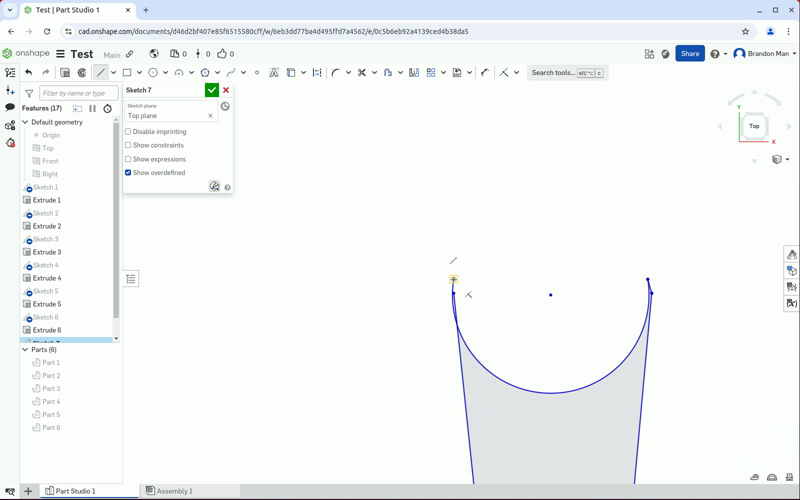
scroll(-6)
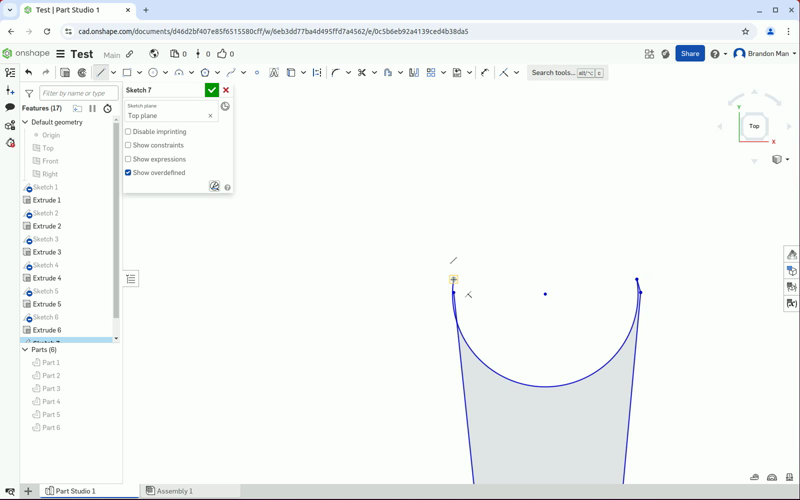
scroll(-6)
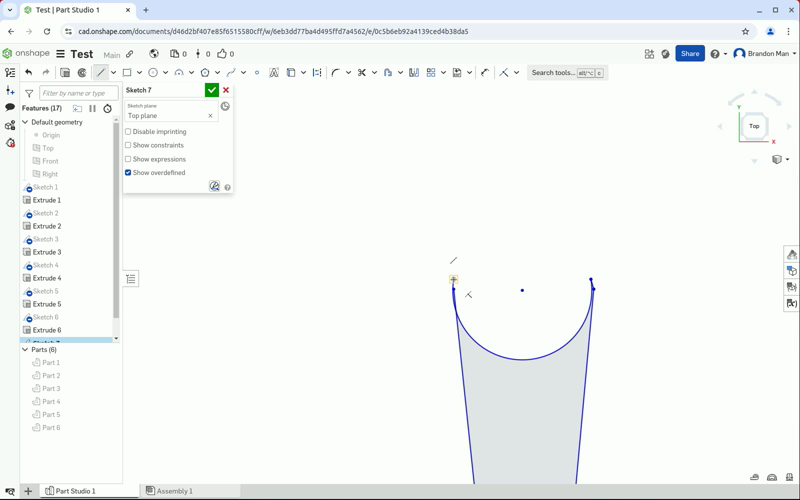
scroll(-6)
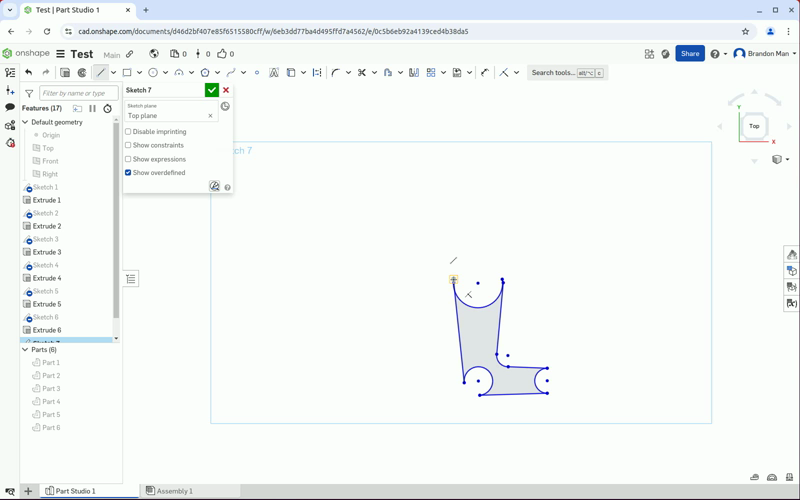
mouse_move(483, 279)
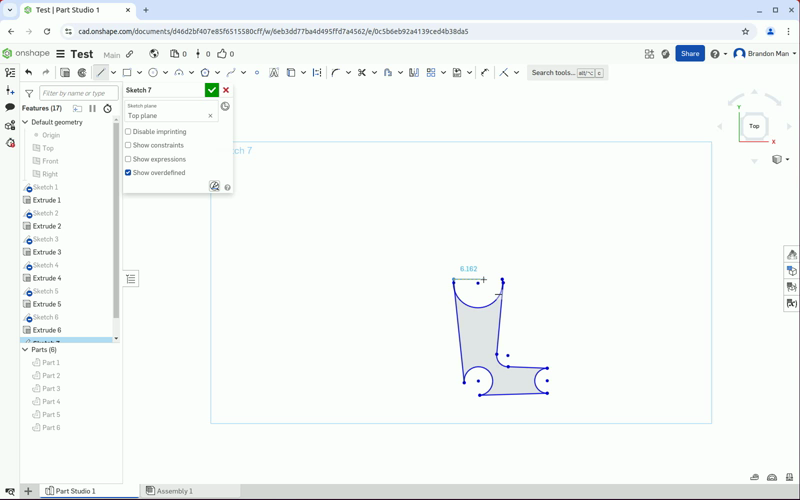
key_down(shift)
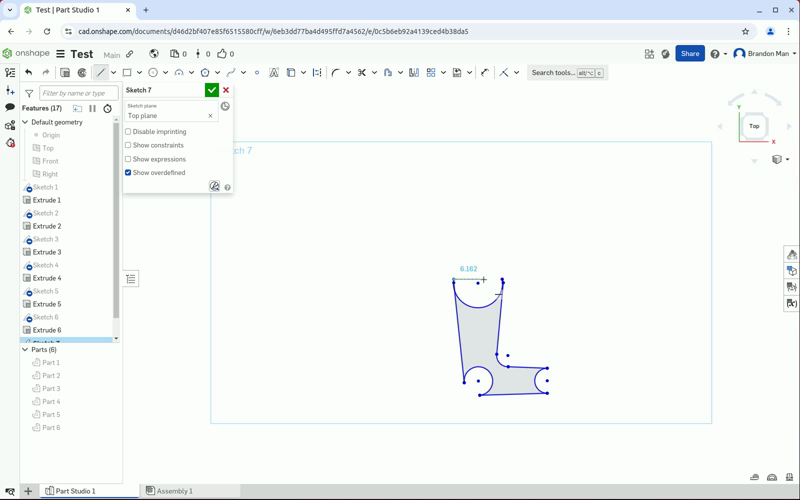
mouse_move(453, 282)
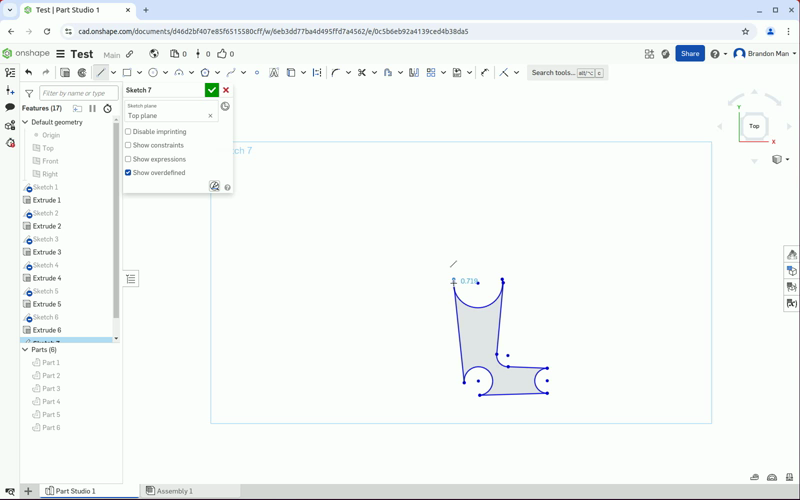
scroll(6)
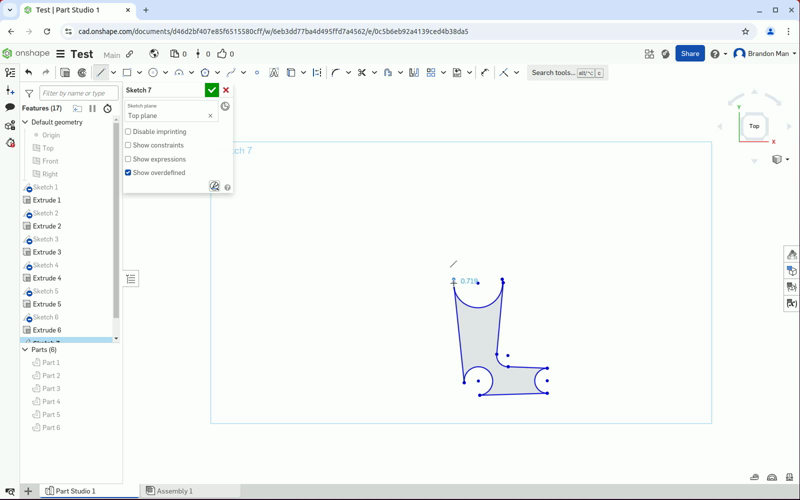
scroll(6)
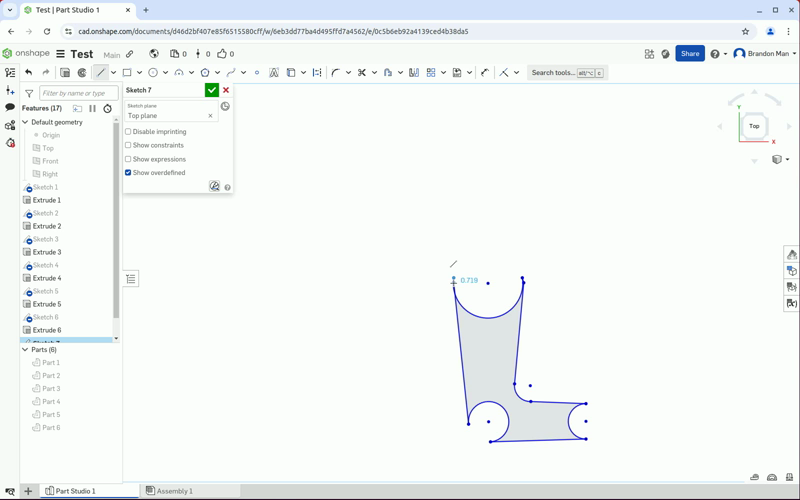
scroll(6)
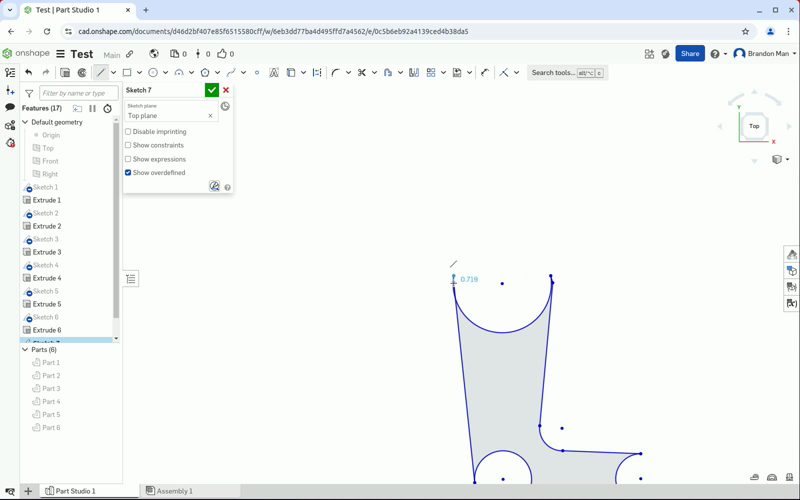
scroll(6)
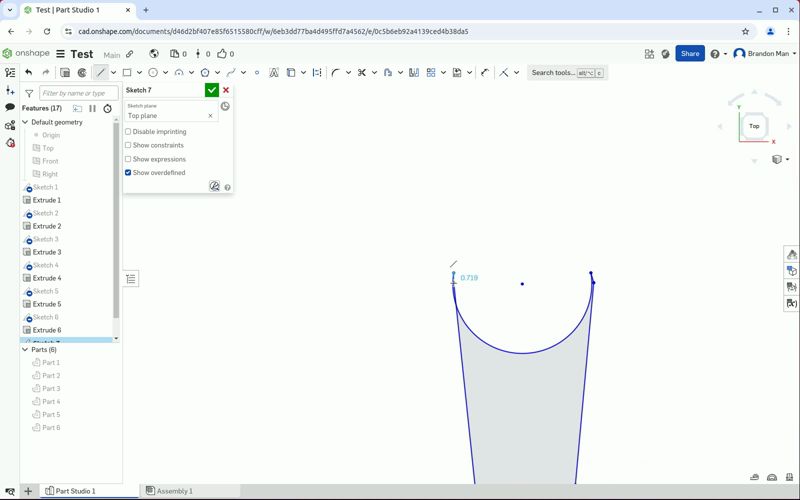
scroll(6)
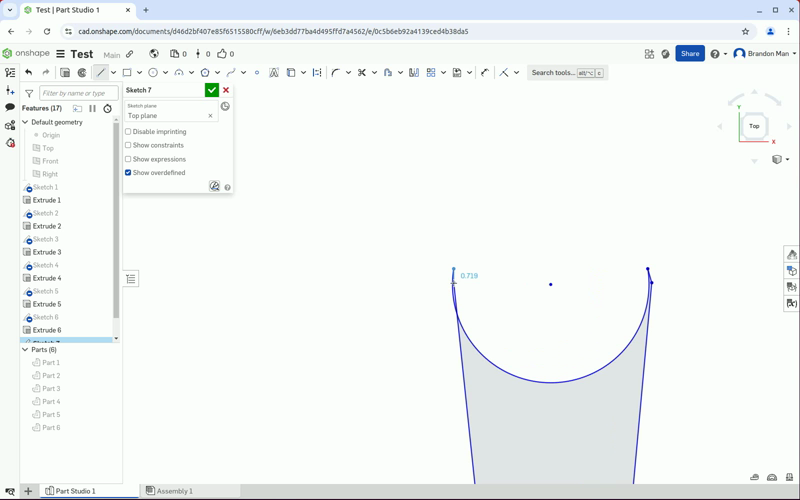
scroll(6)
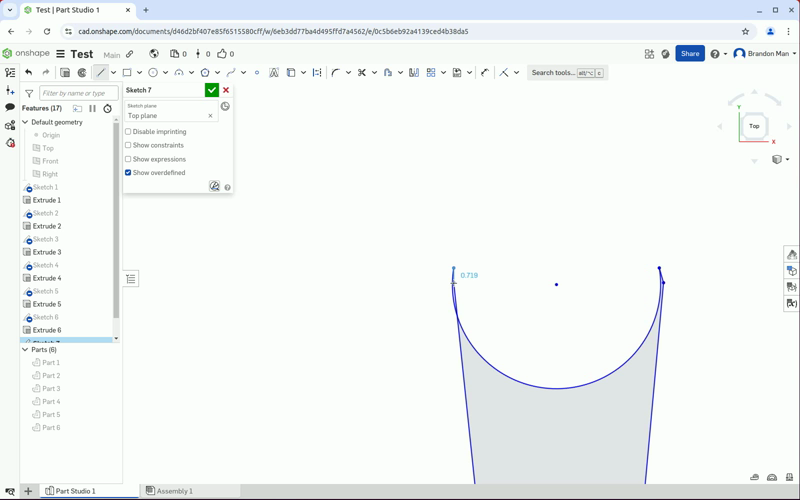
scroll(6)
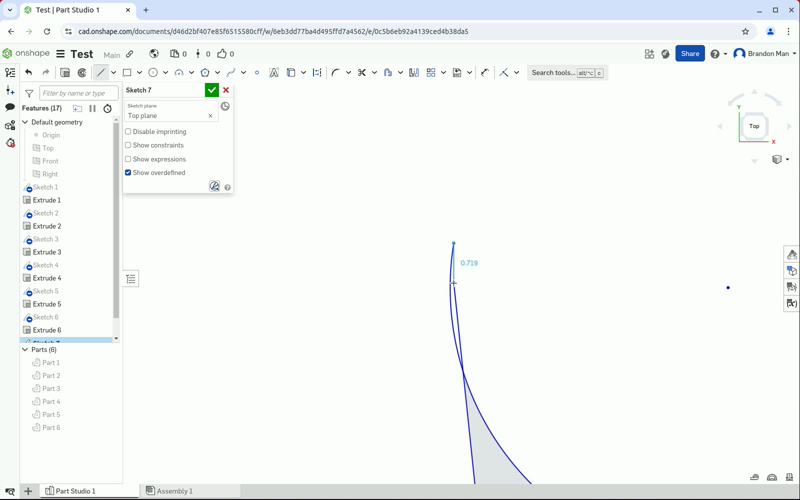
key_up(shift)
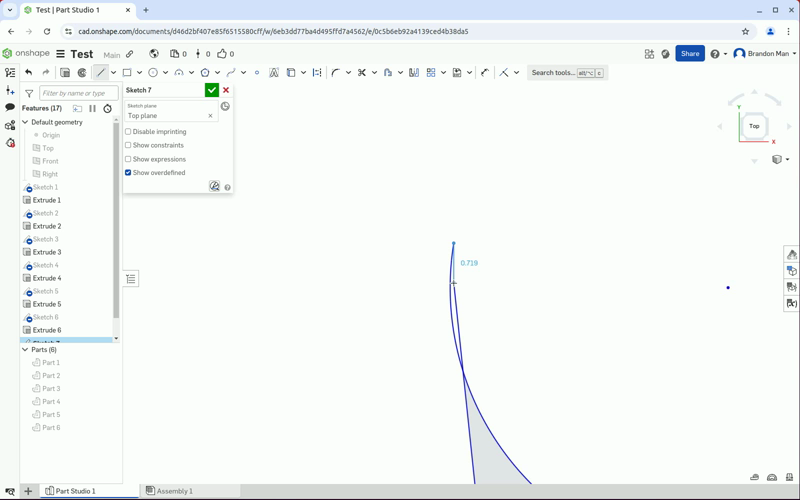
click(453, 282)
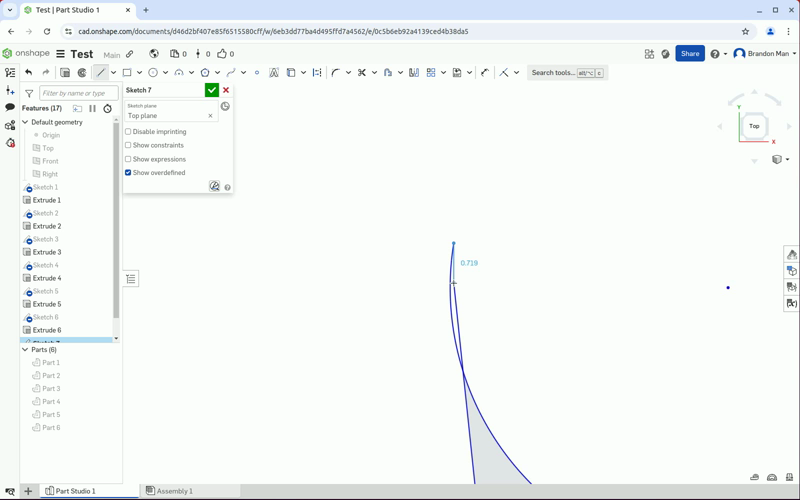
scroll(-6)
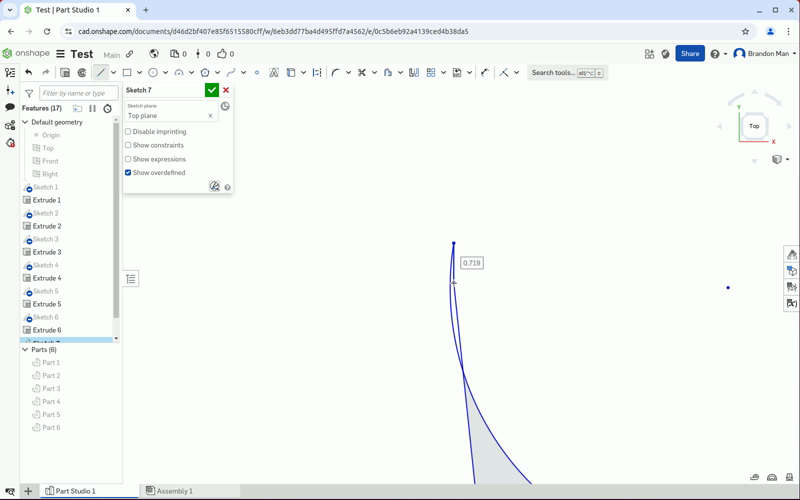
scroll(-6)
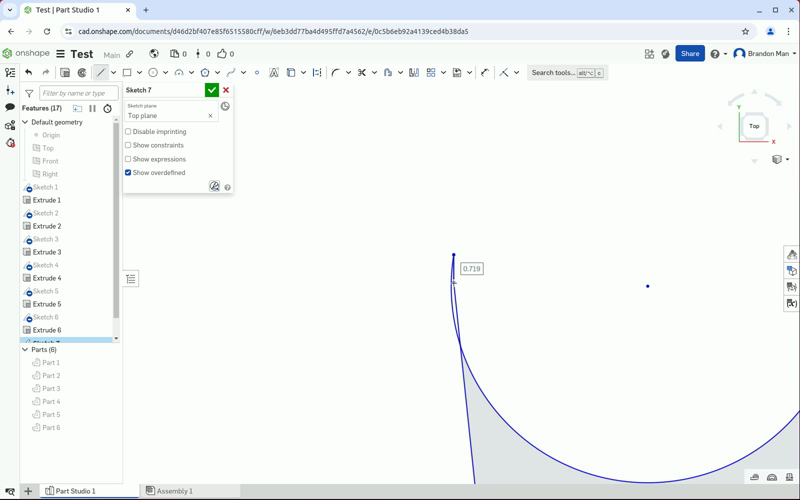
scroll(-6)
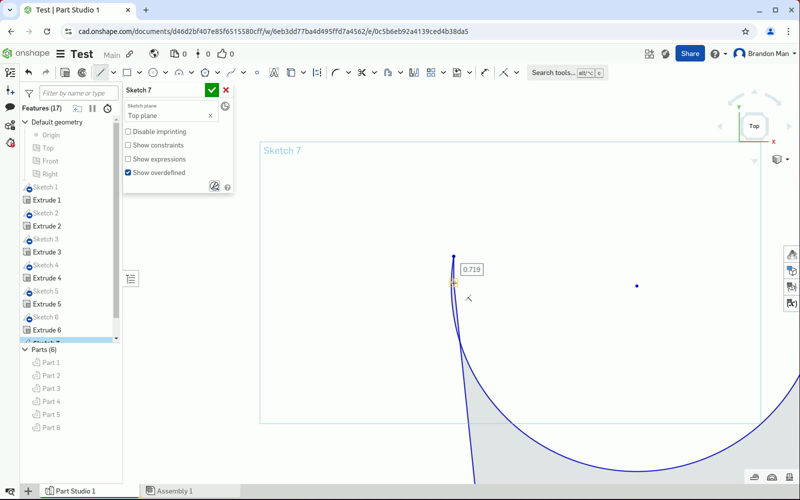
scroll(-6)
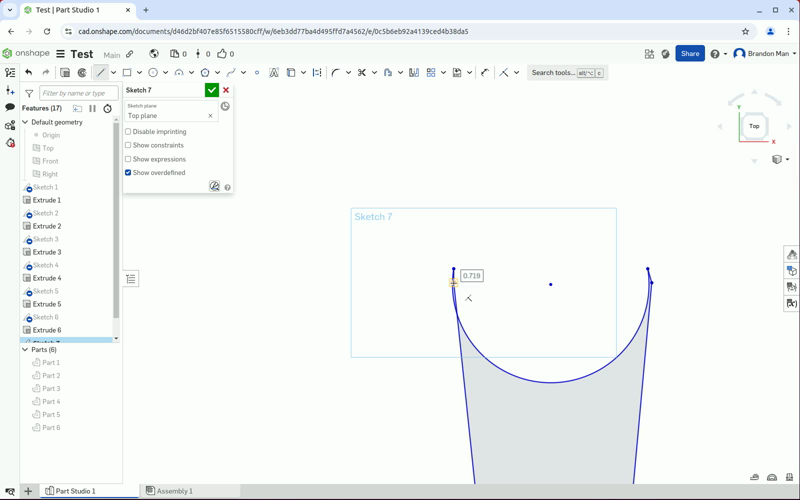
scroll(-6)
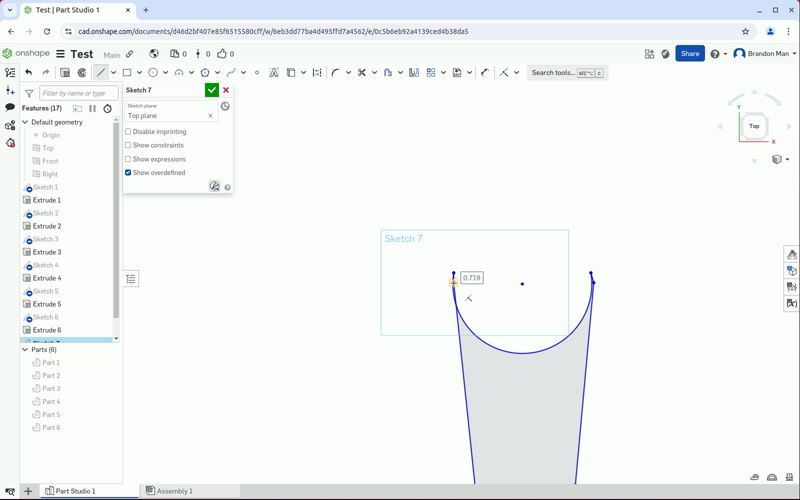
scroll(-6)
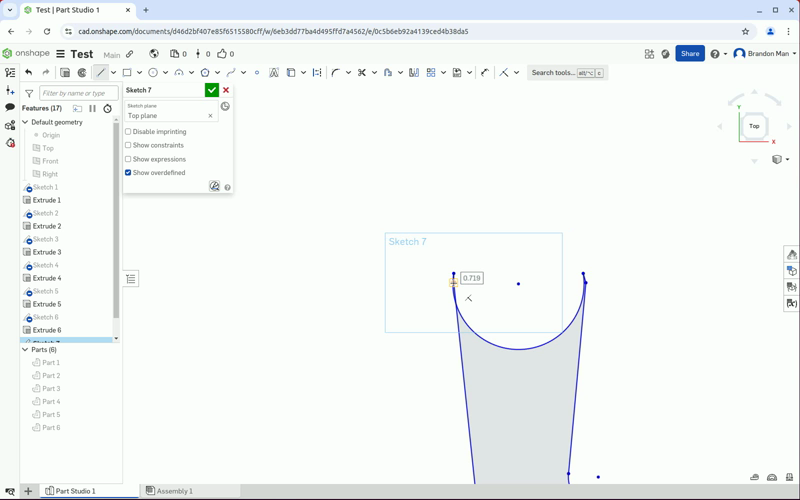
scroll(-6)
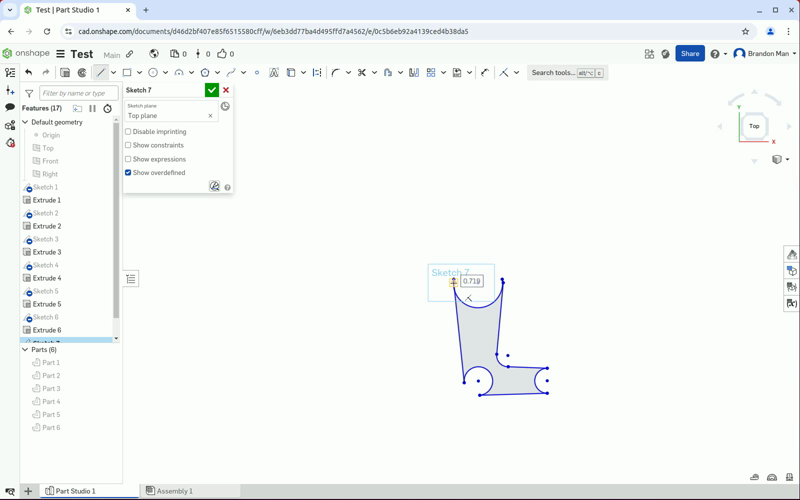
key(esc)
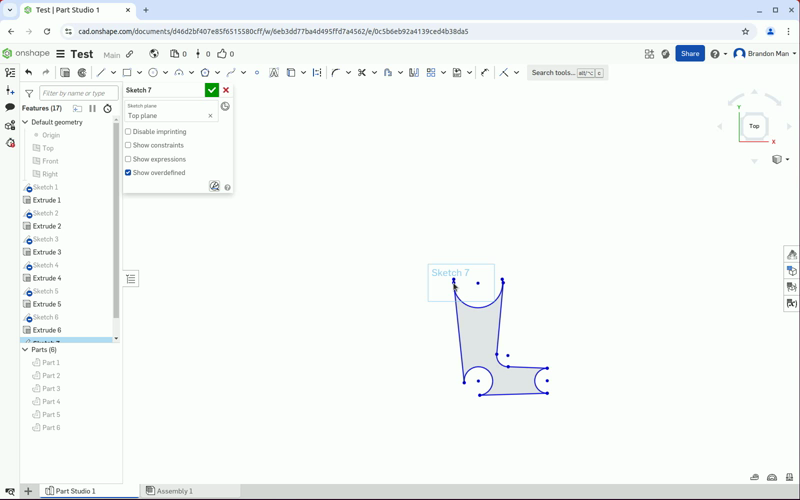
mouse_move(534, 378)
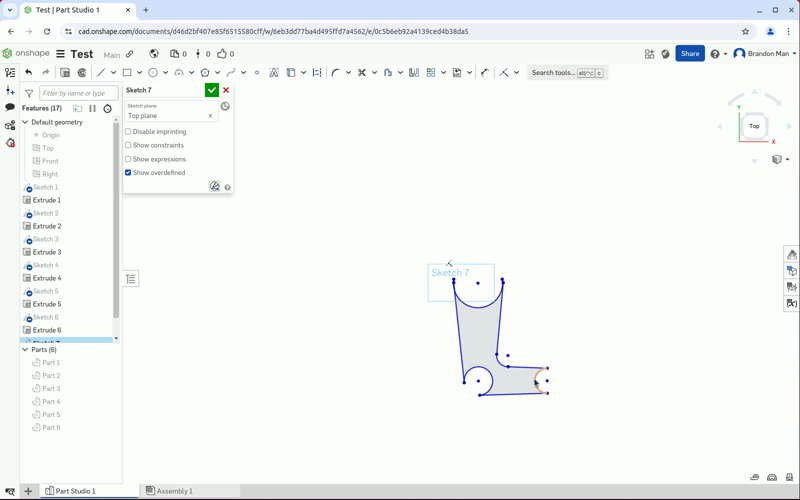
scroll(6)
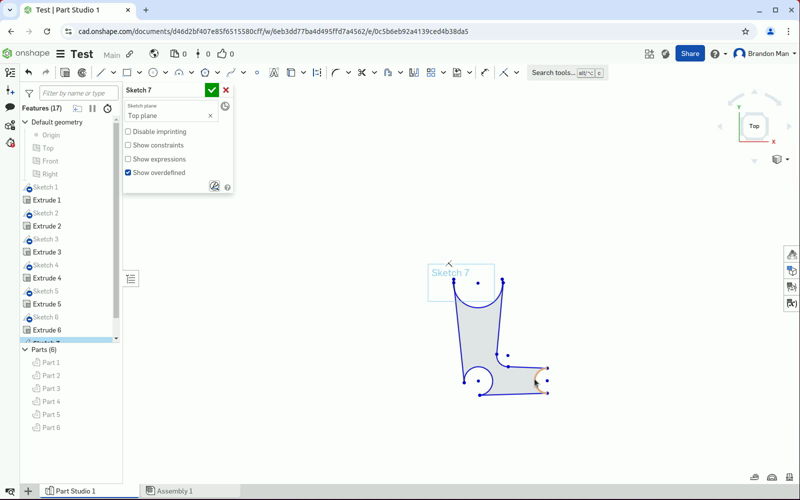
scroll(6)
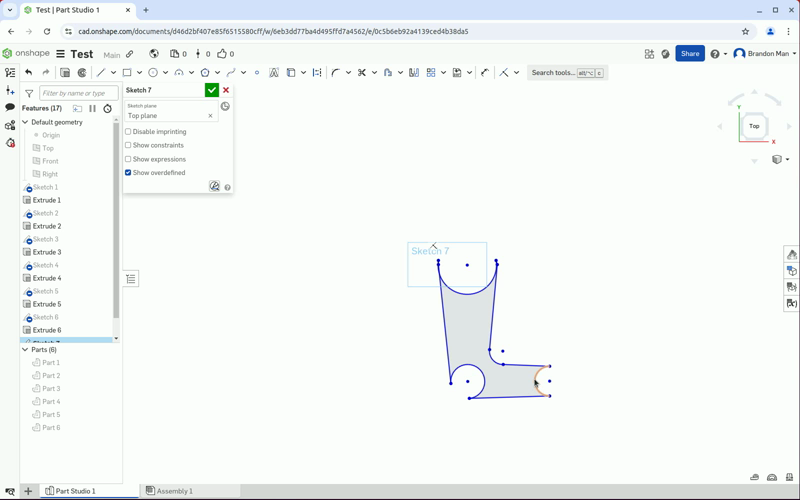
scroll(6)
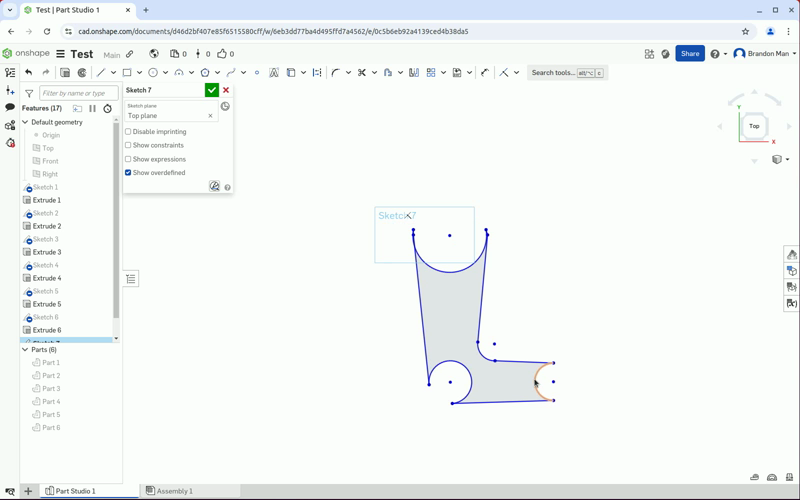
scroll(6)
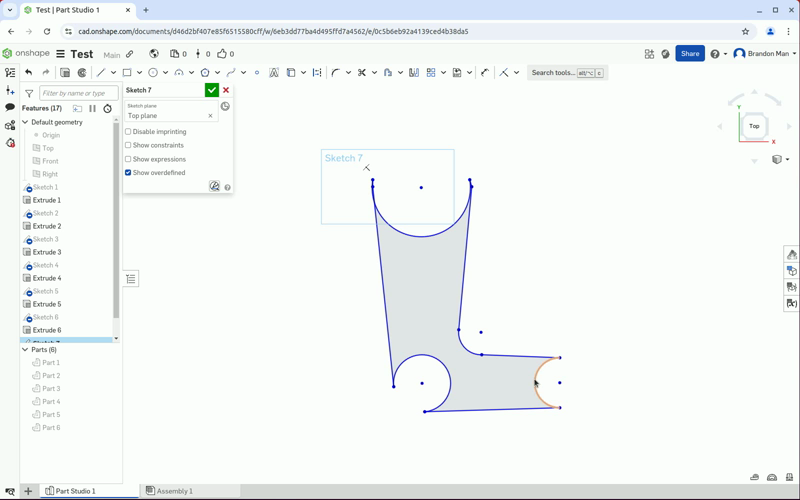
scroll(6)
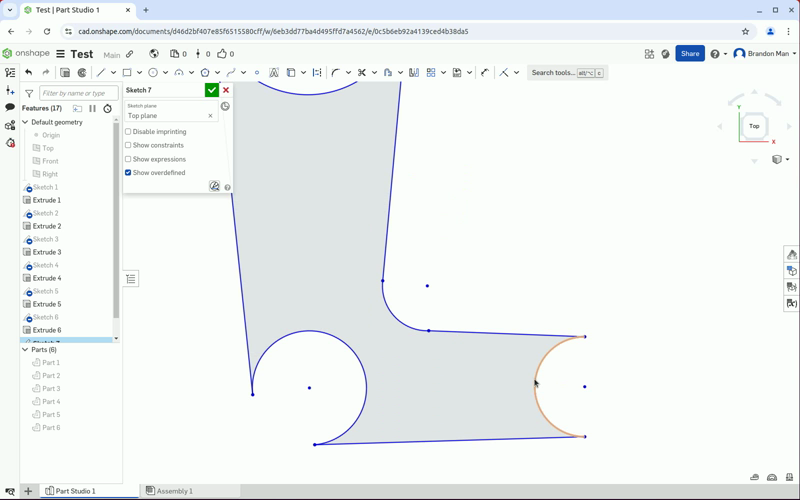
scroll(6)
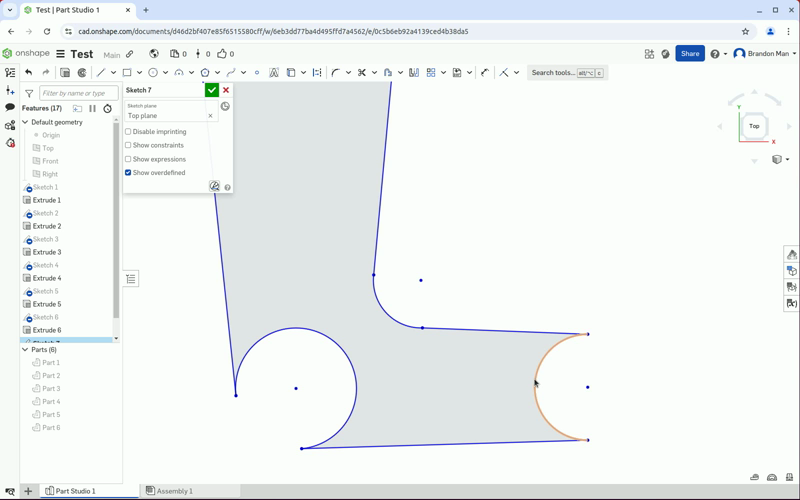
scroll(6)
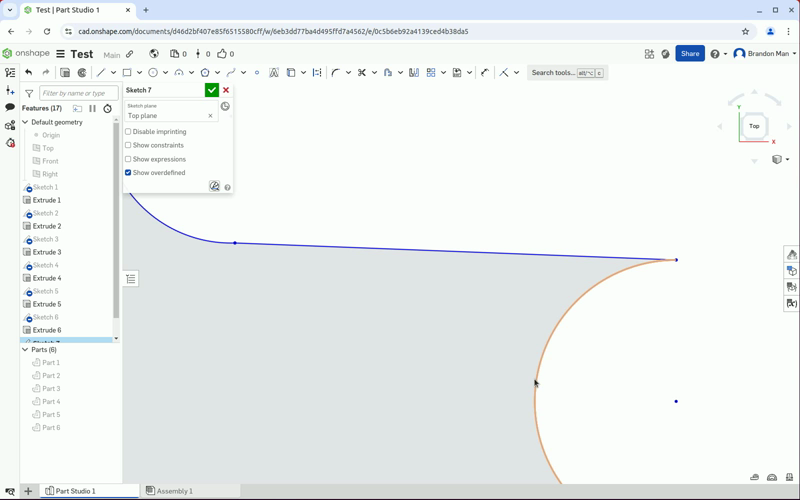
click(534, 378)
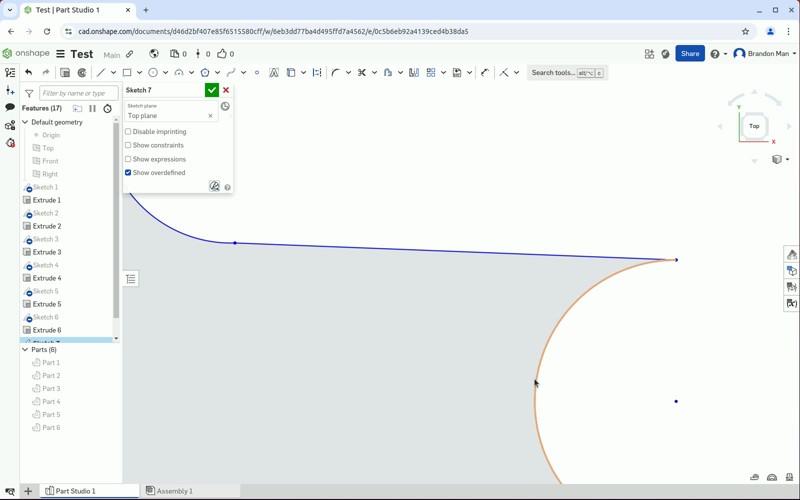
scroll(-6)
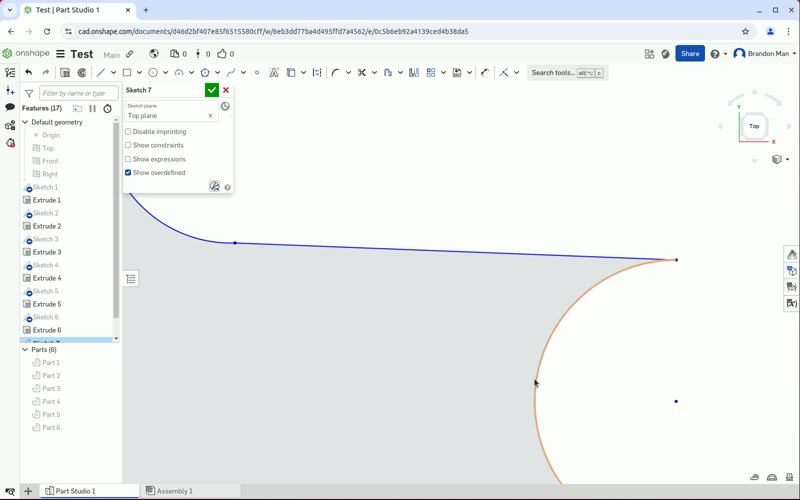
scroll(-6)
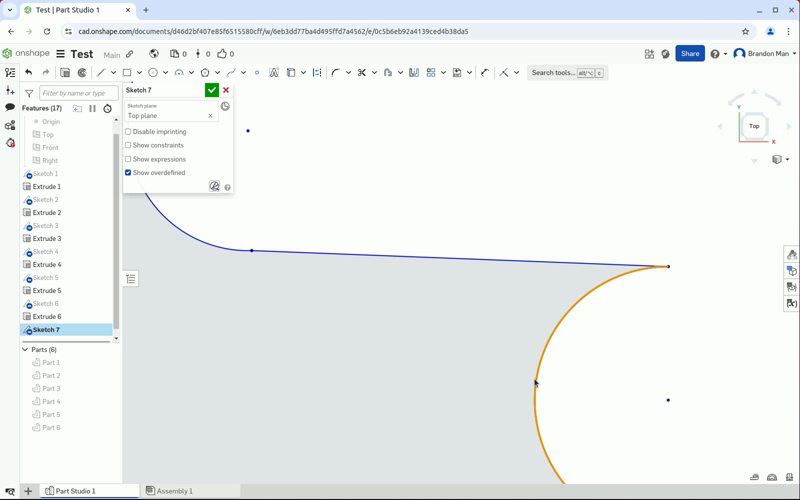
scroll(-6)
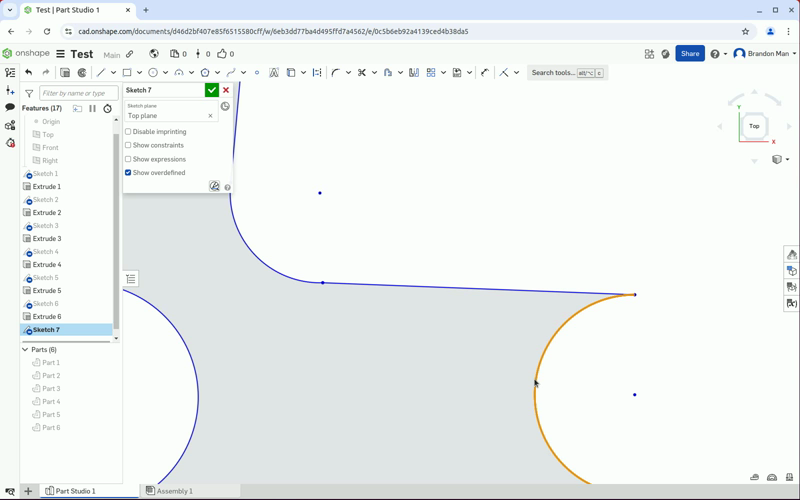
scroll(-6)
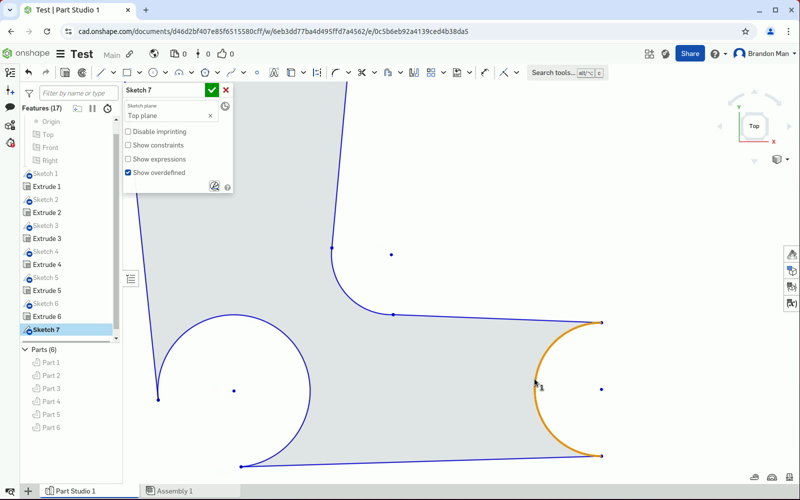
scroll(-6)
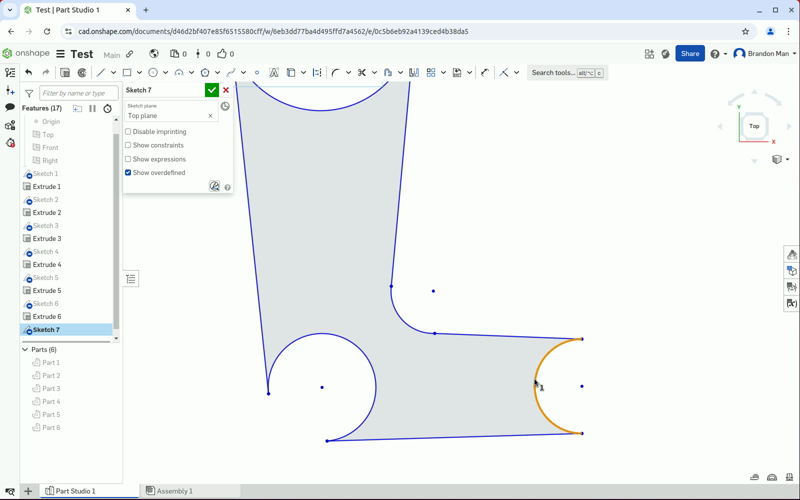
scroll(-6)
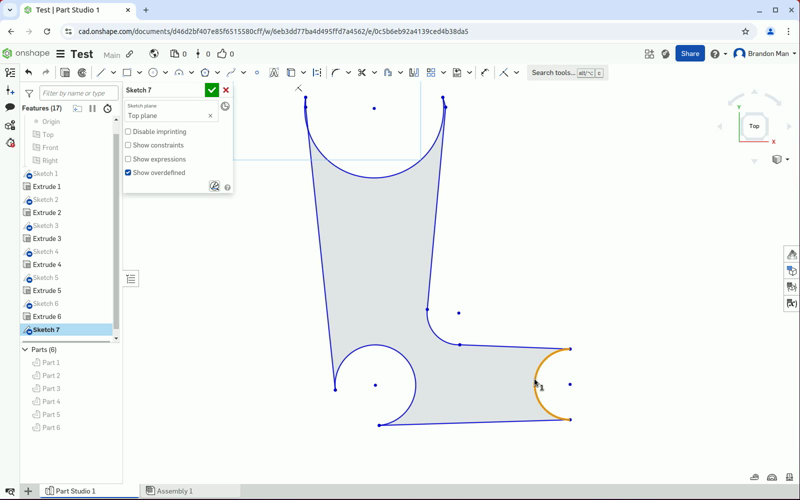
scroll(-6)
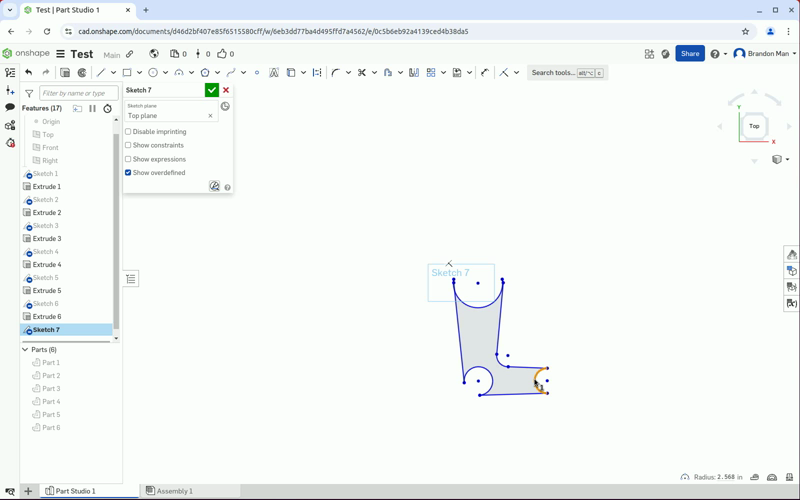
mouse_move(73, 352)
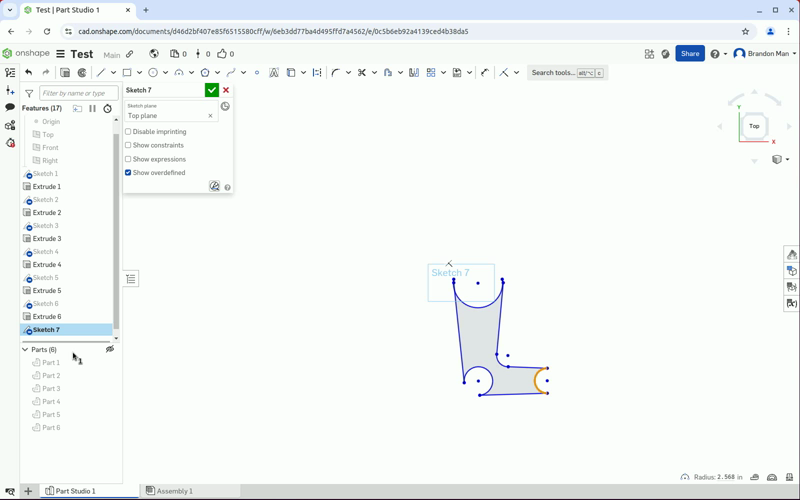
key(shift+y)
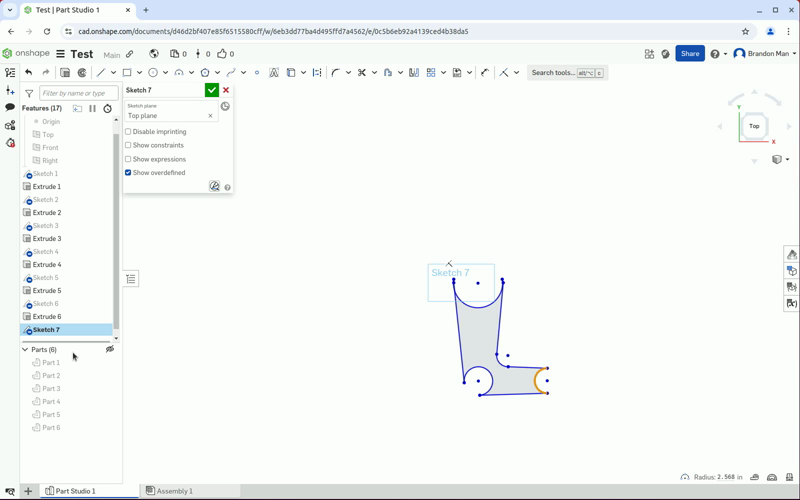
key(shift+e)
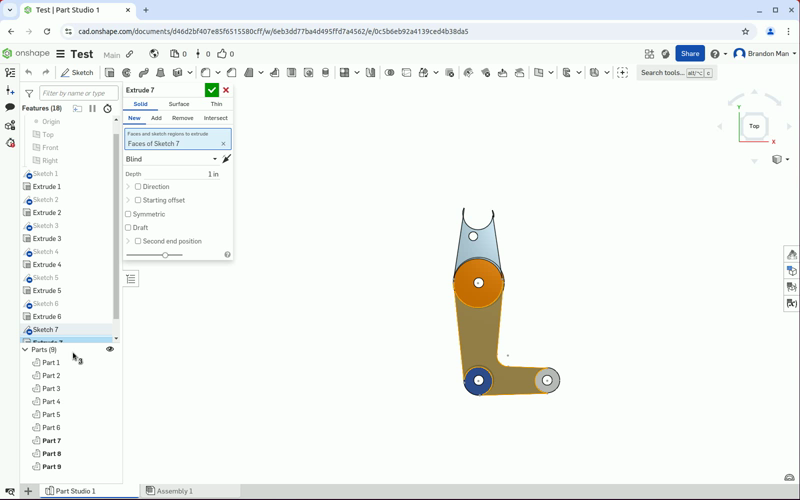
mouse_move(143, 106)
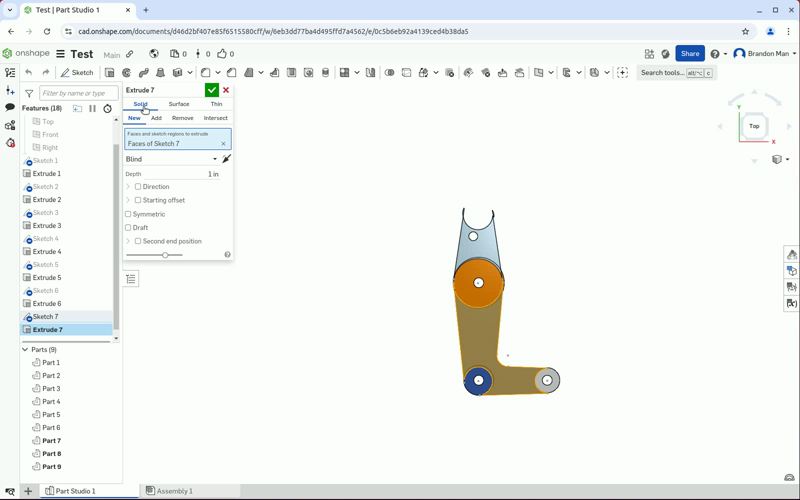
click(143, 106)
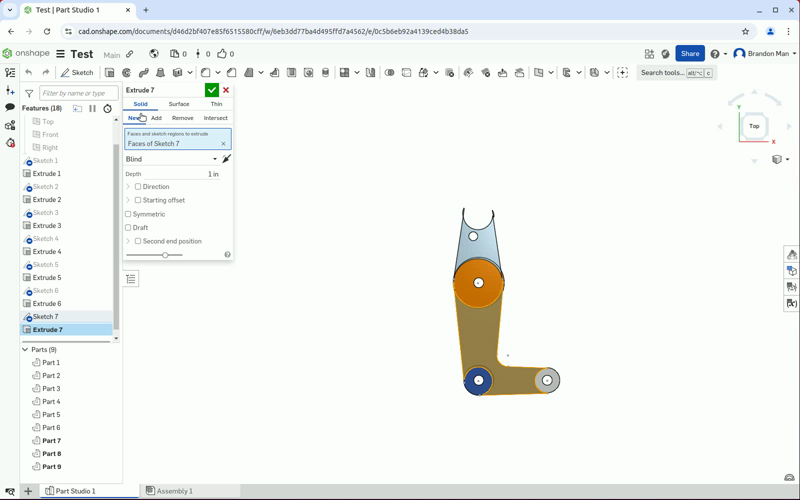
mouse_move(137, 120)
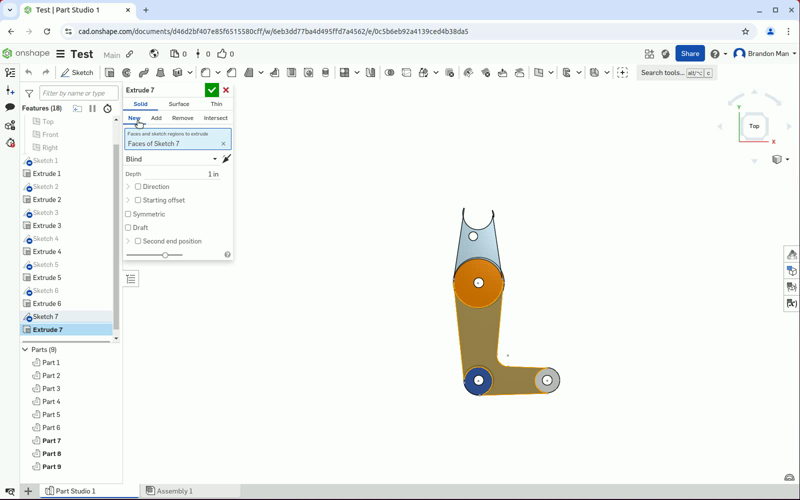
click(137, 120)
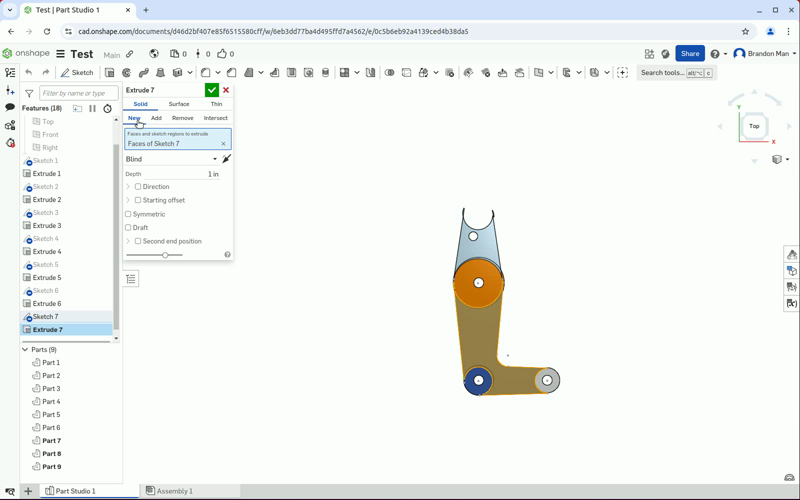
key(tab, 4)
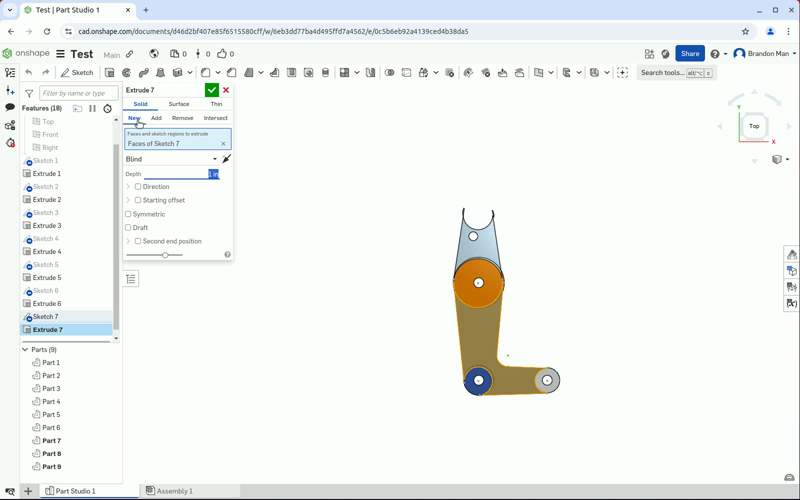
text(0.963)
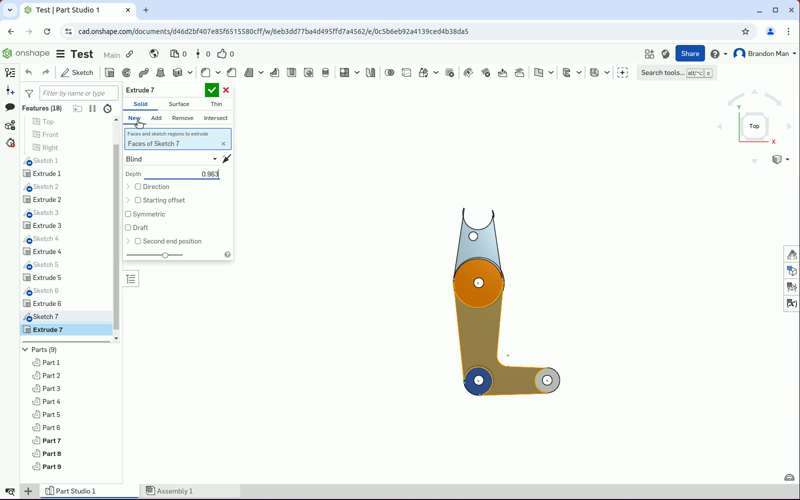
key(enter)
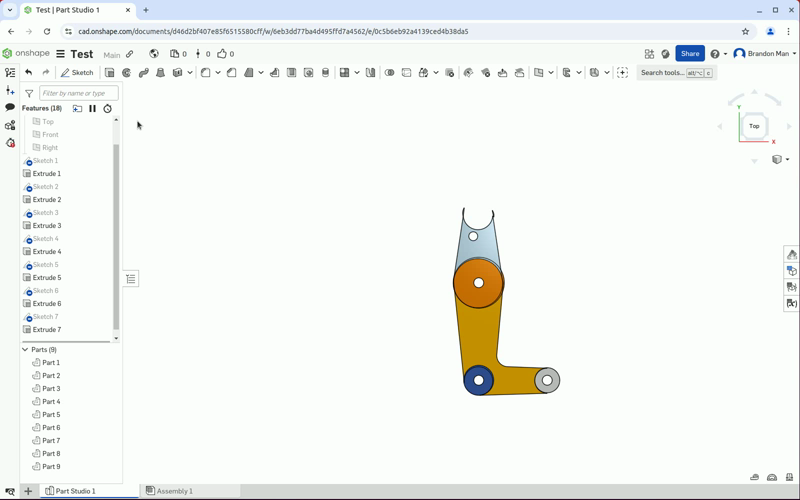
key(shift+h)
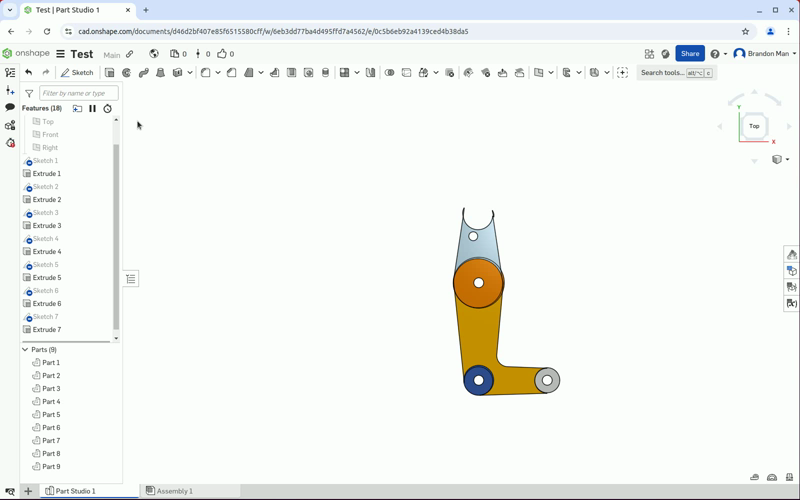
key(shift+h)
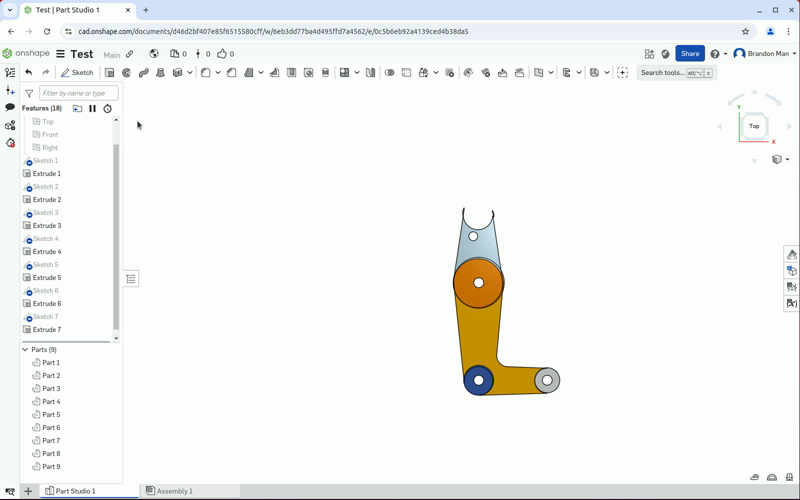
mouse_move(69, 163)
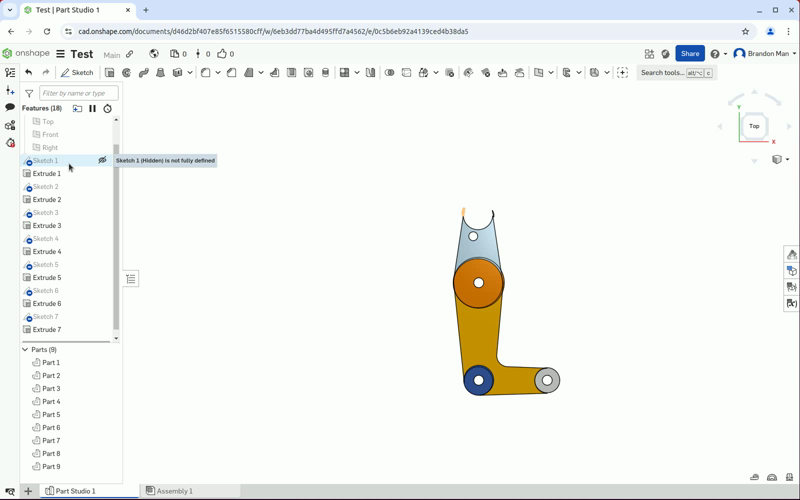
click(69, 163)
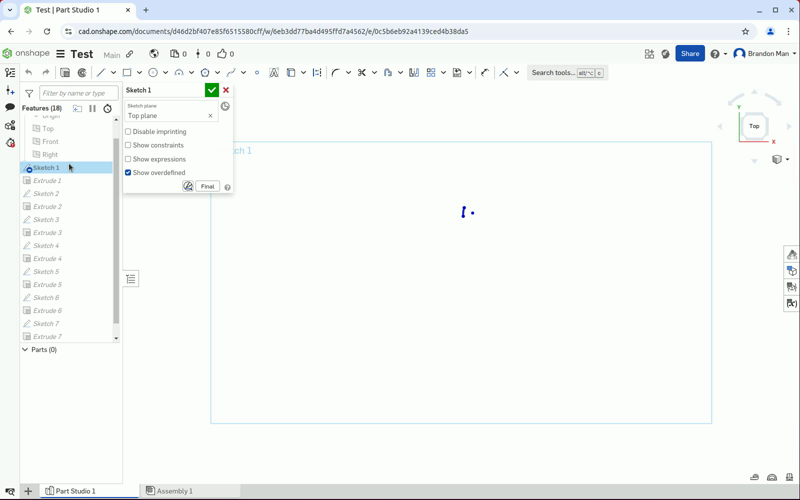
mouse_move(229, 92)
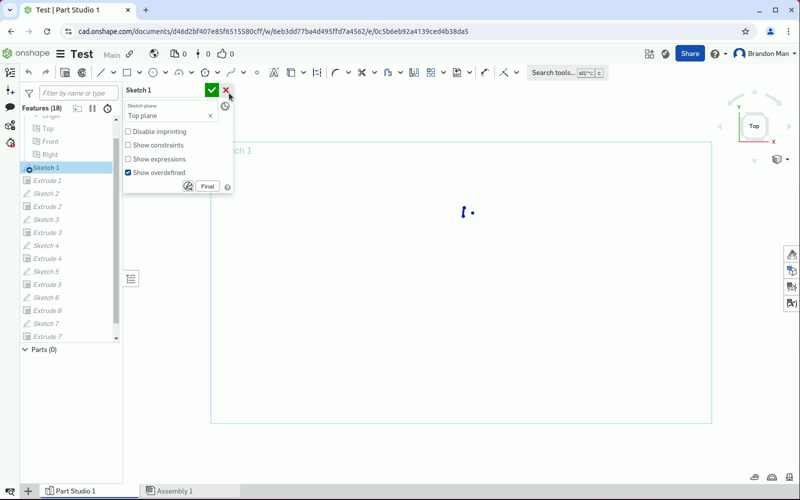
click(229, 92)
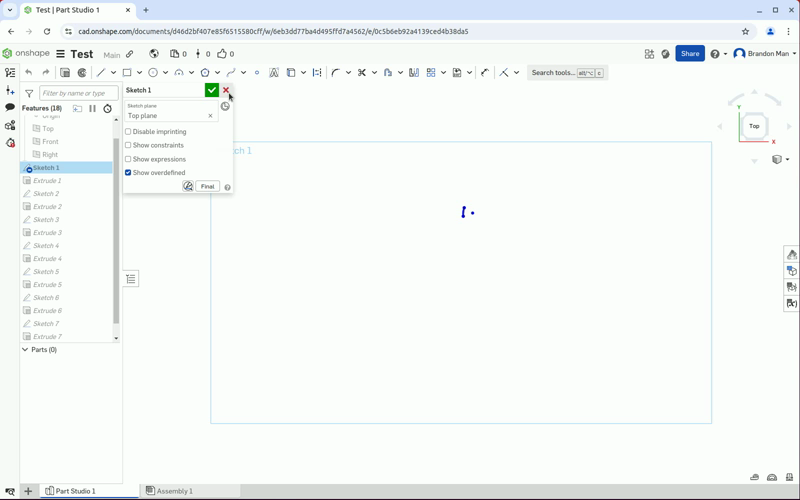
key(shift+s)
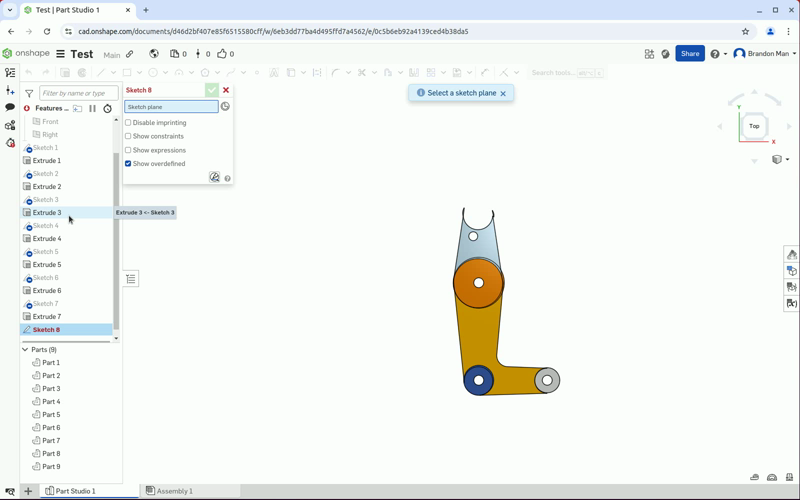
scroll(3)
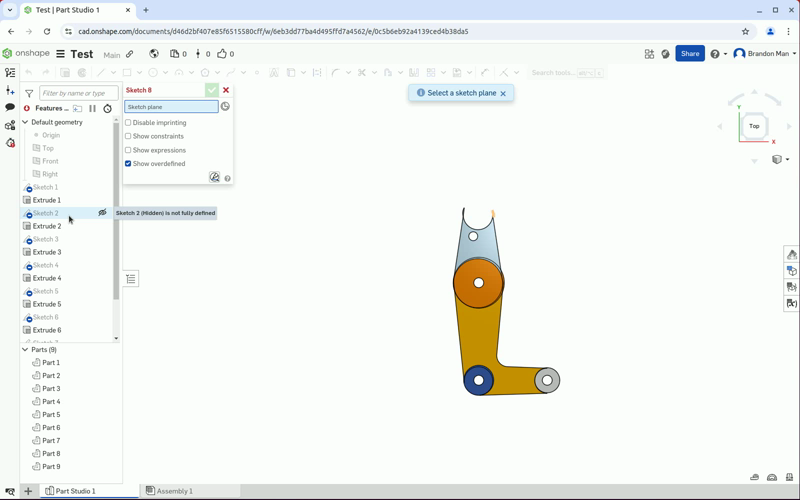
mouse_move(69, 150)
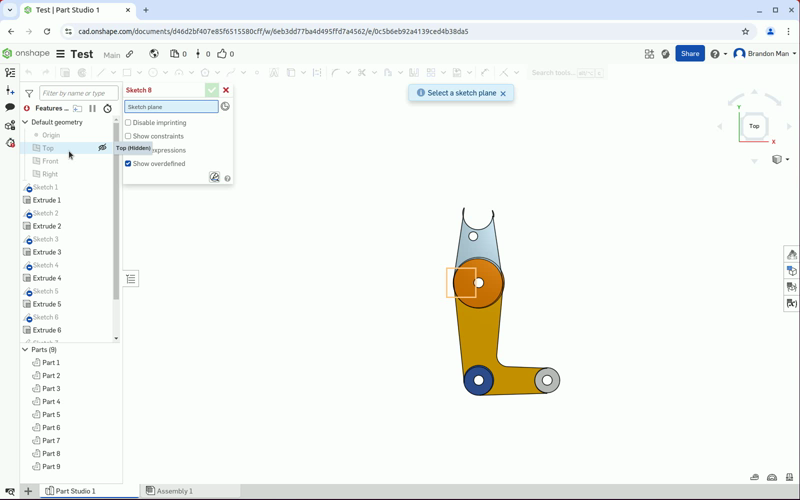
click(69, 150)
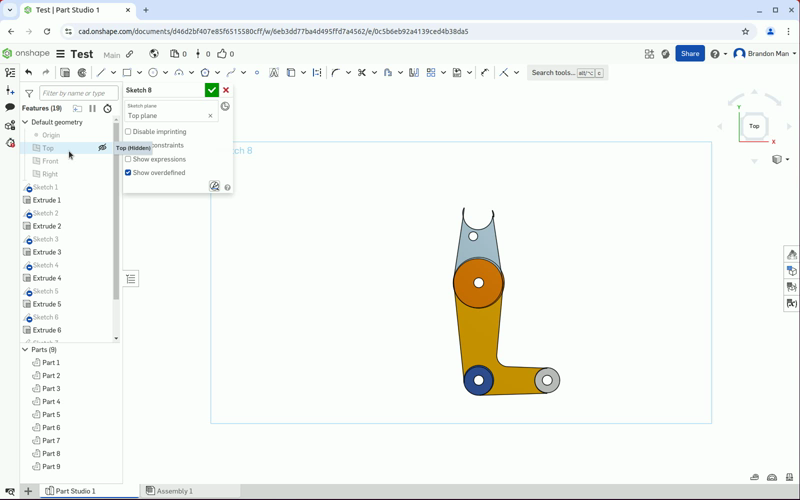
mouse_move(73, 352)
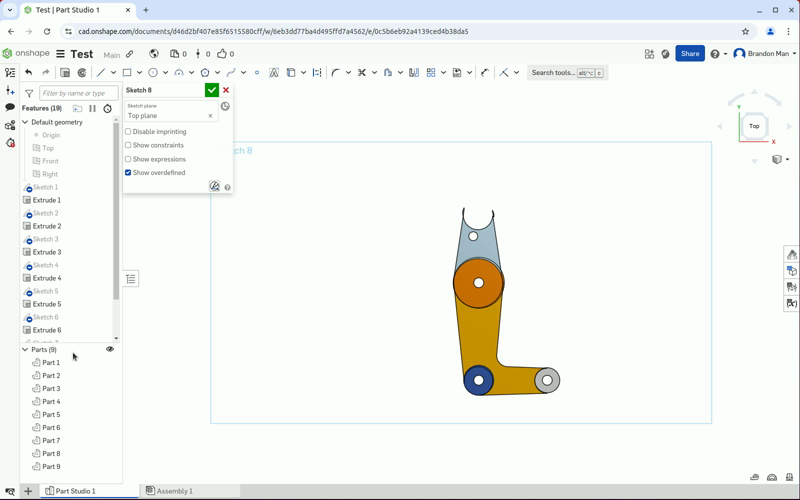
key(y)
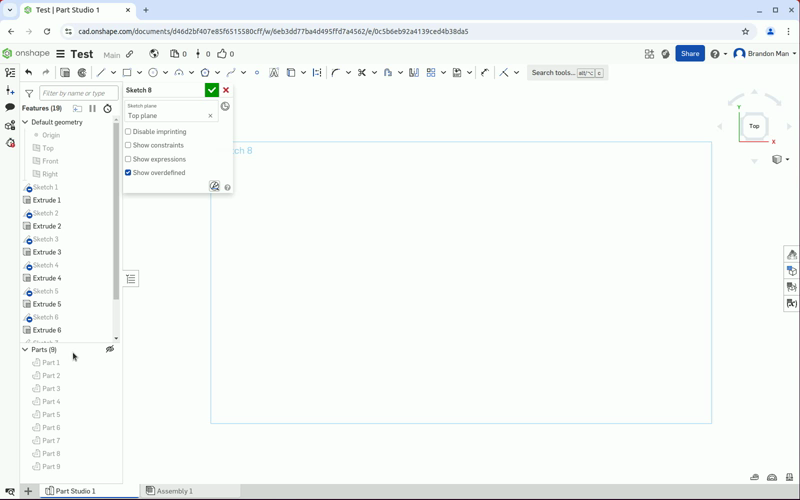
key(a)
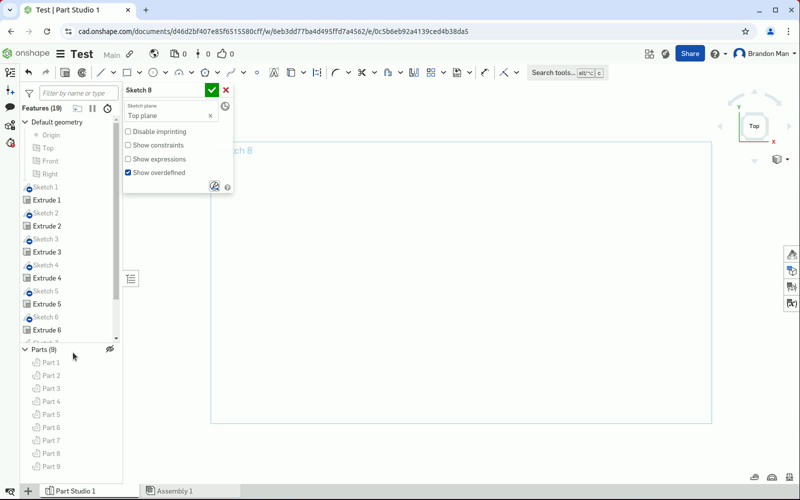
key_down(shift)
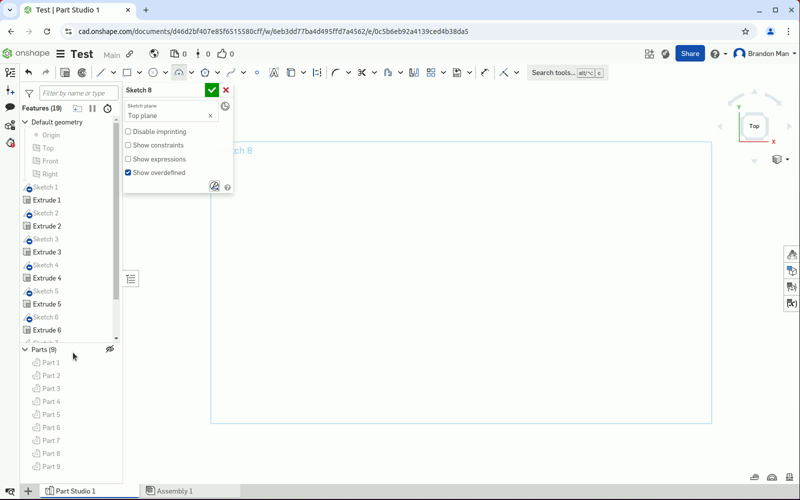
mouse_move(463, 216)
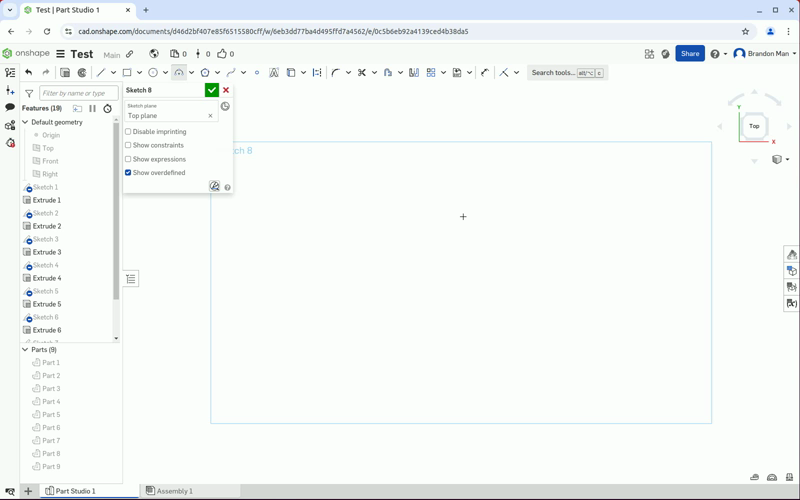
click(463, 216)
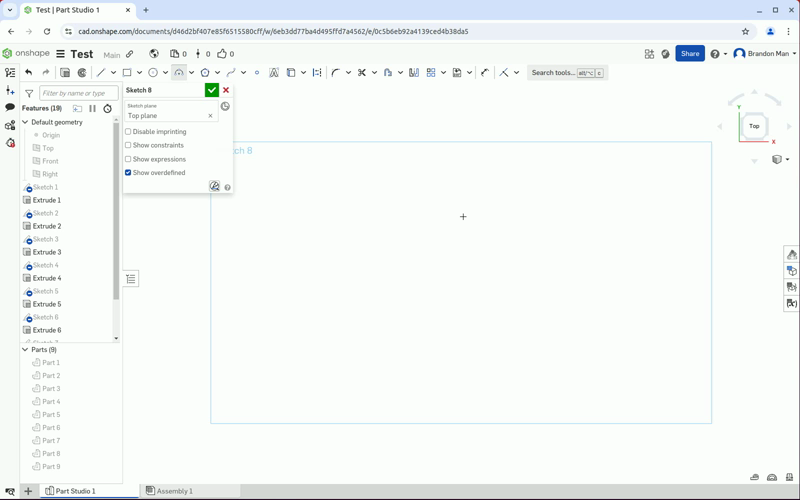
key_up(shift)
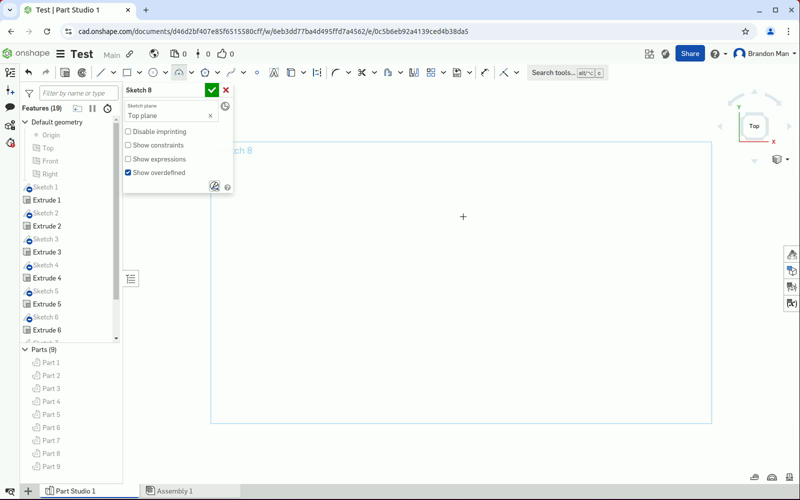
key_down(shift)
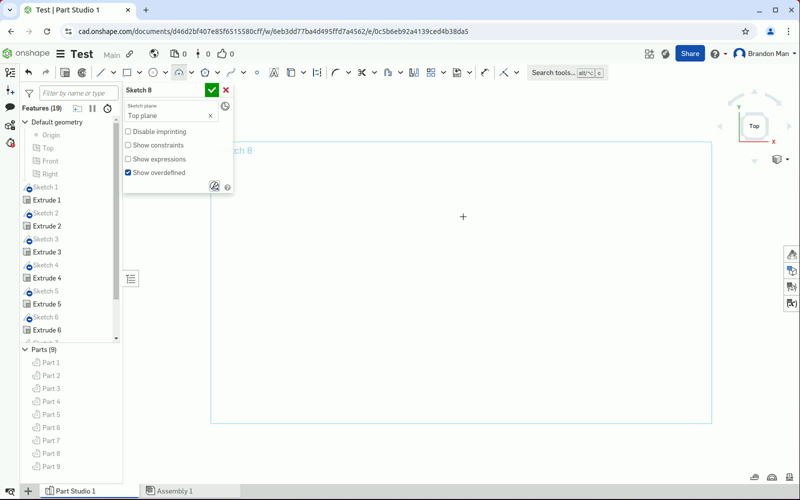
mouse_move(493, 215)
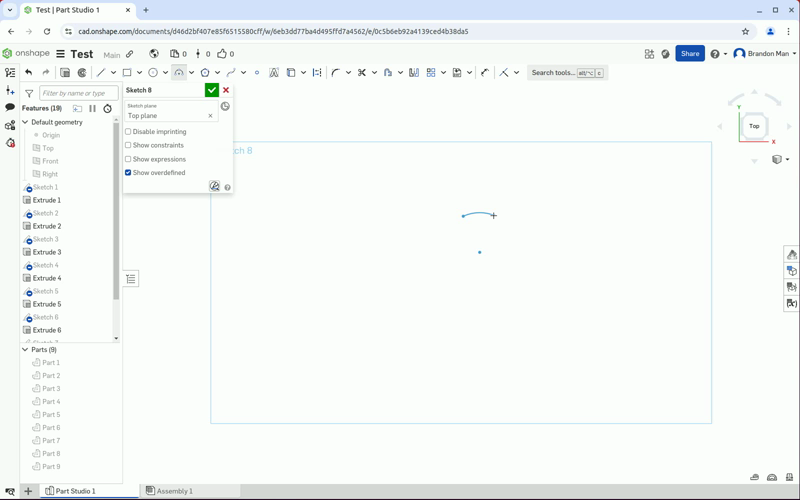
click(493, 215)
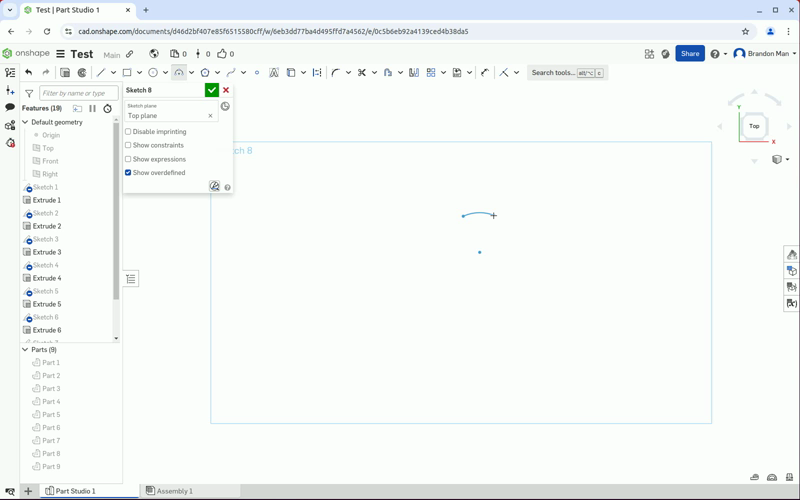
mouse_move(478, 230)
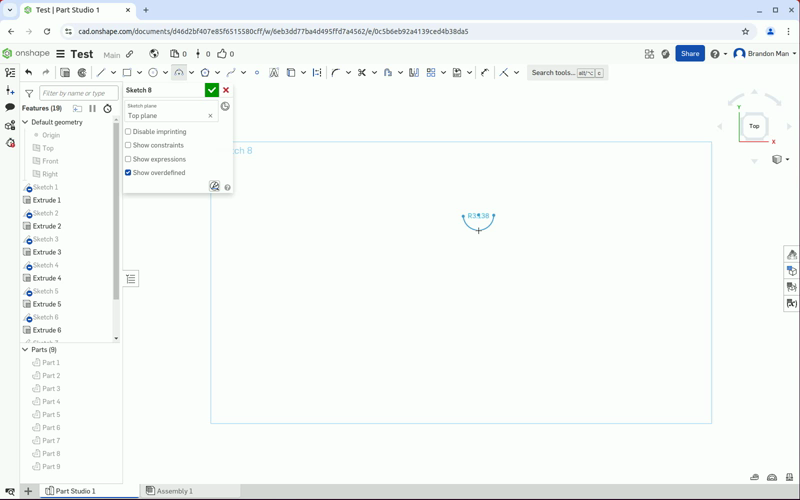
click(478, 230)
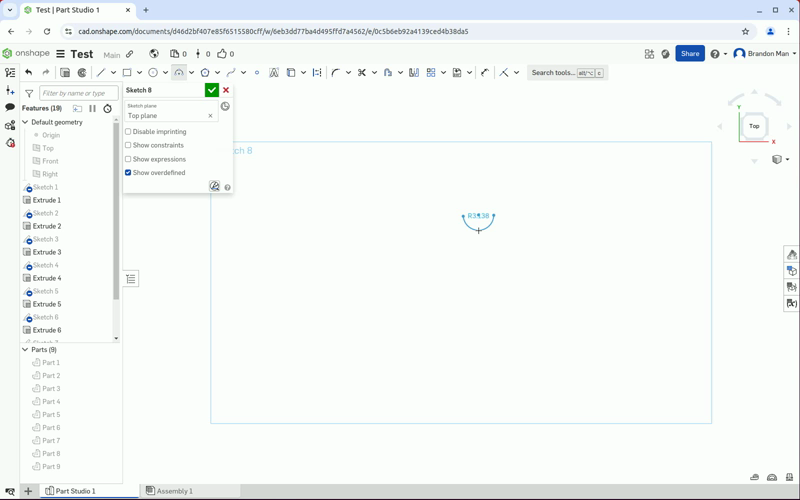
key_up(shift)
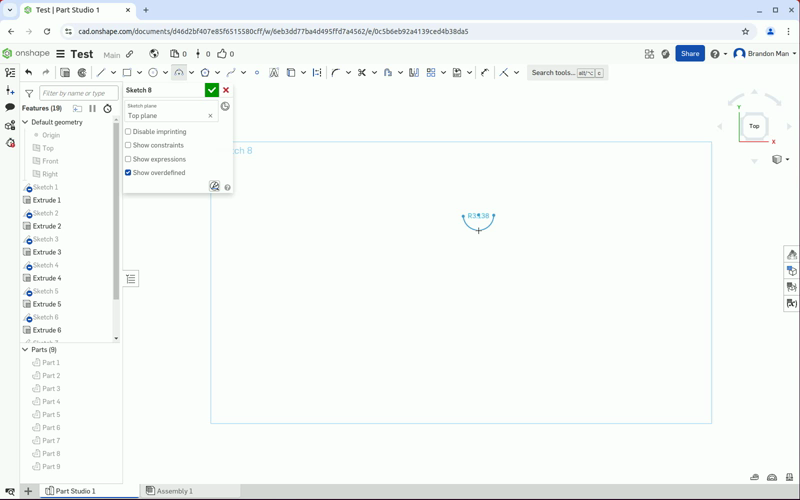
key(esc)
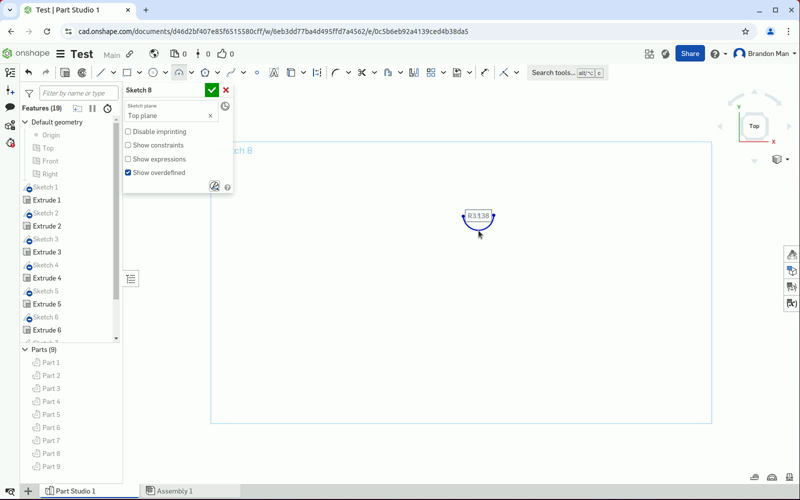
key(l)
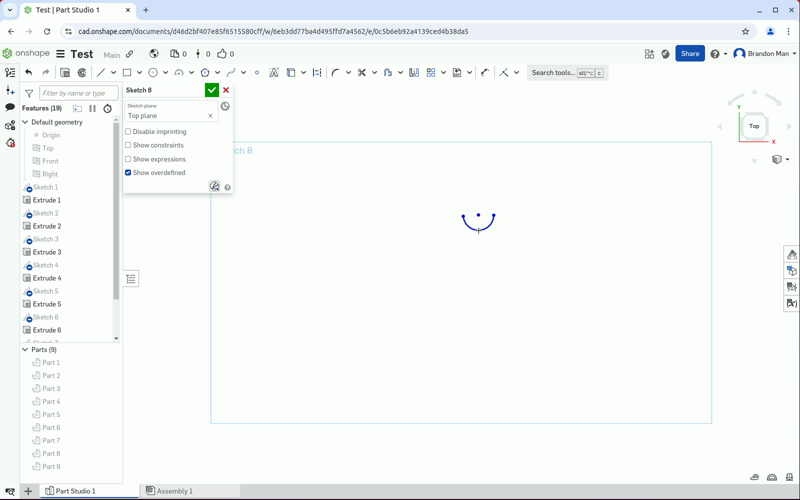
mouse_move(493, 215)
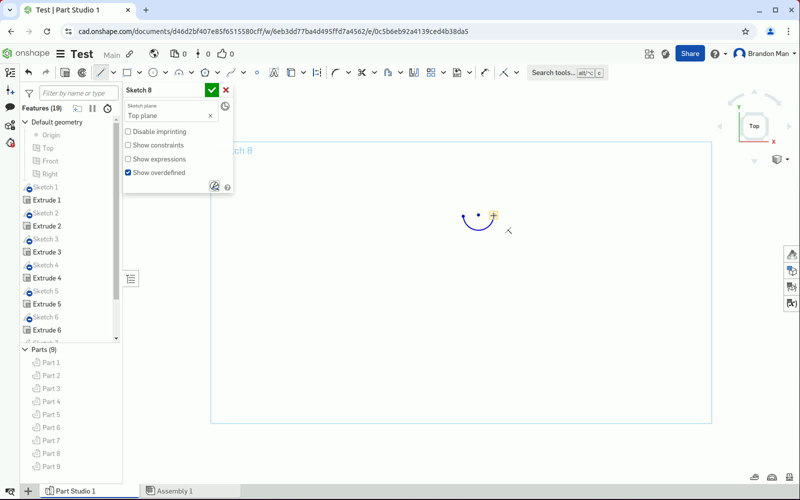
click(493, 215)
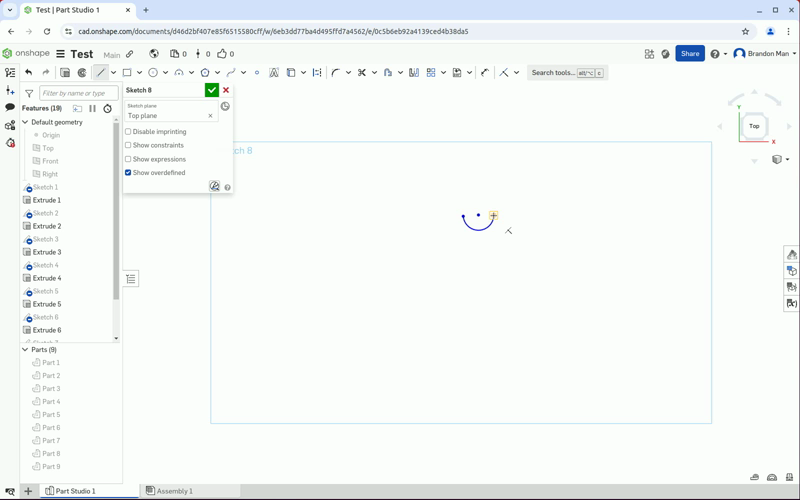
key_down(shift)
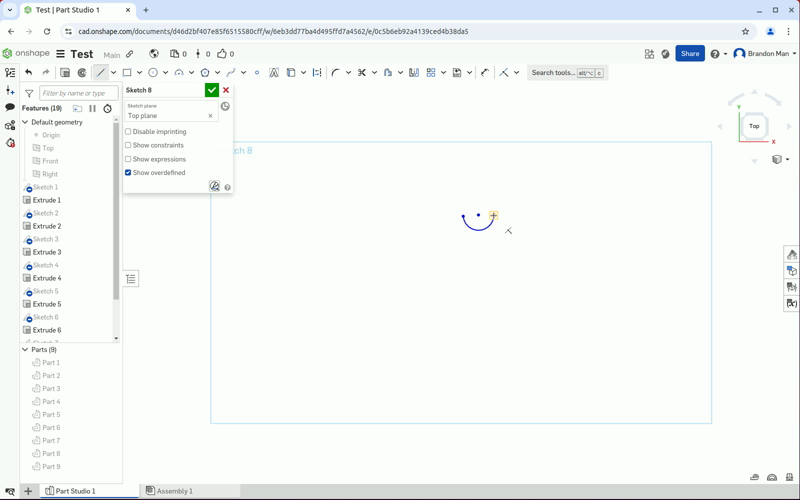
mouse_move(523, 215)
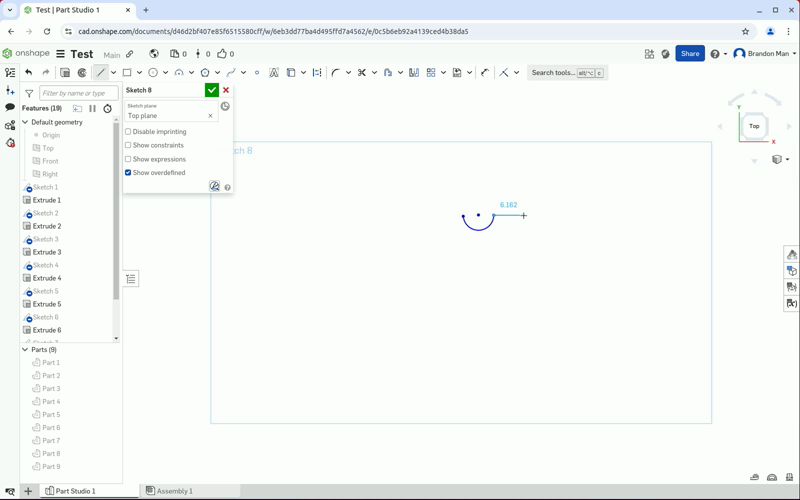
mouse_move(492, 209)
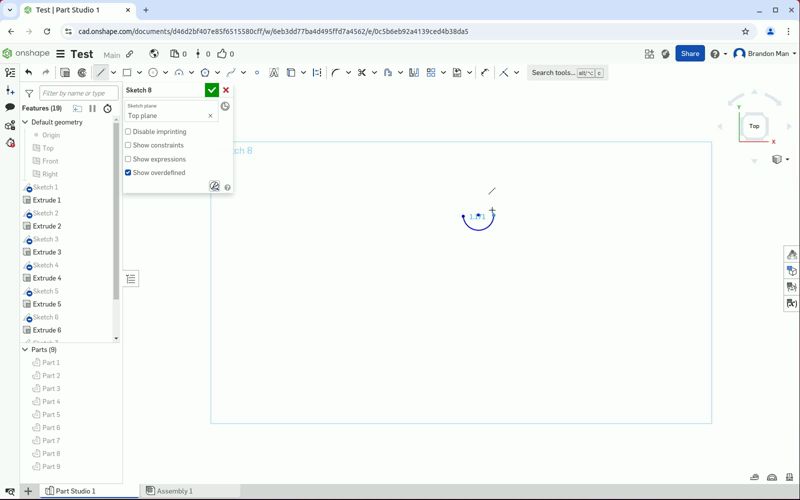
scroll(6)
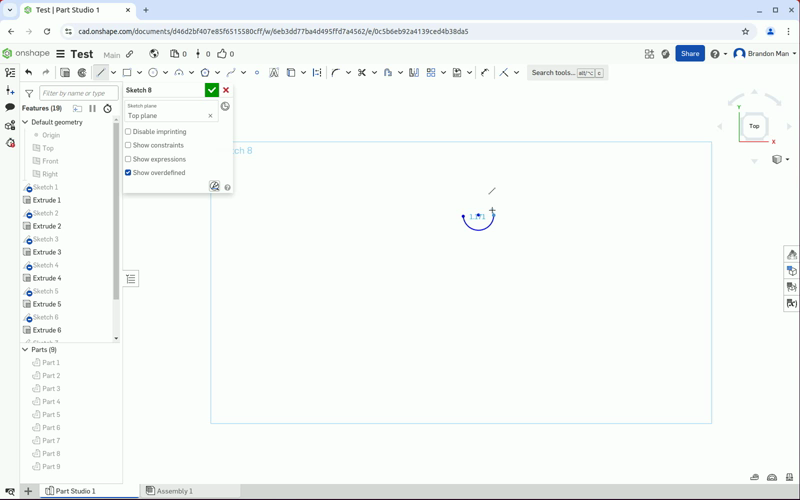
scroll(6)
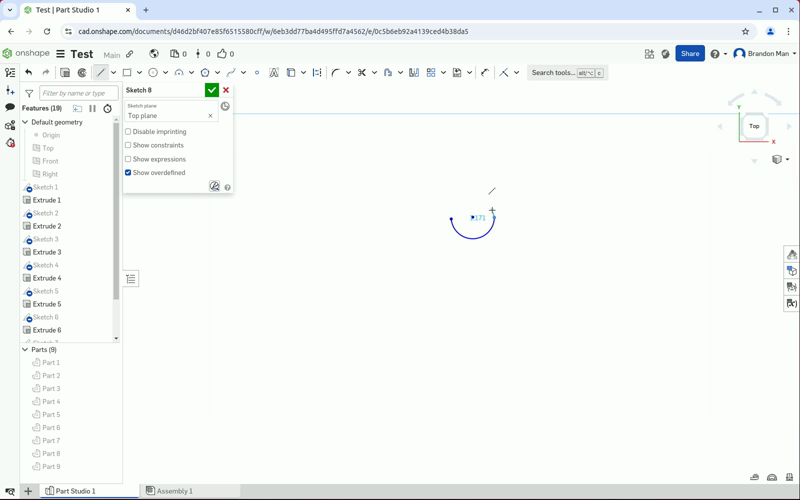
scroll(6)
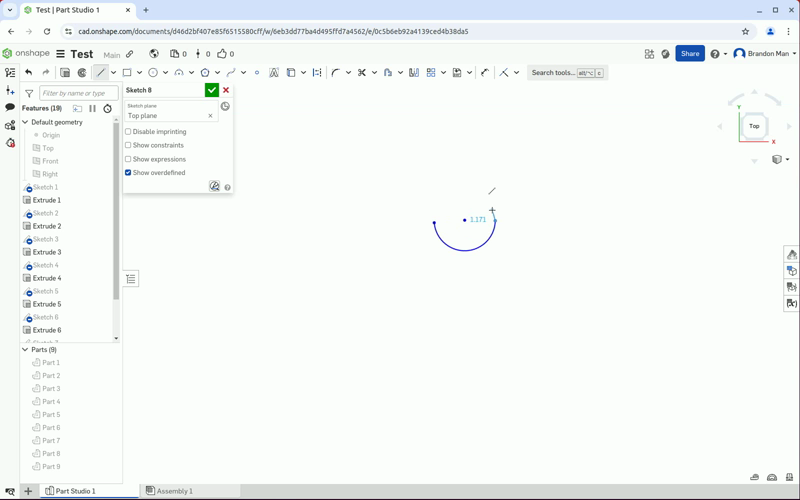
scroll(6)
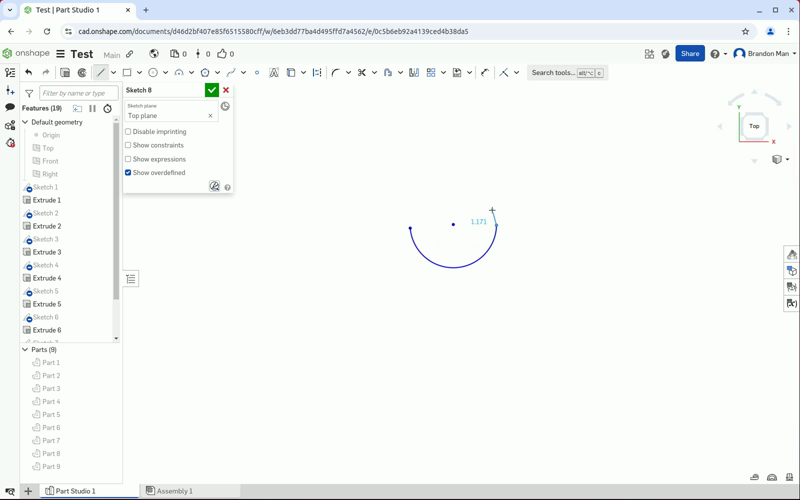
scroll(6)
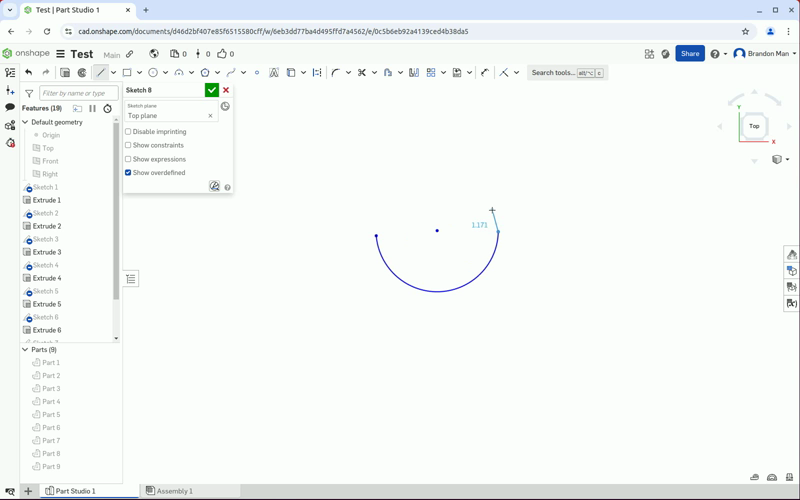
scroll(6)
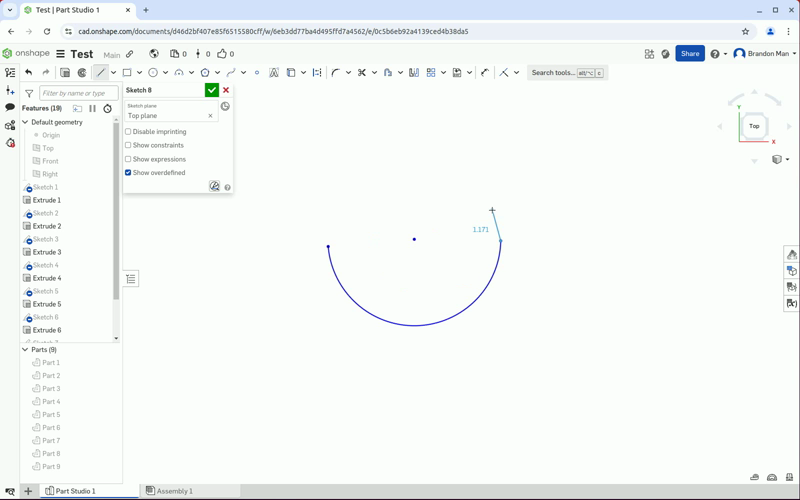
scroll(6)
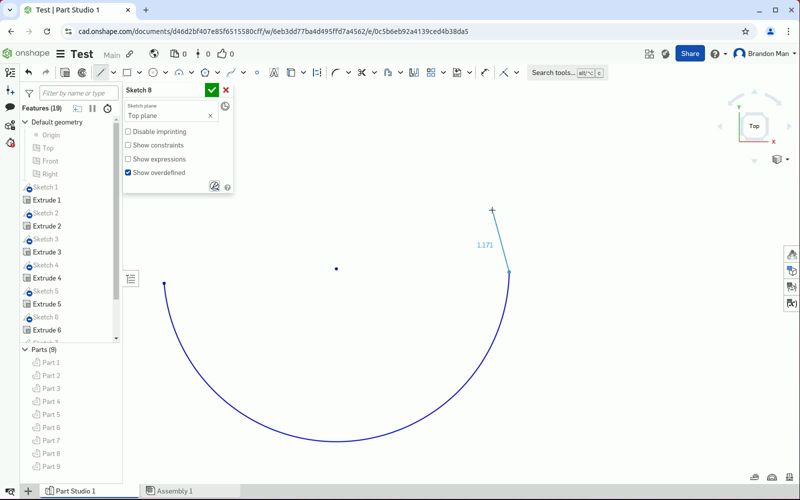
click(492, 209)
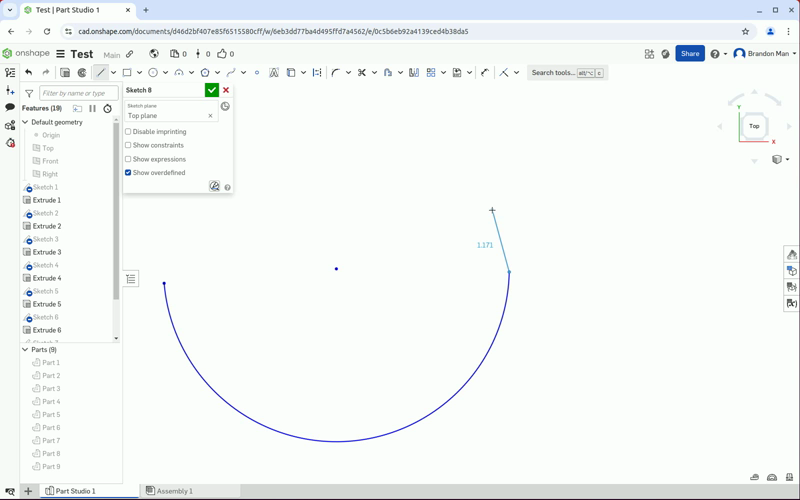
scroll(-6)
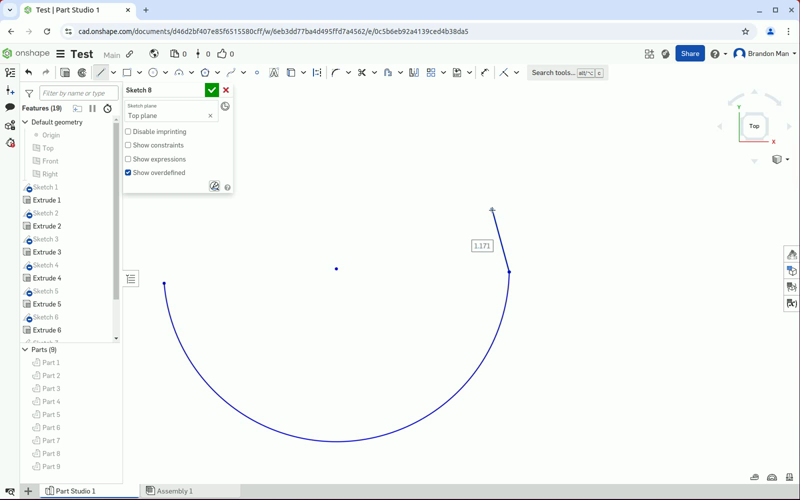
scroll(-6)
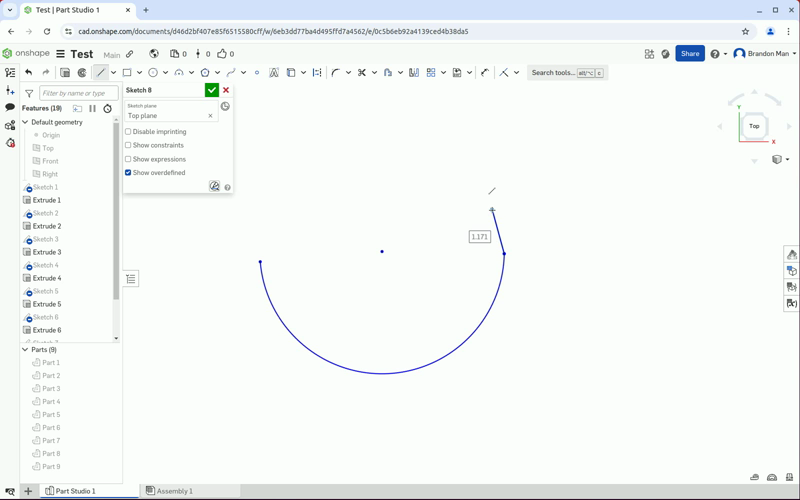
scroll(-6)
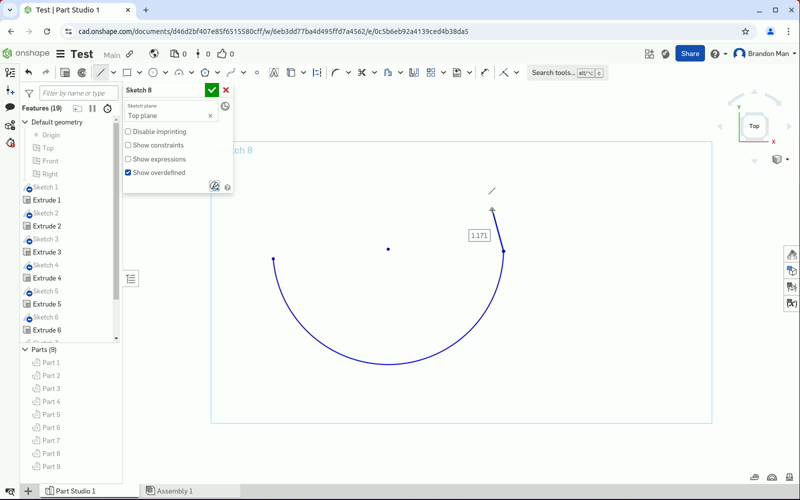
scroll(-6)
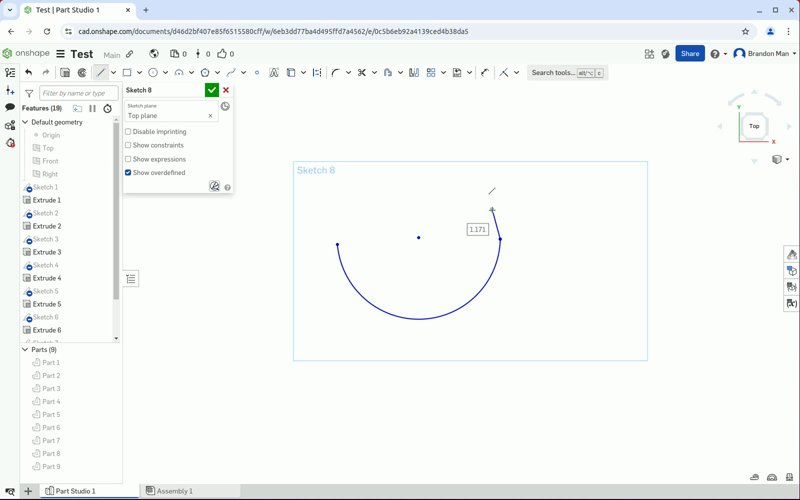
scroll(-6)
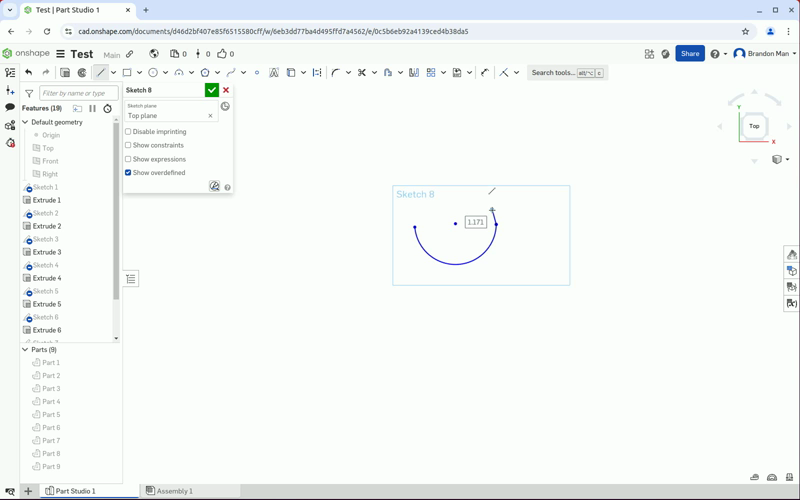
scroll(-6)
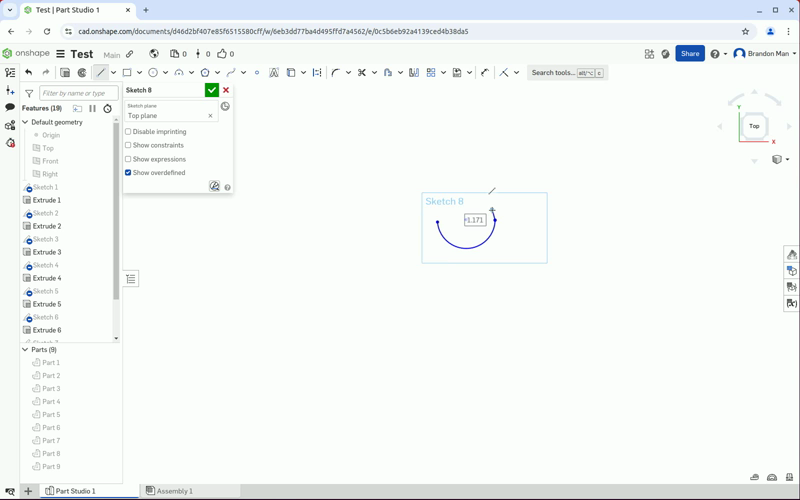
scroll(-6)
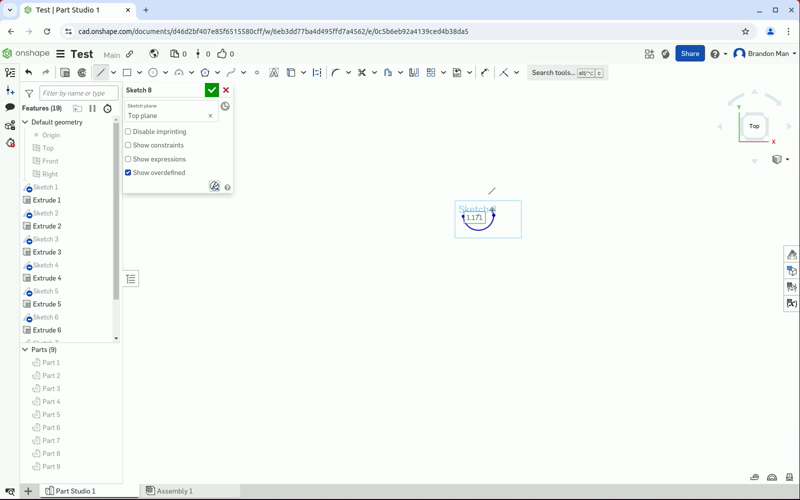
key_up(shift)
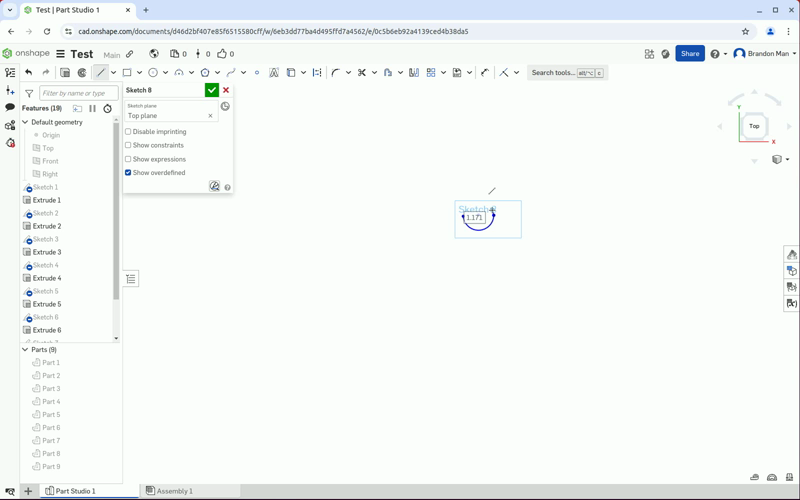
key(esc)
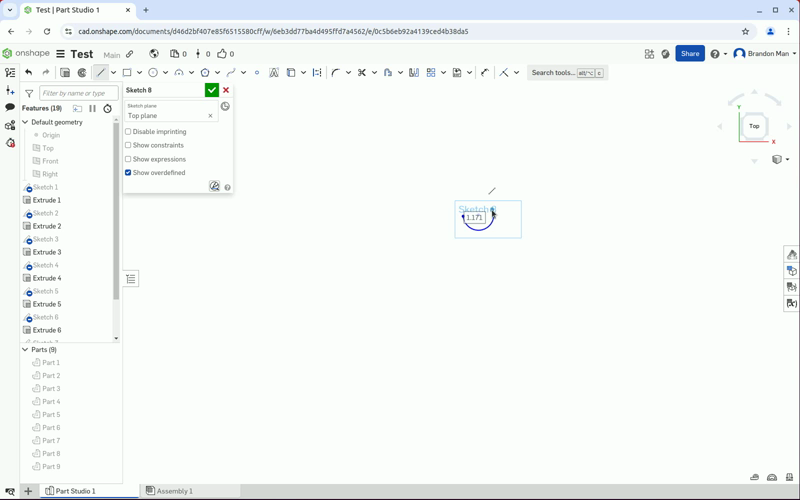
key(a)
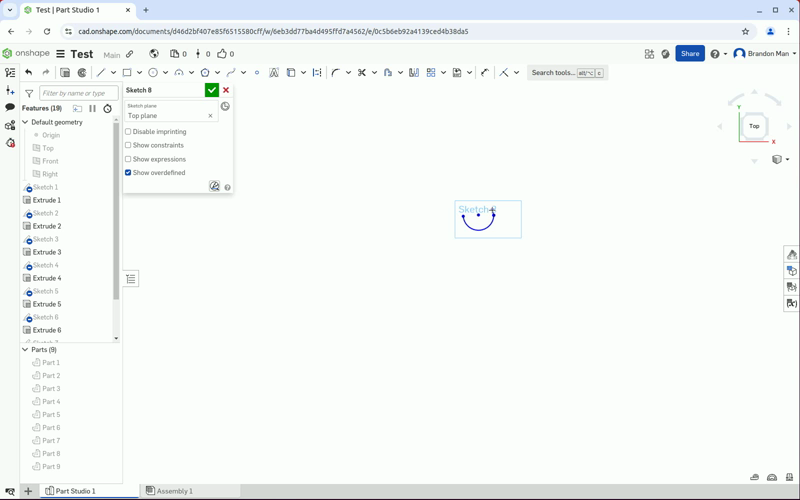
mouse_move(492, 209)
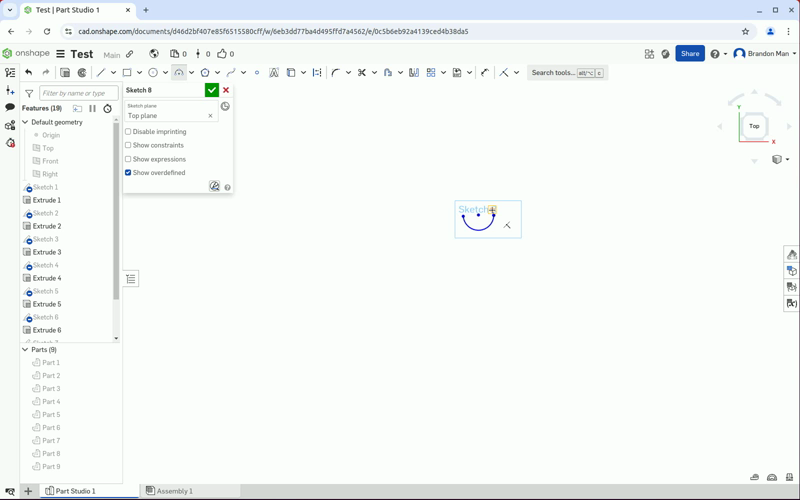
click(492, 209)
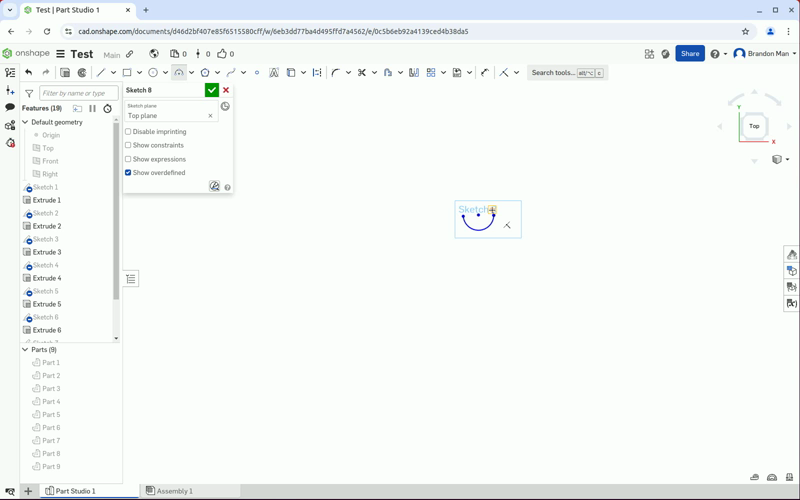
key_down(shift)
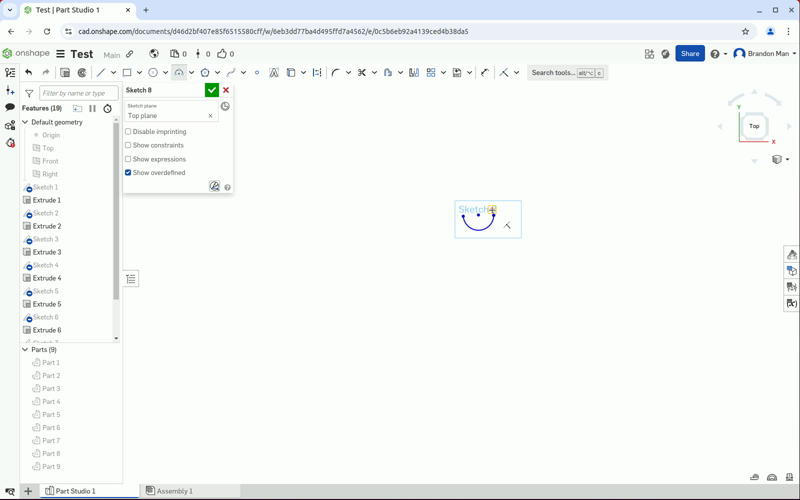
mouse_move(464, 209)
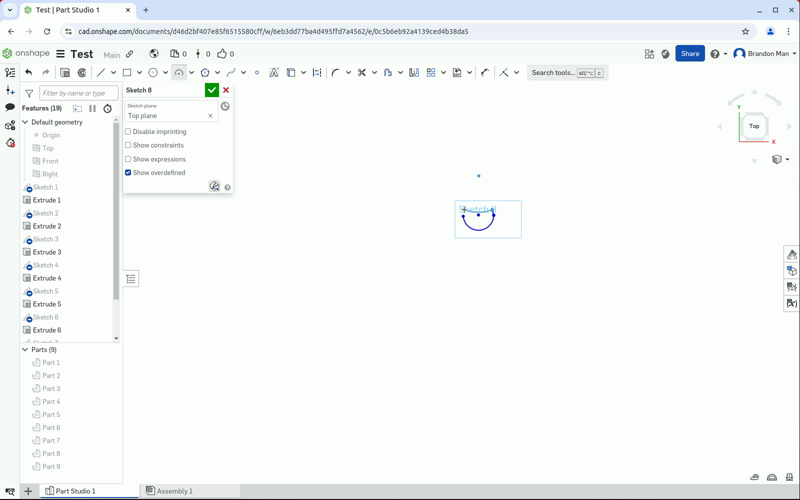
click(464, 209)
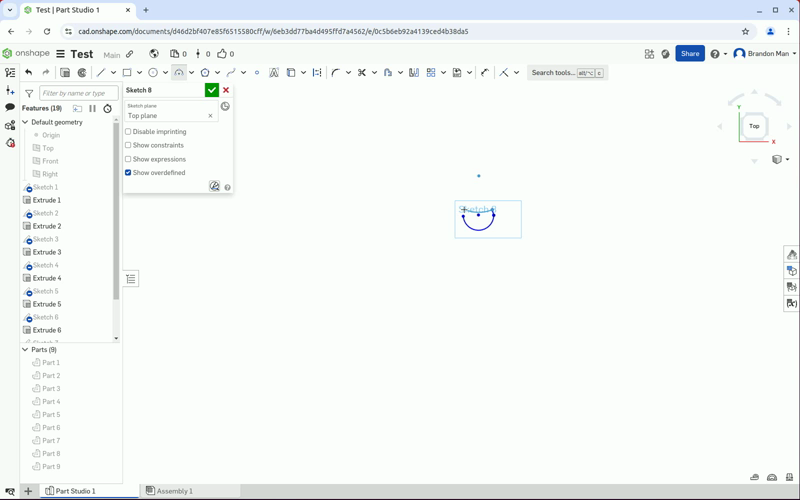
mouse_move(478, 200)
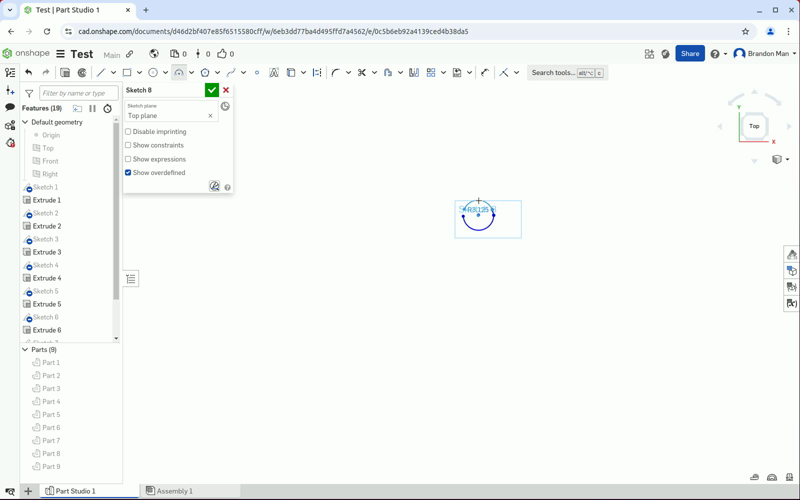
click(478, 200)
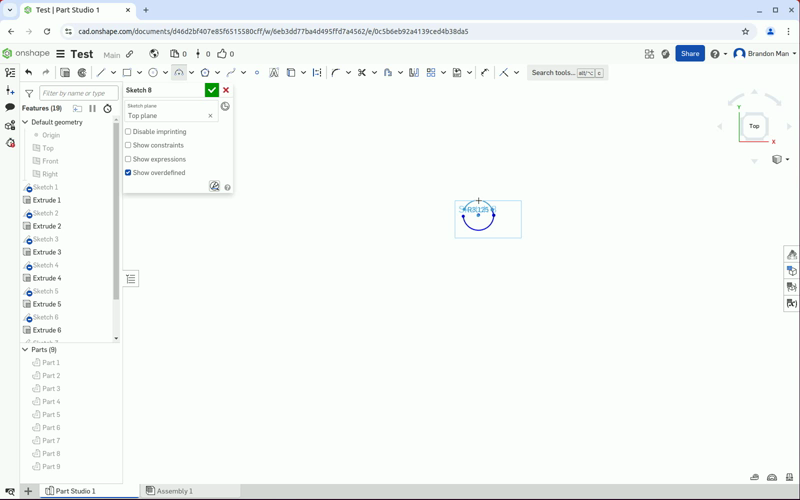
key_up(shift)
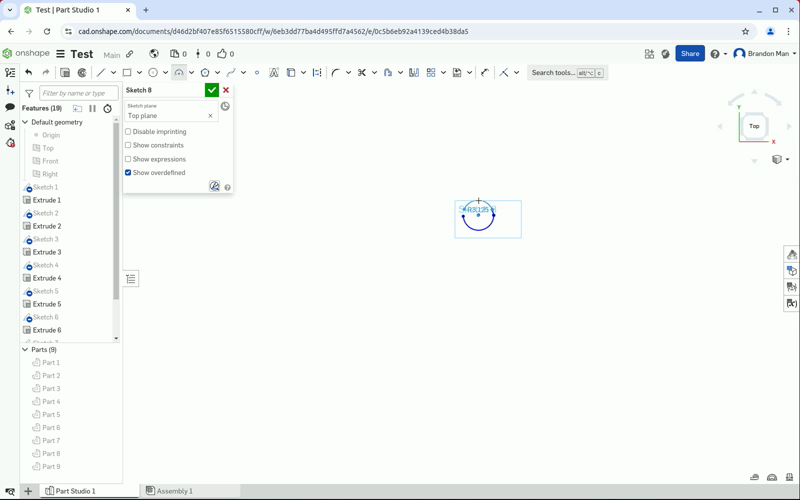
key(esc)
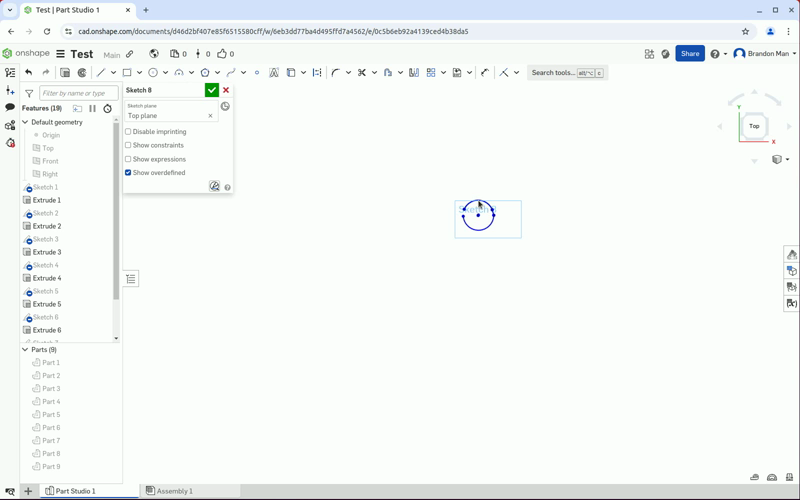
key(l)
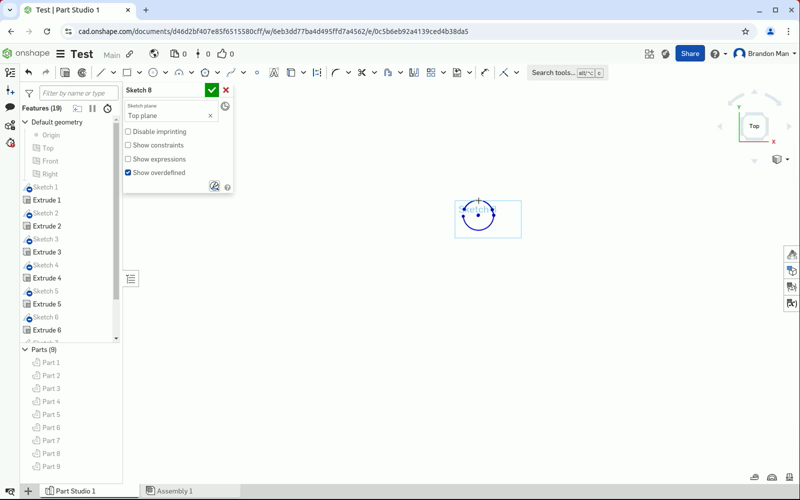
mouse_move(464, 209)
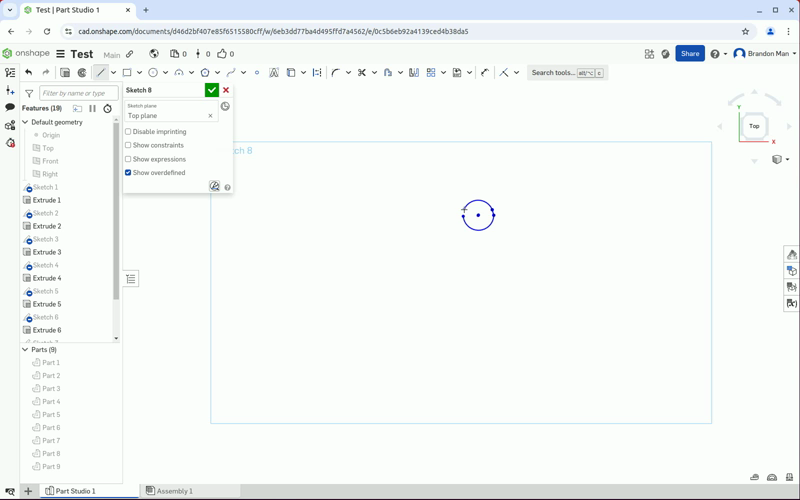
click(464, 209)
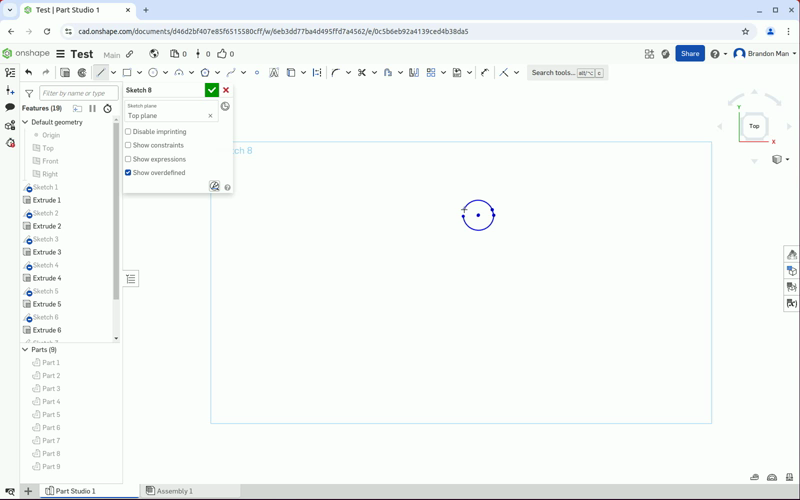
mouse_move(494, 209)
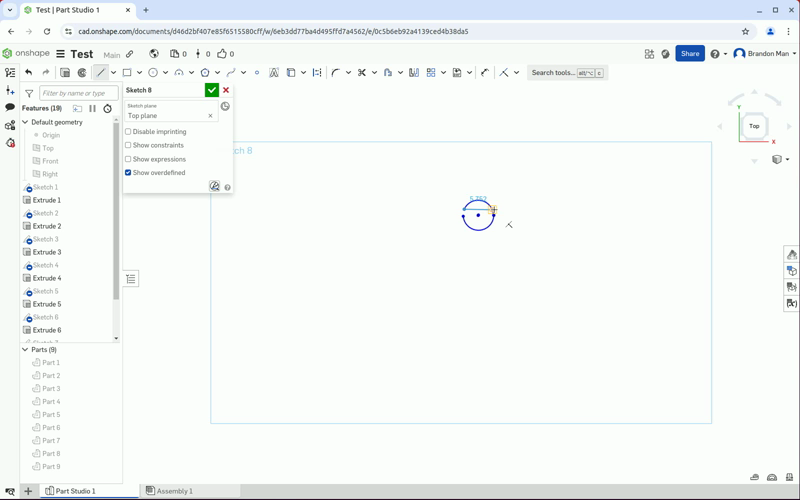
key_down(shift)
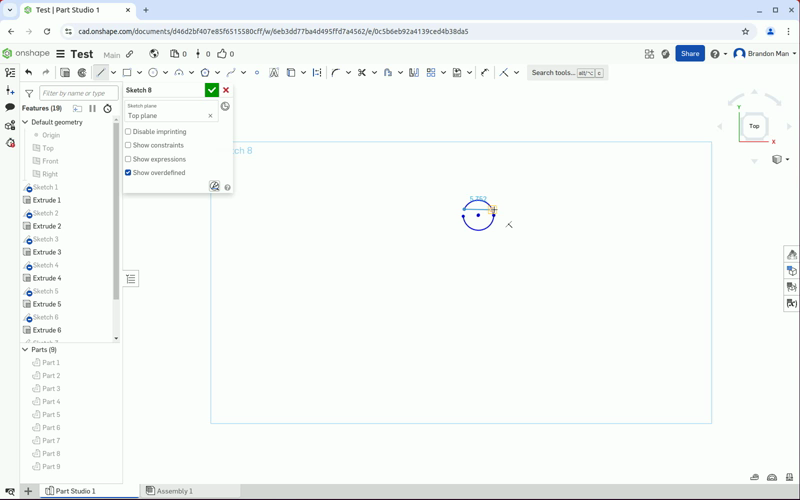
mouse_move(463, 216)
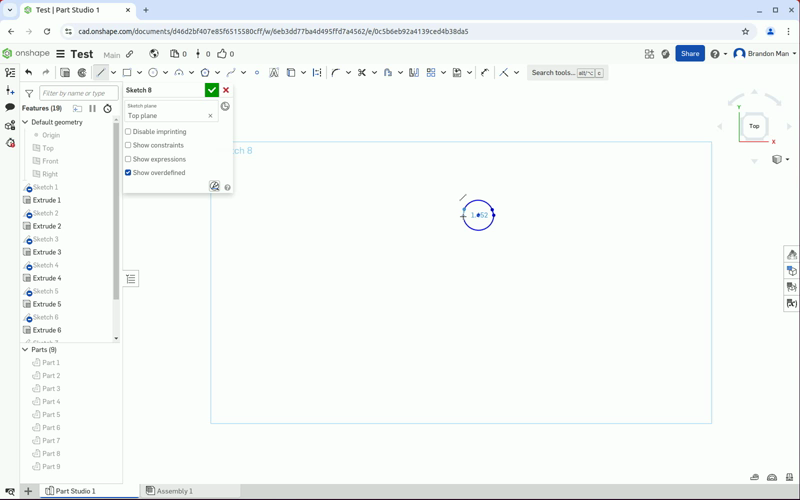
scroll(6)
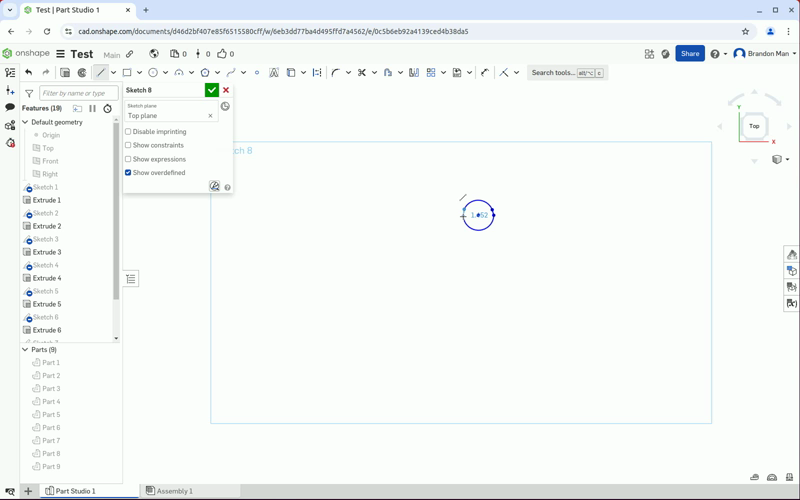
scroll(6)
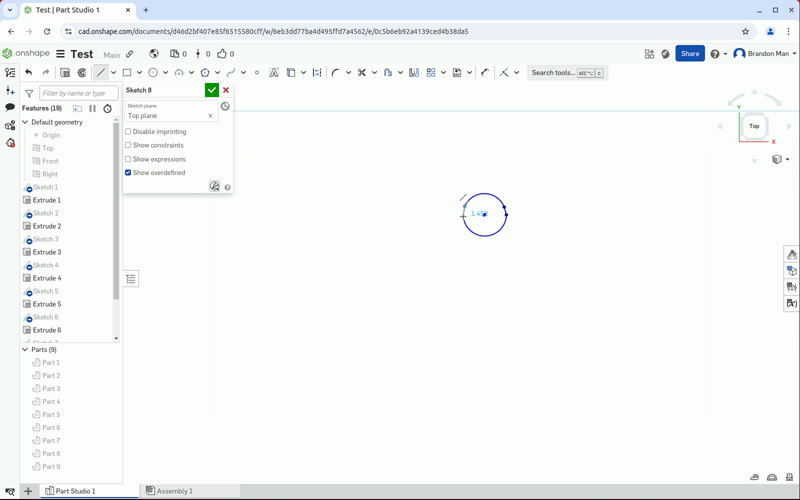
scroll(6)
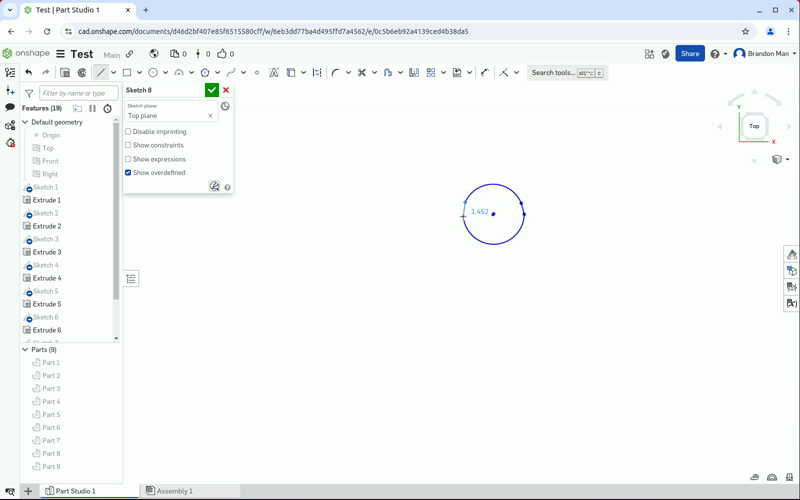
scroll(6)
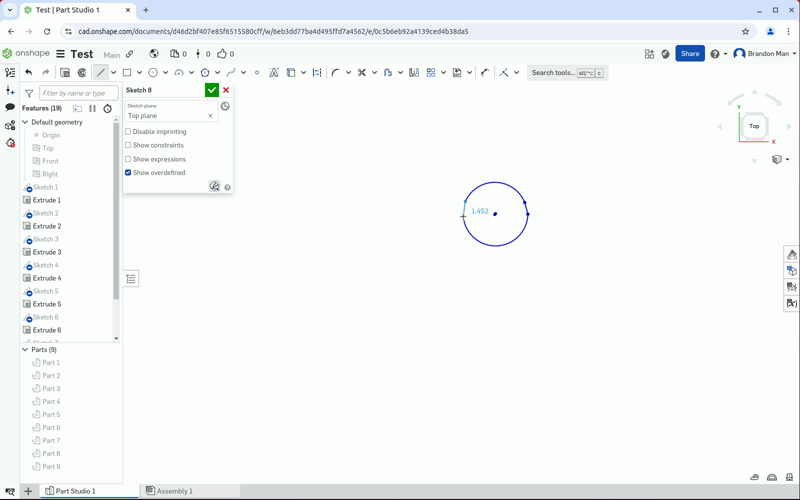
scroll(6)
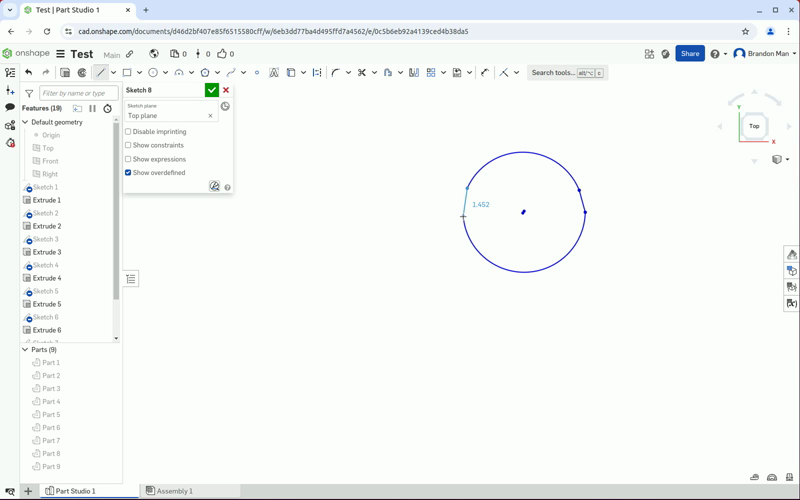
scroll(6)
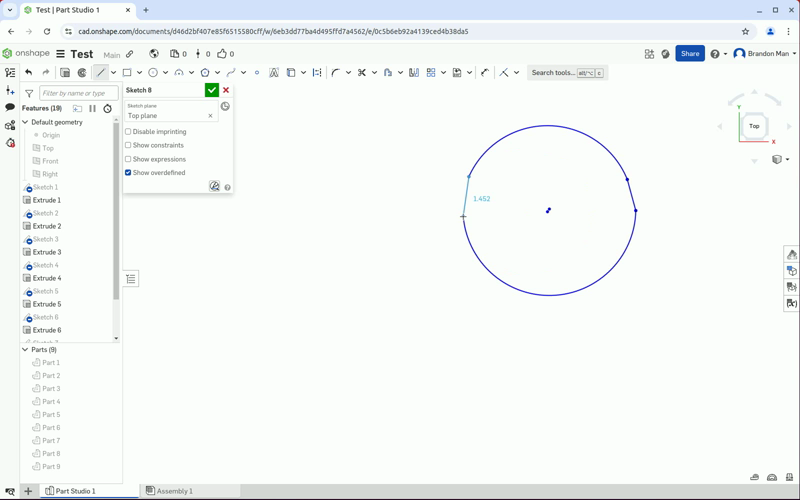
scroll(6)
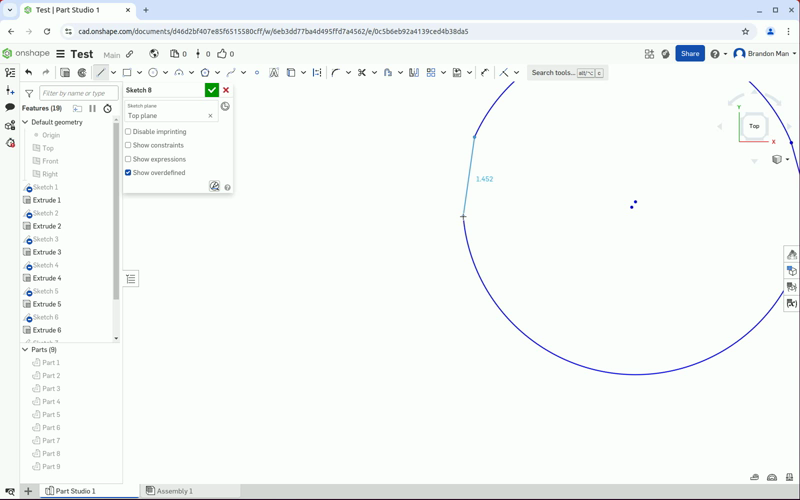
key_up(shift)
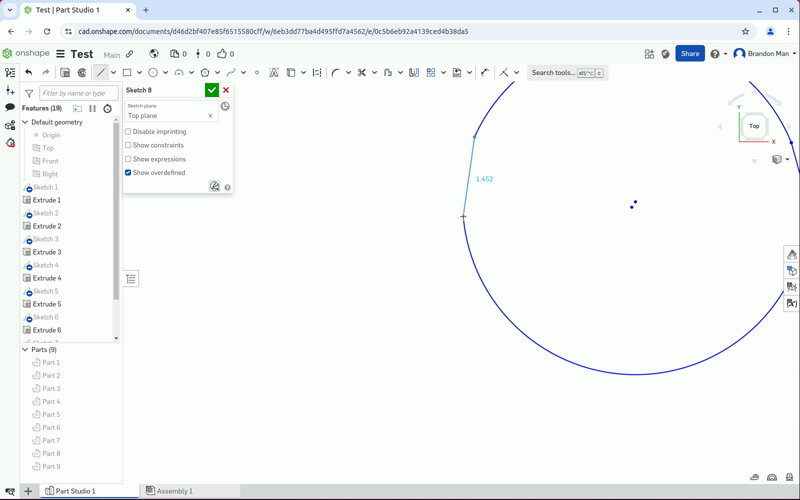
click(463, 216)
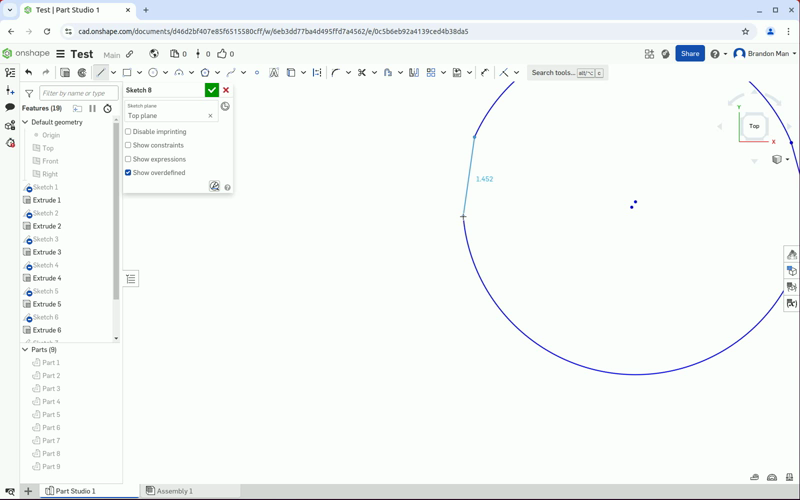
scroll(-6)
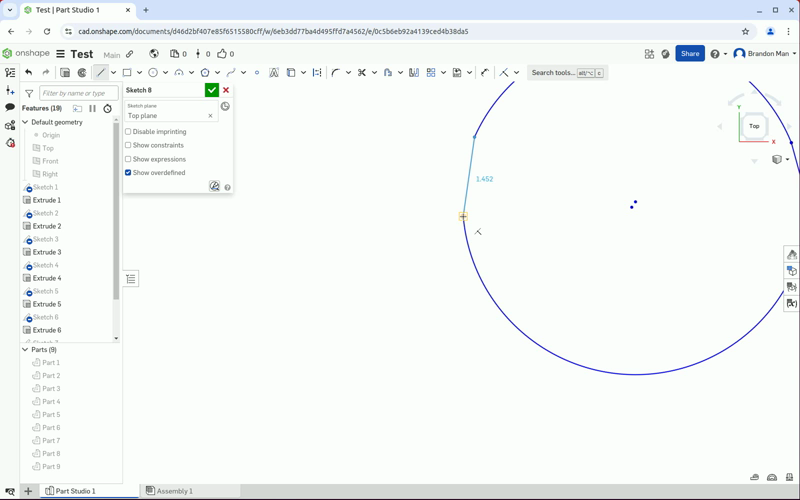
scroll(-6)
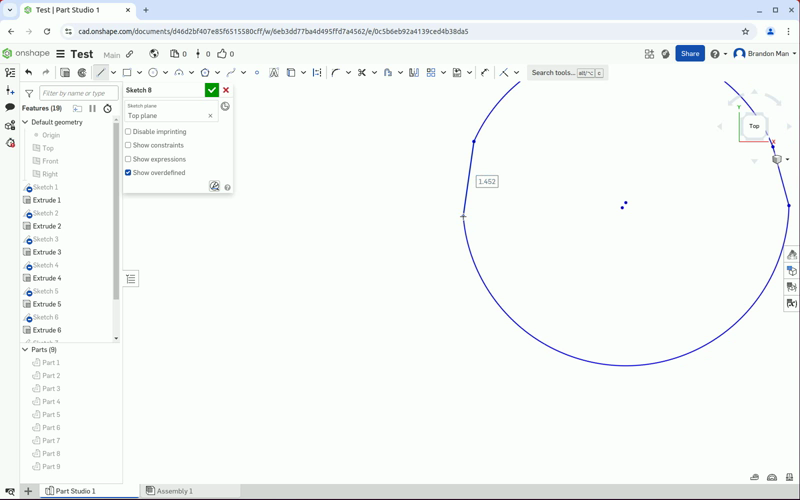
scroll(-6)
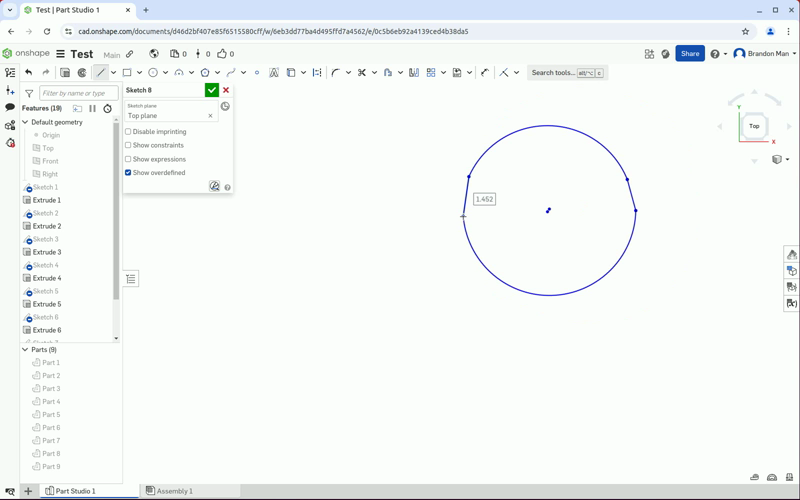
scroll(-6)
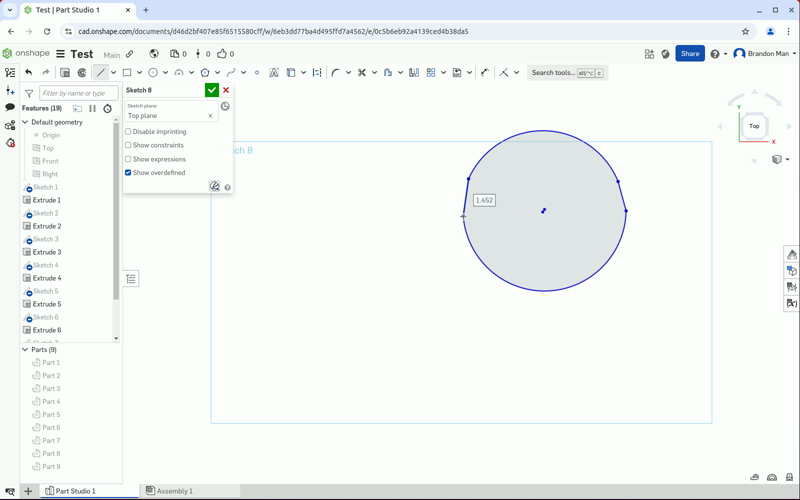
scroll(-6)
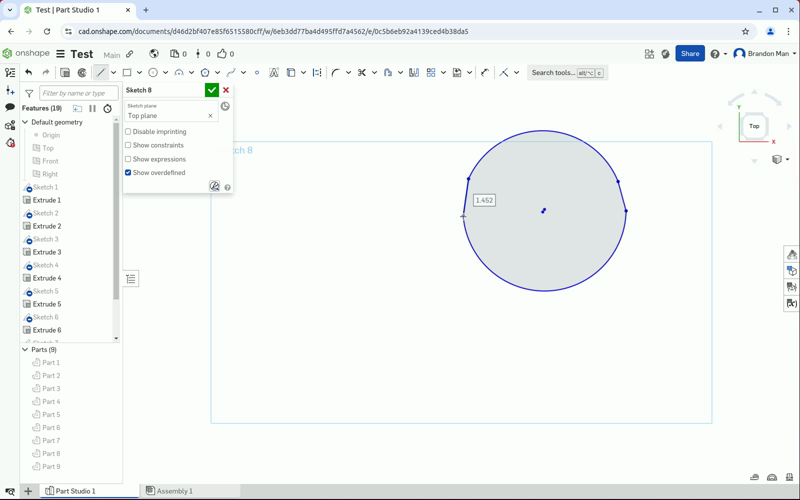
scroll(-6)
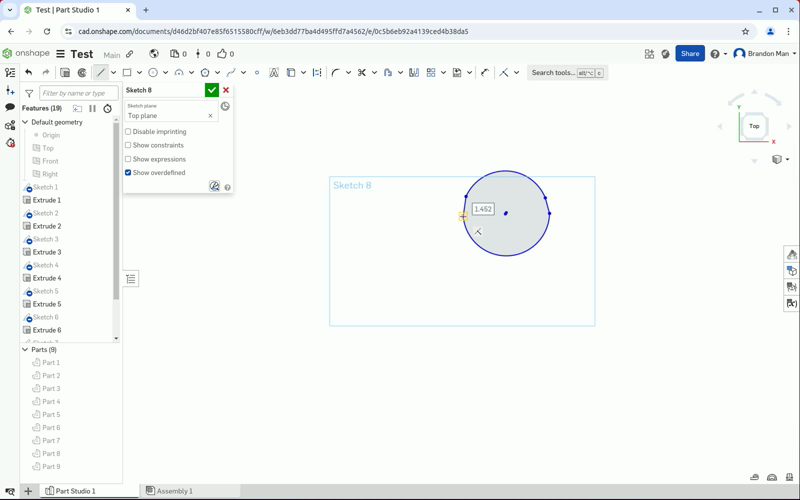
scroll(-6)
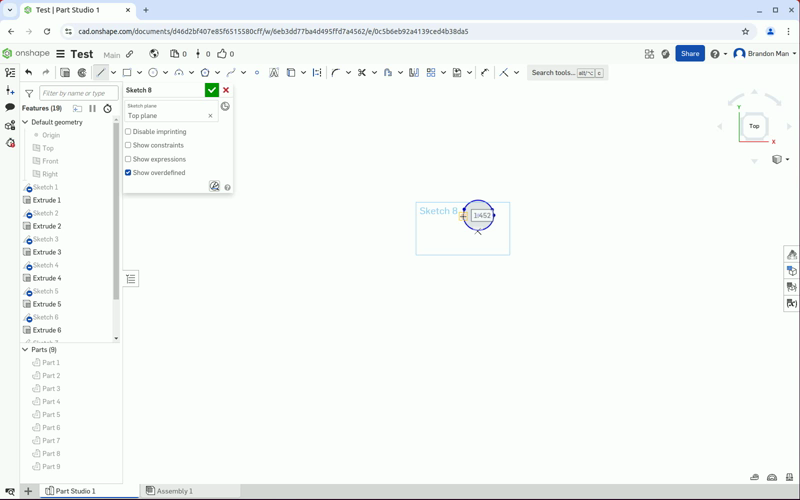
key(esc)
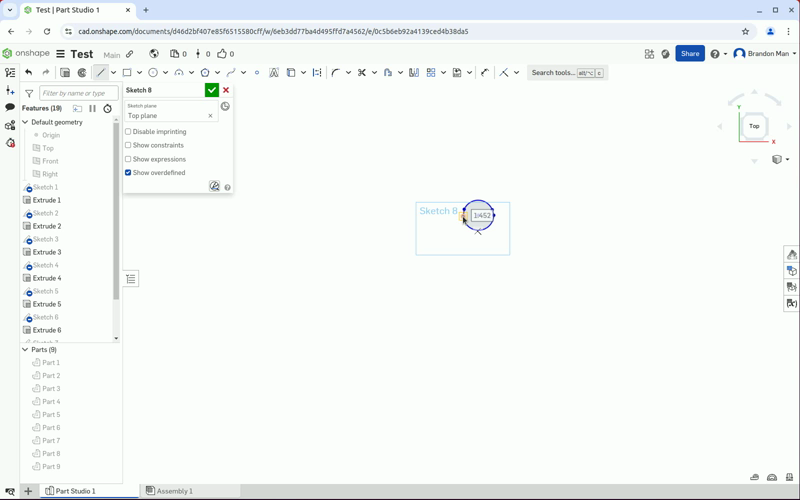
key(c)
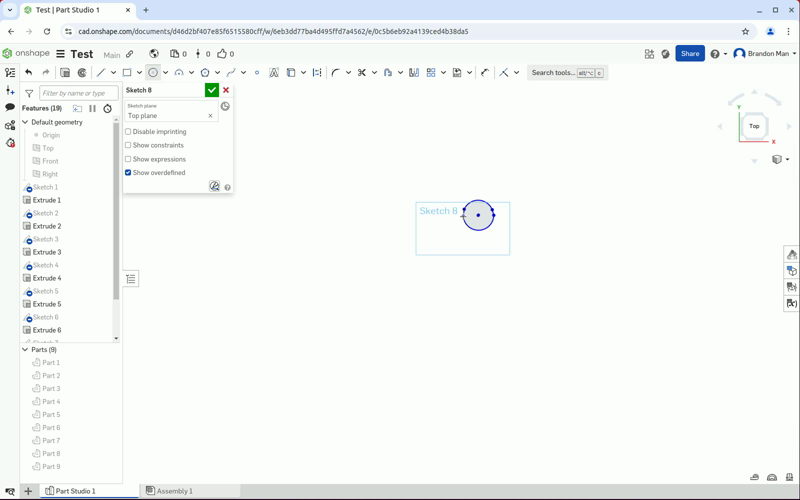
key_down(shift)
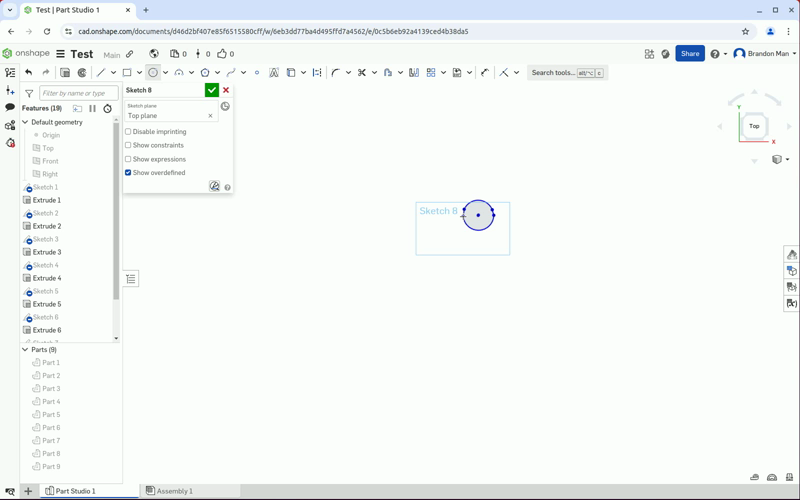
mouse_move(478, 214)
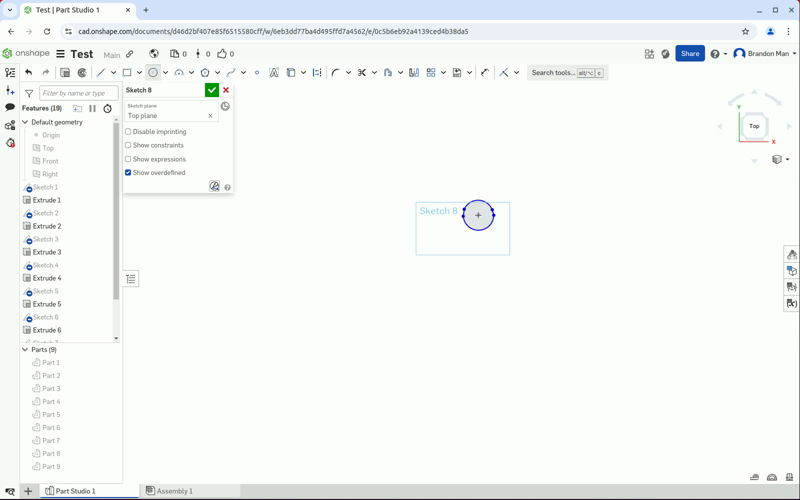
click(478, 214)
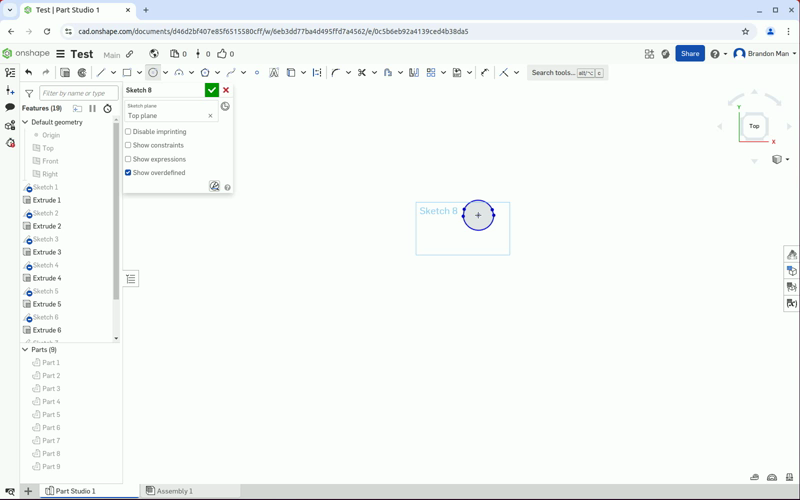
key_up(shift)
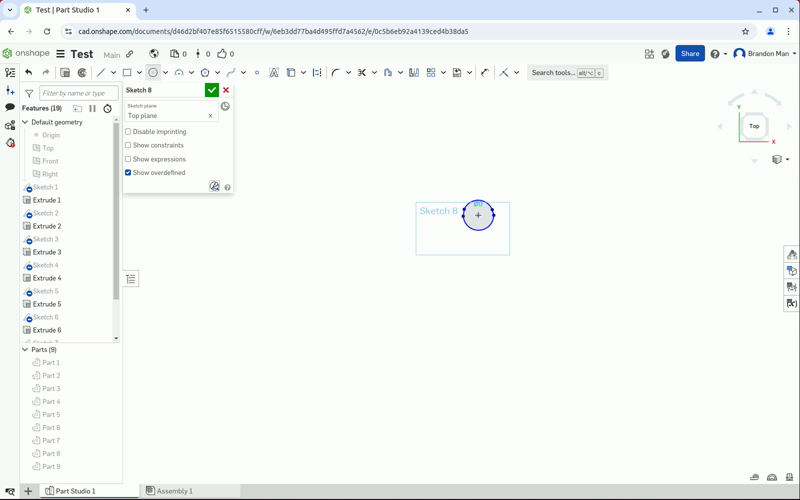
mouse_move(483, 214)
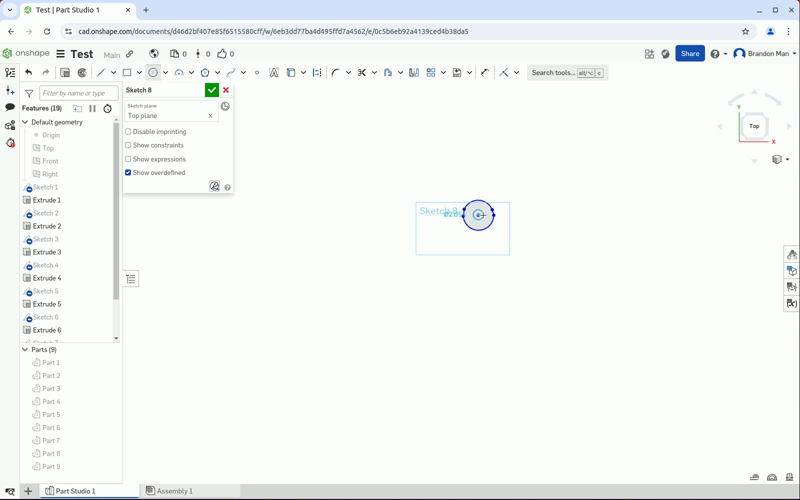
click(483, 214)
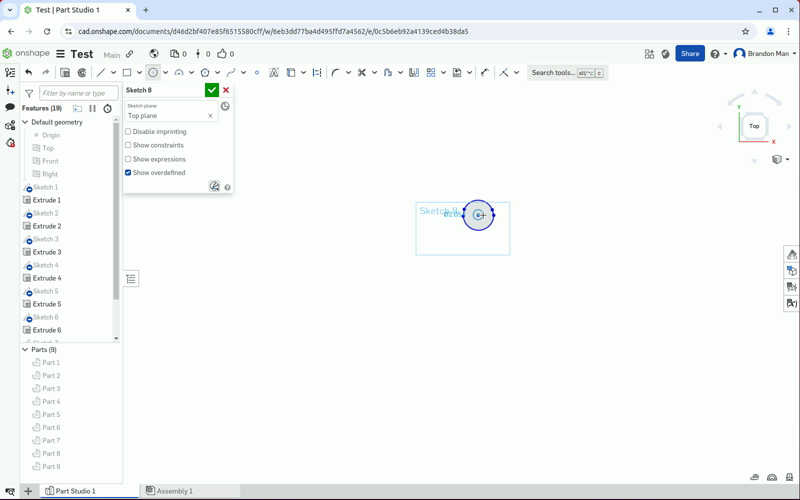
key(esc)
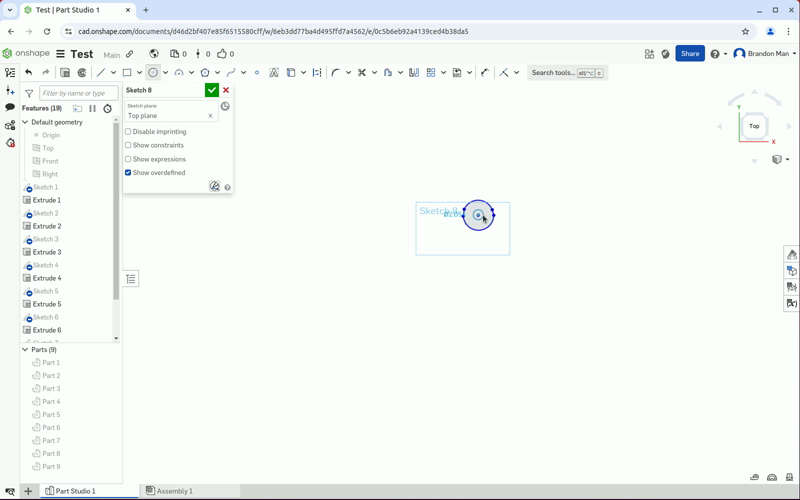
mouse_move(466, 207)
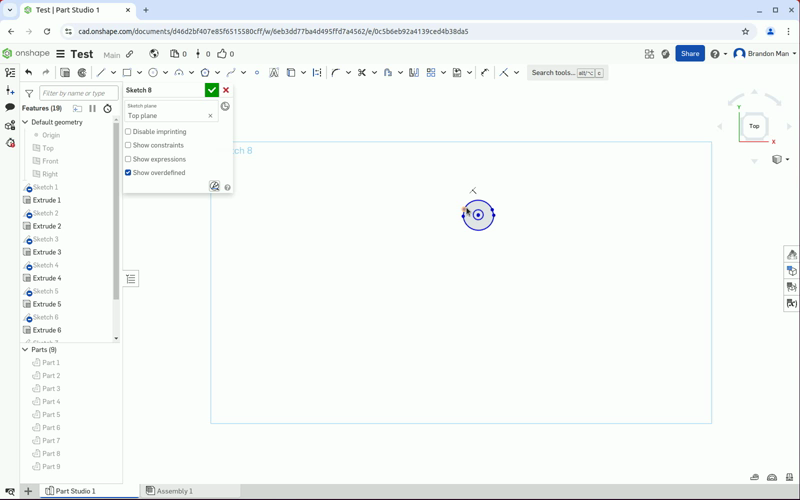
scroll(6)
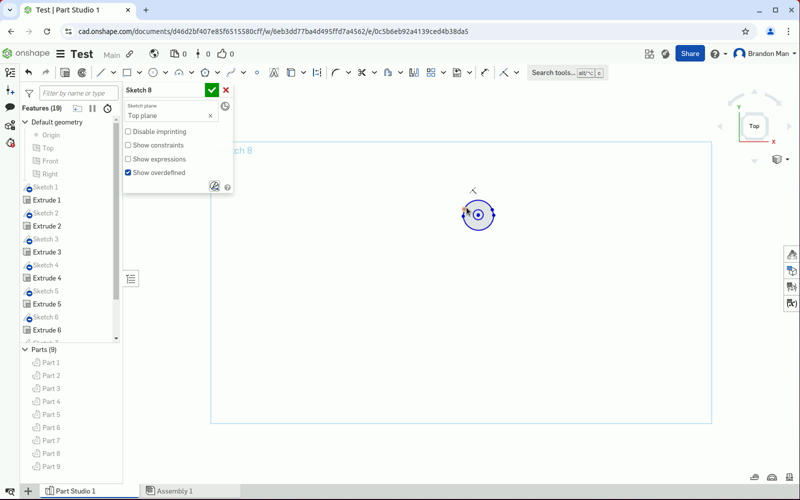
scroll(6)
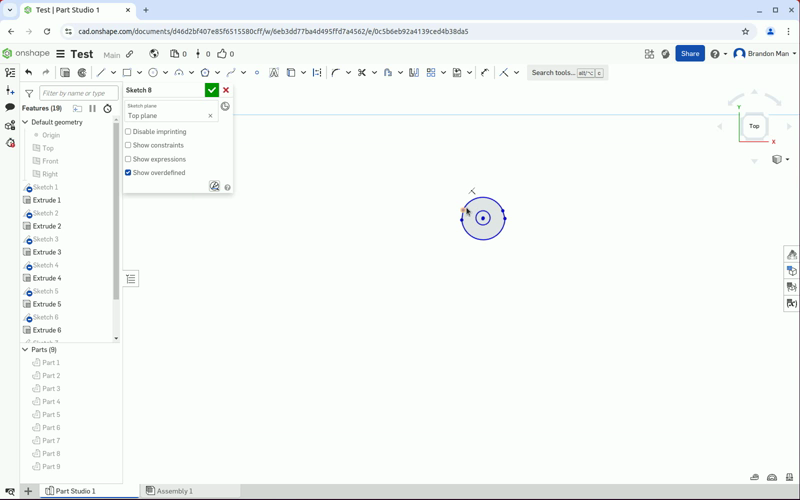
scroll(6)
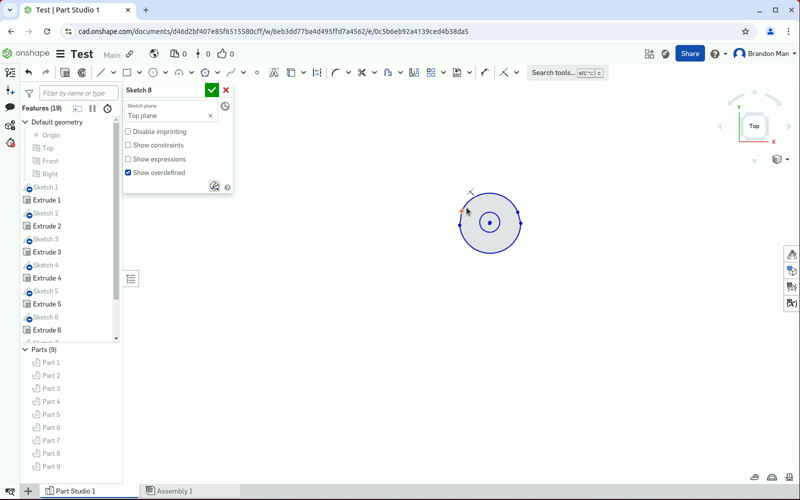
scroll(6)
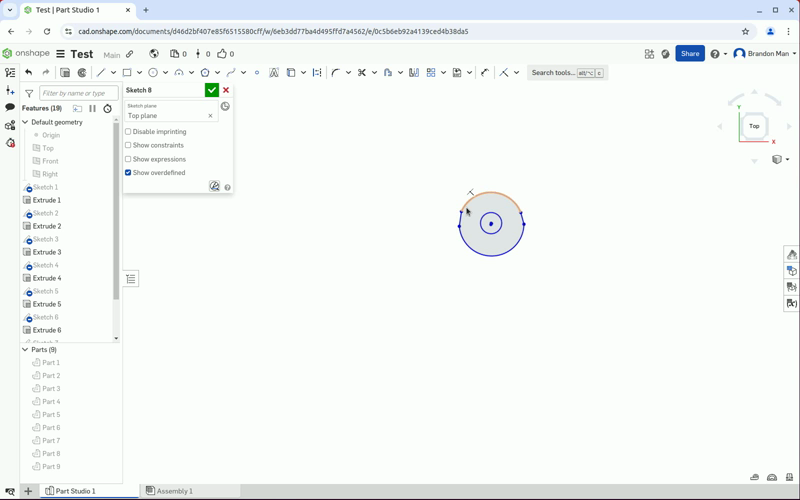
scroll(6)
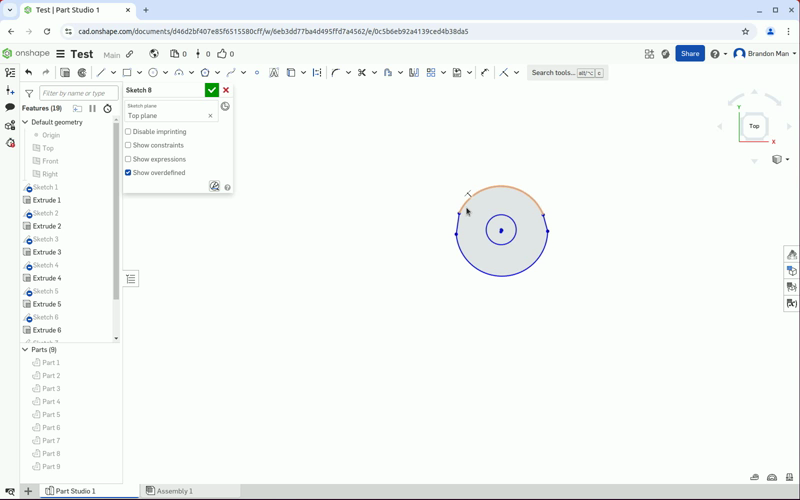
scroll(6)
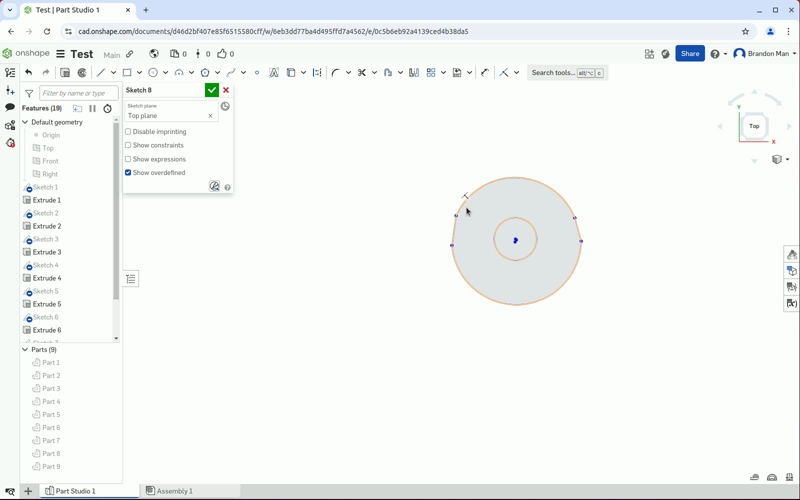
scroll(6)
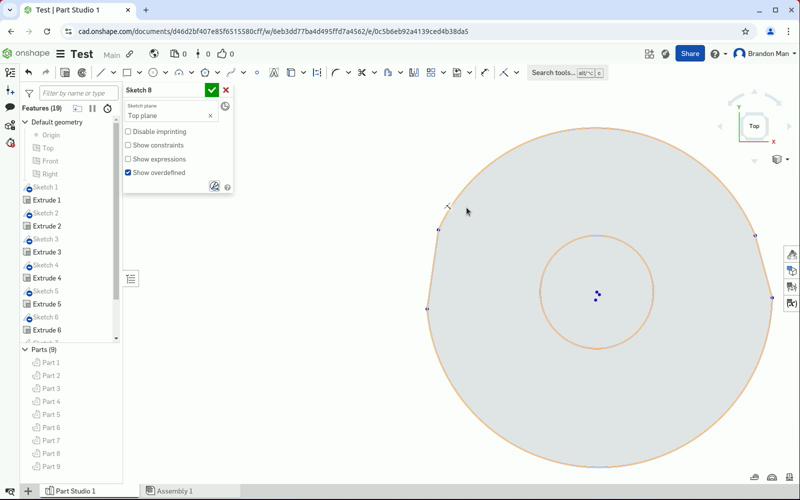
click(466, 207)
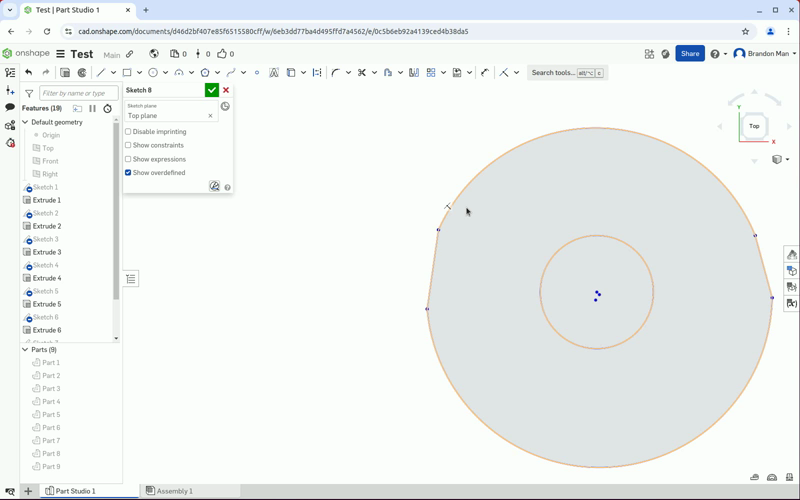
scroll(-6)
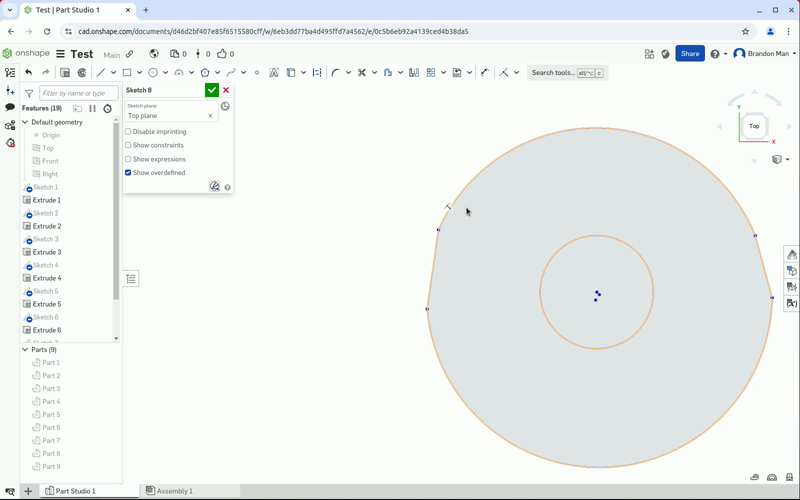
scroll(-6)
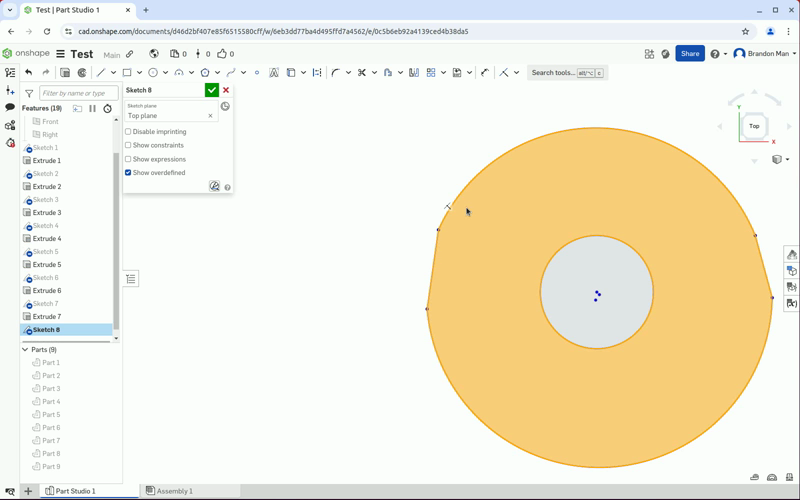
scroll(-6)
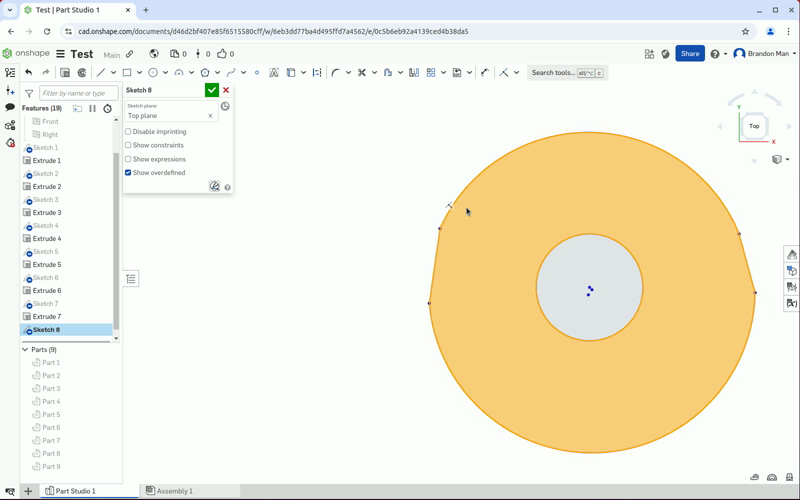
scroll(-6)
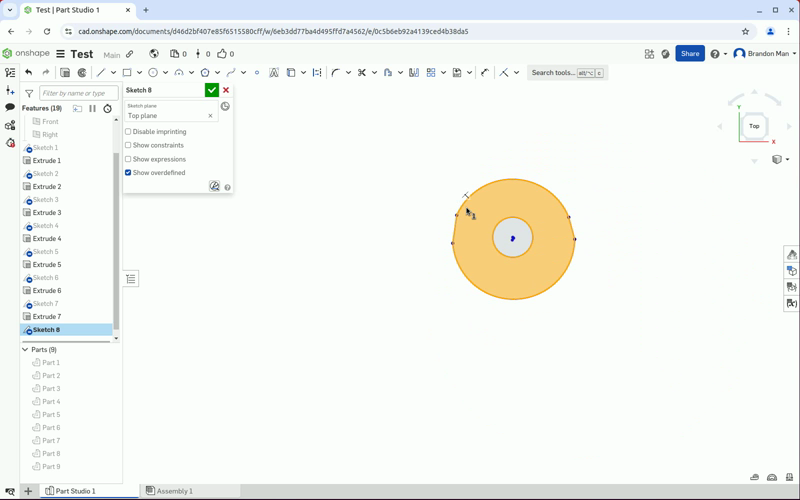
scroll(-6)
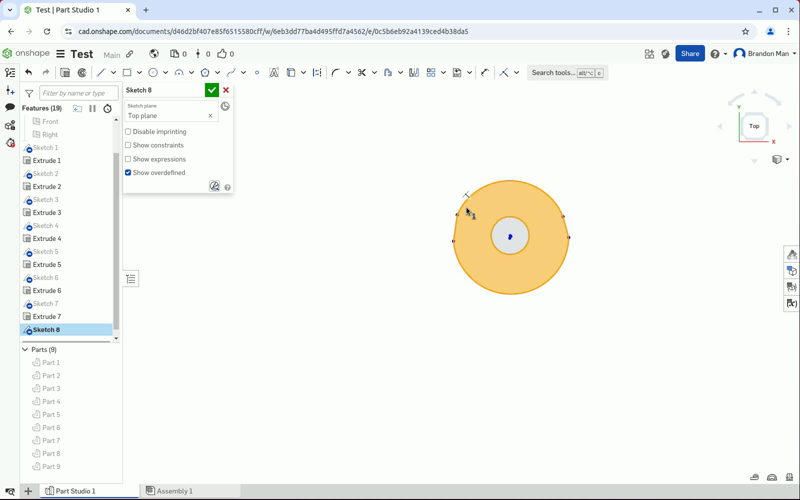
scroll(-6)
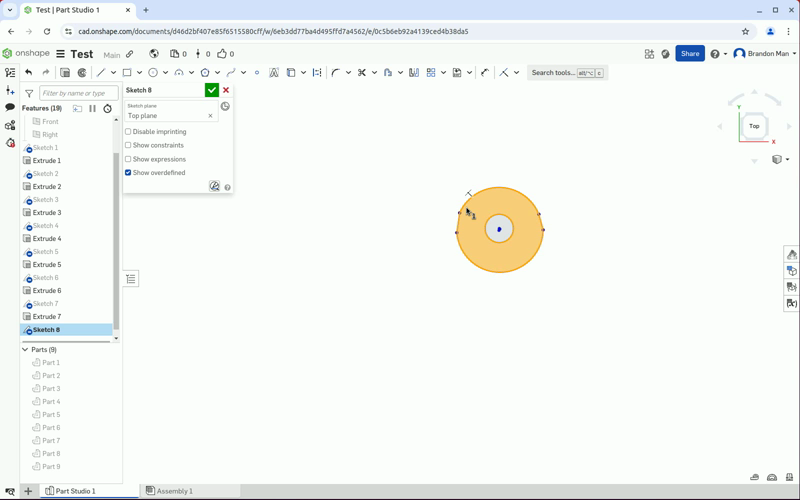
scroll(-6)
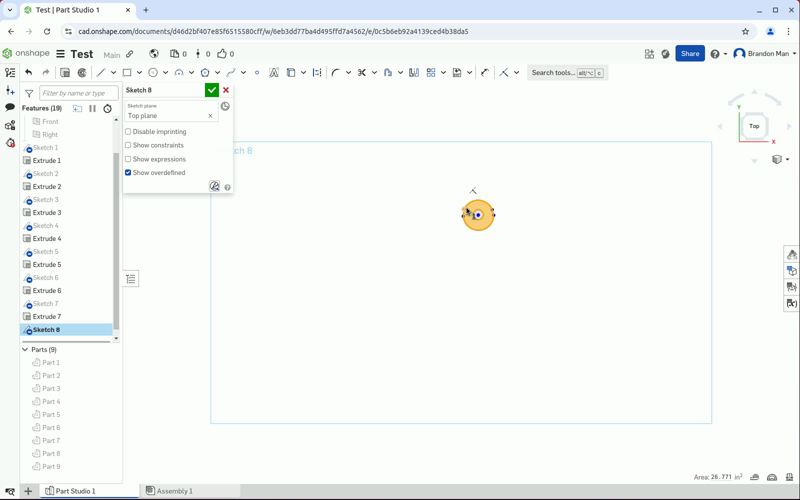
mouse_move(73, 352)
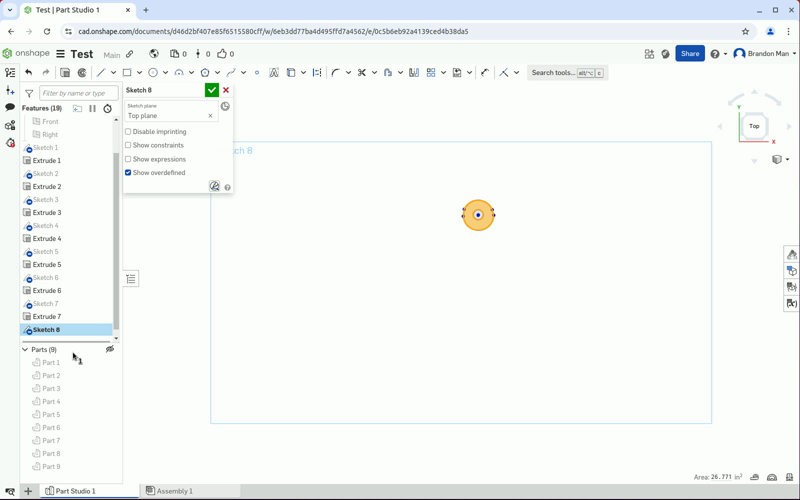
key(shift+y)
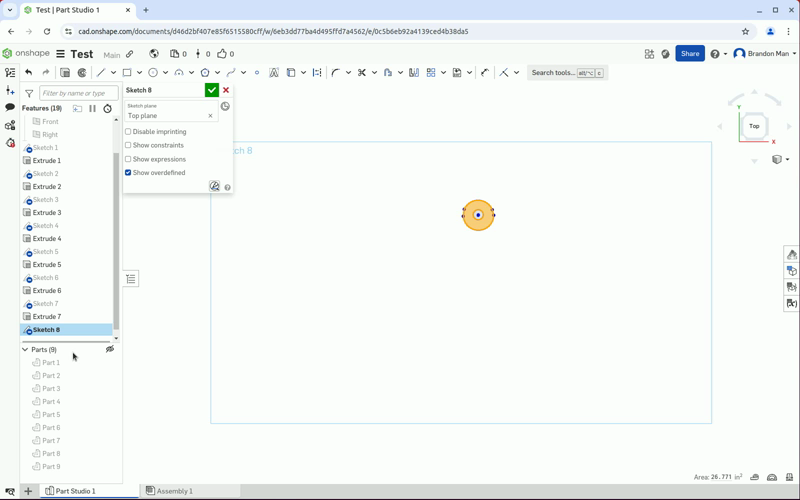
key(shift+e)
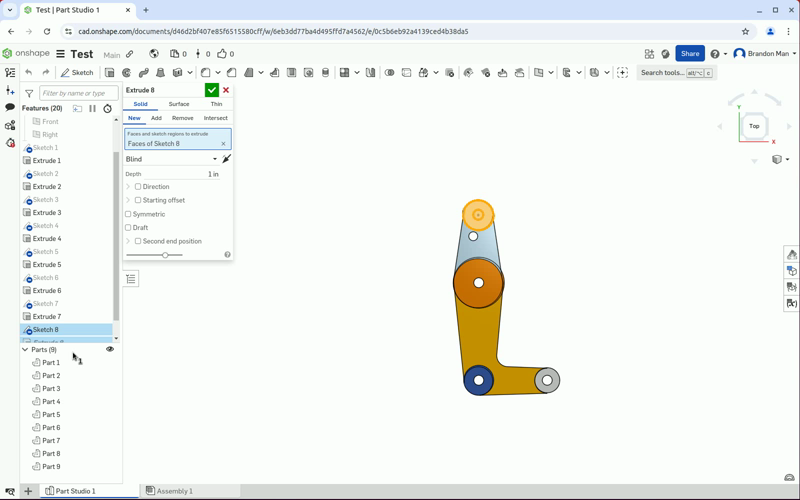
mouse_move(143, 106)
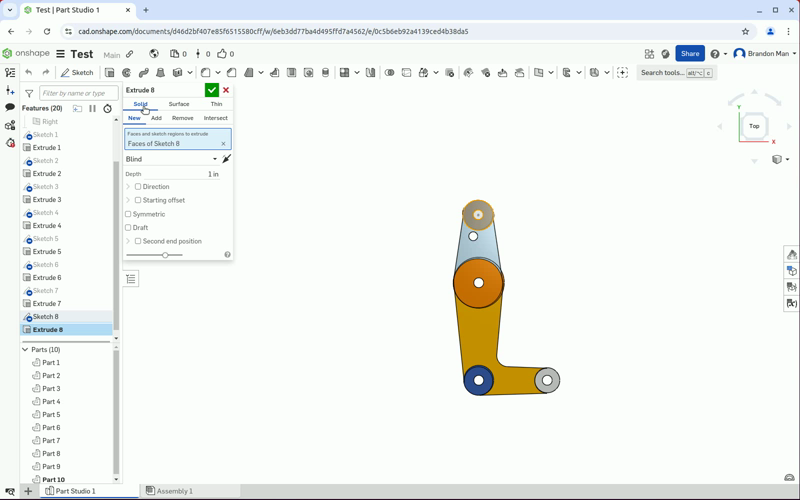
click(143, 106)
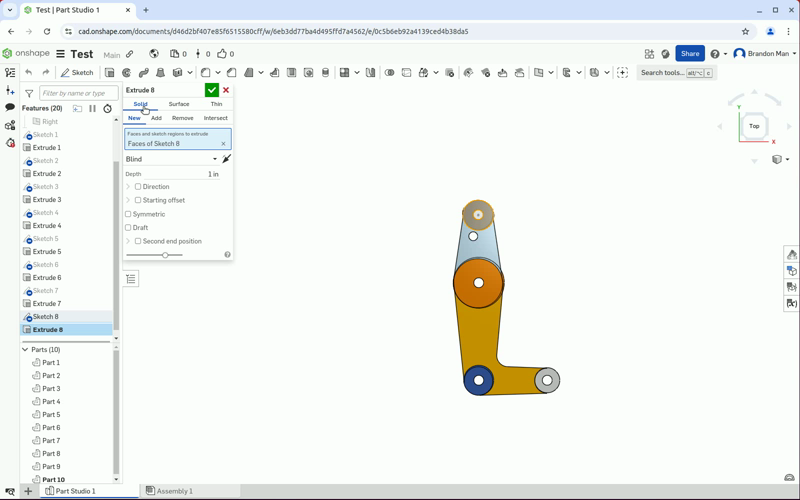
mouse_move(137, 120)
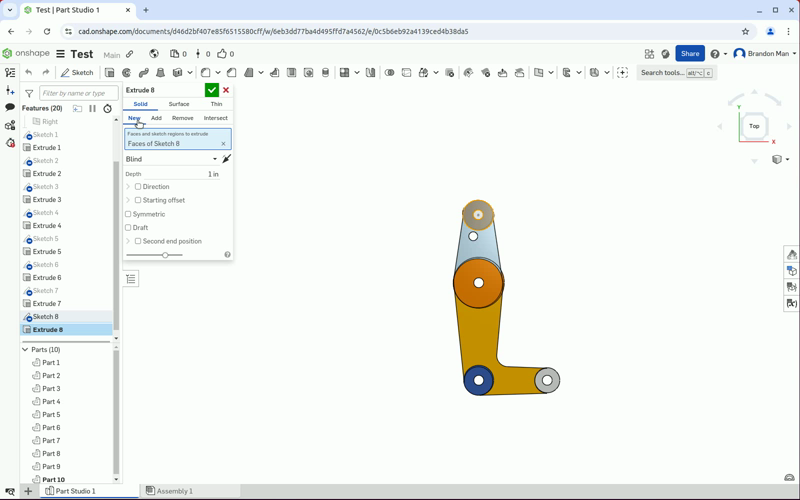
click(137, 120)
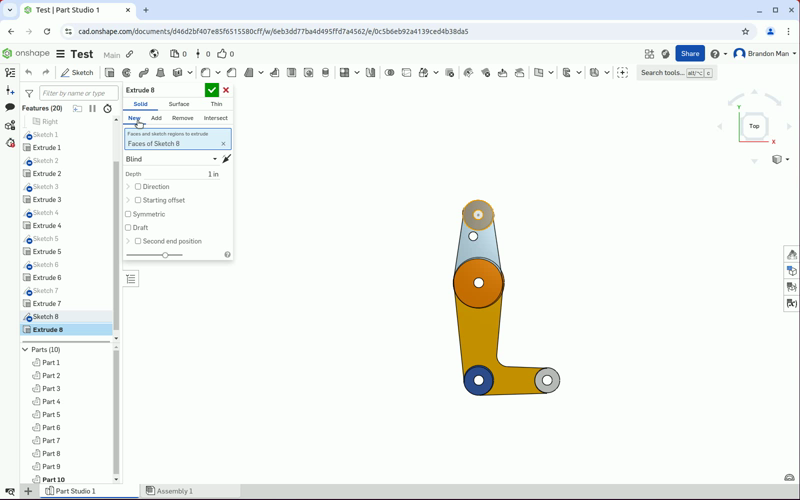
key(tab, 4)
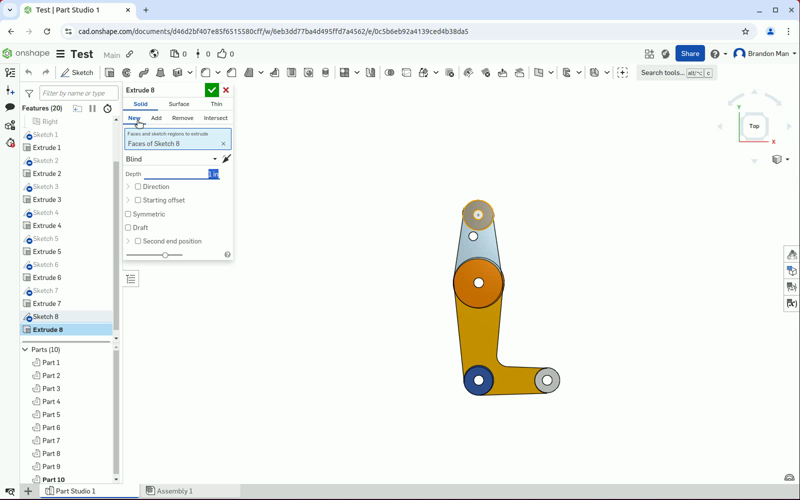
text(0.963)
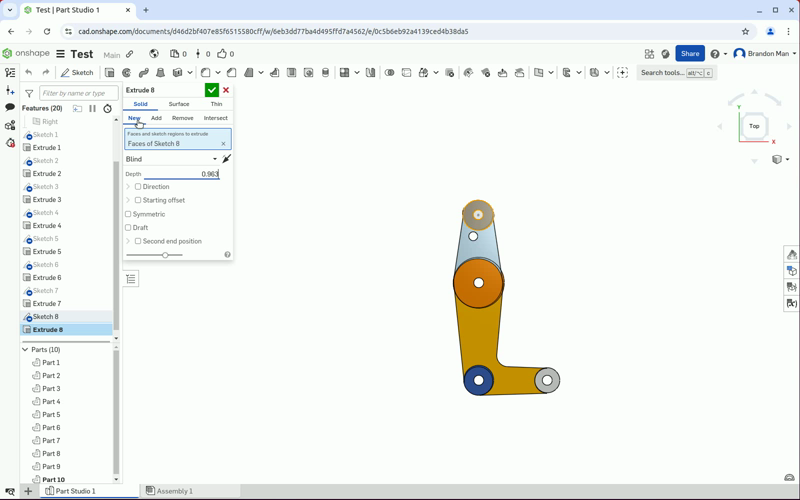
key(enter)
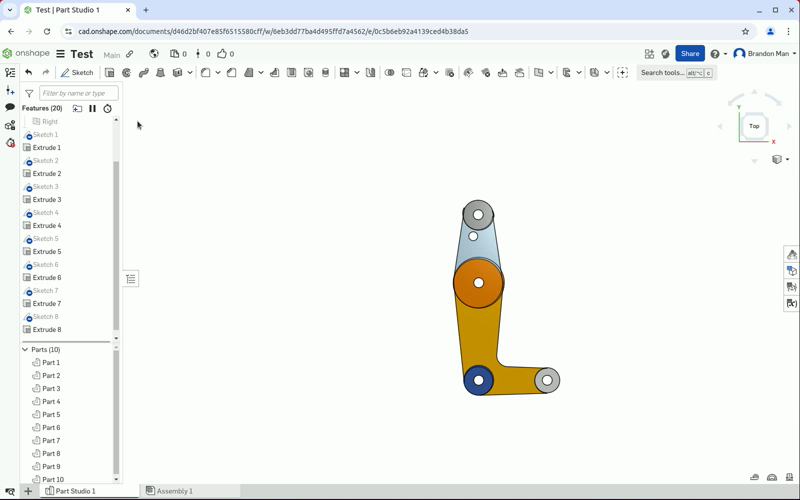
key(shift+h)
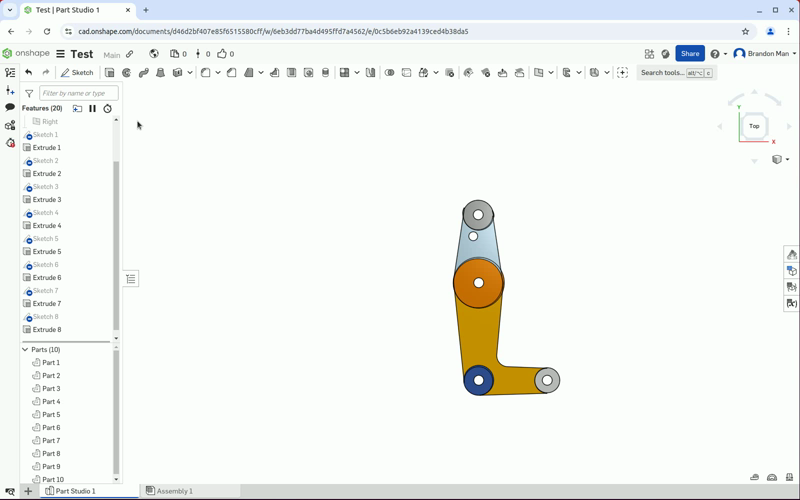
key(shift+h)
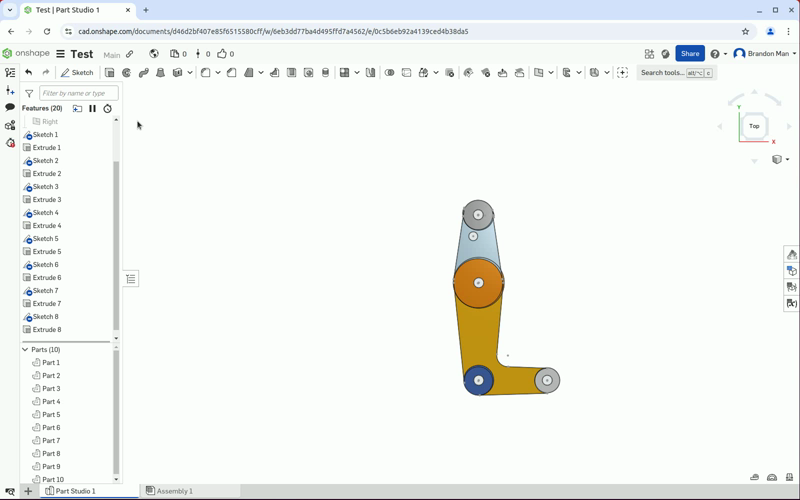
key(shift+7)
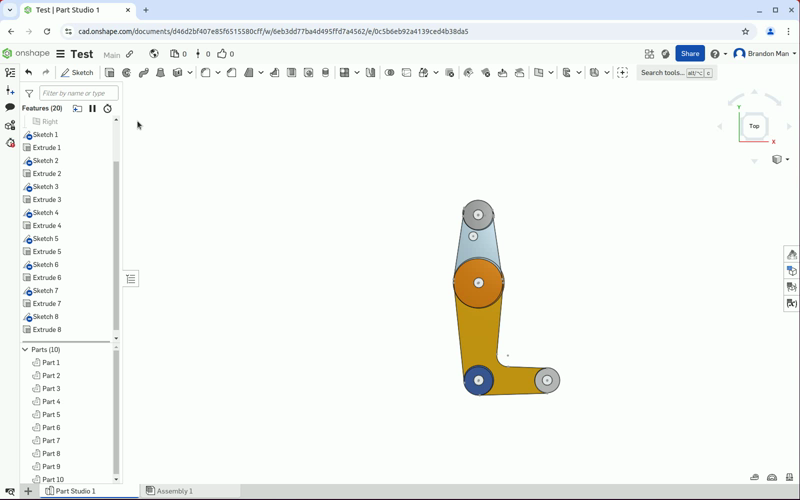
key(up, 3)
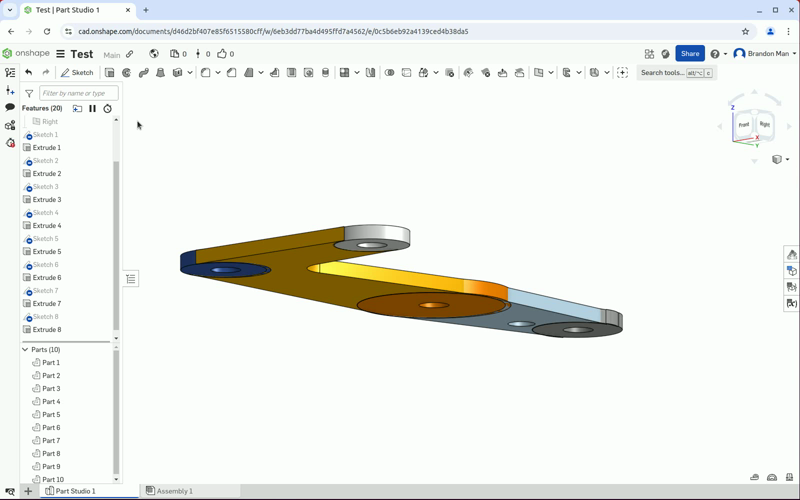
key(left, 3)
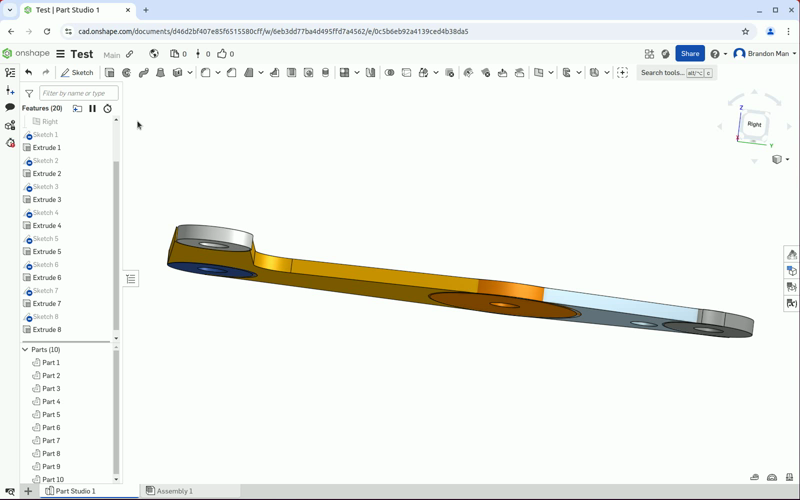
key(right, 3)
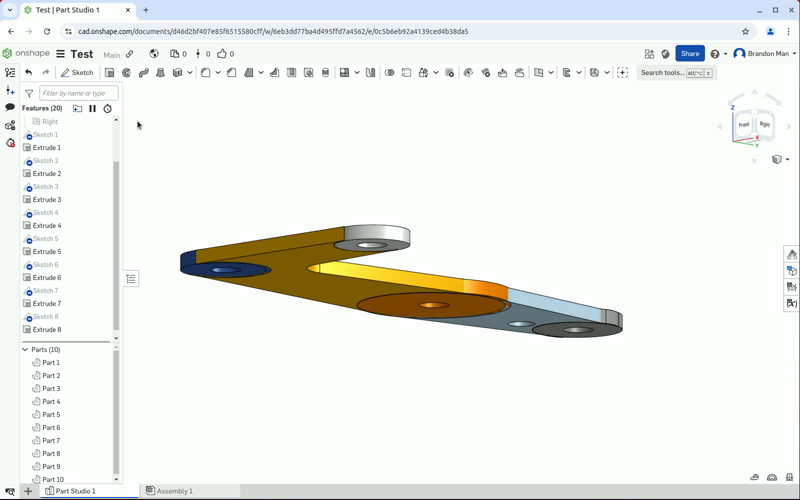
key(down, 3)
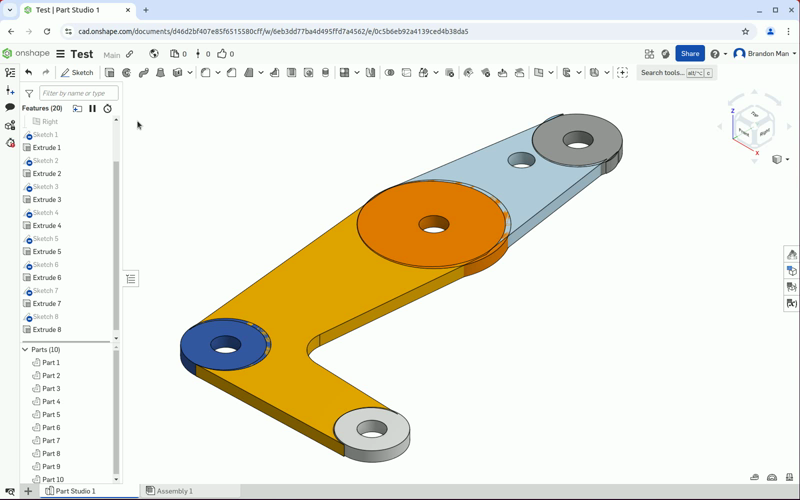
mouse_move(69, 137)
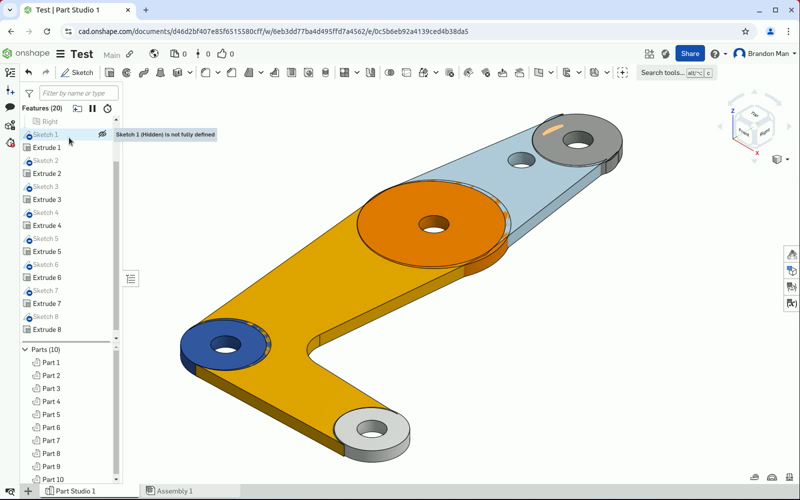
click(69, 137)